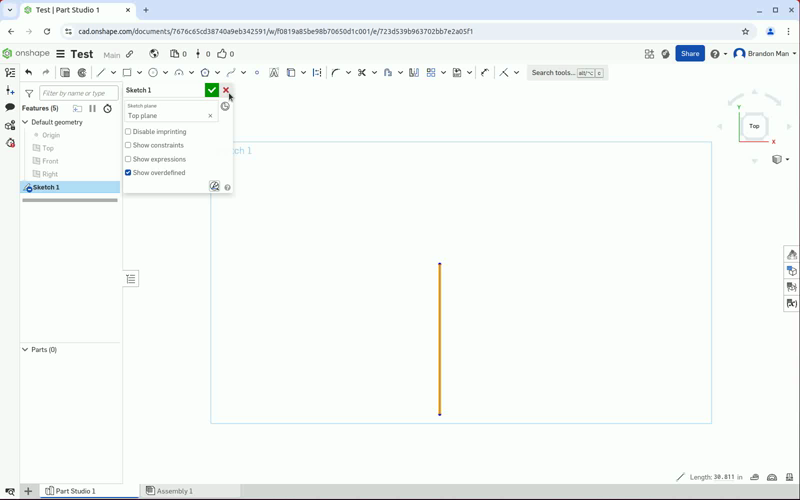
key(shift+h)
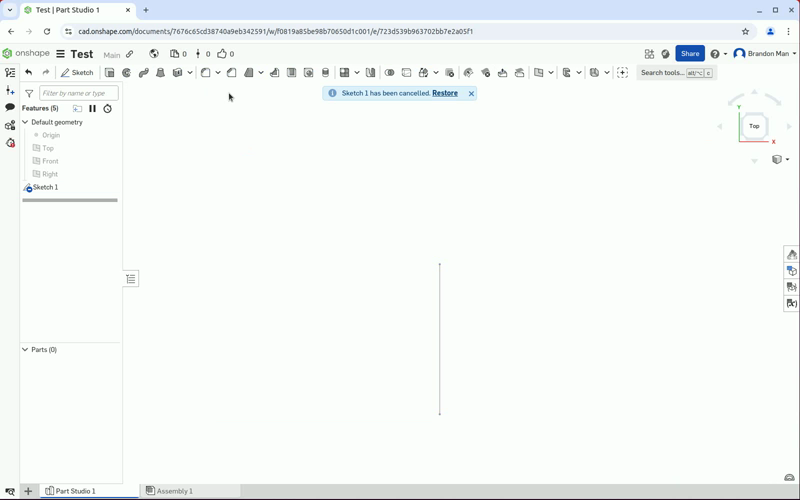
key(shift+s)
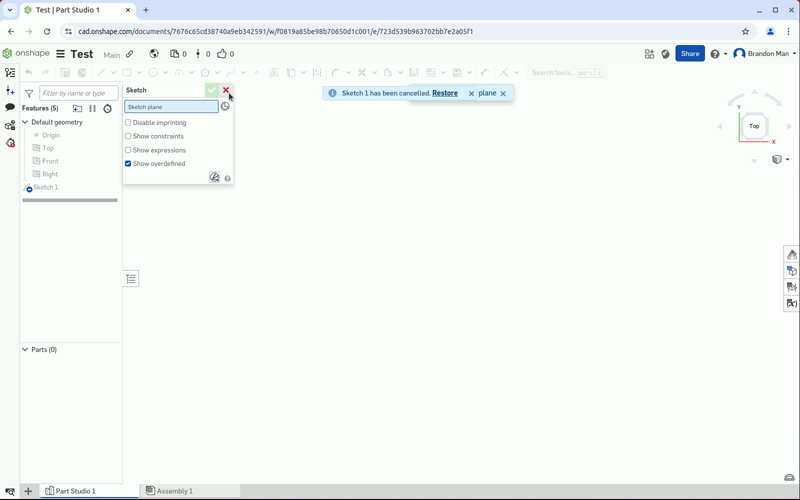
mouse_move(73, 150)
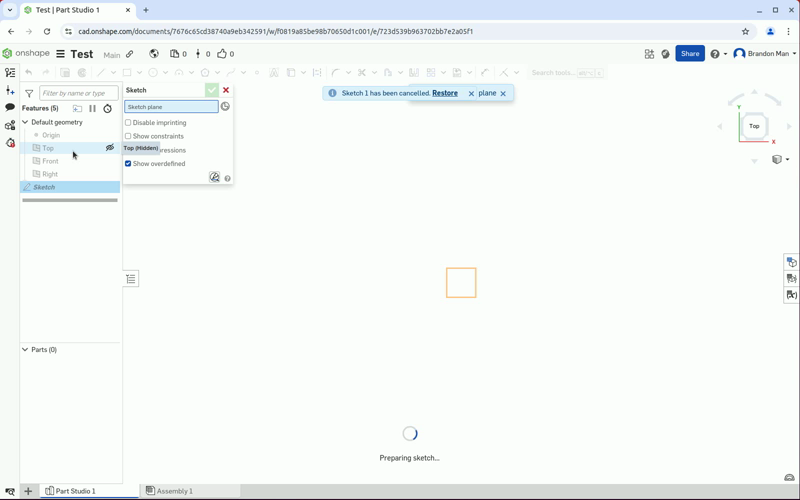
click(73, 150)
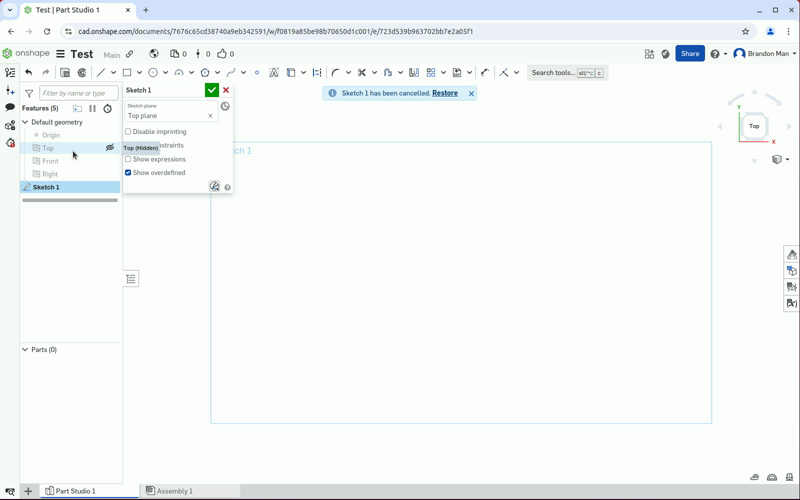
mouse_move(73, 352)
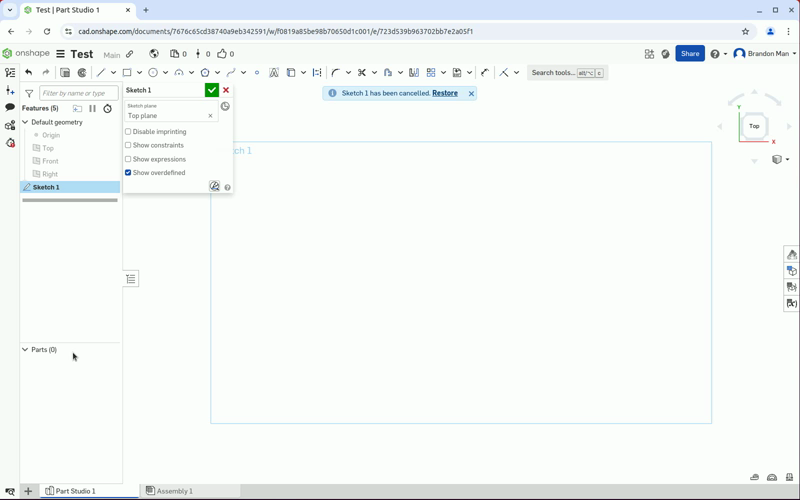
key(y)
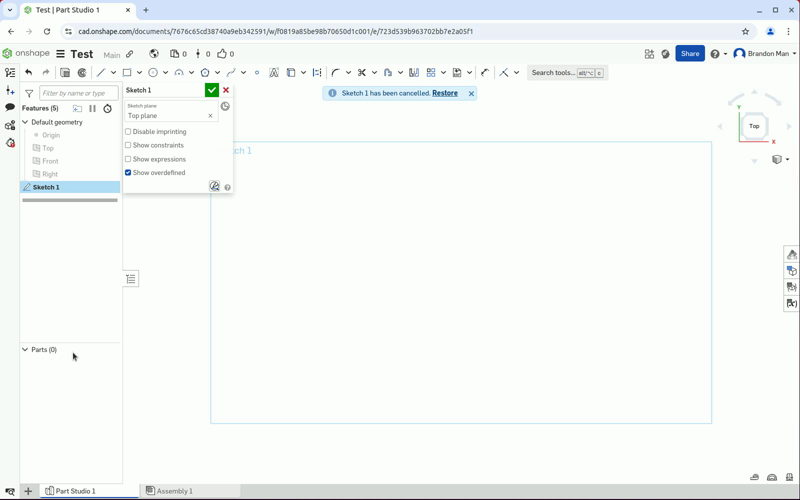
key(a)
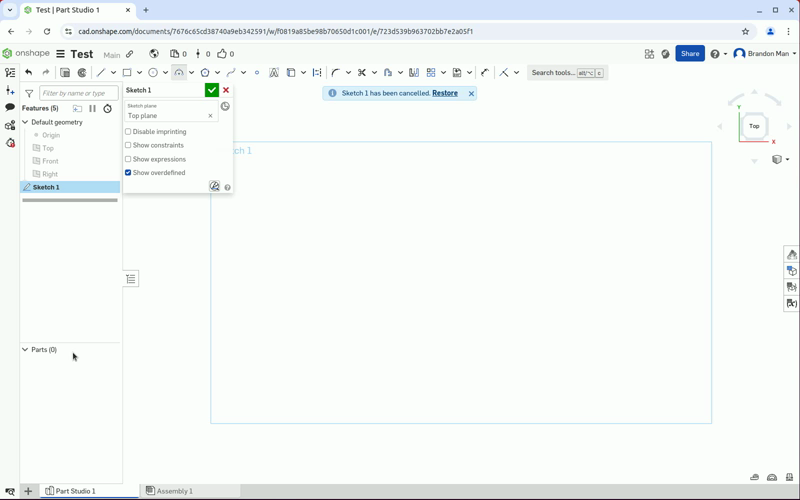
key_down(shift)
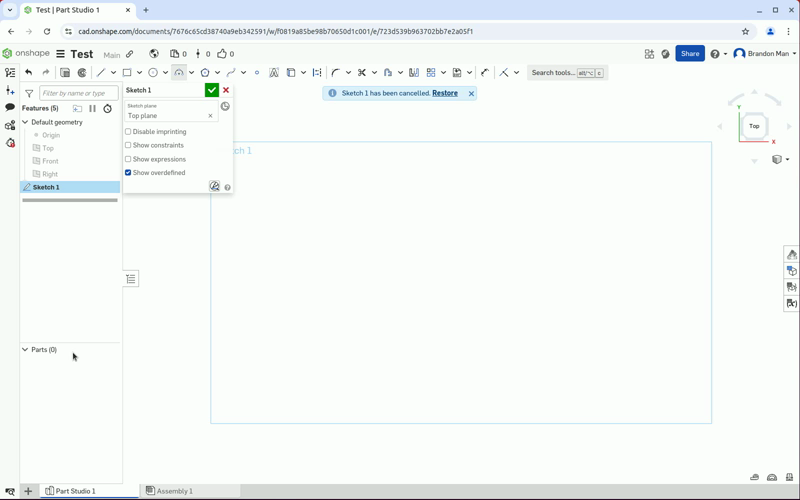
mouse_move(368, 351)
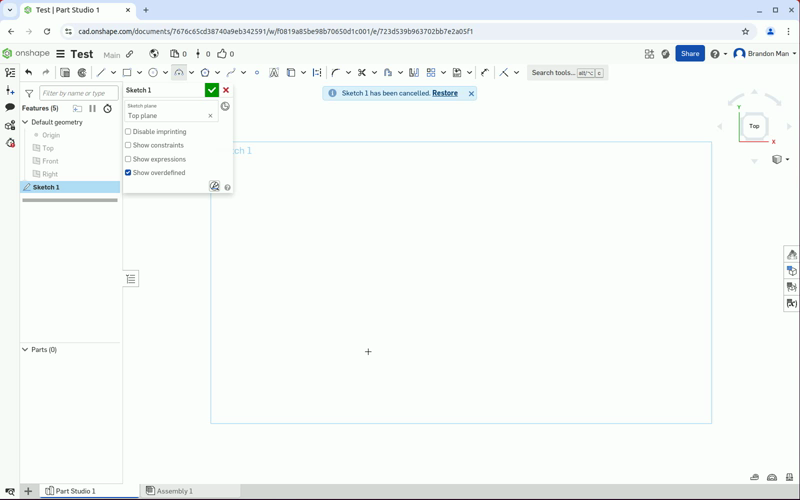
click(368, 351)
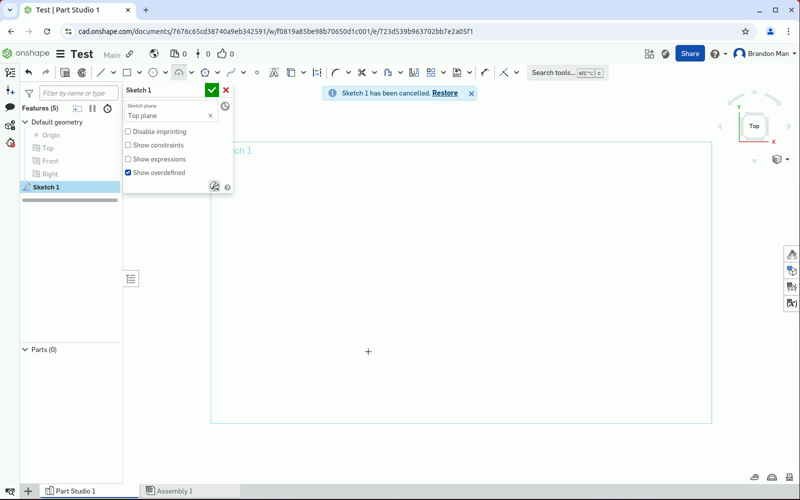
key_up(shift)
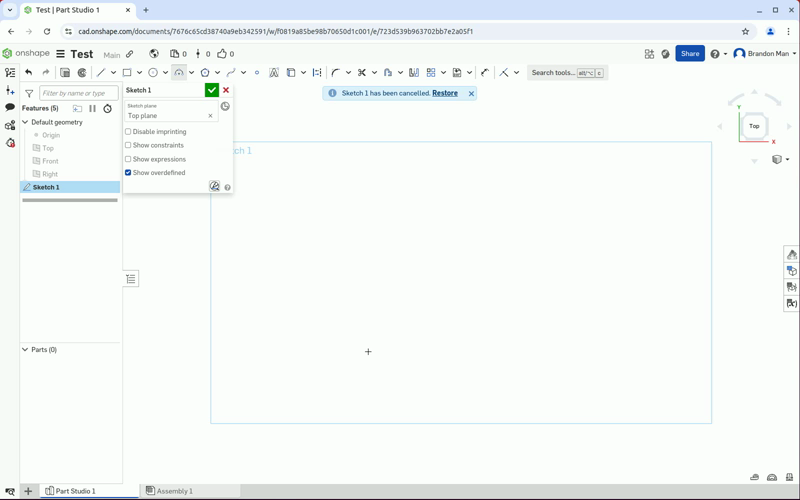
key_down(shift)
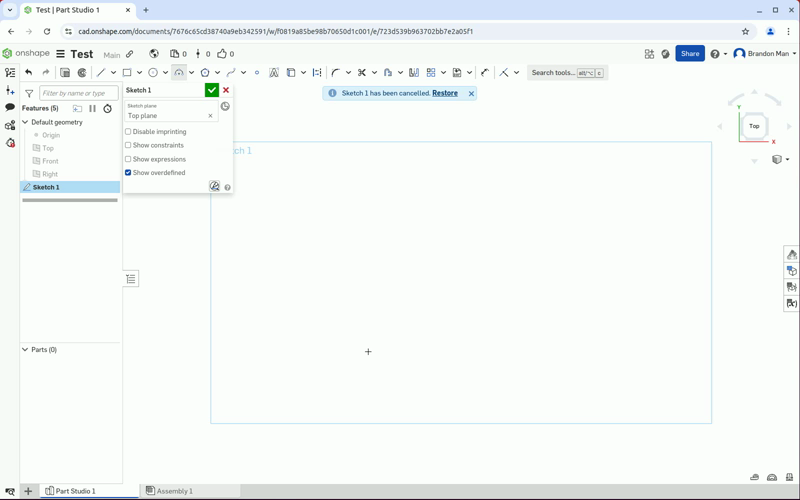
mouse_move(373, 355)
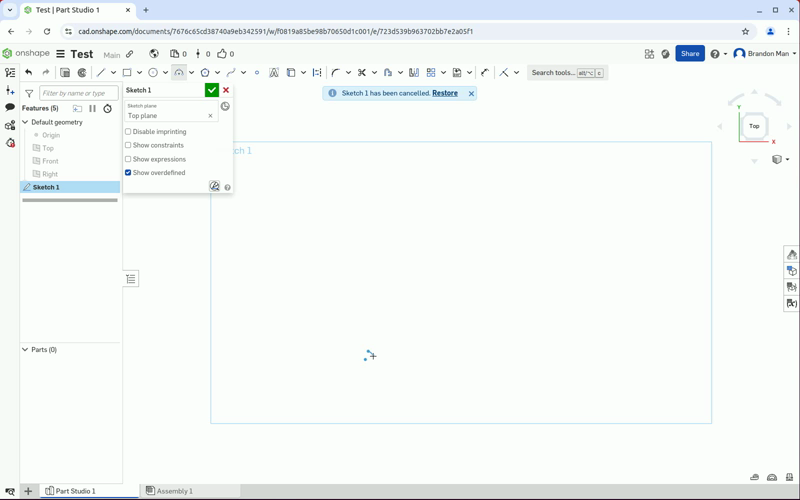
scroll(6)
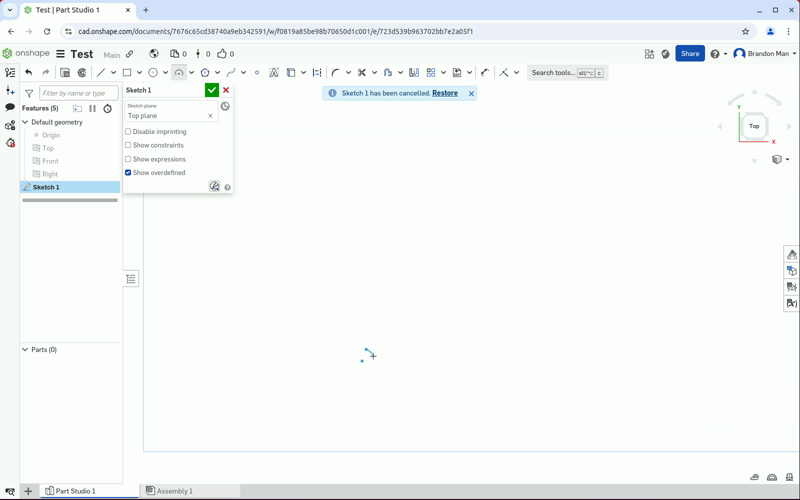
scroll(6)
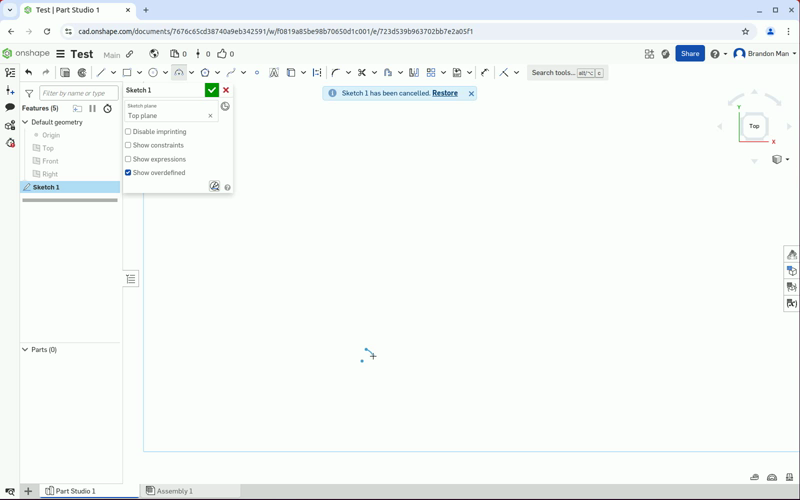
scroll(6)
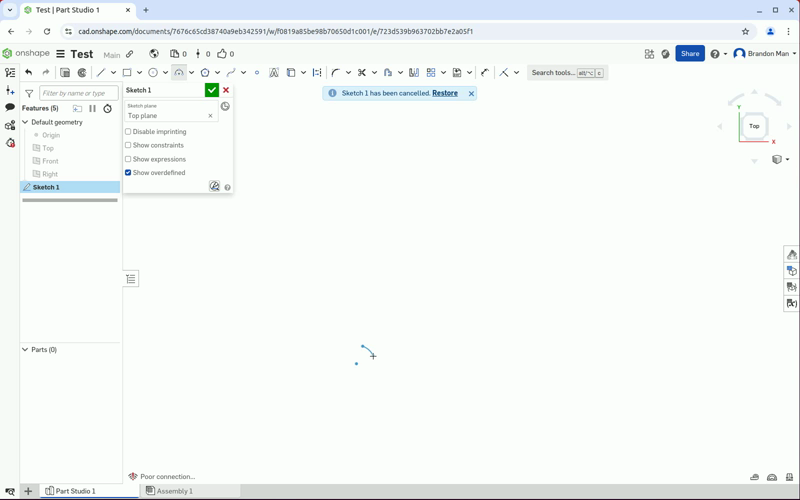
scroll(6)
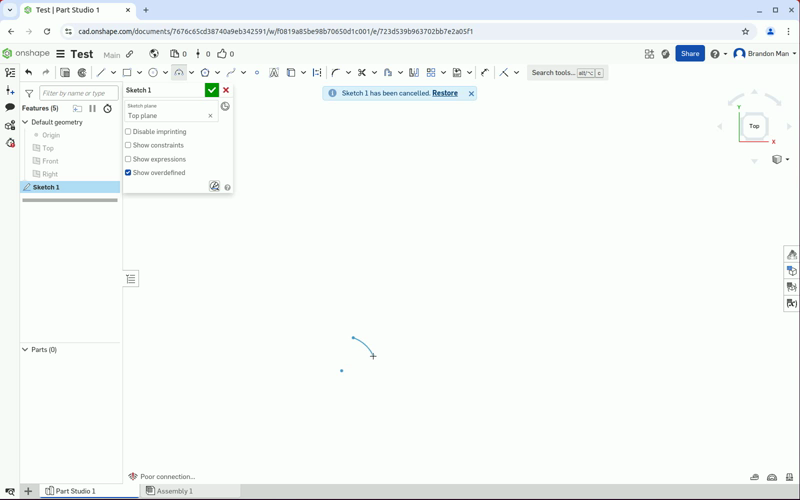
scroll(6)
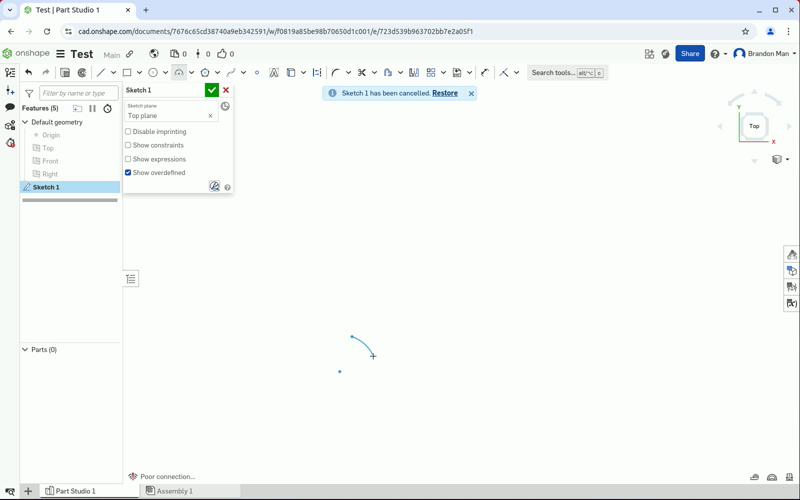
scroll(6)
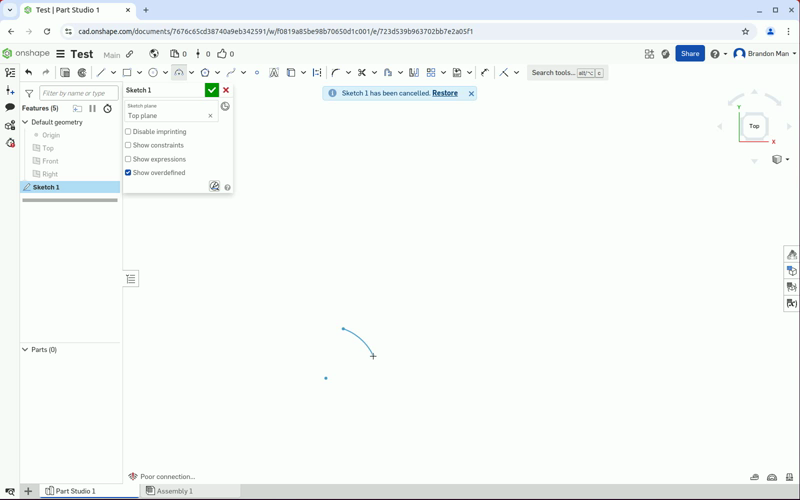
scroll(6)
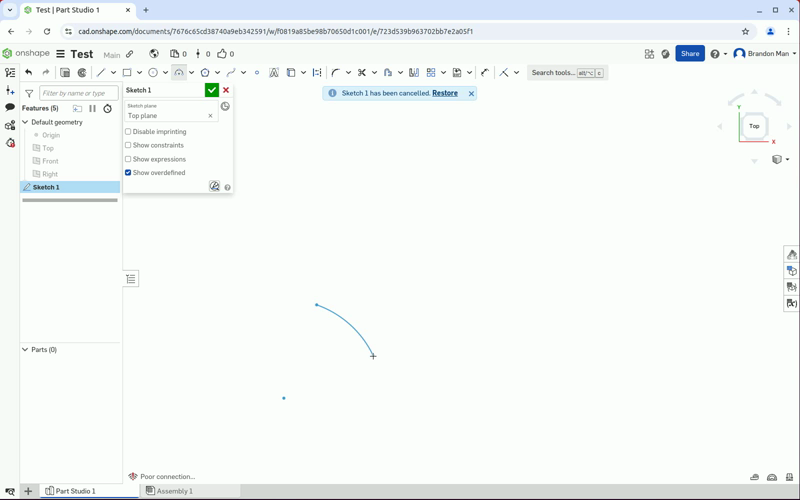
click(373, 355)
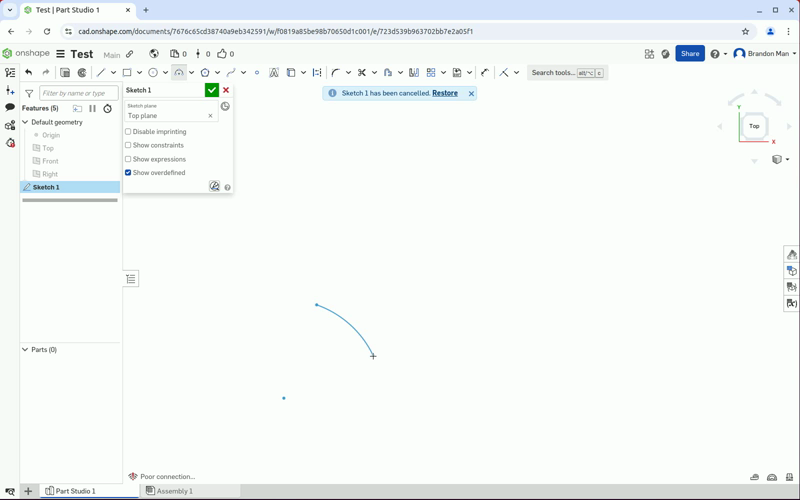
scroll(-6)
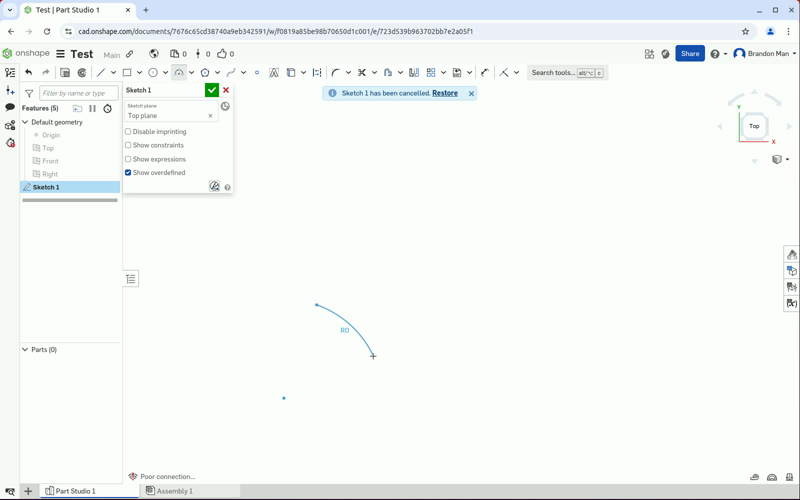
scroll(-6)
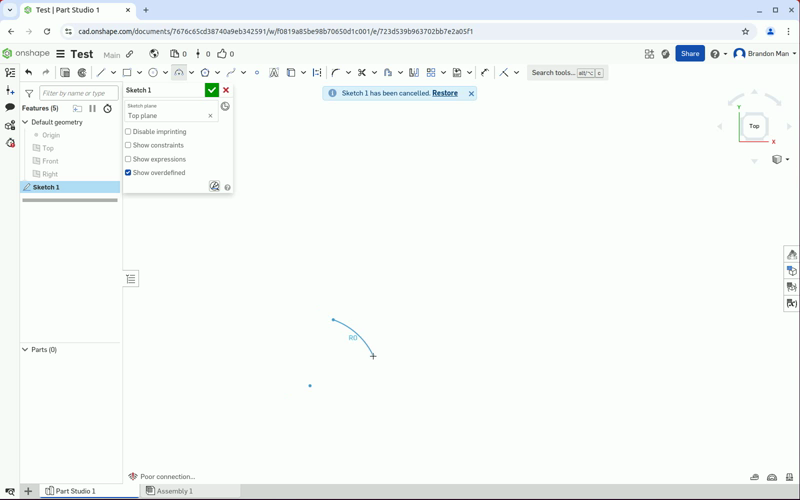
scroll(-6)
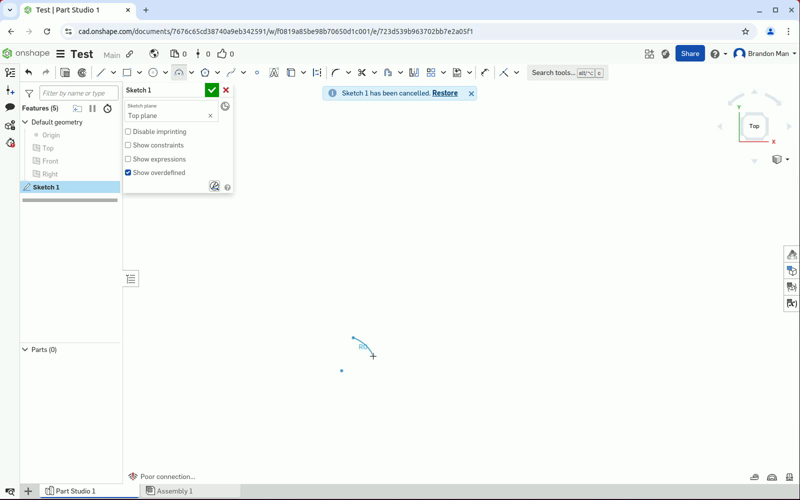
scroll(-6)
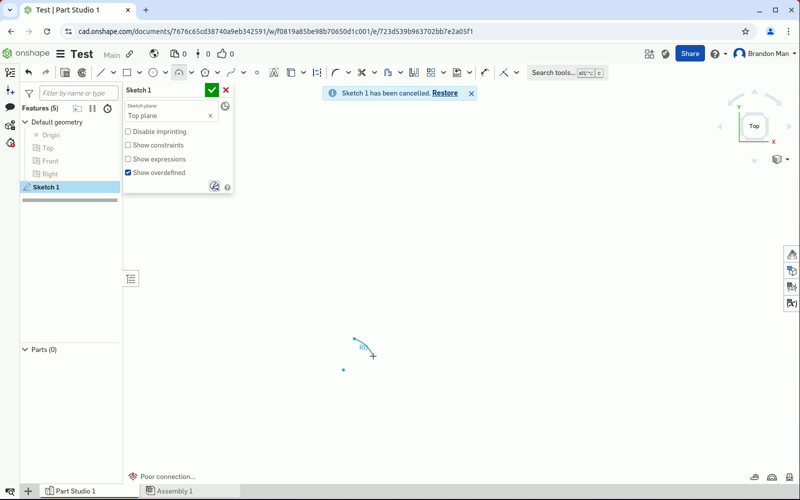
scroll(-6)
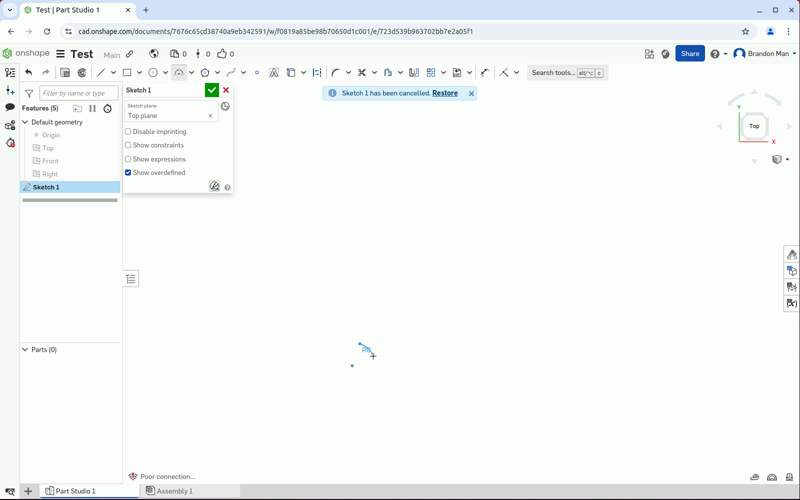
scroll(-6)
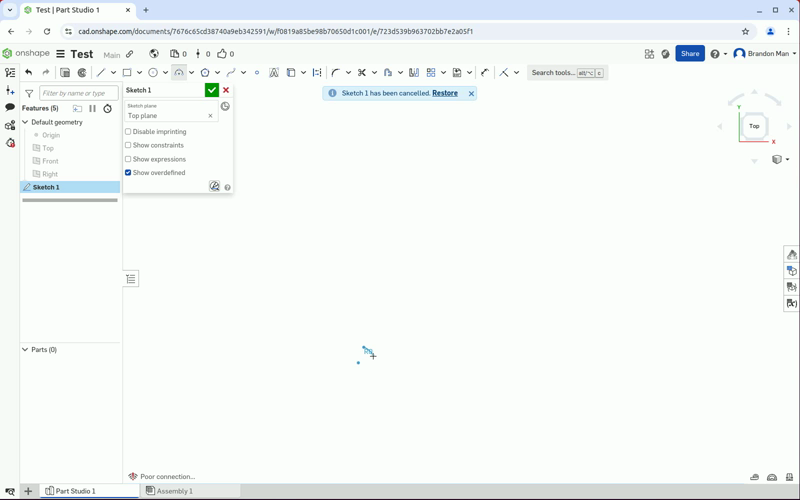
scroll(-6)
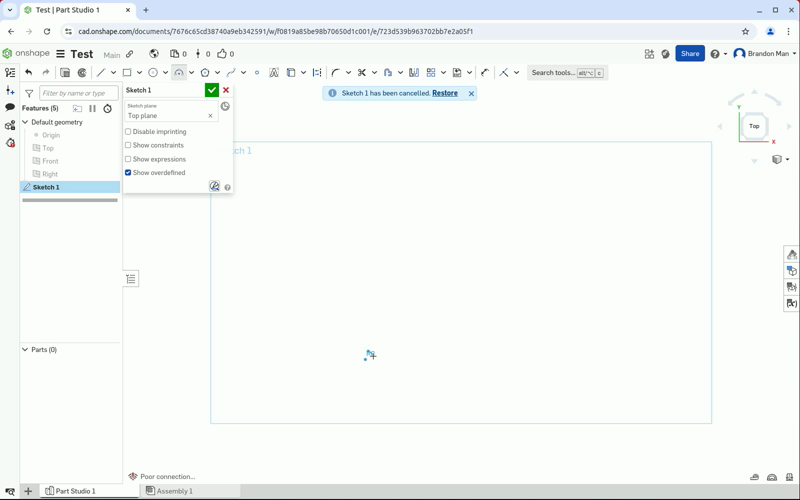
mouse_move(369, 354)
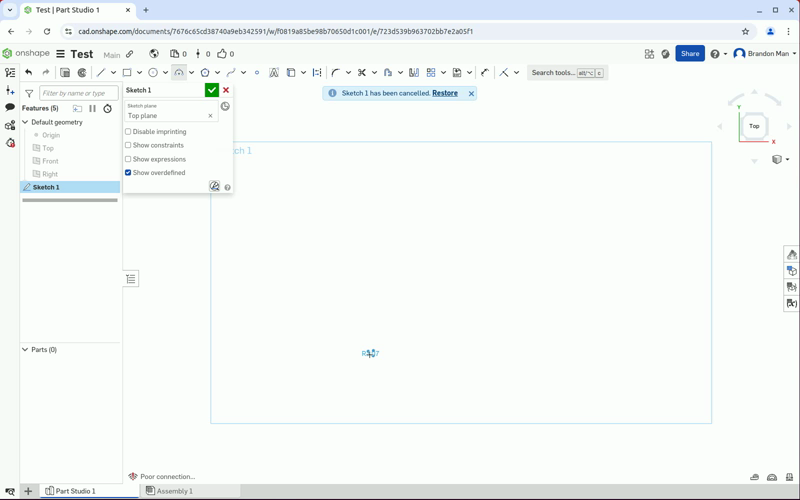
scroll(6)
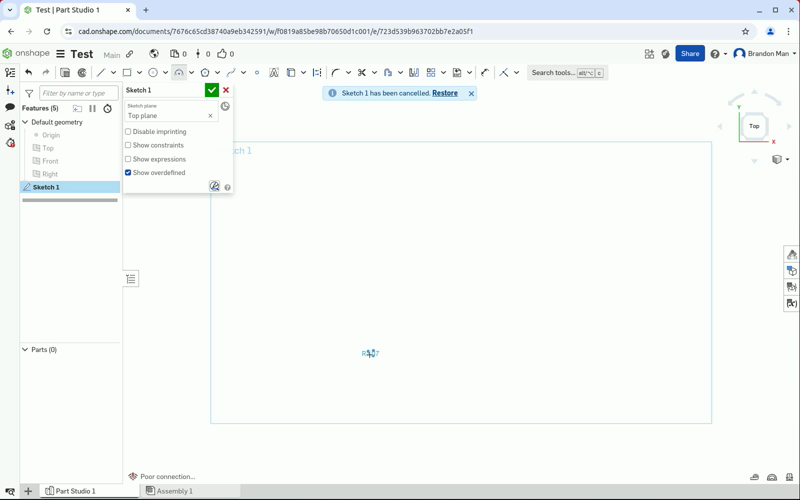
scroll(6)
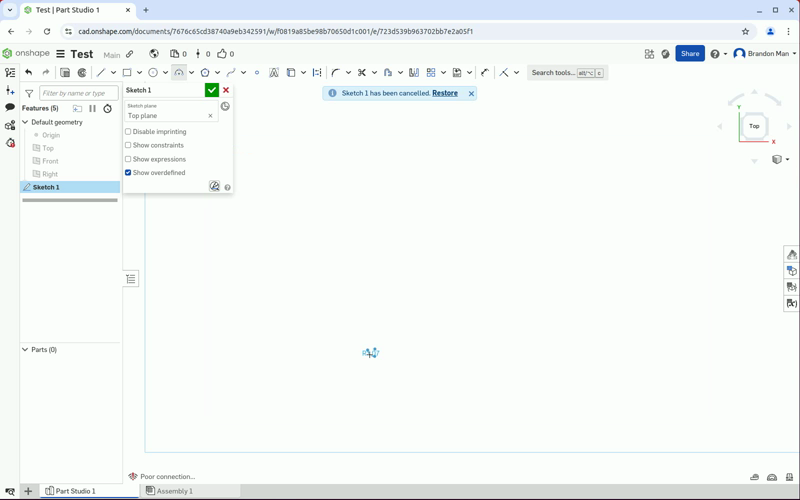
scroll(6)
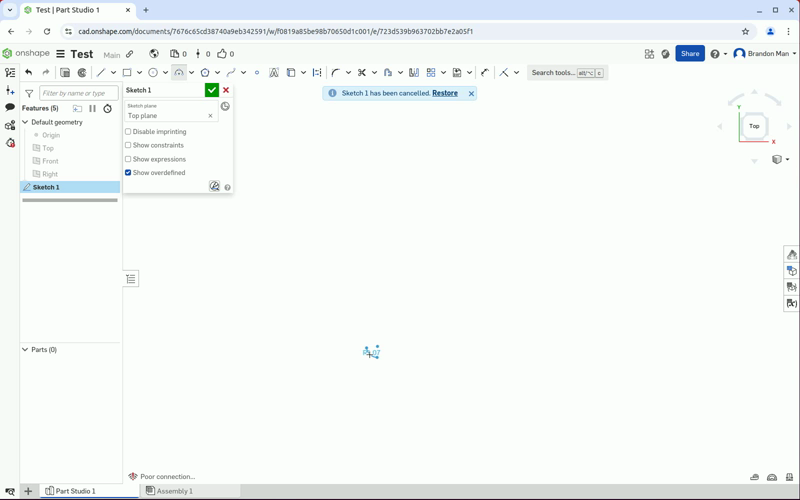
scroll(6)
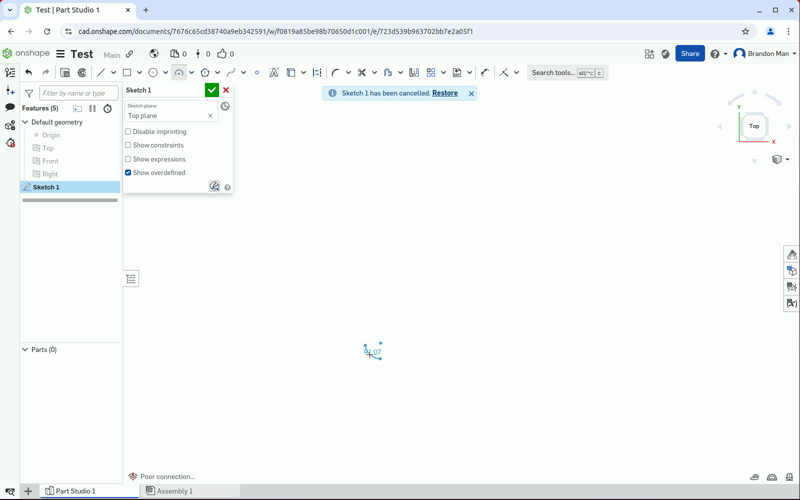
scroll(6)
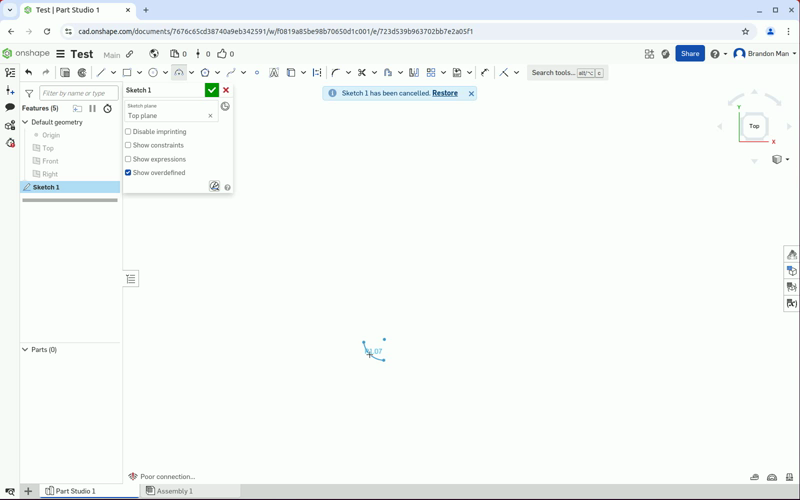
scroll(6)
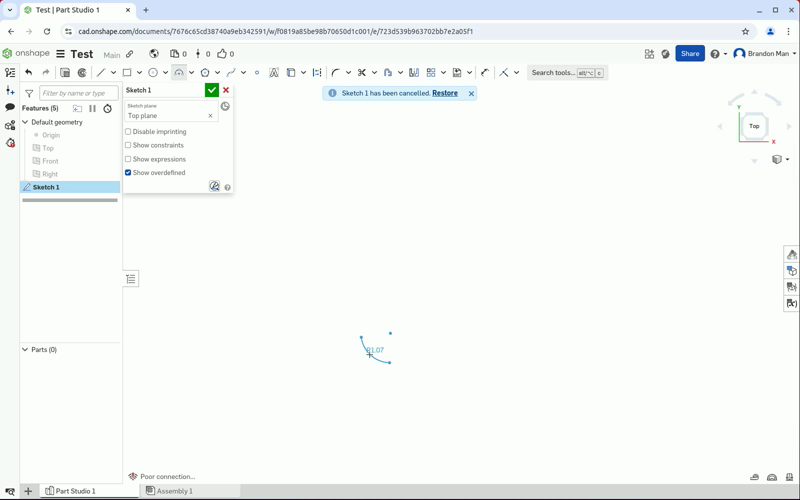
scroll(6)
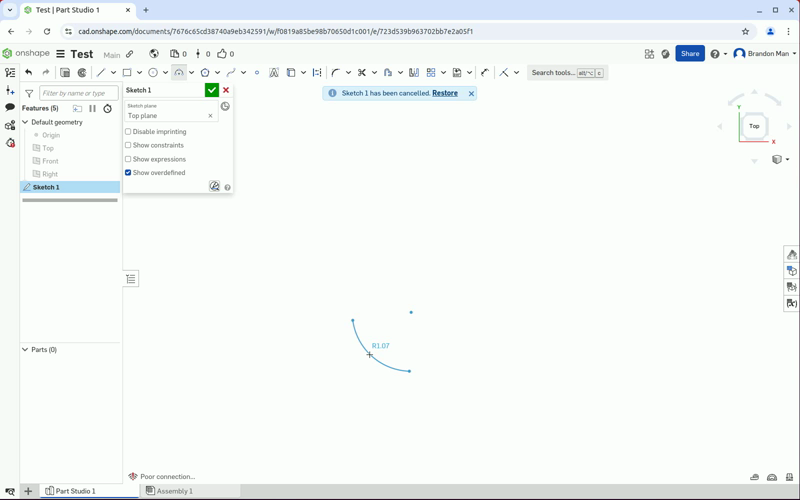
click(369, 354)
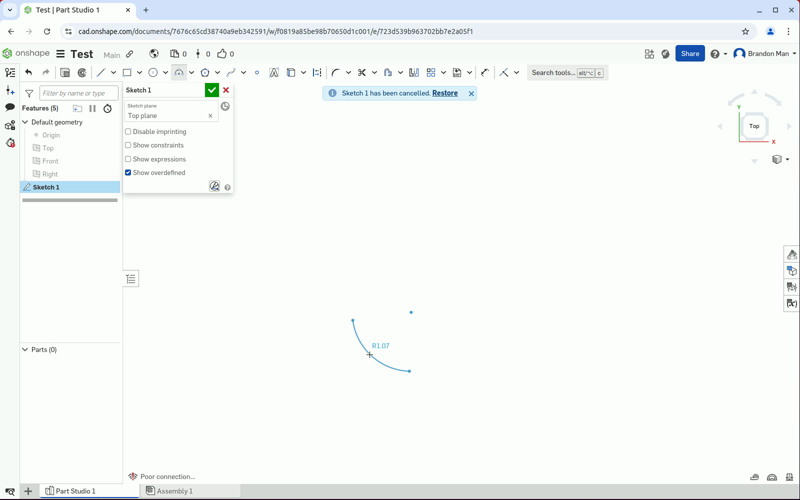
scroll(-6)
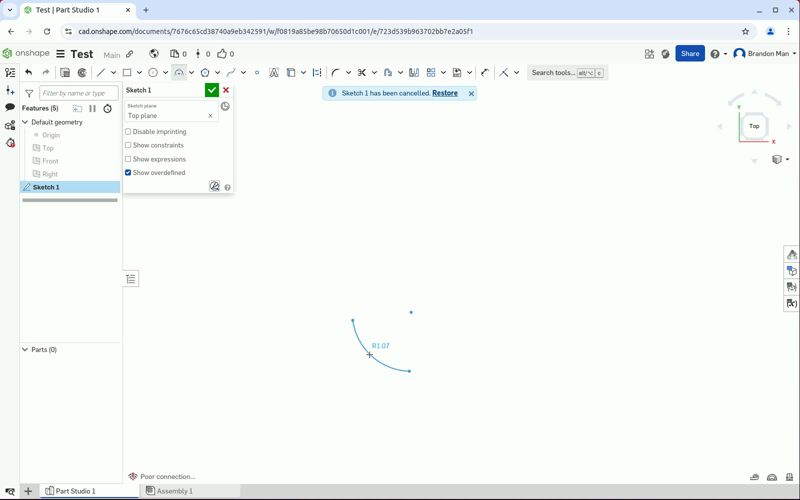
scroll(-6)
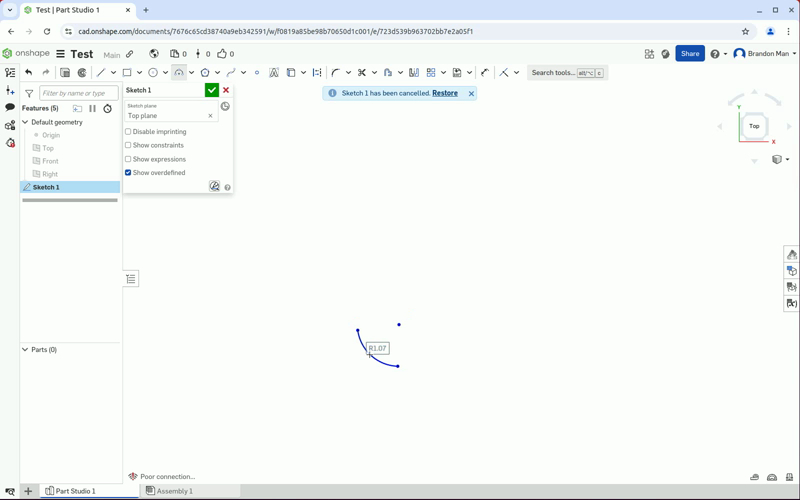
scroll(-6)
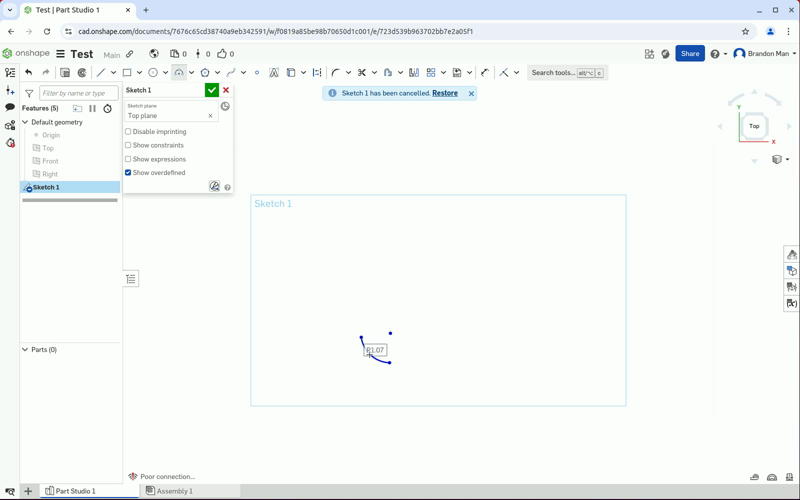
scroll(-6)
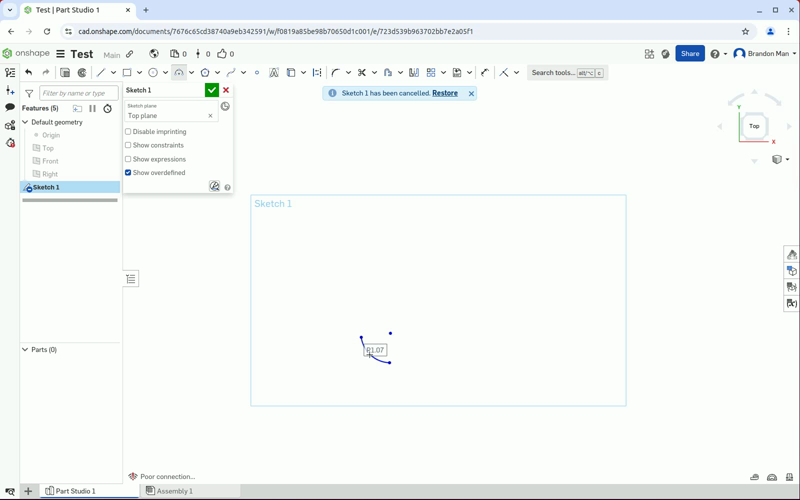
scroll(-6)
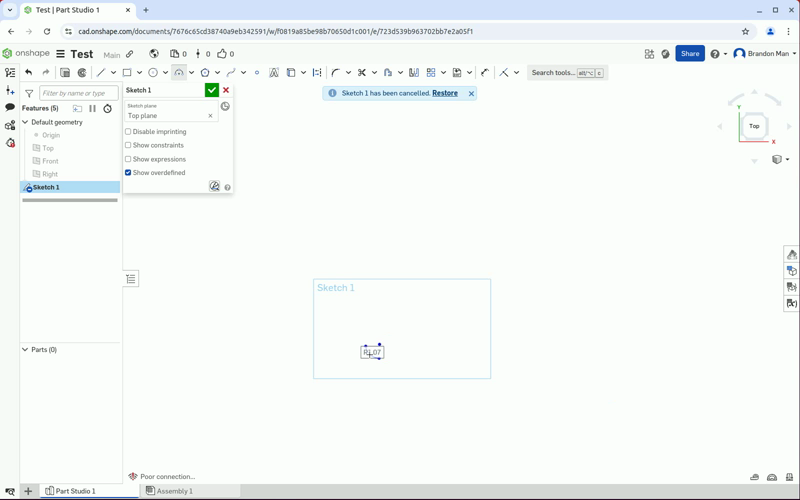
scroll(-6)
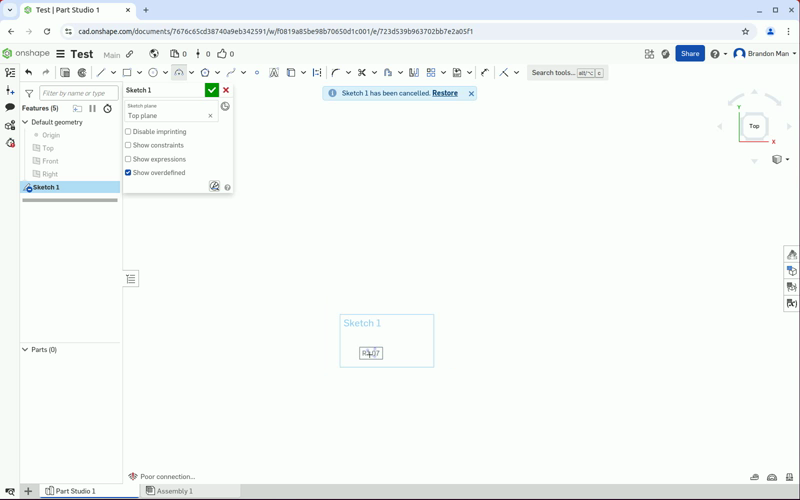
scroll(-6)
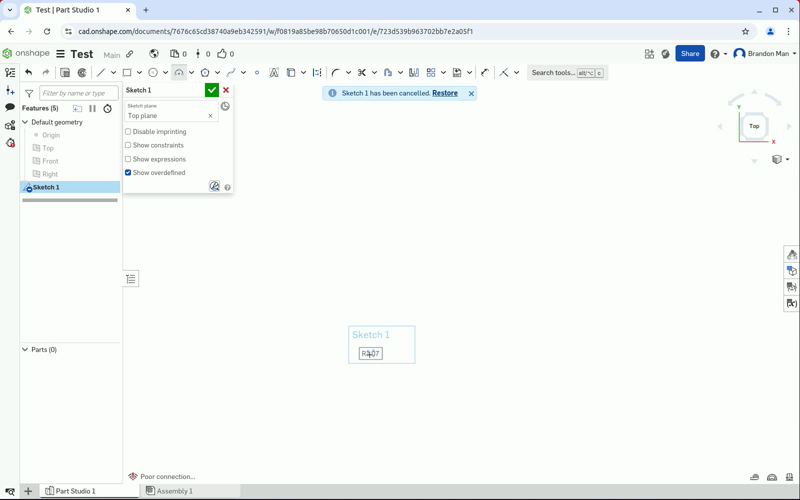
key_up(shift)
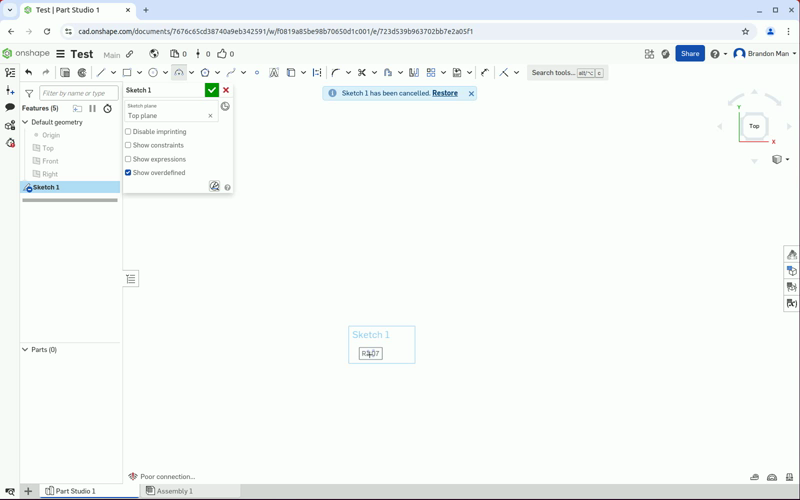
key(esc)
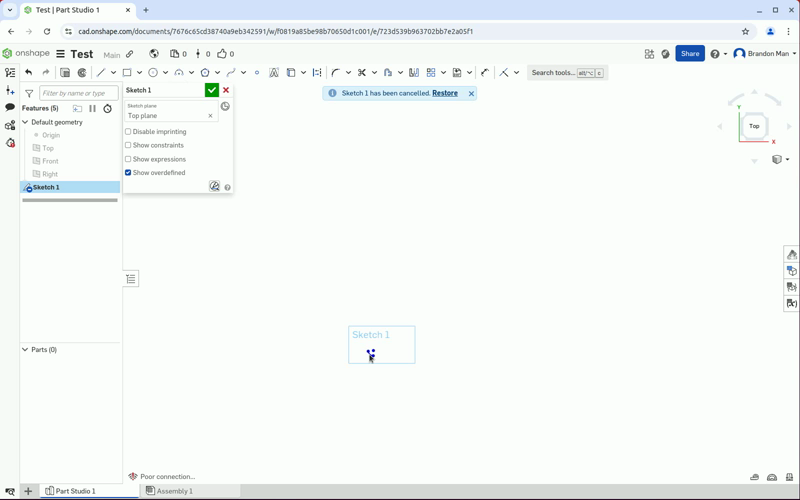
key(l)
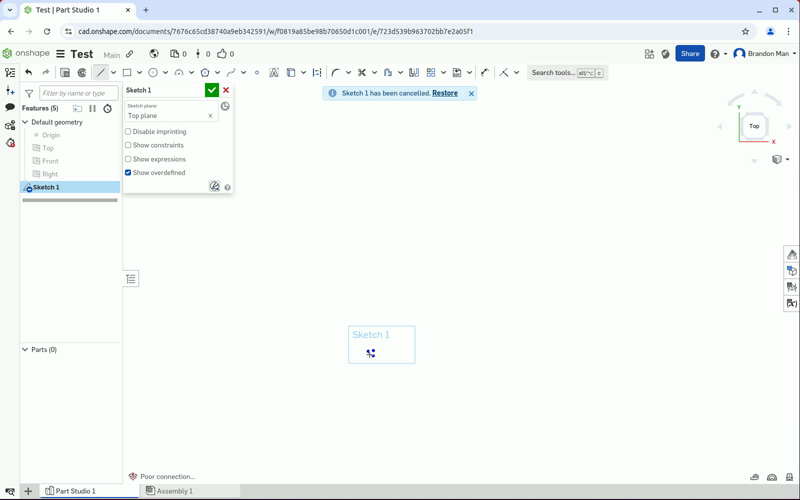
mouse_move(373, 355)
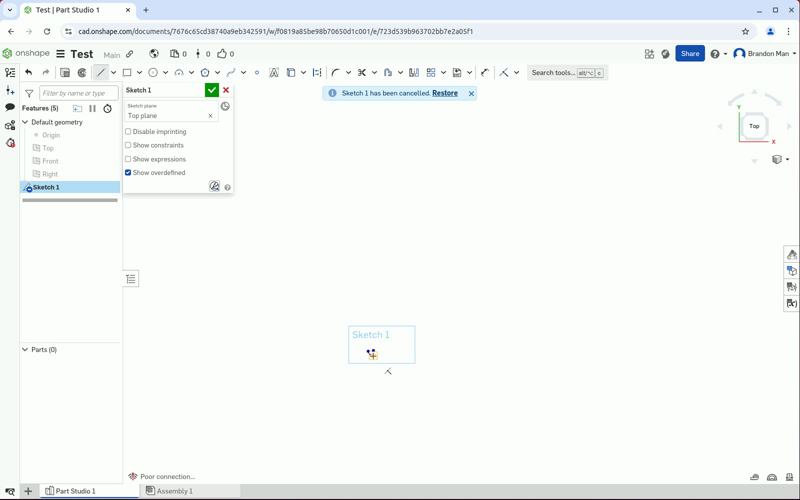
scroll(6)
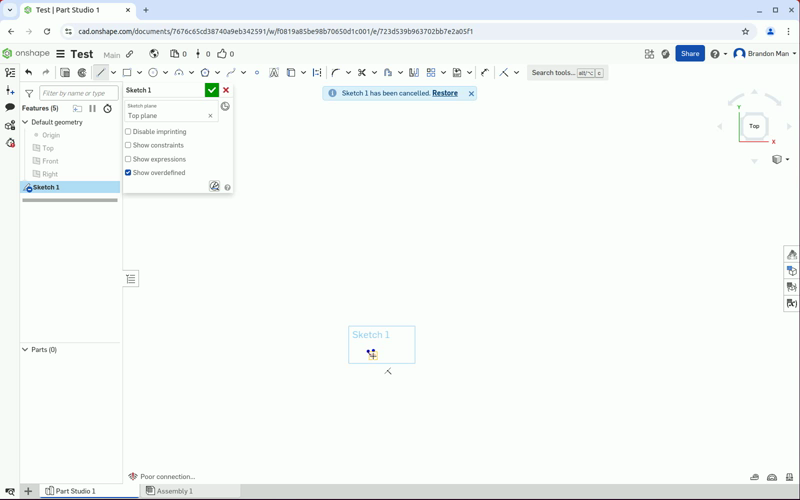
scroll(6)
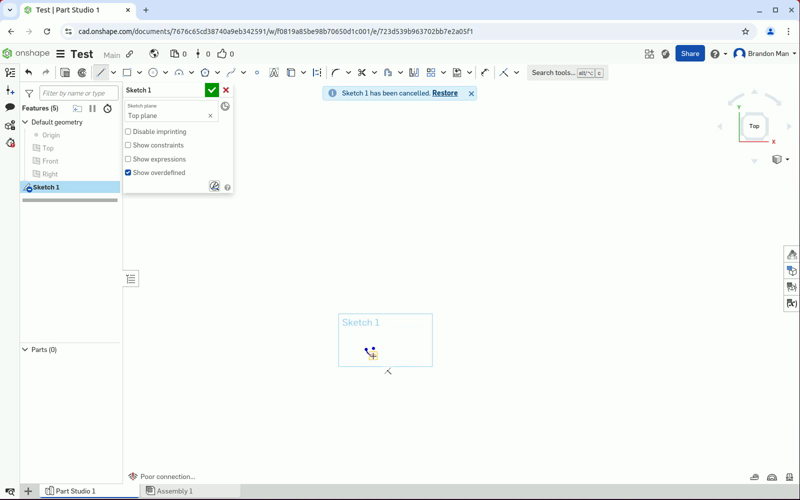
scroll(6)
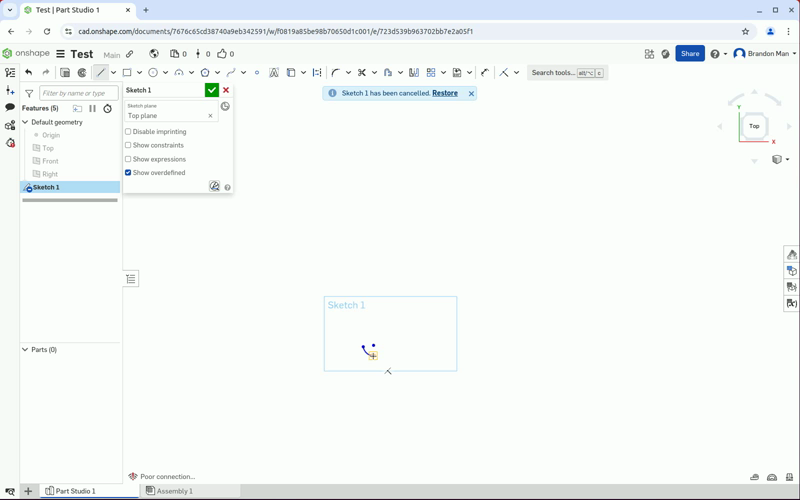
scroll(6)
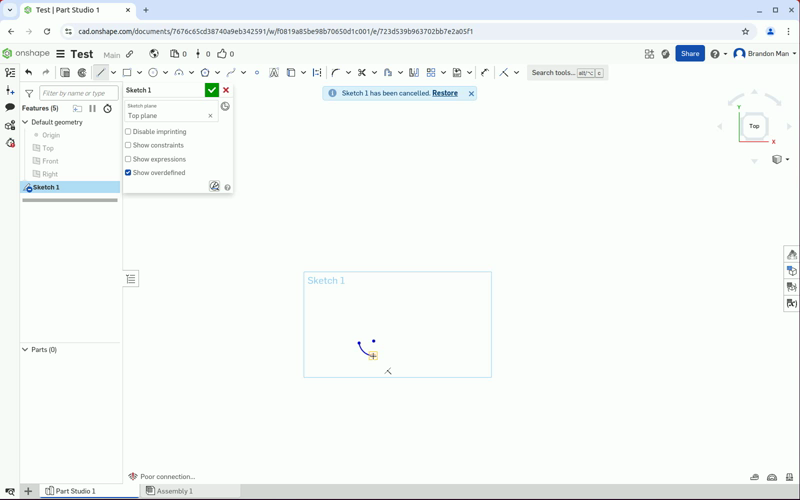
scroll(6)
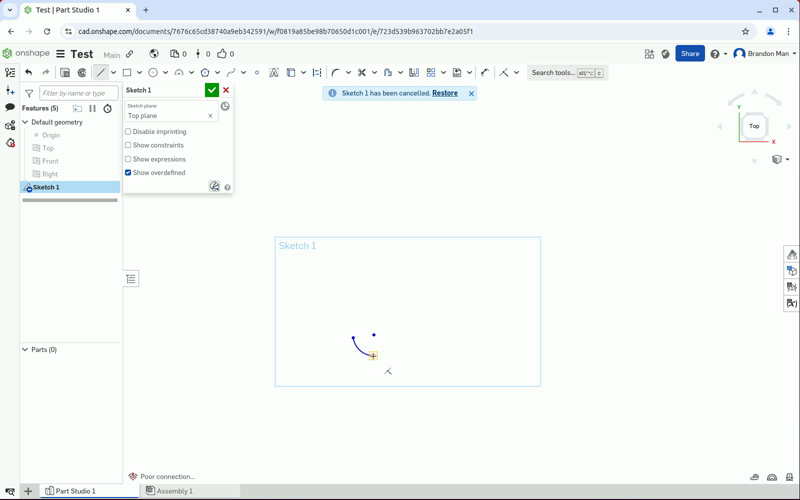
scroll(6)
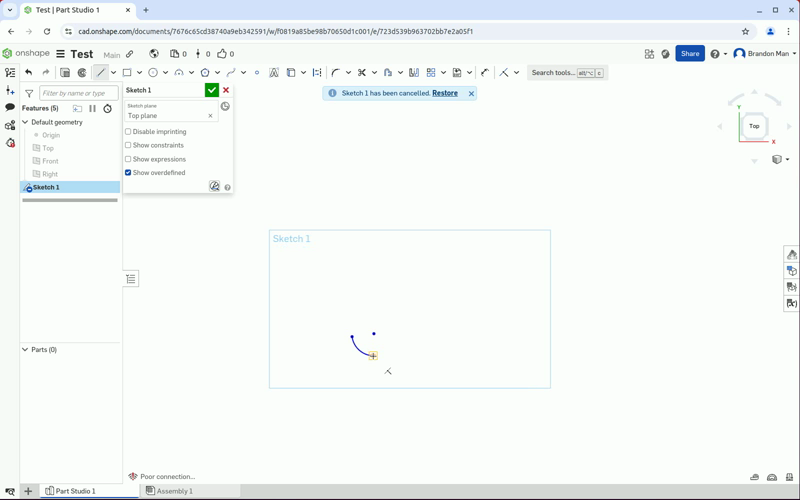
scroll(6)
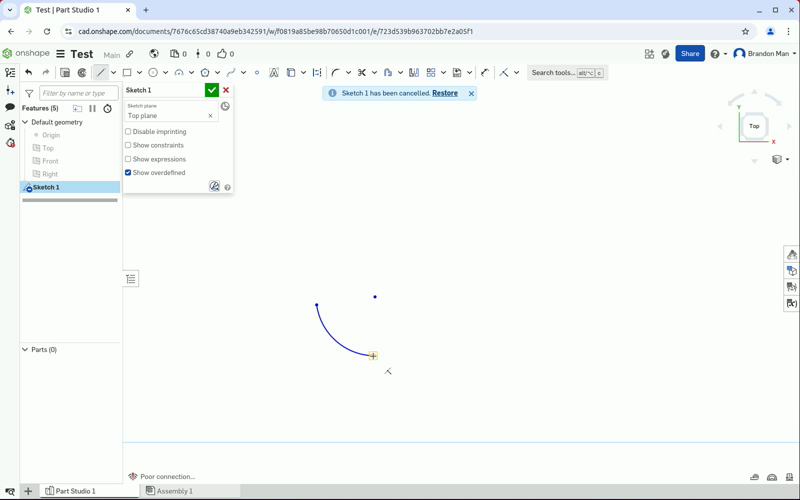
click(373, 355)
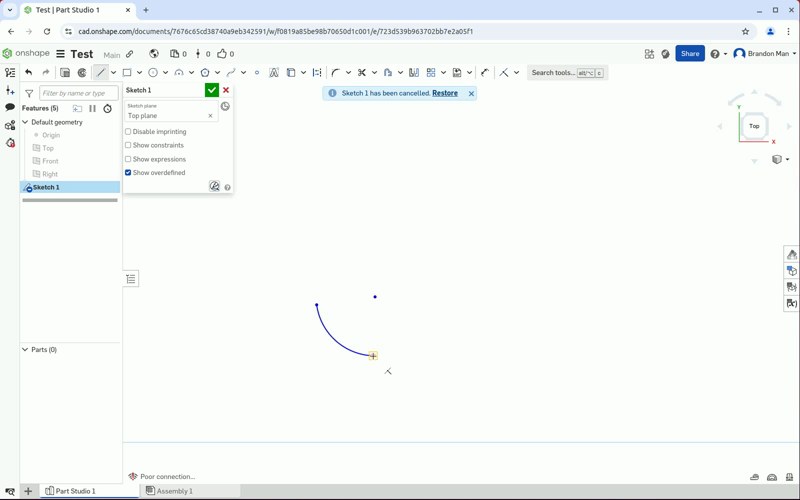
scroll(-6)
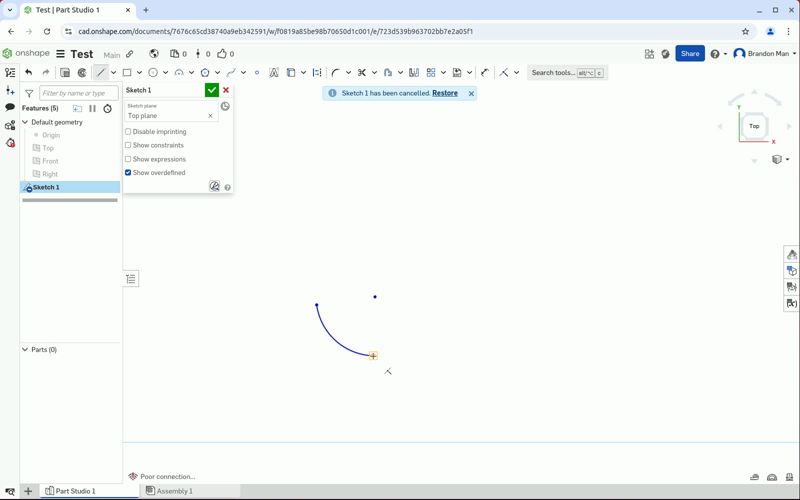
scroll(-6)
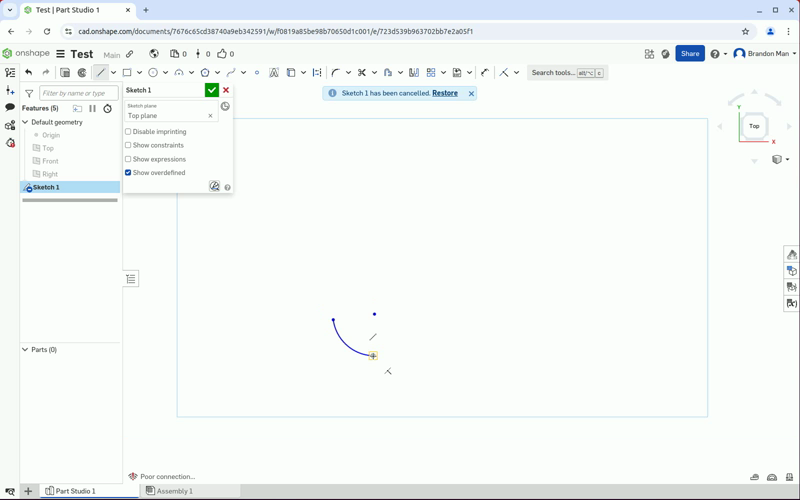
scroll(-6)
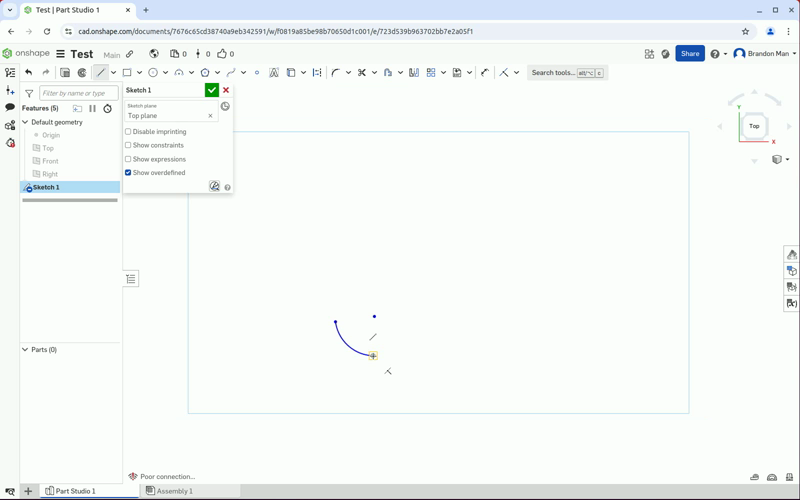
scroll(-6)
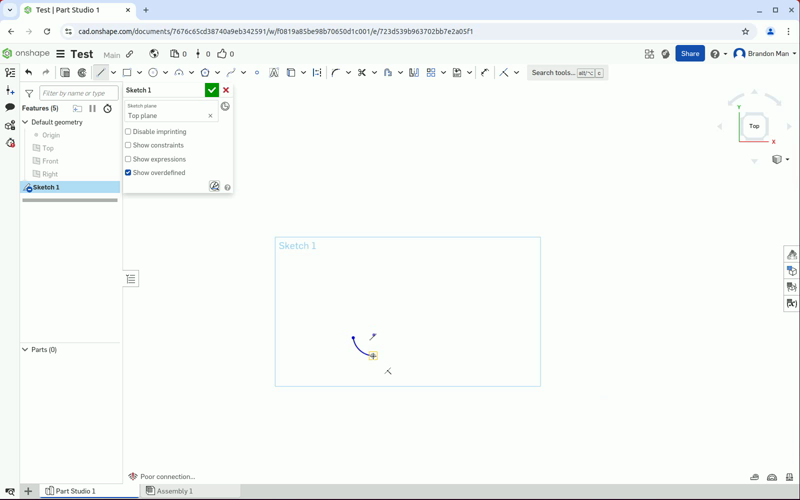
scroll(-6)
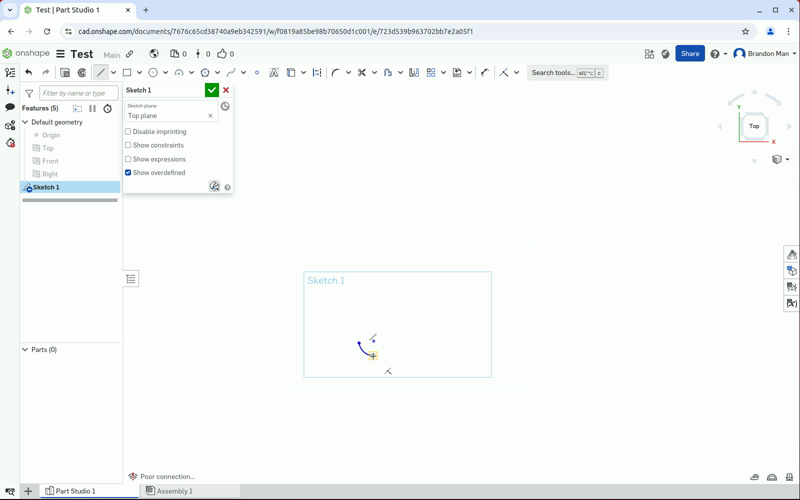
scroll(-6)
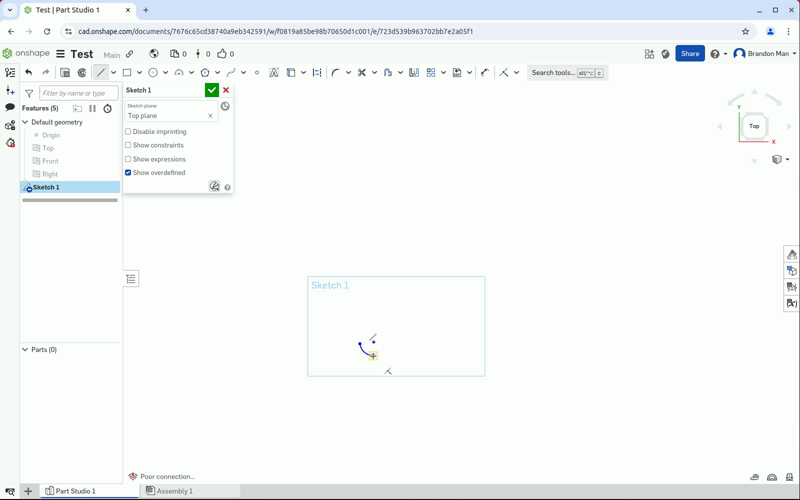
scroll(-6)
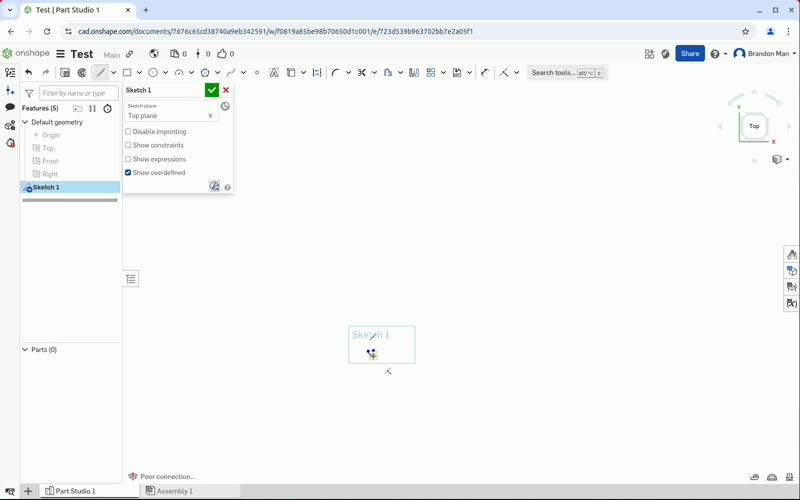
key_down(shift)
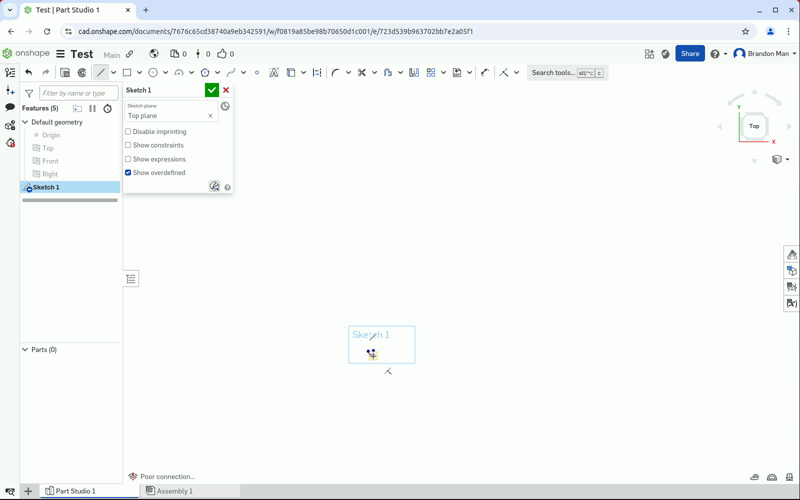
mouse_move(452, 355)
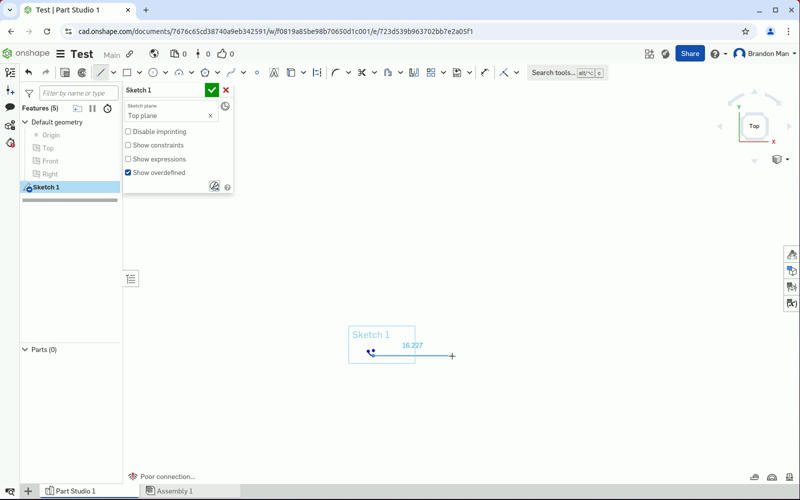
click(452, 355)
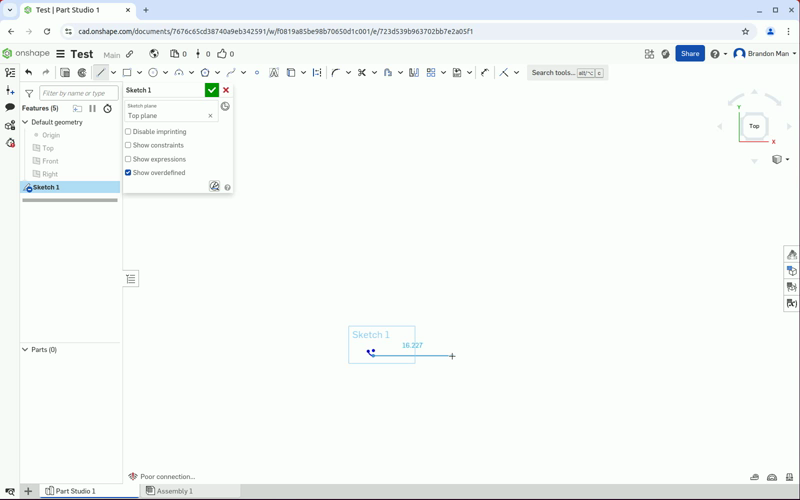
key_up(shift)
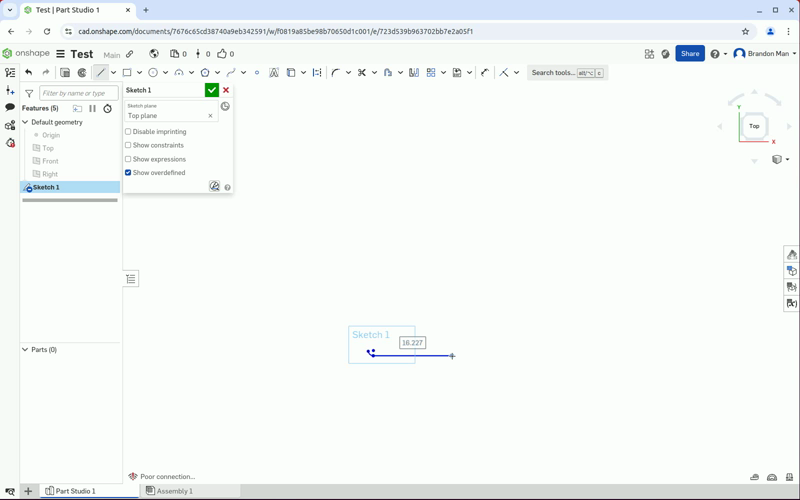
key(esc)
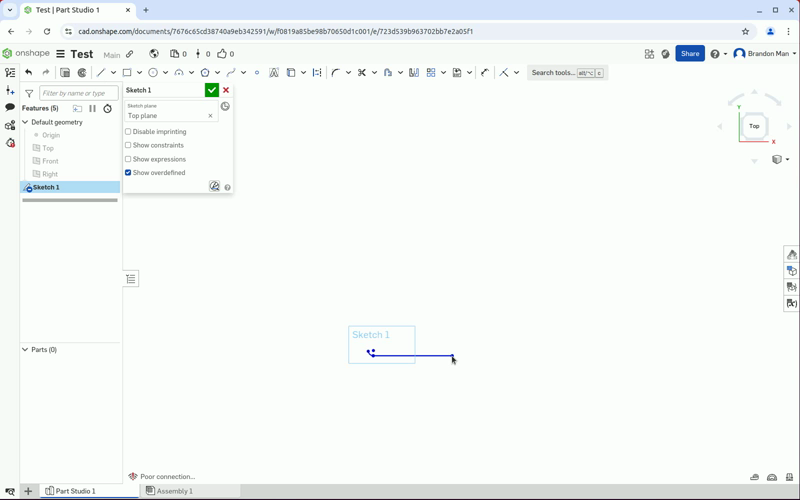
key(a)
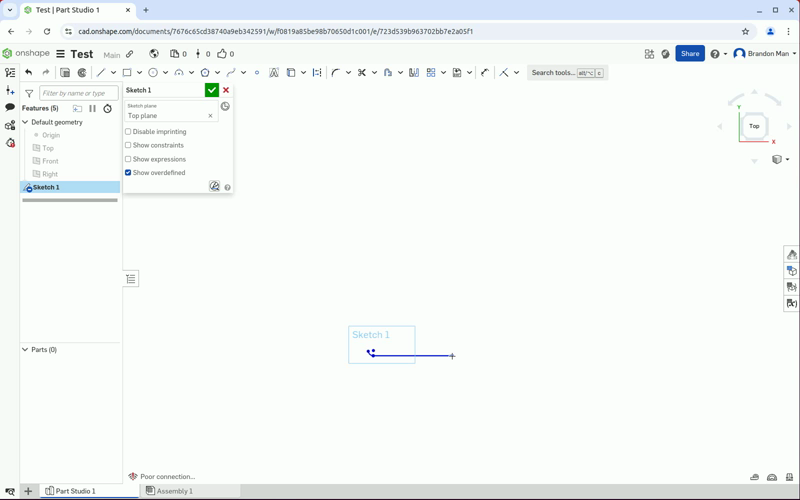
mouse_move(452, 355)
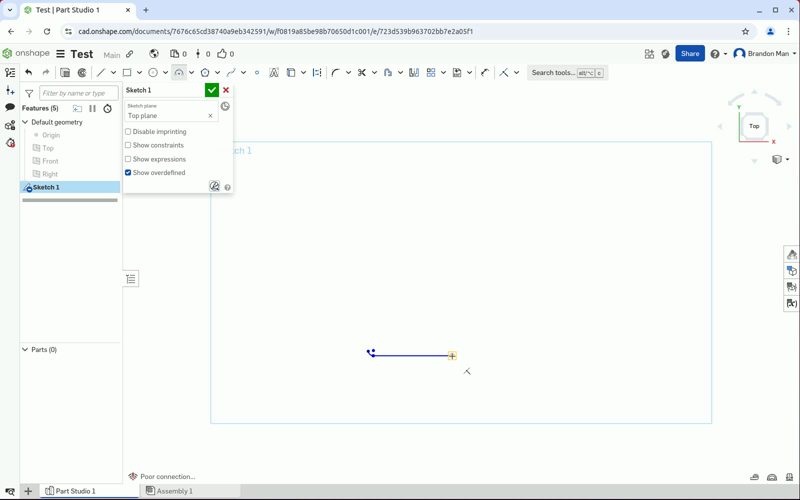
click(452, 355)
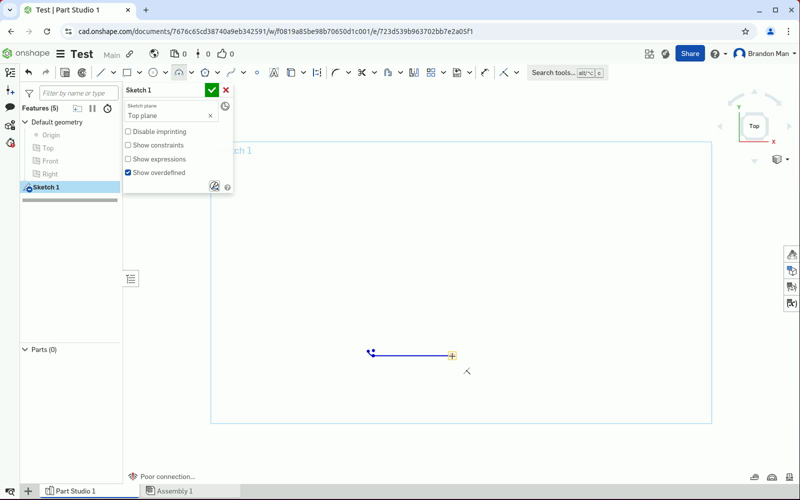
key_down(shift)
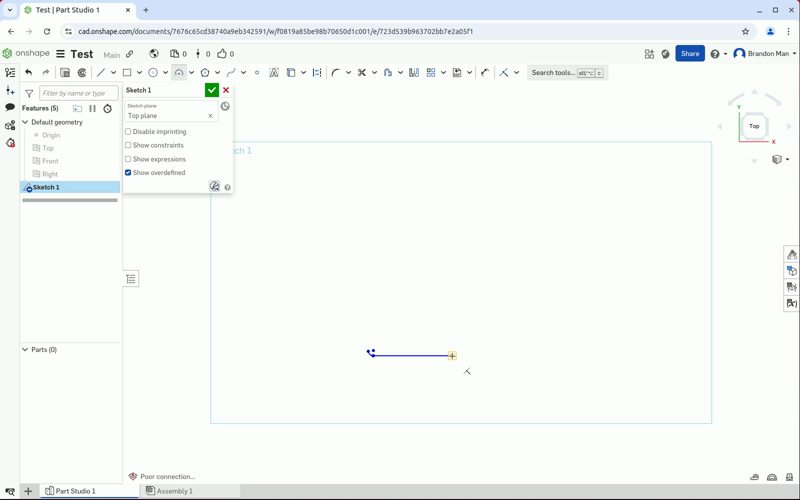
mouse_move(456, 359)
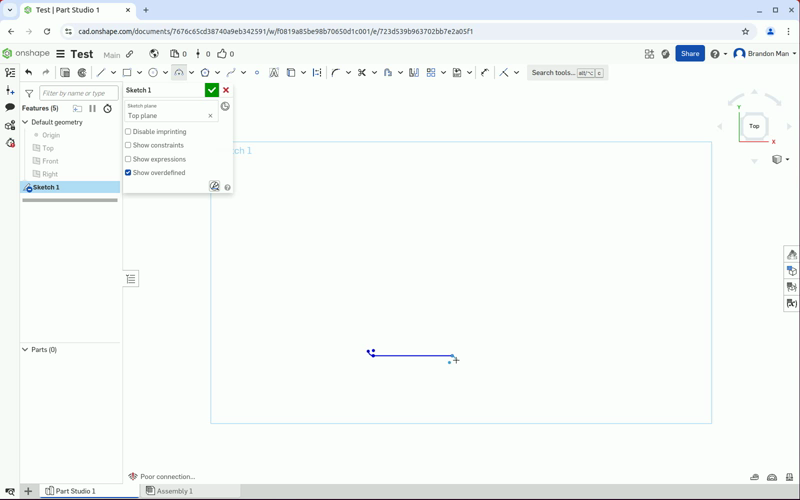
scroll(6)
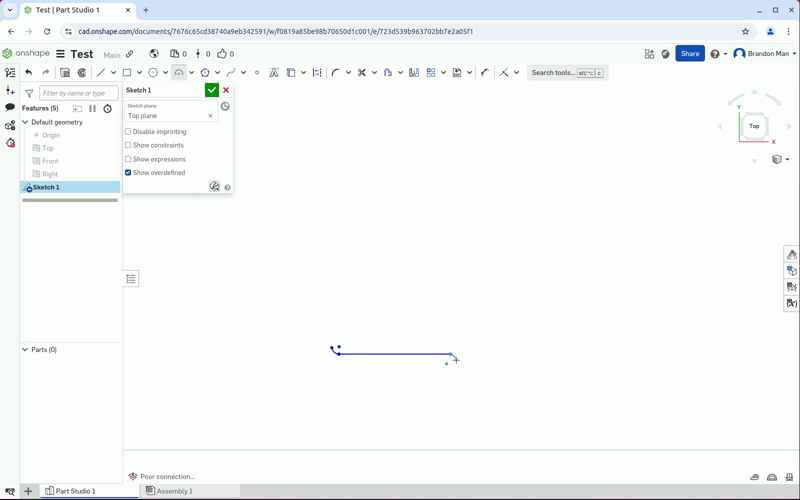
scroll(6)
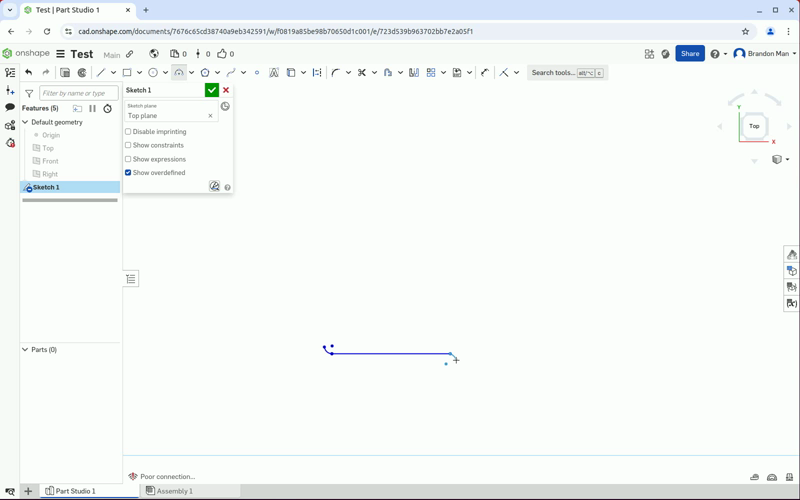
scroll(6)
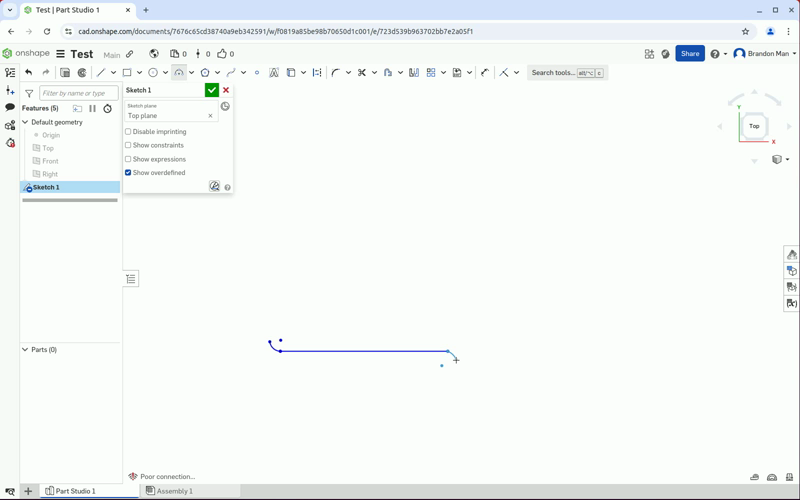
scroll(6)
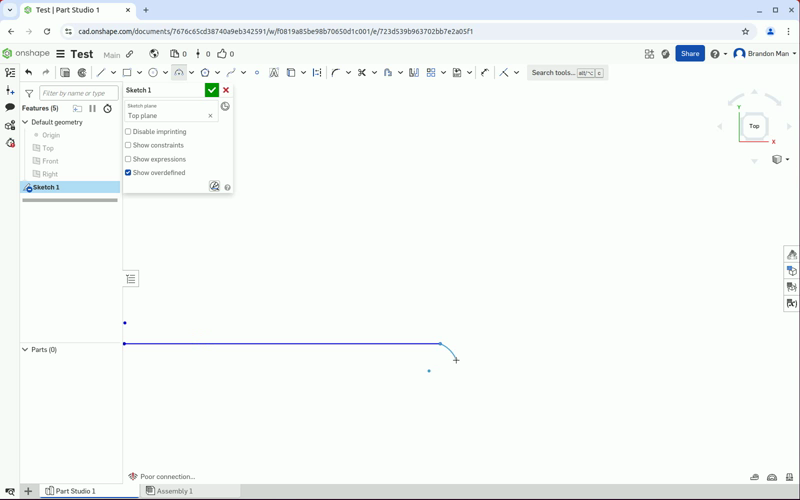
scroll(6)
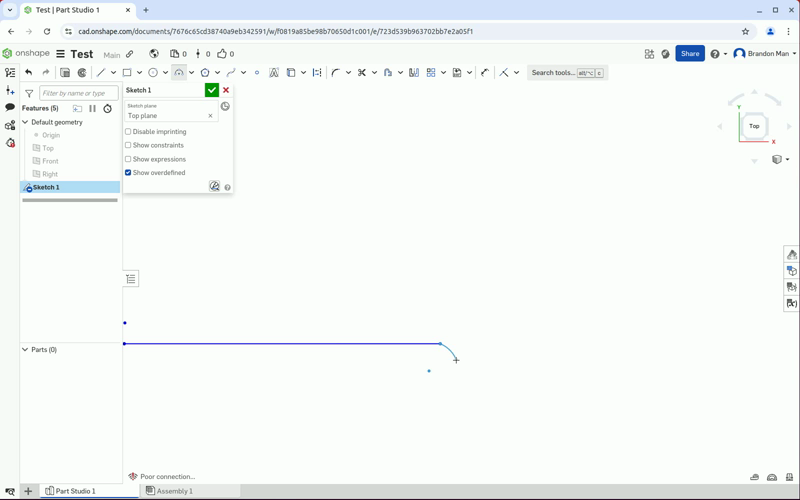
scroll(6)
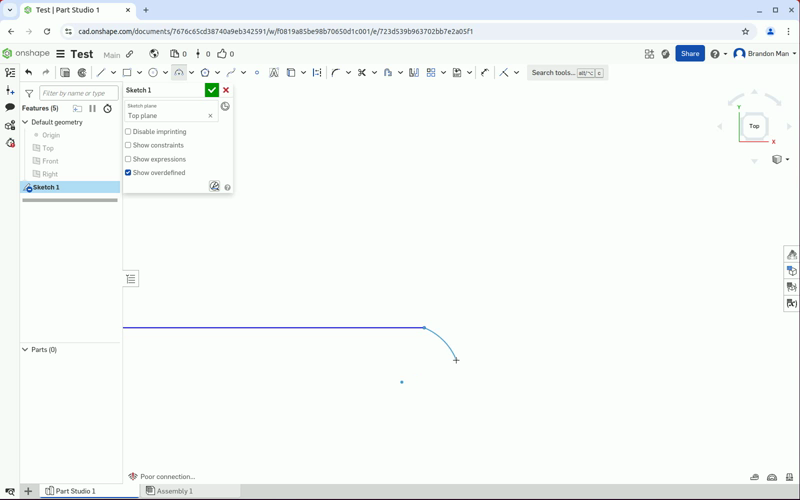
scroll(6)
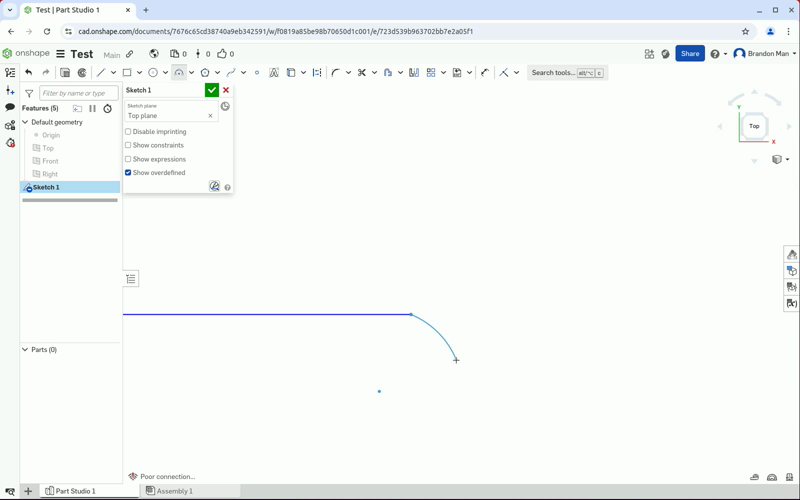
click(456, 359)
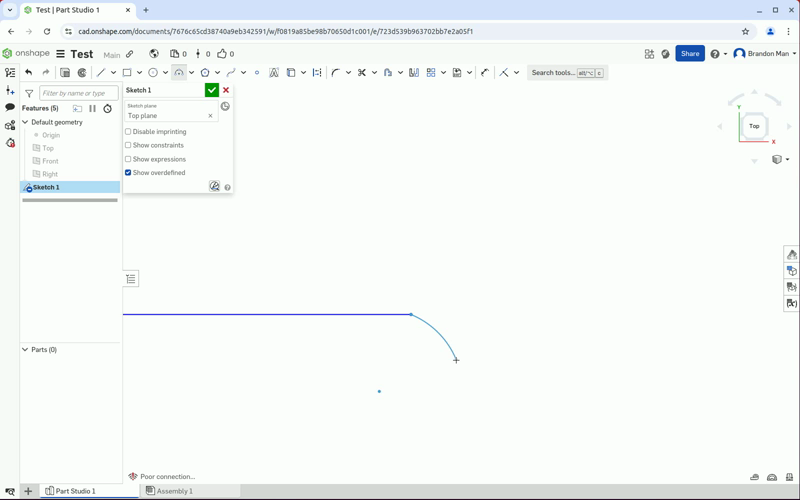
scroll(-6)
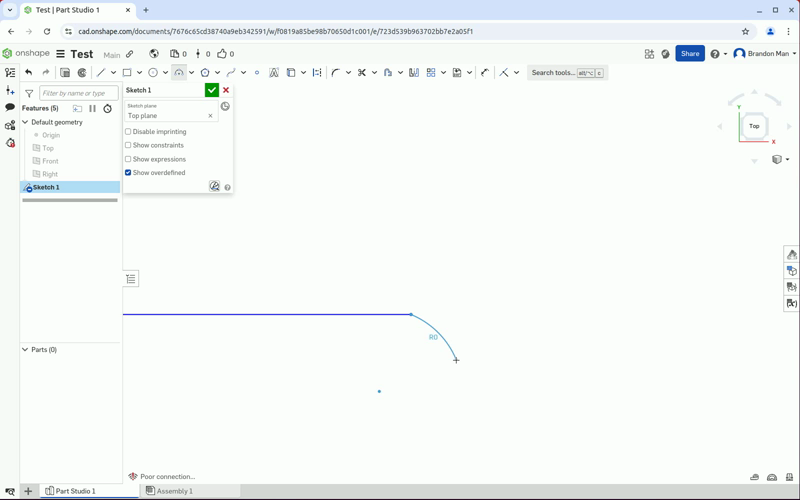
scroll(-6)
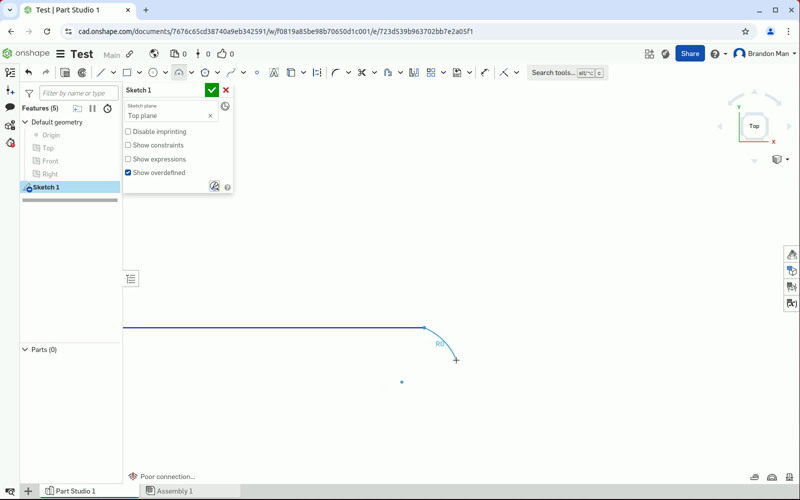
scroll(-6)
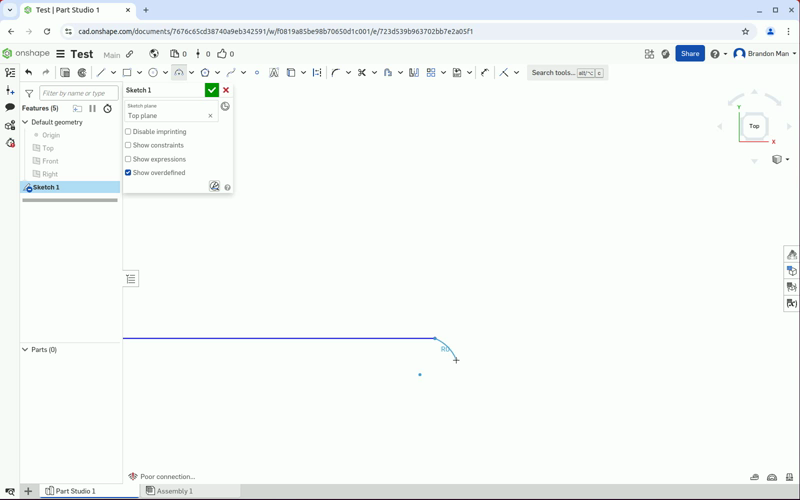
scroll(-6)
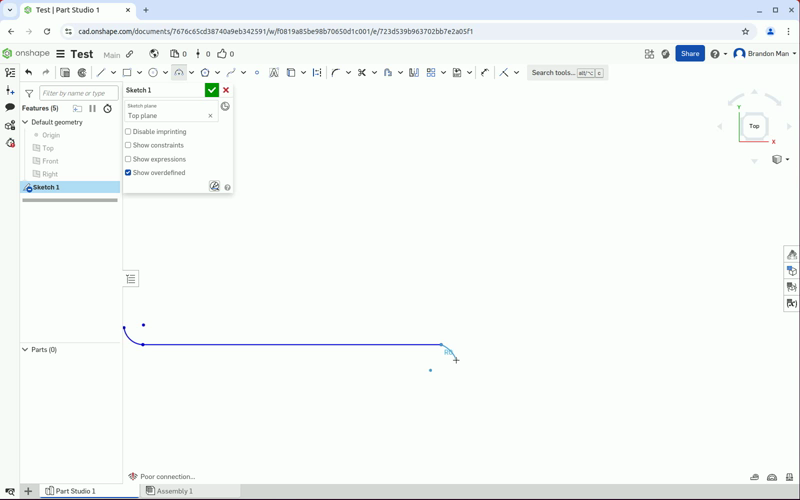
scroll(-6)
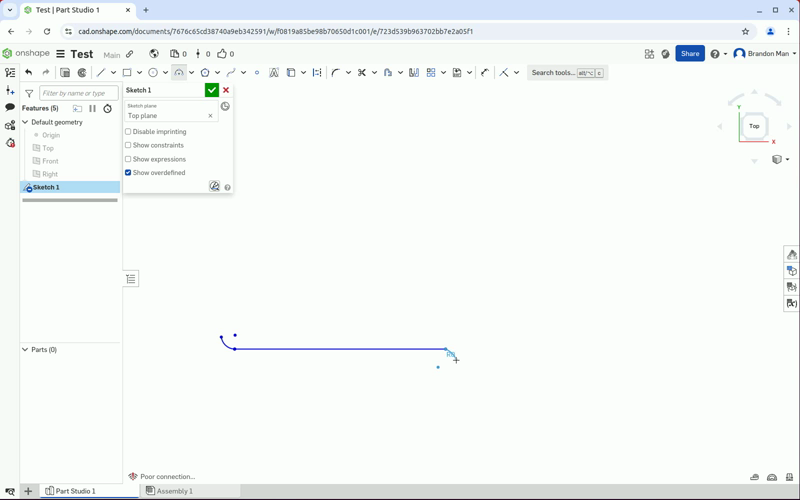
scroll(-6)
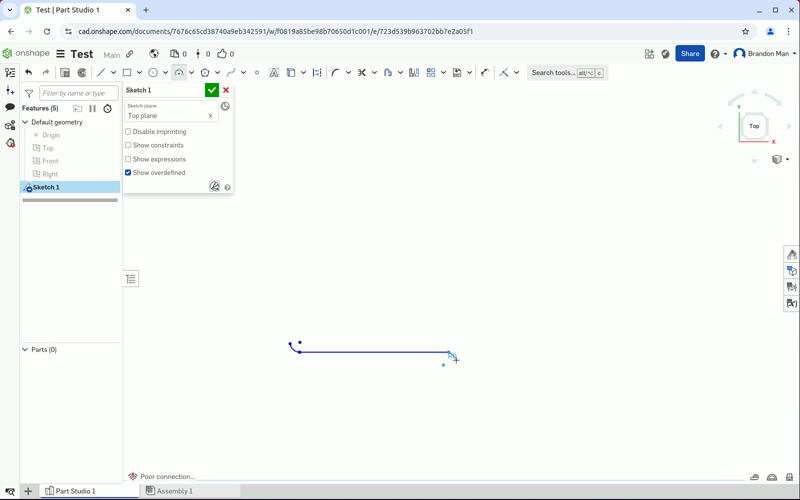
scroll(-6)
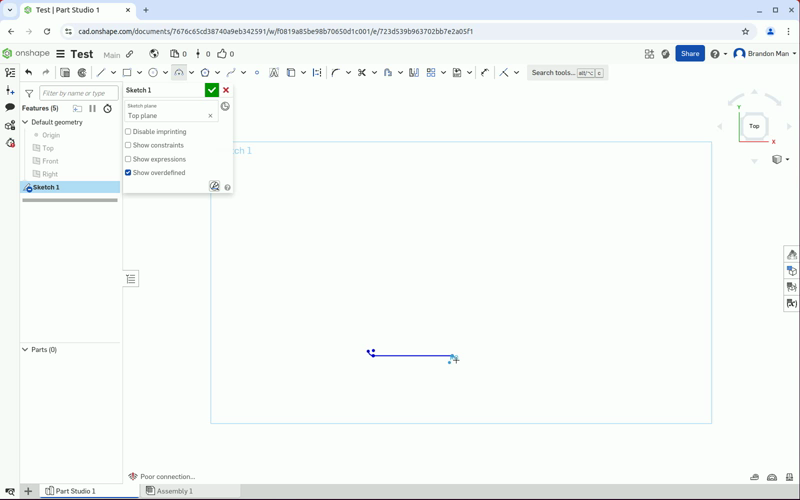
mouse_move(455, 357)
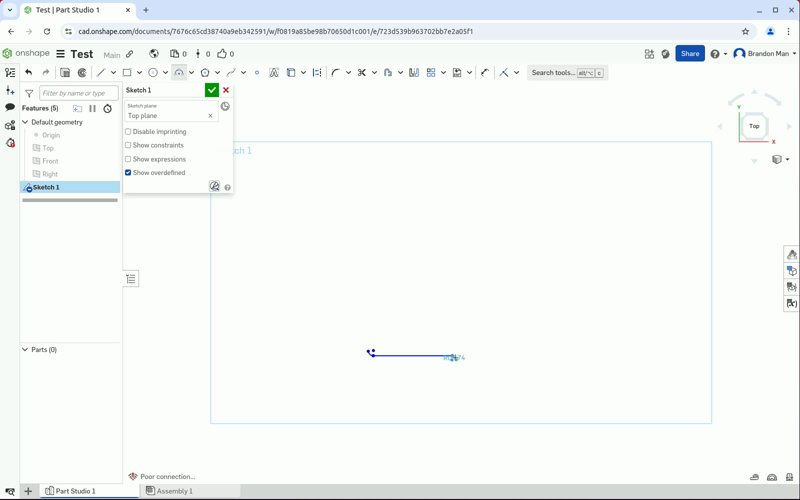
scroll(6)
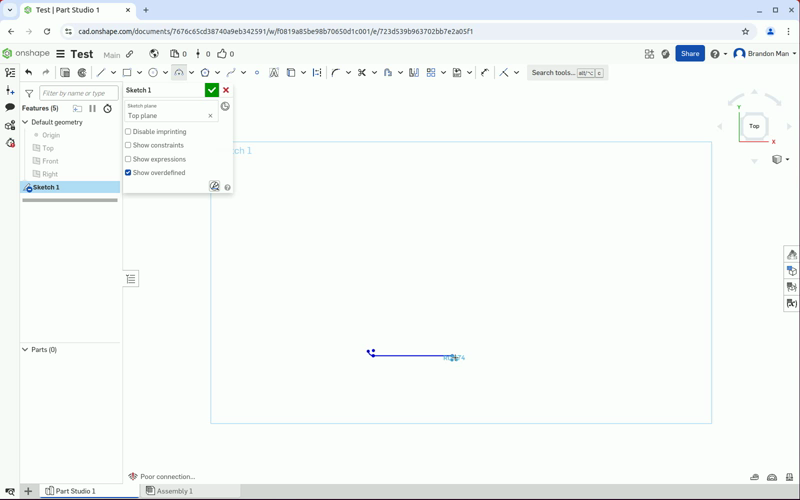
scroll(6)
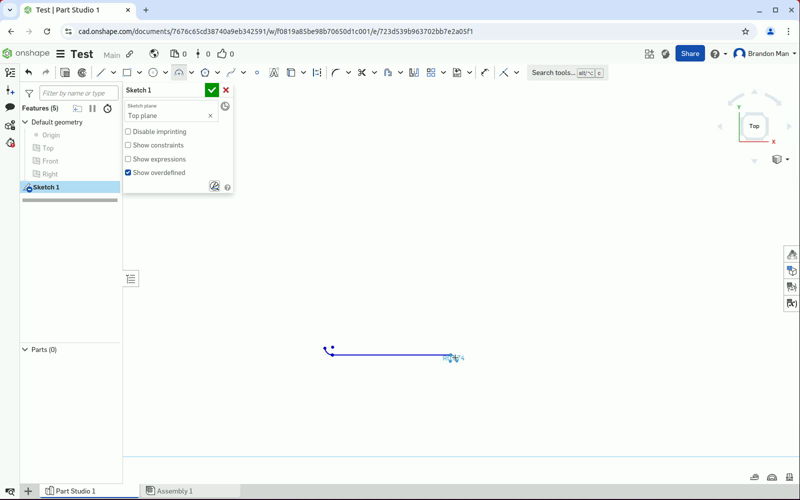
scroll(6)
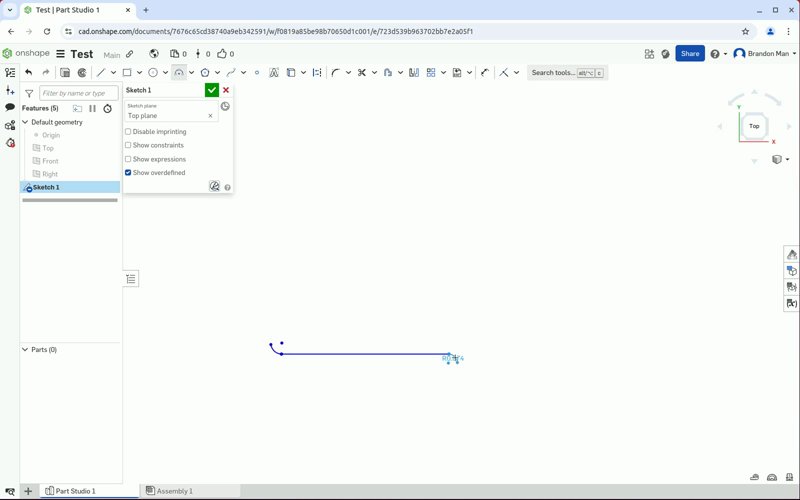
scroll(6)
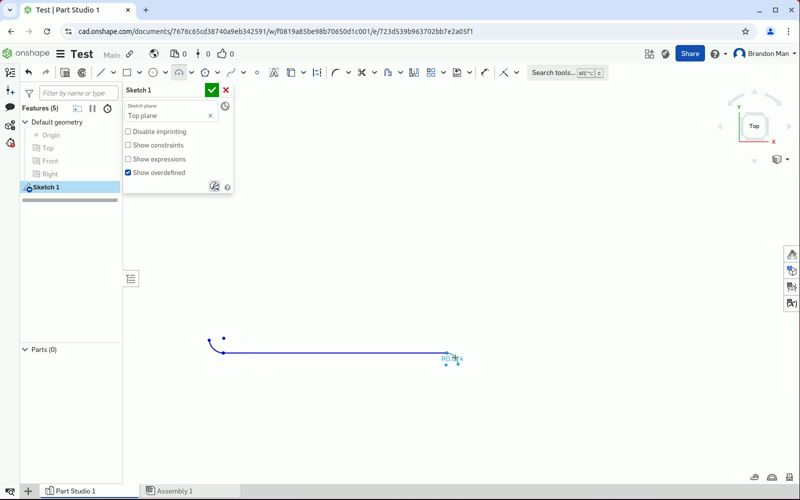
scroll(6)
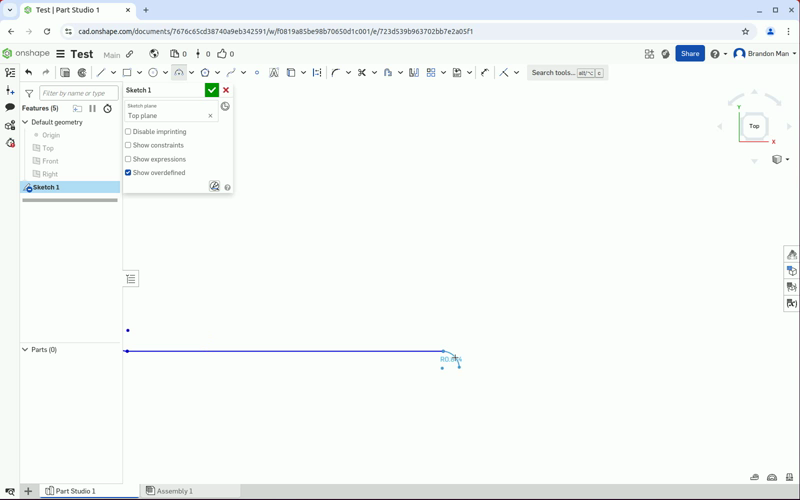
scroll(6)
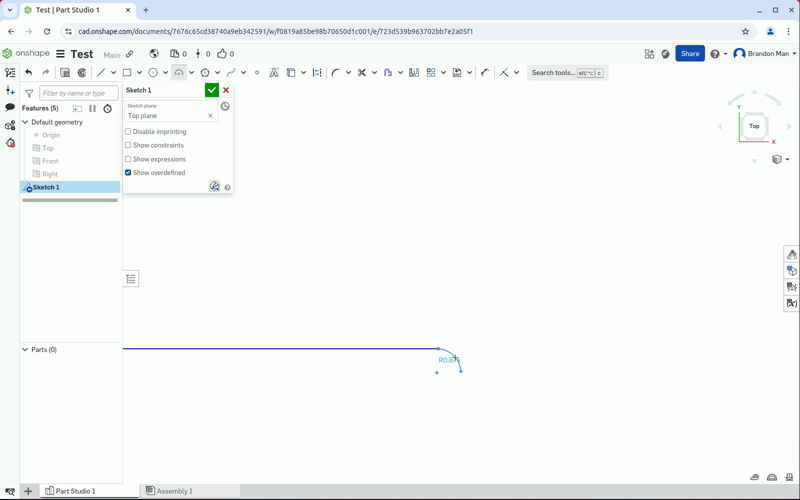
scroll(6)
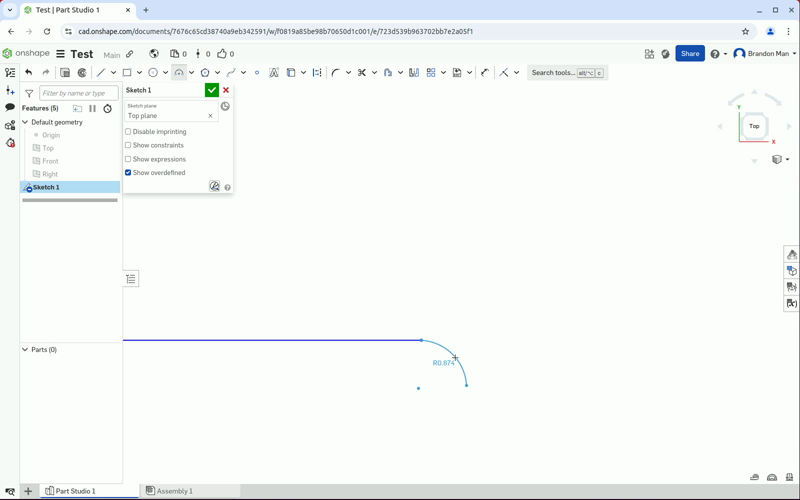
click(455, 357)
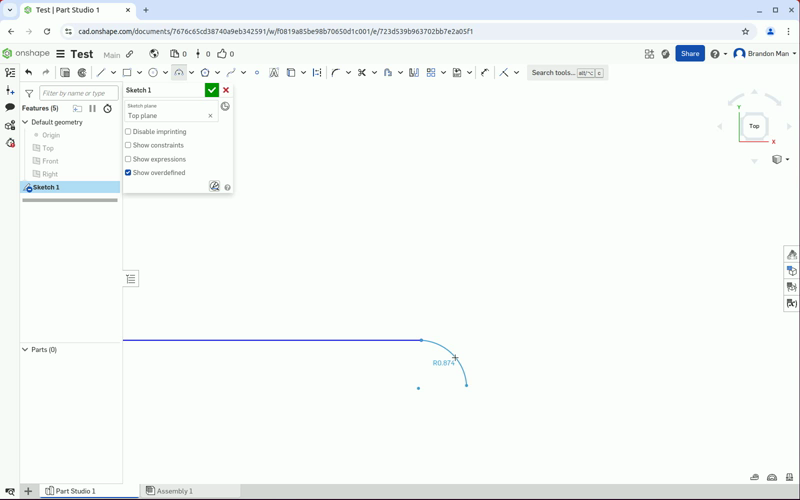
scroll(-6)
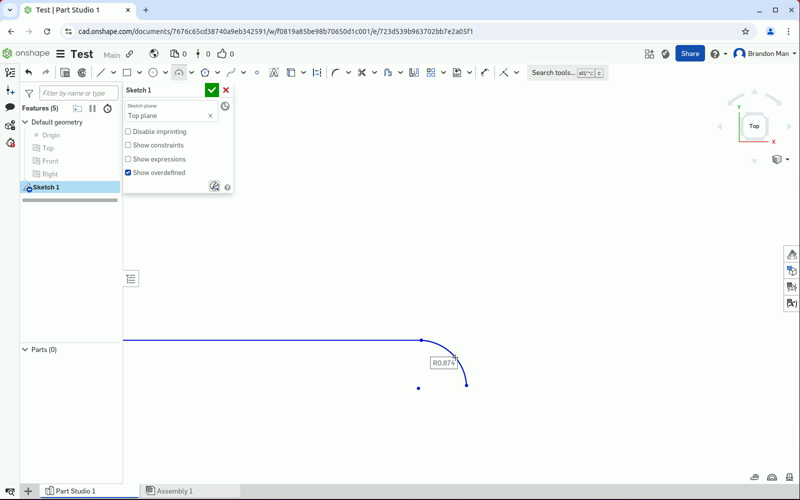
scroll(-6)
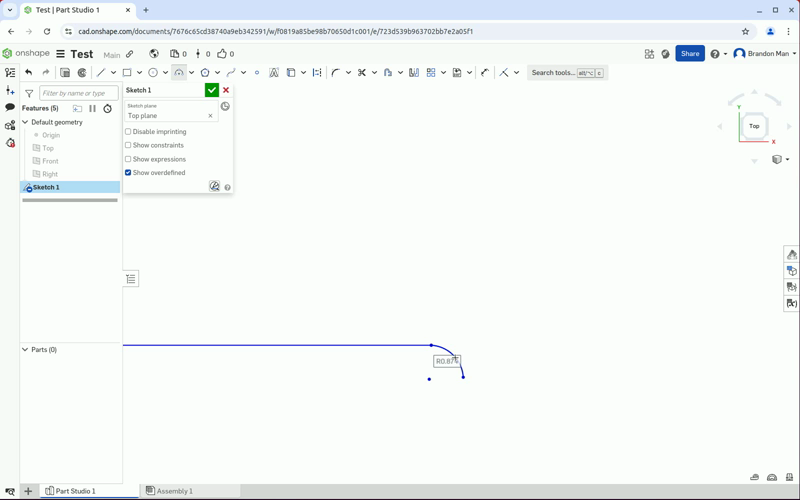
scroll(-6)
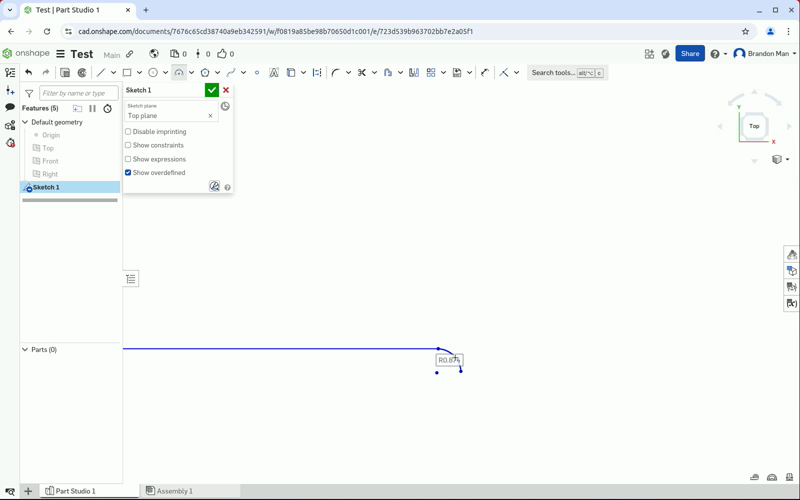
scroll(-6)
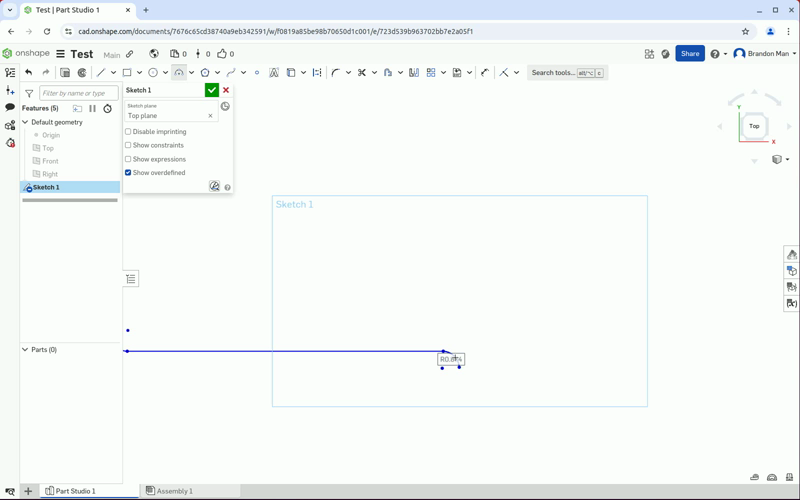
scroll(-6)
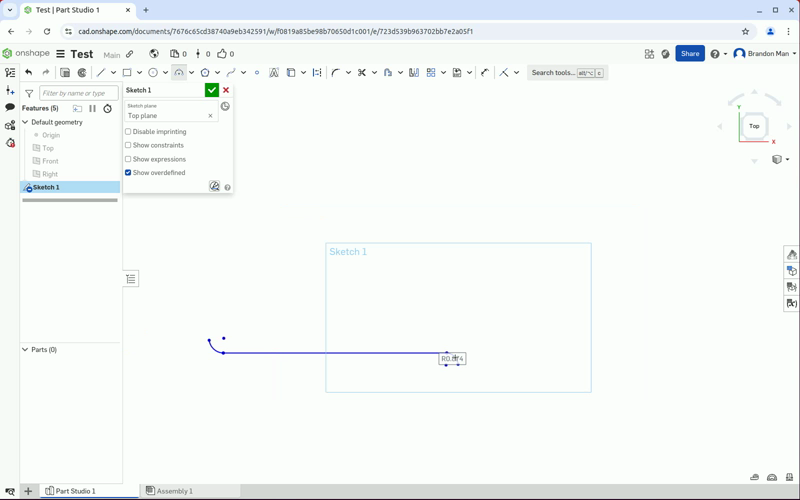
scroll(-6)
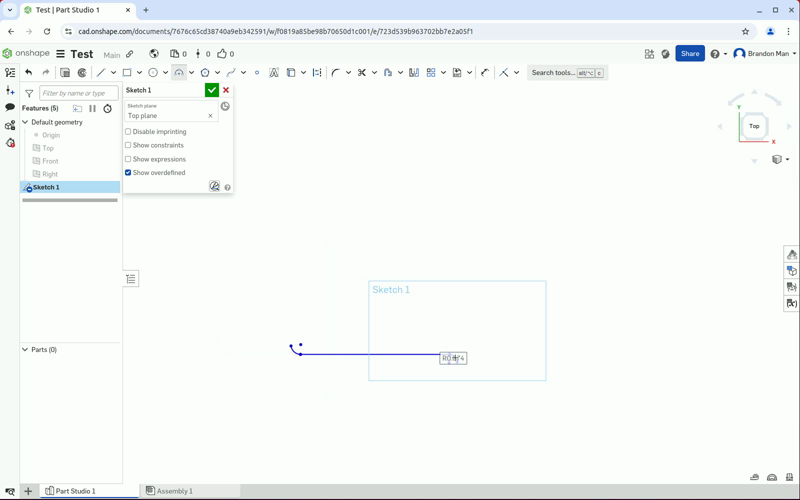
scroll(-6)
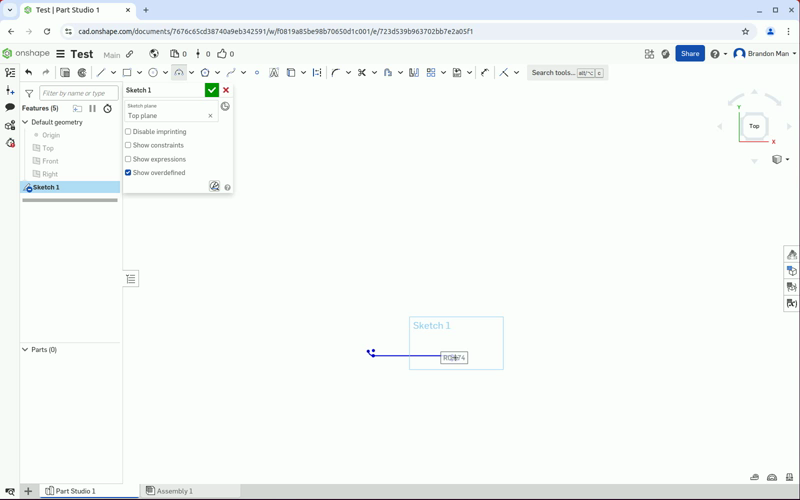
key_up(shift)
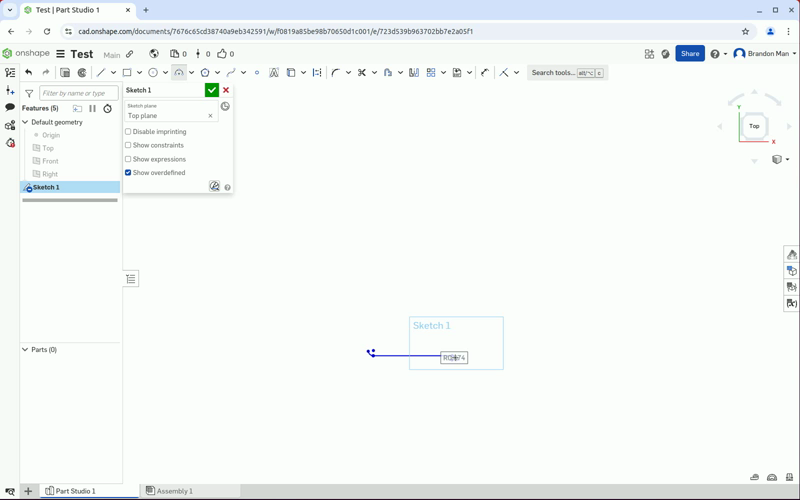
key(esc)
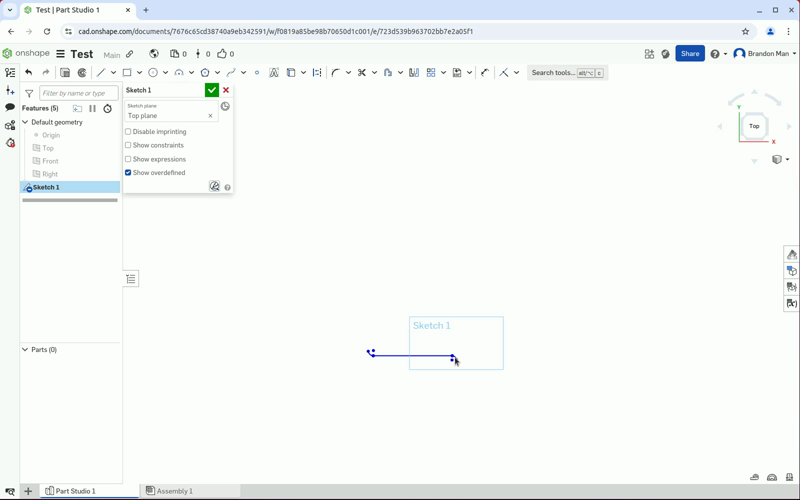
key(l)
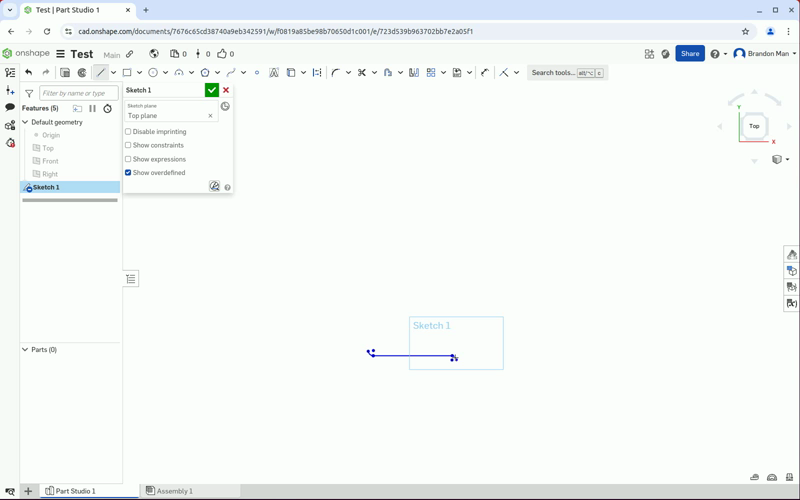
mouse_move(456, 359)
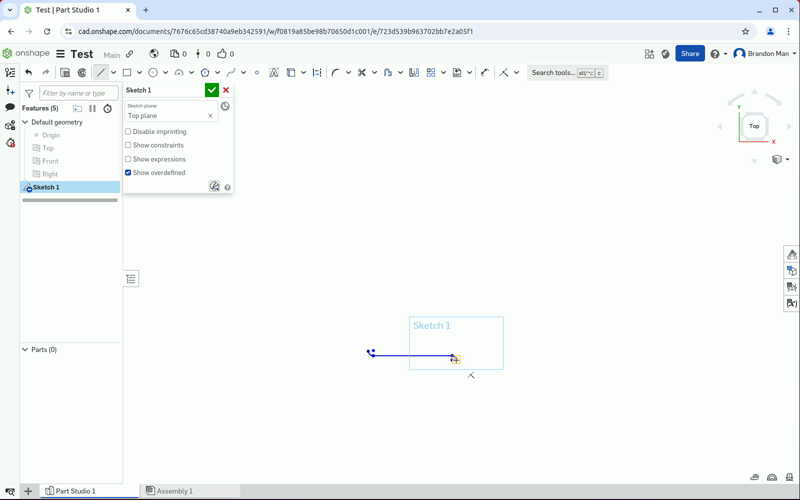
scroll(6)
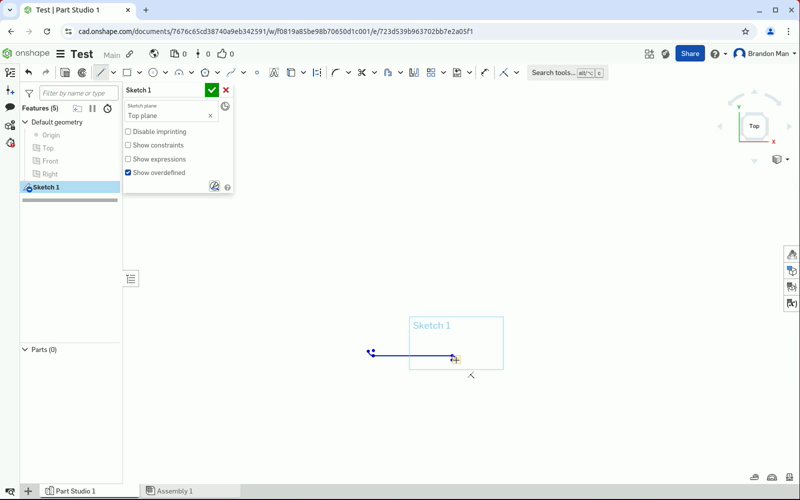
scroll(6)
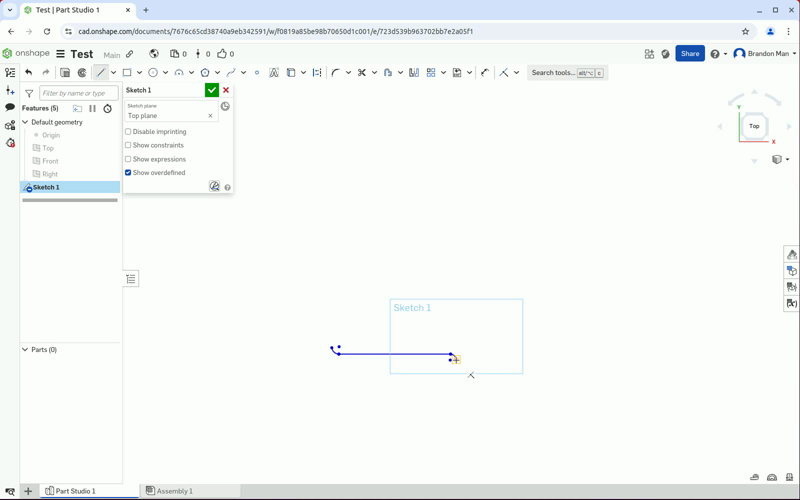
scroll(6)
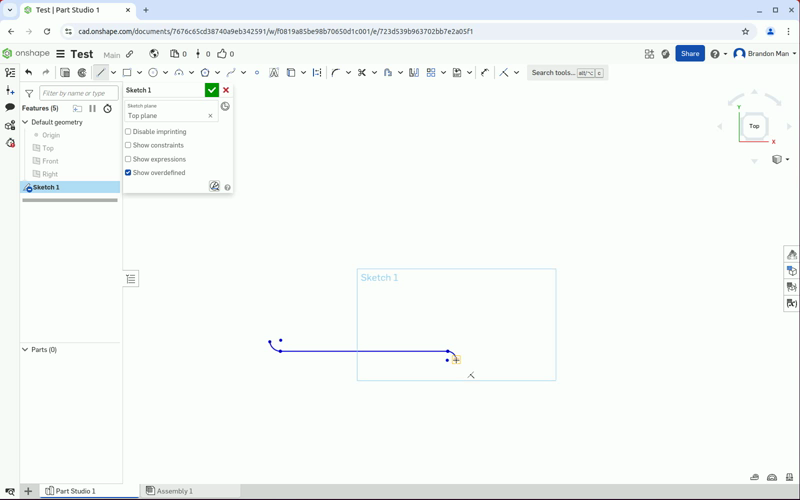
scroll(6)
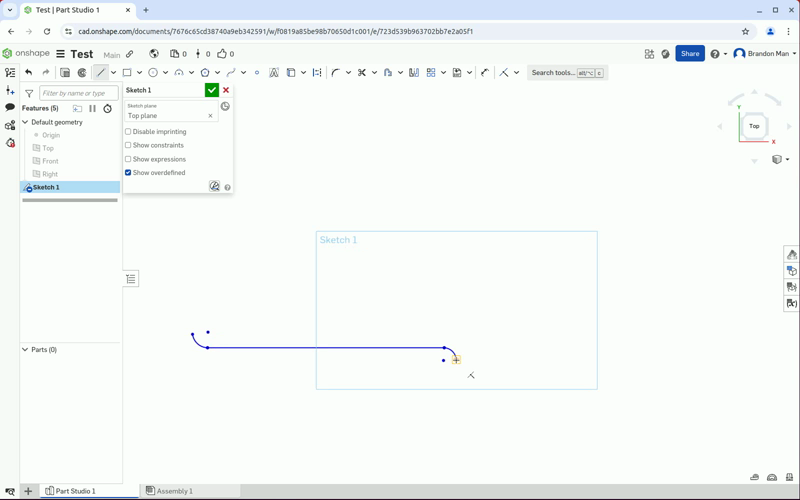
scroll(6)
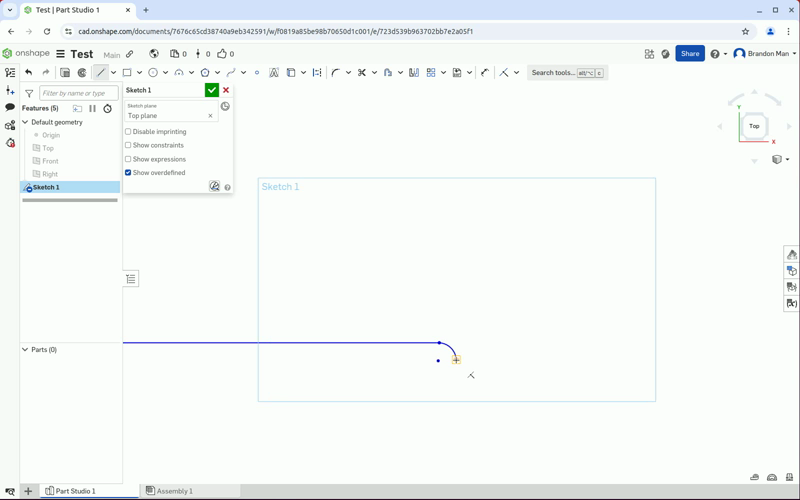
scroll(6)
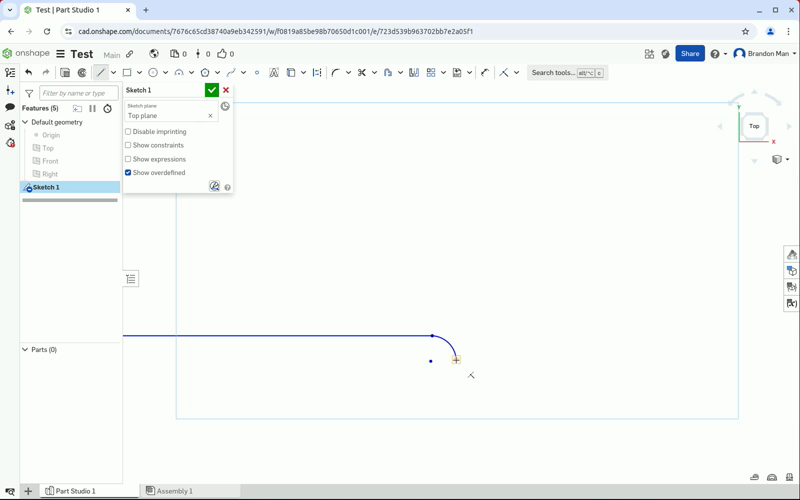
scroll(6)
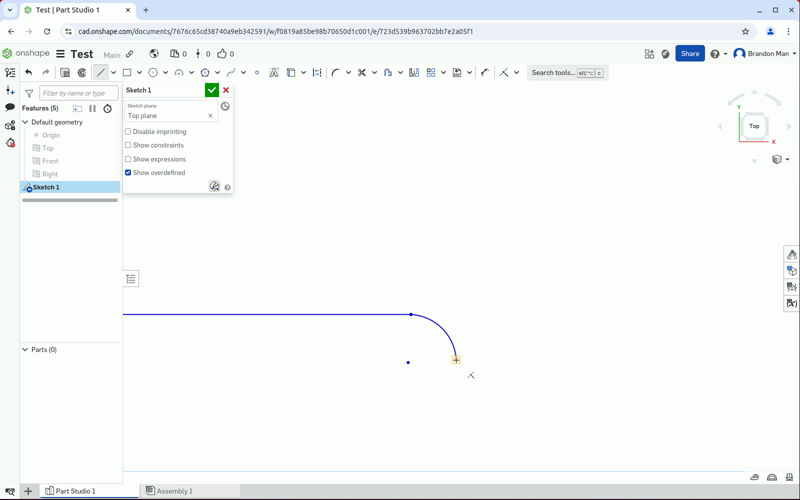
click(456, 359)
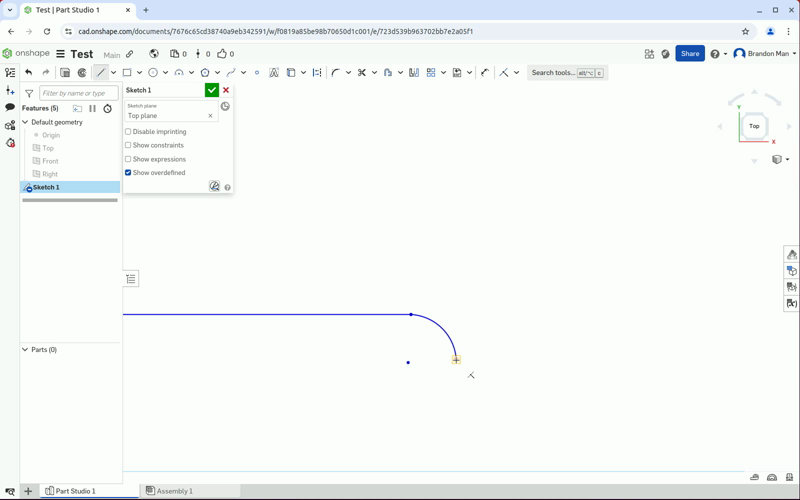
scroll(-6)
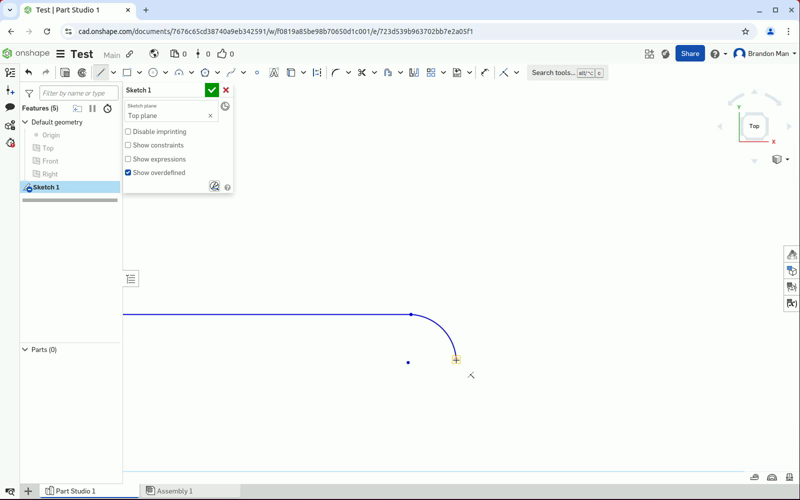
scroll(-6)
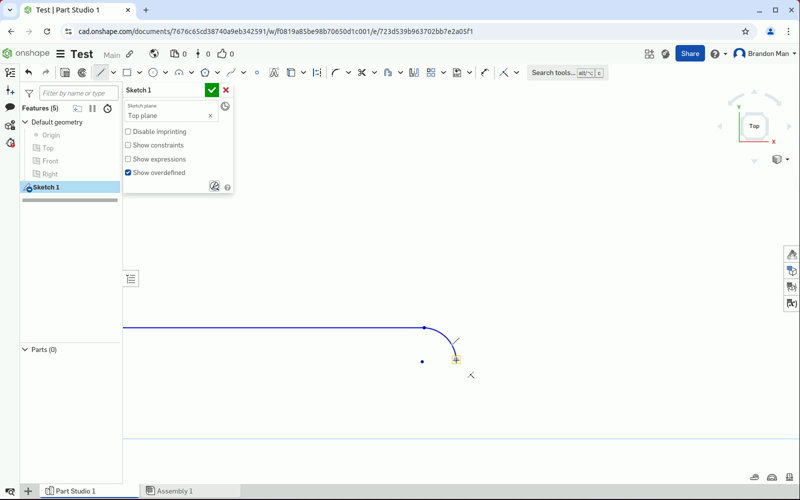
scroll(-6)
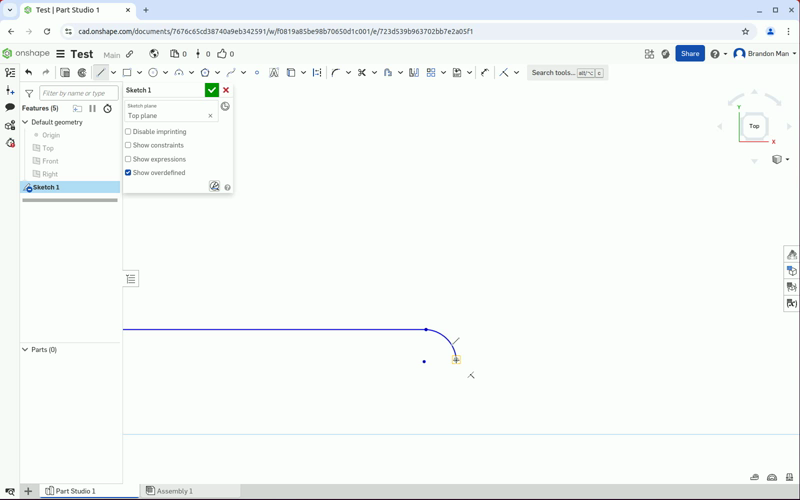
scroll(-6)
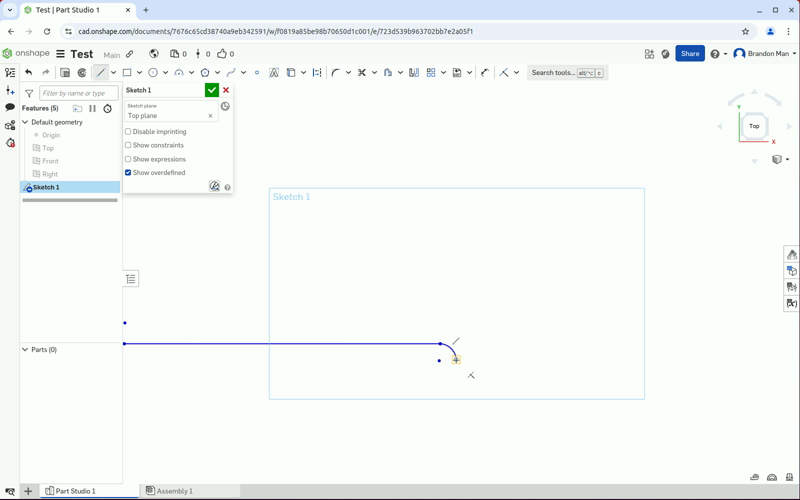
scroll(-6)
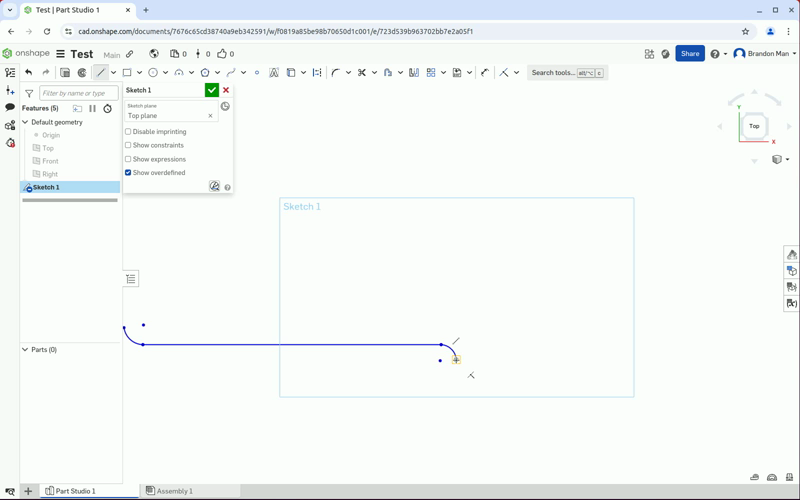
scroll(-6)
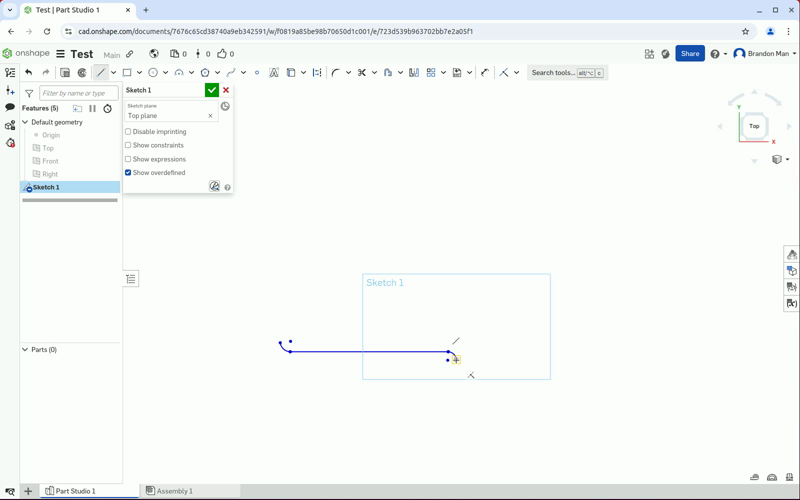
scroll(-6)
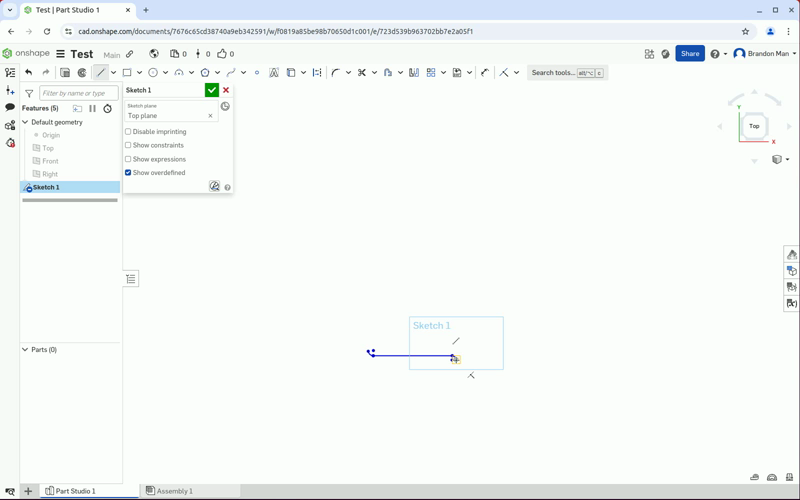
key_down(shift)
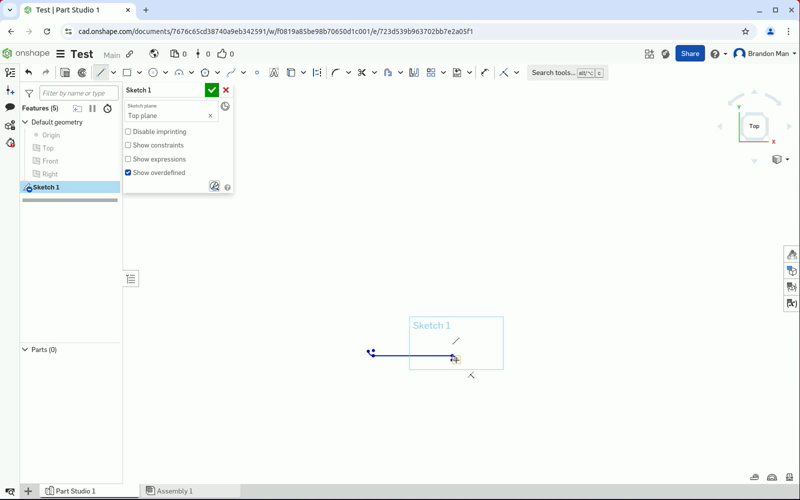
mouse_move(486, 359)
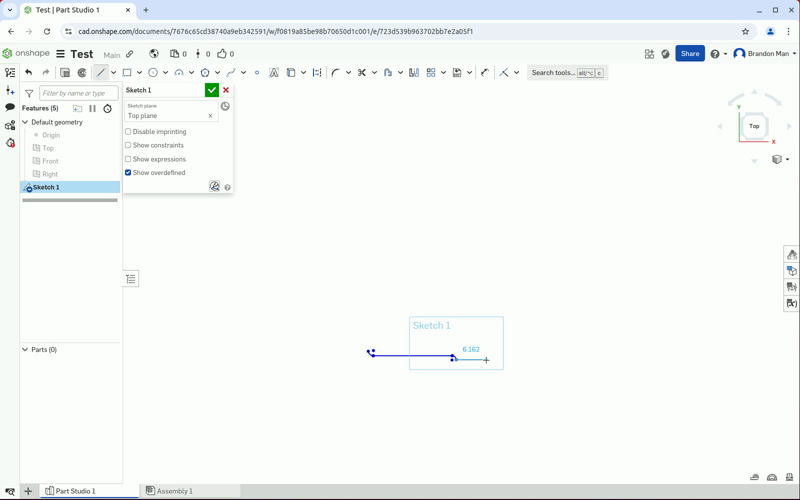
mouse_move(456, 393)
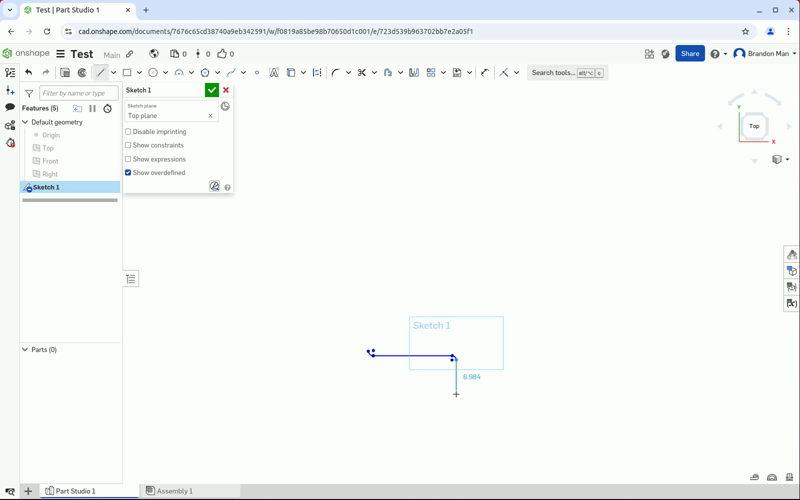
click(456, 393)
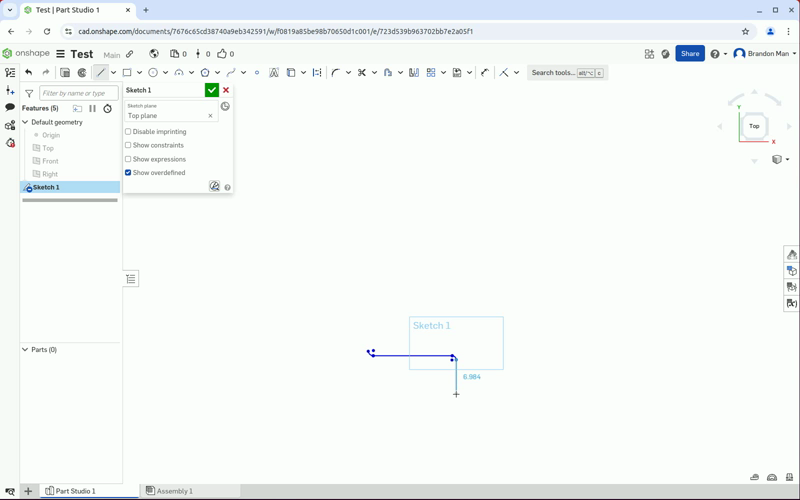
key_up(shift)
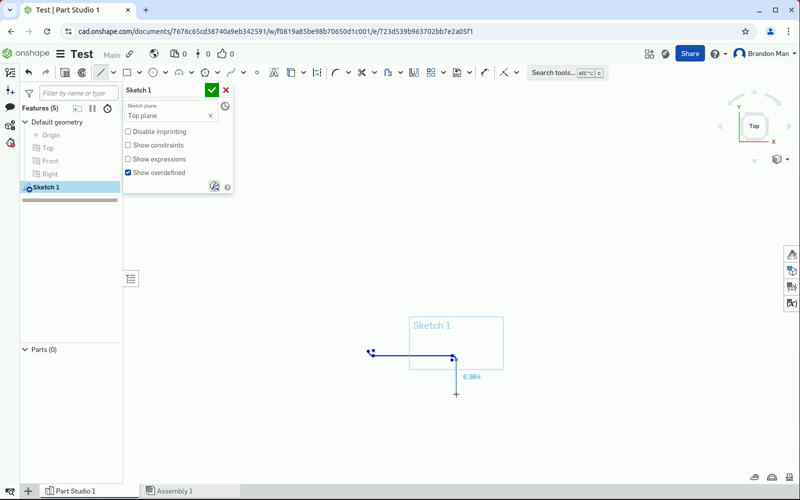
key(esc)
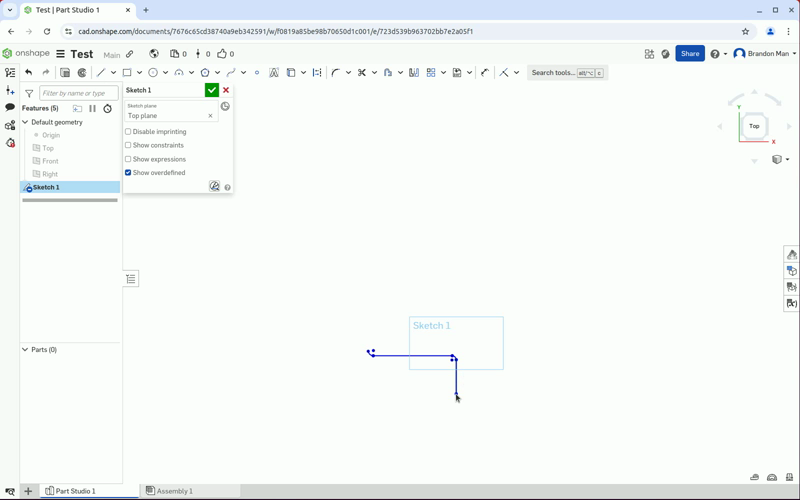
key(a)
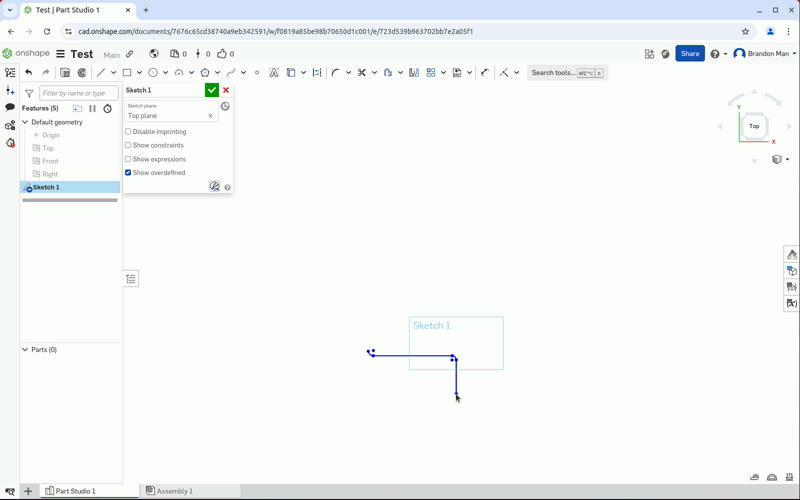
mouse_move(456, 393)
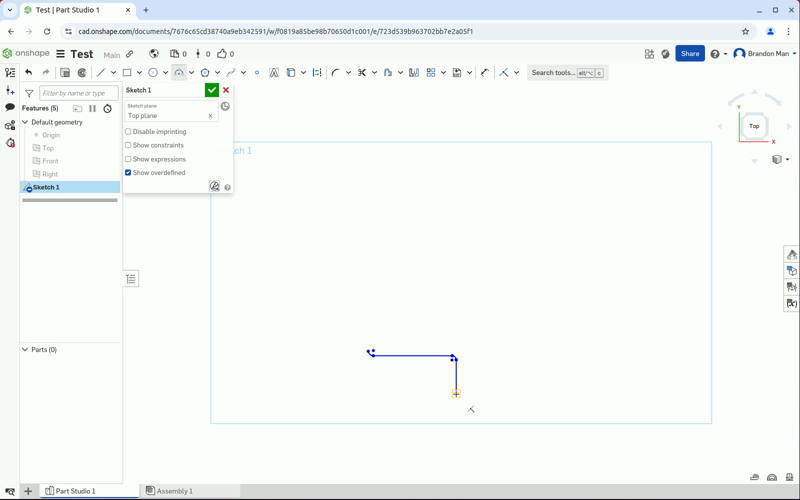
click(456, 393)
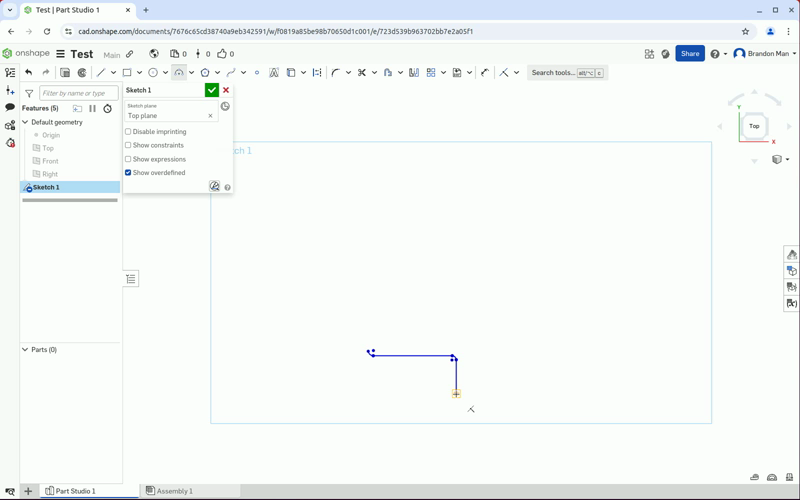
key_down(shift)
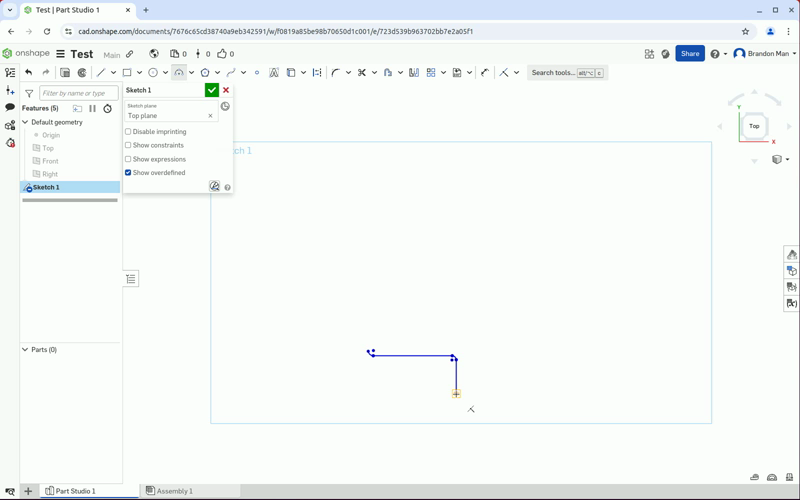
mouse_move(458, 394)
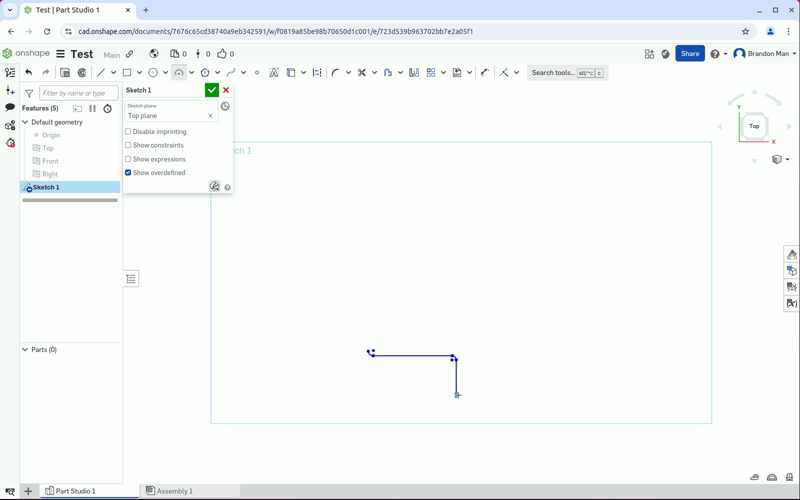
scroll(6)
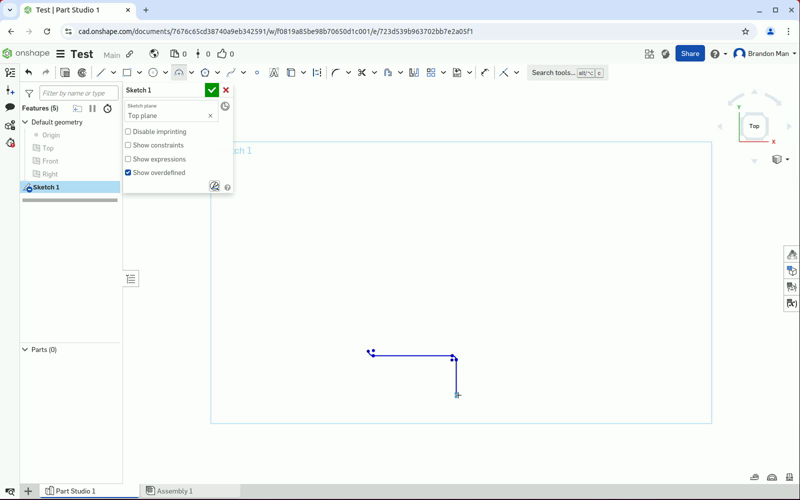
scroll(6)
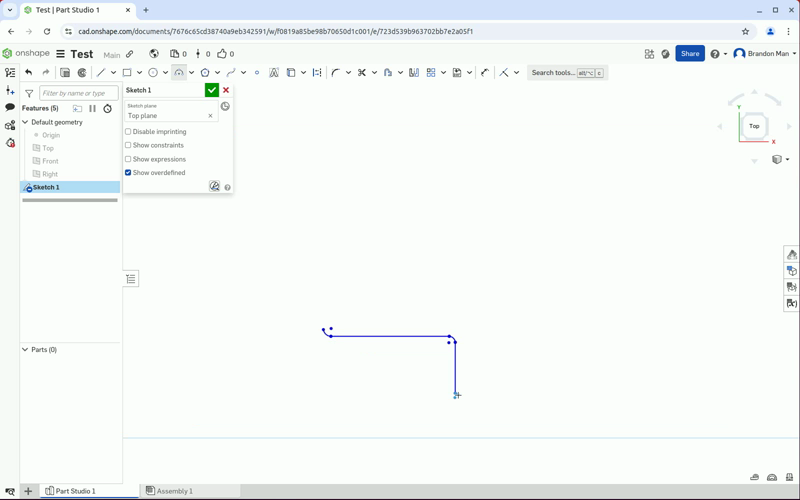
scroll(6)
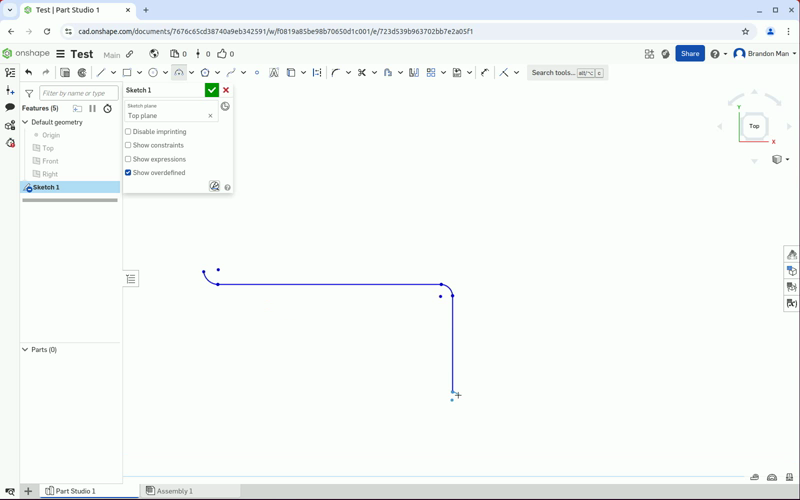
scroll(6)
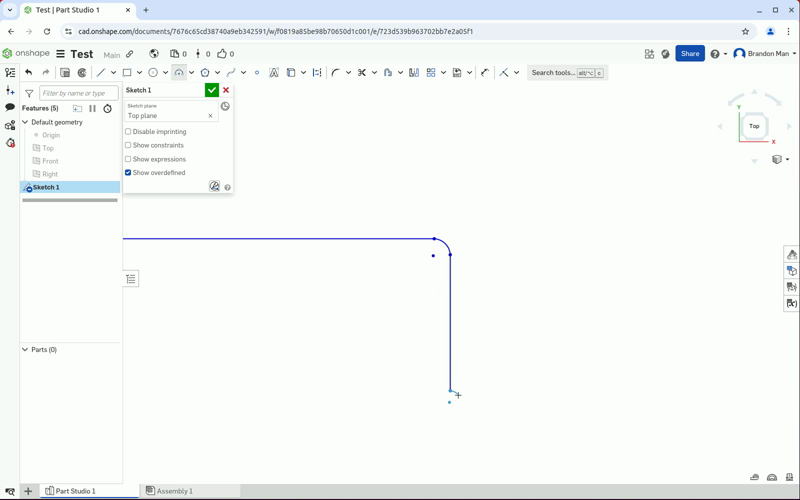
scroll(6)
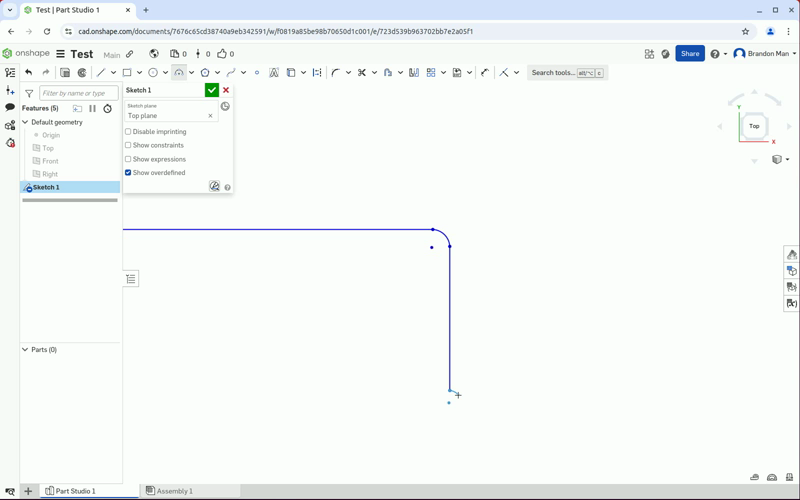
scroll(6)
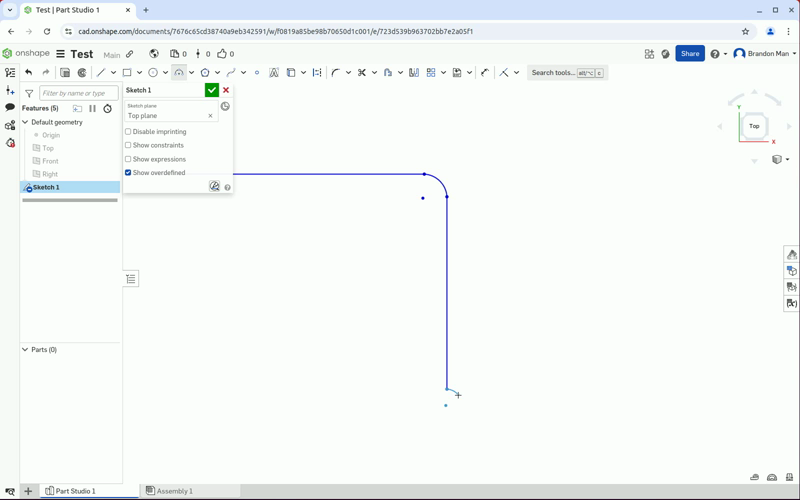
scroll(6)
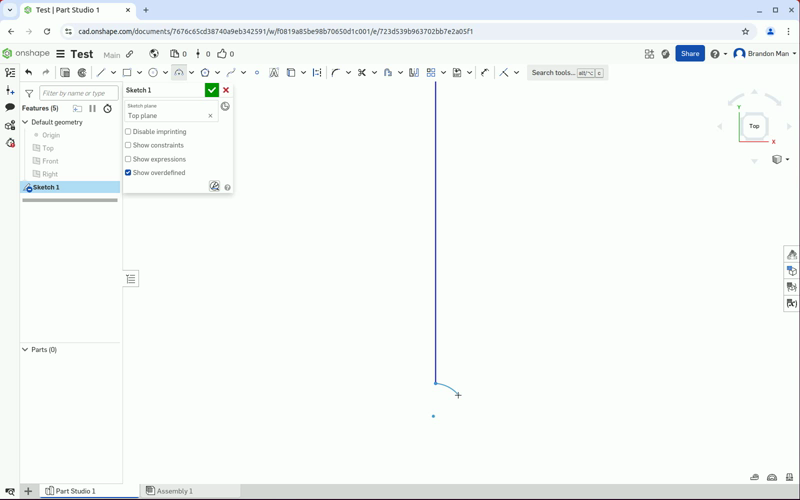
click(458, 394)
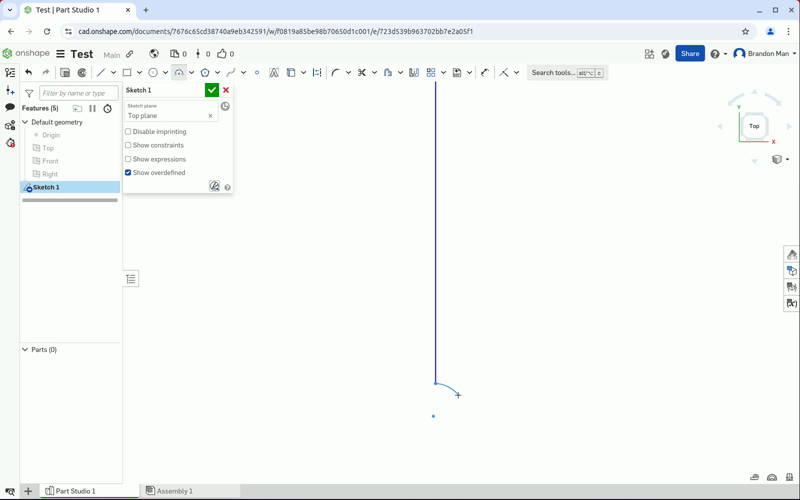
scroll(-6)
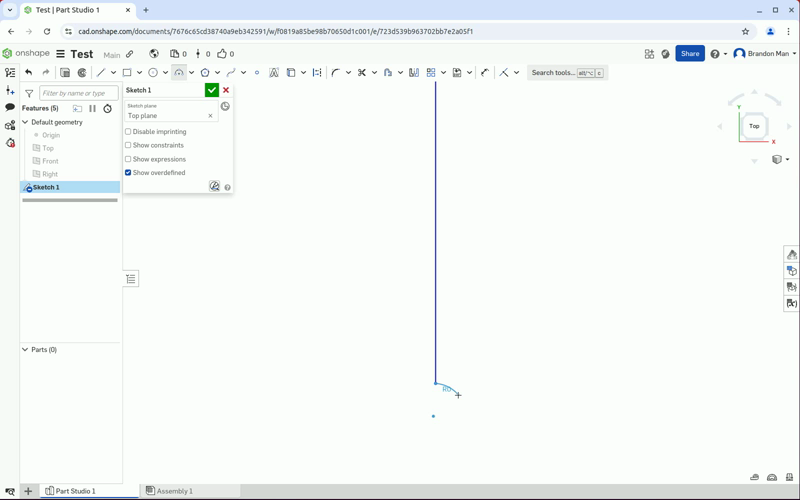
scroll(-6)
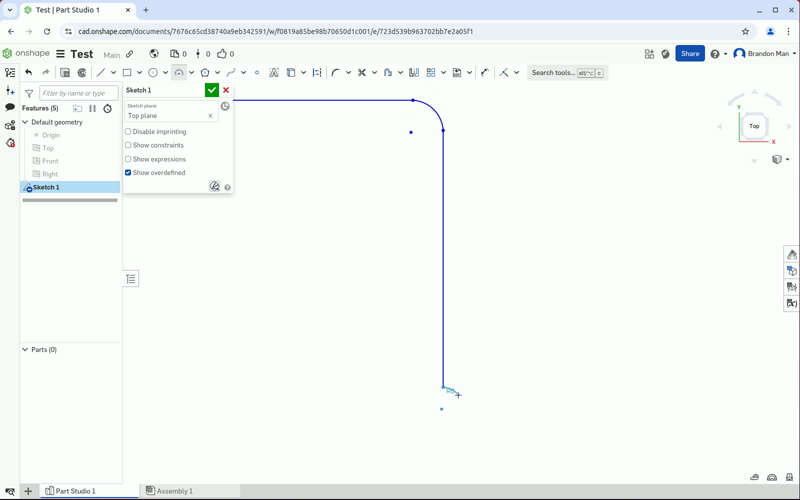
scroll(-6)
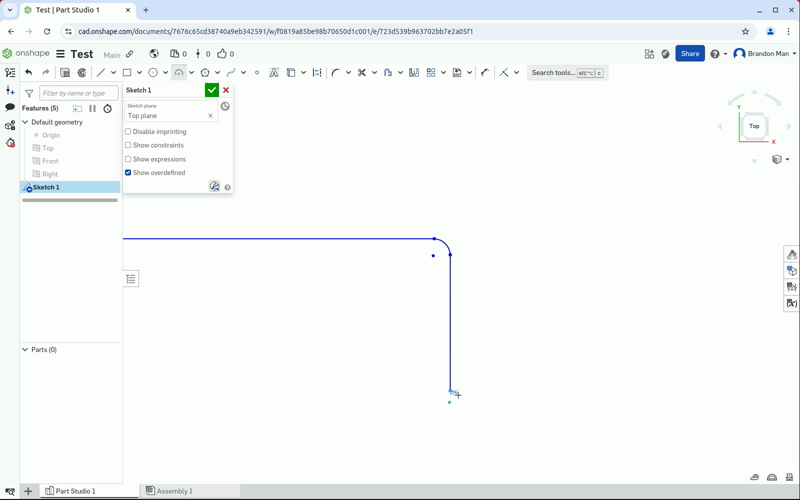
scroll(-6)
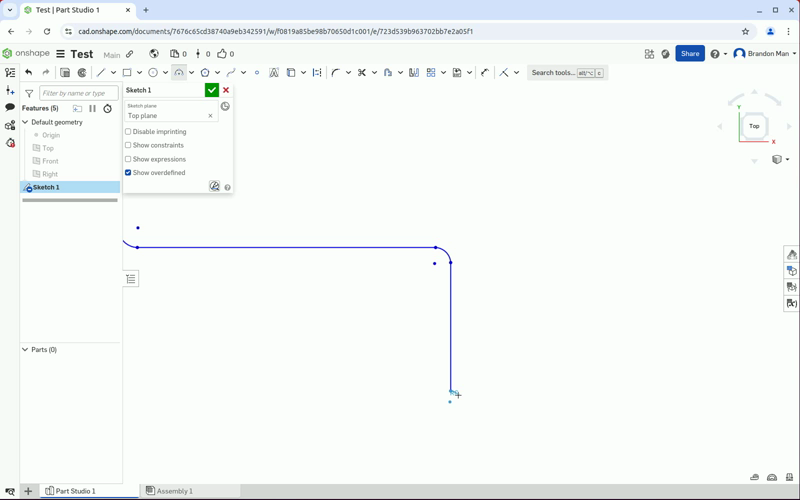
scroll(-6)
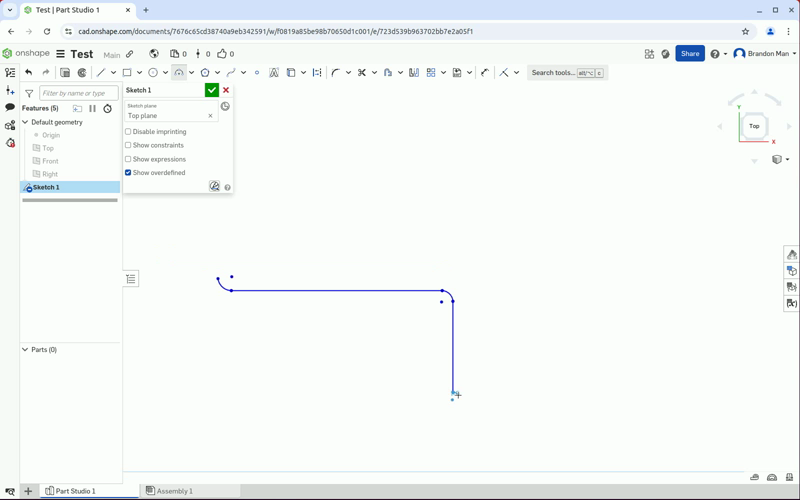
scroll(-6)
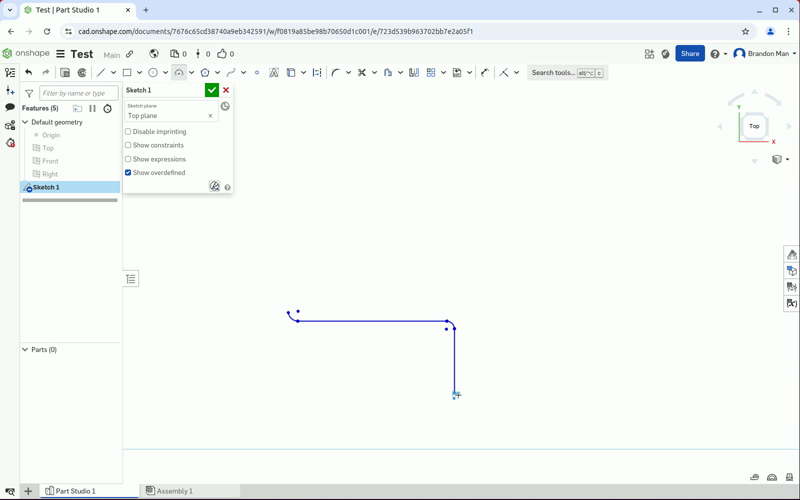
scroll(-6)
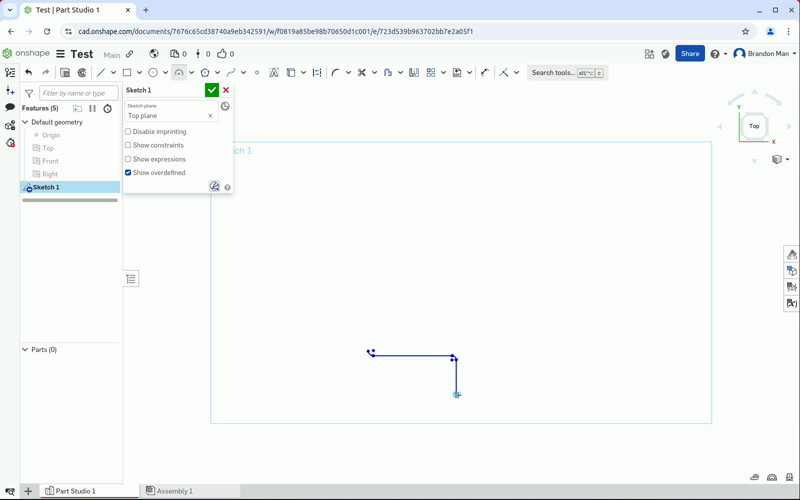
mouse_move(456, 394)
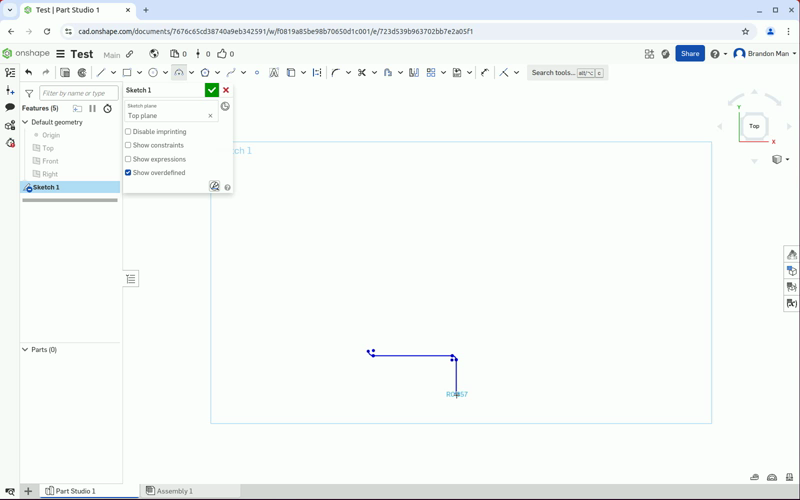
scroll(6)
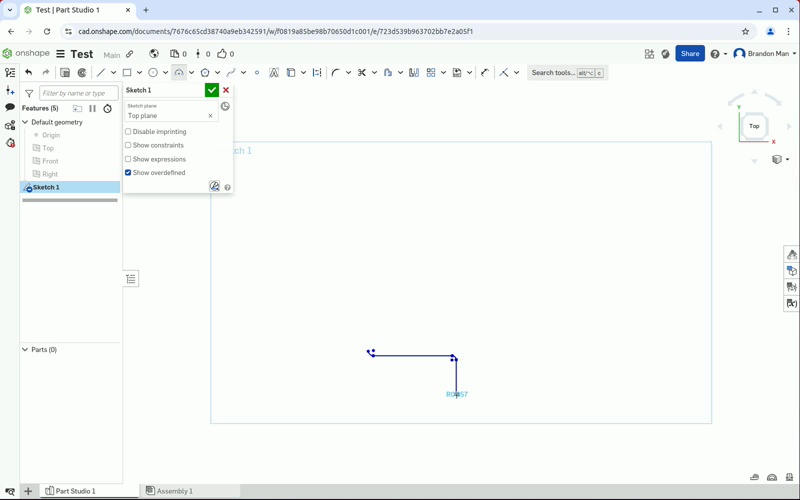
scroll(6)
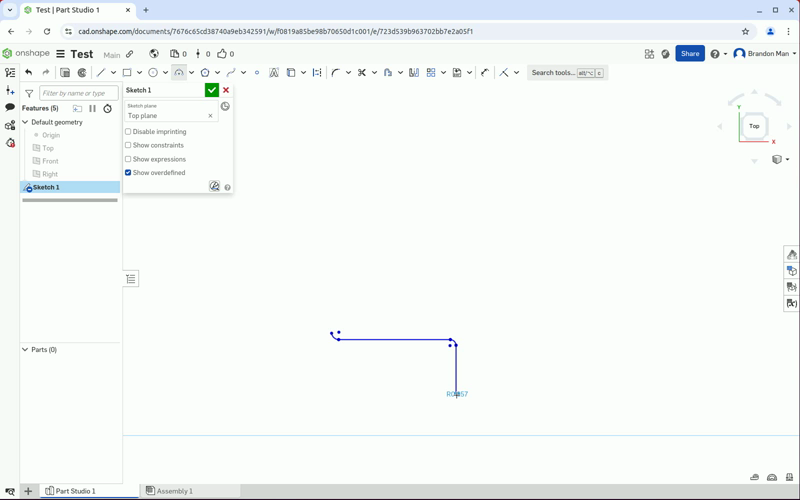
scroll(6)
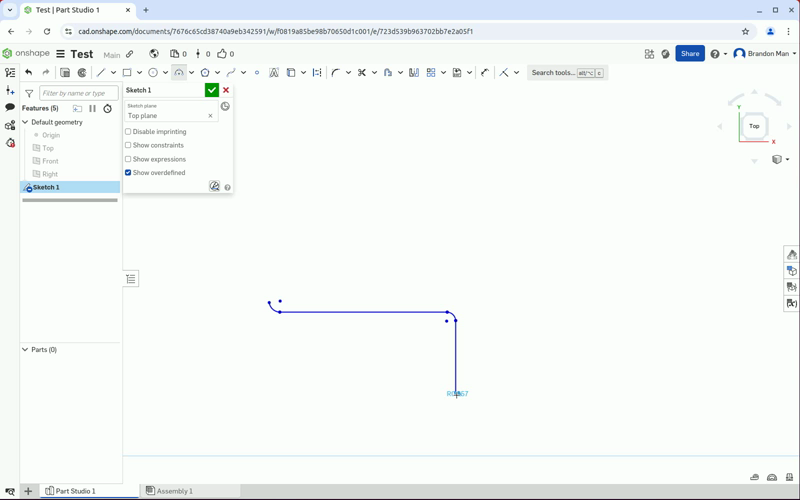
scroll(6)
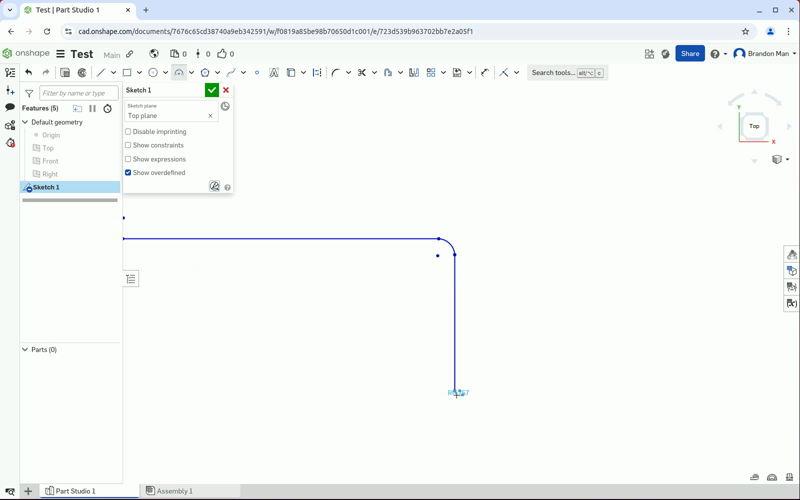
scroll(6)
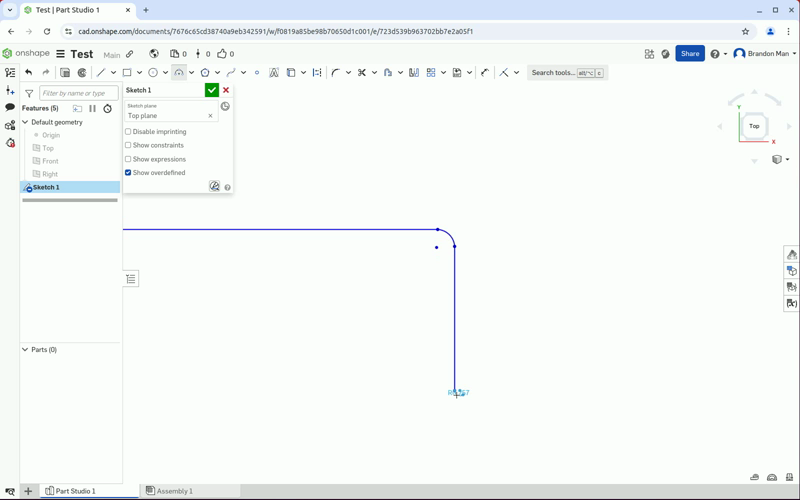
scroll(6)
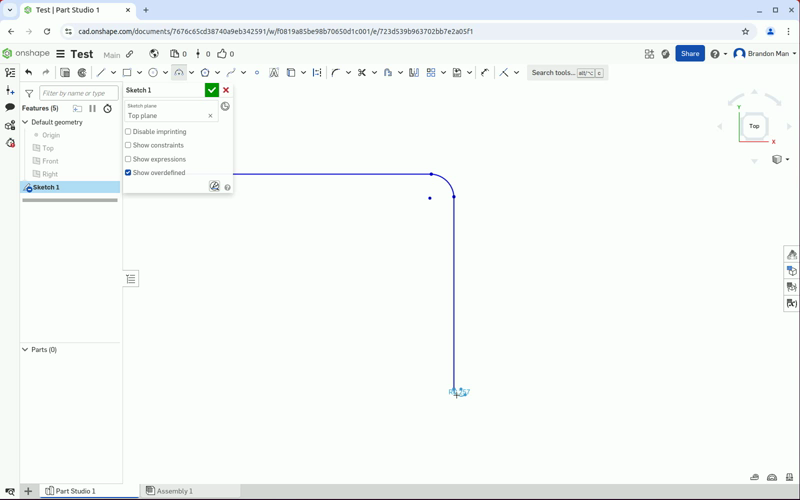
scroll(6)
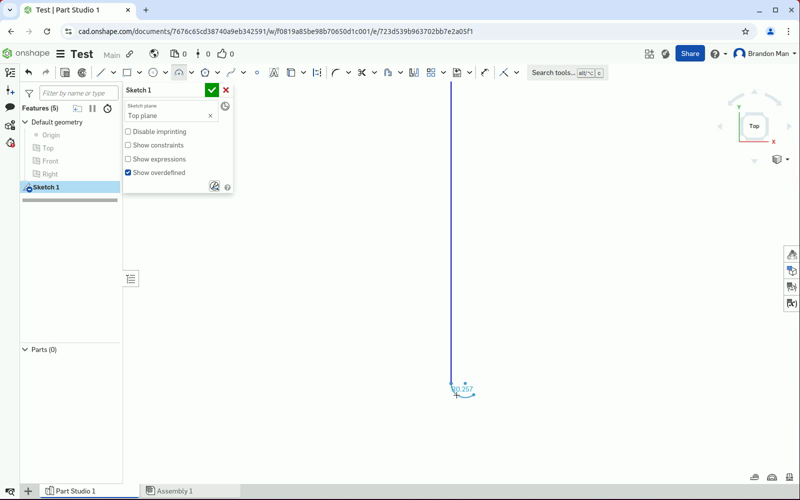
click(456, 394)
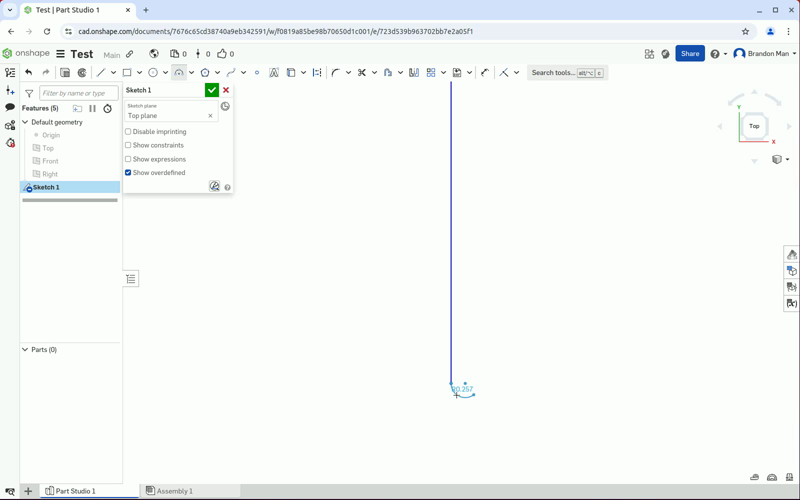
scroll(-6)
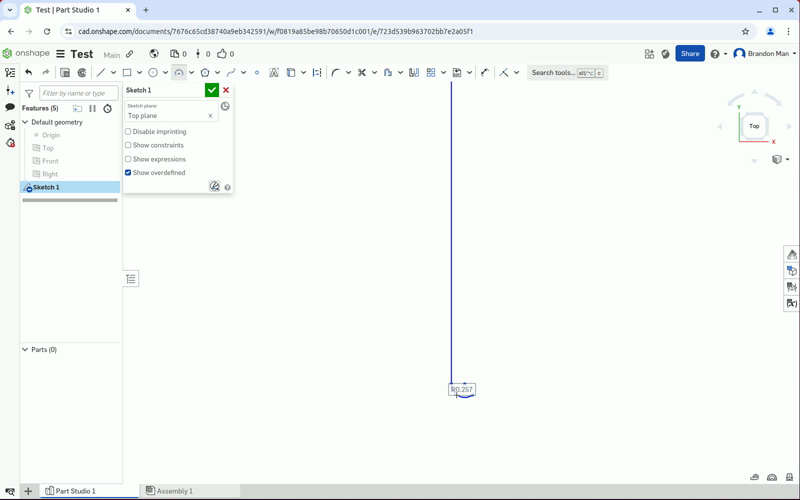
scroll(-6)
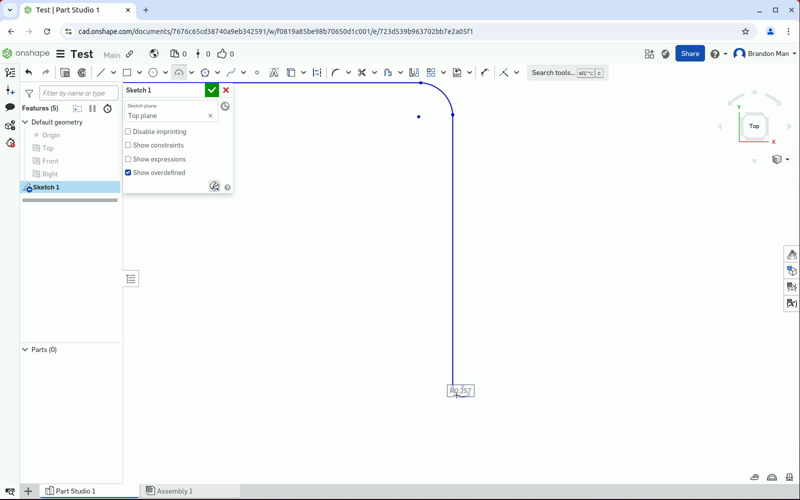
scroll(-6)
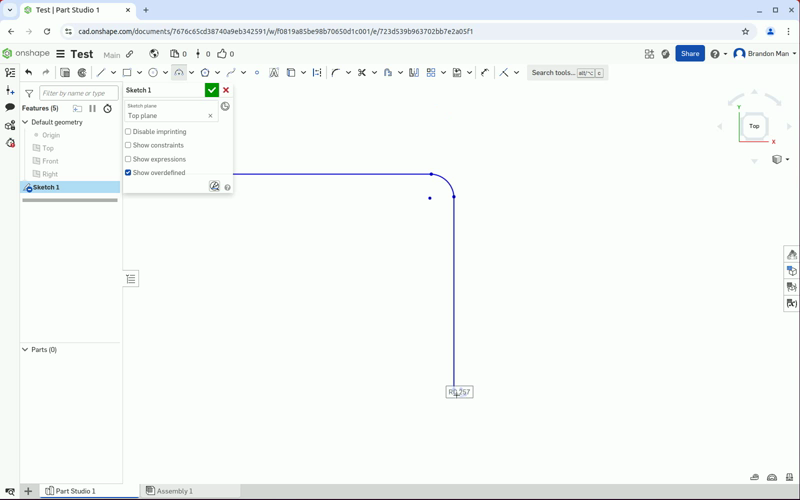
scroll(-6)
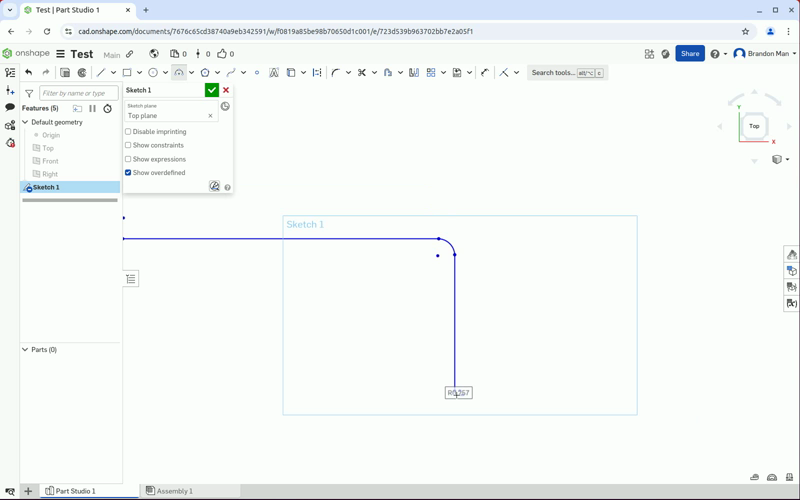
scroll(-6)
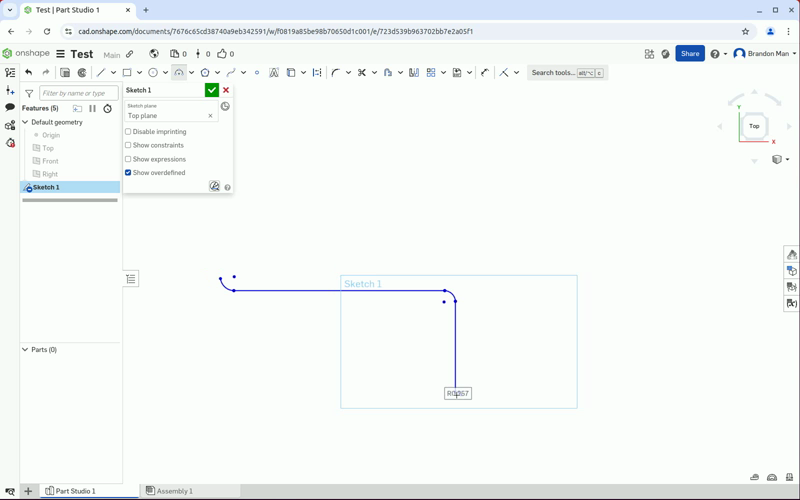
scroll(-6)
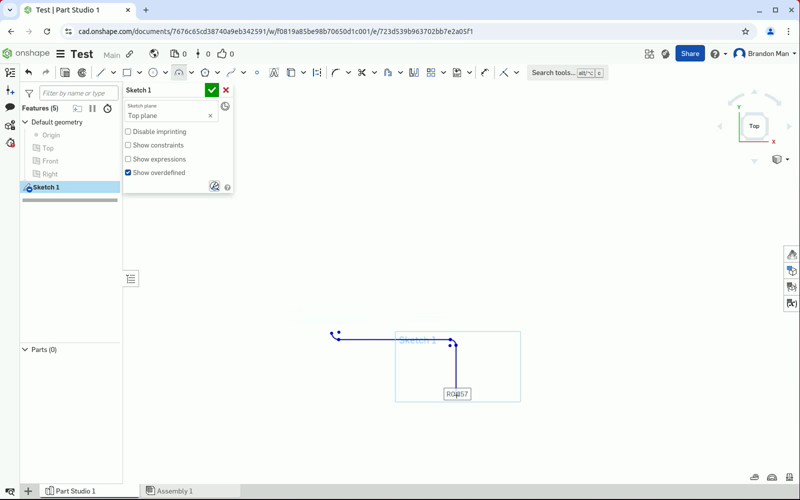
scroll(-6)
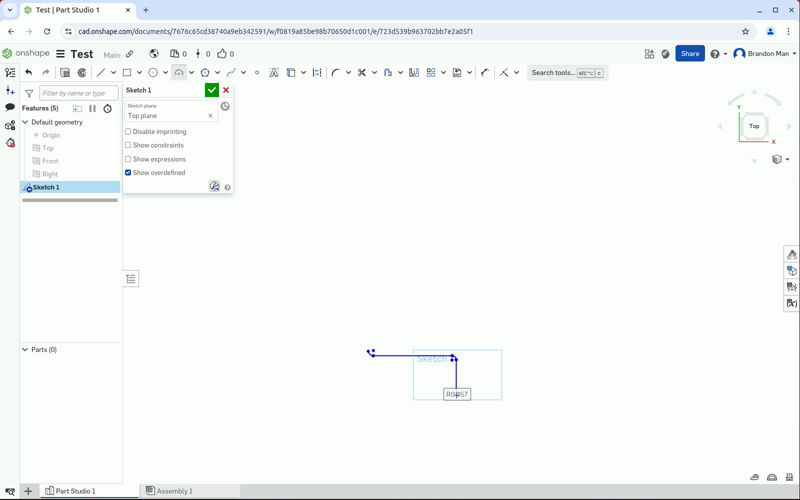
key_up(shift)
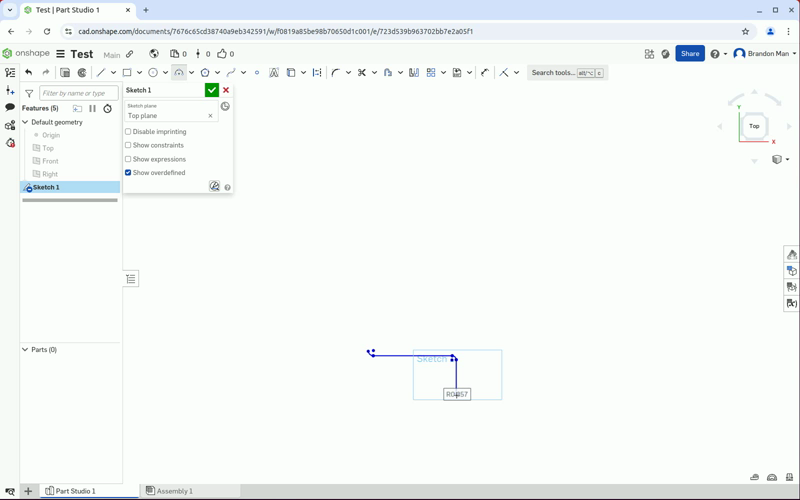
key(esc)
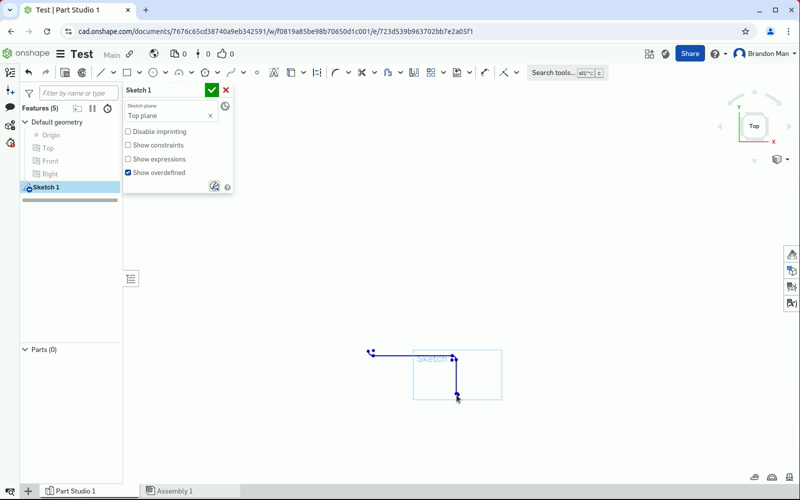
key(l)
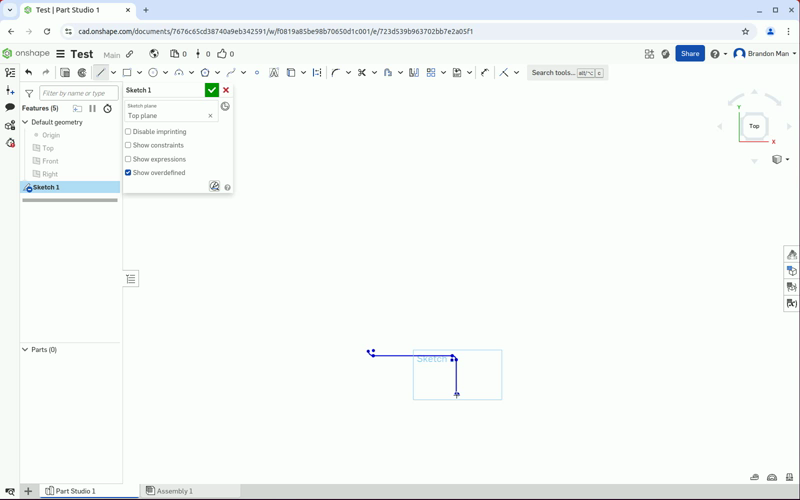
mouse_move(458, 394)
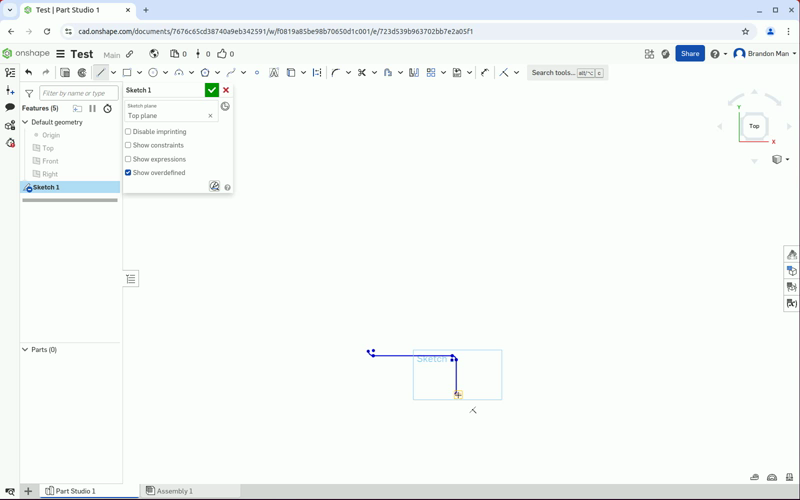
scroll(6)
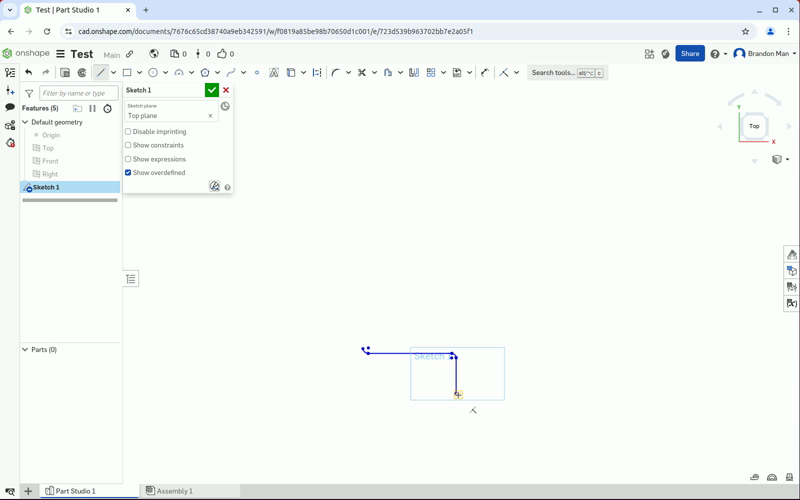
scroll(6)
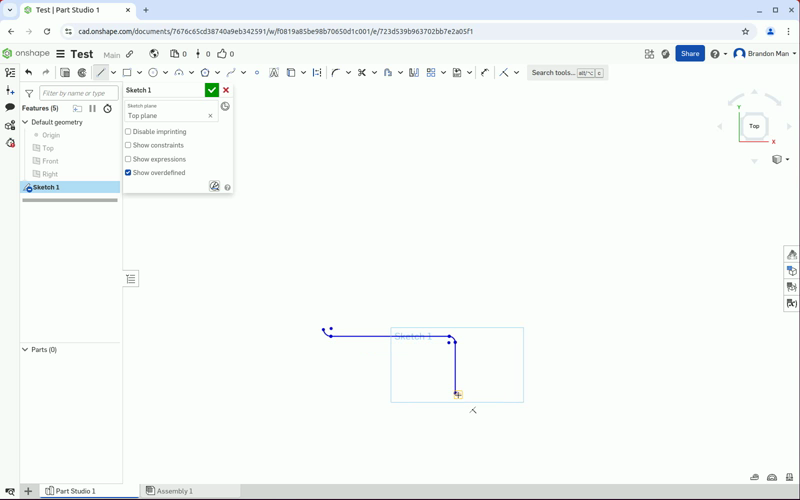
scroll(6)
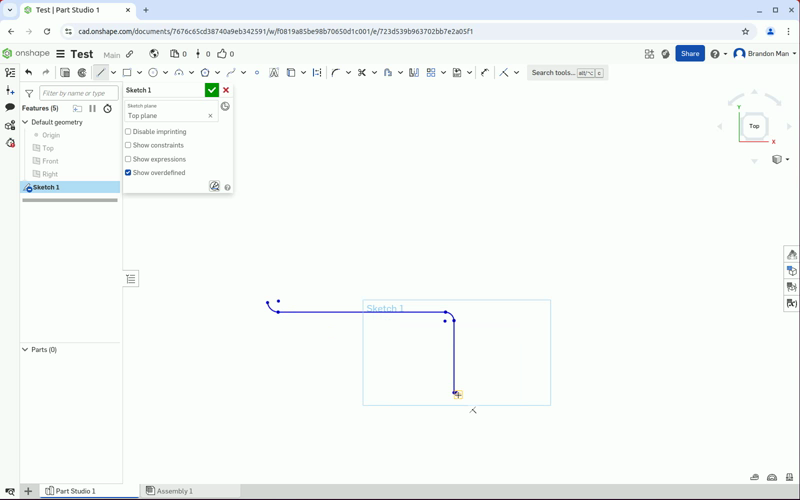
scroll(6)
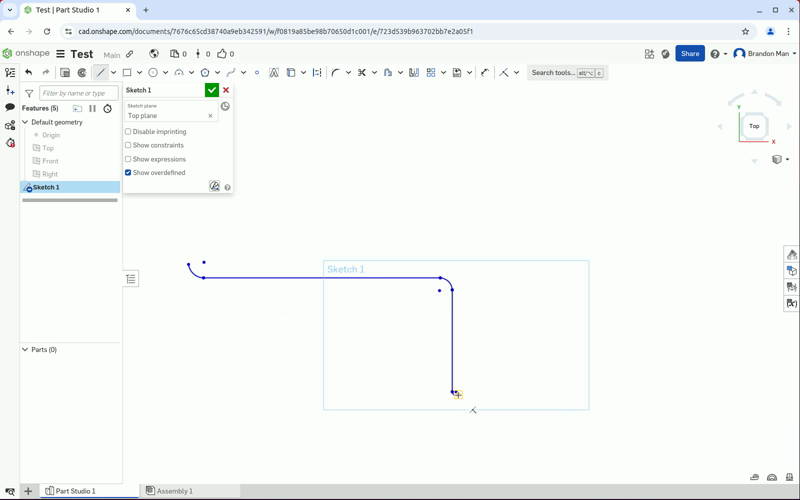
scroll(6)
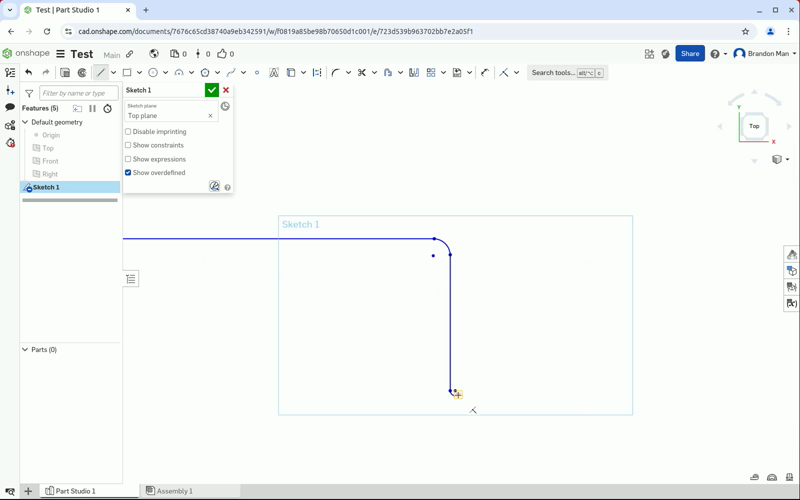
scroll(6)
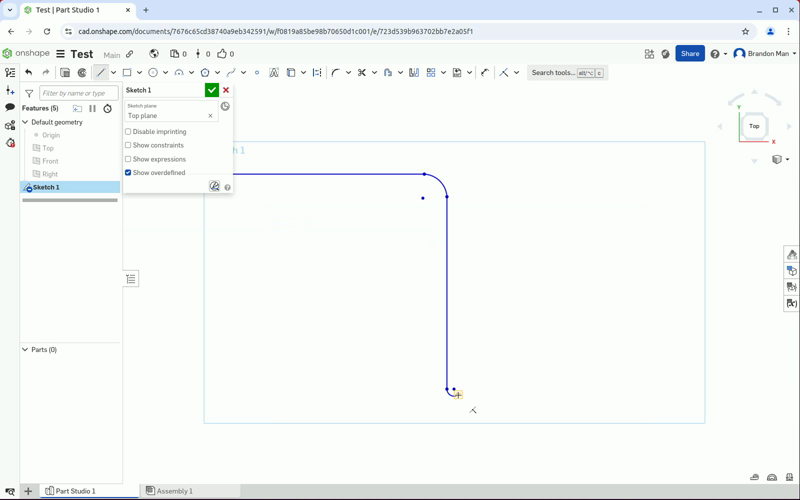
scroll(6)
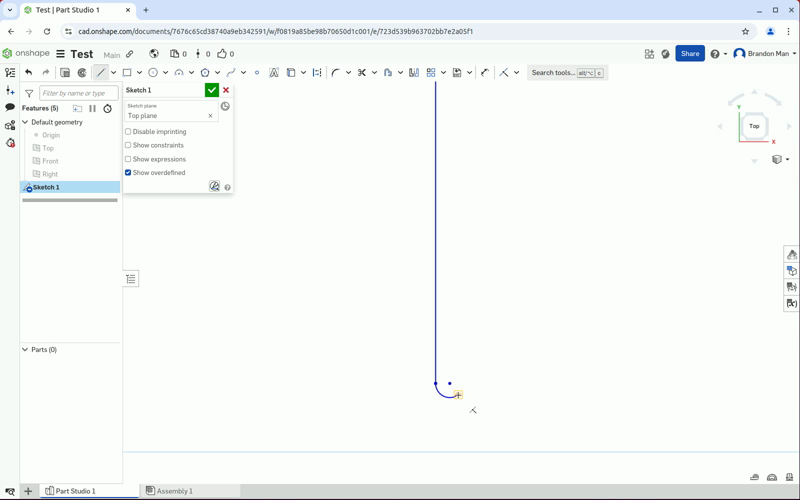
click(458, 394)
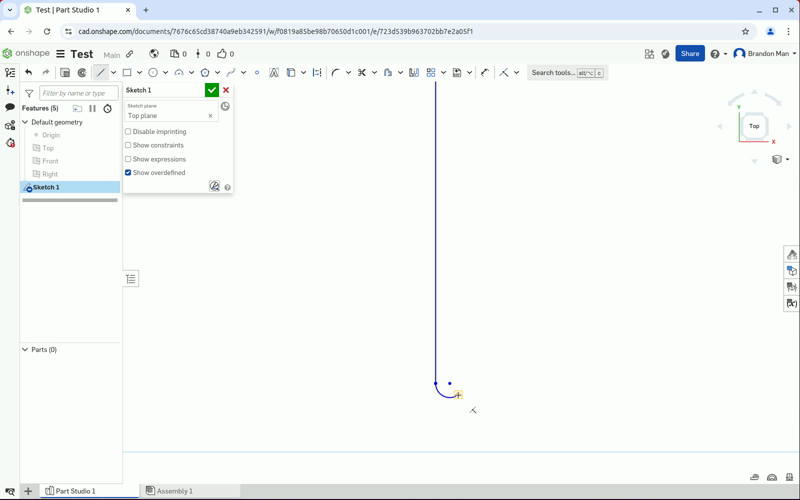
scroll(-6)
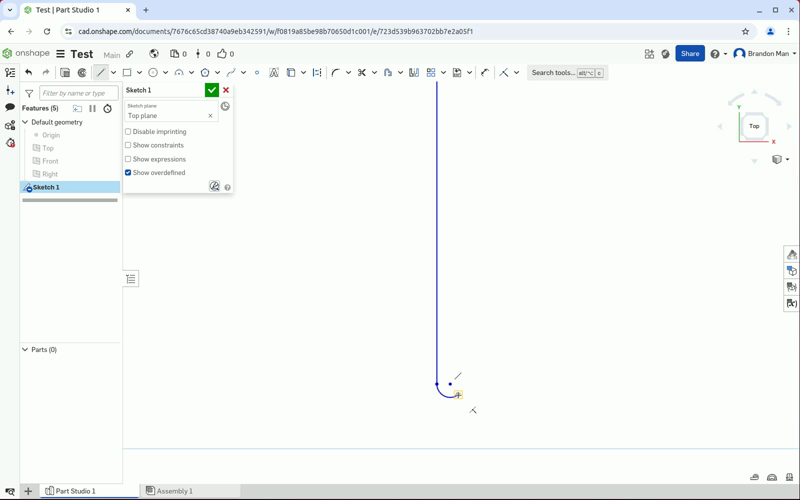
scroll(-6)
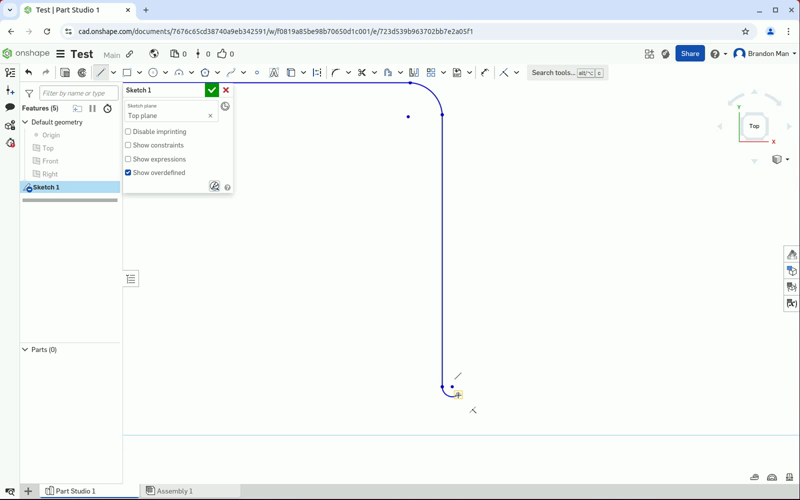
scroll(-6)
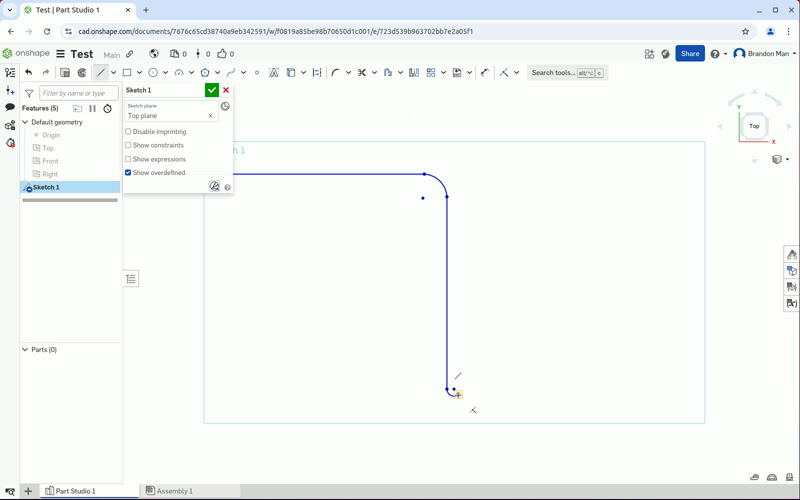
scroll(-6)
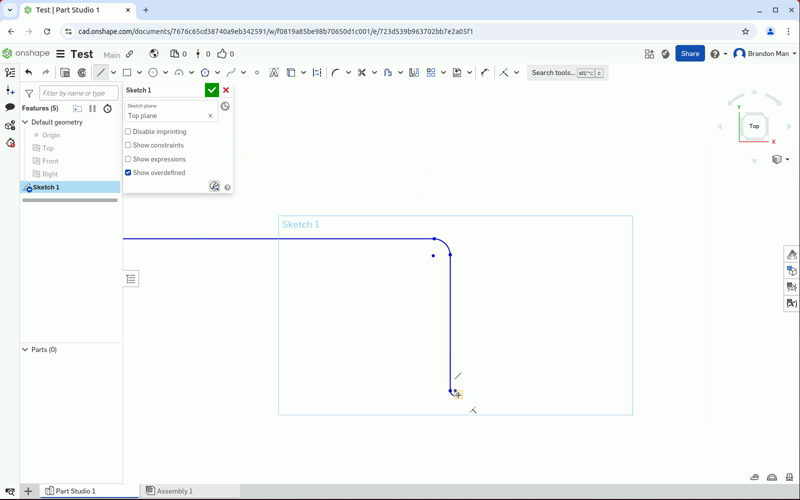
scroll(-6)
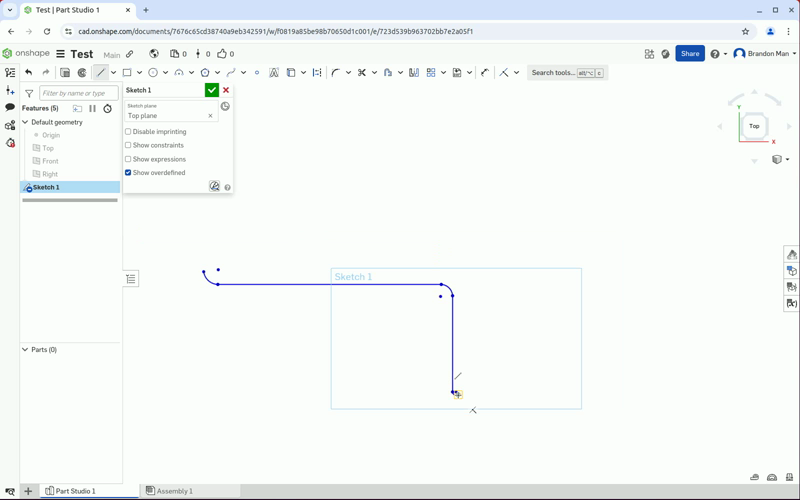
scroll(-6)
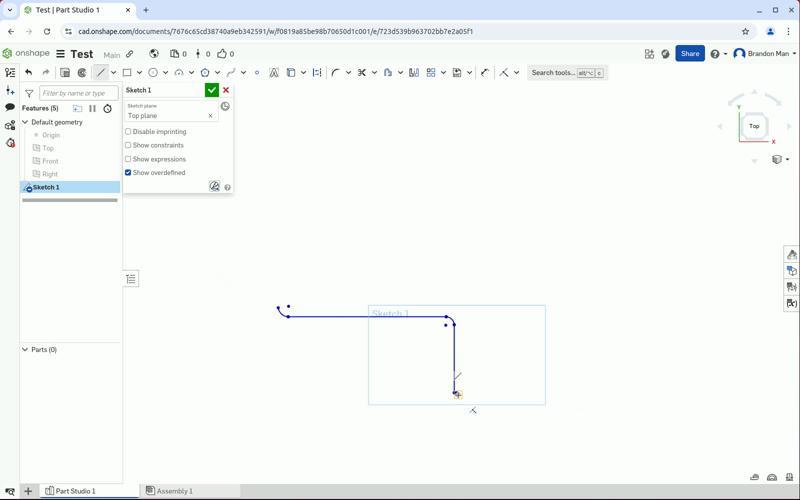
scroll(-6)
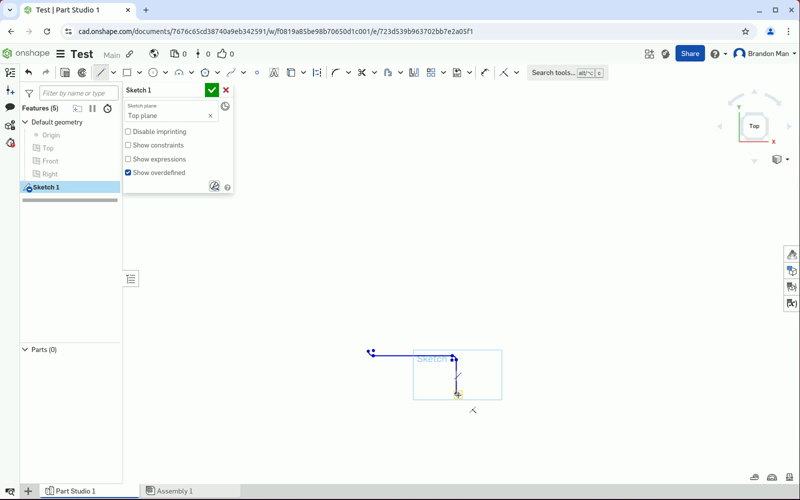
key_down(shift)
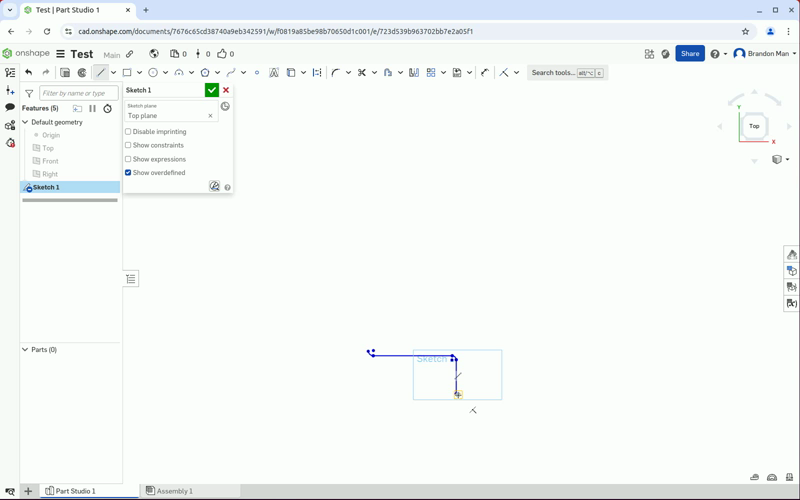
mouse_move(488, 394)
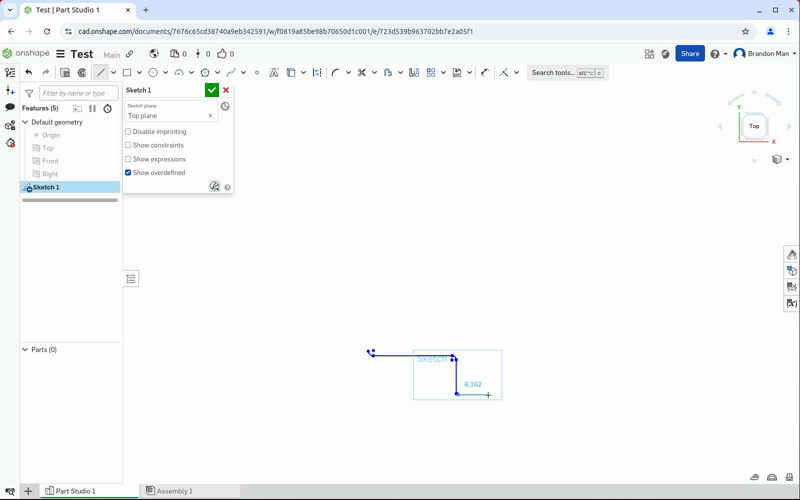
mouse_move(461, 394)
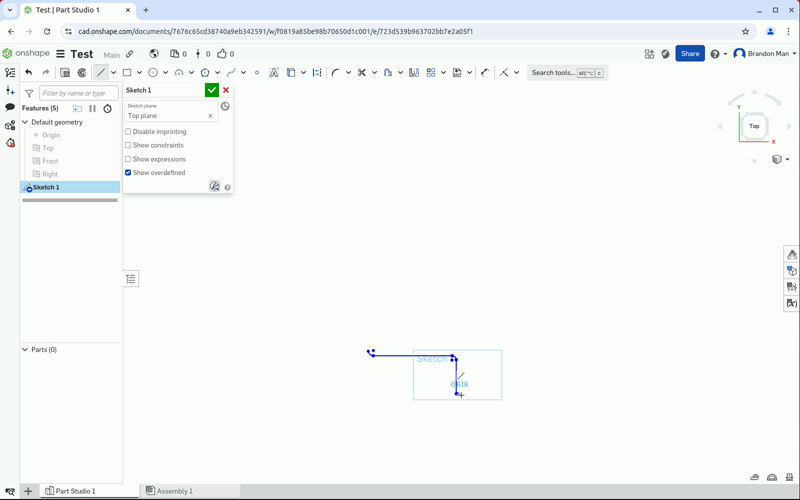
scroll(6)
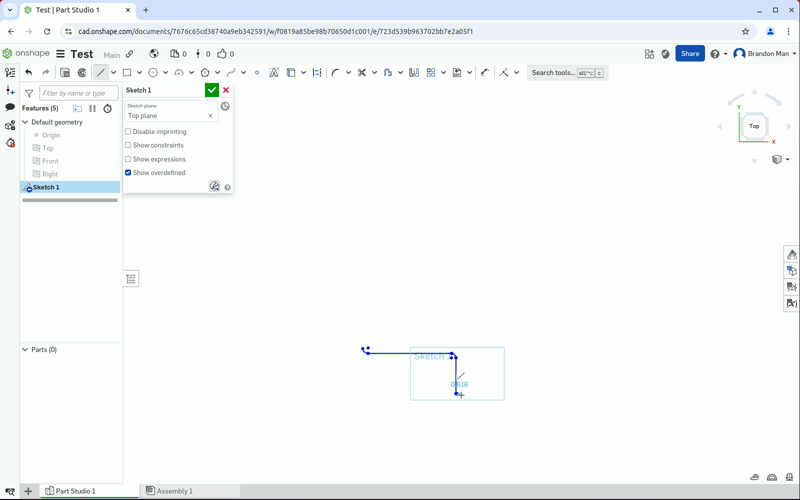
scroll(6)
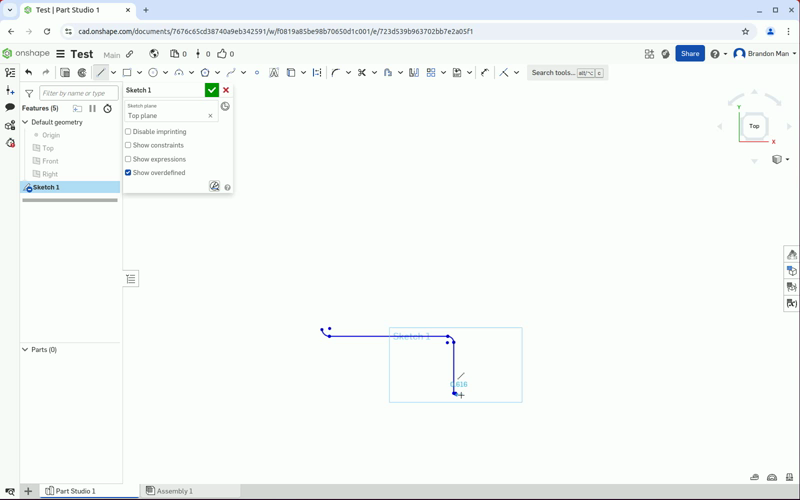
scroll(6)
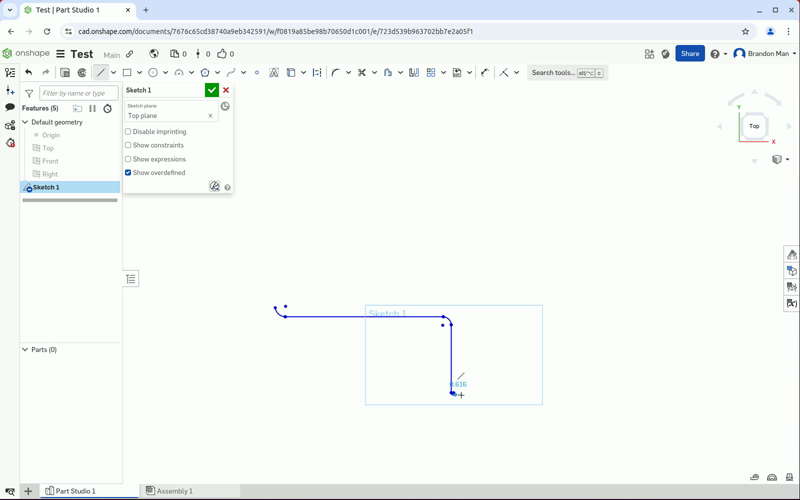
scroll(6)
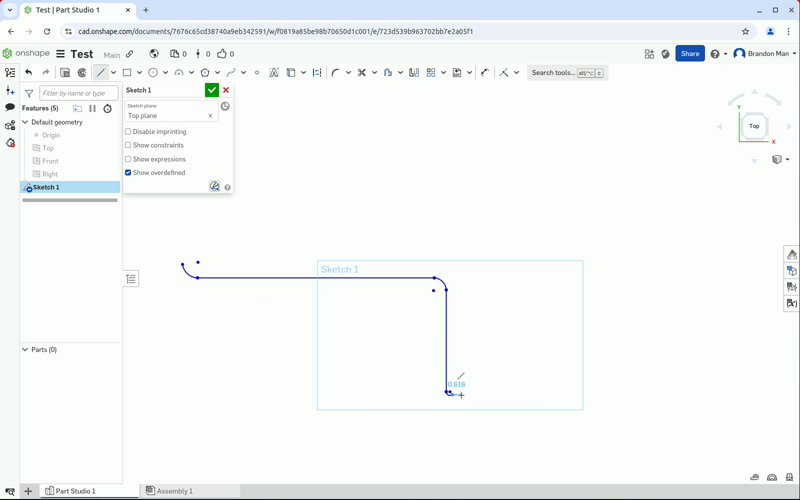
scroll(6)
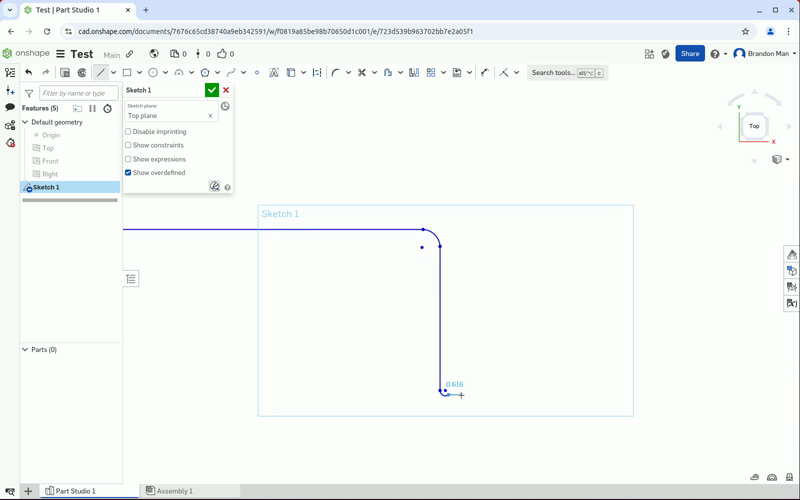
scroll(6)
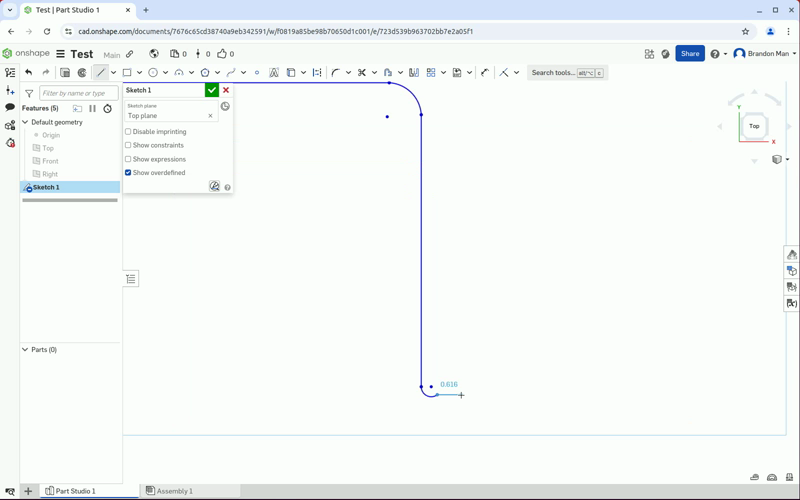
scroll(6)
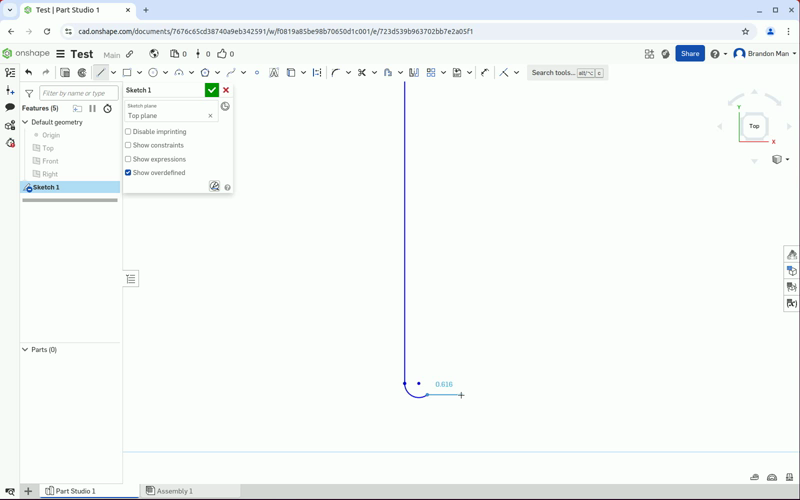
click(461, 394)
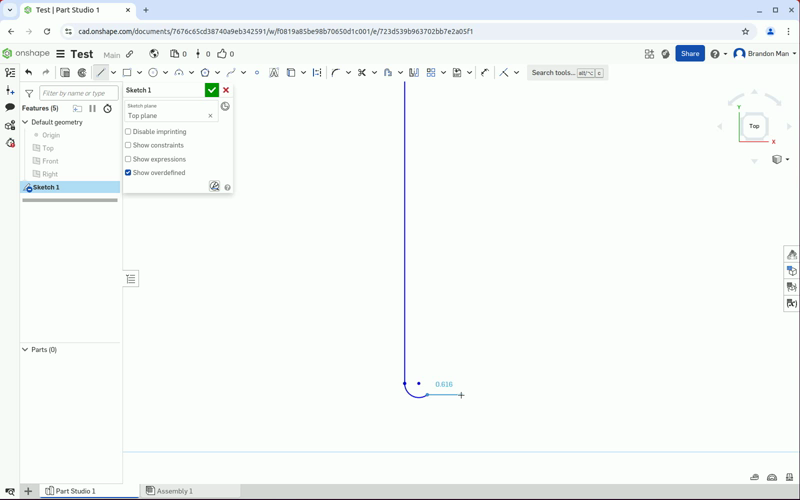
scroll(-6)
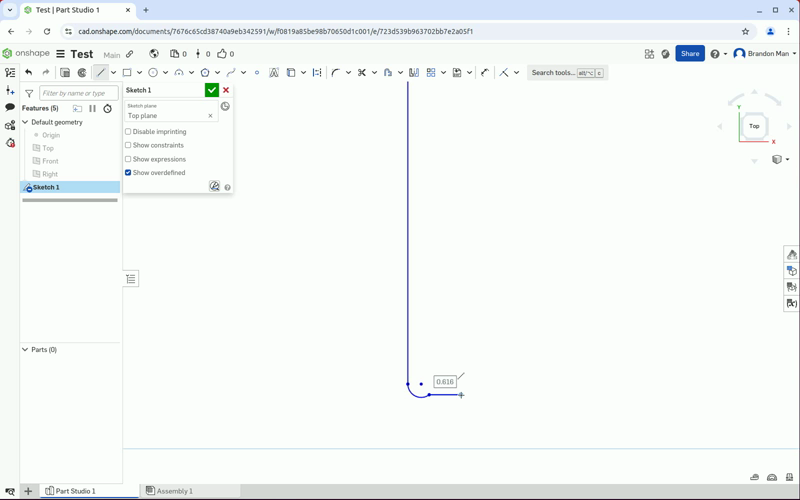
scroll(-6)
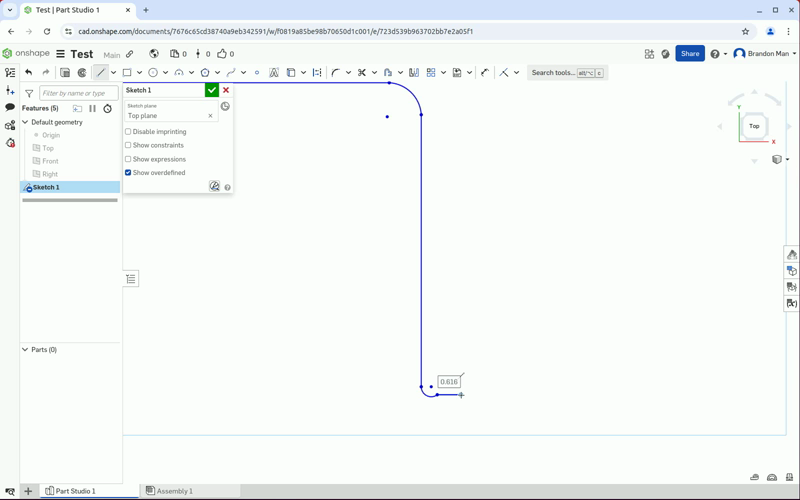
scroll(-6)
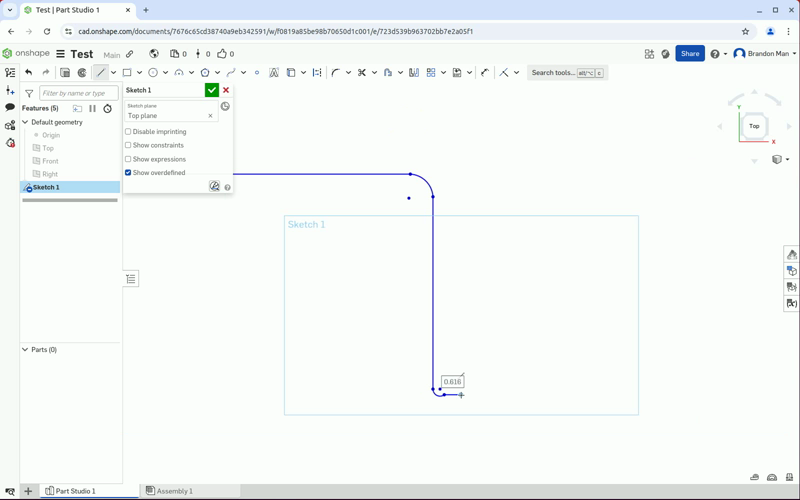
scroll(-6)
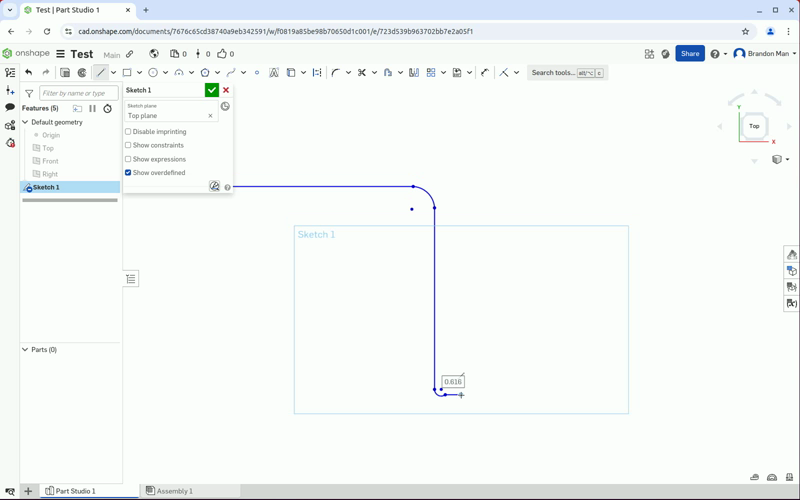
scroll(-6)
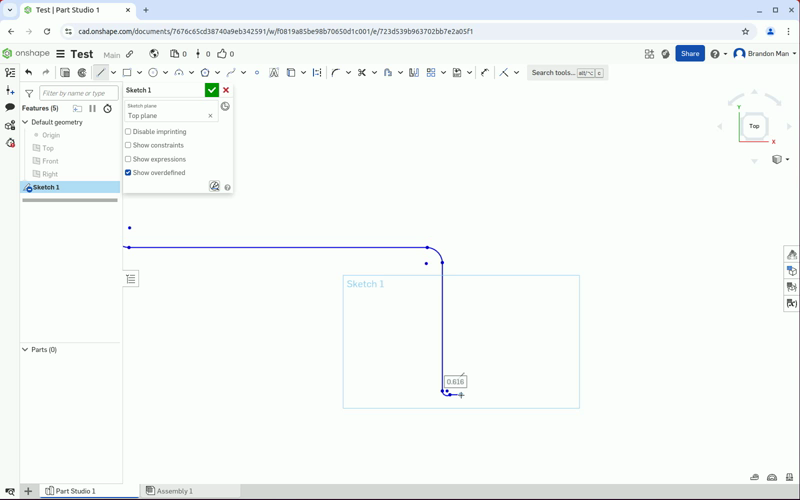
scroll(-6)
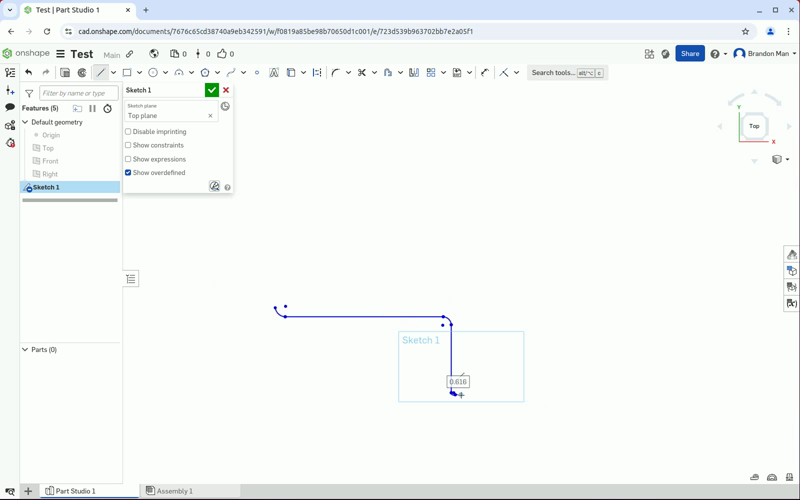
scroll(-6)
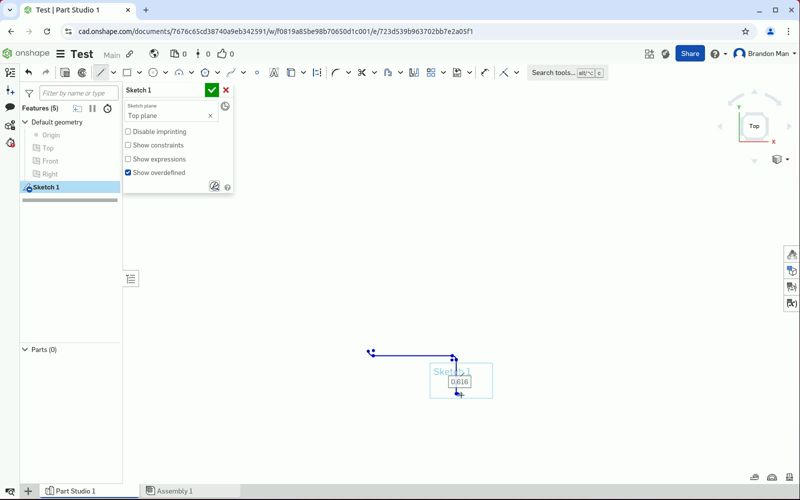
key_up(shift)
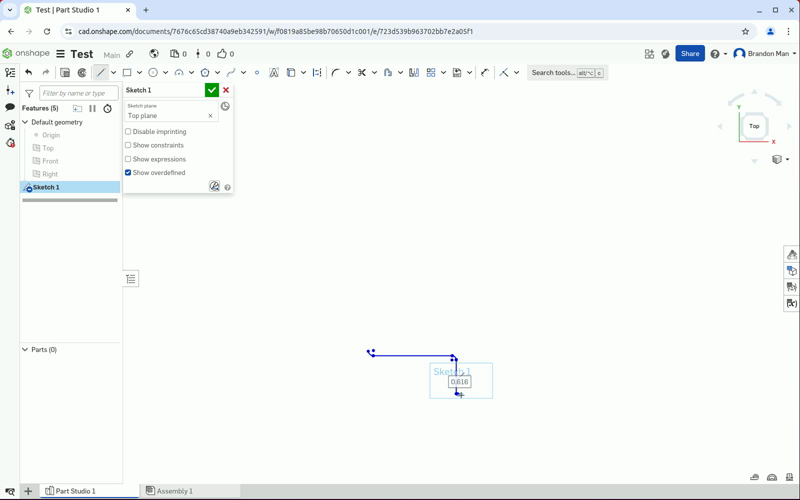
key_down(shift)
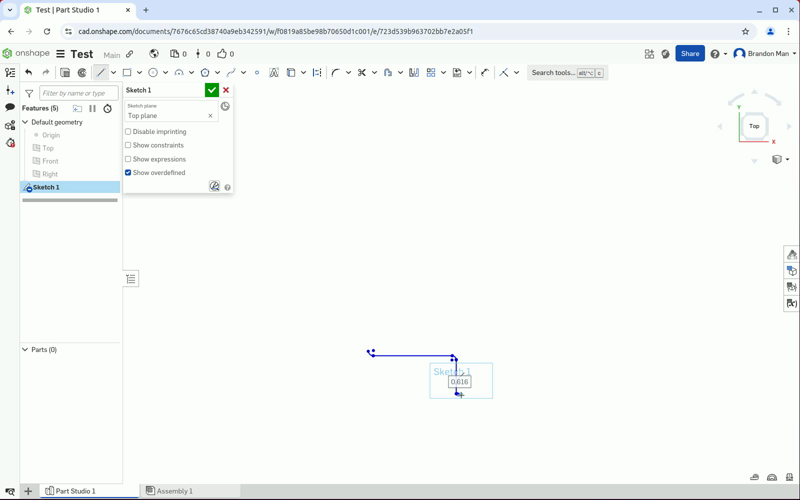
mouse_move(491, 394)
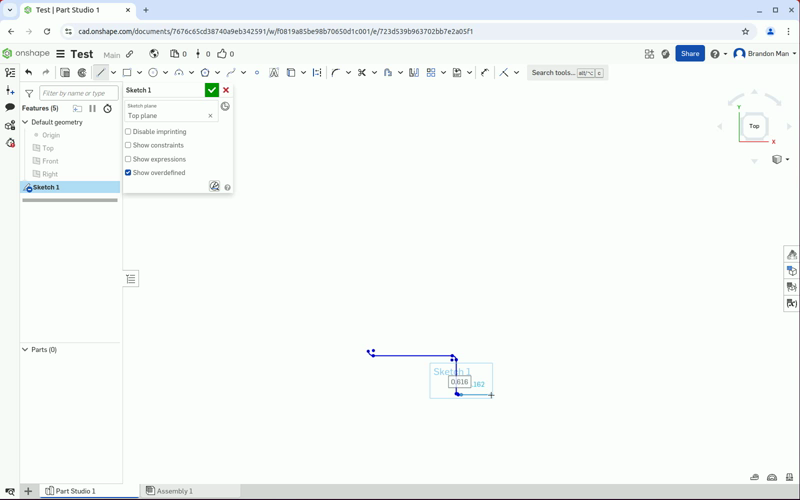
mouse_move(461, 355)
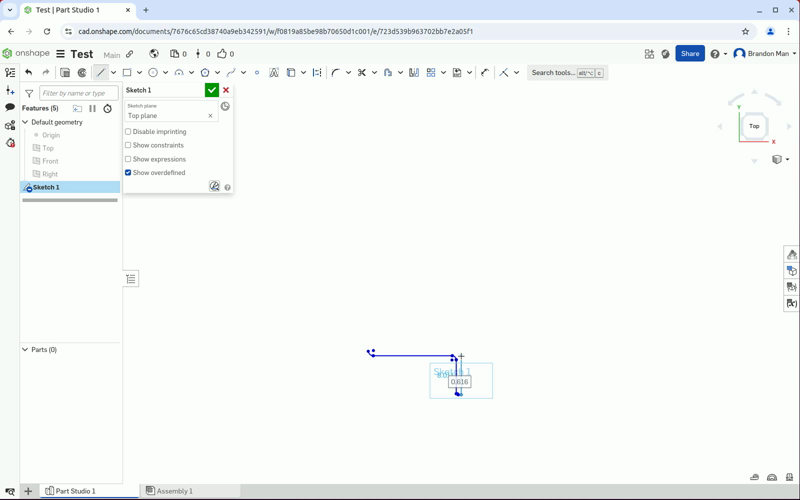
click(461, 355)
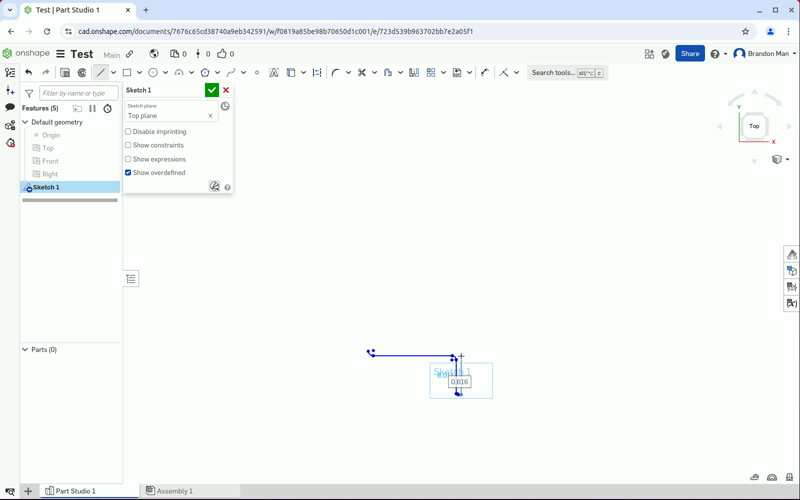
key_up(shift)
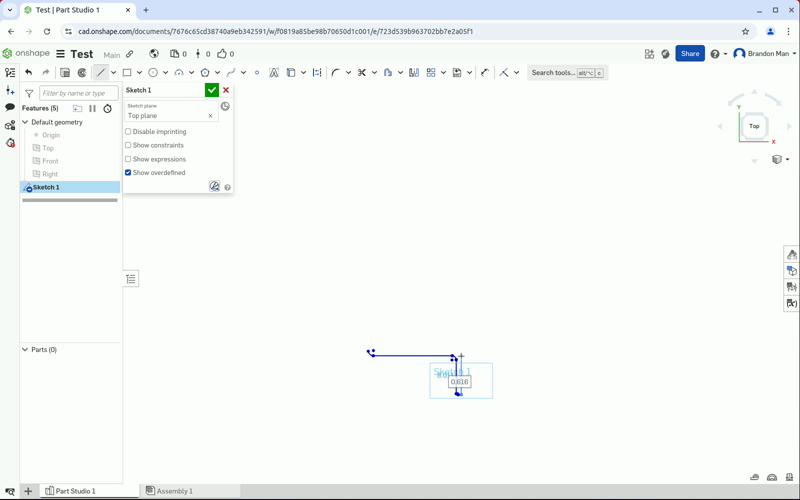
key(esc)
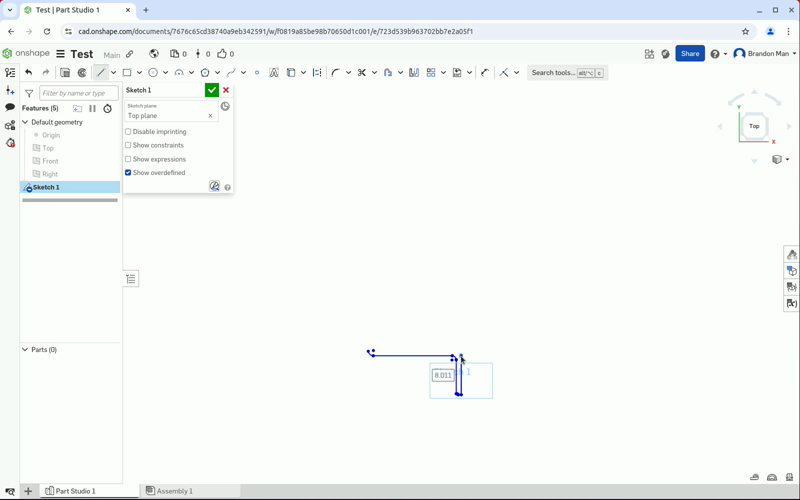
key(a)
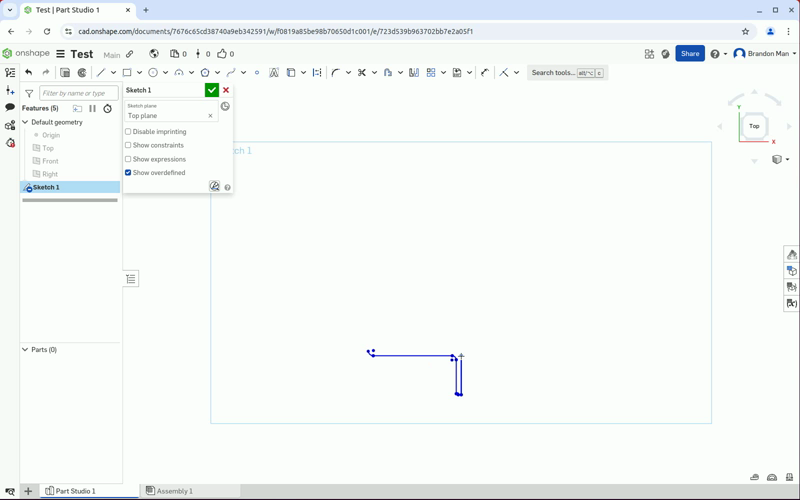
mouse_move(461, 355)
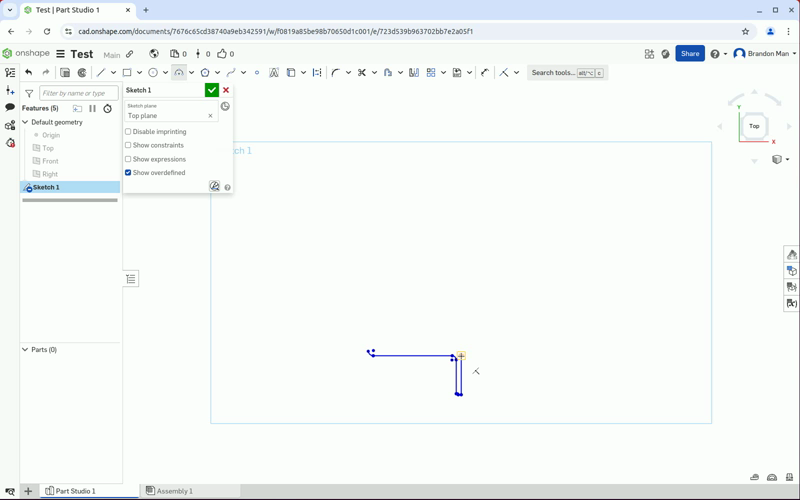
click(461, 355)
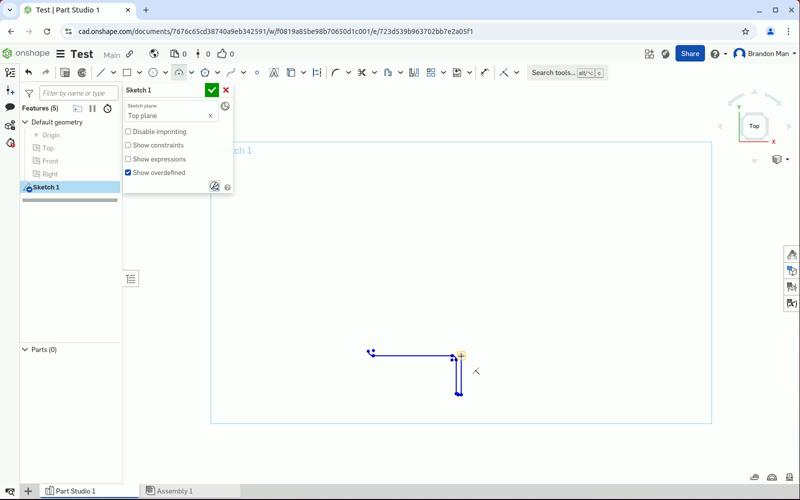
key_down(shift)
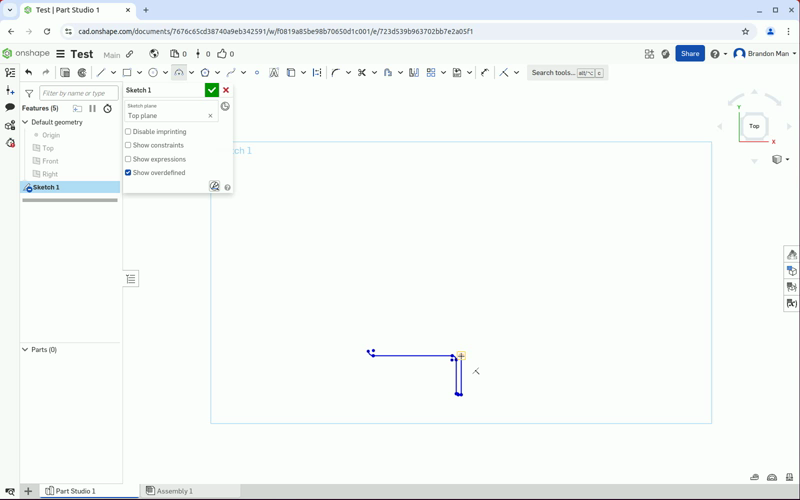
mouse_move(456, 351)
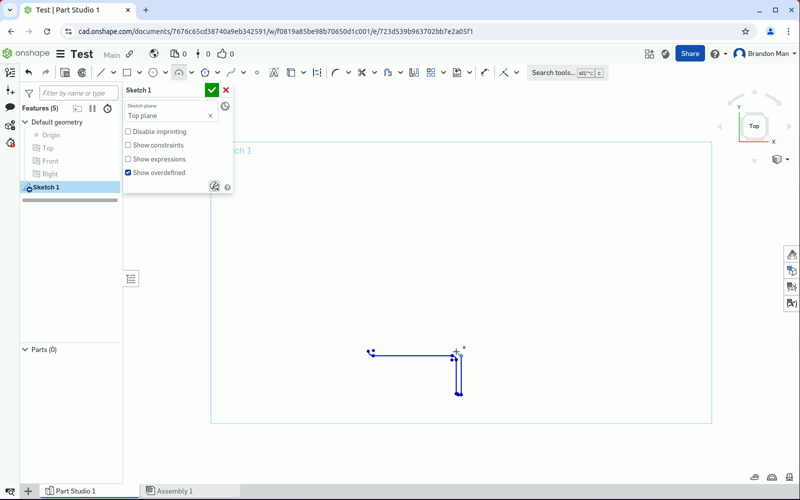
scroll(6)
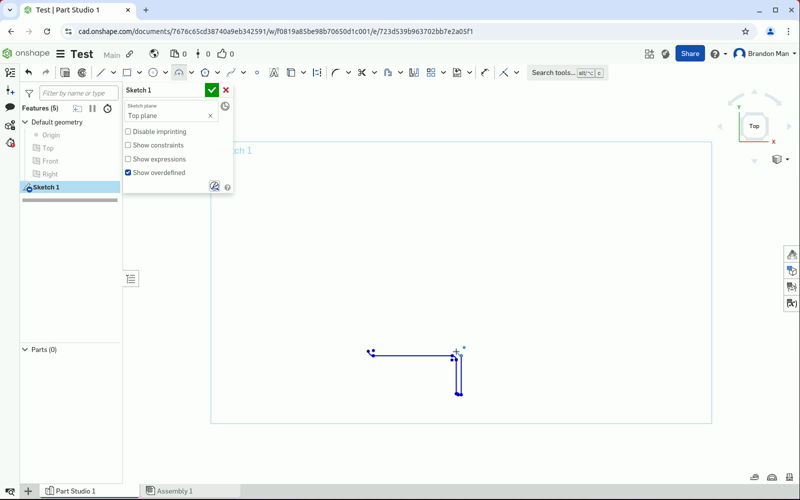
scroll(6)
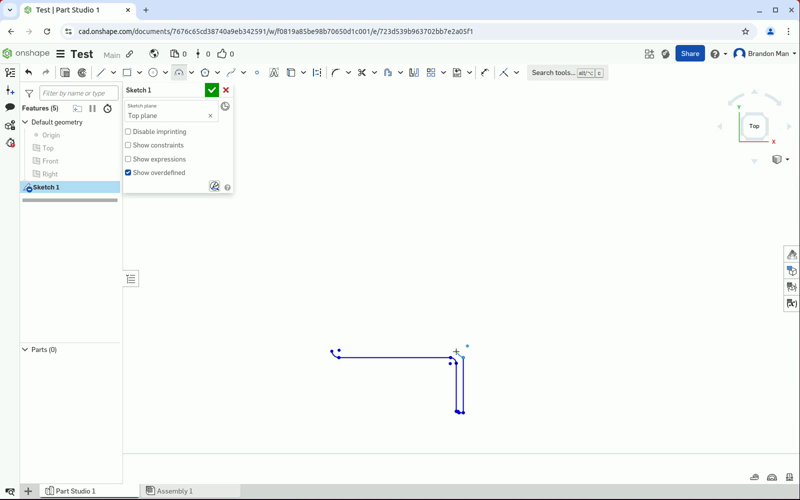
scroll(6)
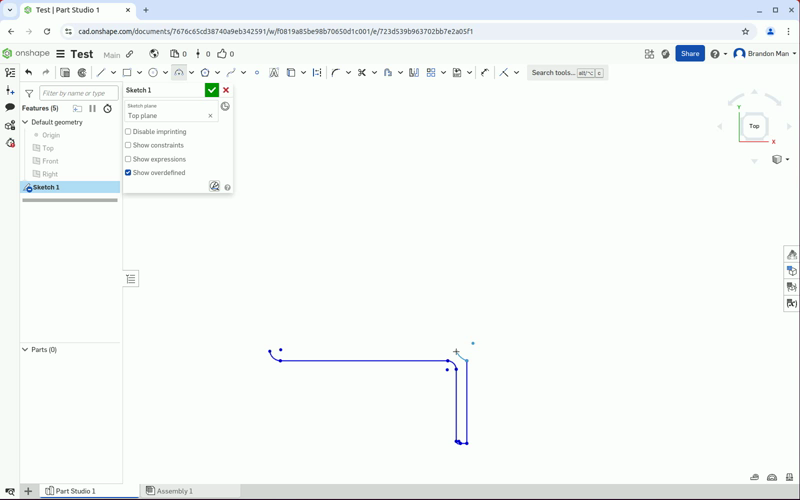
scroll(6)
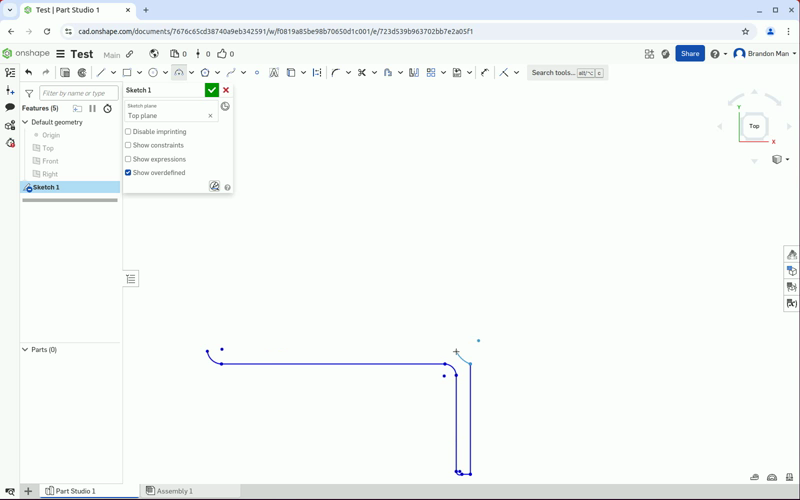
scroll(6)
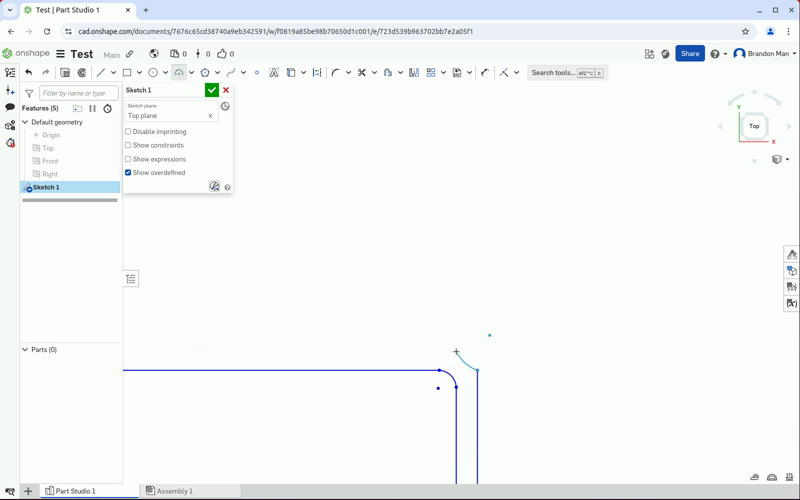
scroll(6)
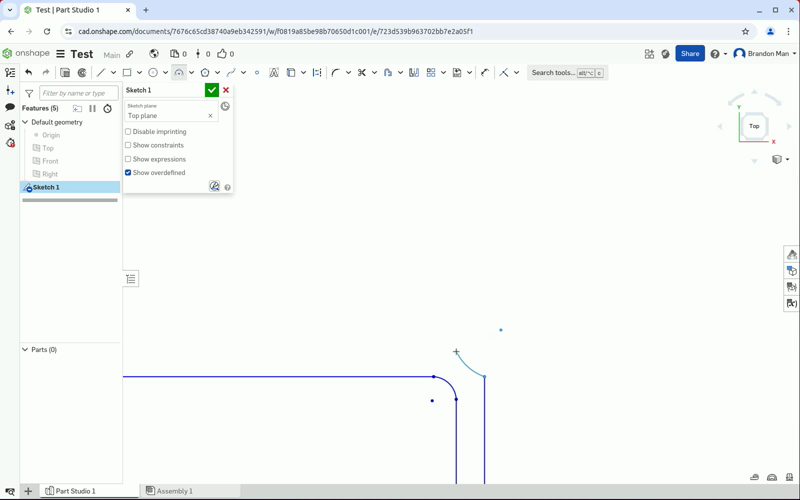
scroll(6)
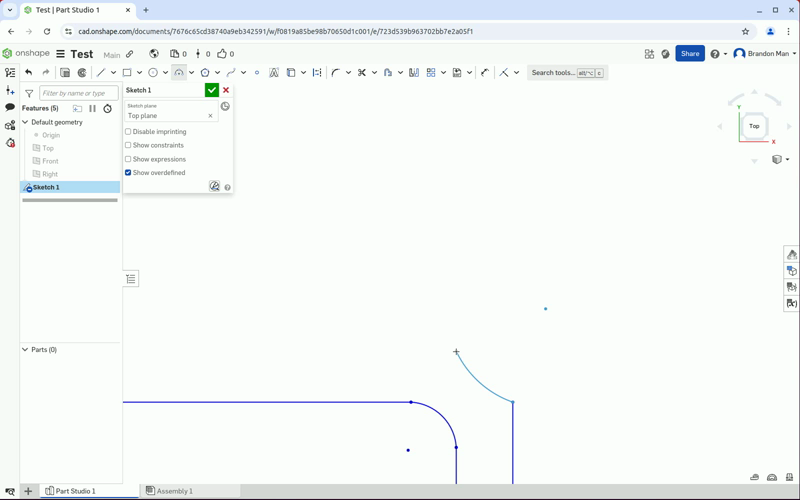
click(456, 351)
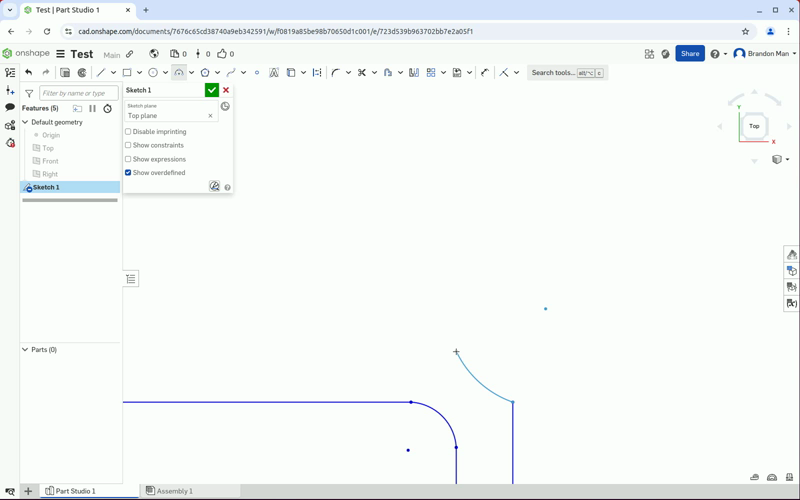
scroll(-6)
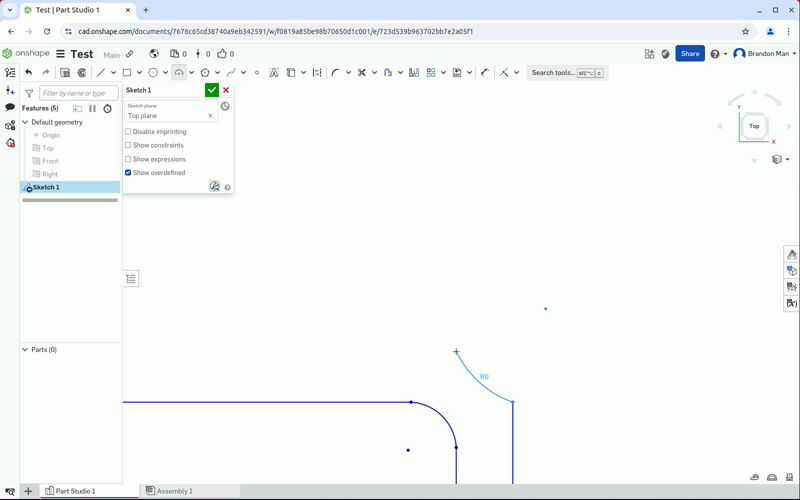
scroll(-6)
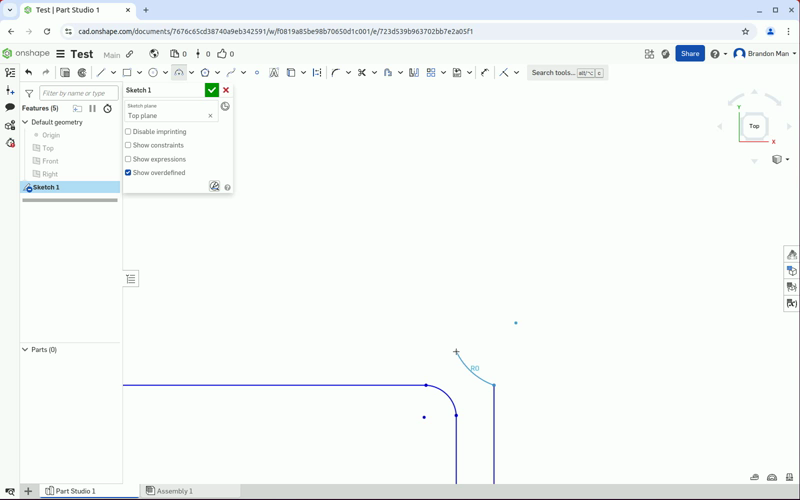
scroll(-6)
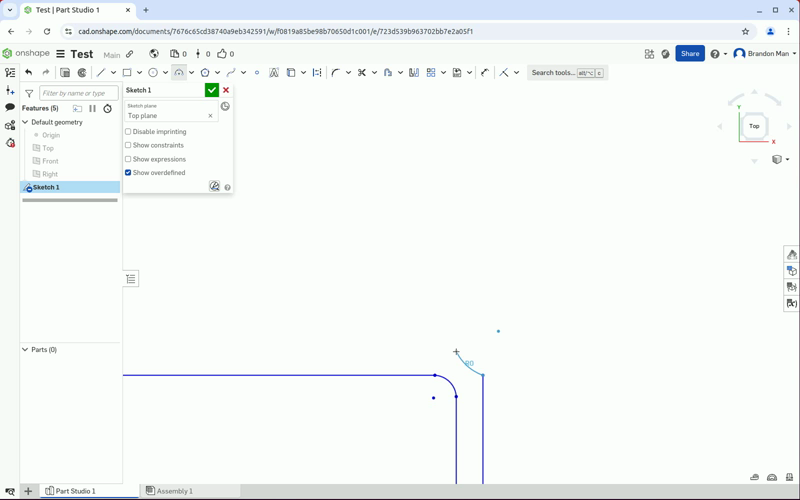
scroll(-6)
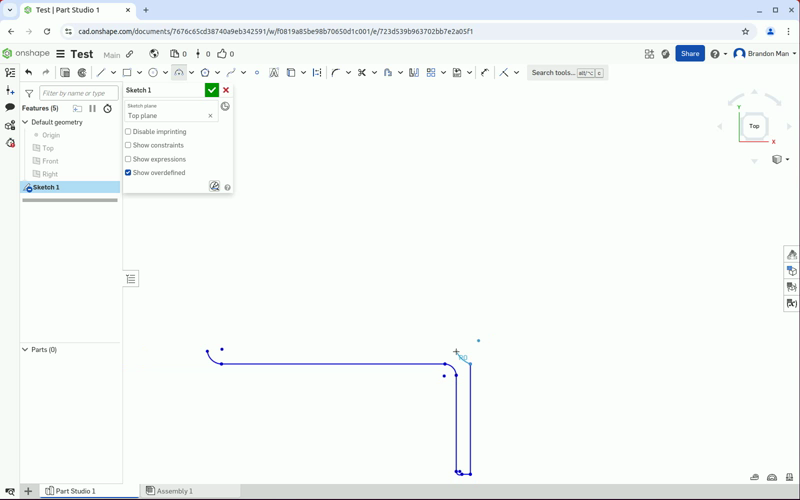
scroll(-6)
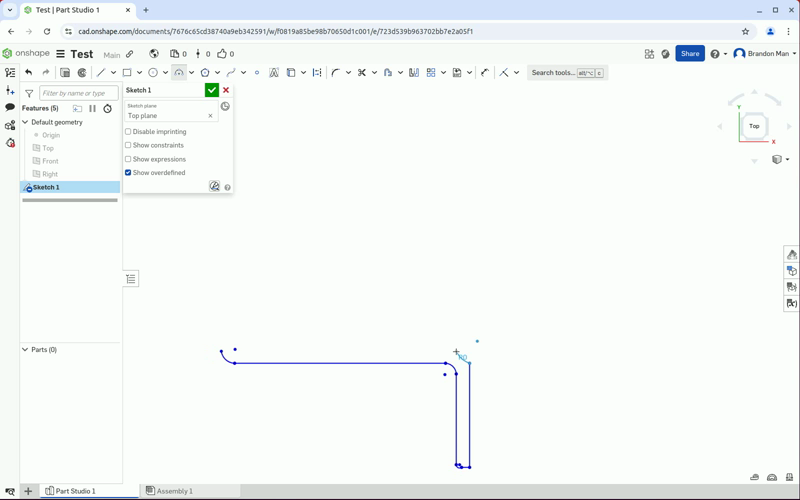
scroll(-6)
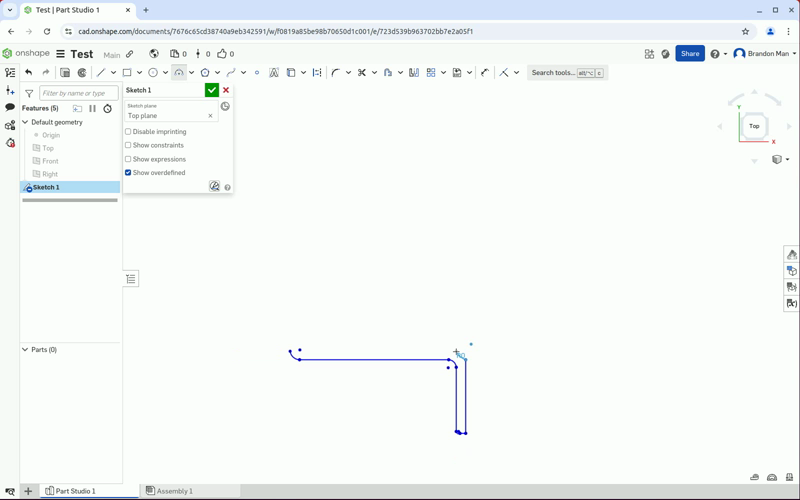
scroll(-6)
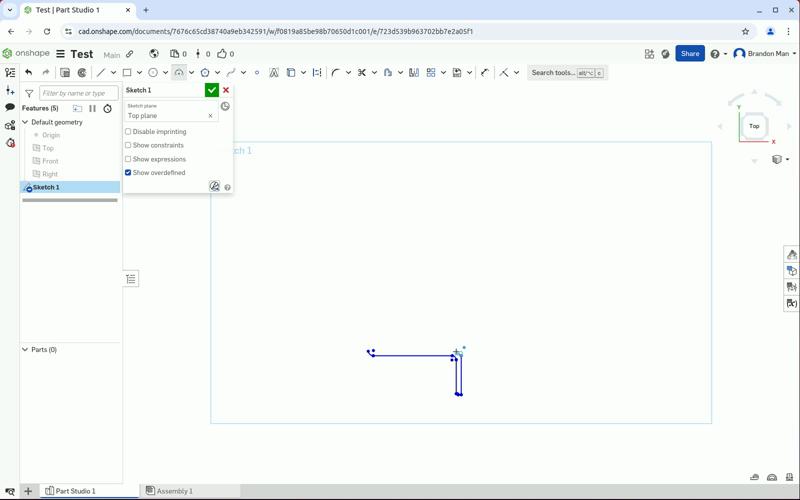
mouse_move(459, 352)
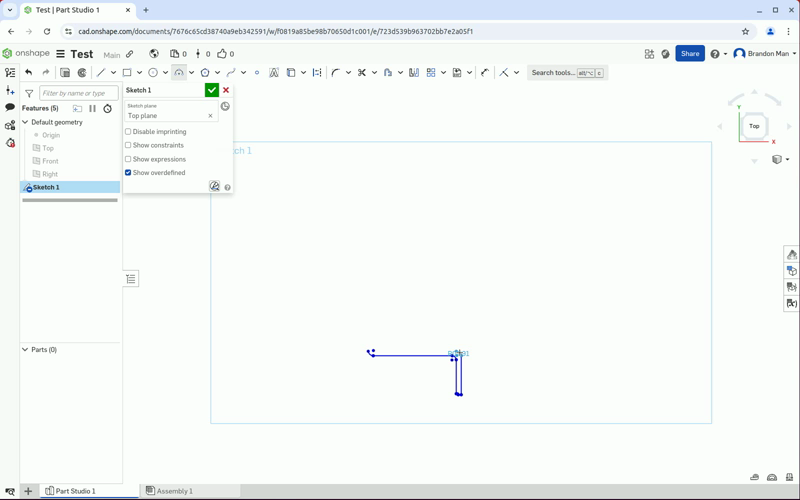
scroll(6)
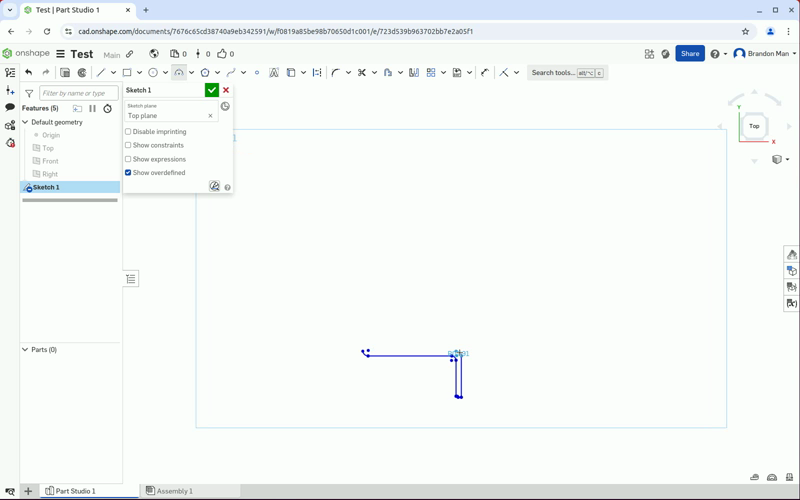
scroll(6)
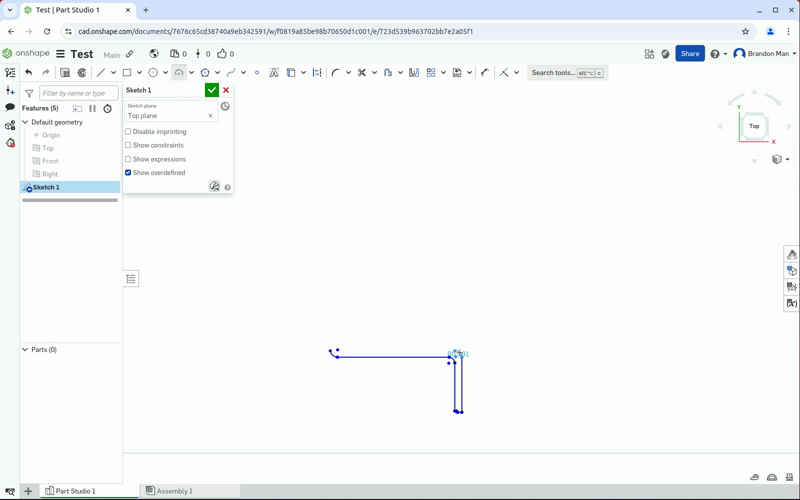
scroll(6)
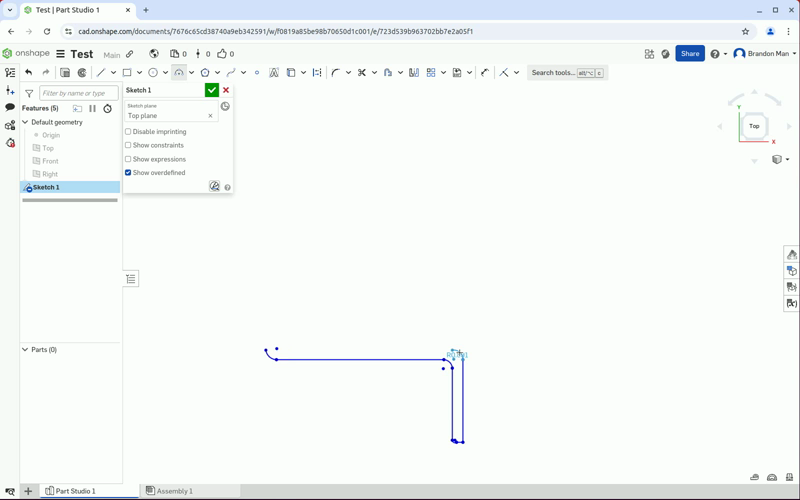
scroll(6)
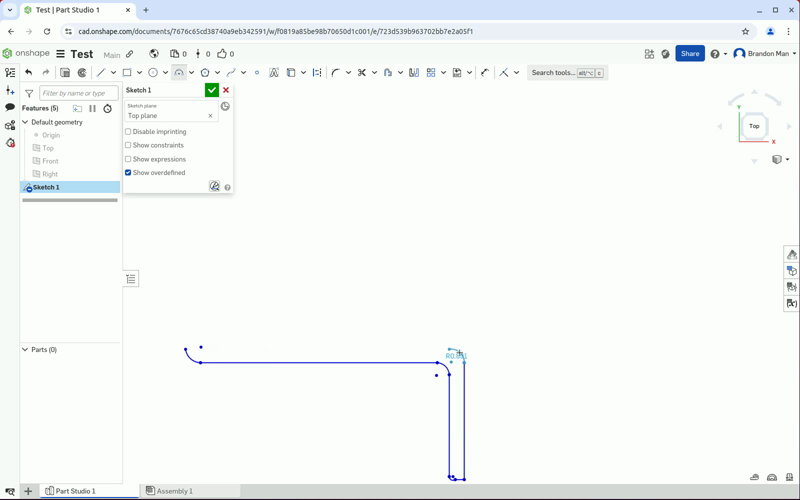
scroll(6)
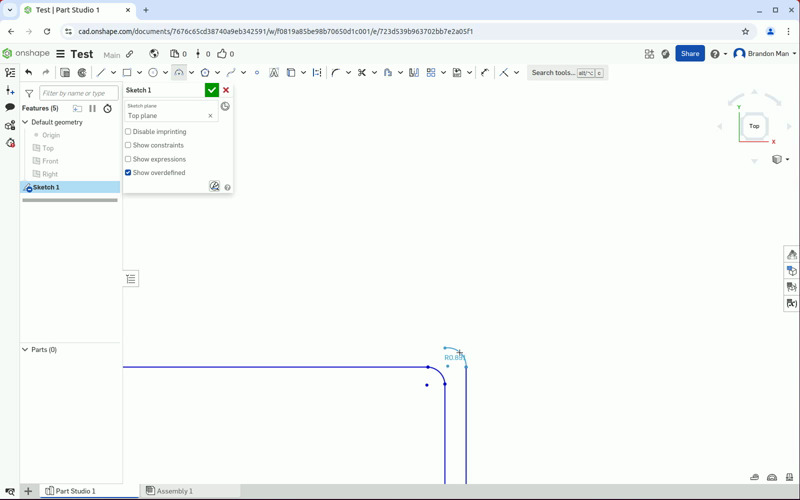
scroll(6)
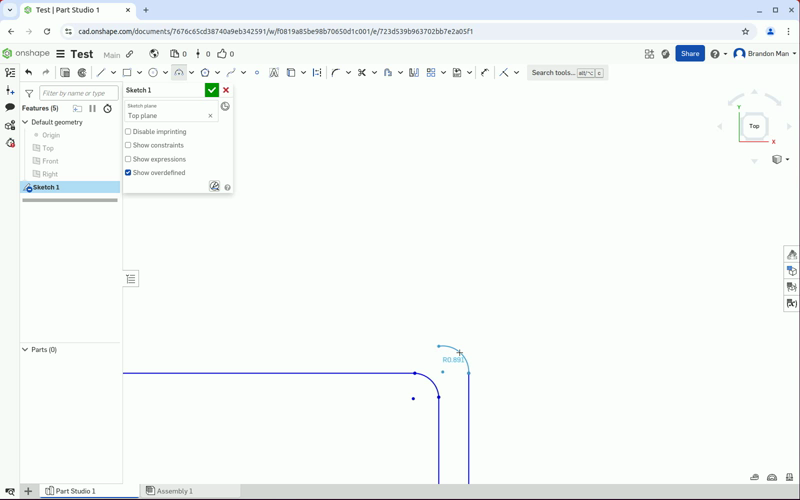
scroll(6)
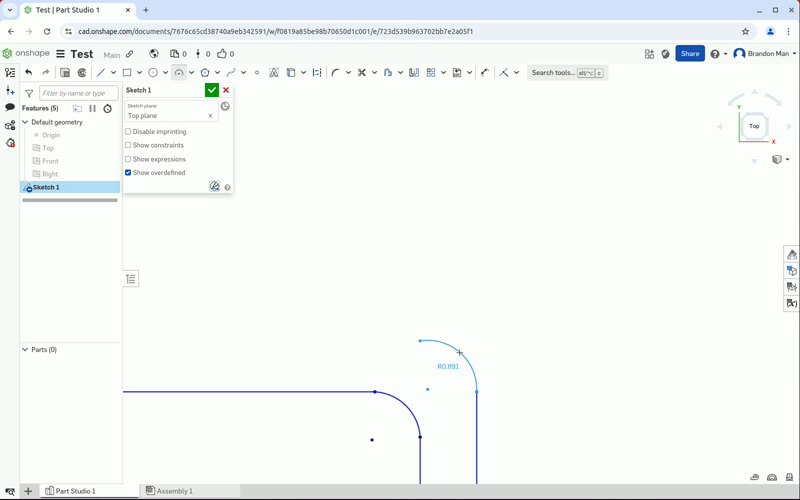
click(459, 352)
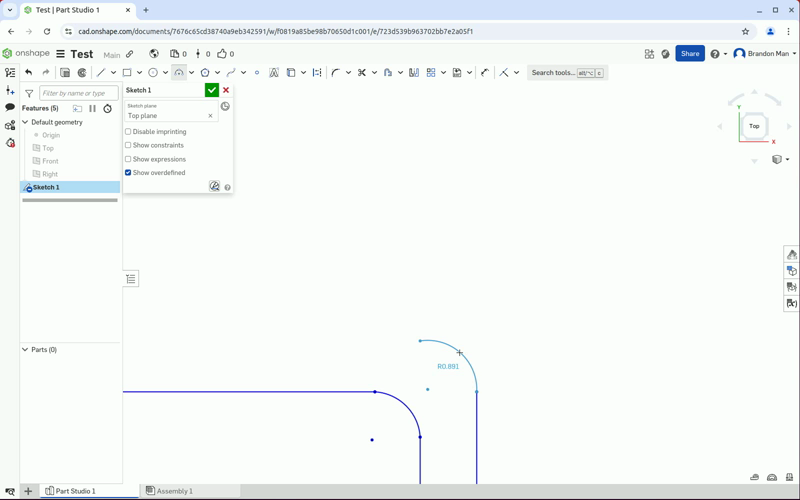
scroll(-6)
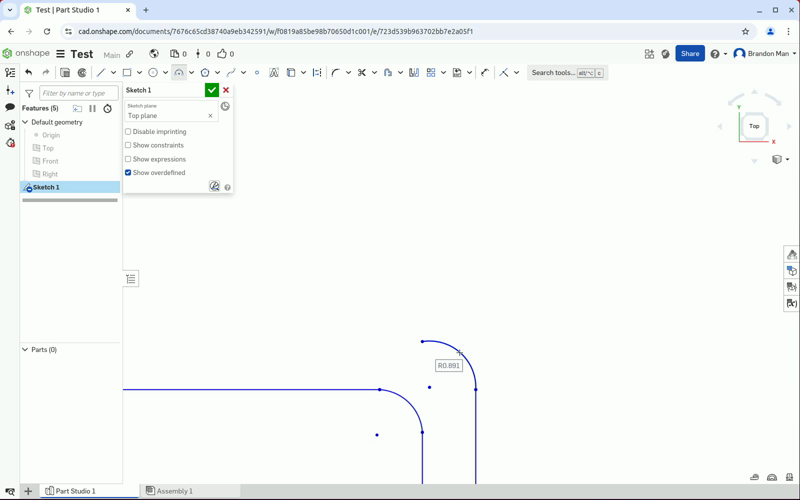
scroll(-6)
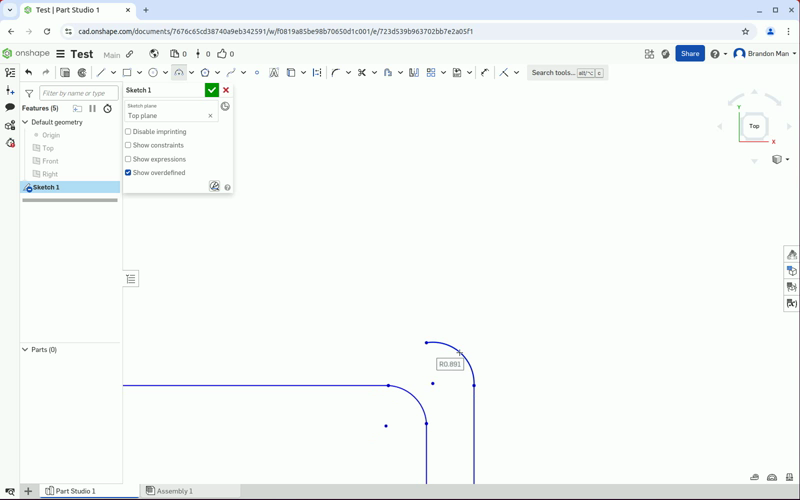
scroll(-6)
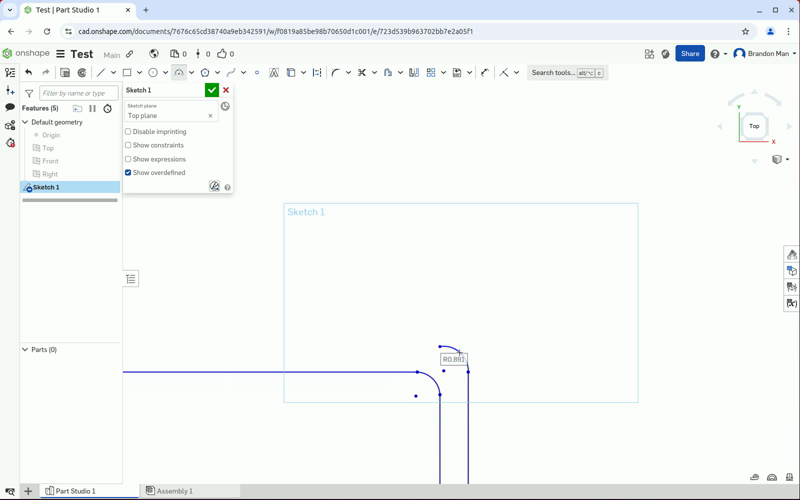
scroll(-6)
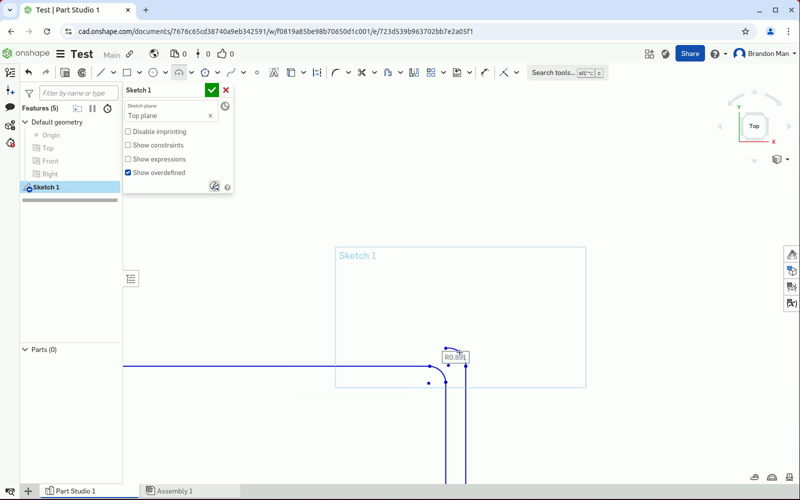
scroll(-6)
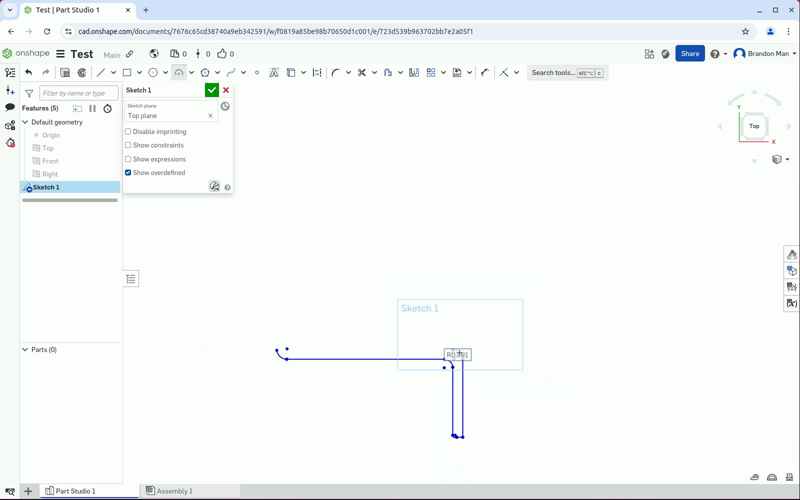
scroll(-6)
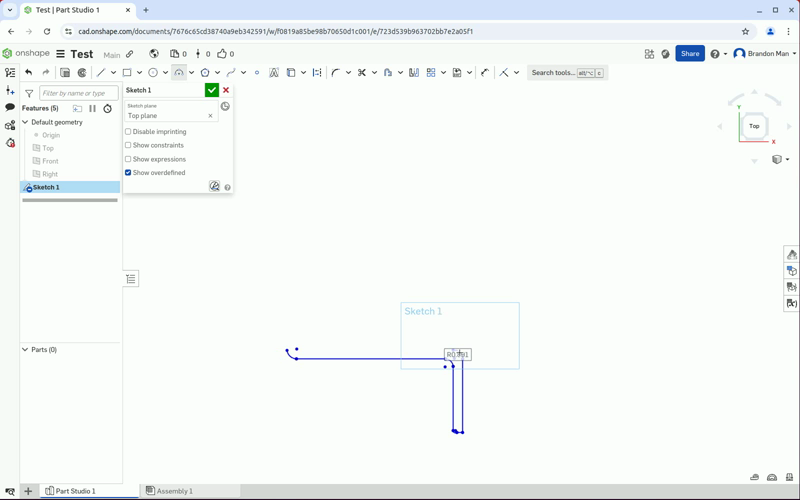
scroll(-6)
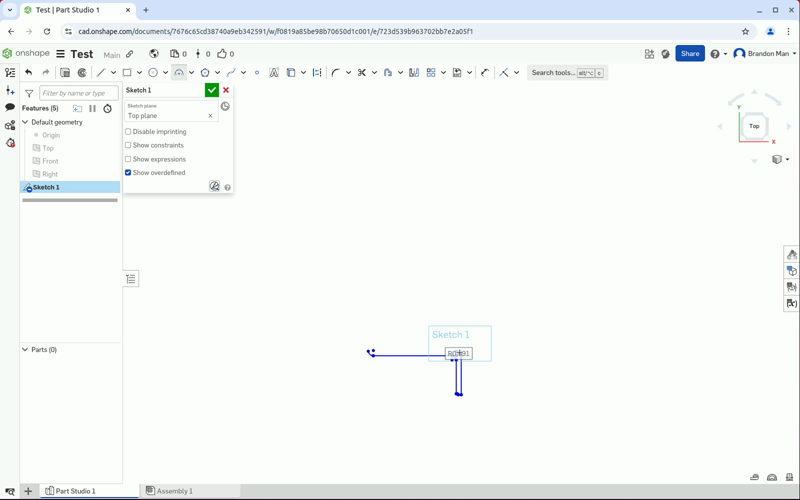
key_up(shift)
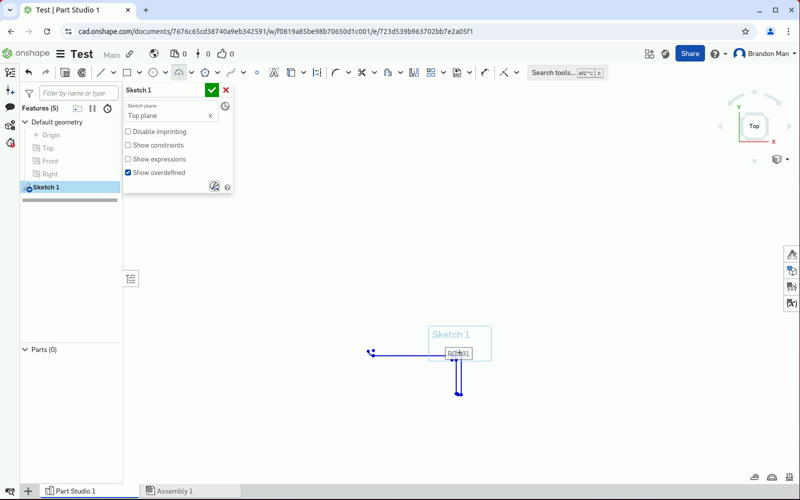
key(esc)
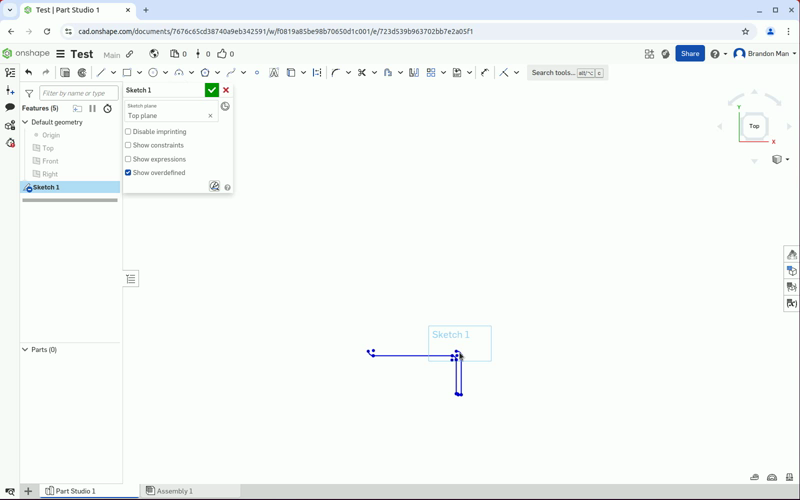
key(l)
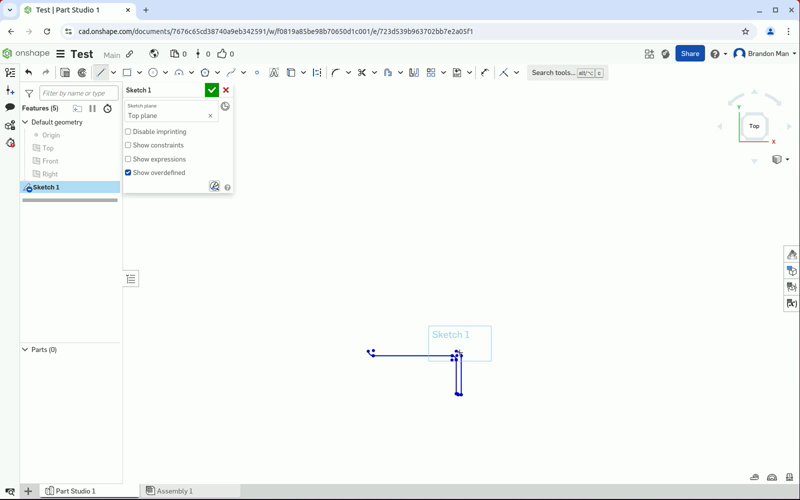
mouse_move(456, 351)
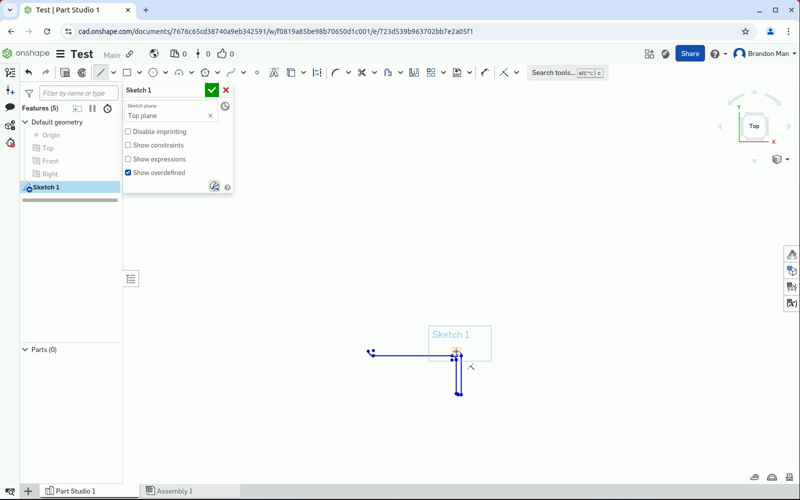
scroll(6)
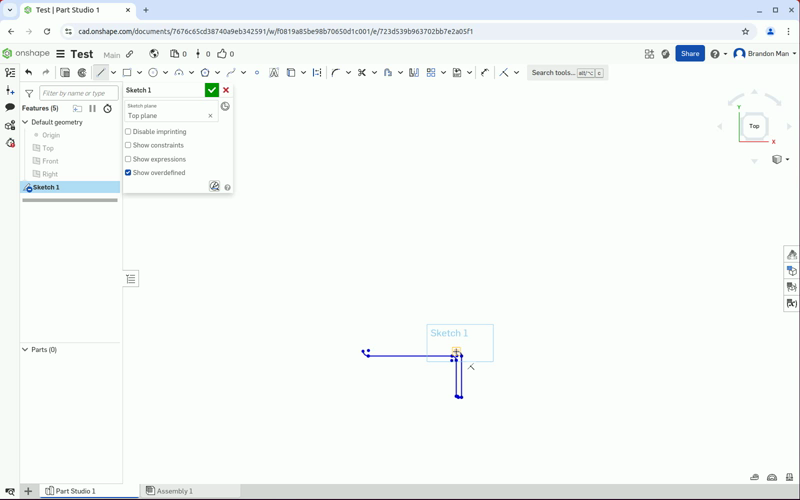
scroll(6)
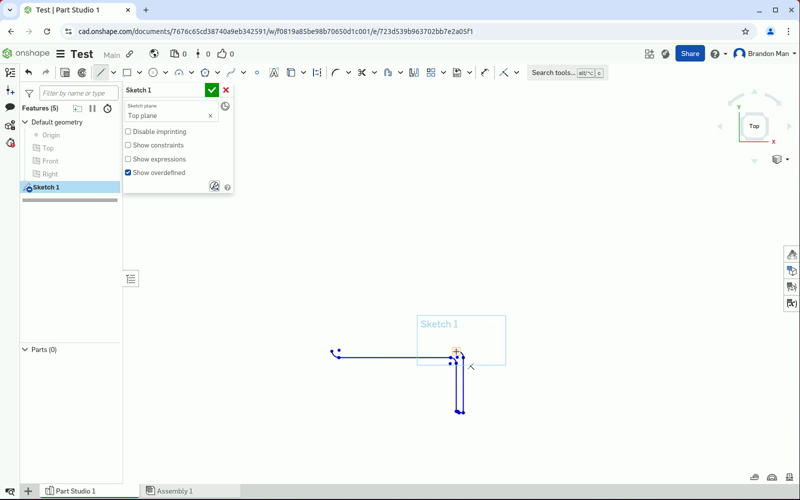
scroll(6)
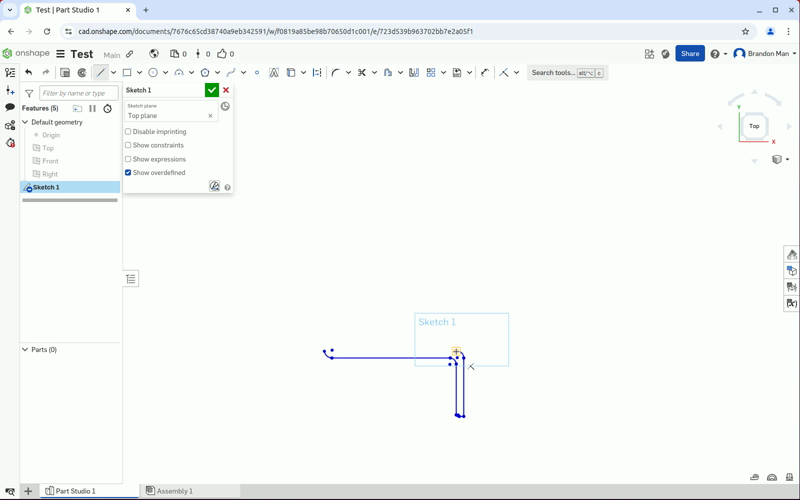
scroll(6)
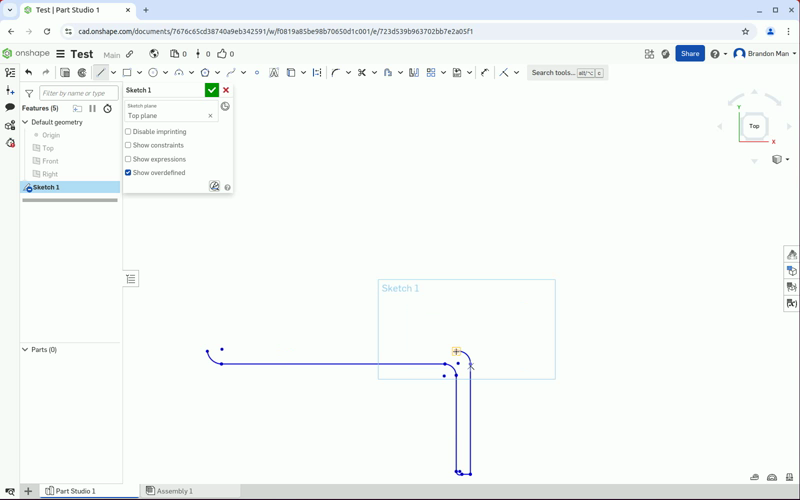
scroll(6)
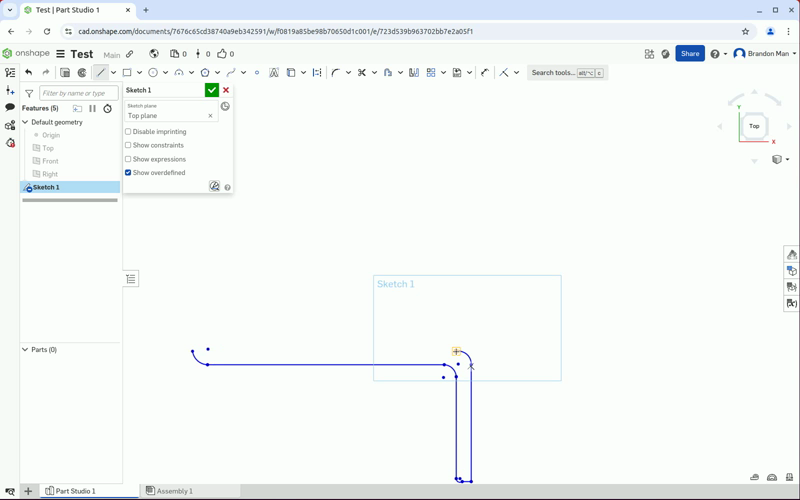
scroll(6)
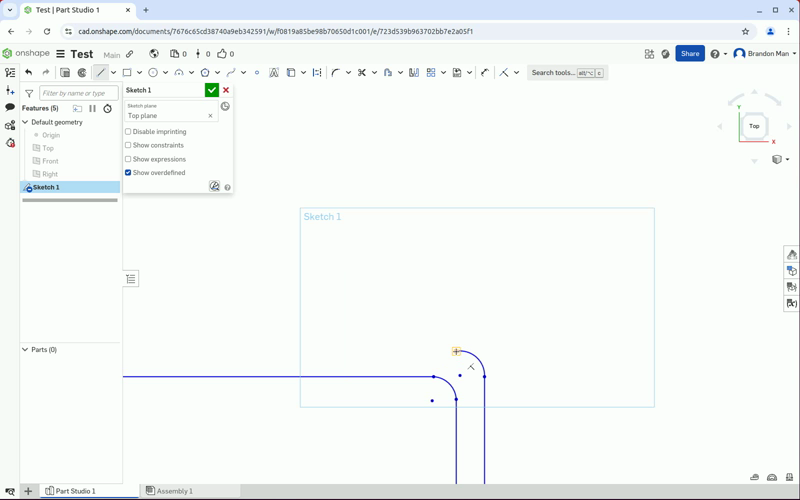
scroll(6)
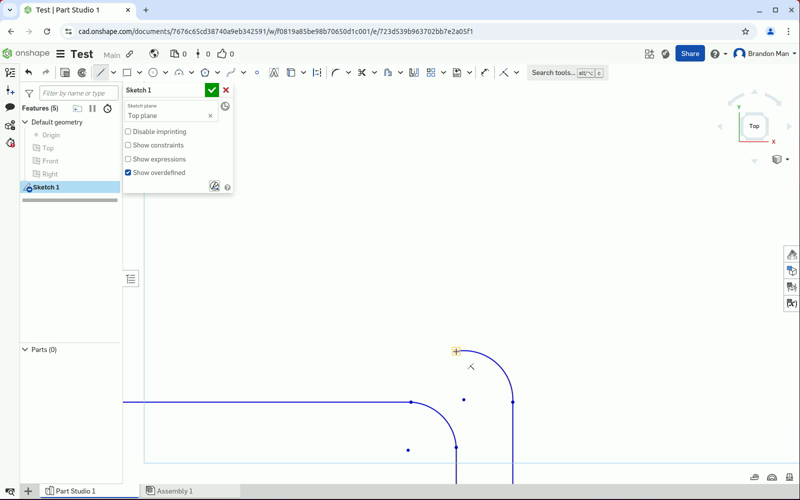
click(456, 351)
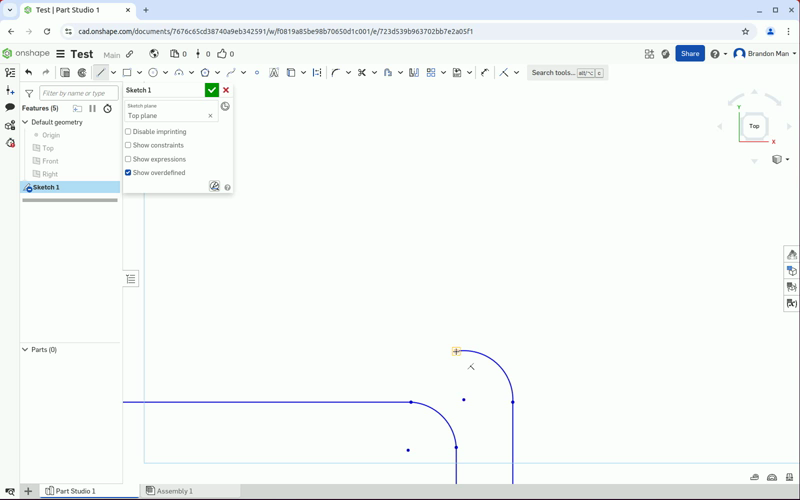
scroll(-6)
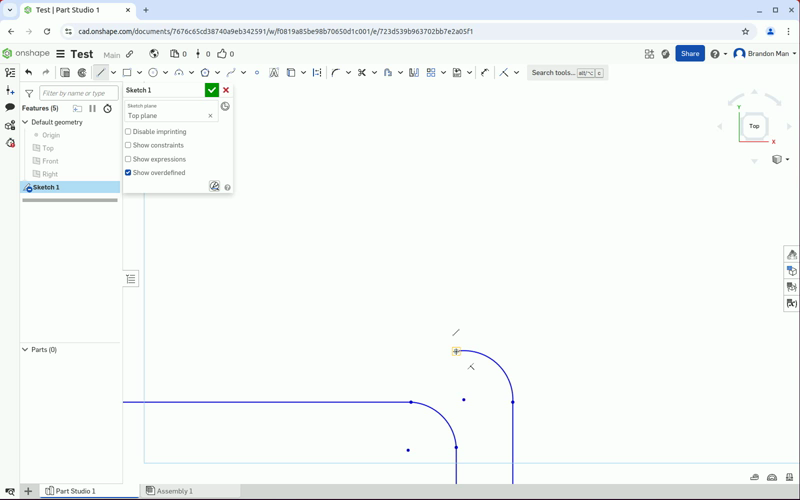
scroll(-6)
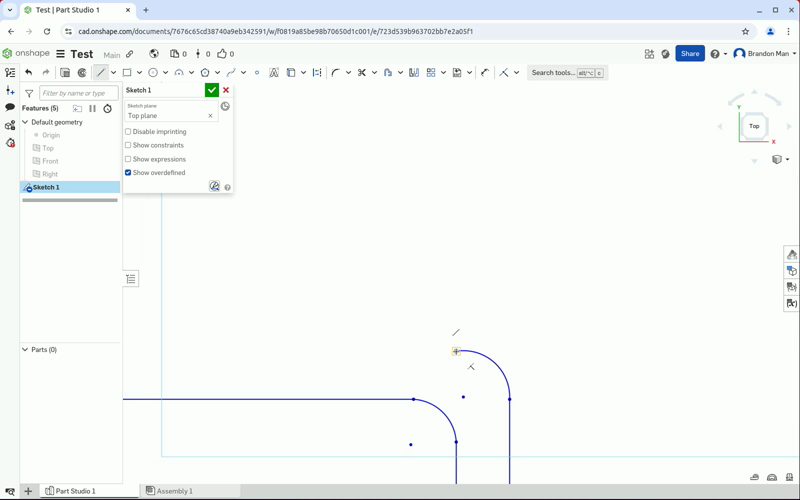
scroll(-6)
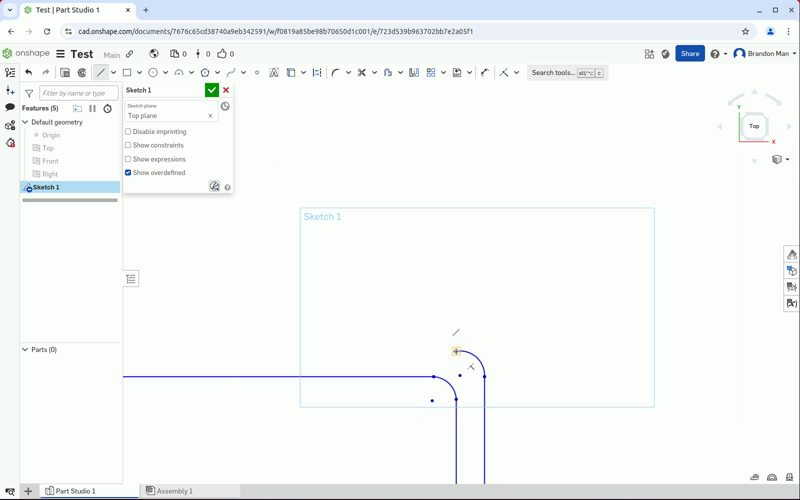
scroll(-6)
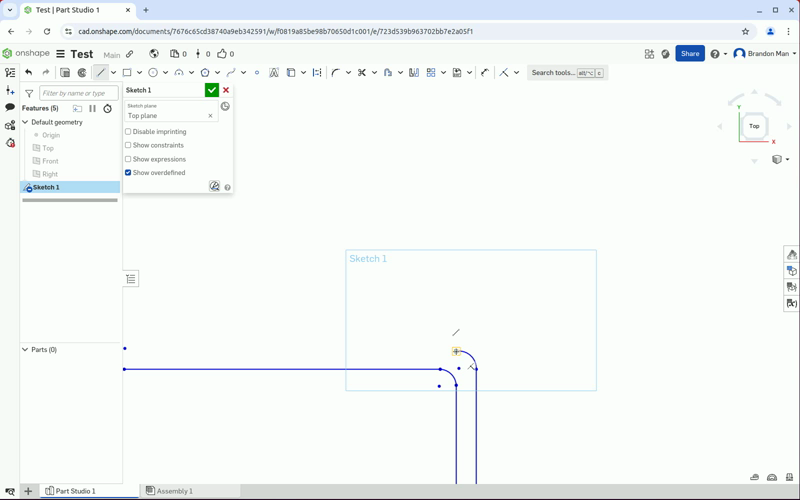
scroll(-6)
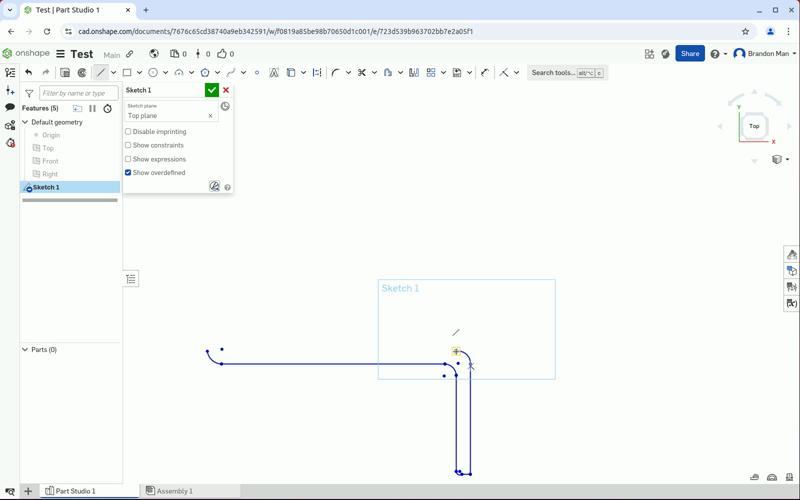
scroll(-6)
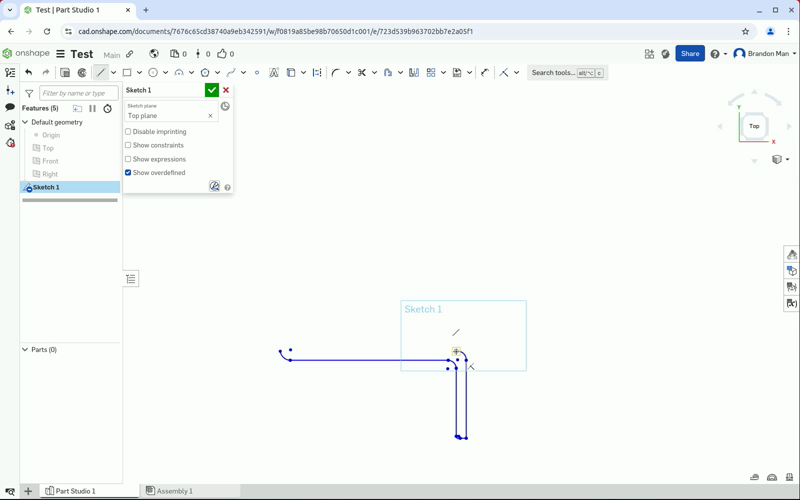
scroll(-6)
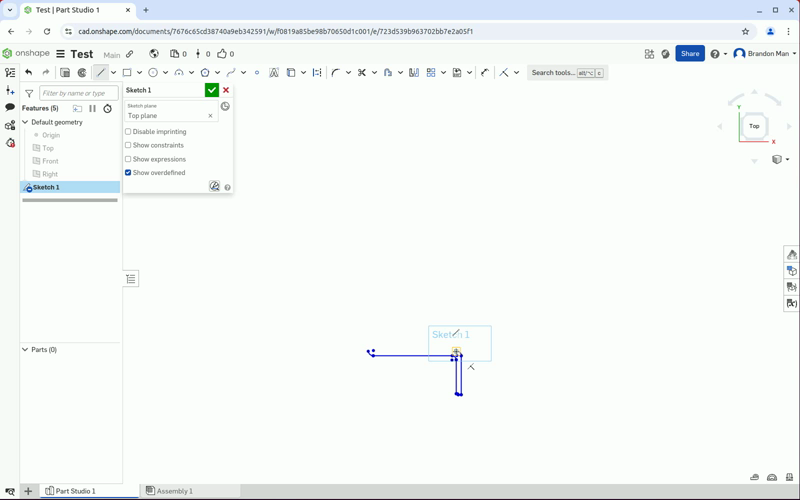
key_down(shift)
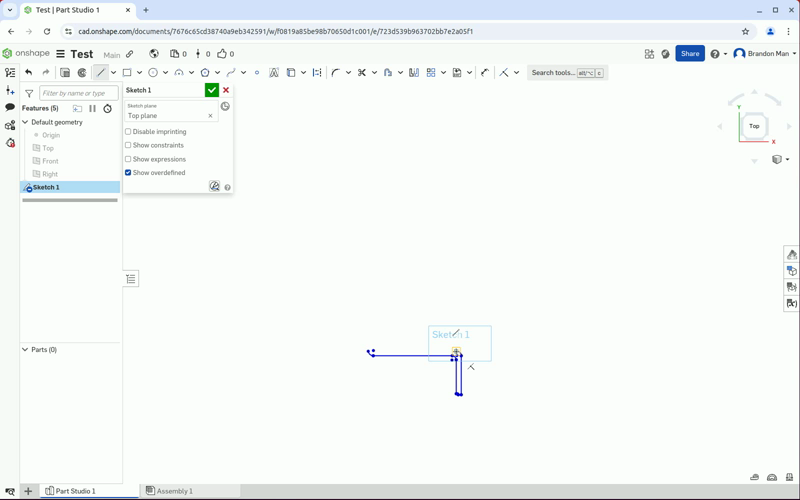
mouse_move(377, 351)
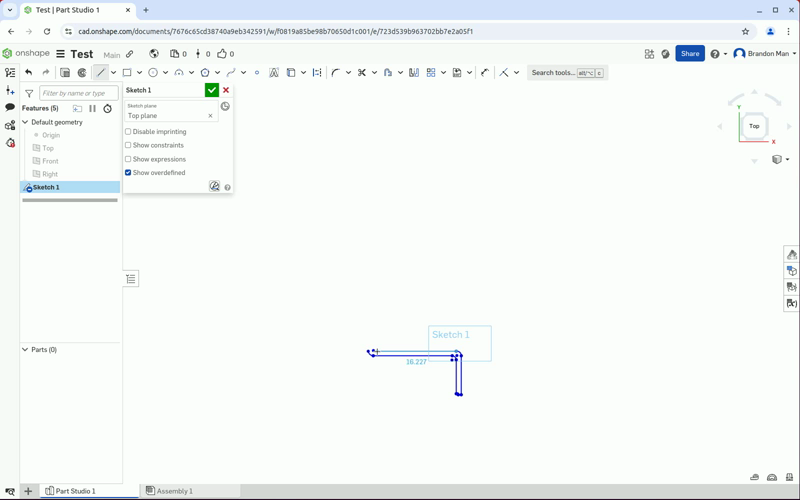
scroll(6)
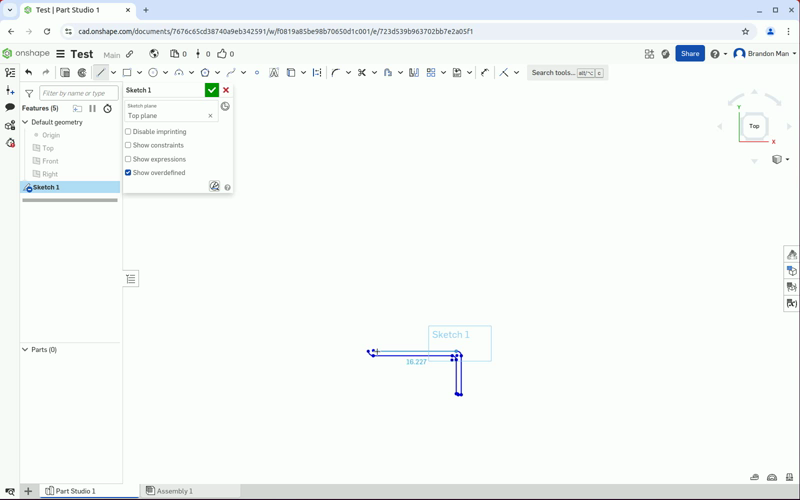
scroll(6)
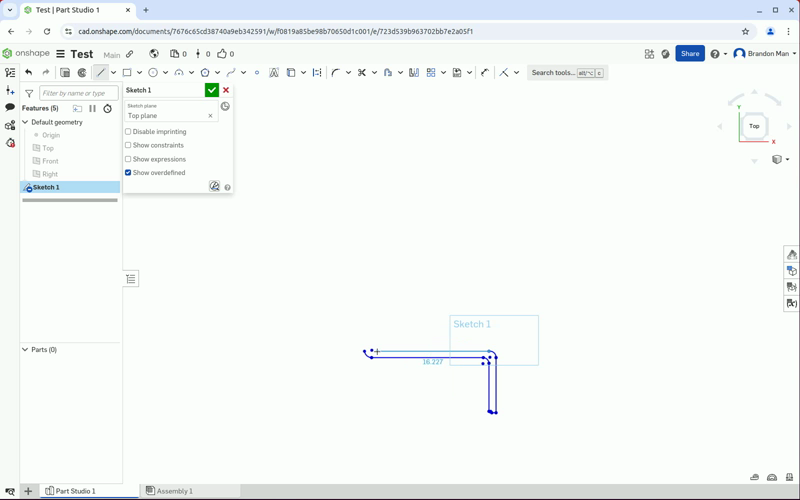
scroll(6)
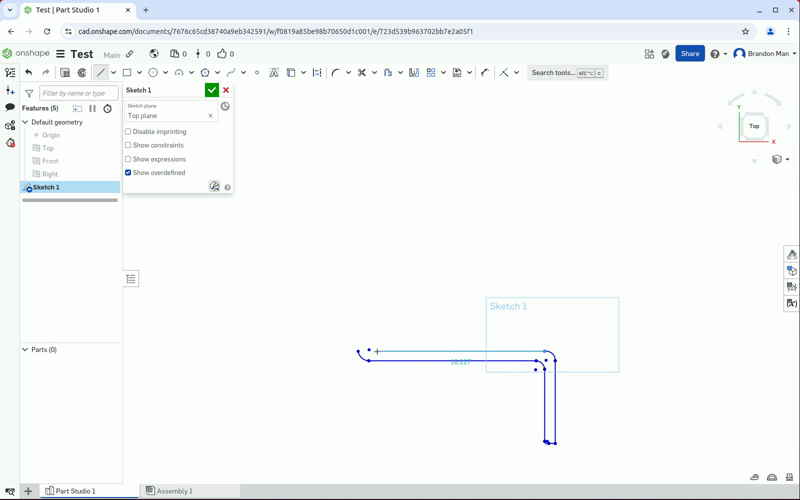
scroll(6)
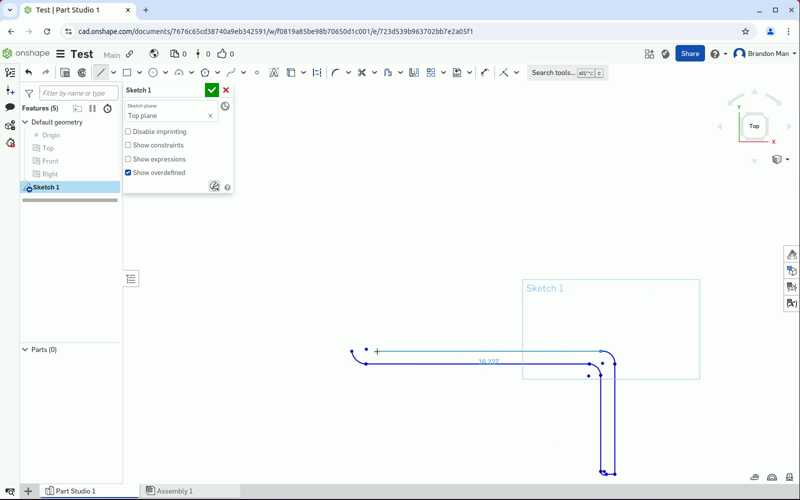
scroll(6)
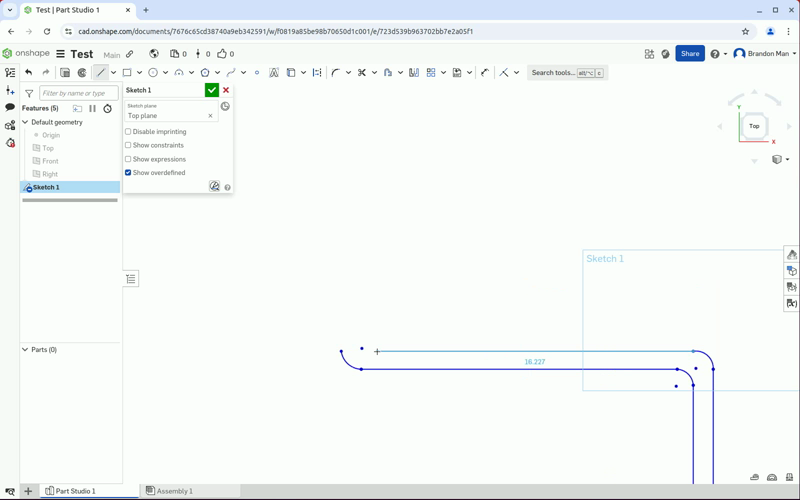
scroll(6)
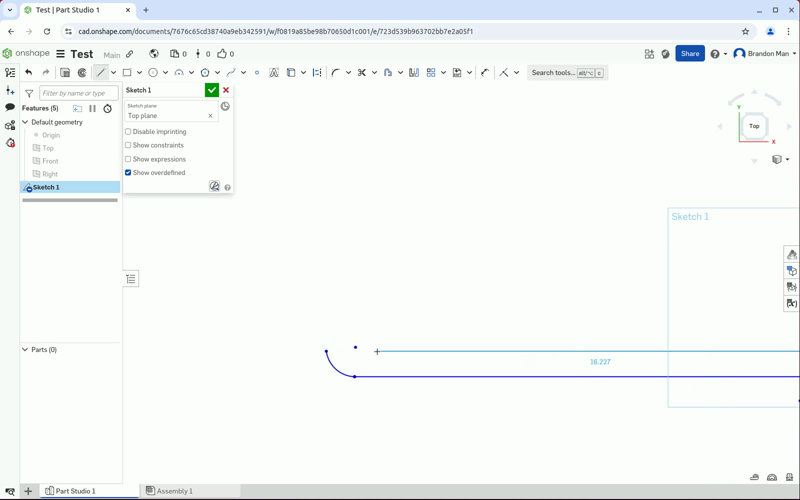
scroll(6)
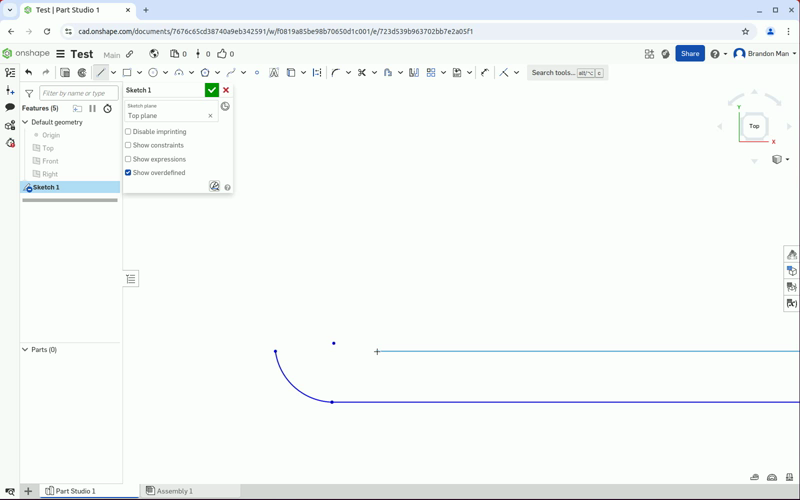
click(377, 351)
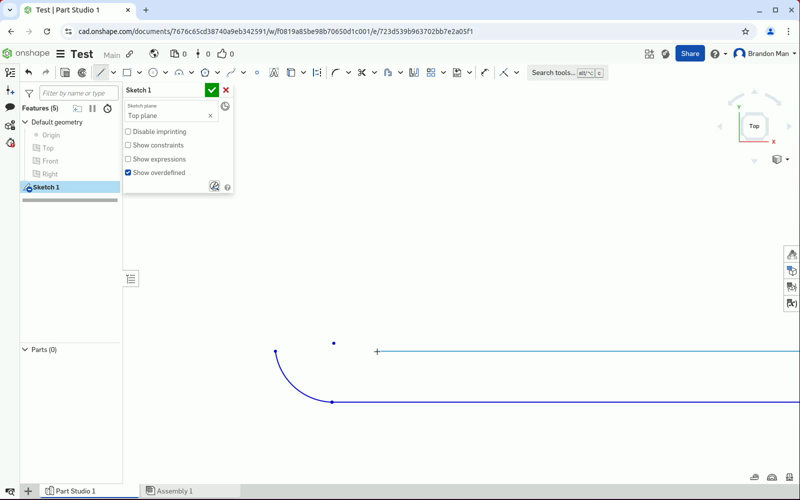
scroll(-6)
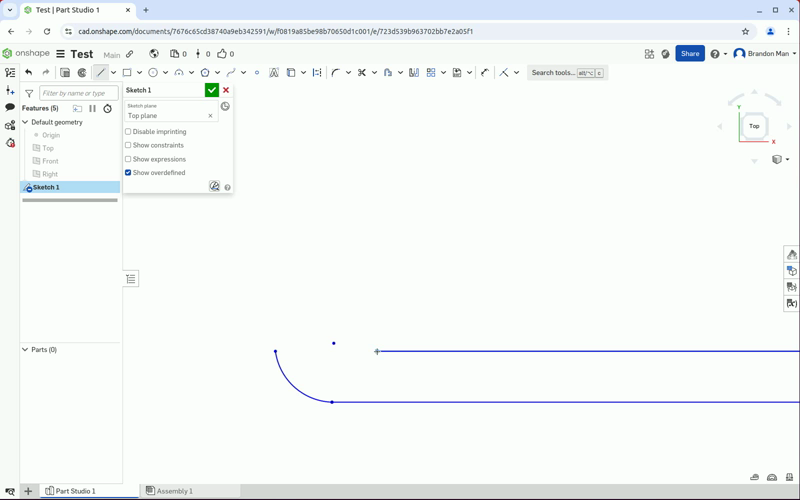
scroll(-6)
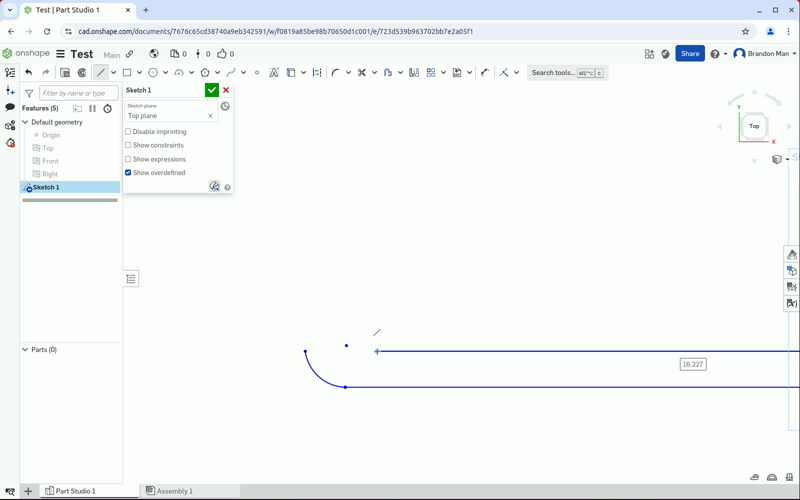
scroll(-6)
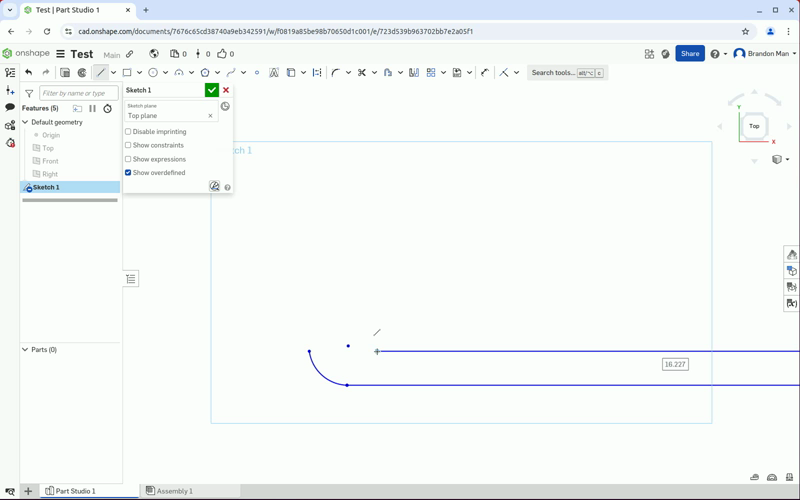
scroll(-6)
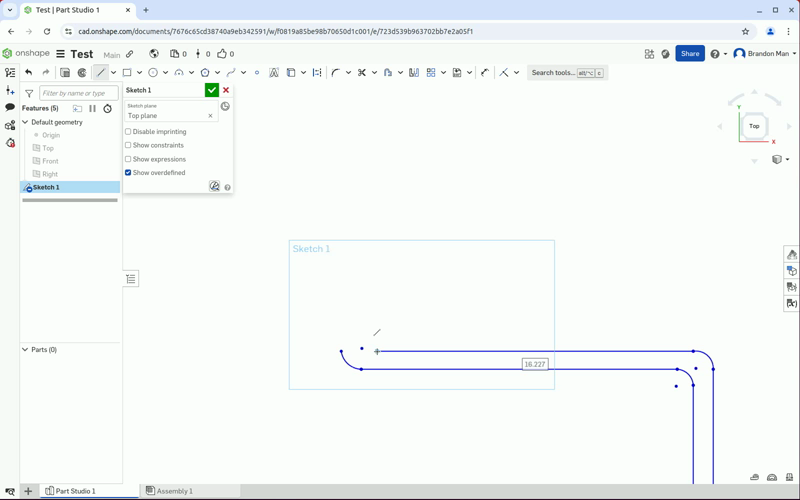
scroll(-6)
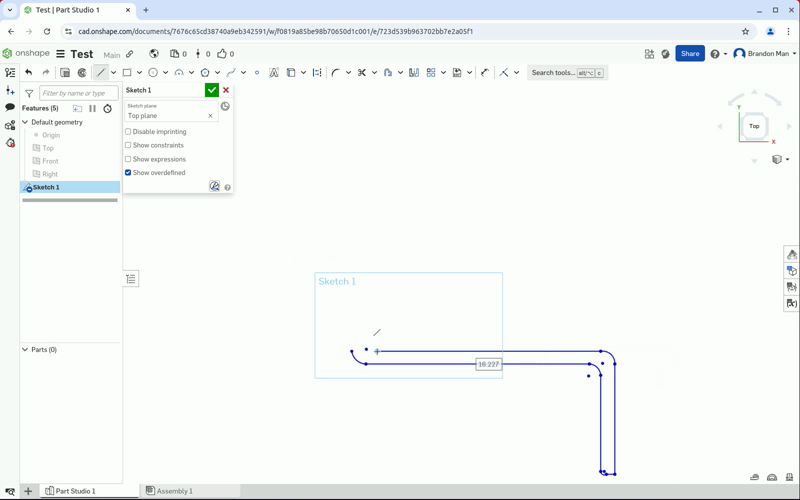
scroll(-6)
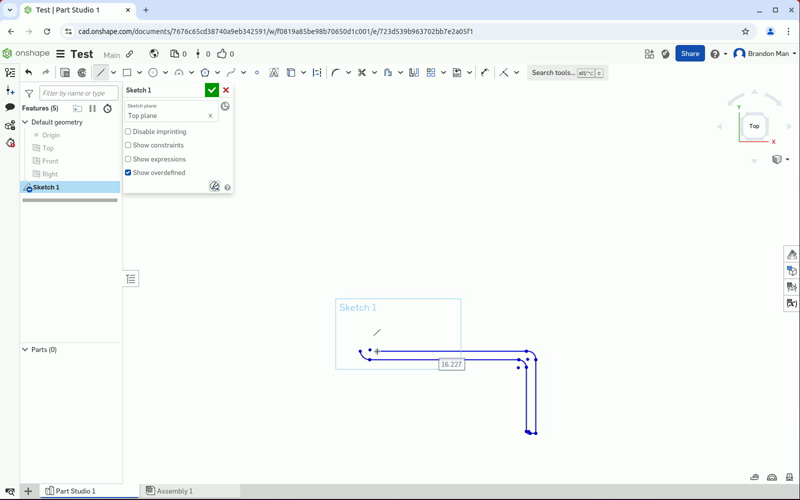
scroll(-6)
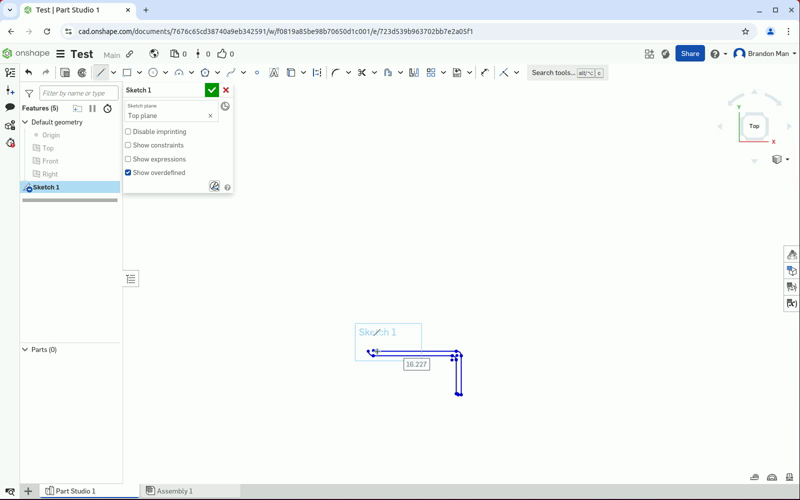
key_up(shift)
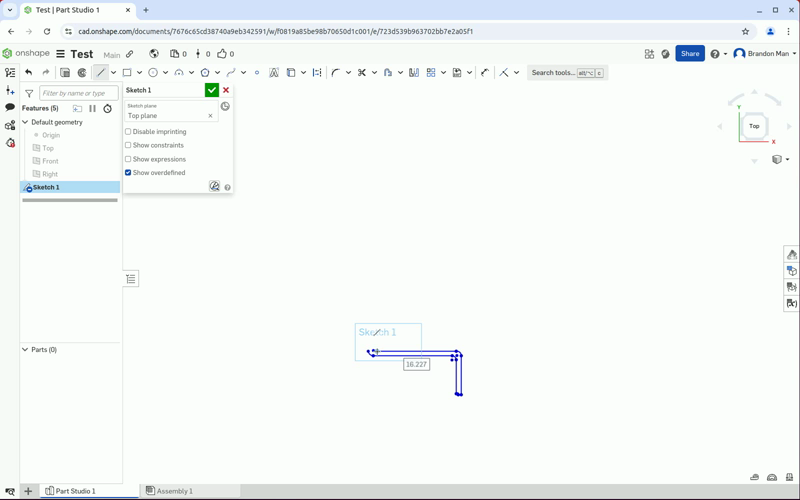
key(esc)
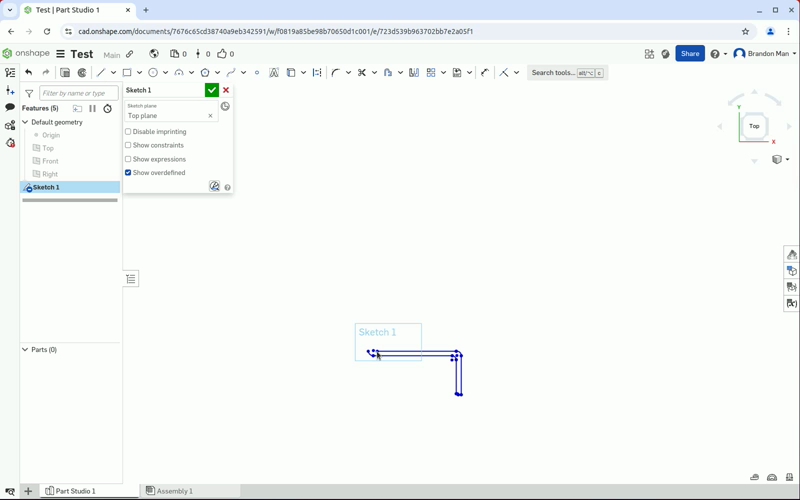
key(a)
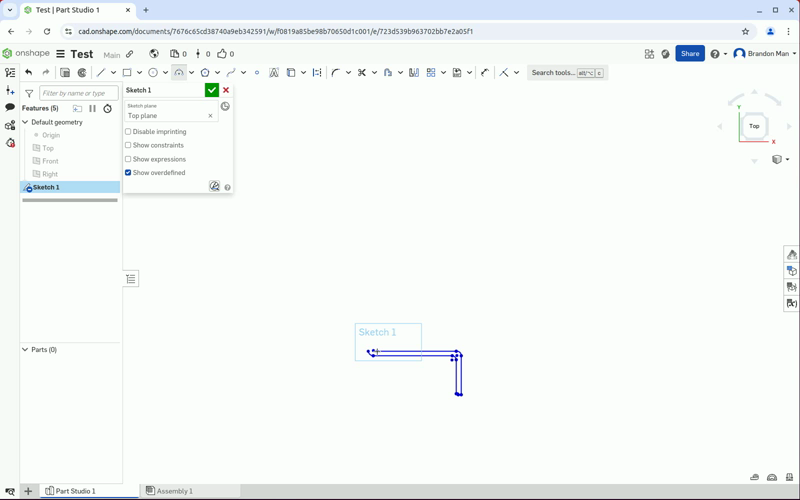
mouse_move(377, 351)
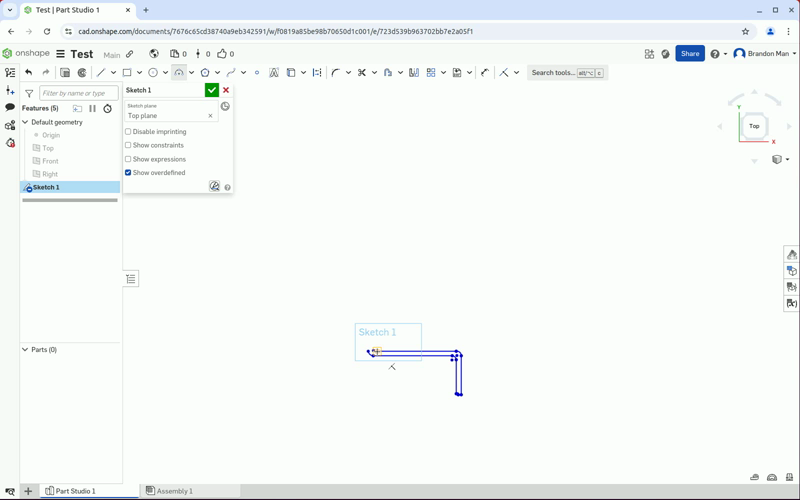
scroll(6)
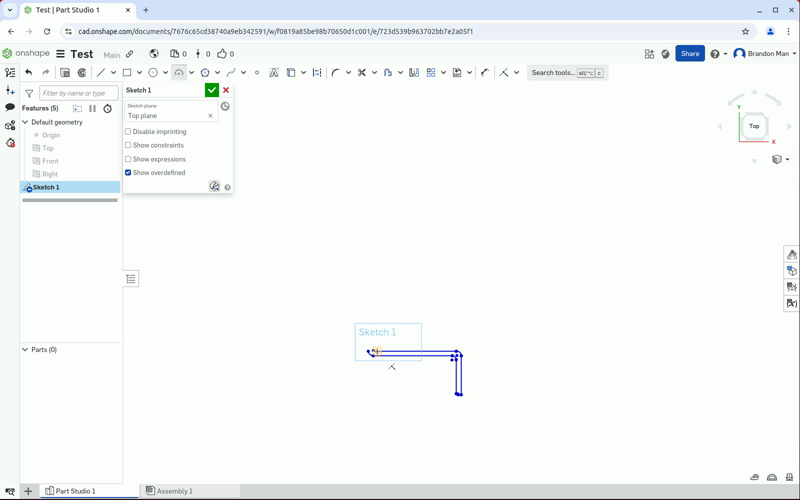
scroll(6)
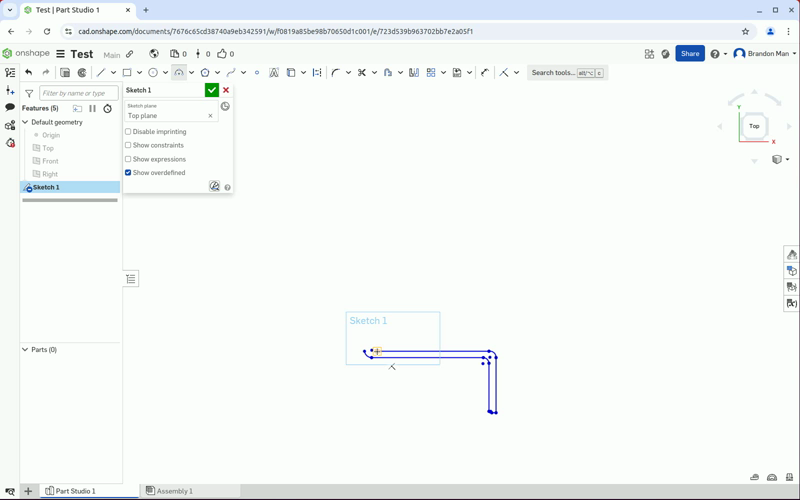
scroll(6)
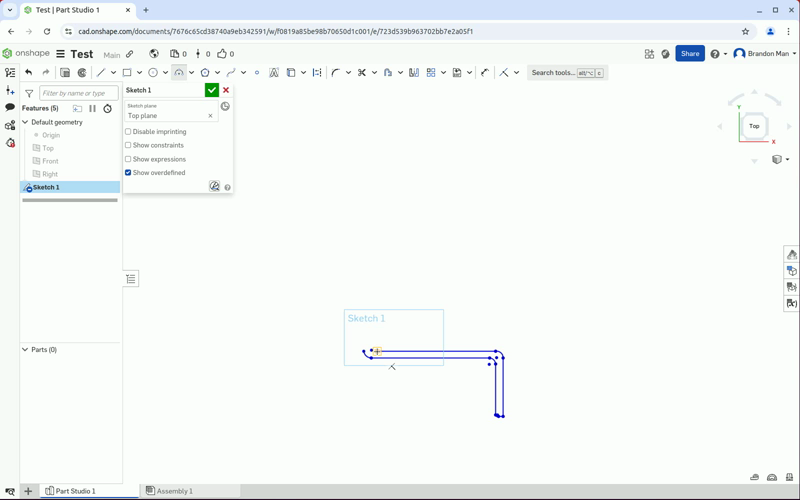
scroll(6)
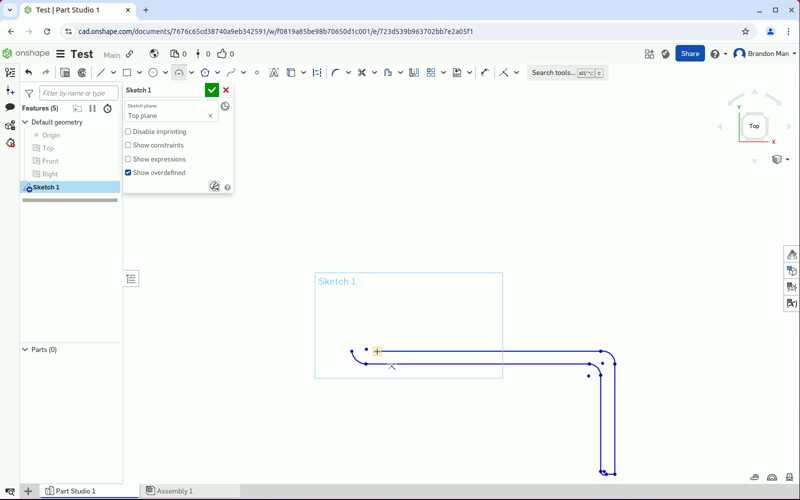
scroll(6)
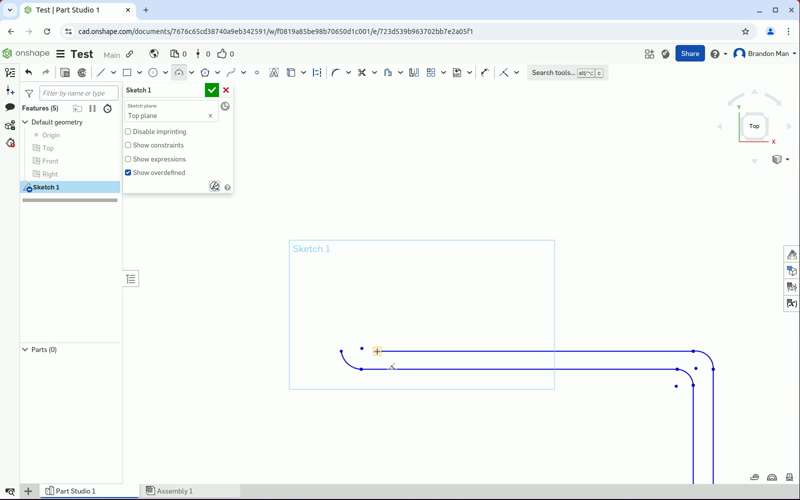
scroll(6)
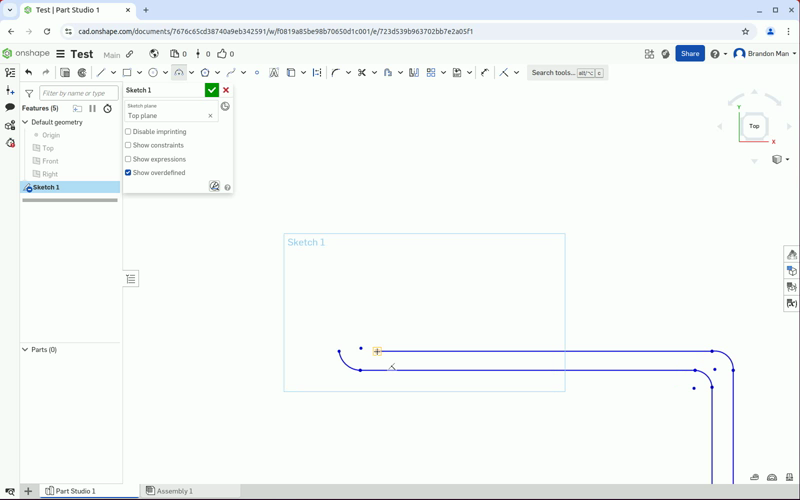
scroll(6)
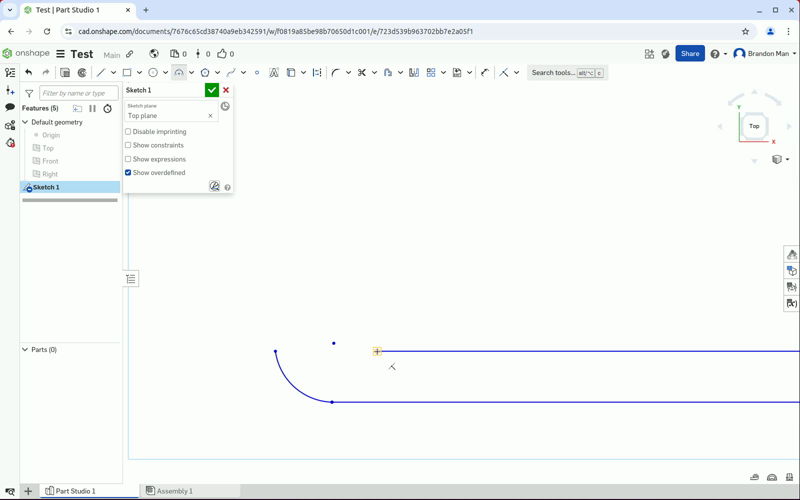
click(377, 351)
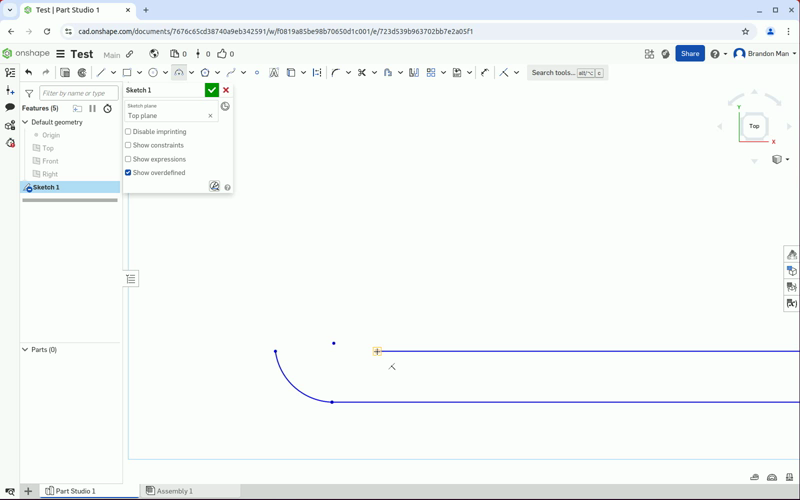
scroll(-6)
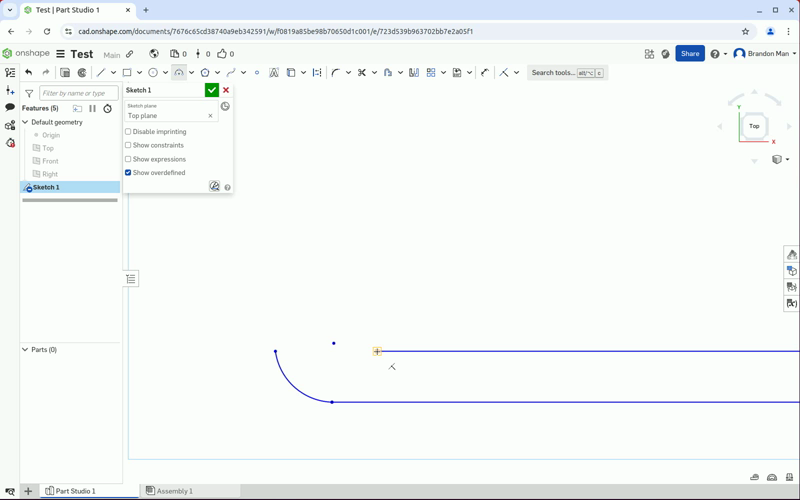
scroll(-6)
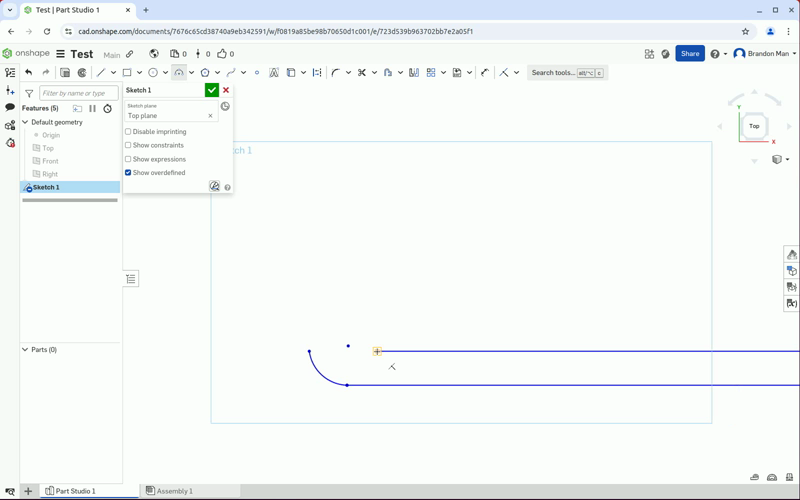
scroll(-6)
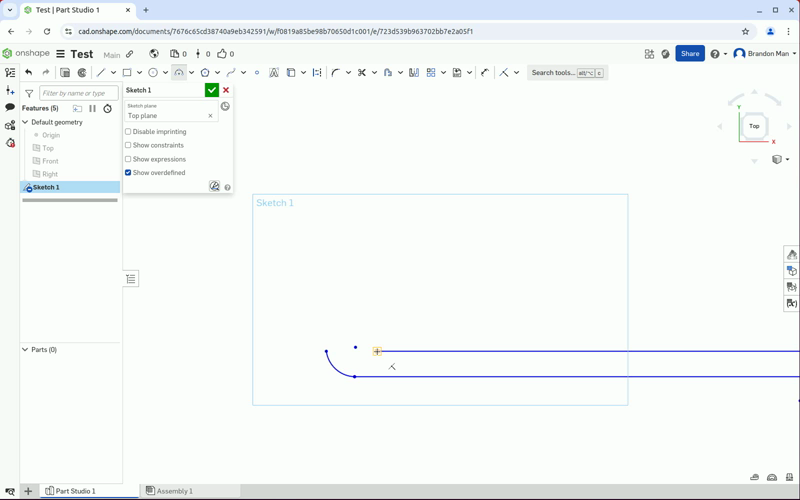
scroll(-6)
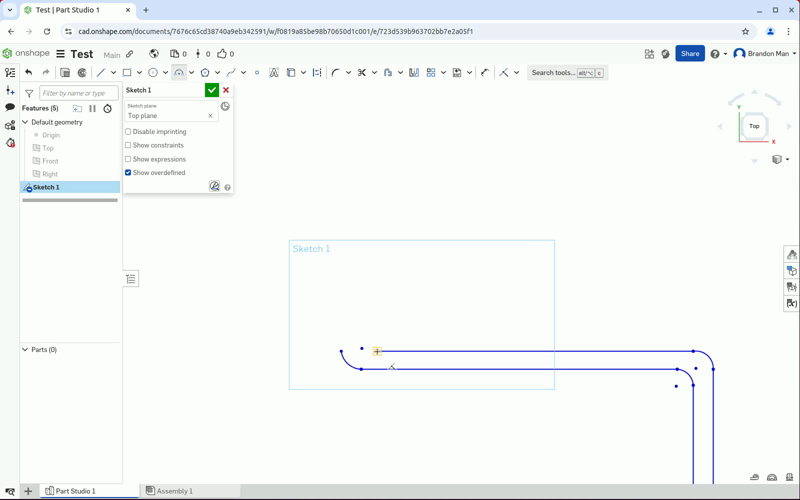
scroll(-6)
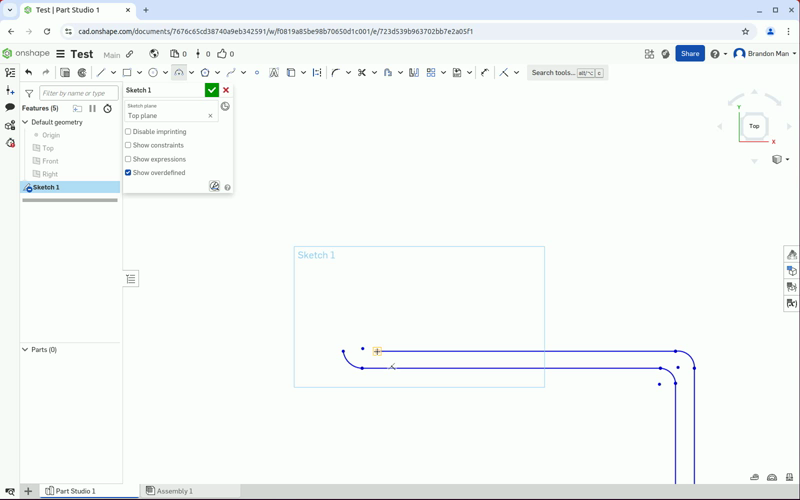
scroll(-6)
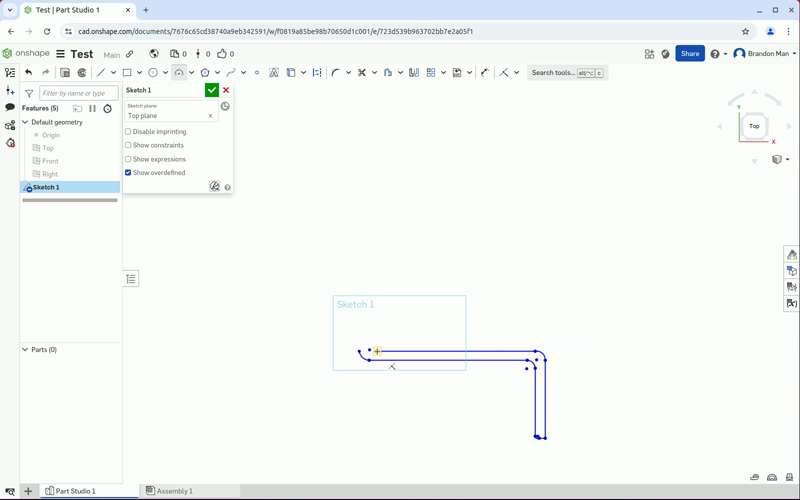
scroll(-6)
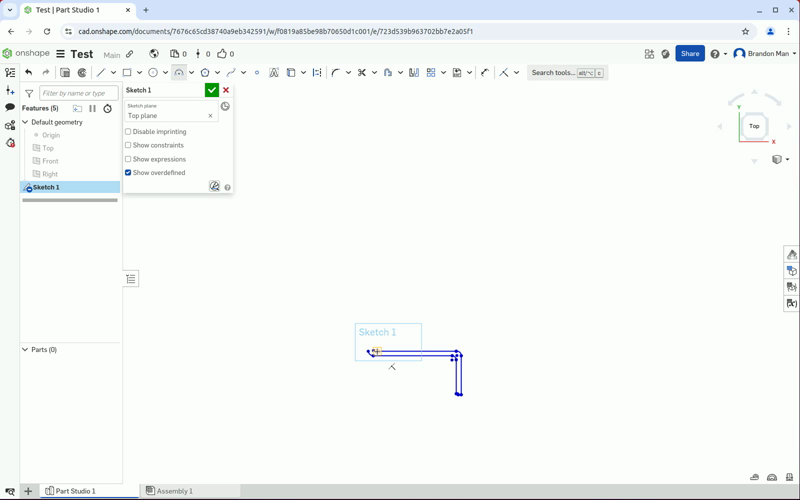
key_down(shift)
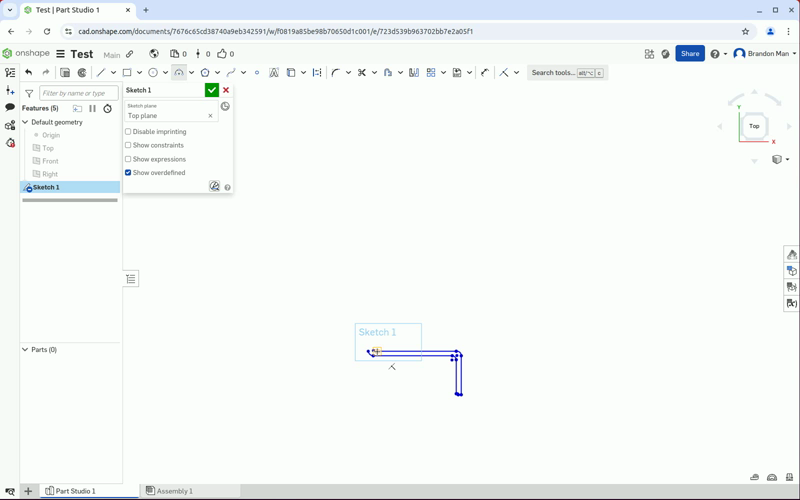
mouse_move(373, 345)
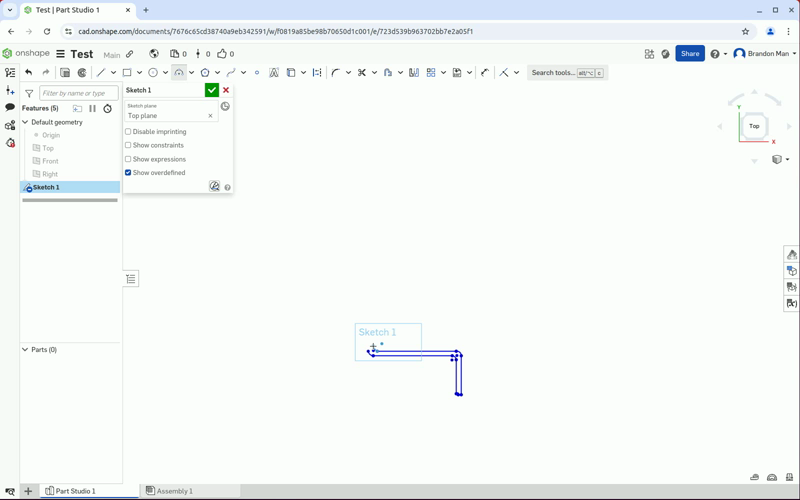
scroll(6)
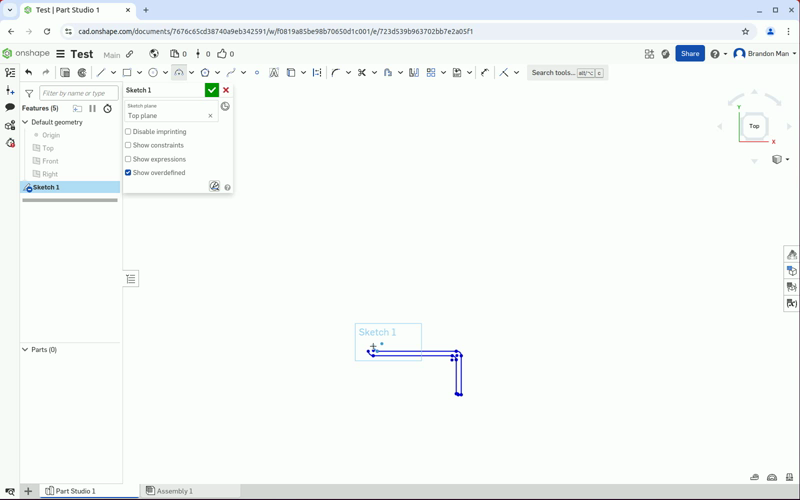
scroll(6)
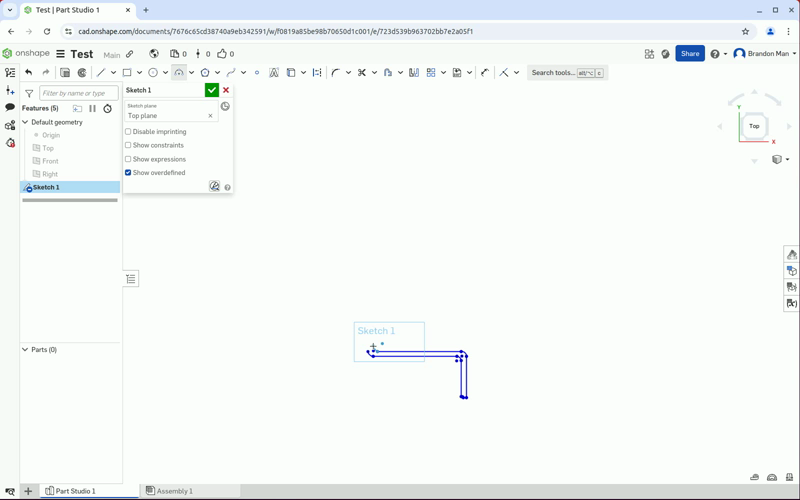
scroll(6)
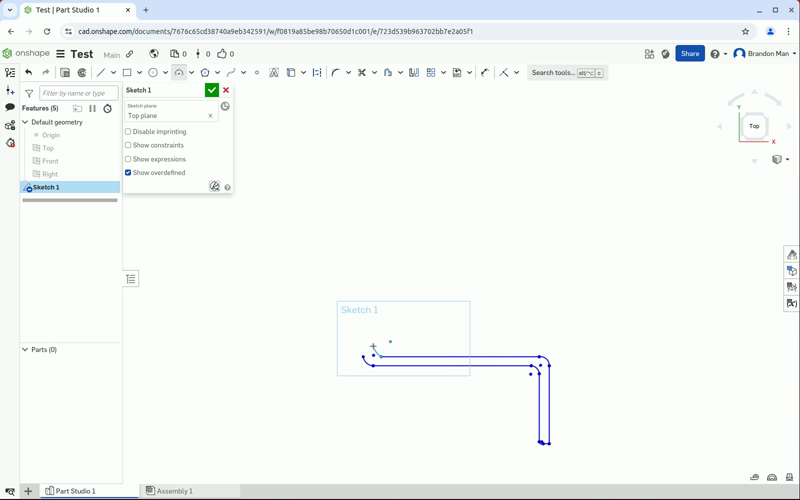
scroll(6)
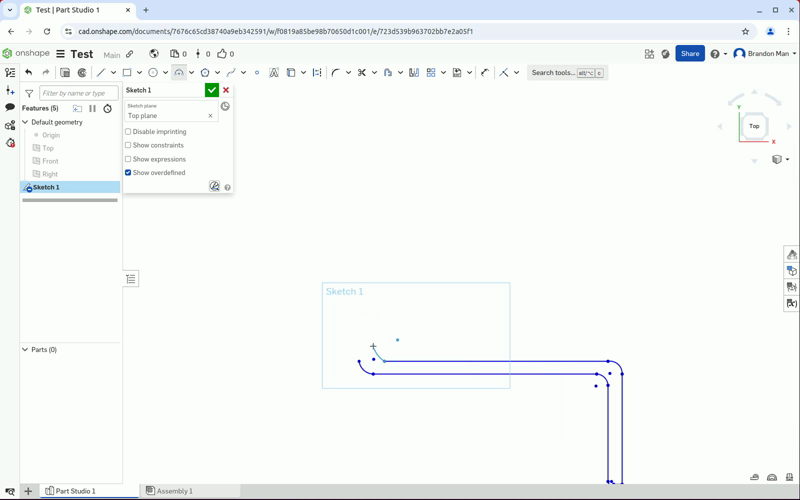
scroll(6)
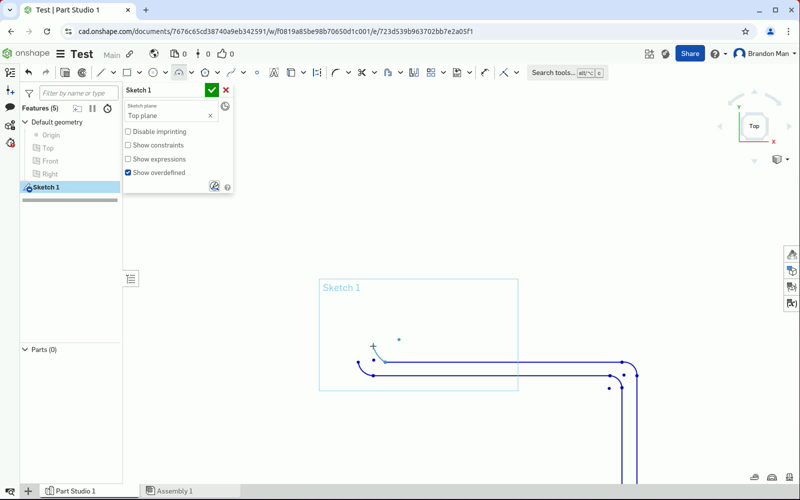
scroll(6)
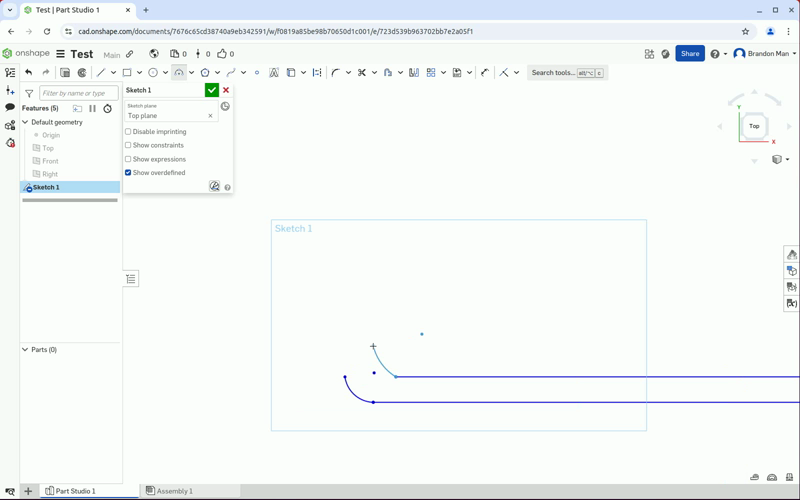
scroll(6)
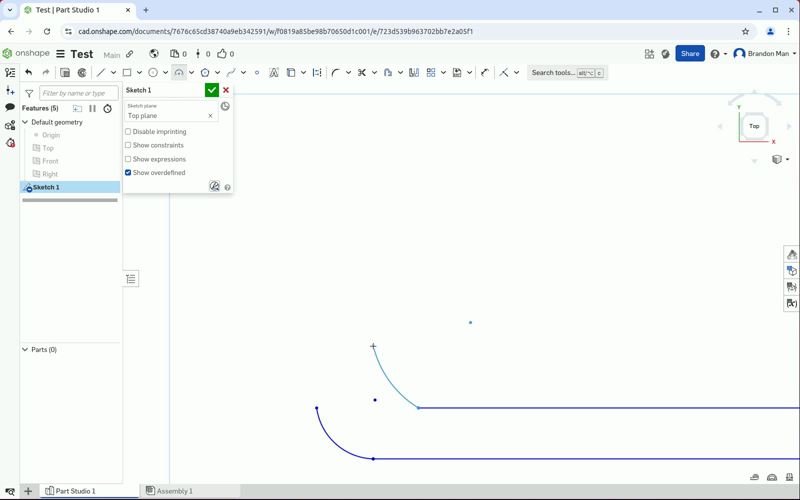
click(373, 345)
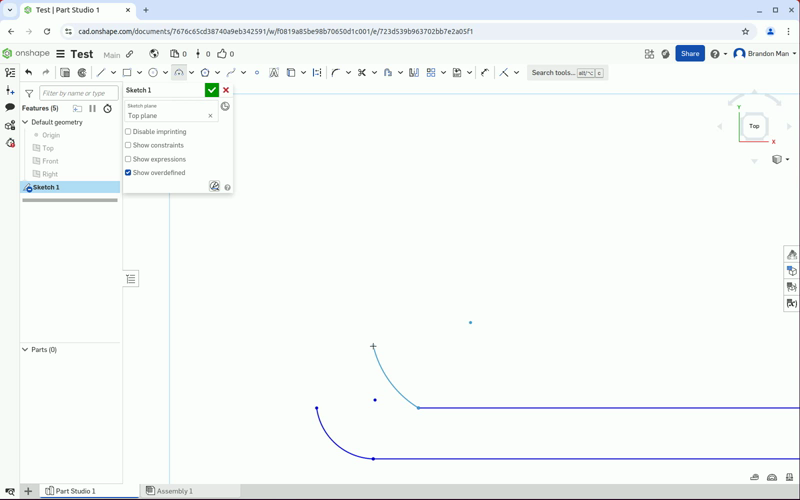
scroll(-6)
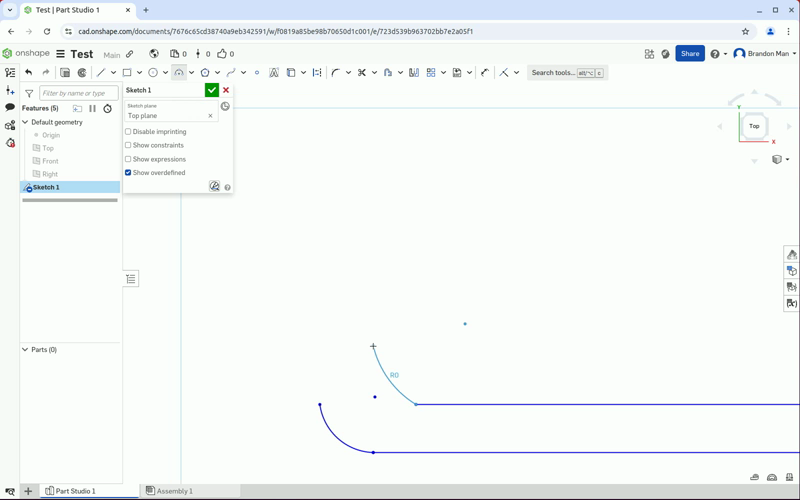
scroll(-6)
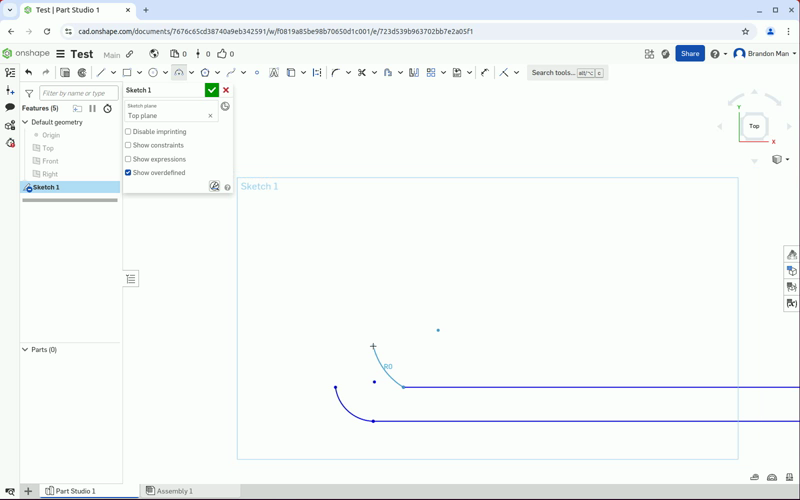
scroll(-6)
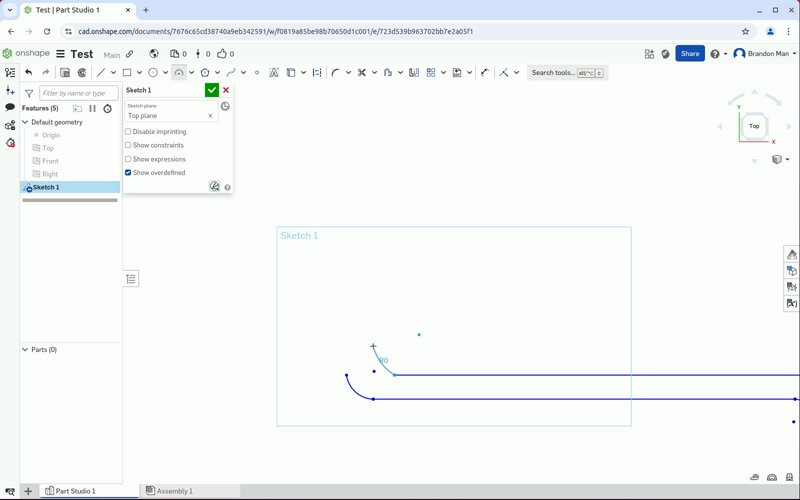
scroll(-6)
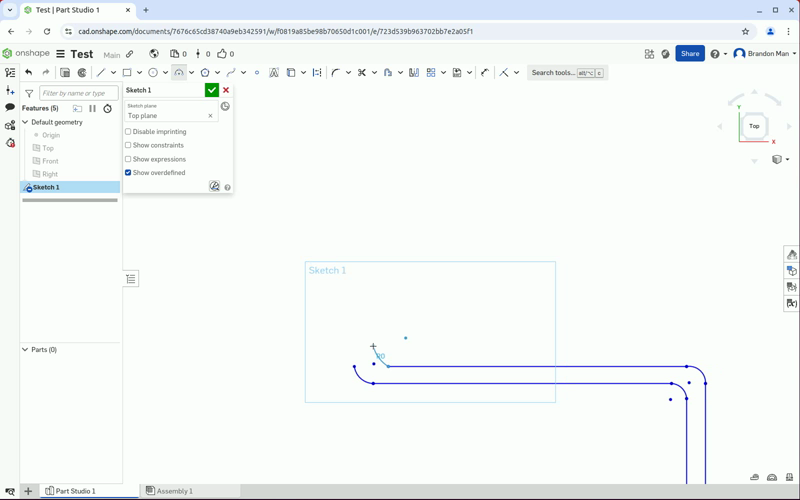
scroll(-6)
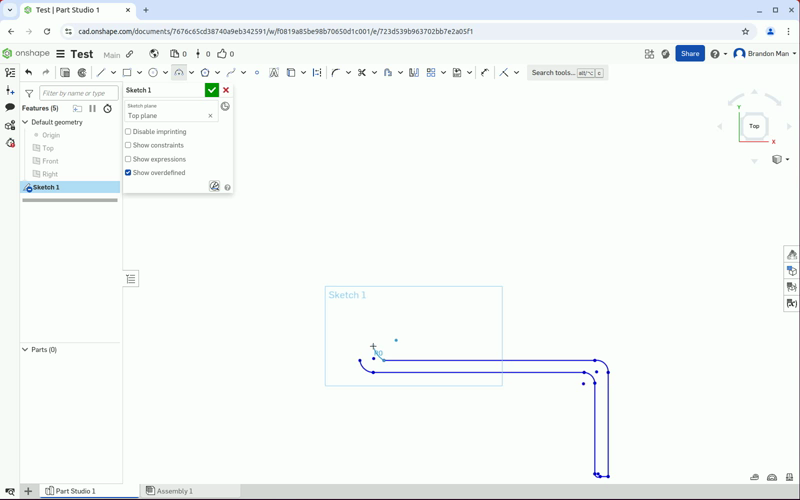
scroll(-6)
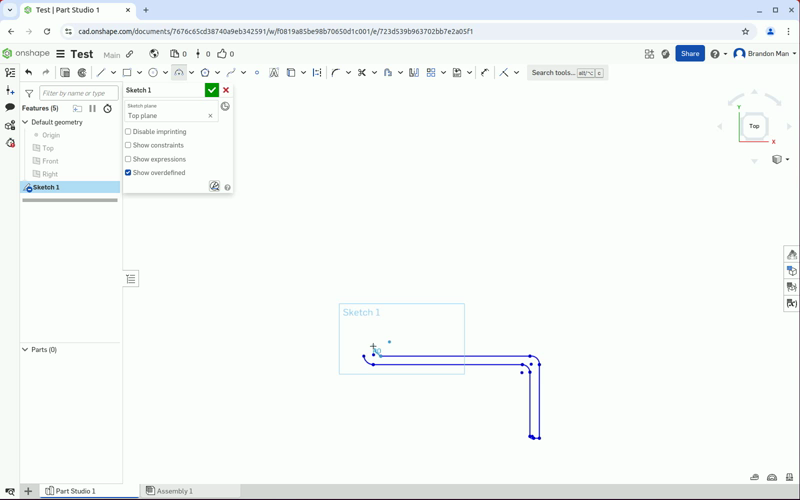
scroll(-6)
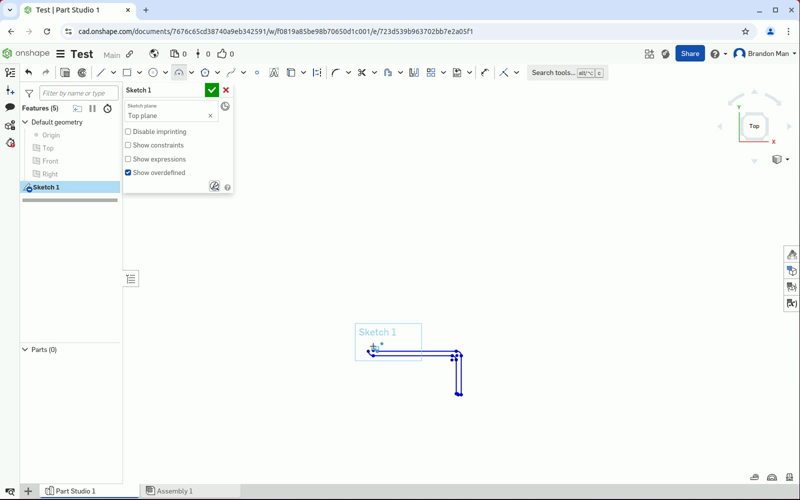
mouse_move(374, 349)
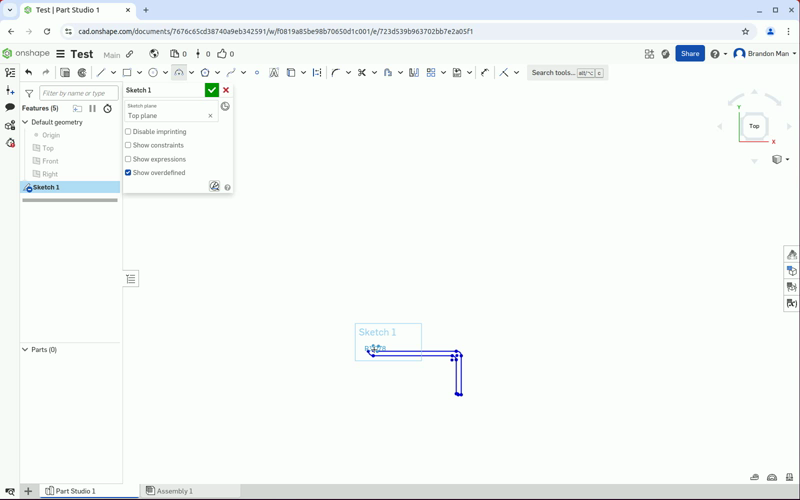
scroll(6)
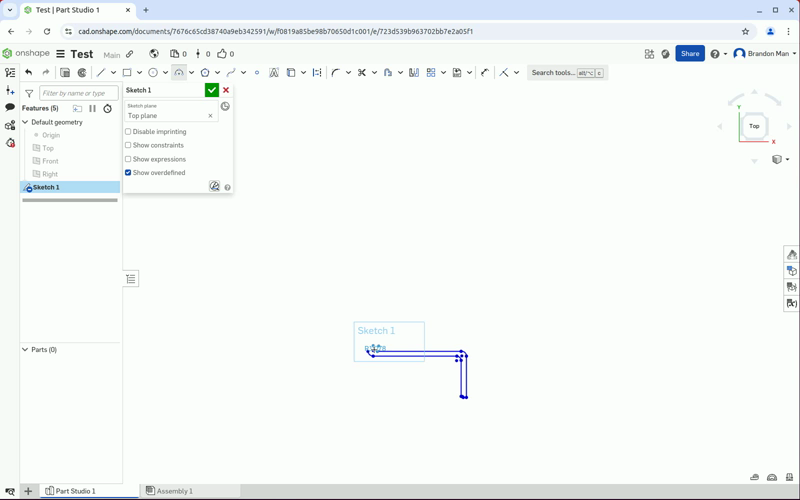
scroll(6)
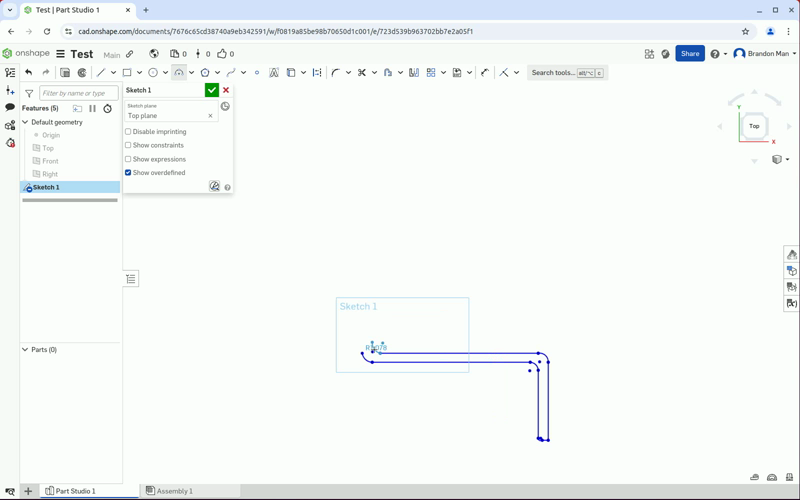
scroll(6)
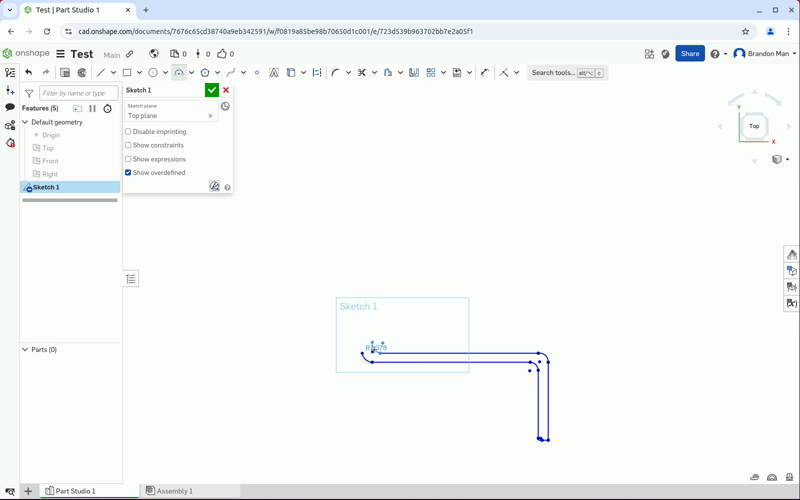
scroll(6)
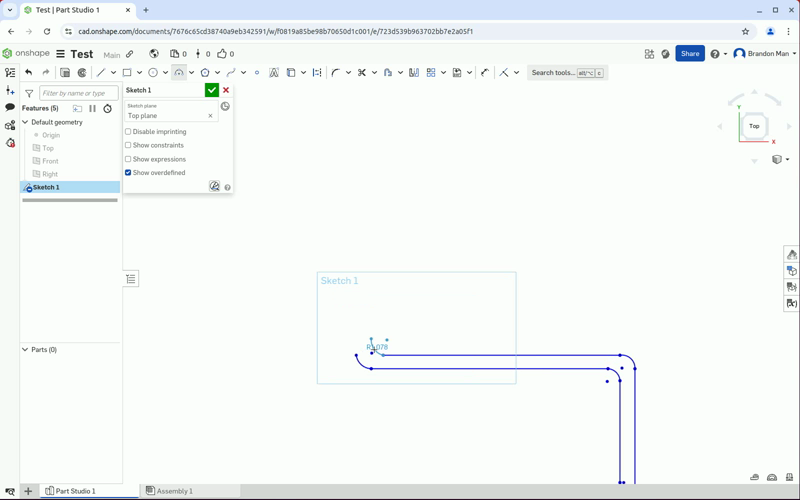
scroll(6)
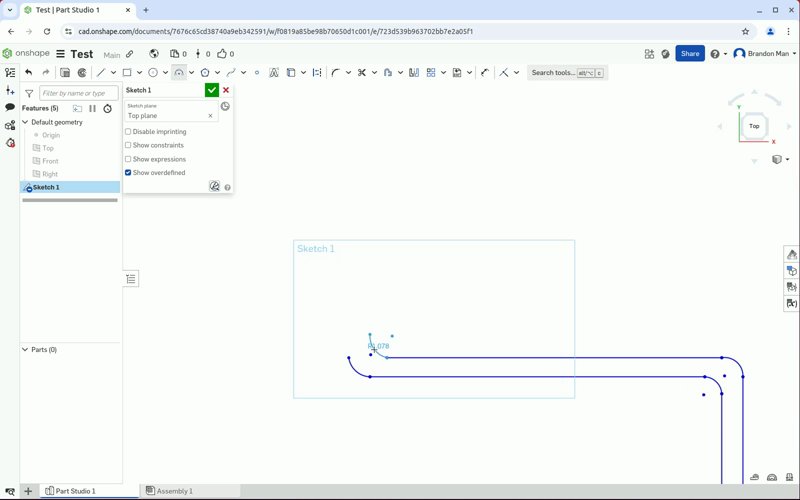
scroll(6)
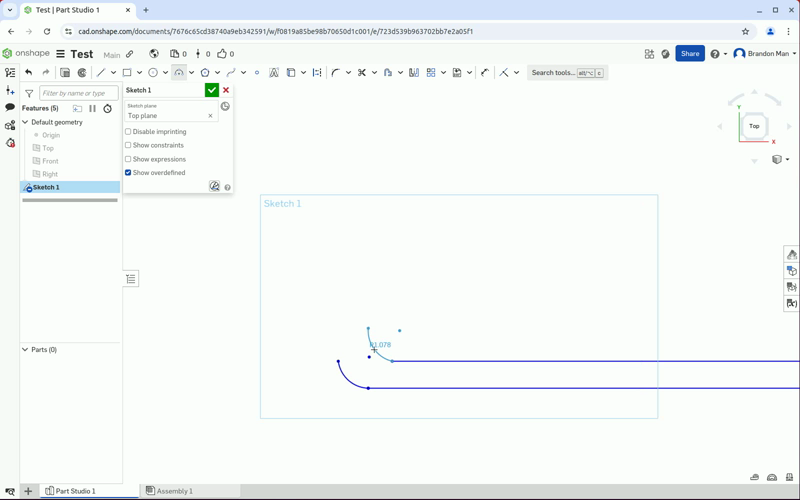
scroll(6)
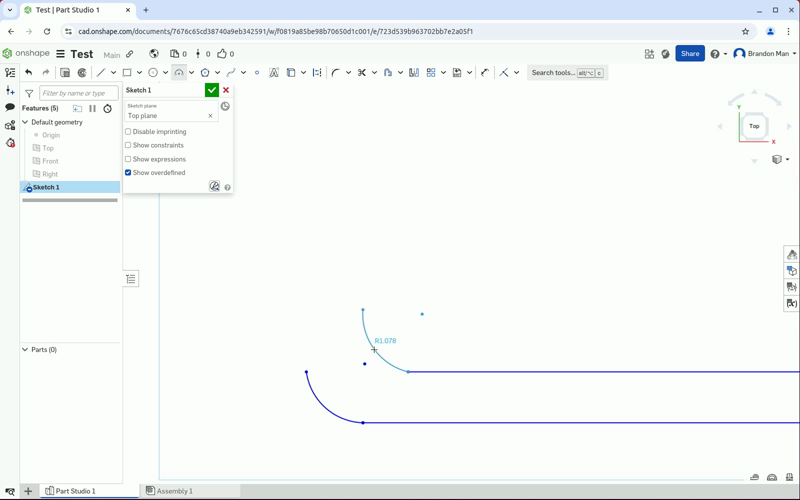
click(374, 349)
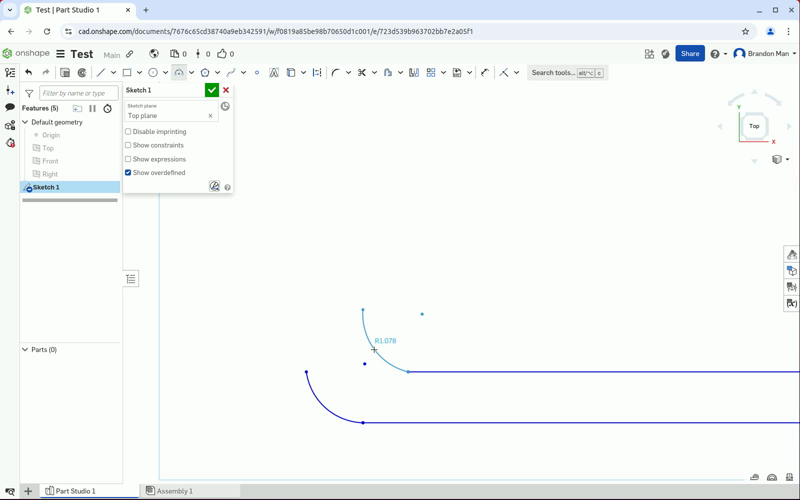
scroll(-6)
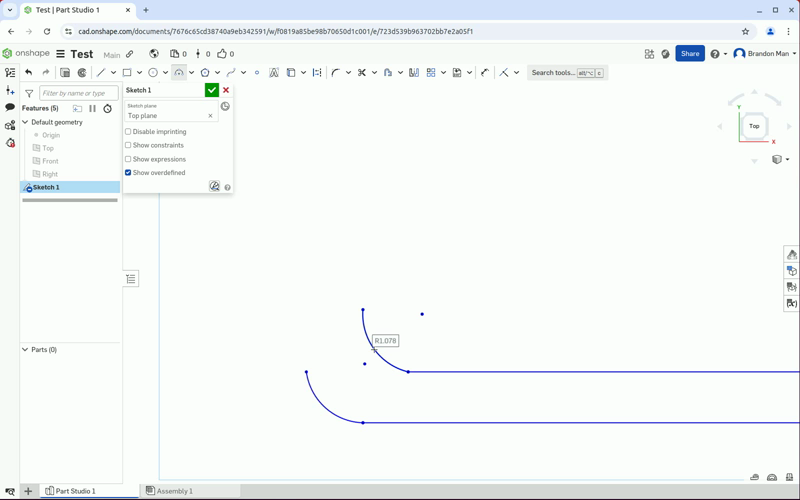
scroll(-6)
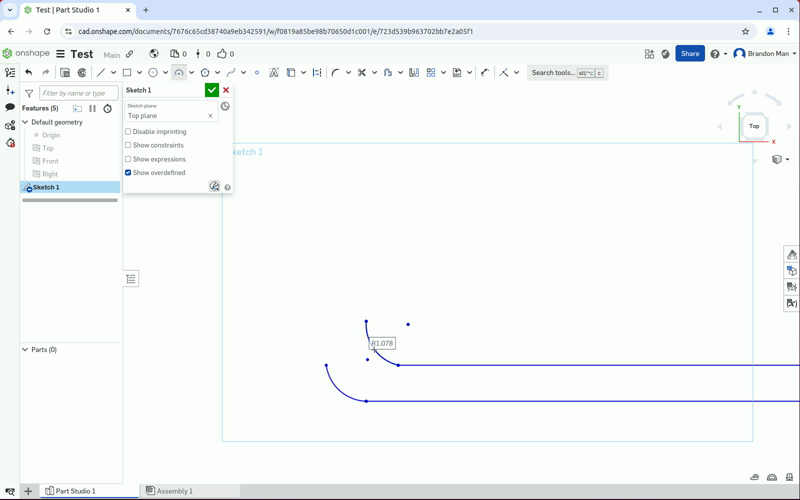
scroll(-6)
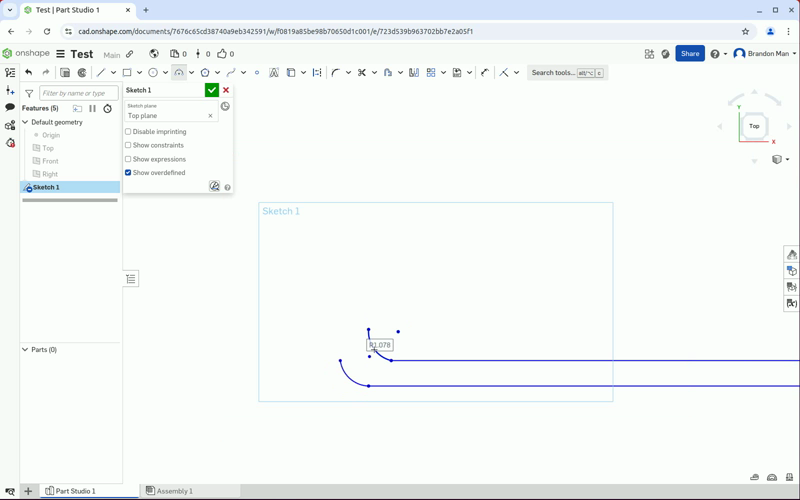
scroll(-6)
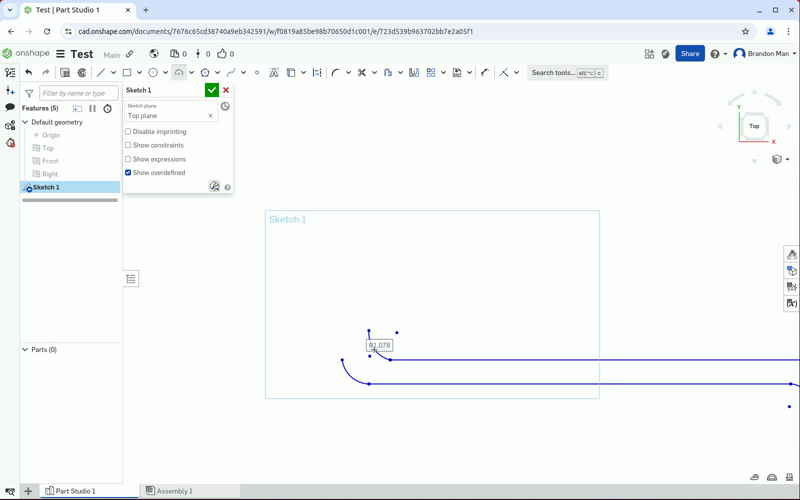
scroll(-6)
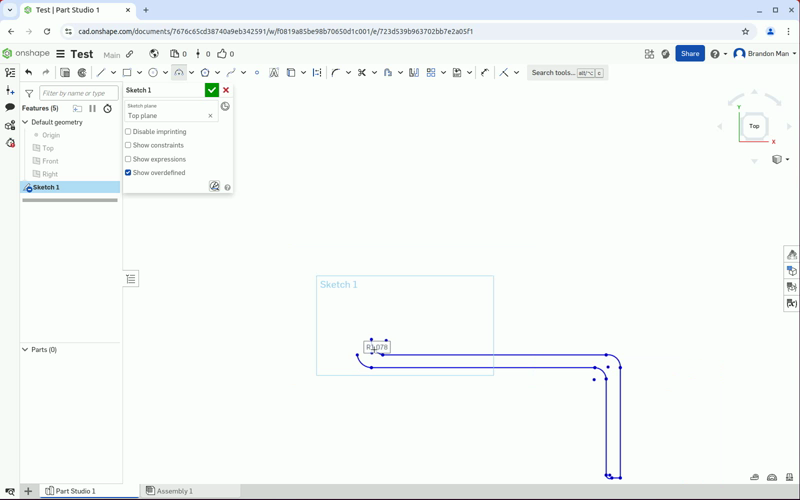
scroll(-6)
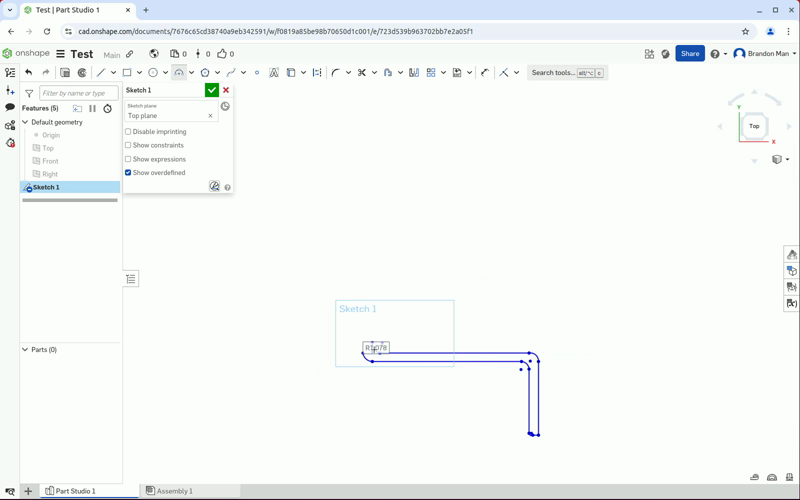
scroll(-6)
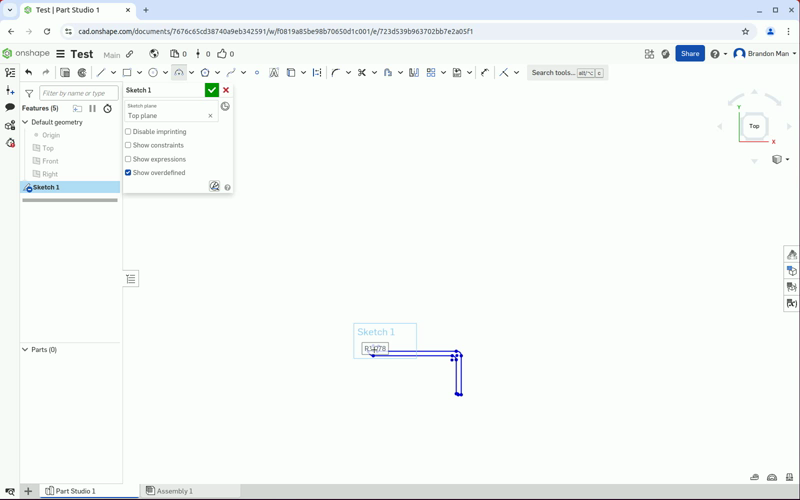
key_up(shift)
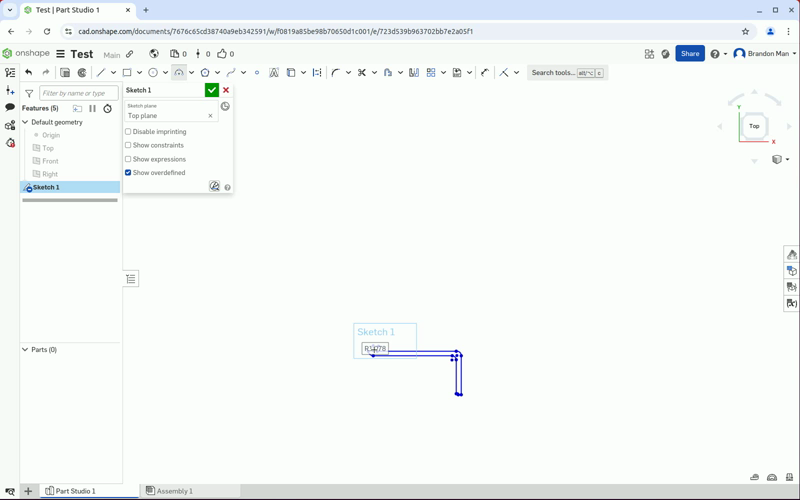
key(esc)
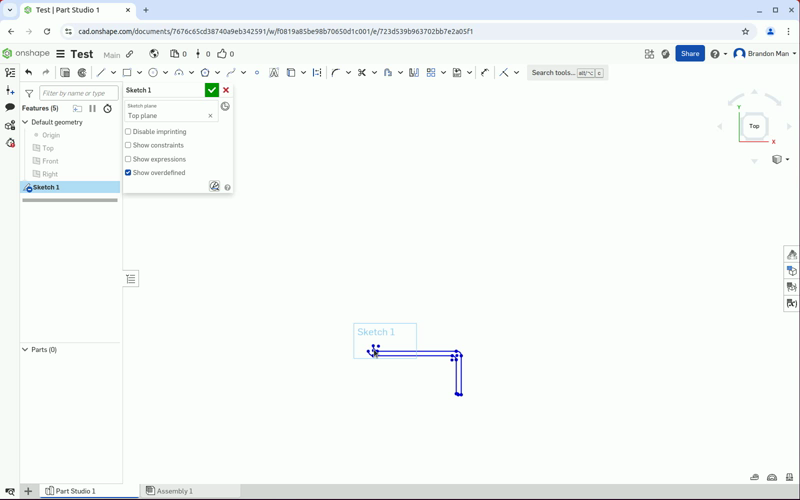
key(l)
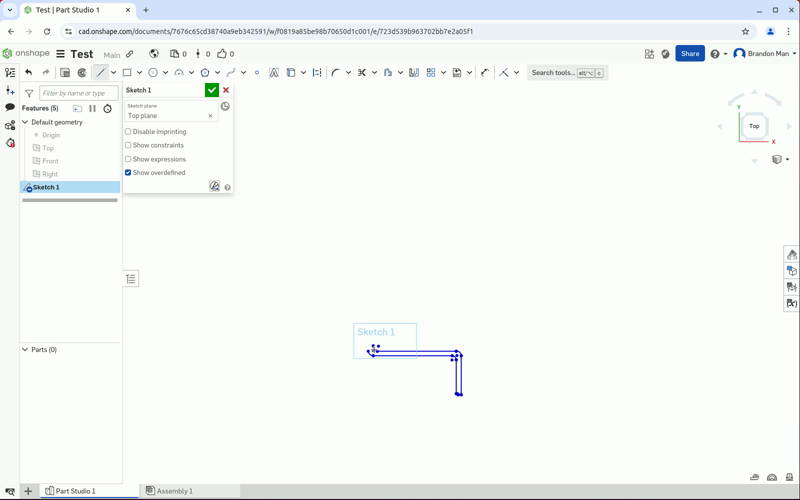
mouse_move(373, 345)
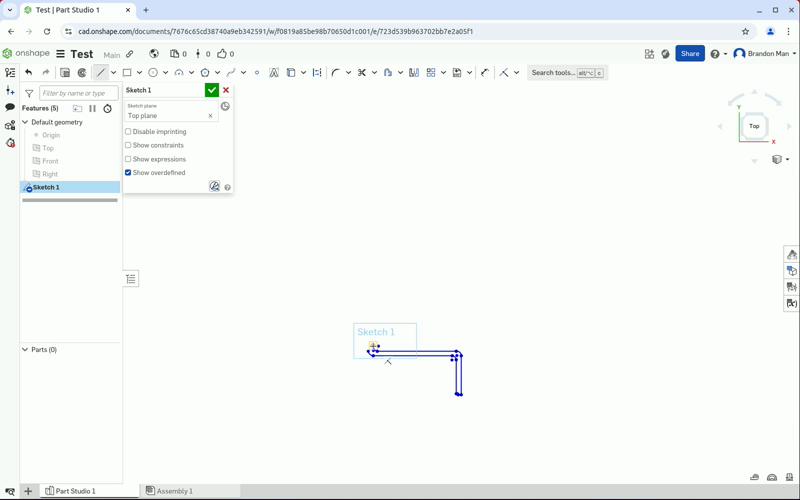
scroll(6)
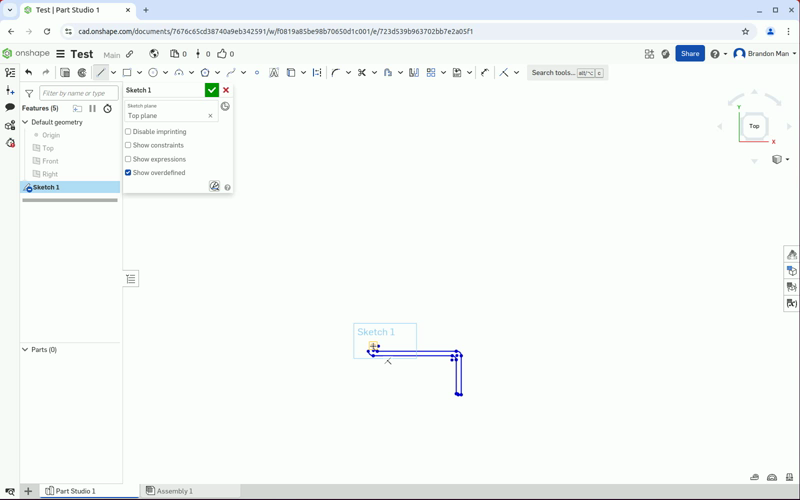
scroll(6)
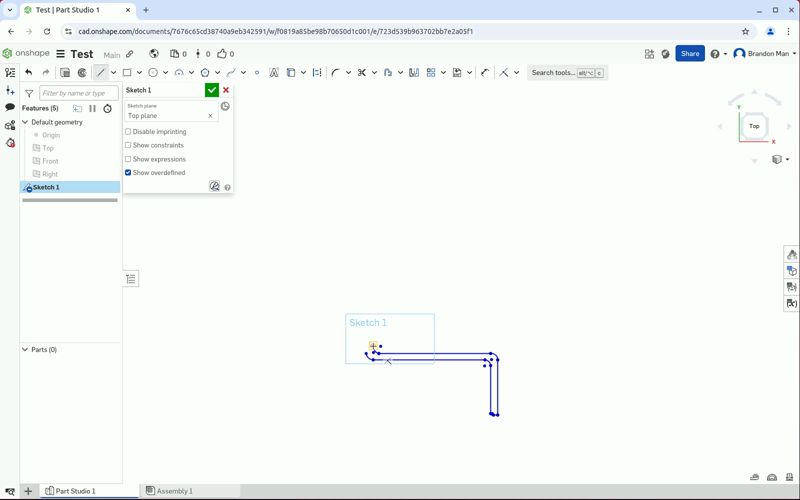
scroll(6)
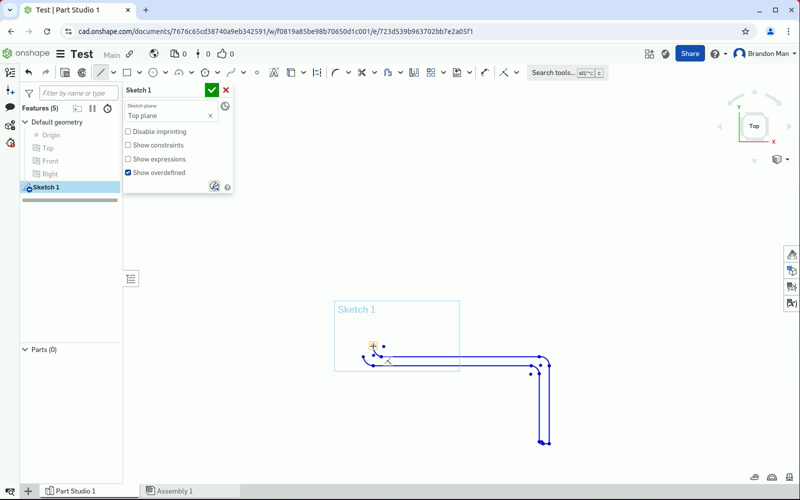
scroll(6)
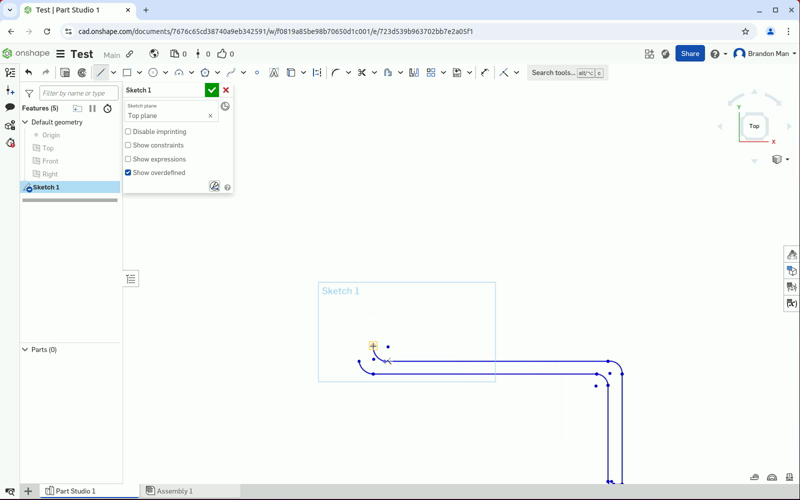
scroll(6)
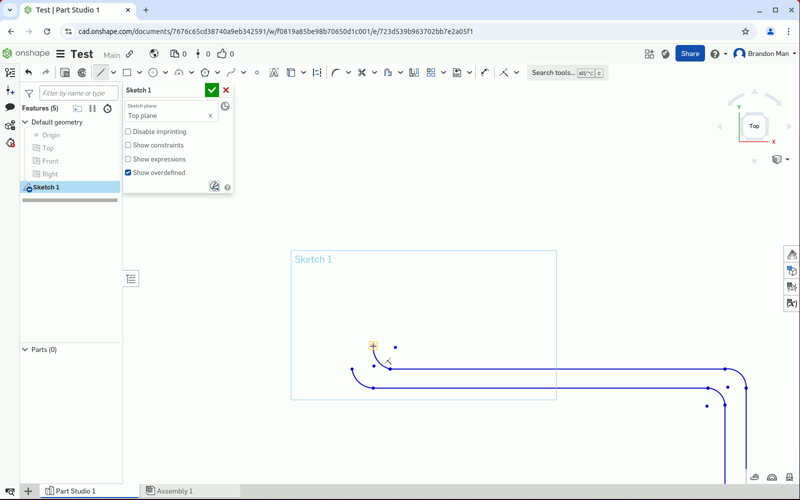
scroll(6)
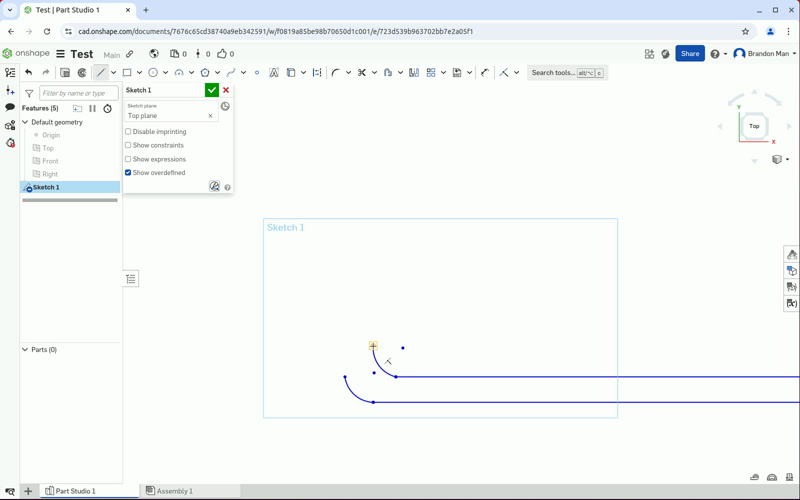
scroll(6)
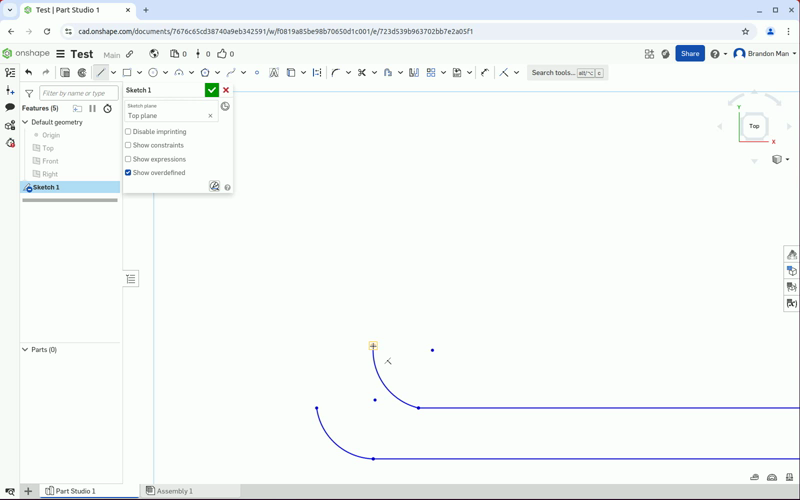
click(373, 345)
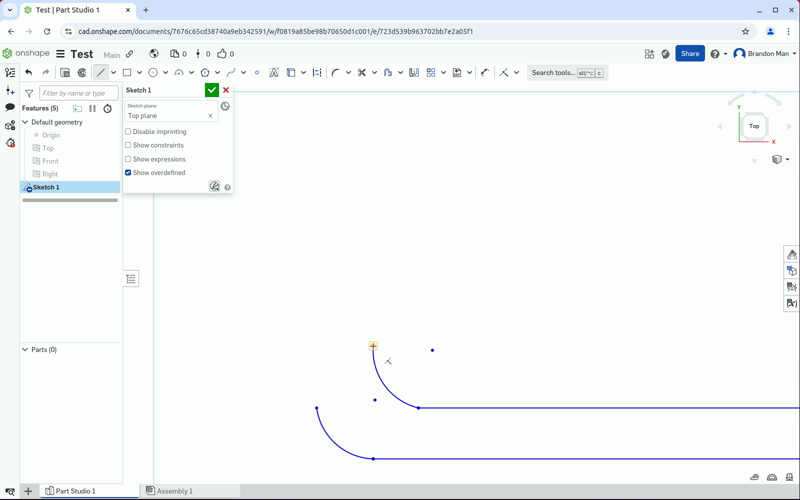
scroll(-6)
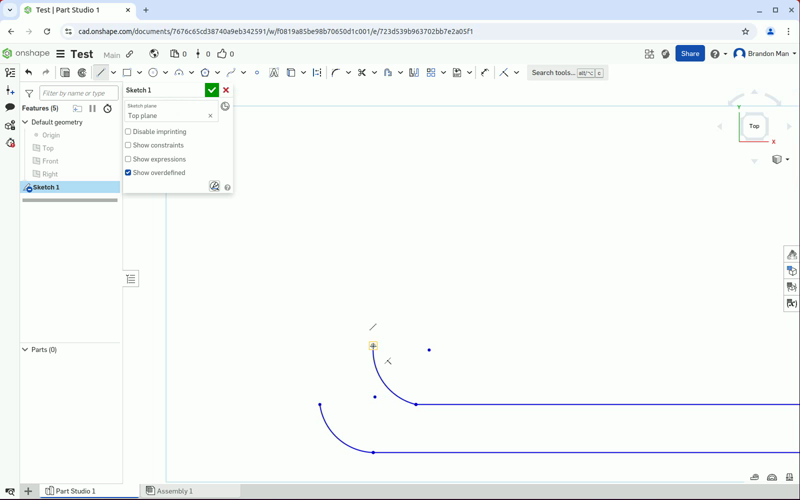
scroll(-6)
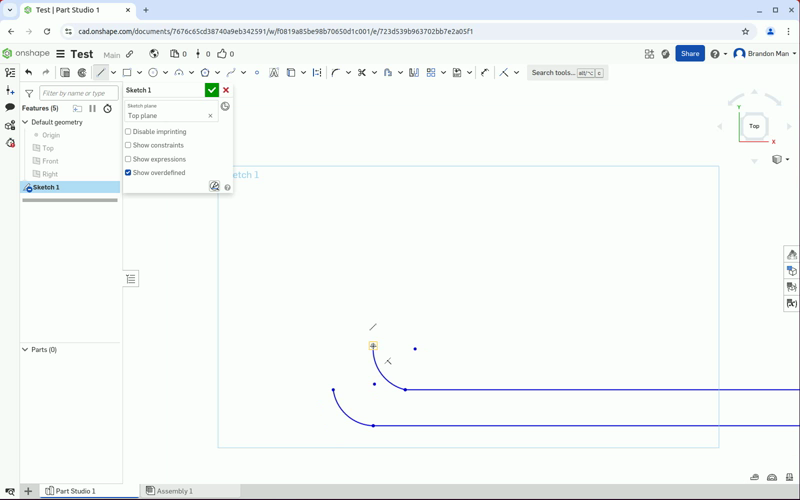
scroll(-6)
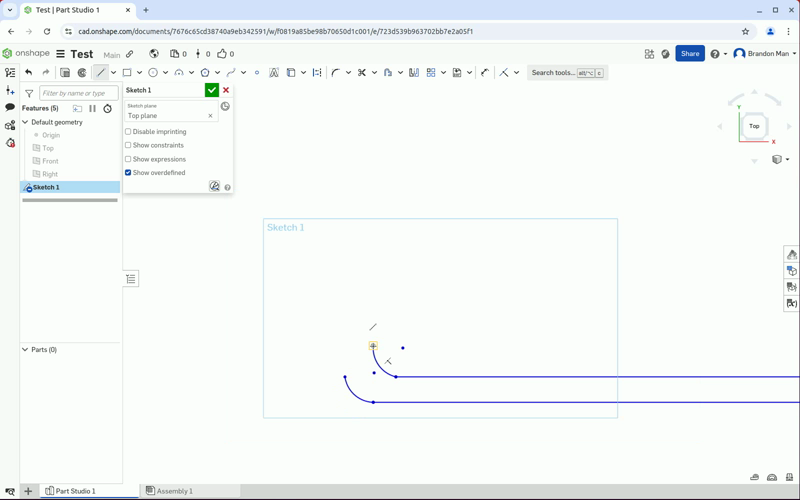
scroll(-6)
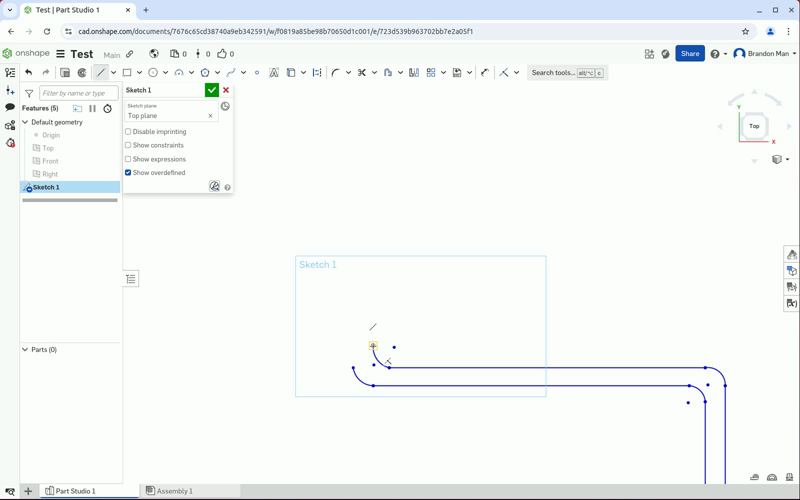
scroll(-6)
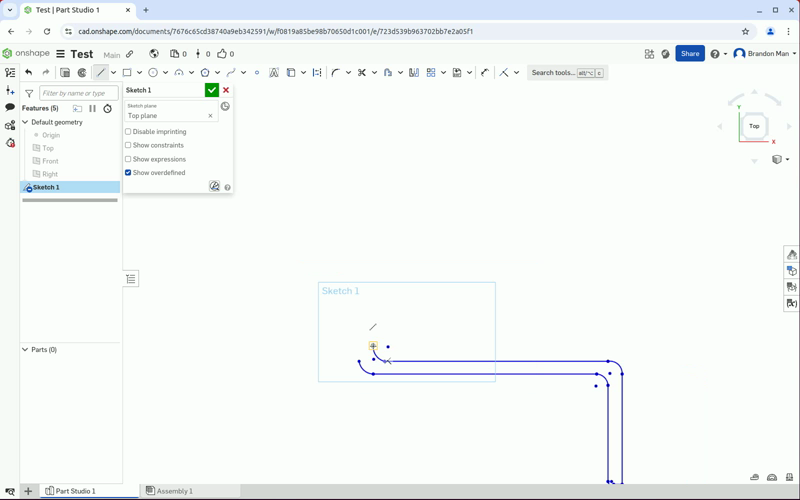
scroll(-6)
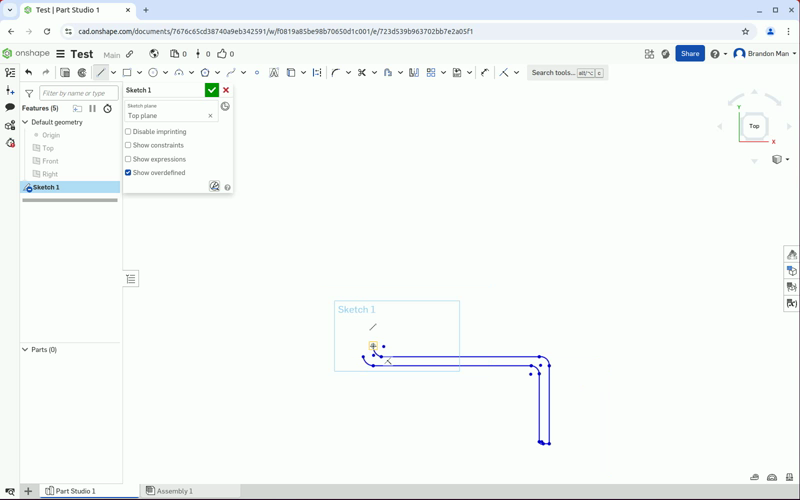
scroll(-6)
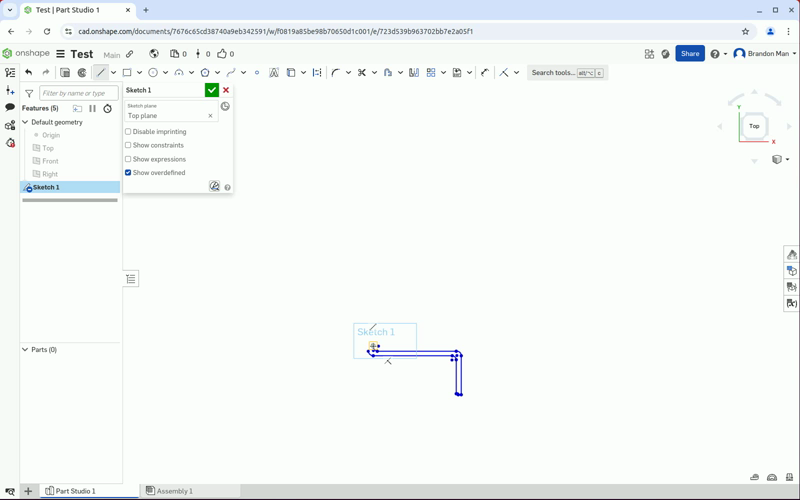
key_down(shift)
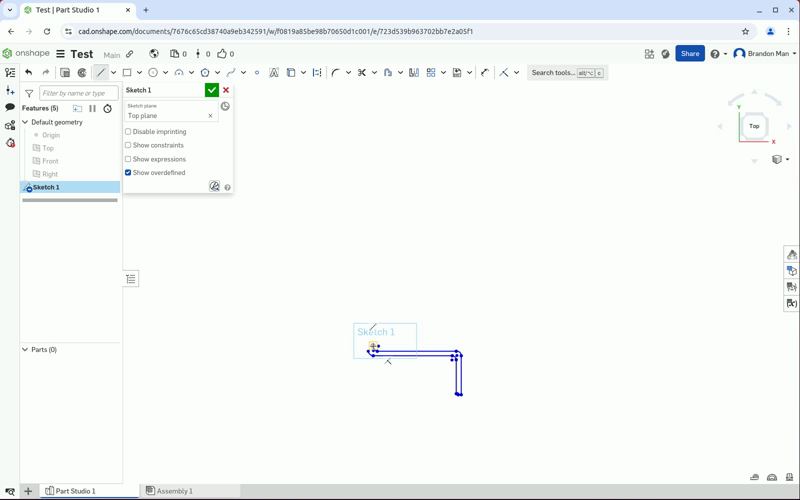
mouse_move(373, 282)
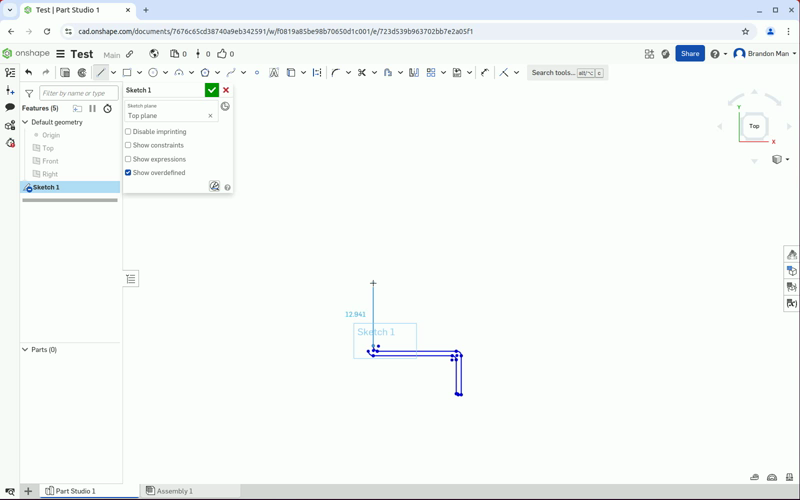
click(373, 282)
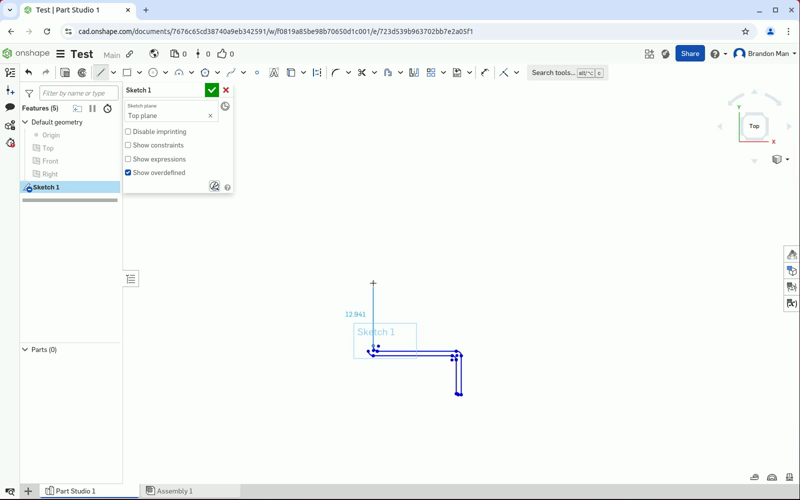
key_up(shift)
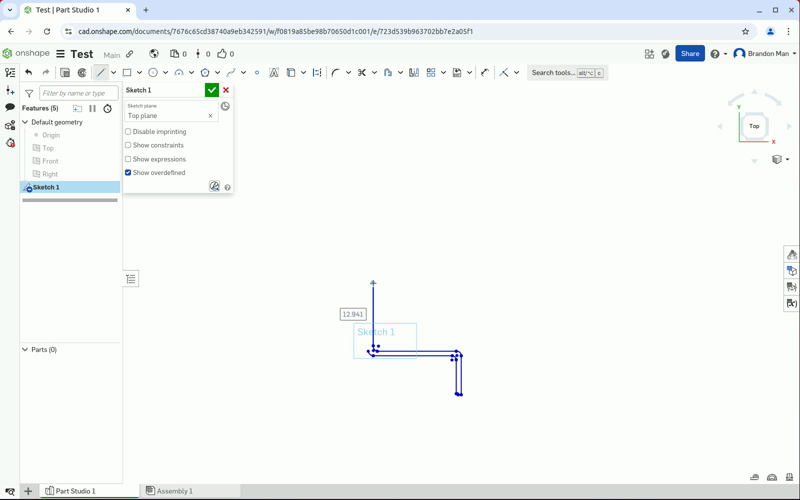
key_down(shift)
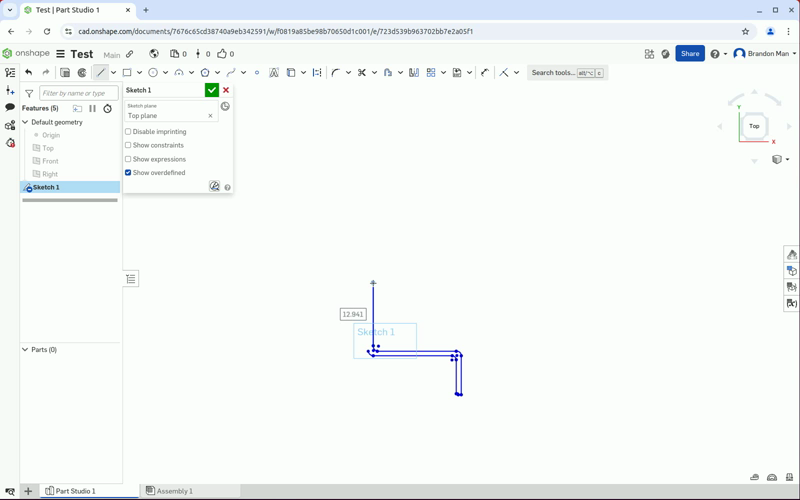
mouse_move(403, 282)
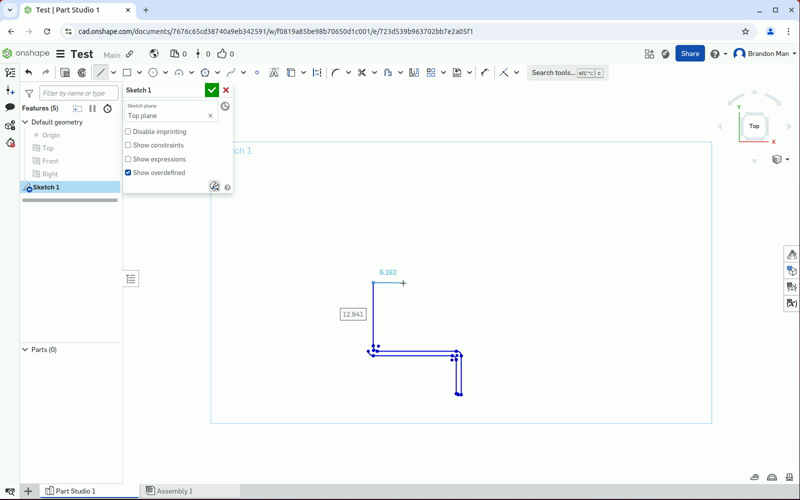
mouse_move(368, 282)
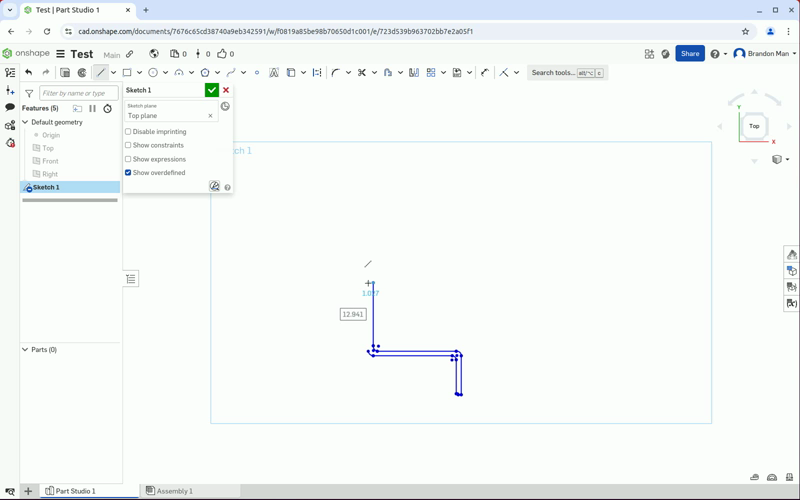
scroll(6)
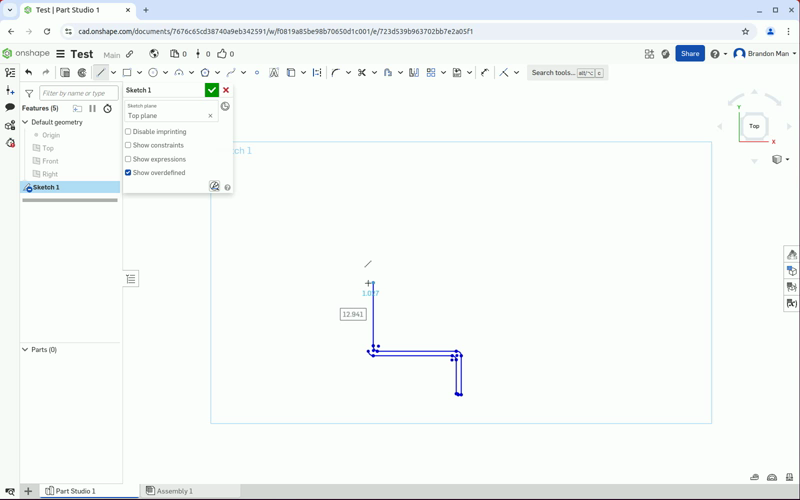
scroll(6)
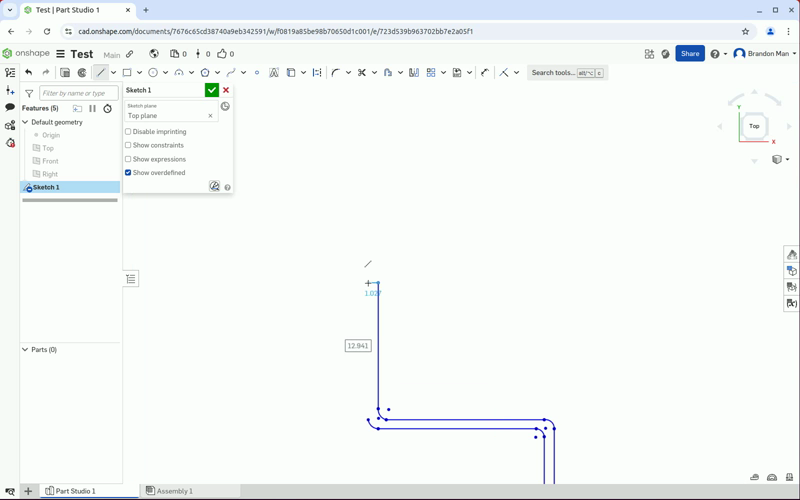
scroll(6)
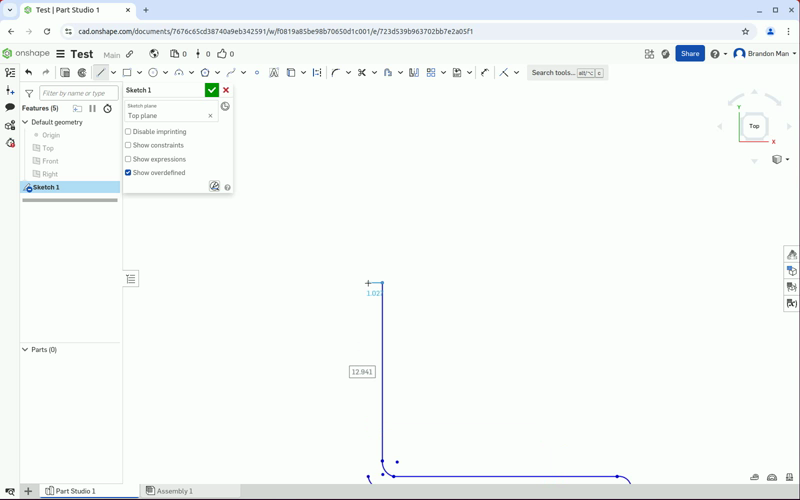
scroll(6)
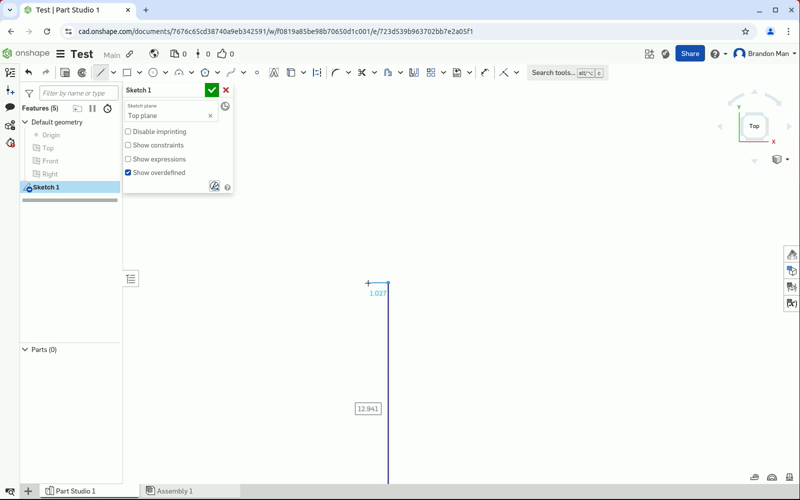
scroll(6)
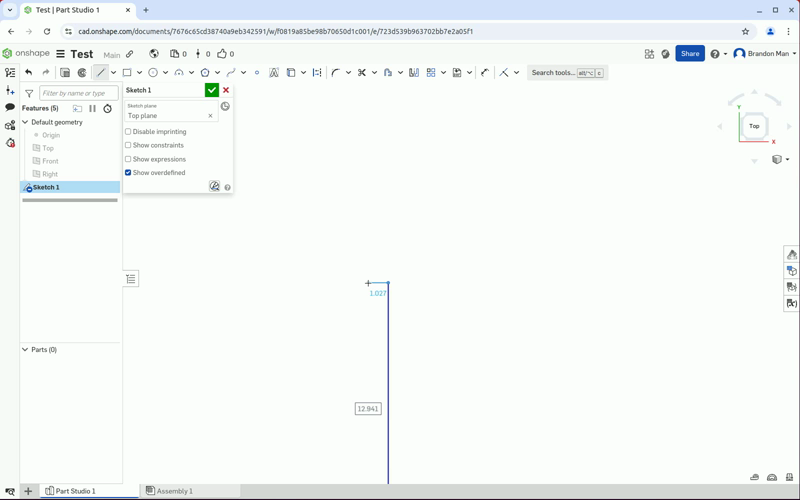
scroll(6)
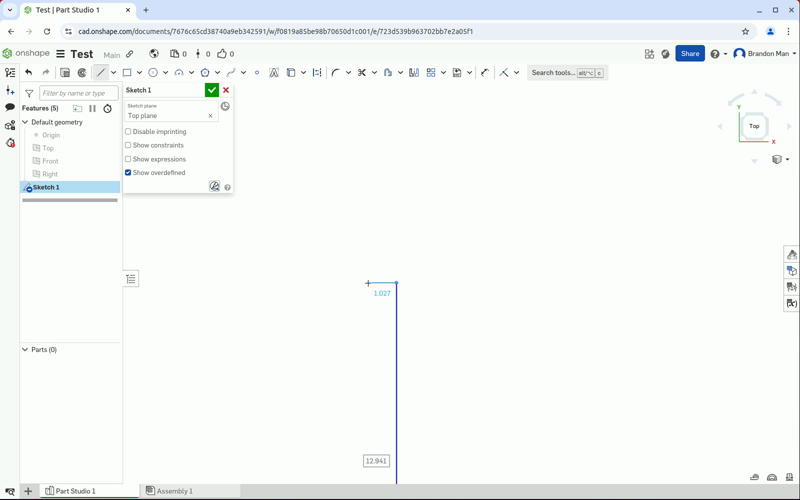
scroll(6)
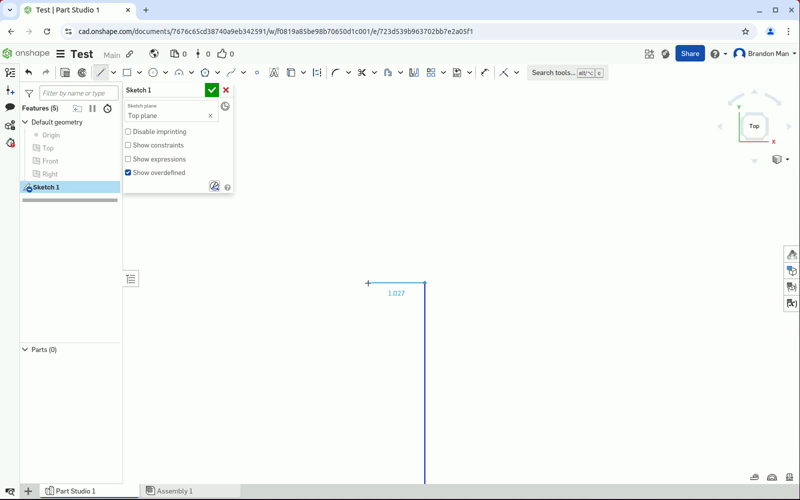
click(368, 282)
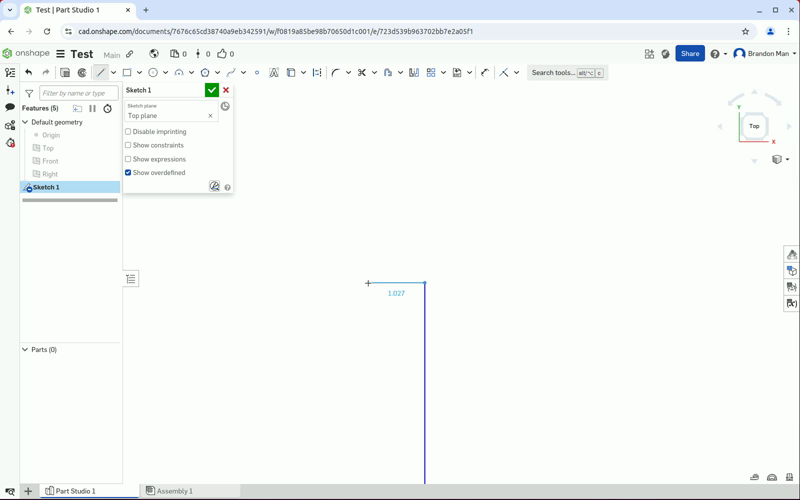
scroll(-6)
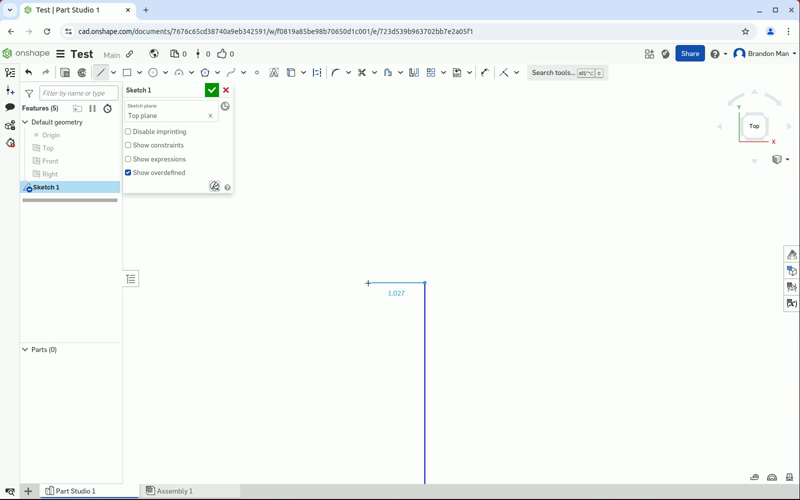
scroll(-6)
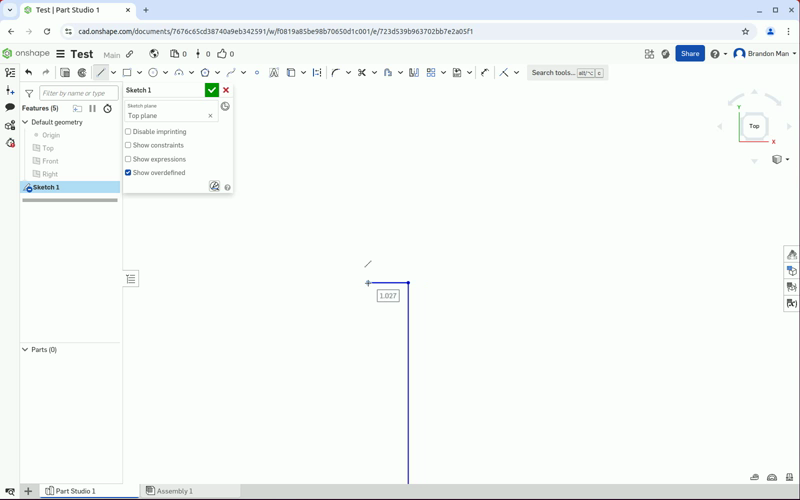
scroll(-6)
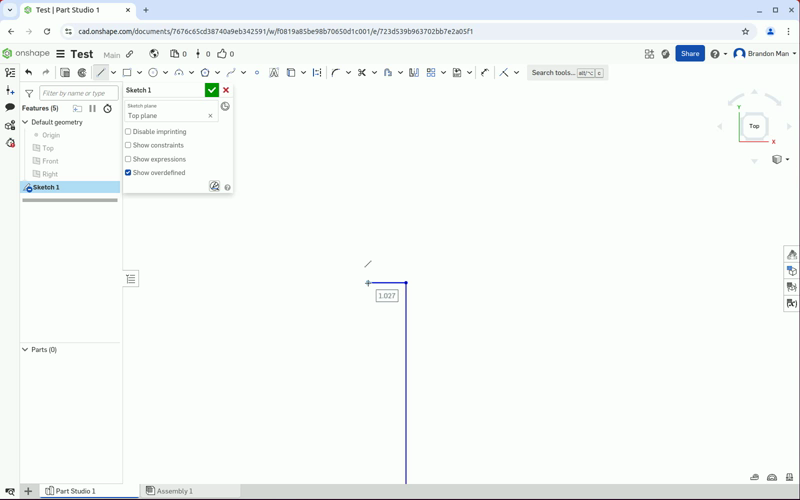
scroll(-6)
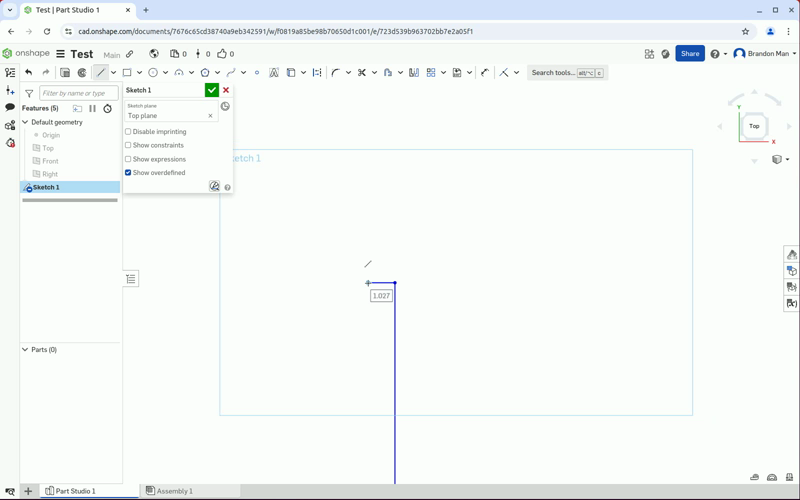
scroll(-6)
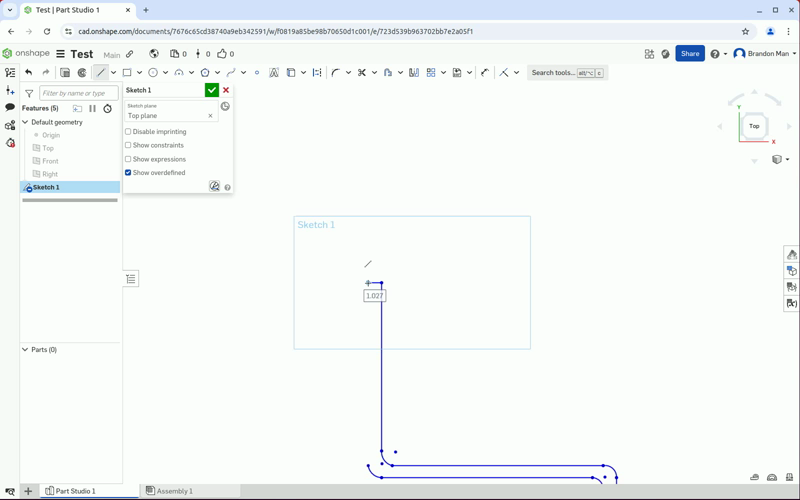
scroll(-6)
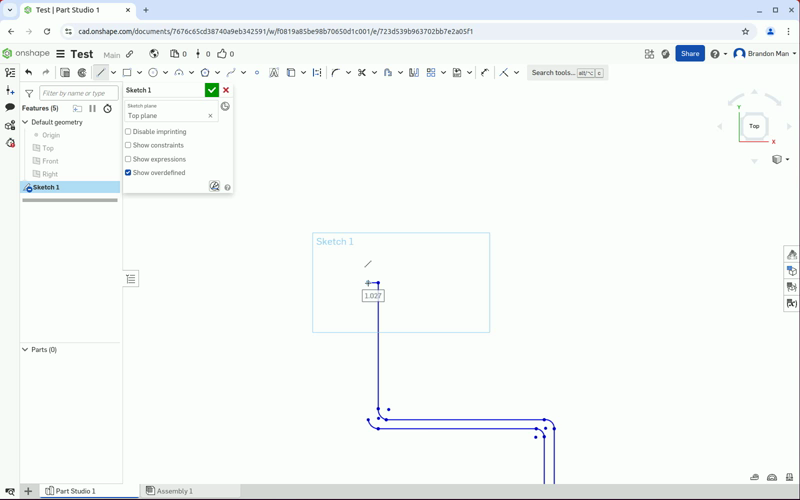
scroll(-6)
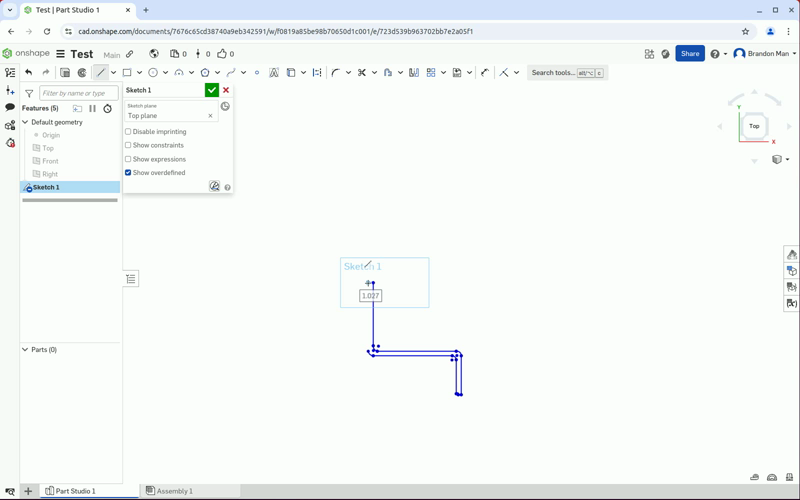
key_up(shift)
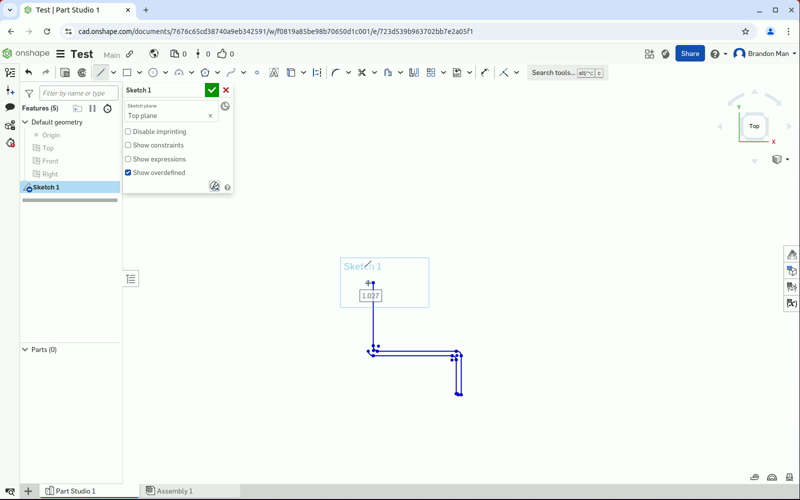
key_down(shift)
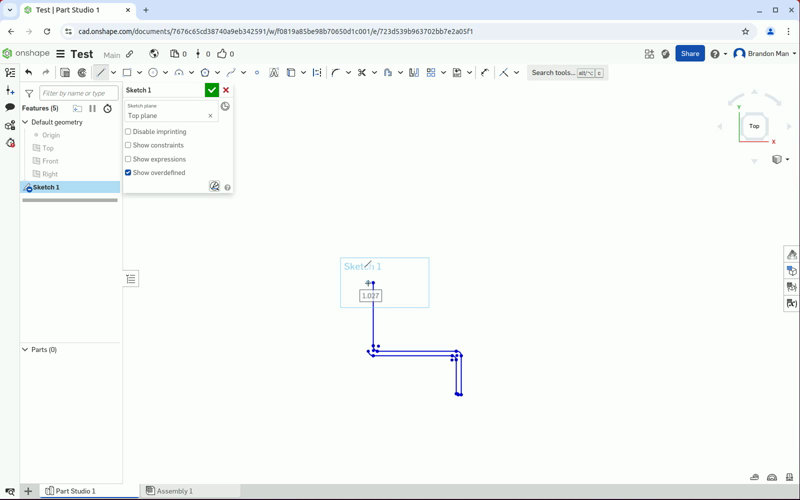
mouse_move(368, 351)
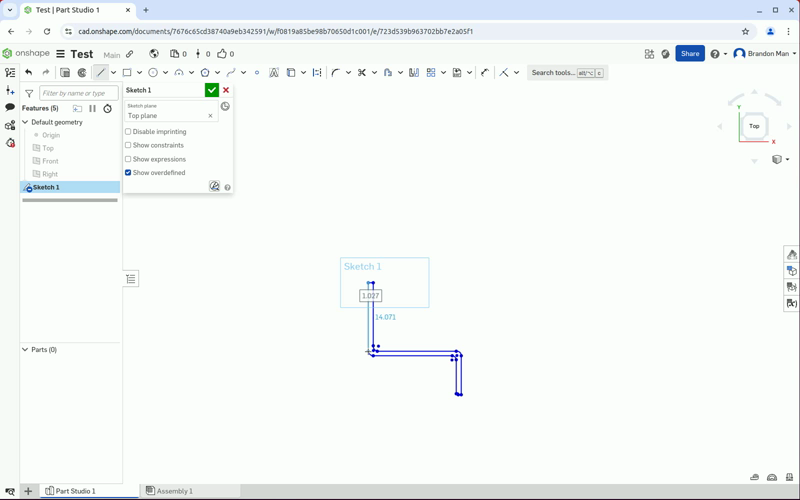
scroll(6)
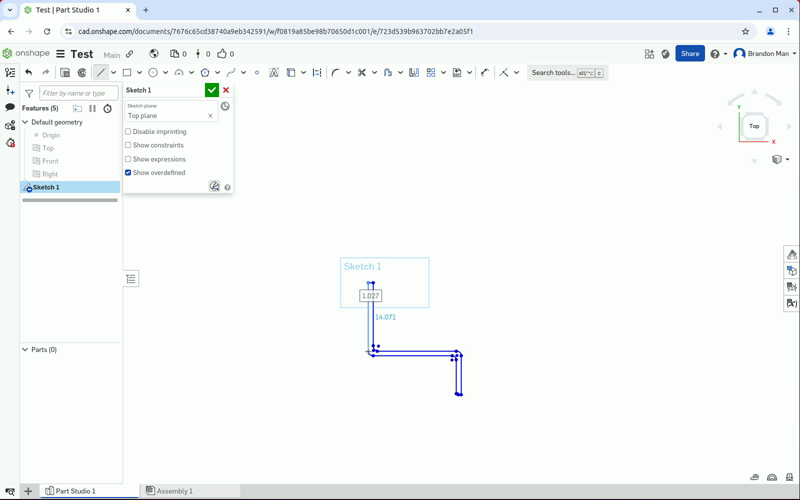
scroll(6)
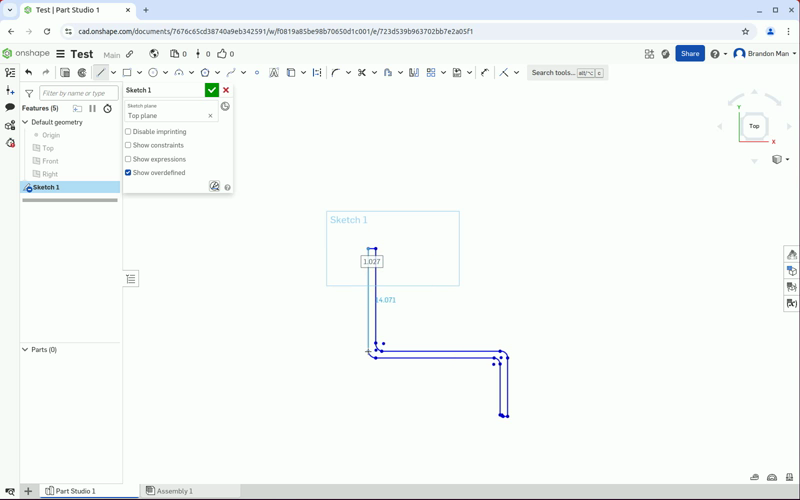
scroll(6)
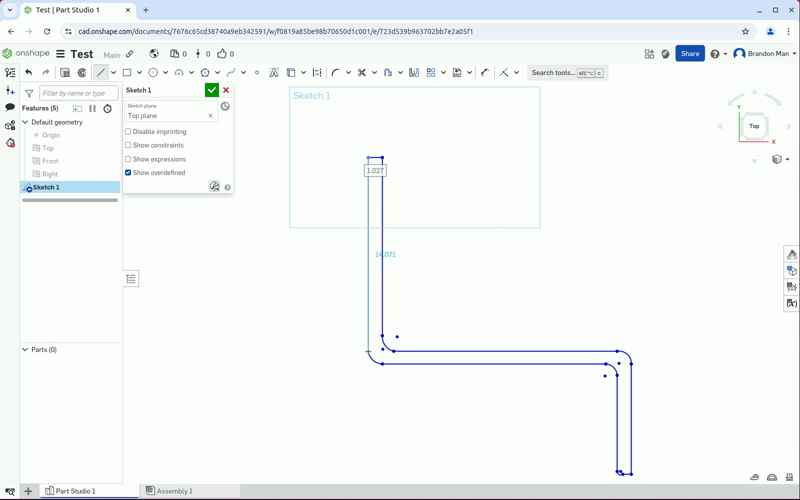
scroll(6)
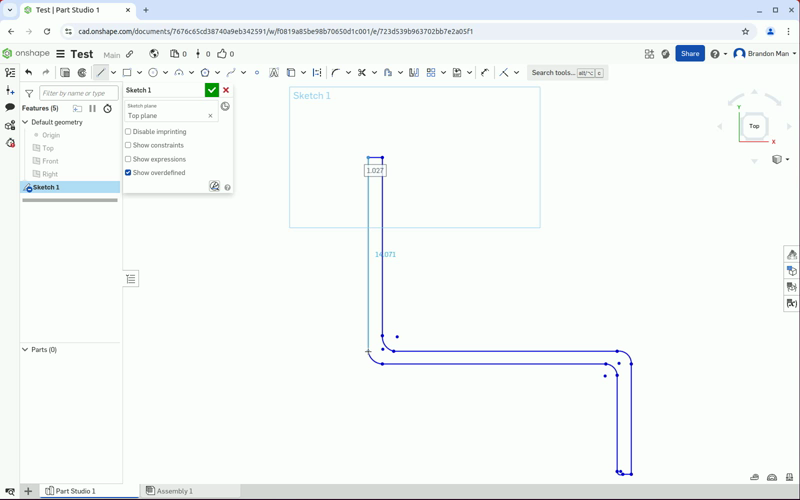
scroll(6)
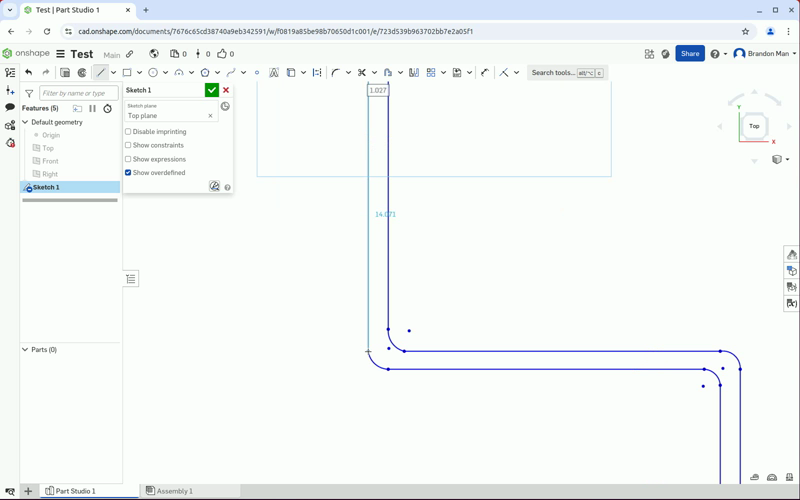
scroll(6)
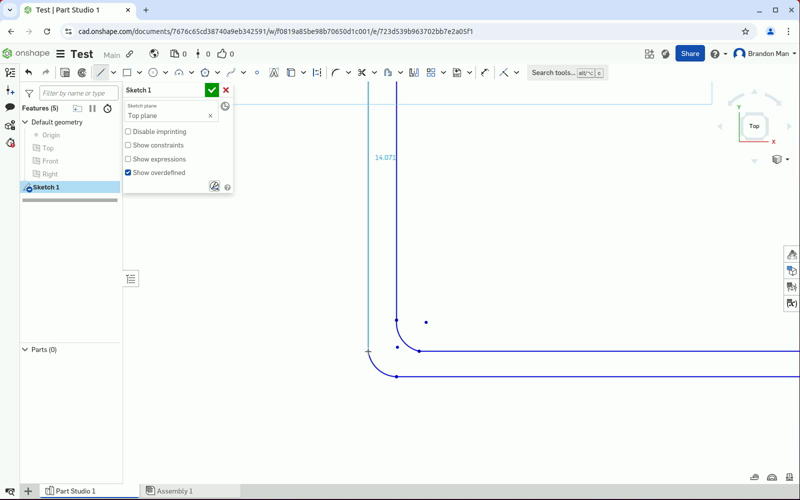
scroll(6)
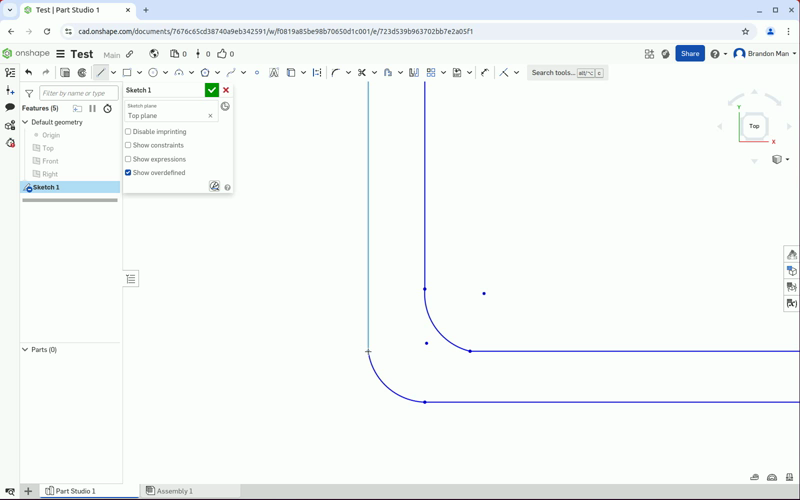
key_up(shift)
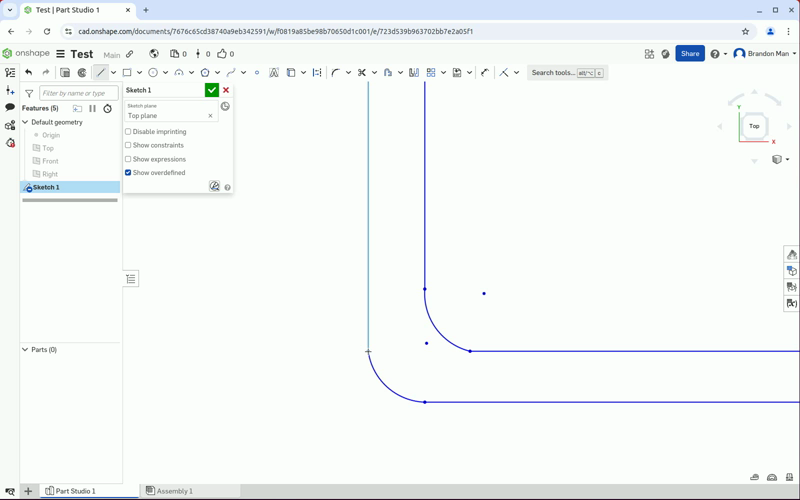
click(368, 351)
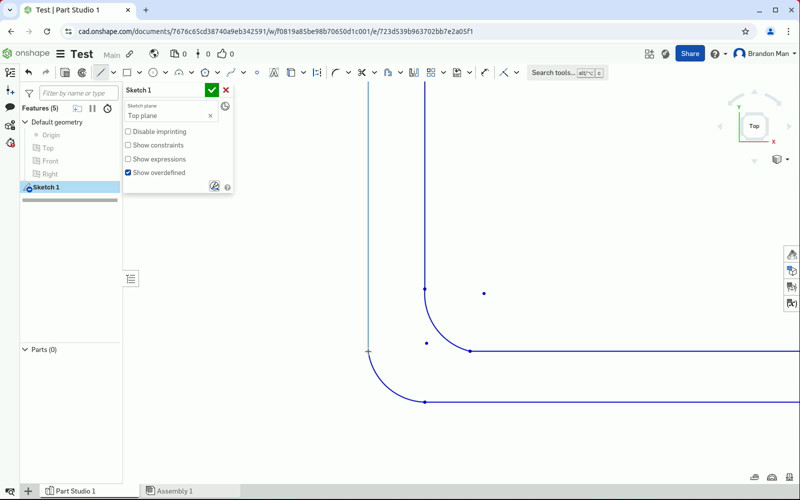
scroll(-6)
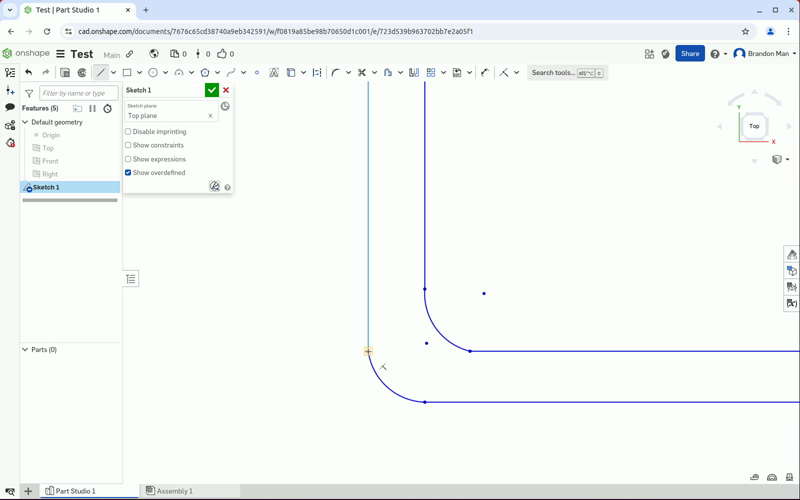
scroll(-6)
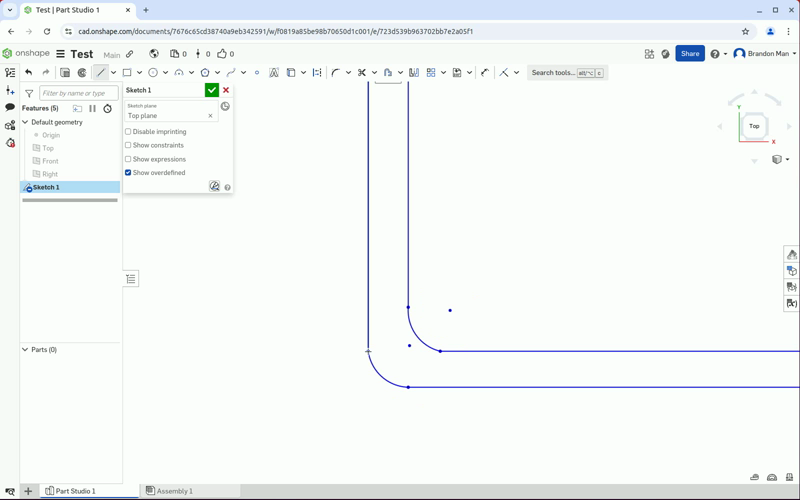
scroll(-6)
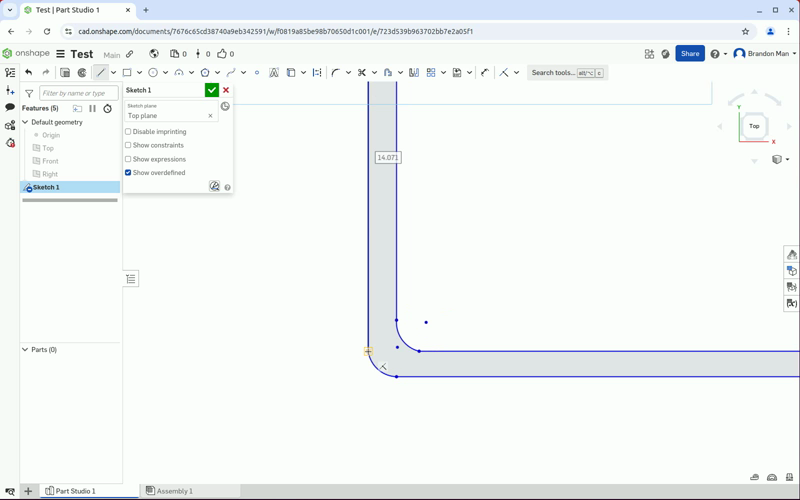
scroll(-6)
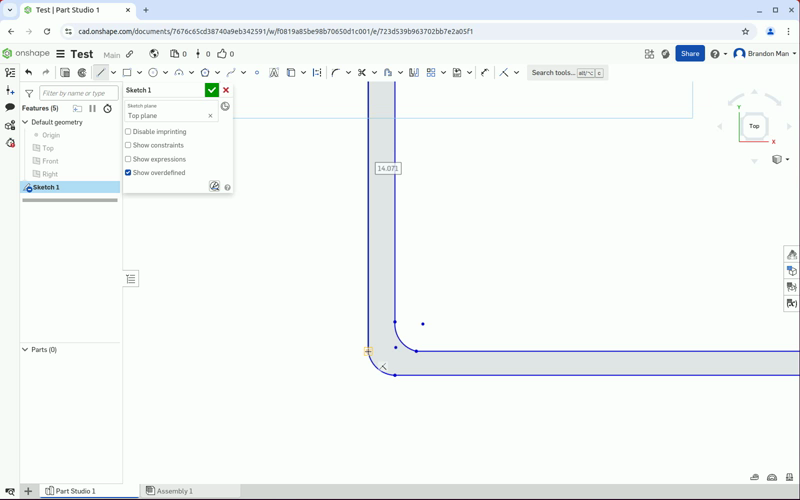
scroll(-6)
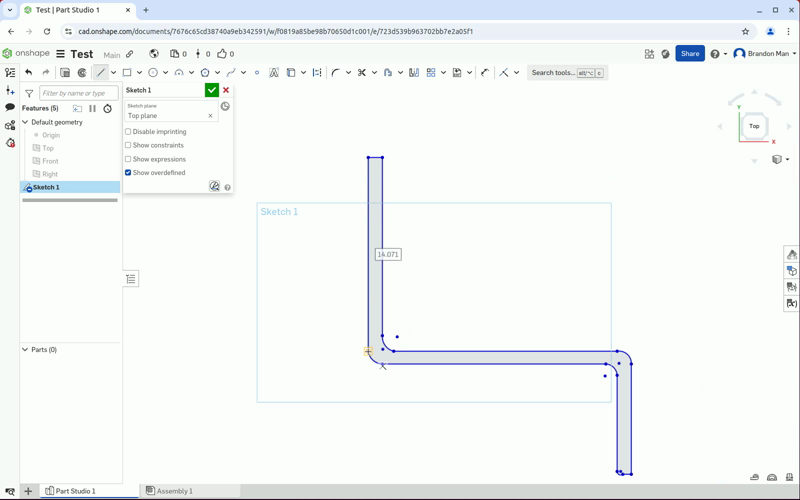
scroll(-6)
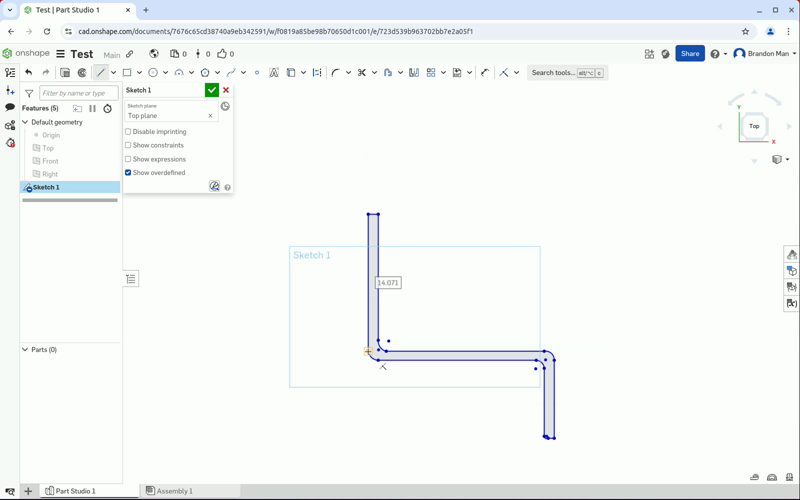
scroll(-6)
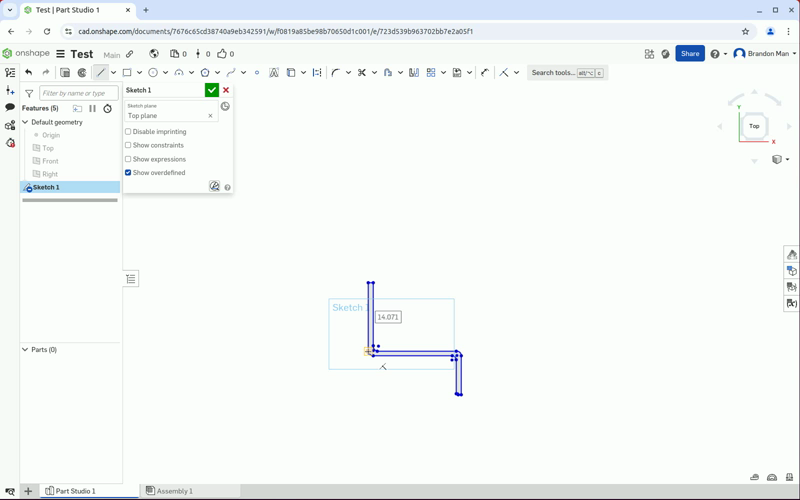
key(esc)
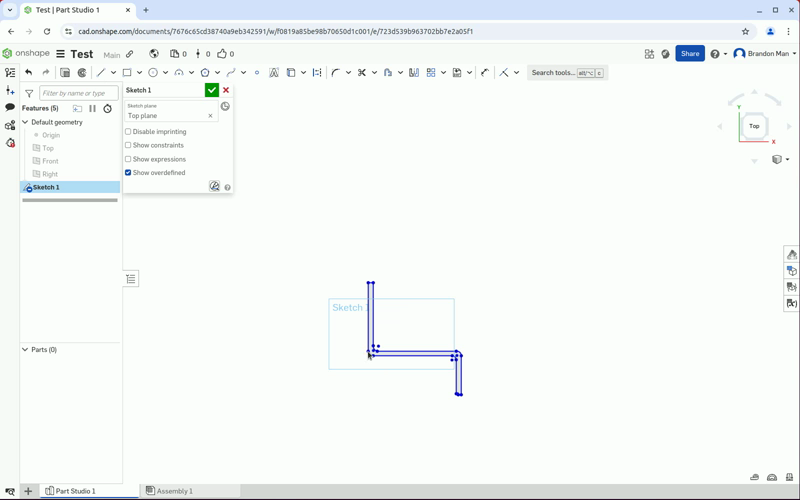
mouse_move(437, 351)
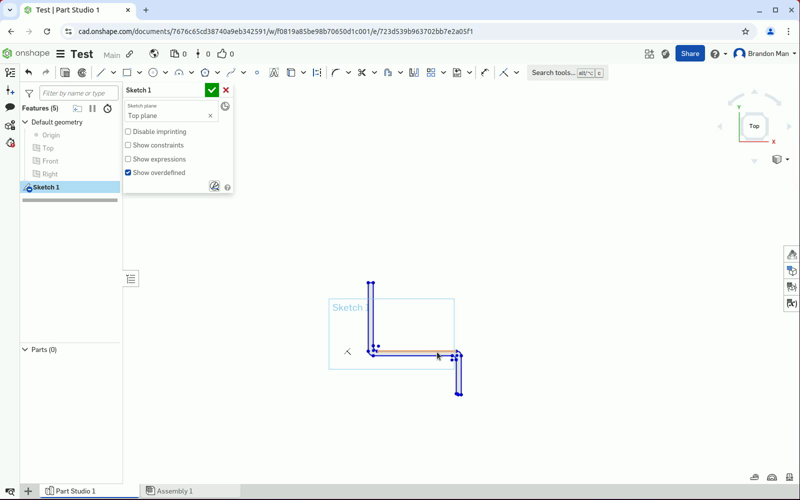
scroll(6)
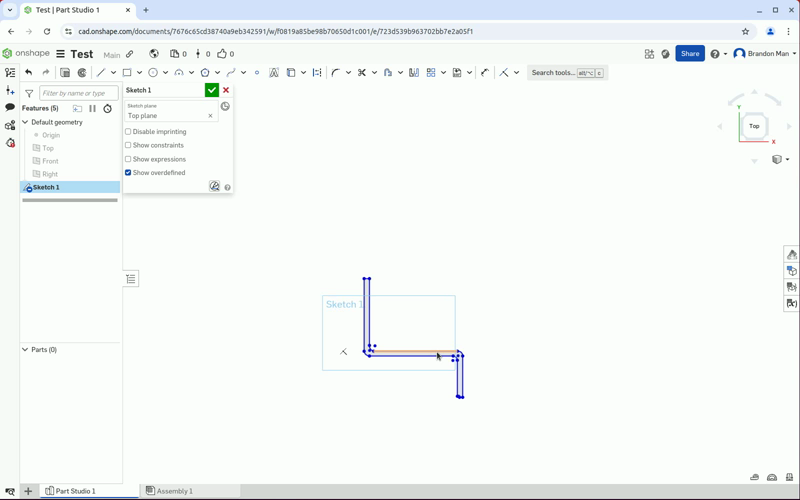
scroll(6)
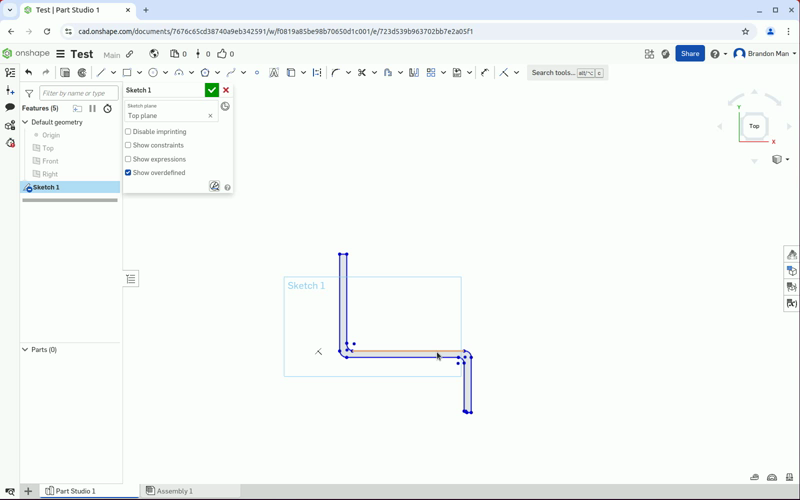
scroll(6)
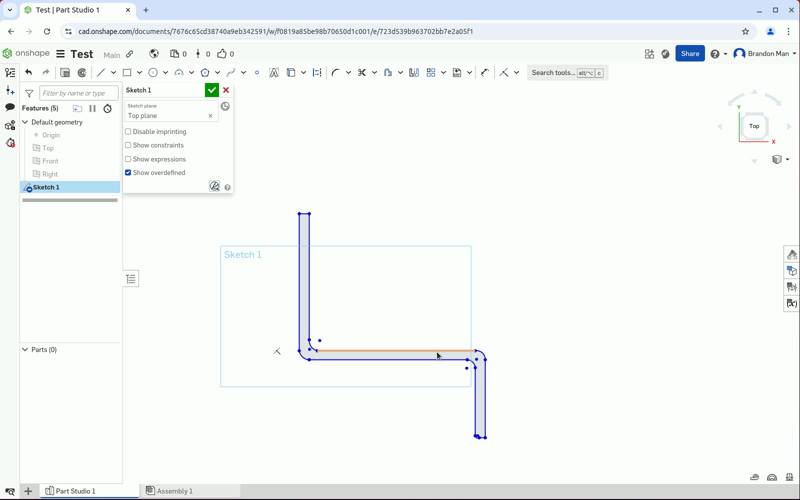
scroll(6)
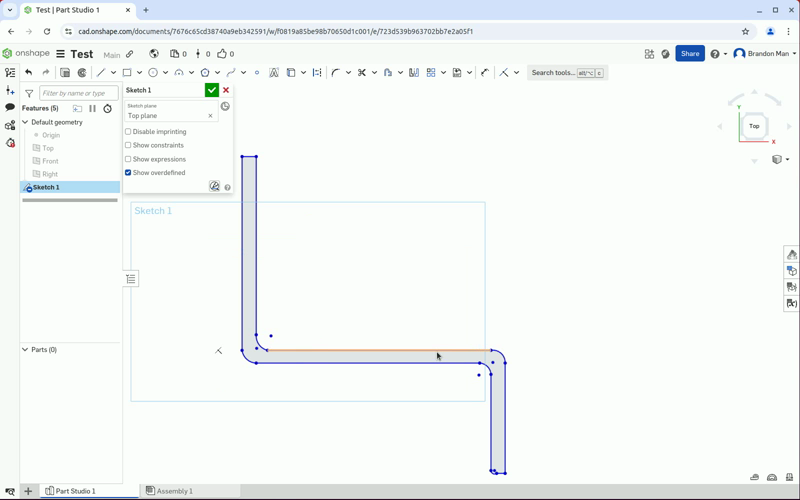
scroll(6)
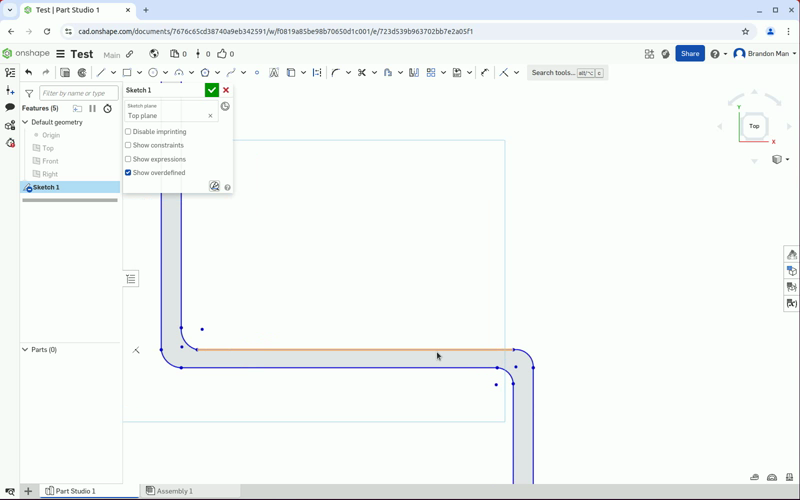
scroll(6)
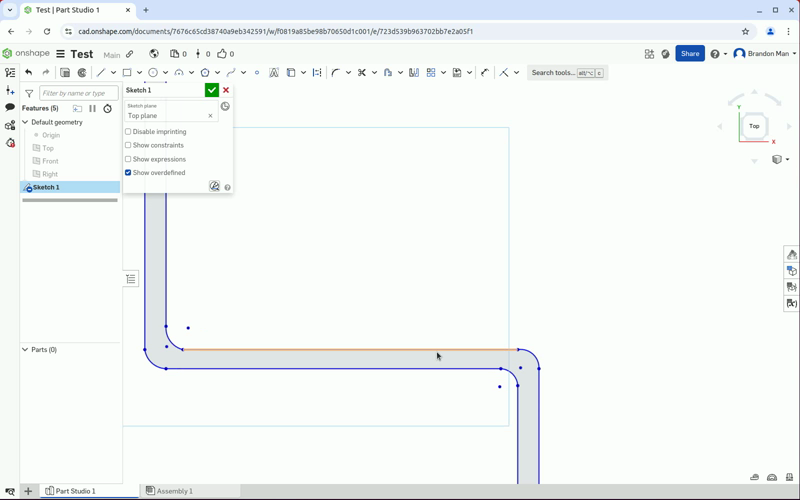
scroll(6)
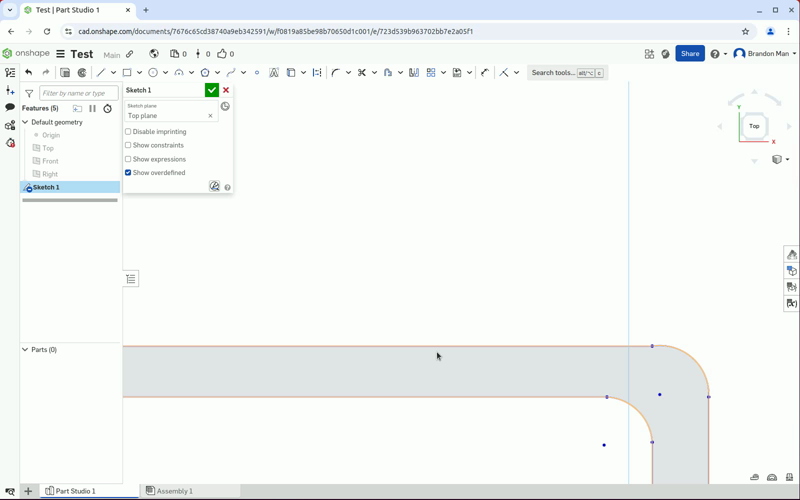
click(437, 351)
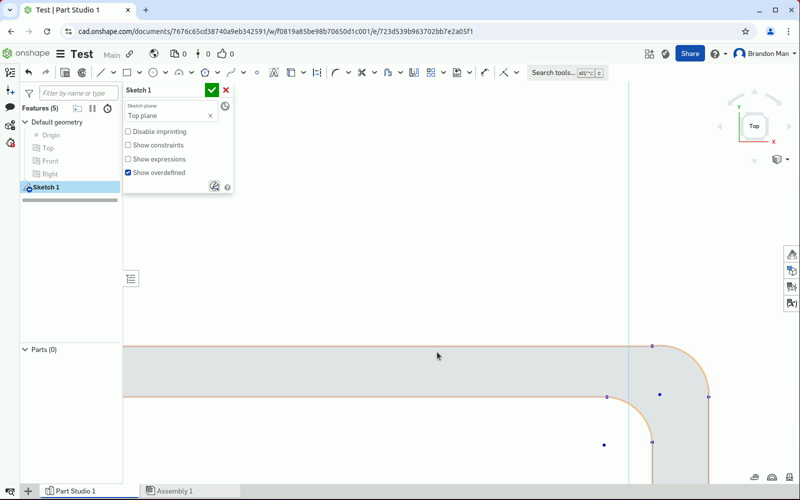
scroll(-6)
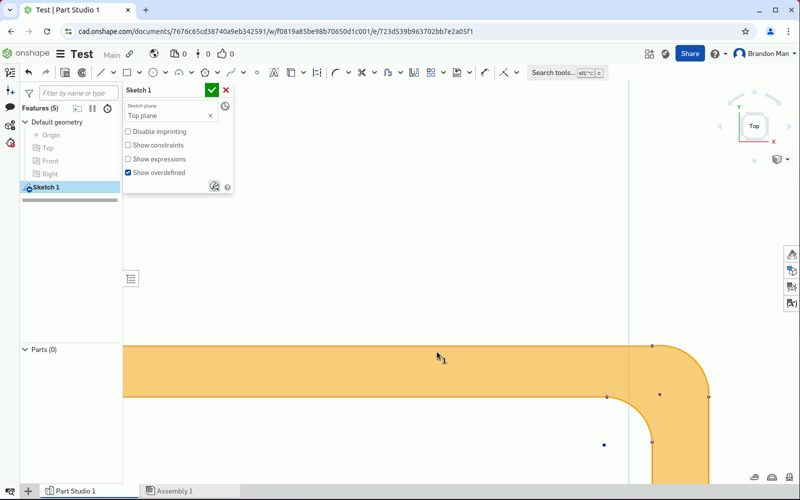
scroll(-6)
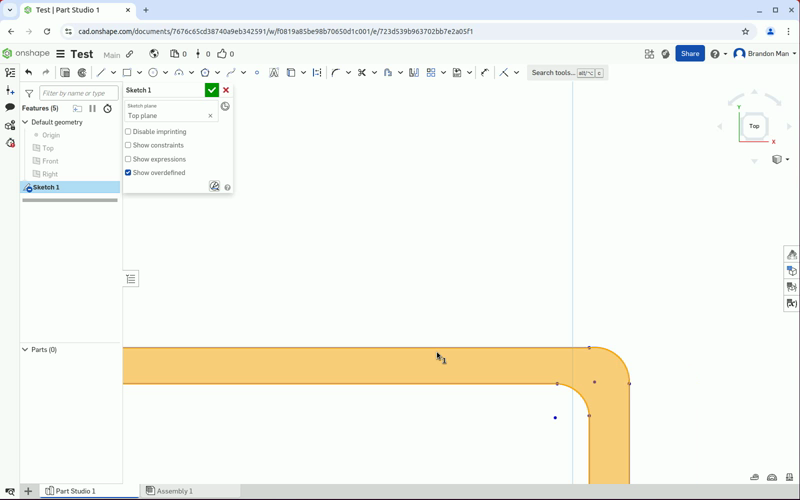
scroll(-6)
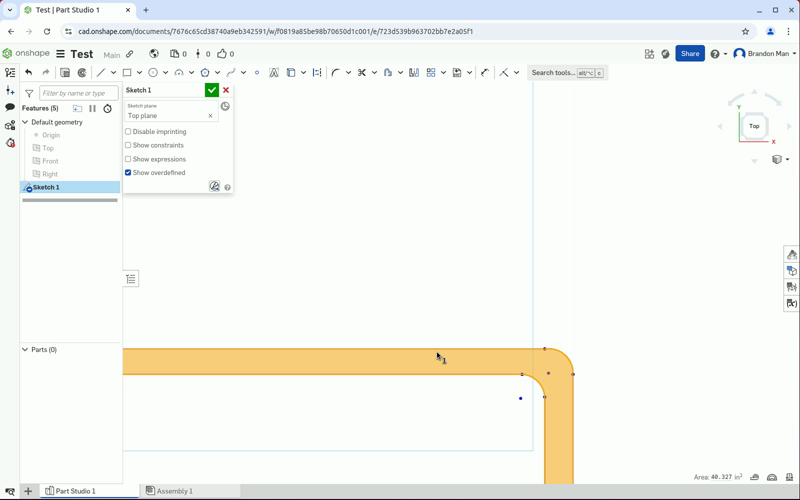
scroll(-6)
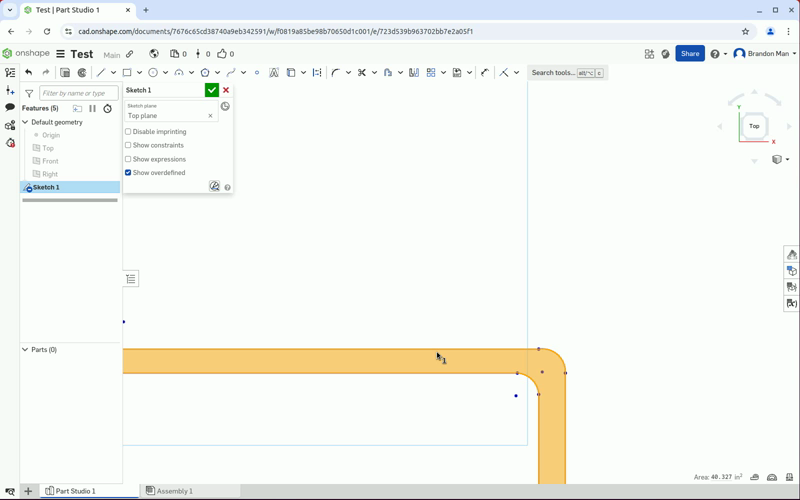
scroll(-6)
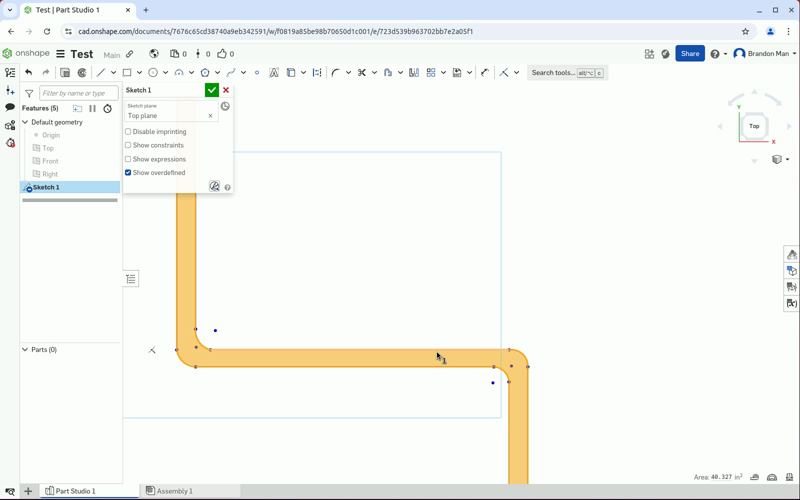
scroll(-6)
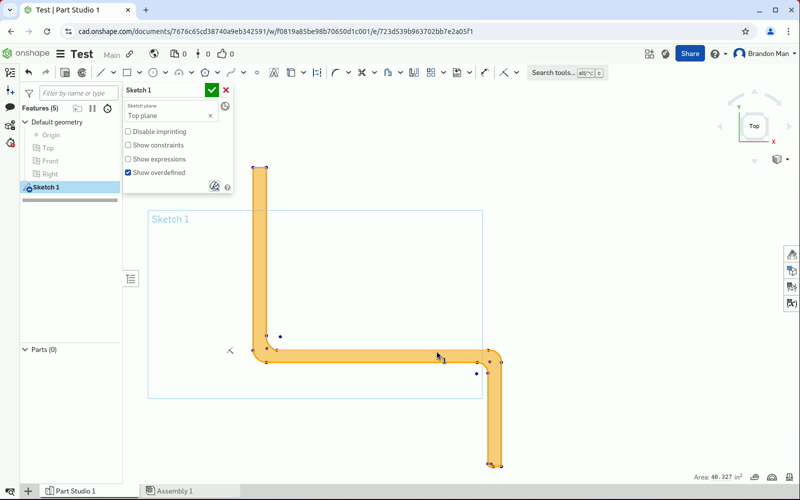
scroll(-6)
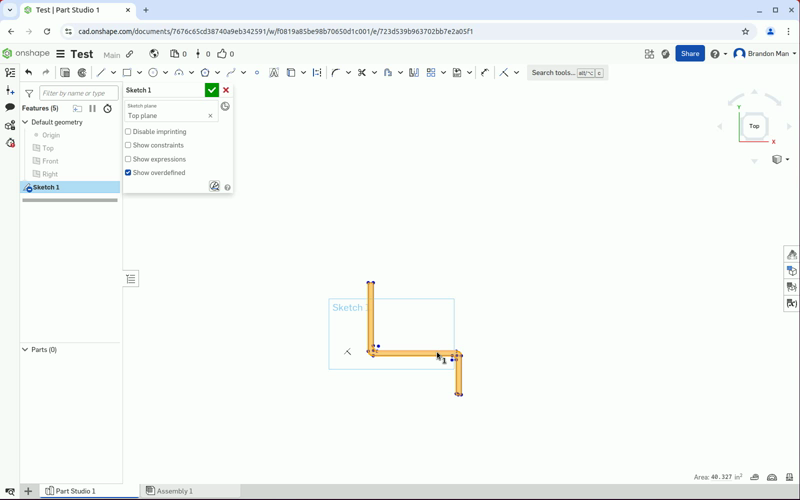
mouse_move(73, 352)
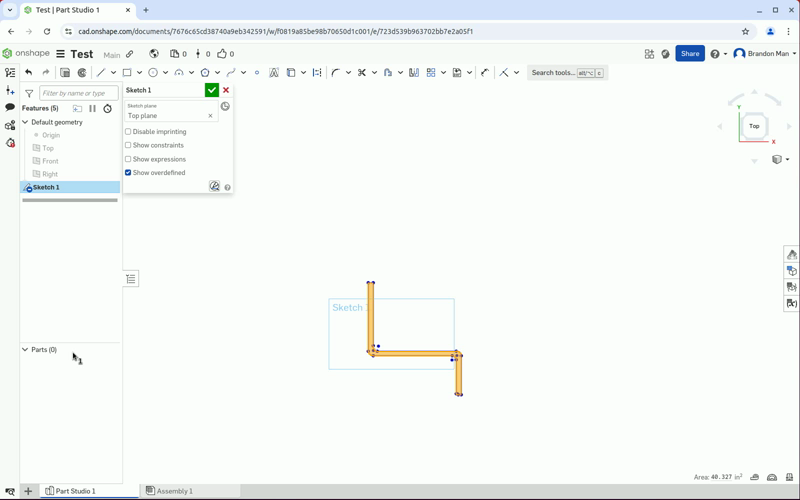
key(shift+y)
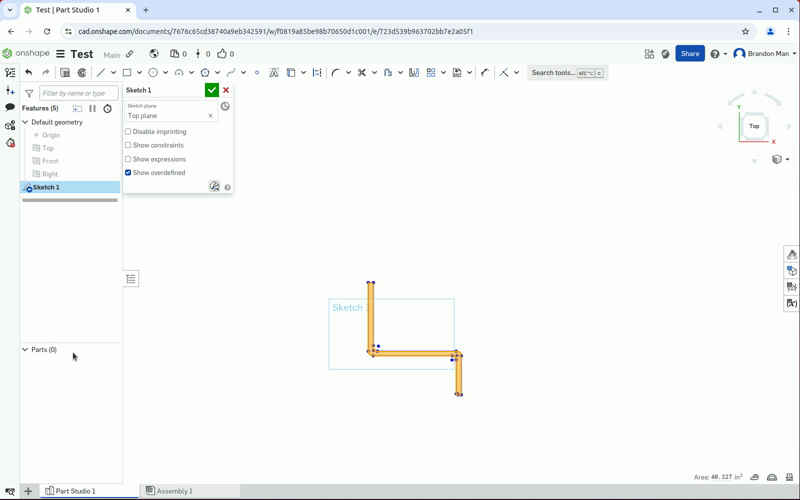
key(shift+e)
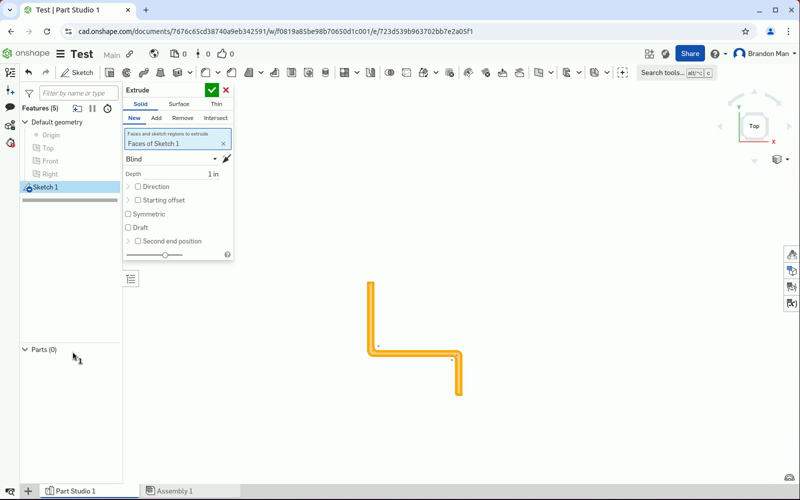
mouse_move(143, 106)
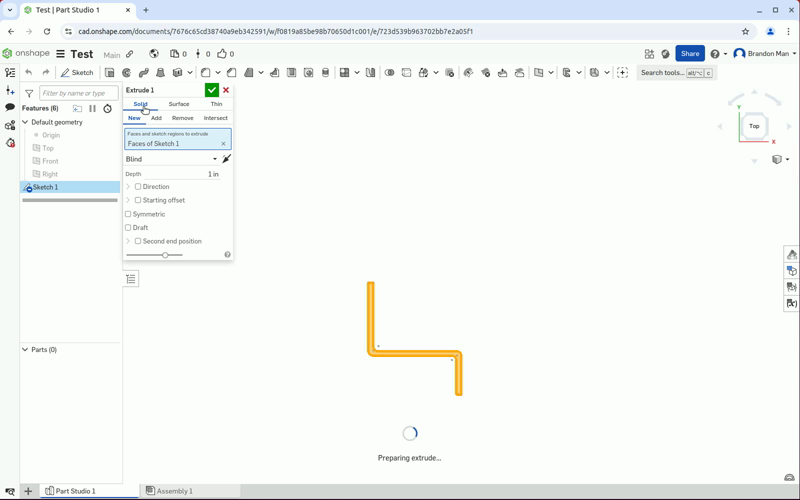
click(143, 106)
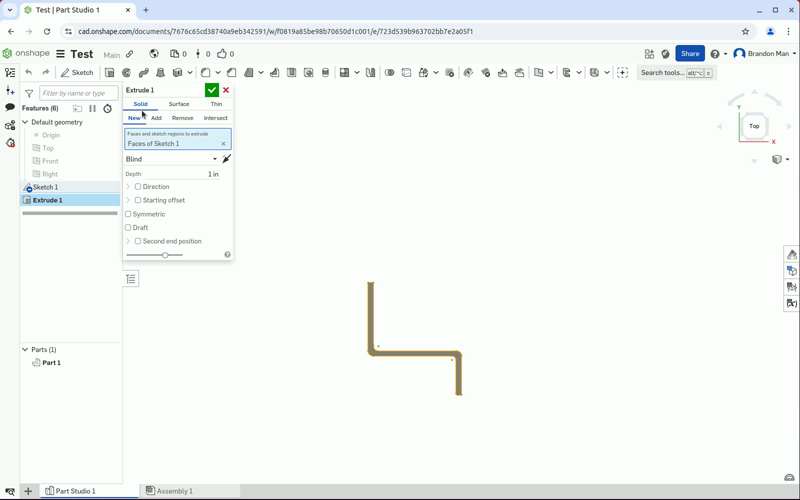
mouse_move(137, 120)
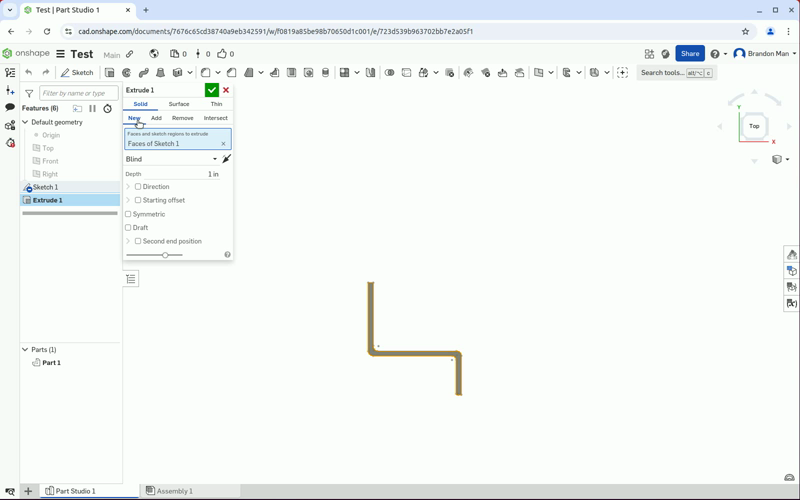
click(137, 120)
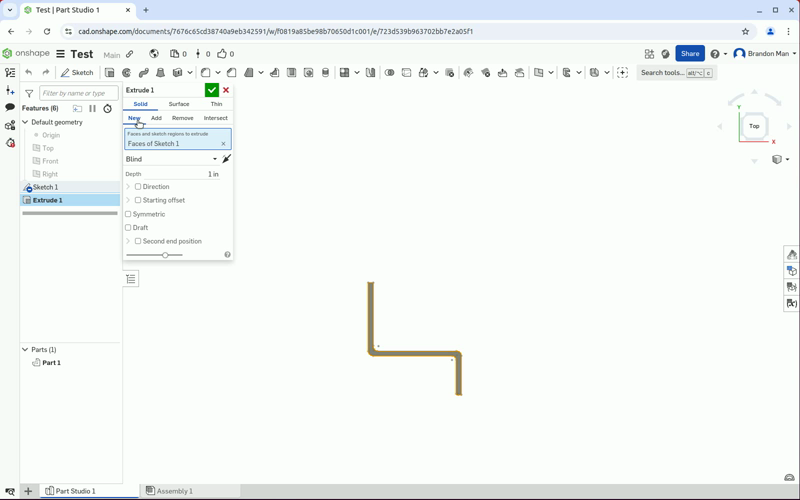
key(tab, 4)
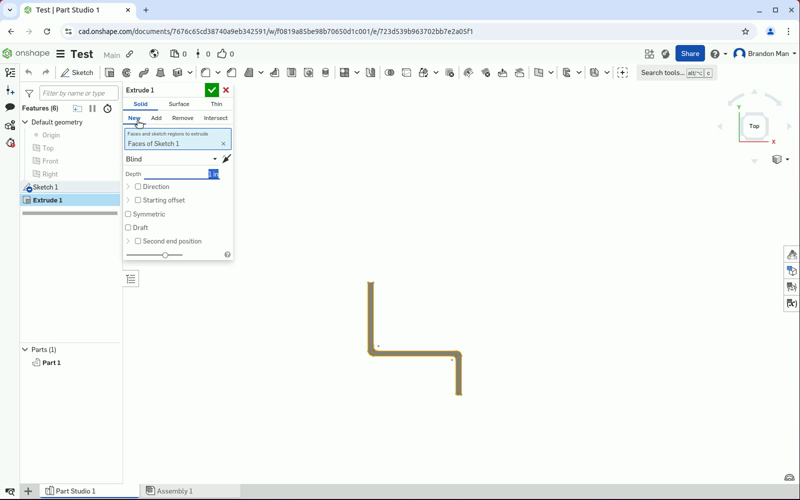
text(-11.554)
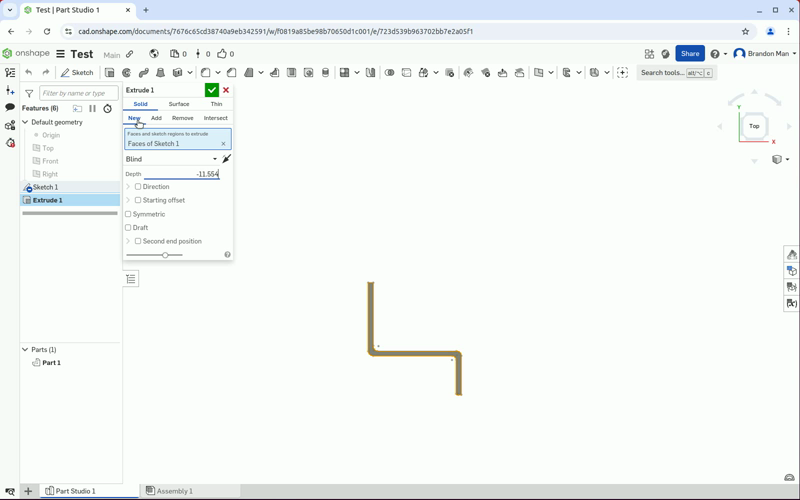
key(tab, 3)
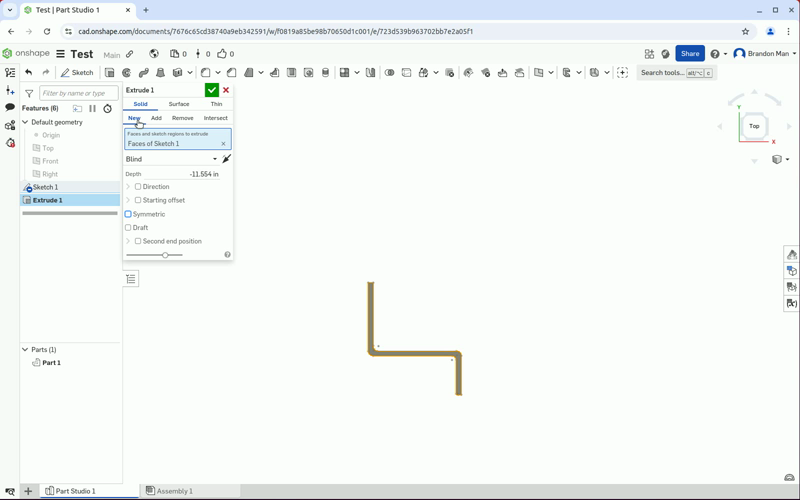
key(space)
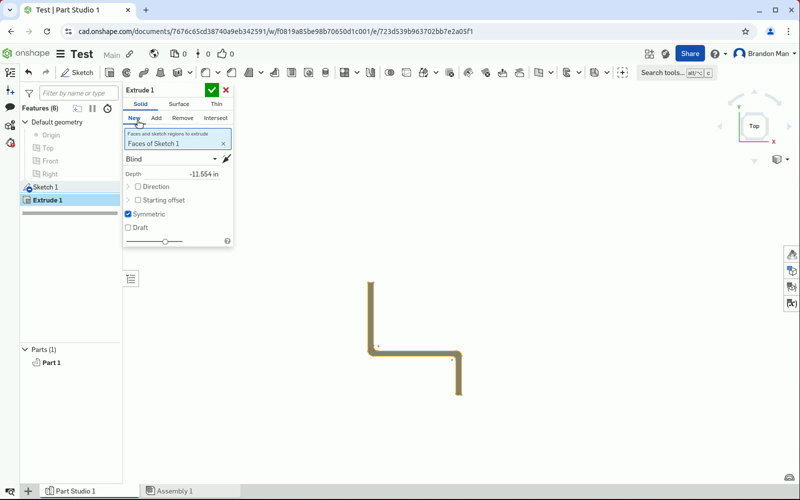
key(enter)
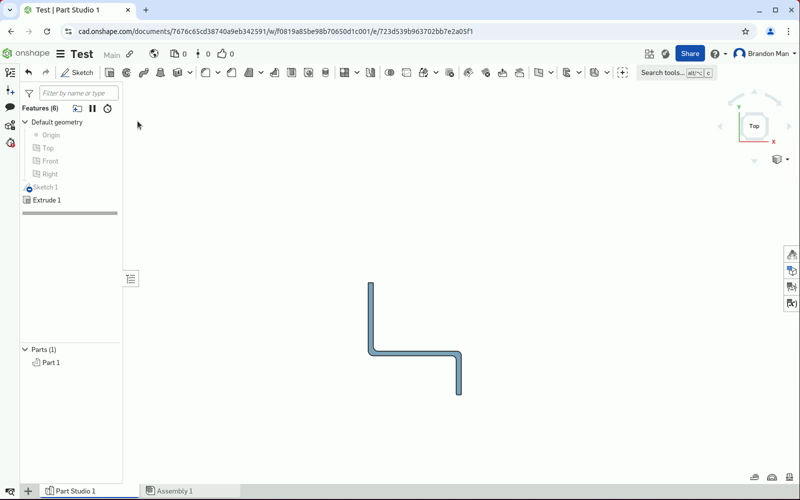
key(shift+h)
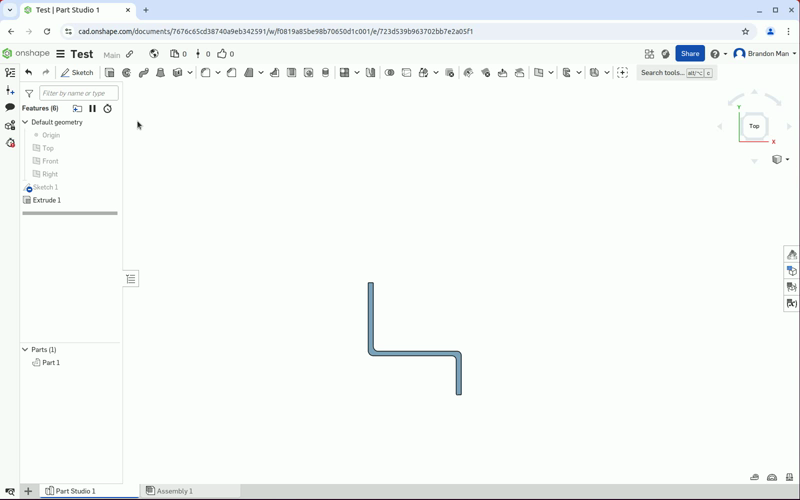
key(shift+h)
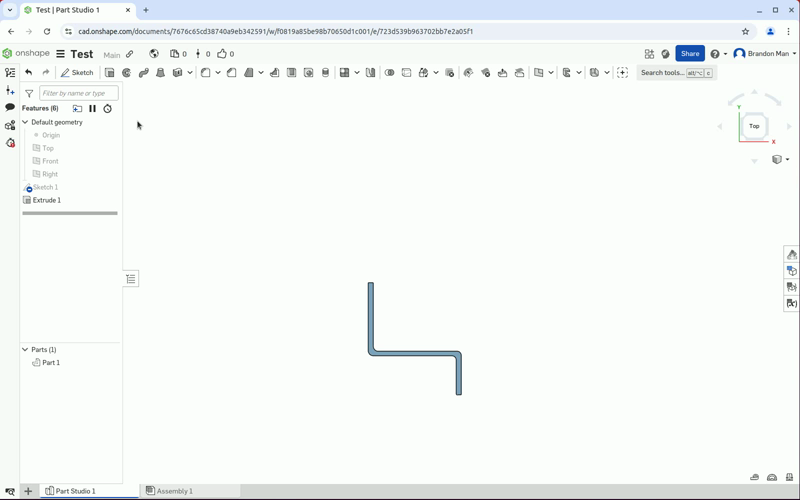
mouse_move(73, 189)
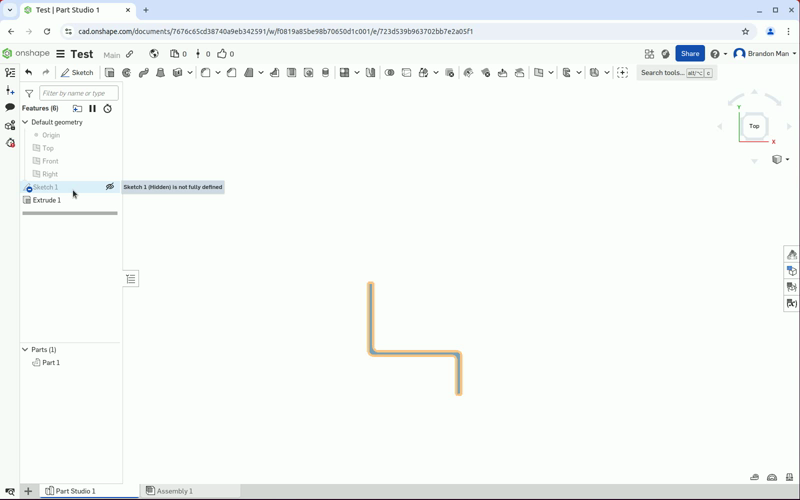
click(73, 189)
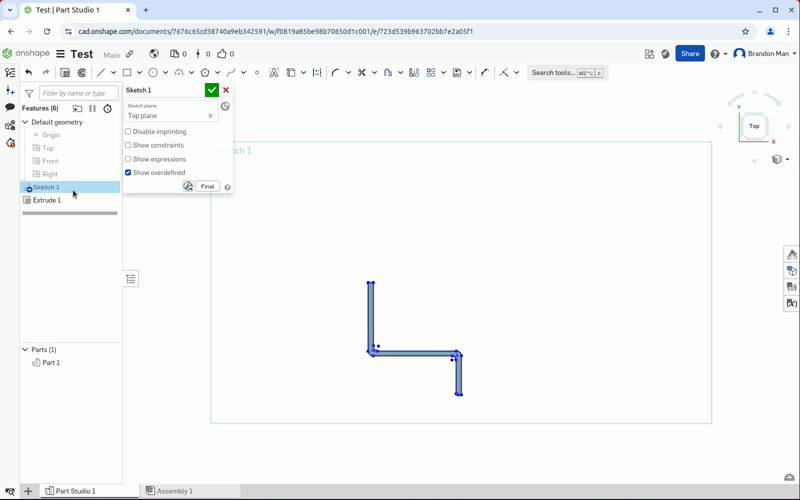
mouse_move(229, 92)
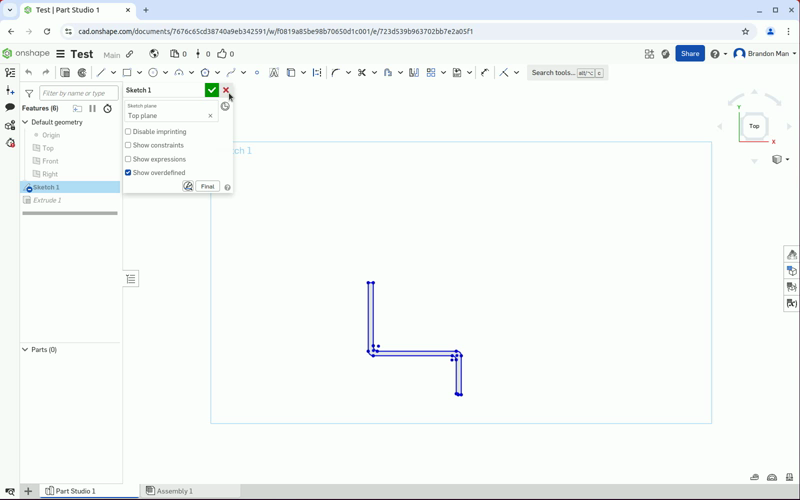
click(229, 92)
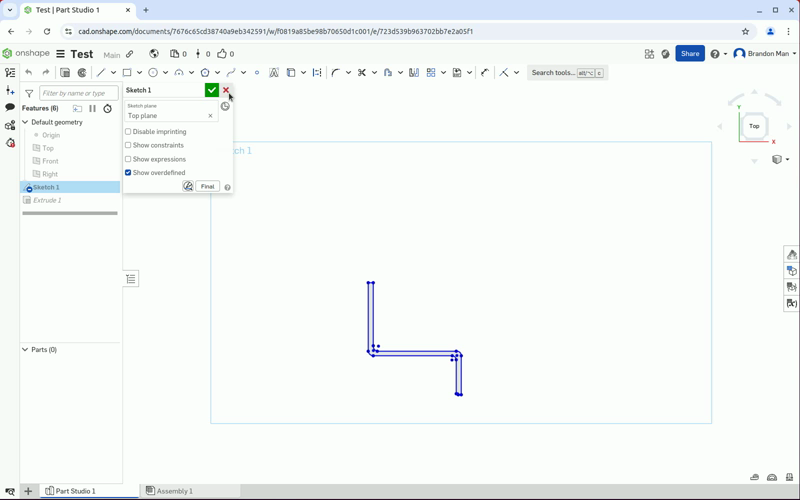
key(shift+s)
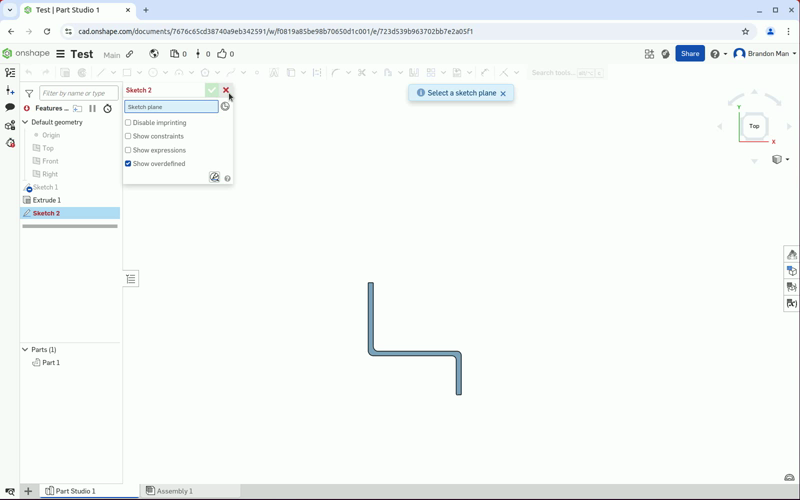
mouse_move(73, 150)
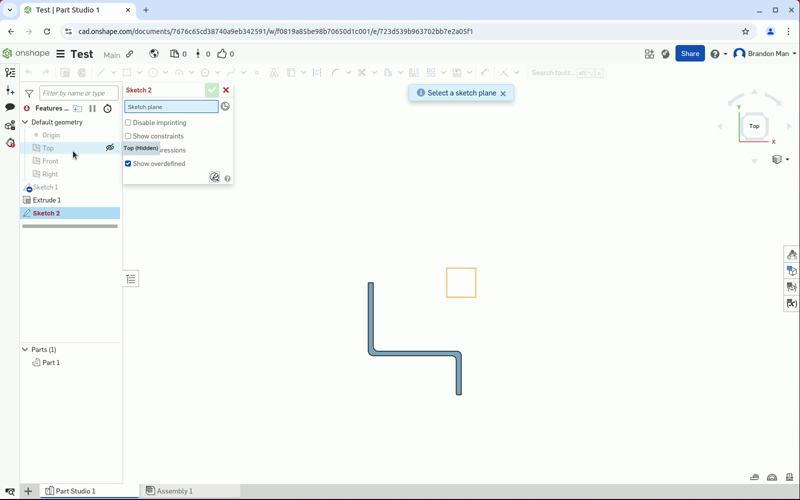
click(73, 150)
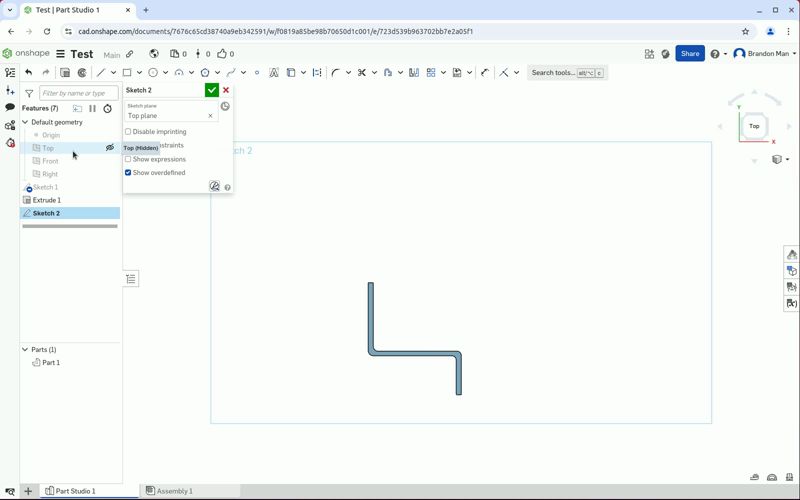
mouse_move(73, 352)
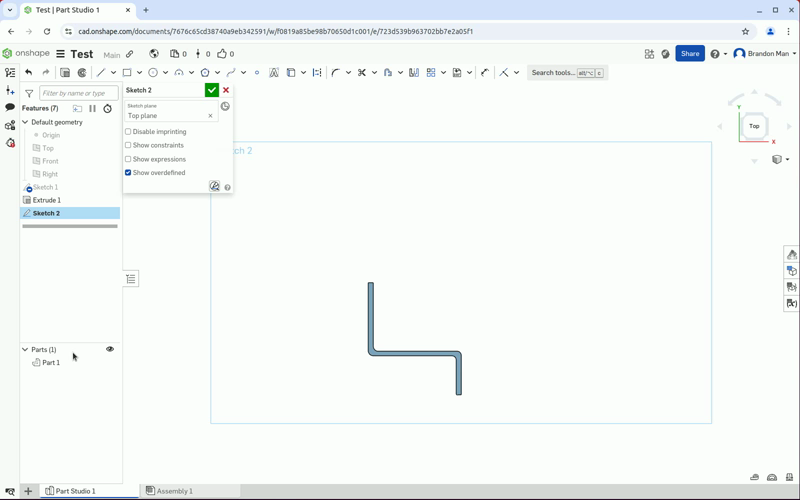
key(y)
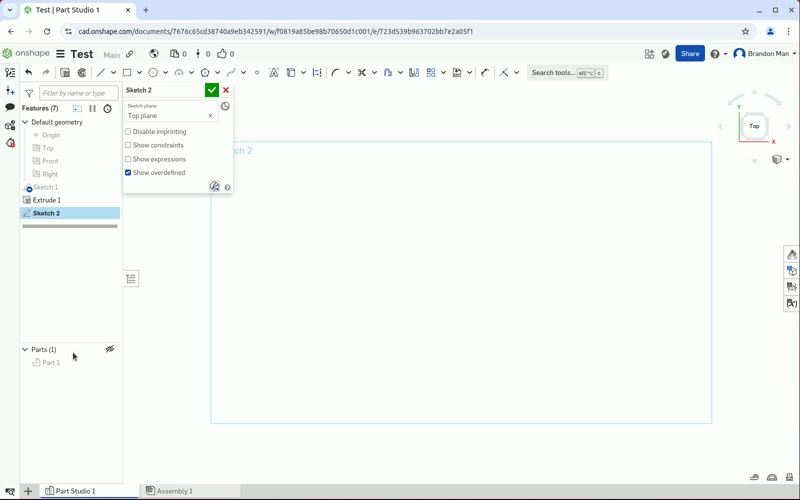
key(l)
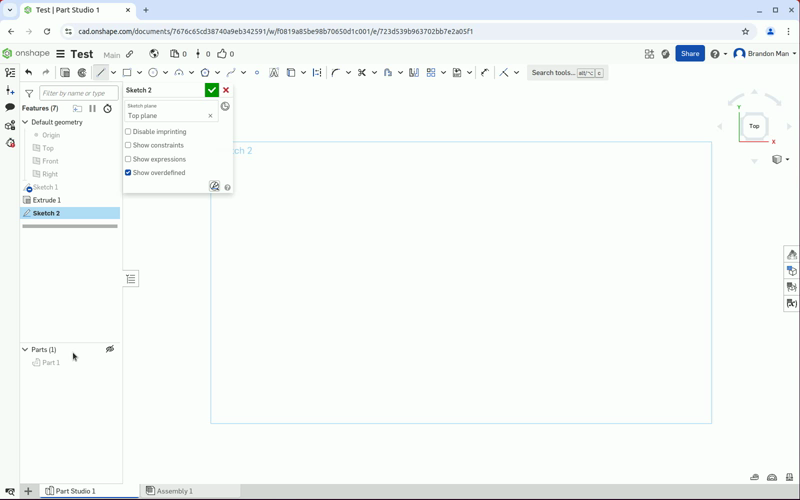
key_down(shift)
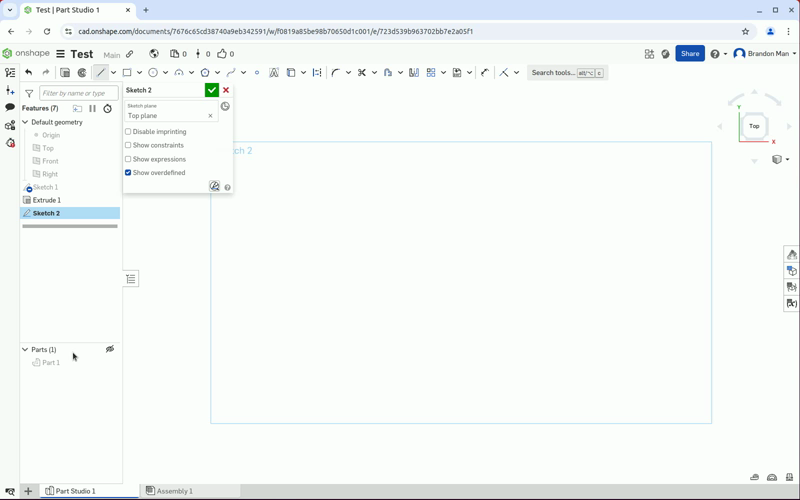
mouse_move(368, 282)
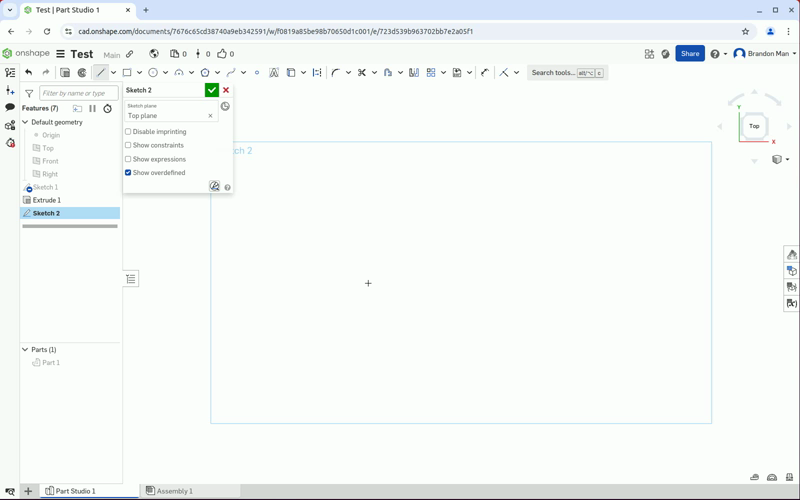
click(368, 282)
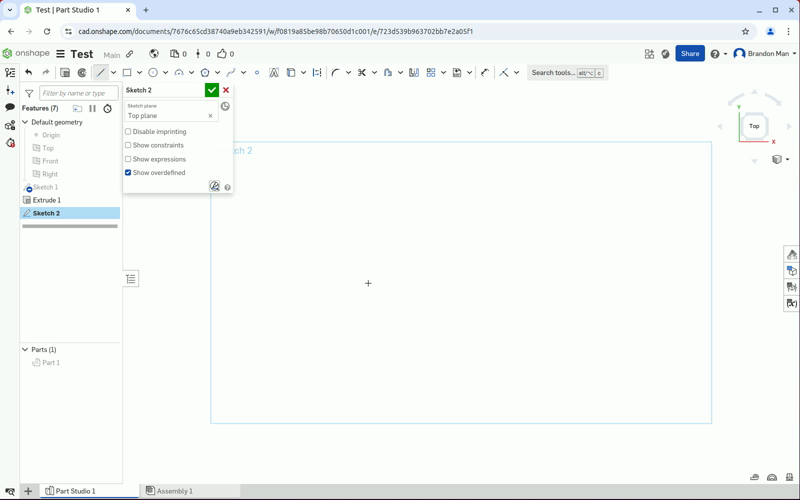
key_up(shift)
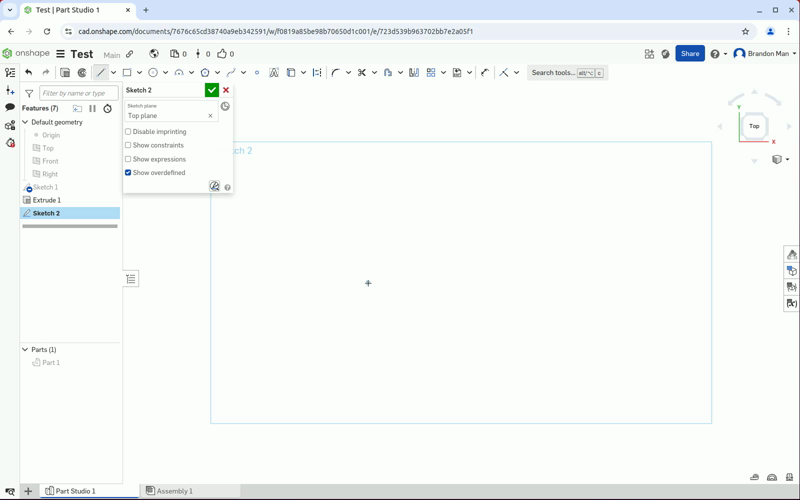
key_down(shift)
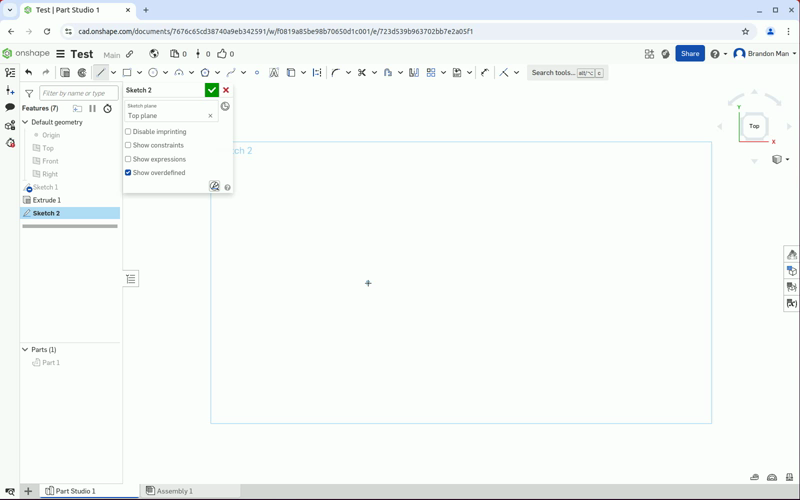
mouse_move(398, 282)
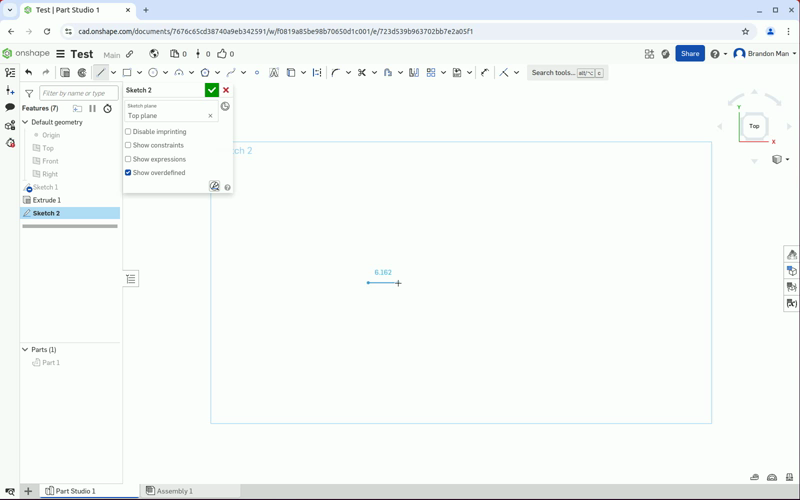
mouse_move(372, 282)
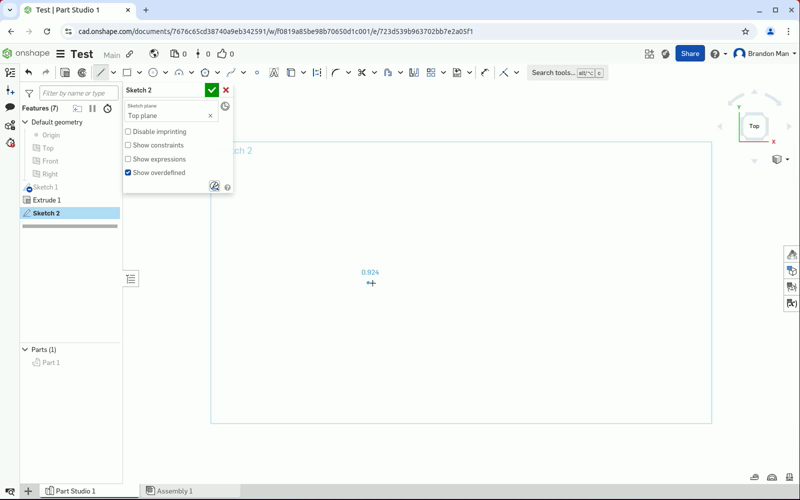
scroll(6)
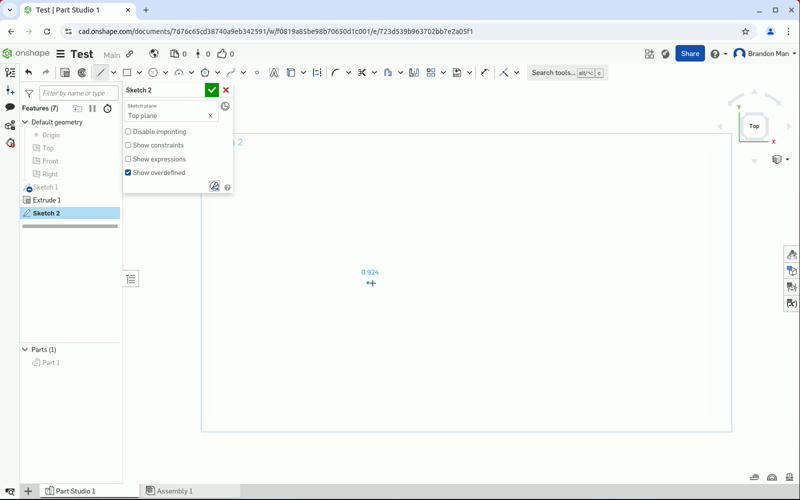
scroll(6)
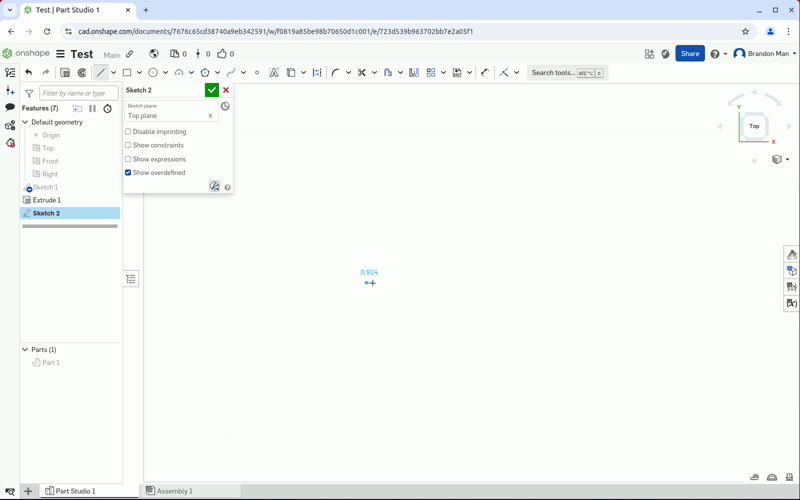
scroll(6)
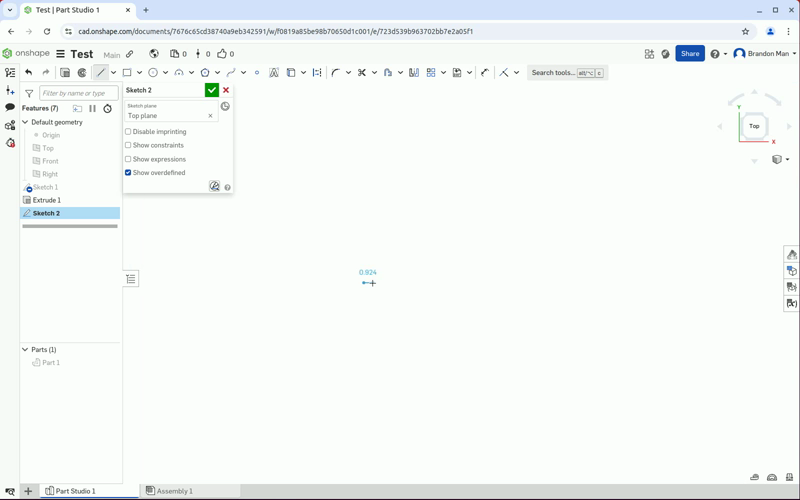
scroll(6)
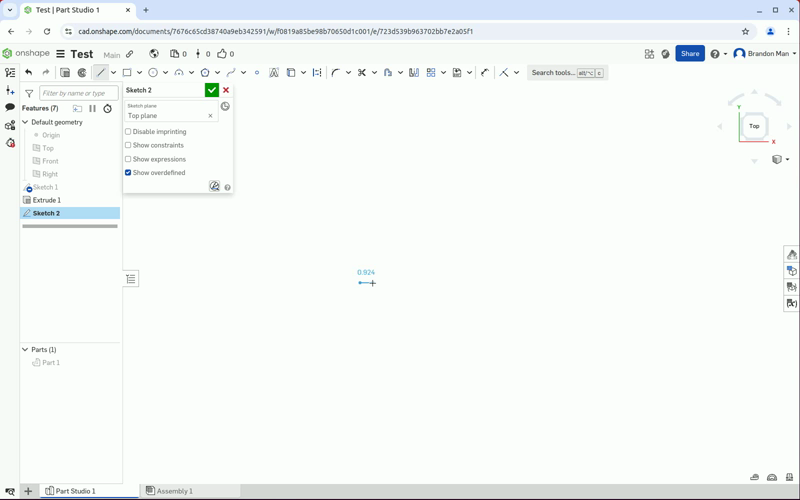
scroll(6)
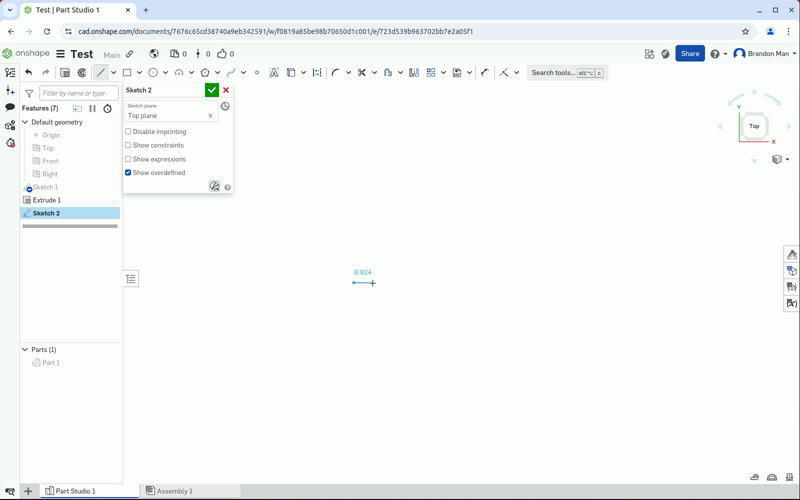
scroll(6)
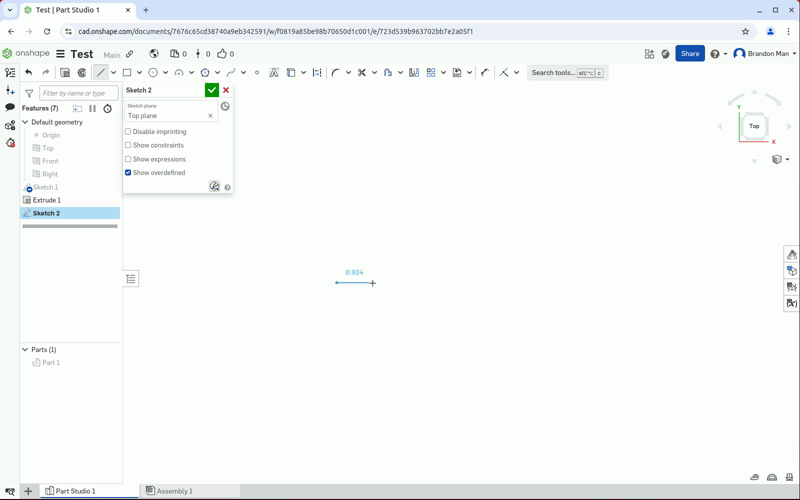
scroll(6)
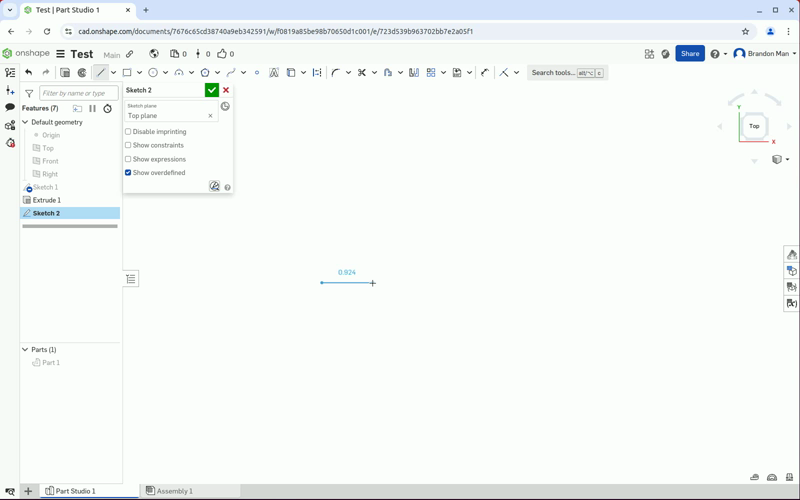
click(372, 282)
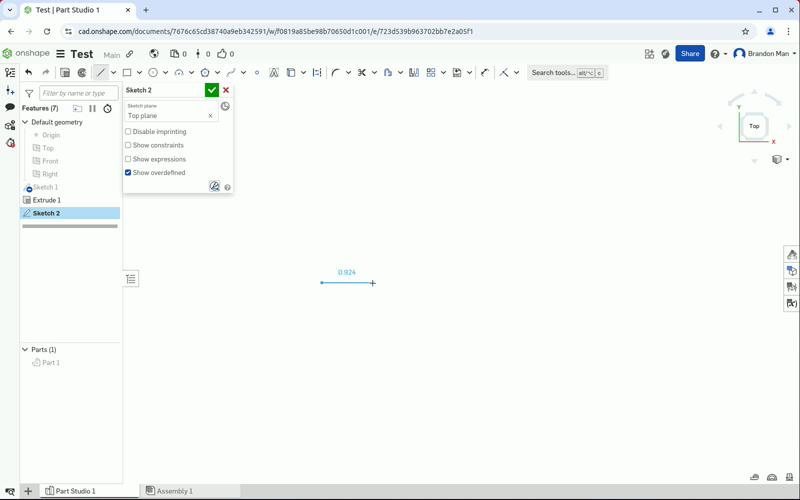
scroll(-6)
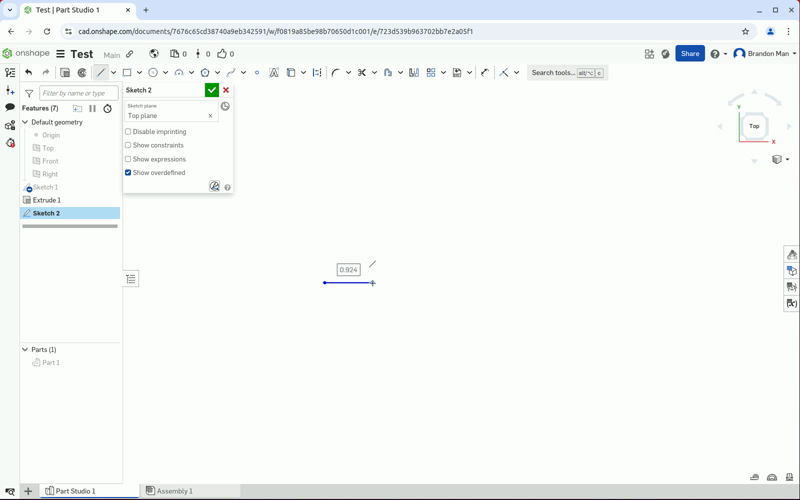
scroll(-6)
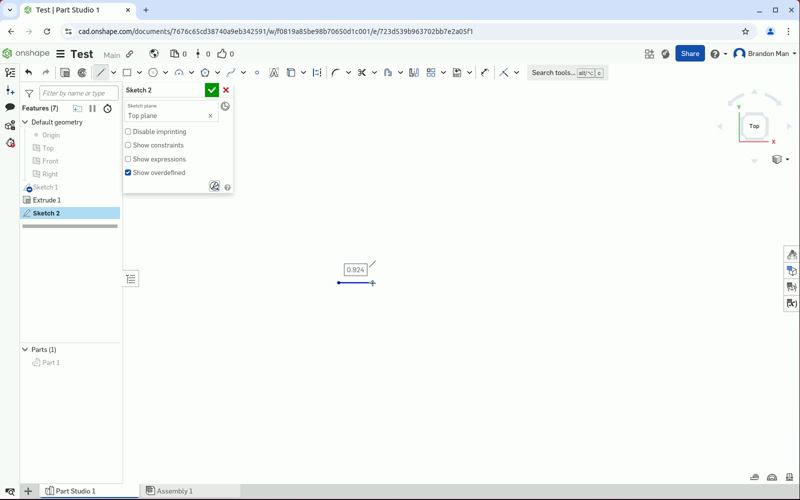
scroll(-6)
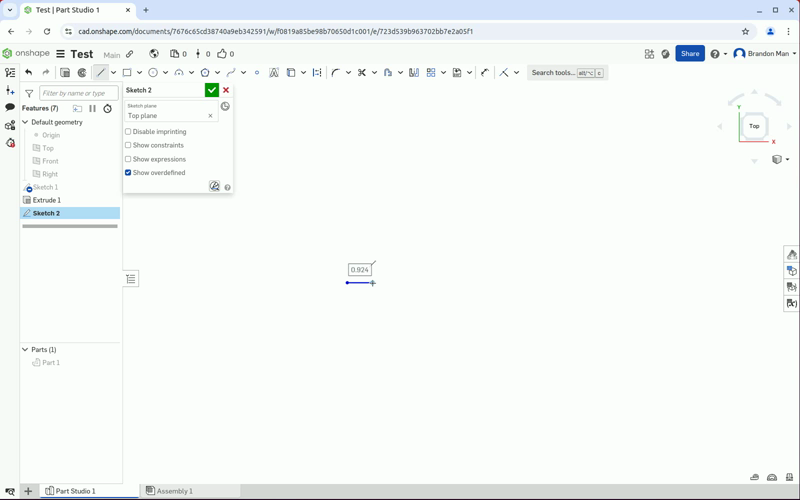
scroll(-6)
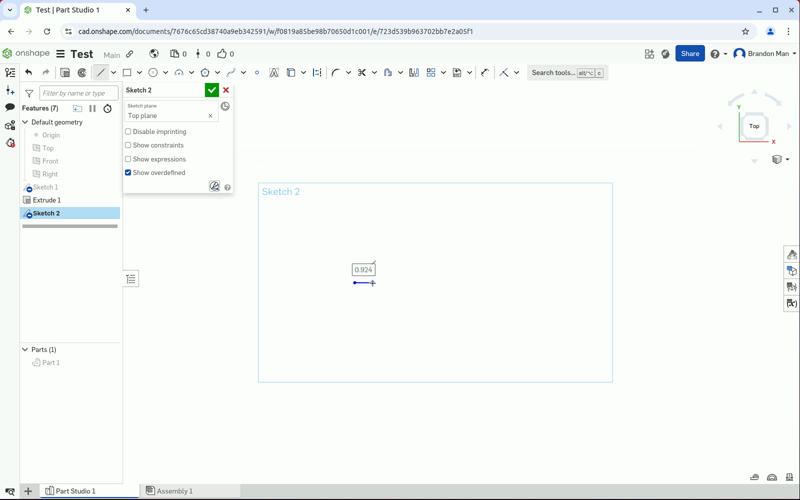
scroll(-6)
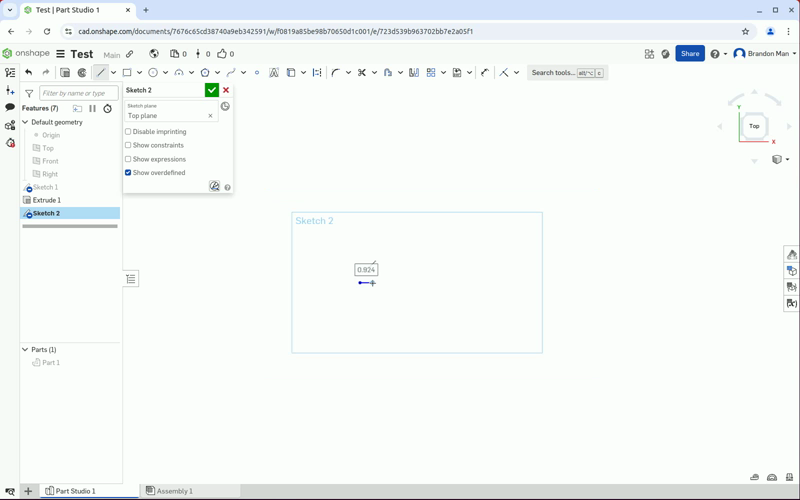
scroll(-6)
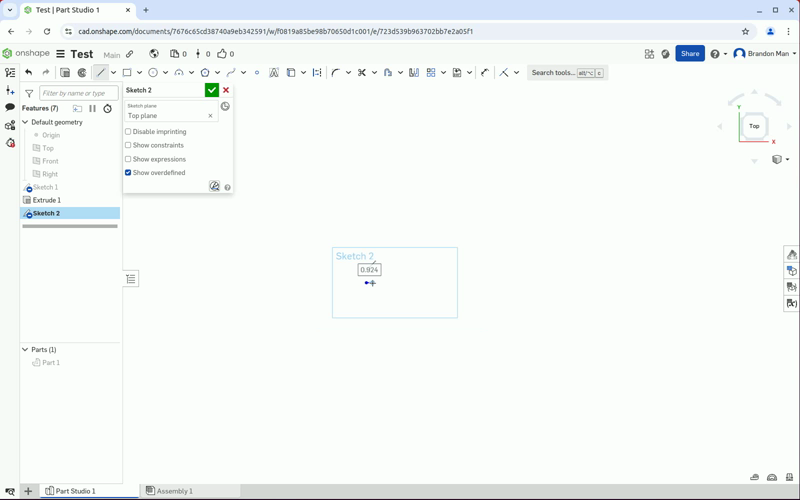
scroll(-6)
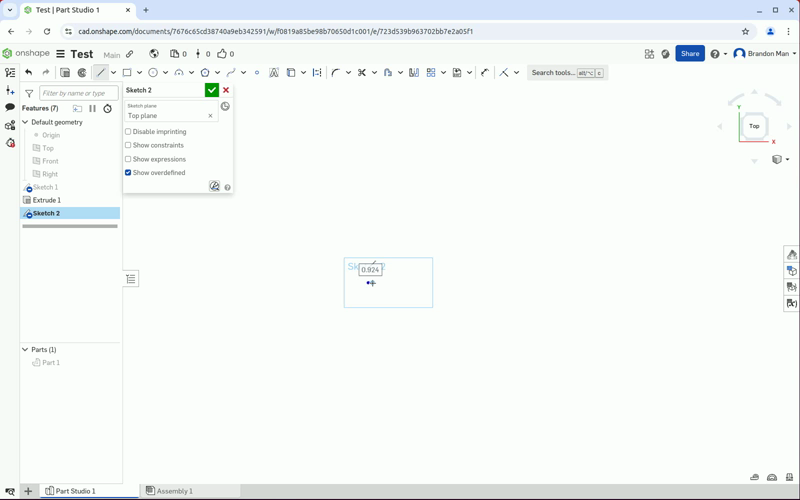
key_up(shift)
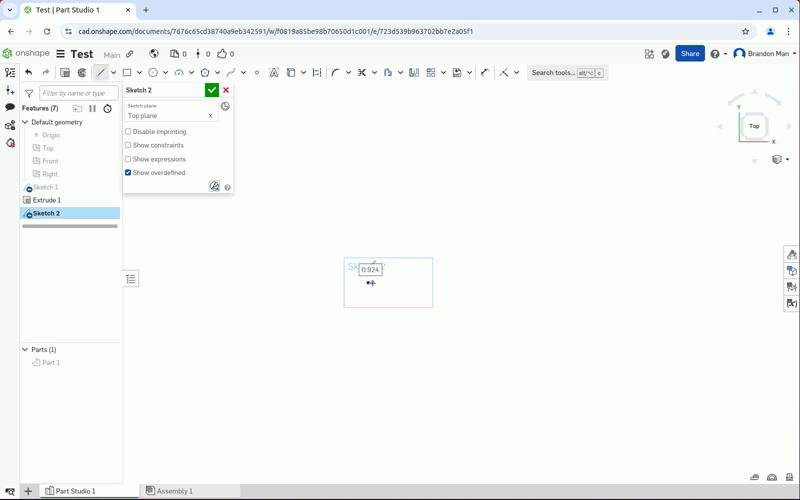
key_down(shift)
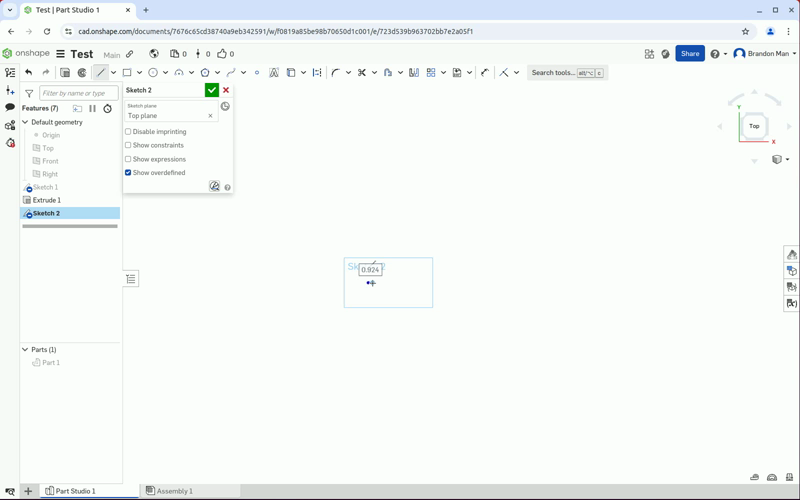
mouse_move(372, 219)
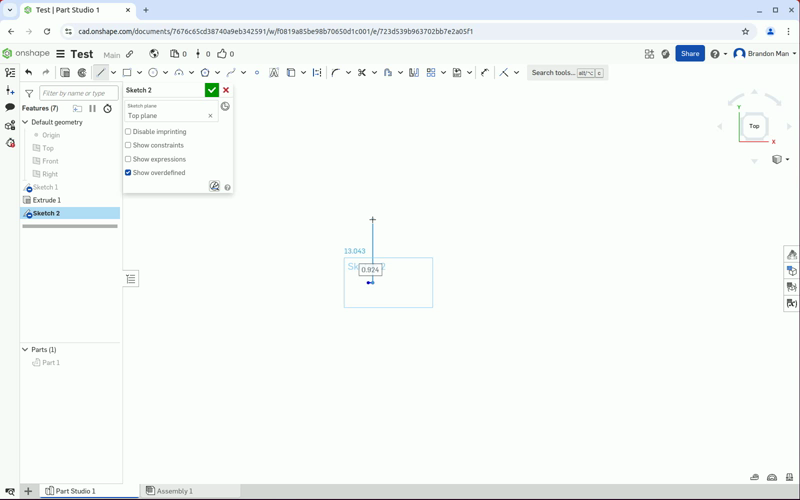
click(372, 219)
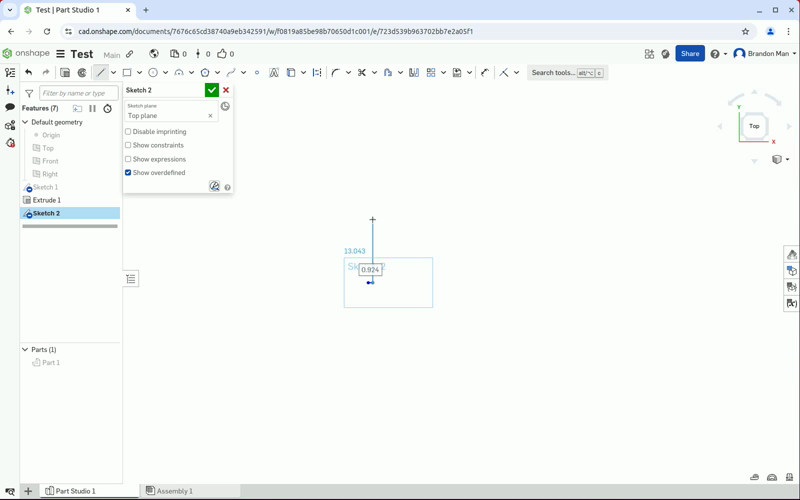
key_up(shift)
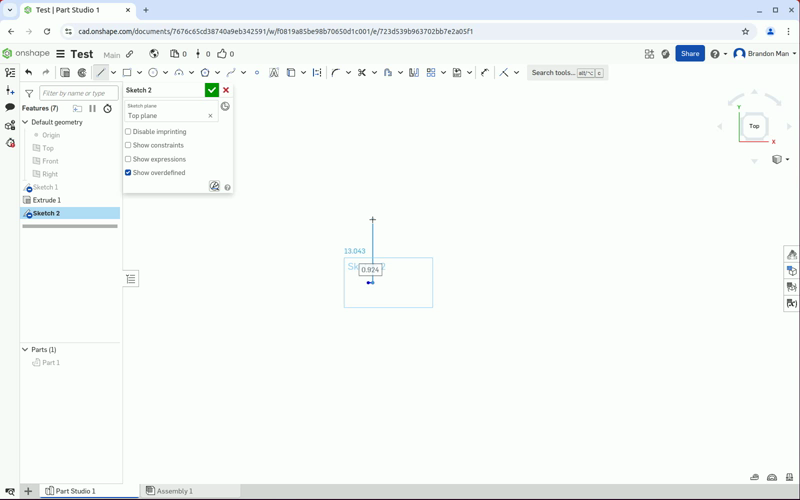
key(esc)
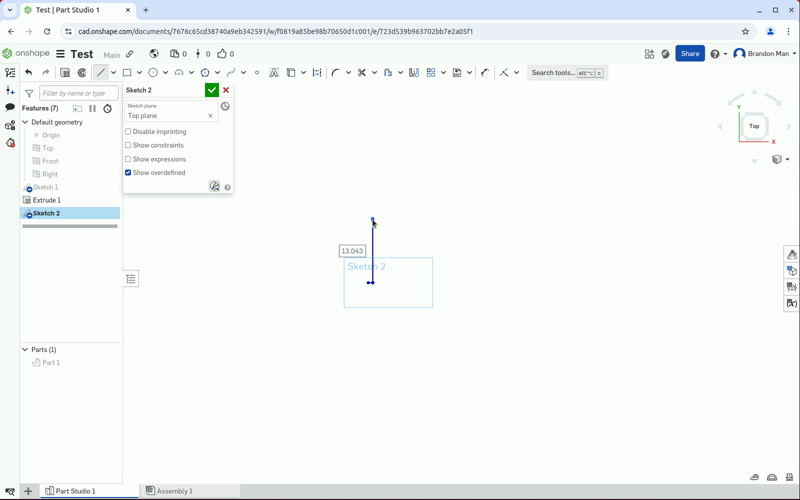
key(a)
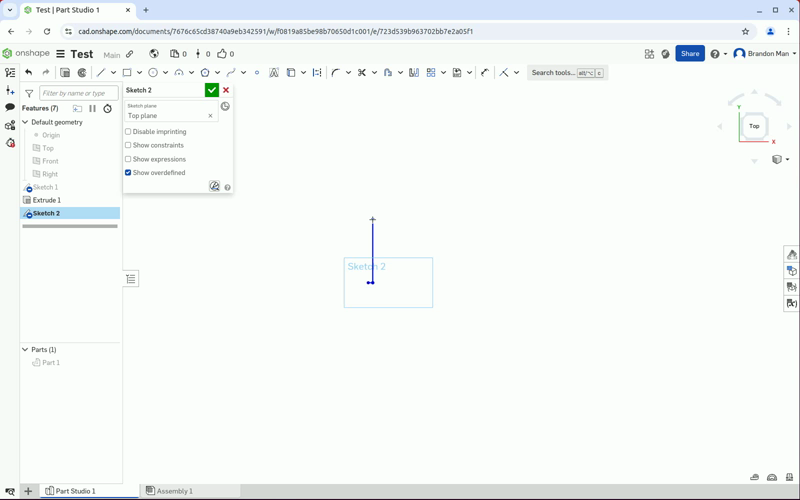
mouse_move(372, 219)
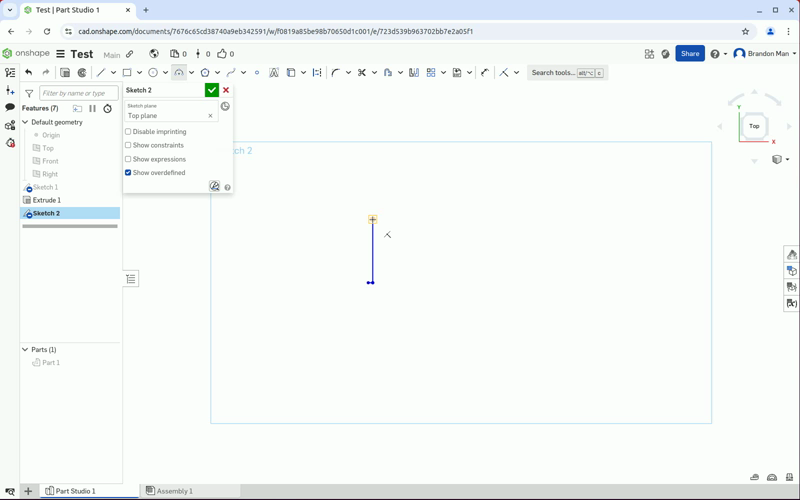
click(372, 219)
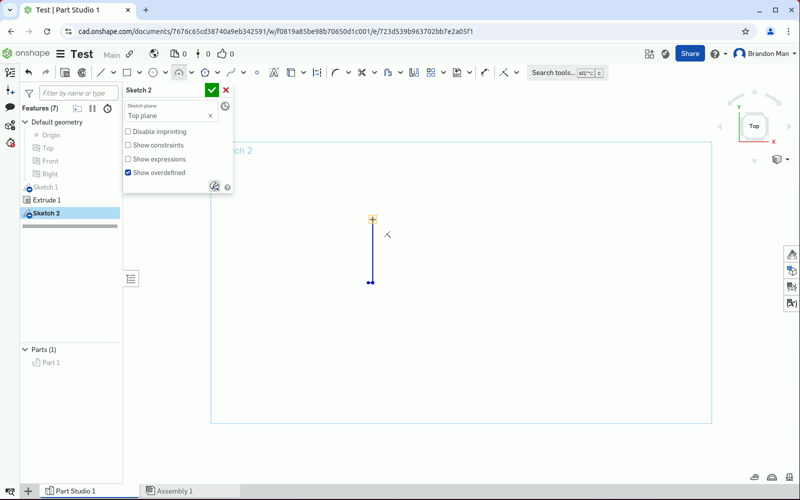
key_down(shift)
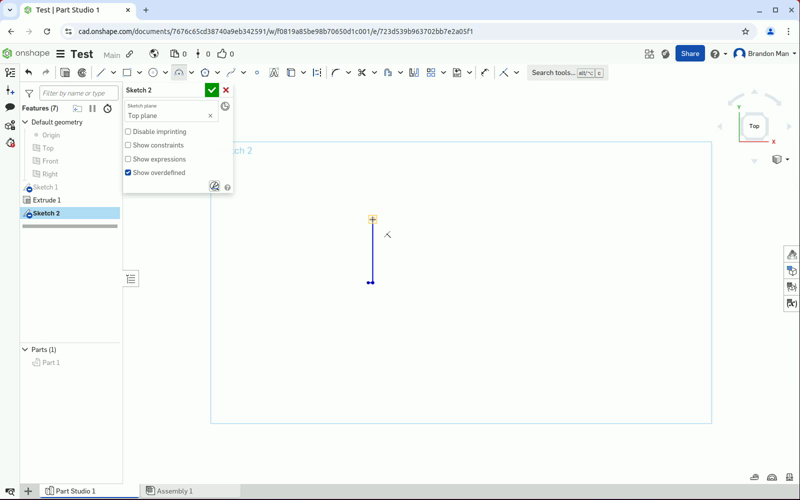
mouse_move(376, 214)
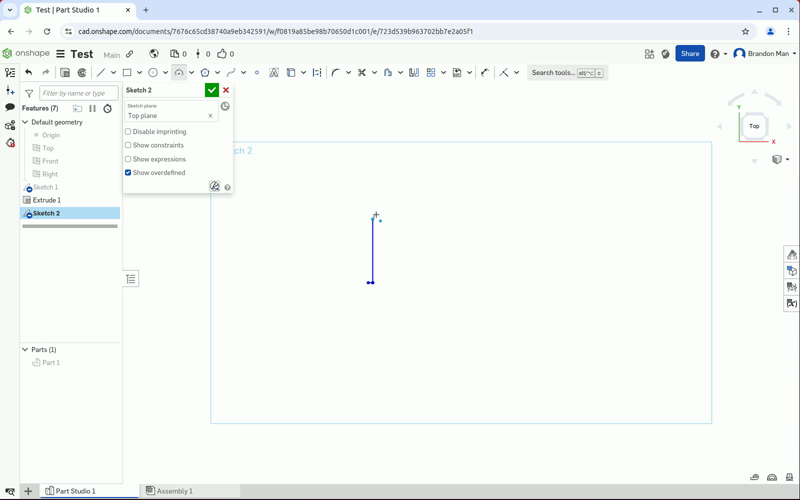
scroll(6)
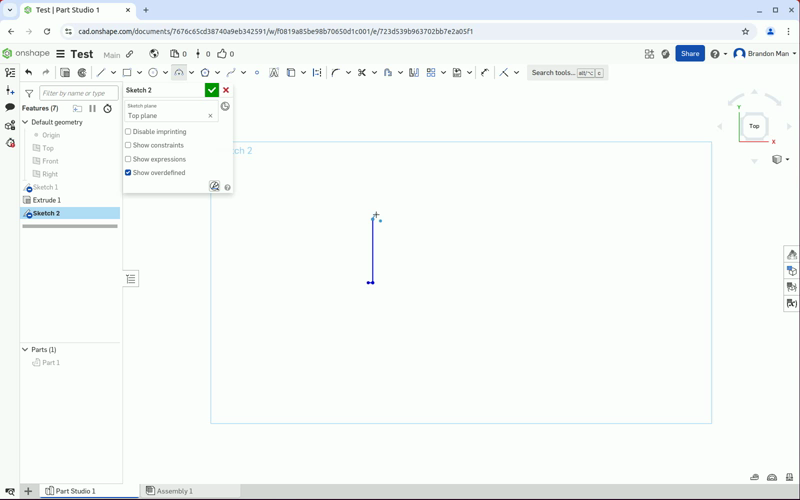
scroll(6)
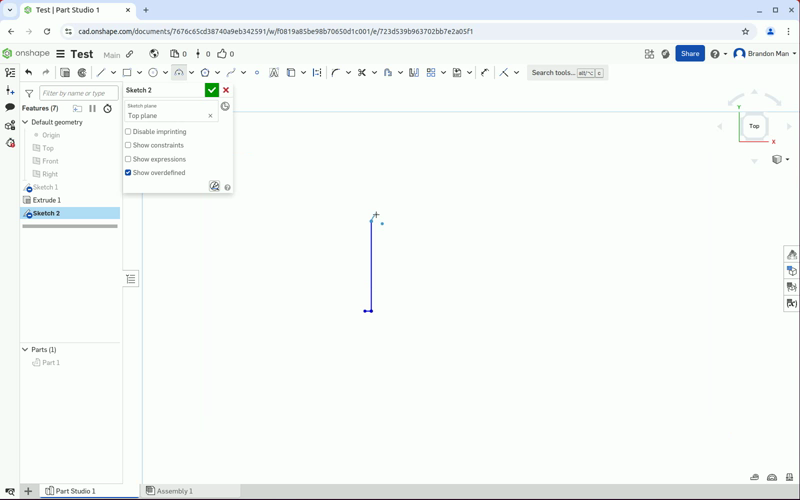
scroll(6)
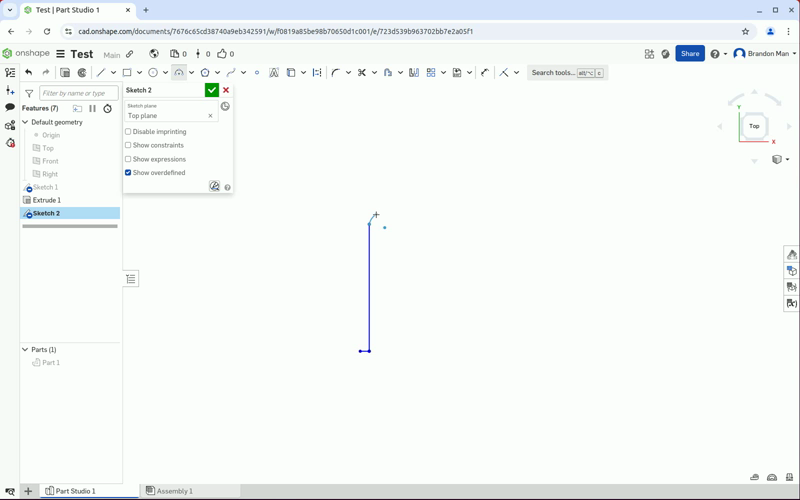
scroll(6)
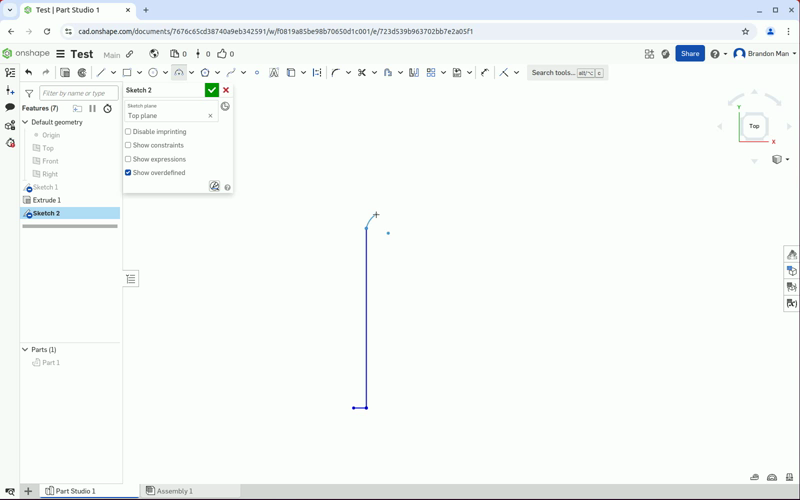
scroll(6)
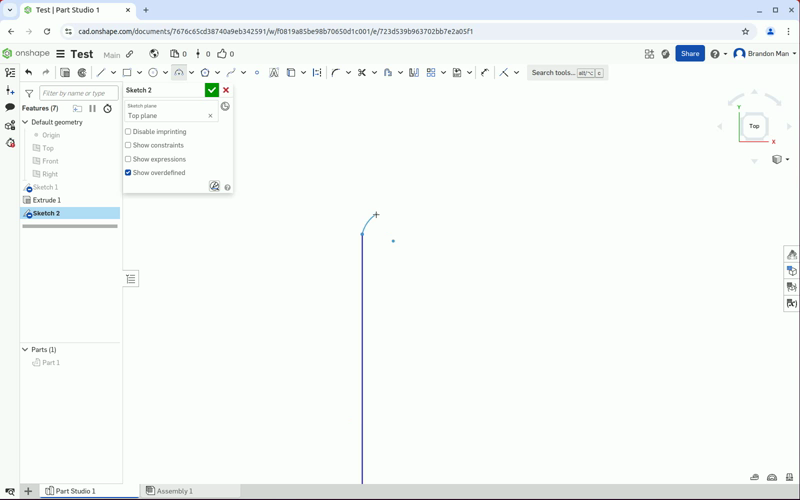
scroll(6)
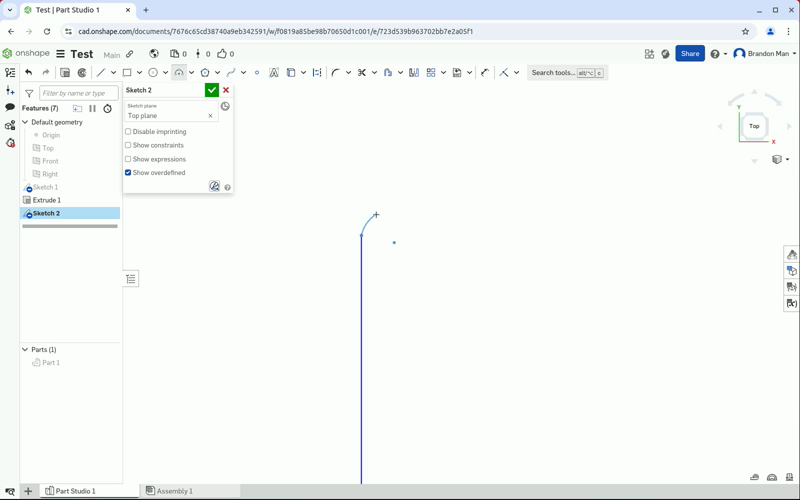
scroll(6)
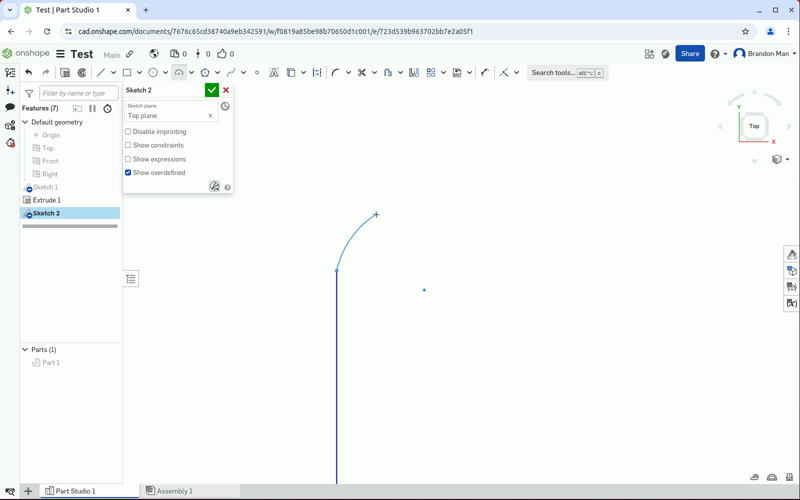
click(376, 214)
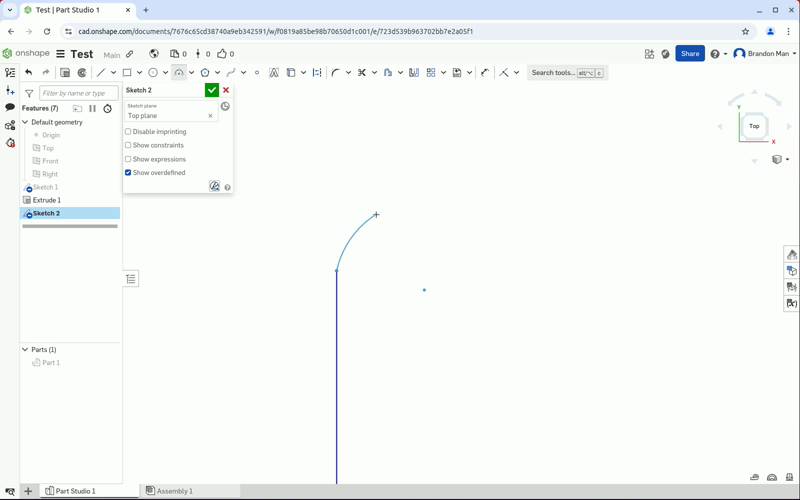
scroll(-6)
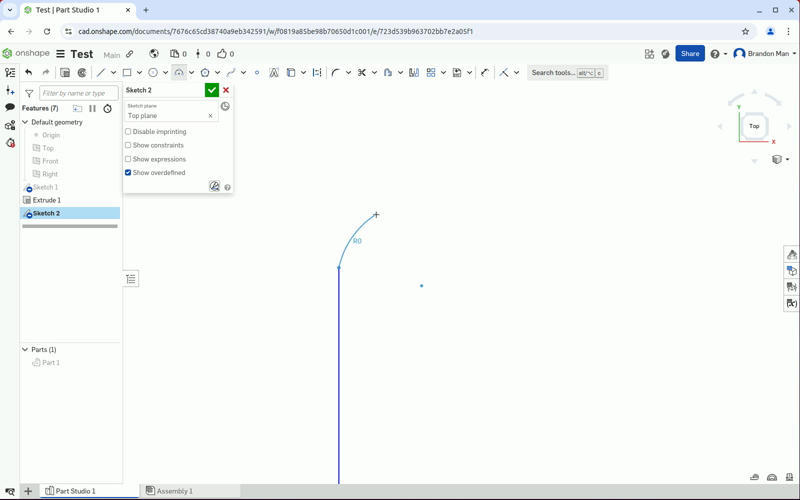
scroll(-6)
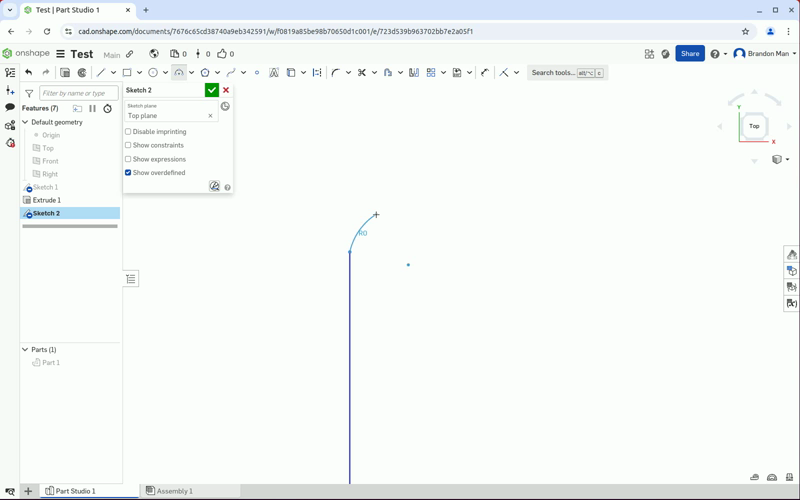
scroll(-6)
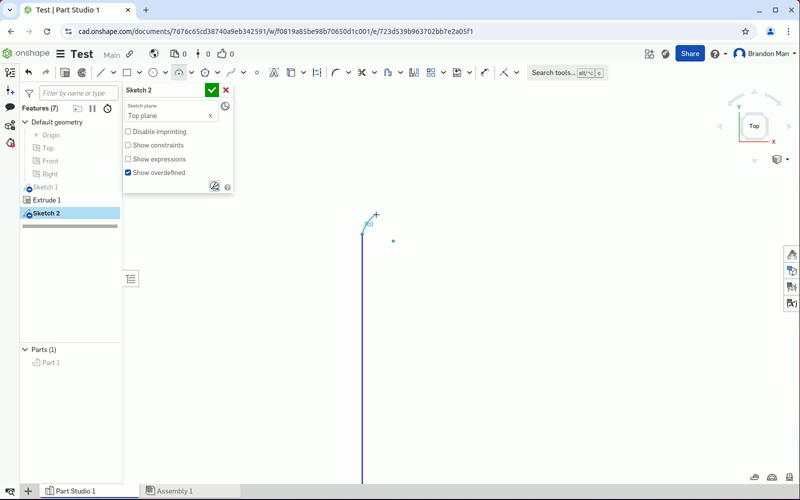
scroll(-6)
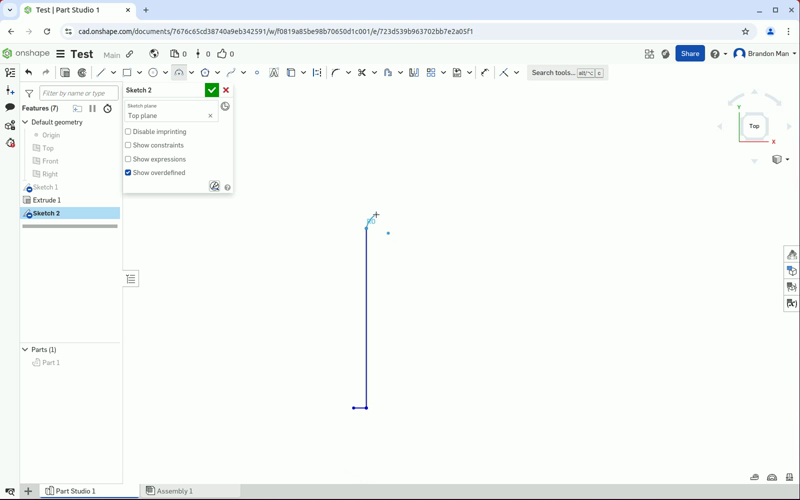
scroll(-6)
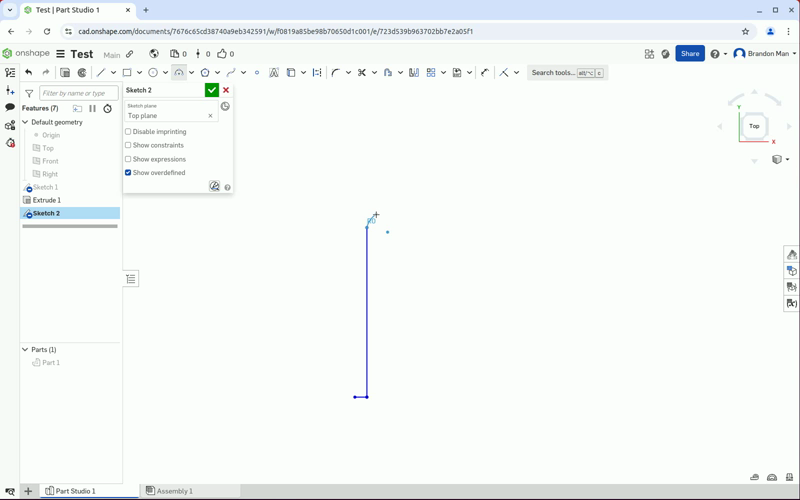
scroll(-6)
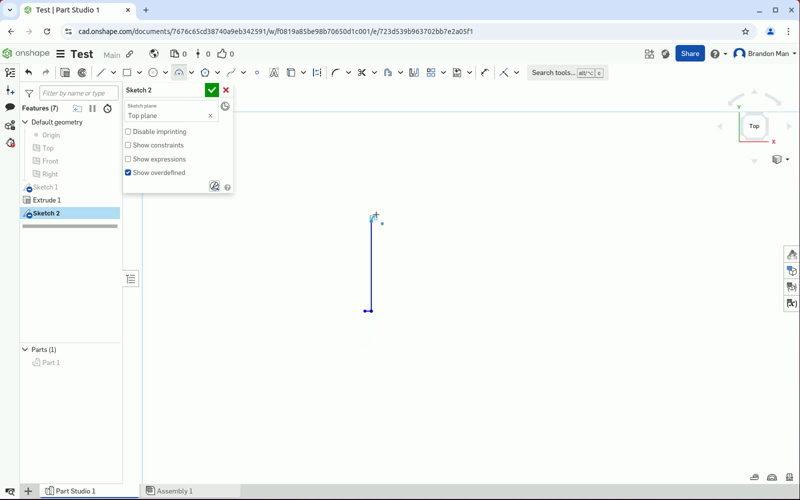
scroll(-6)
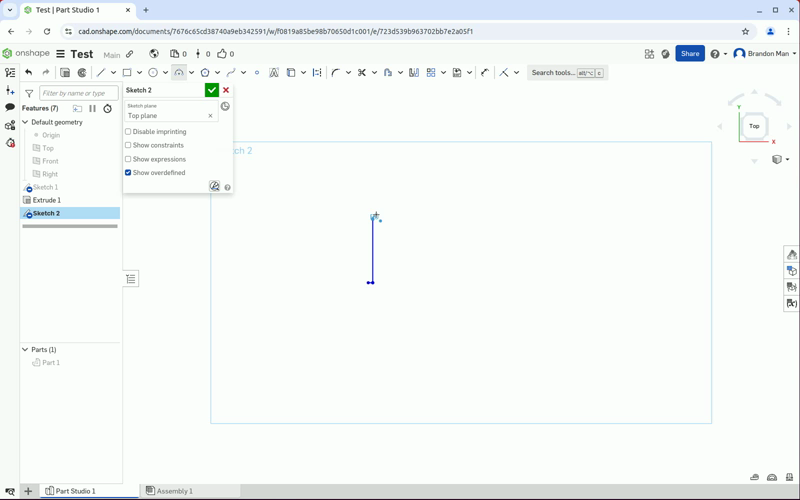
mouse_move(373, 216)
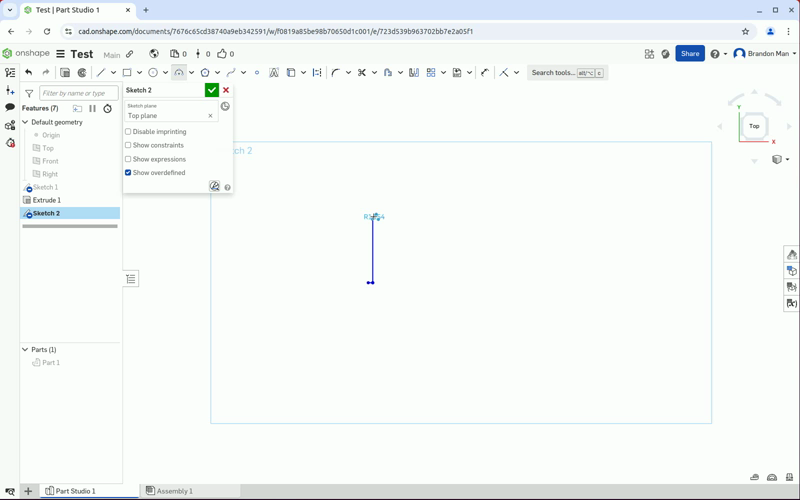
scroll(6)
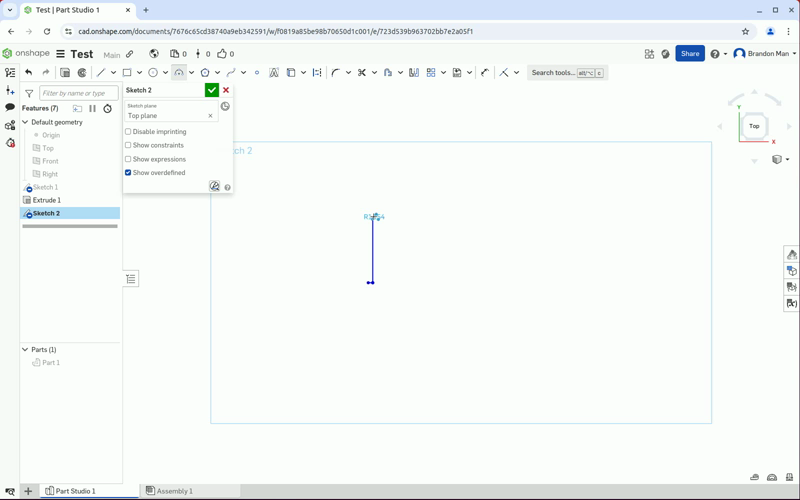
scroll(6)
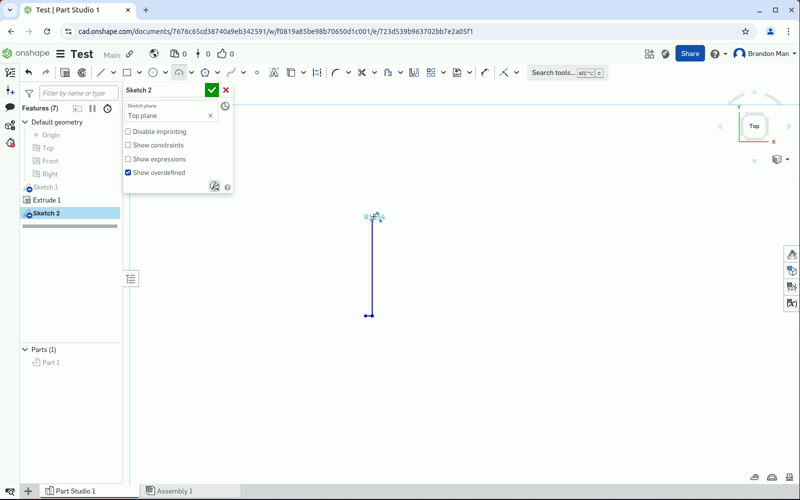
scroll(6)
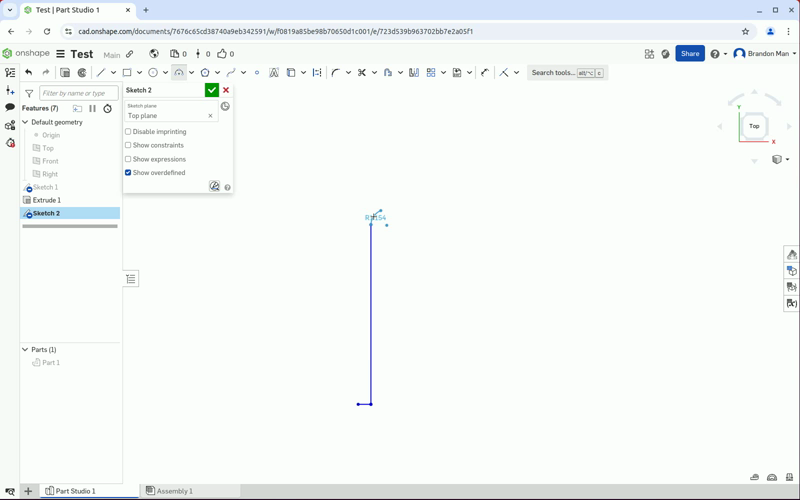
scroll(6)
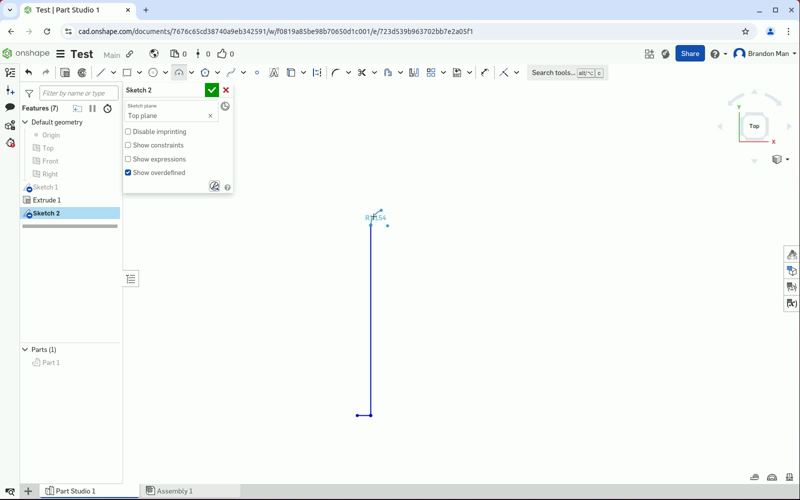
scroll(6)
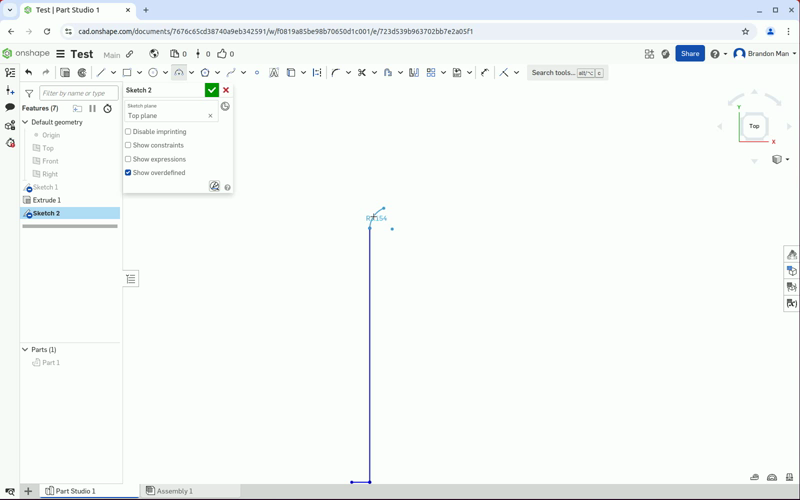
scroll(6)
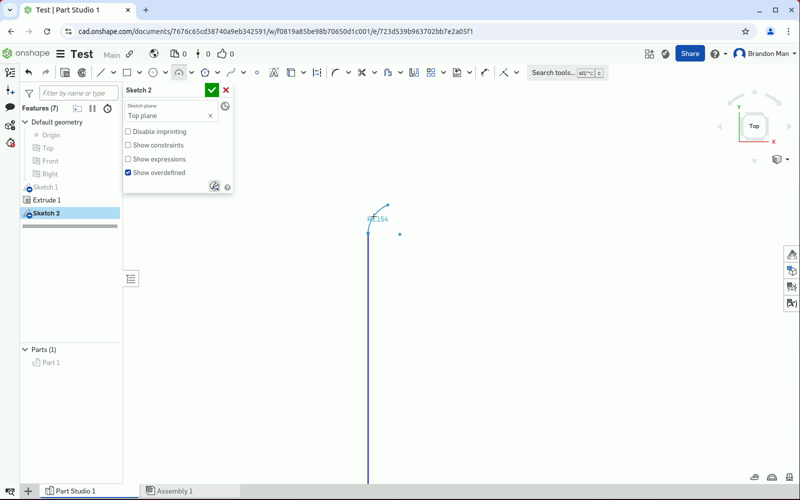
scroll(6)
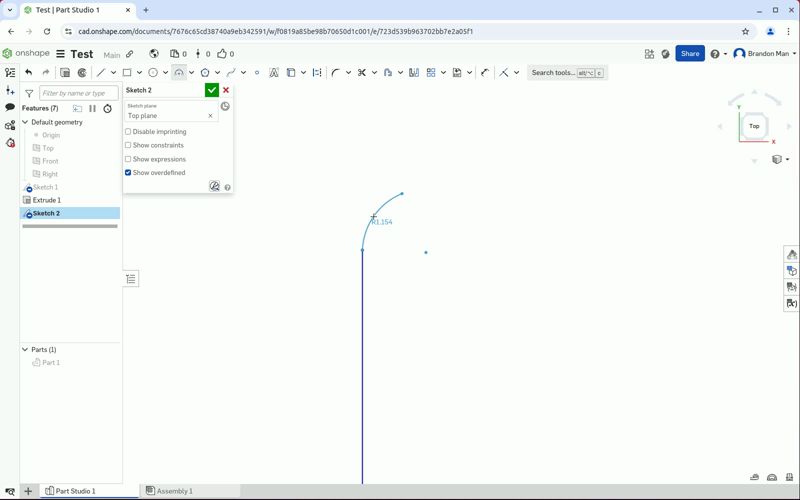
click(373, 216)
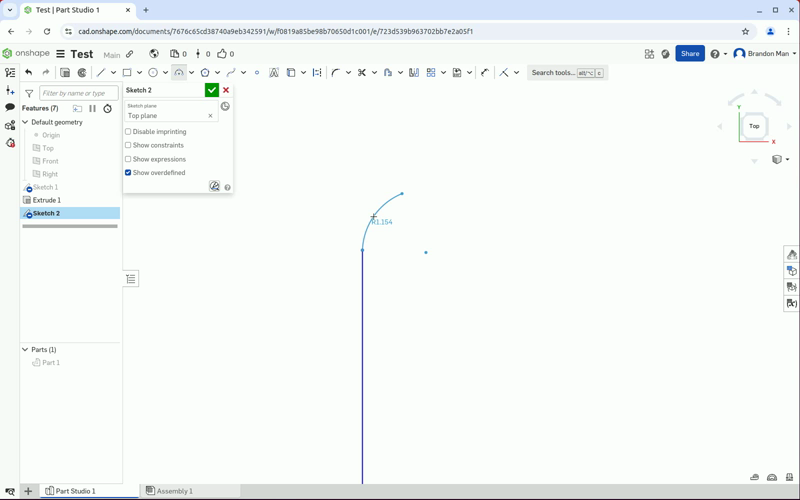
scroll(-6)
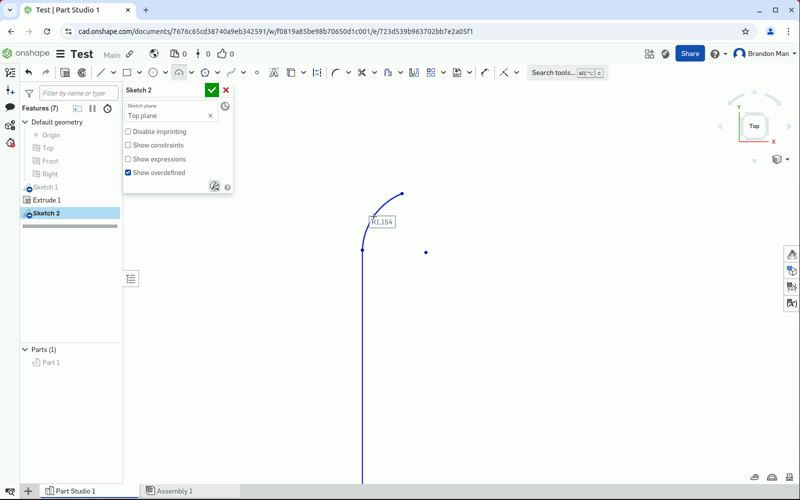
scroll(-6)
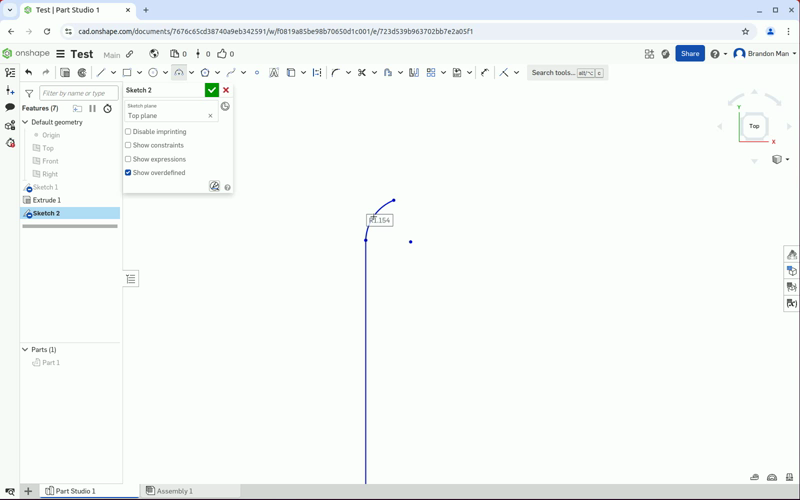
scroll(-6)
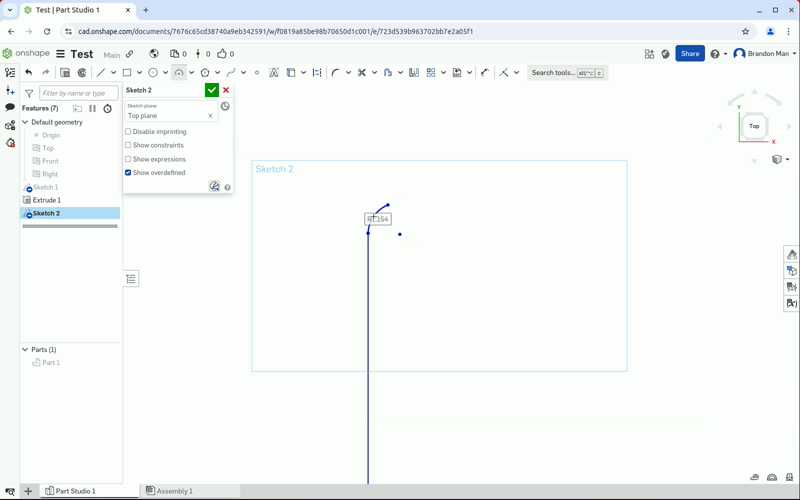
scroll(-6)
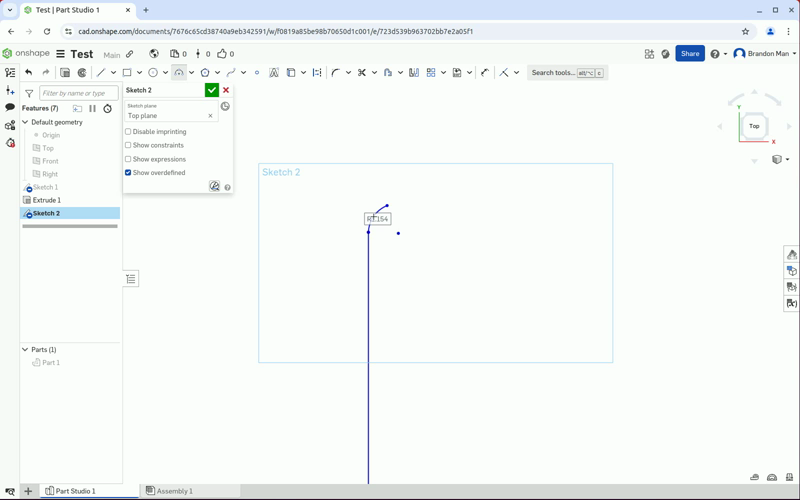
scroll(-6)
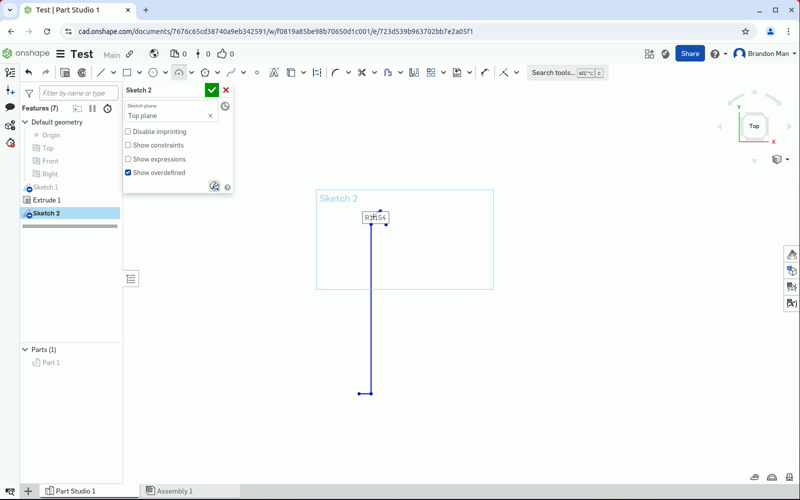
scroll(-6)
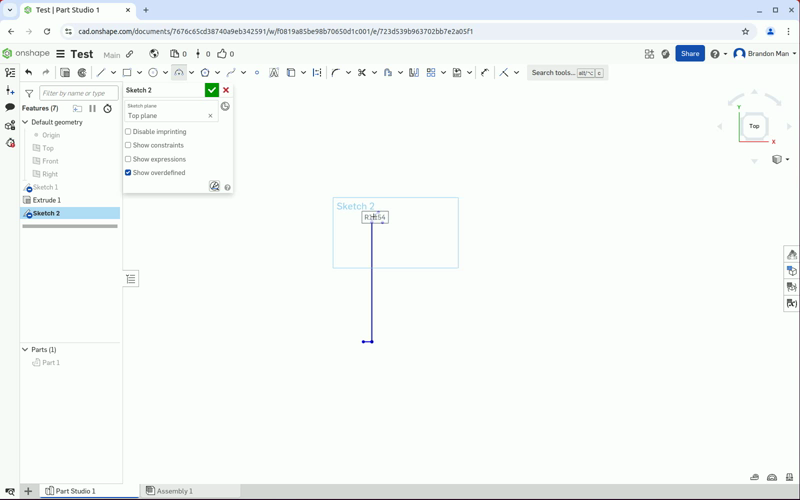
scroll(-6)
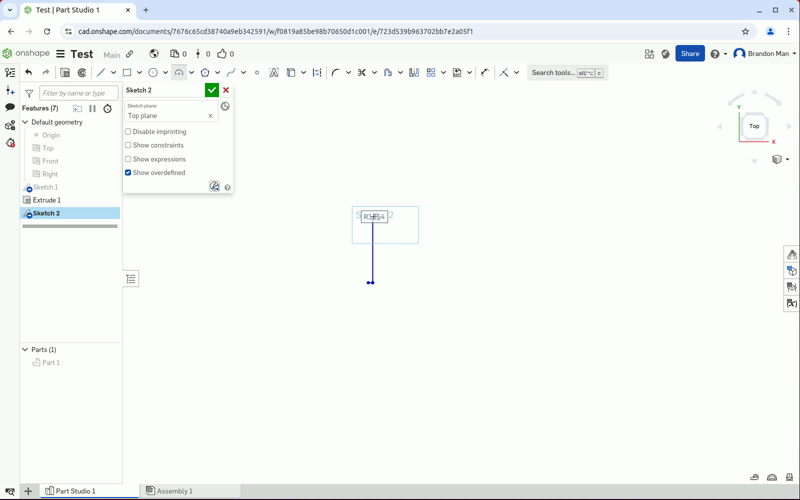
key_up(shift)
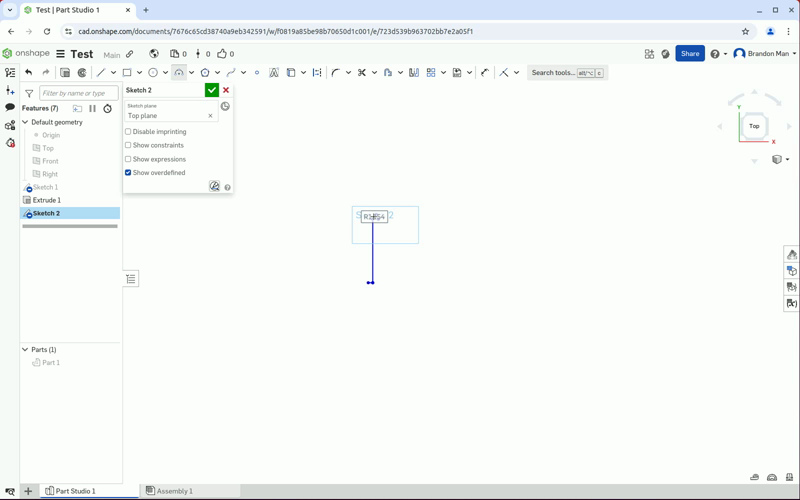
key(esc)
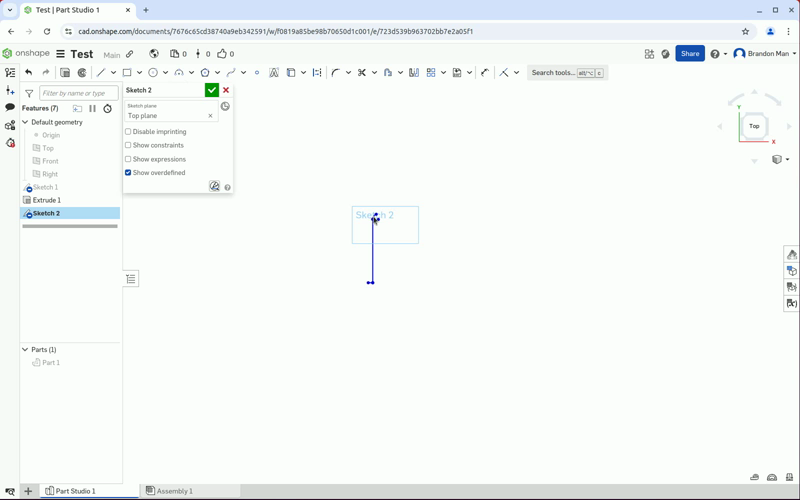
key(l)
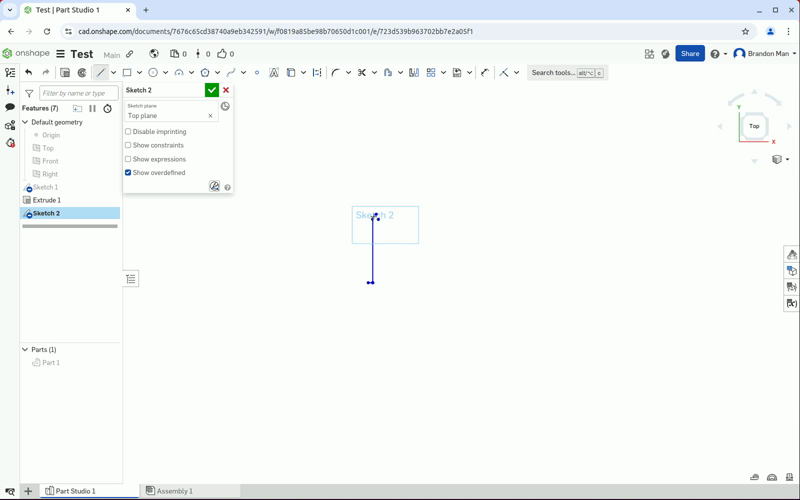
mouse_move(376, 214)
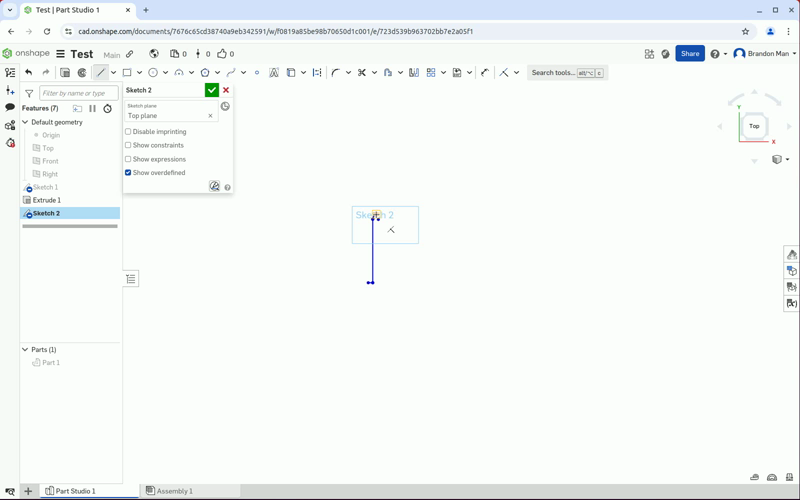
scroll(6)
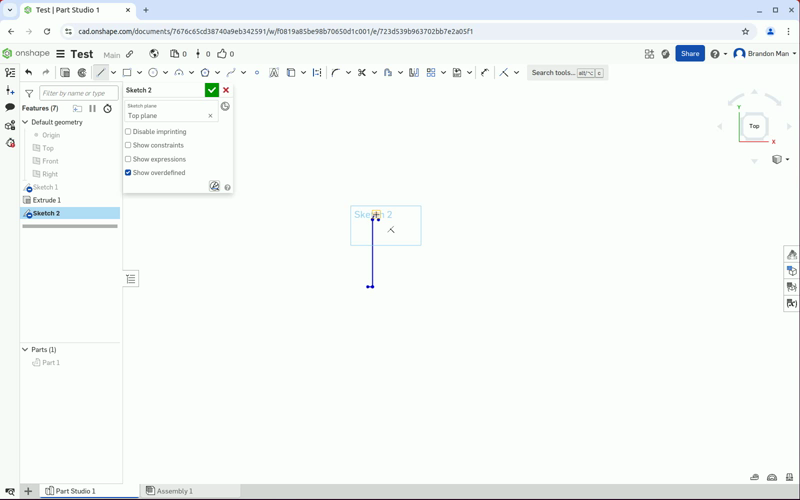
scroll(6)
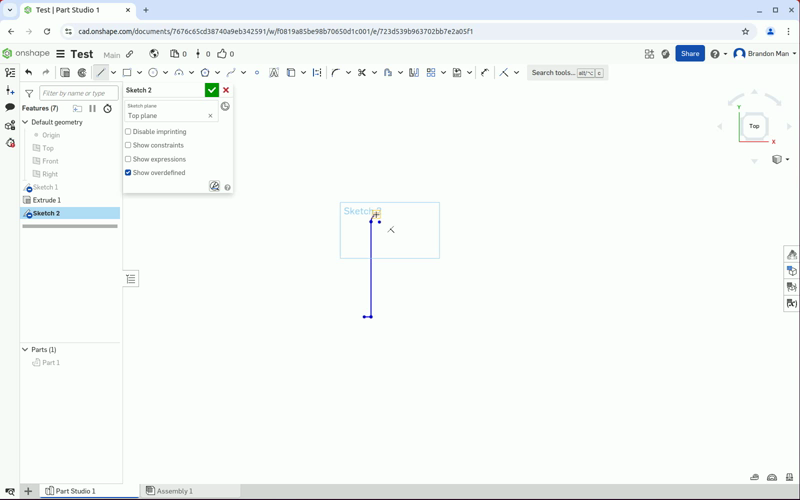
scroll(6)
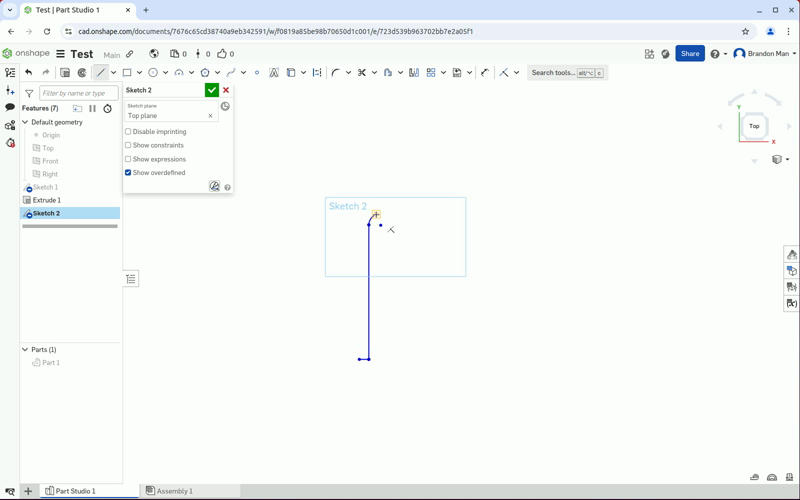
scroll(6)
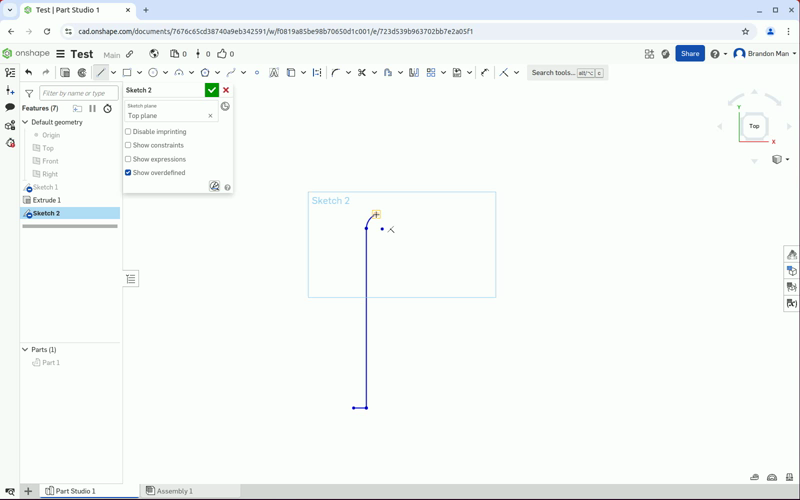
scroll(6)
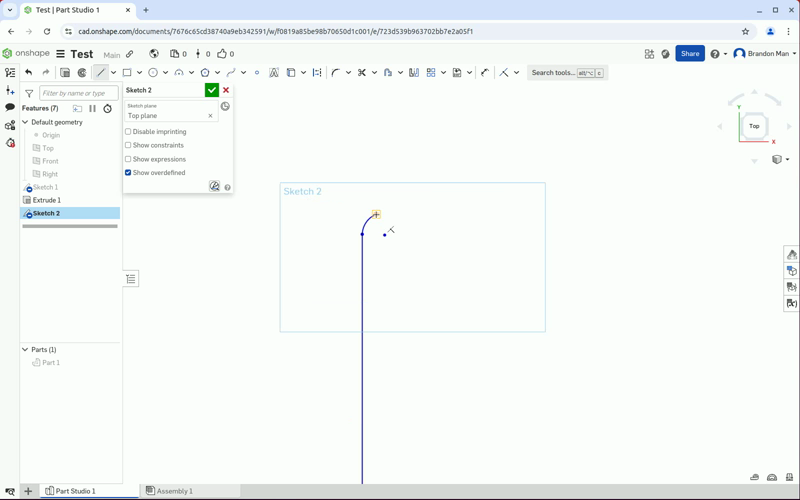
scroll(6)
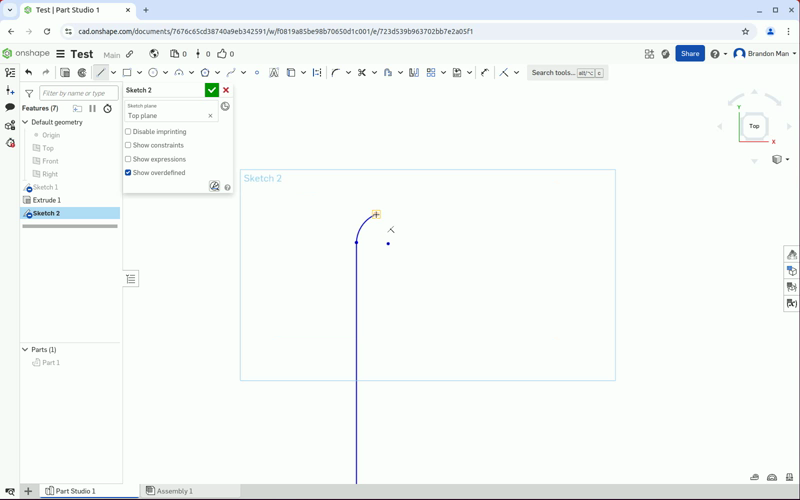
scroll(6)
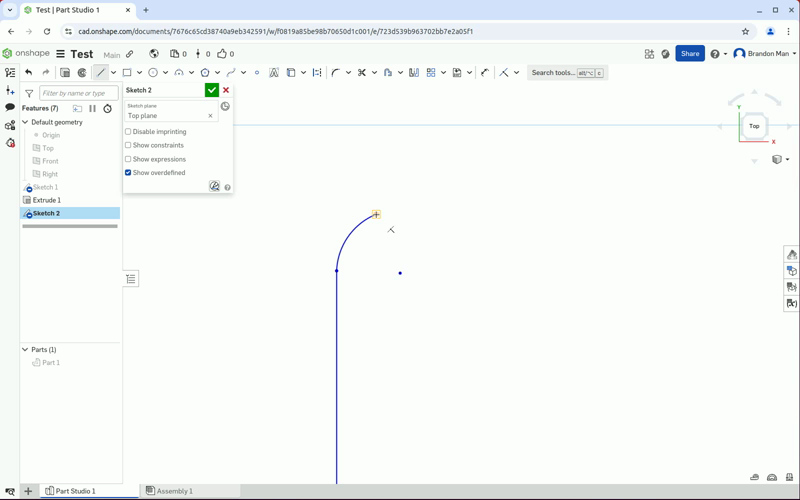
click(376, 214)
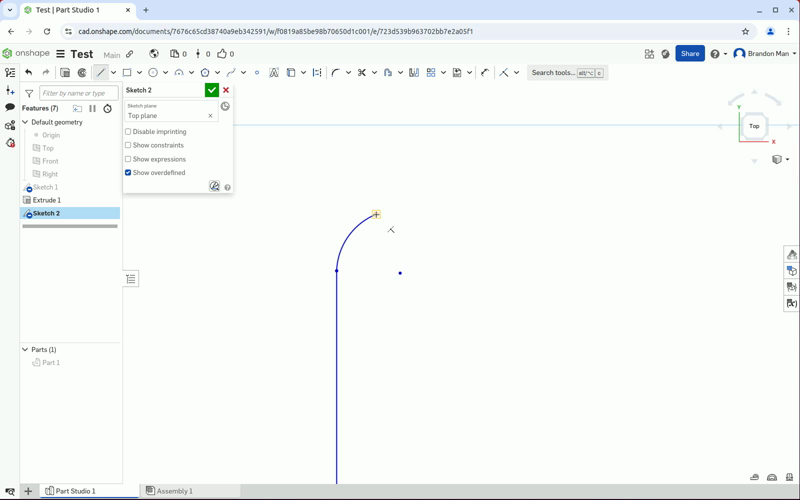
scroll(-6)
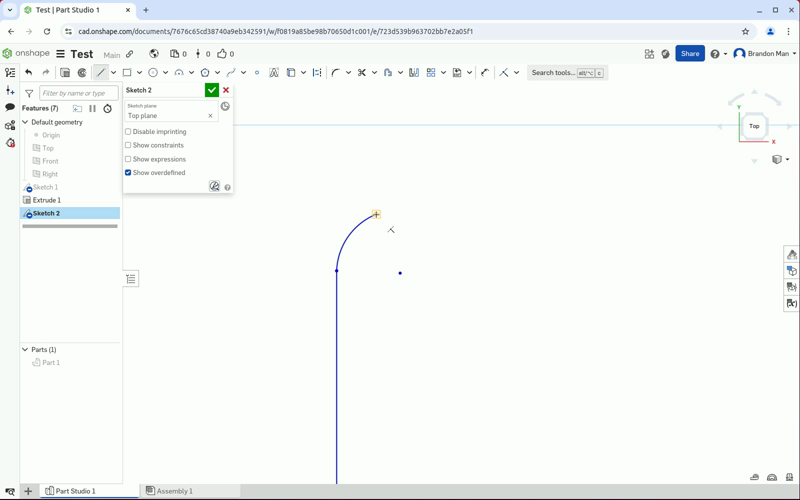
scroll(-6)
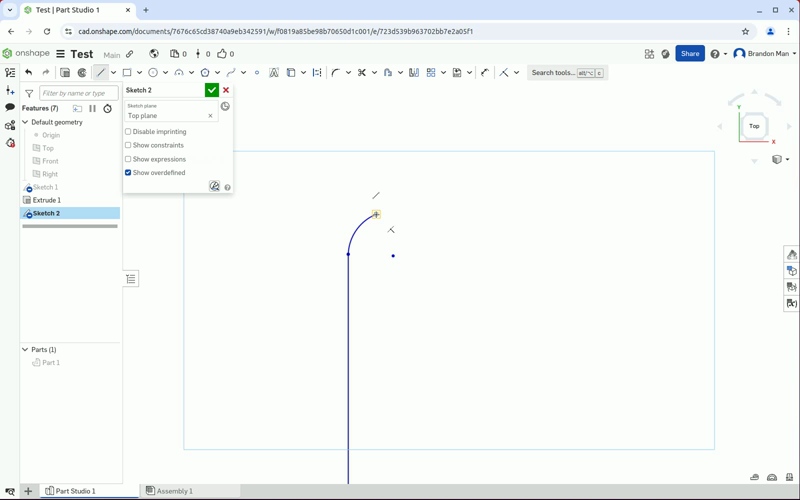
scroll(-6)
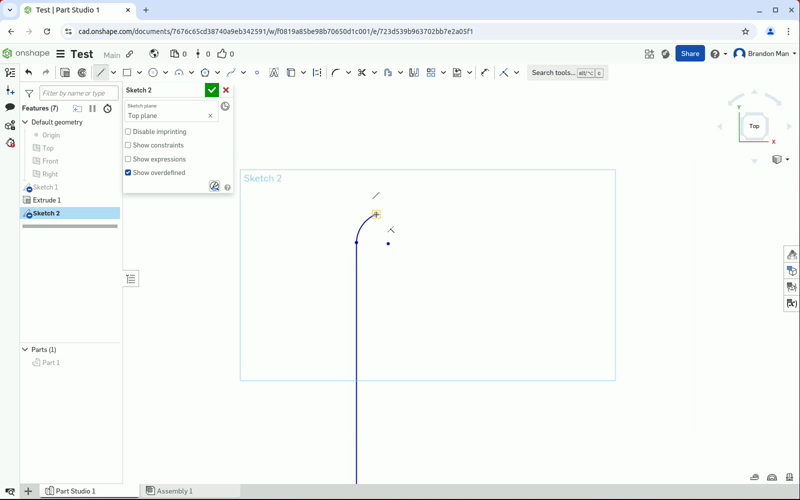
scroll(-6)
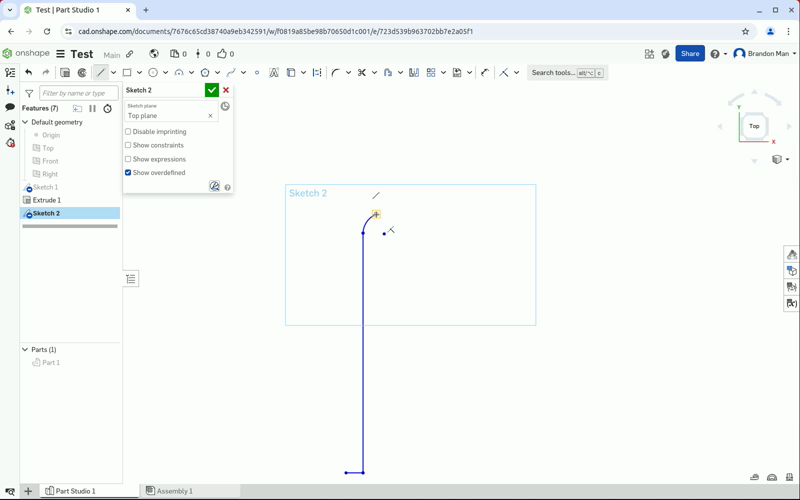
scroll(-6)
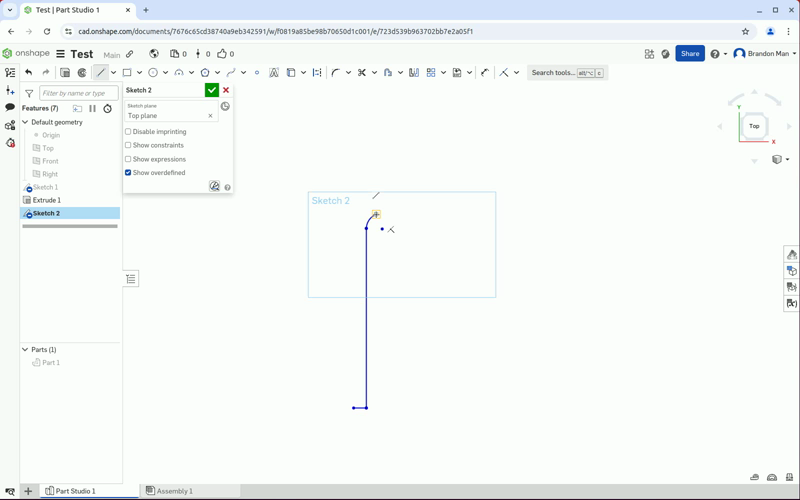
scroll(-6)
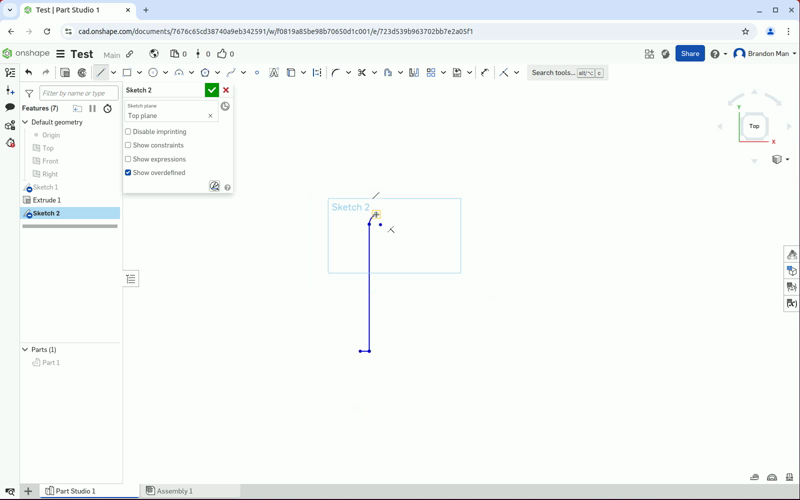
scroll(-6)
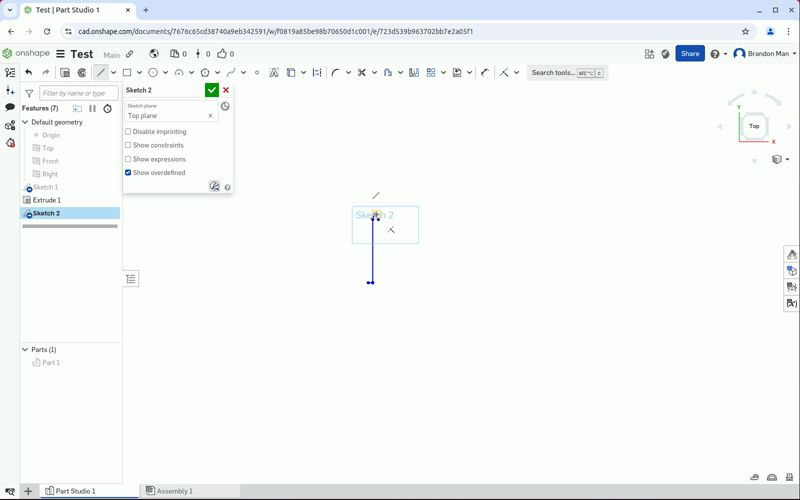
key_down(shift)
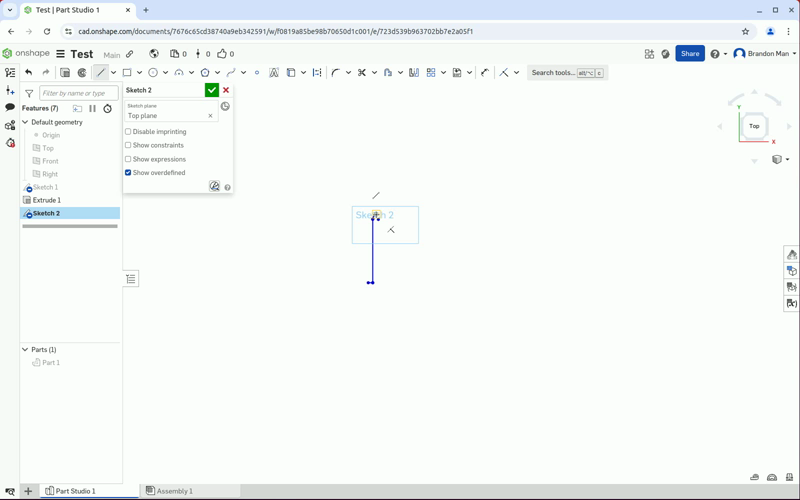
mouse_move(457, 214)
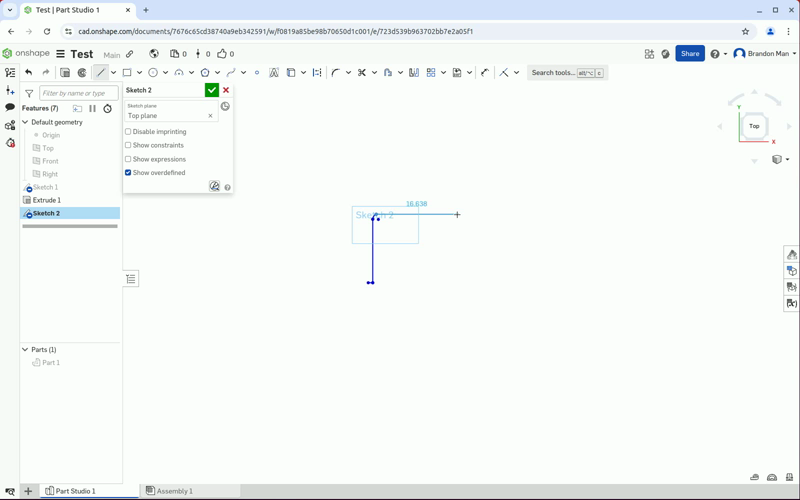
click(457, 214)
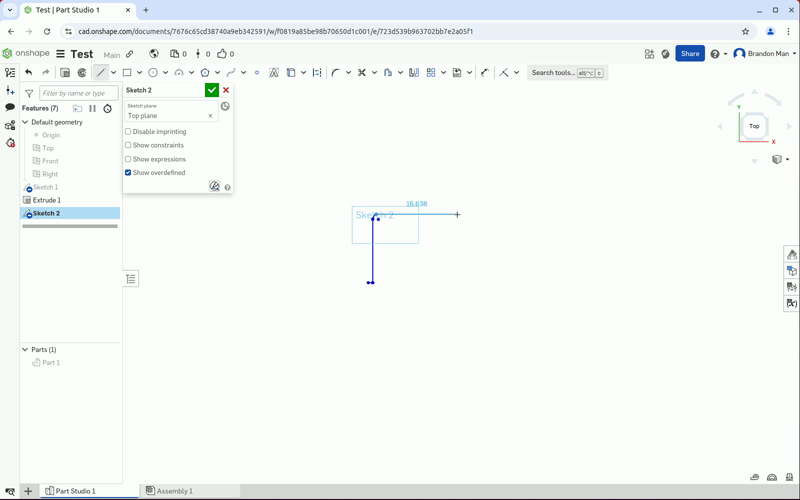
key_up(shift)
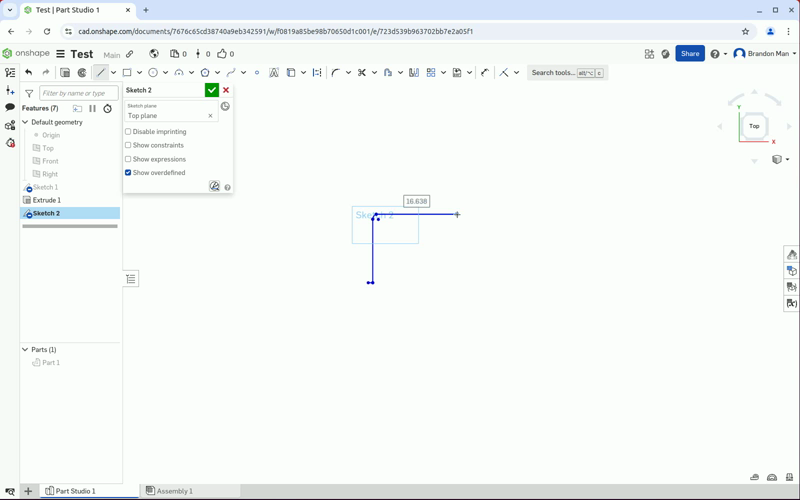
key(esc)
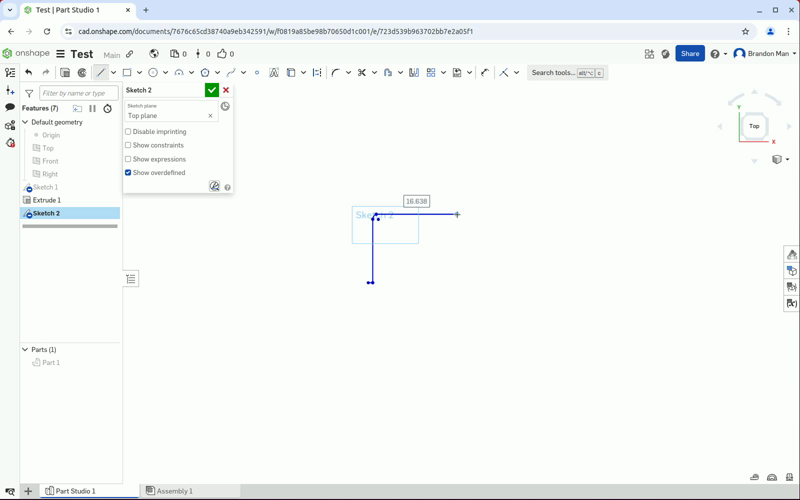
key(a)
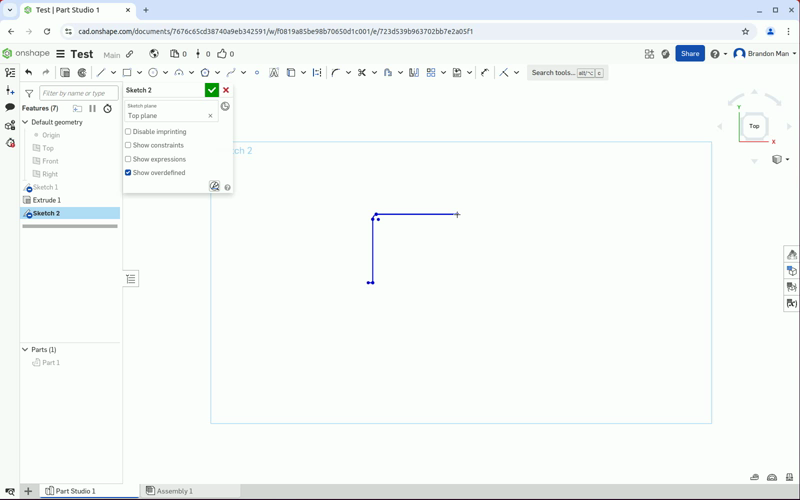
mouse_move(457, 214)
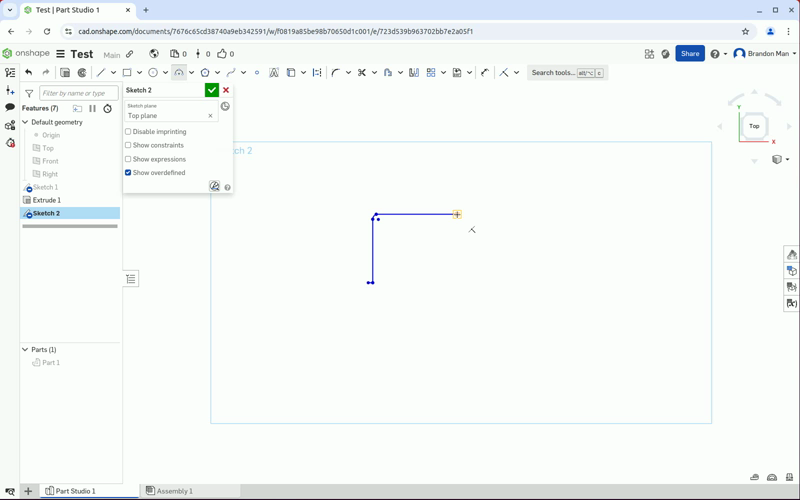
click(457, 214)
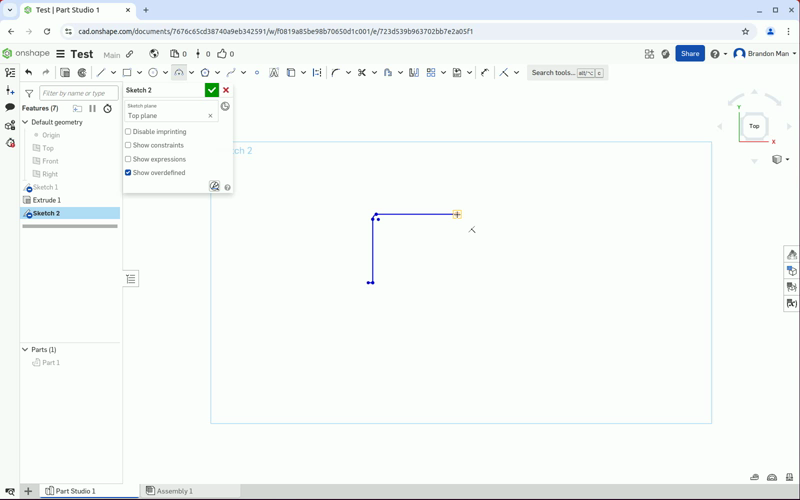
key_down(shift)
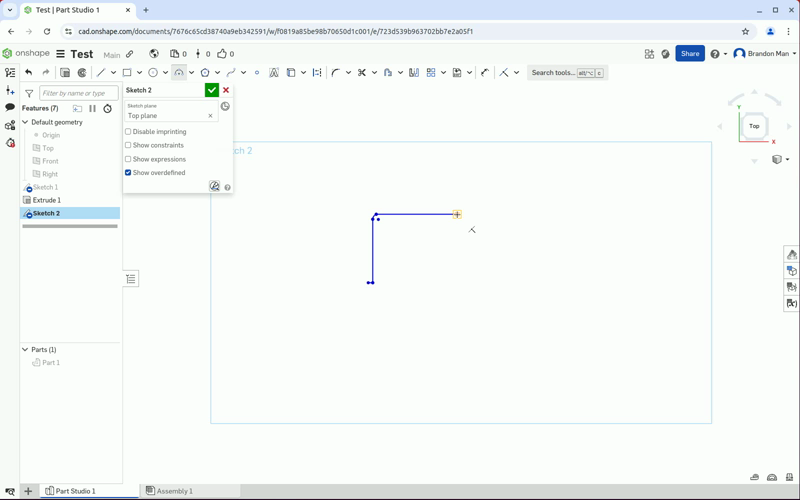
mouse_move(460, 210)
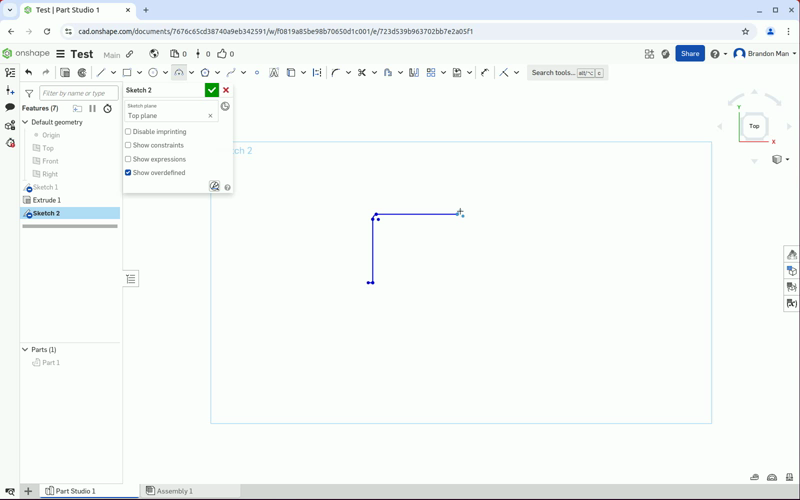
scroll(6)
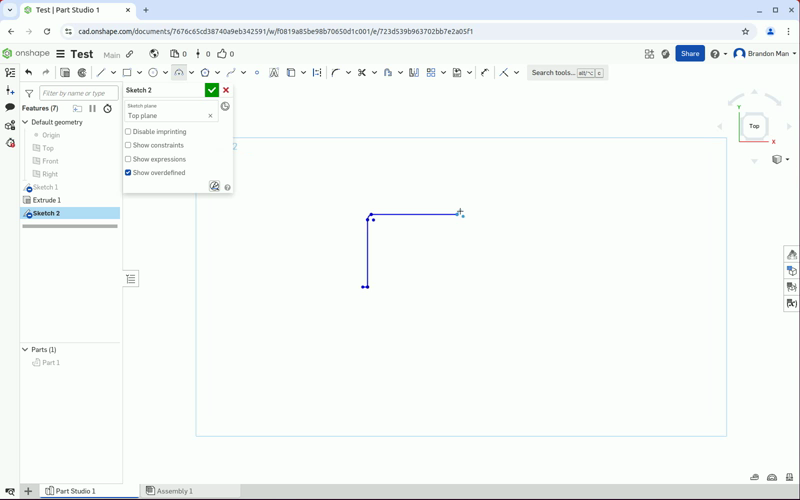
scroll(6)
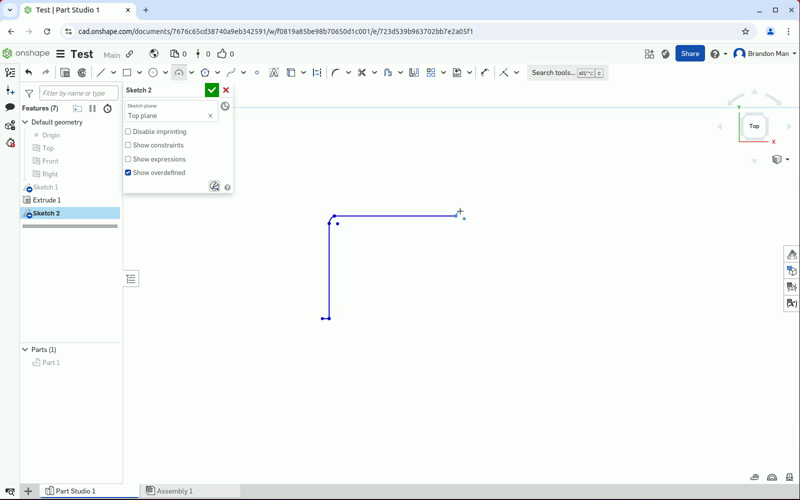
scroll(6)
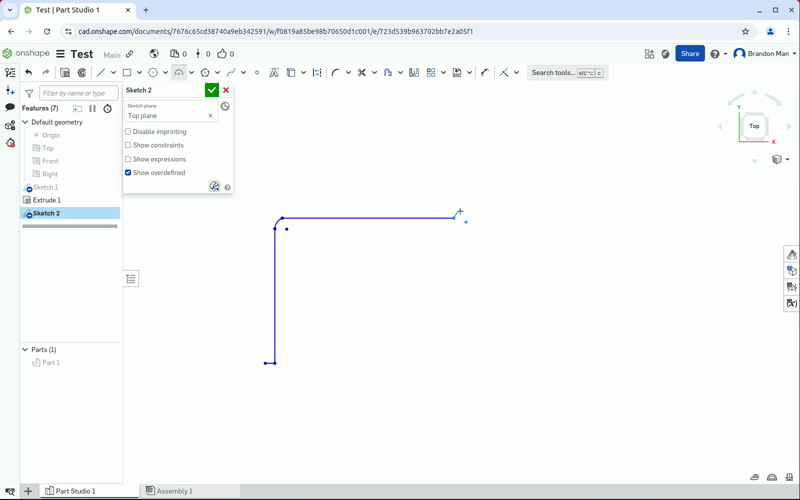
scroll(6)
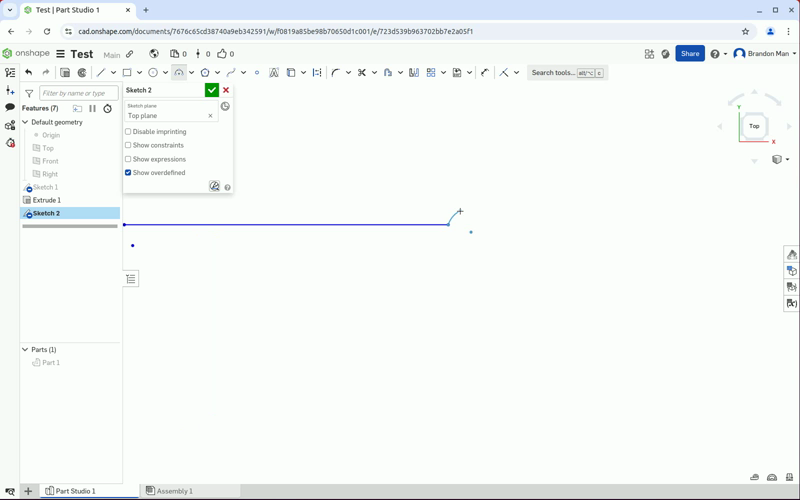
scroll(6)
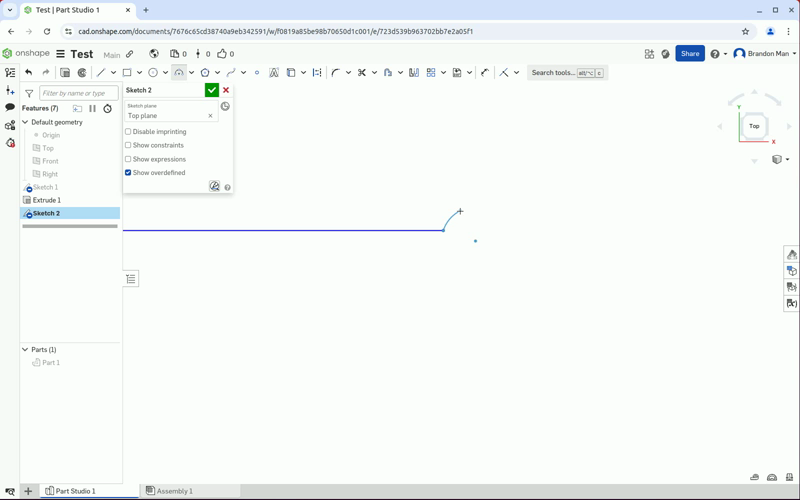
scroll(6)
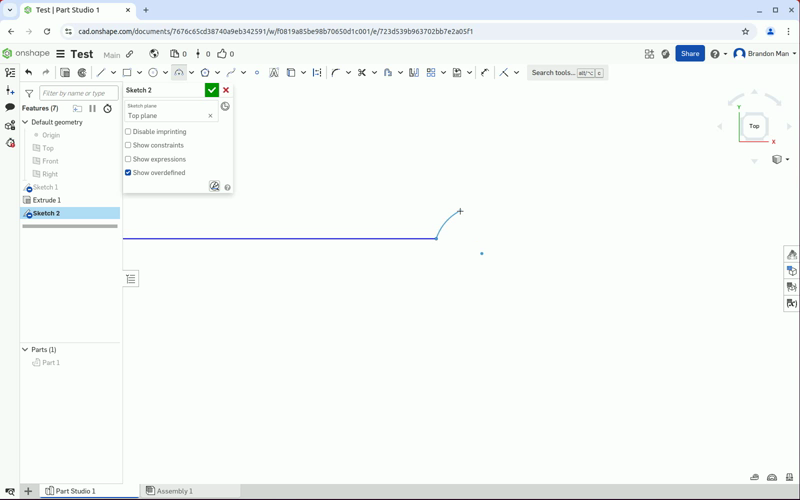
scroll(6)
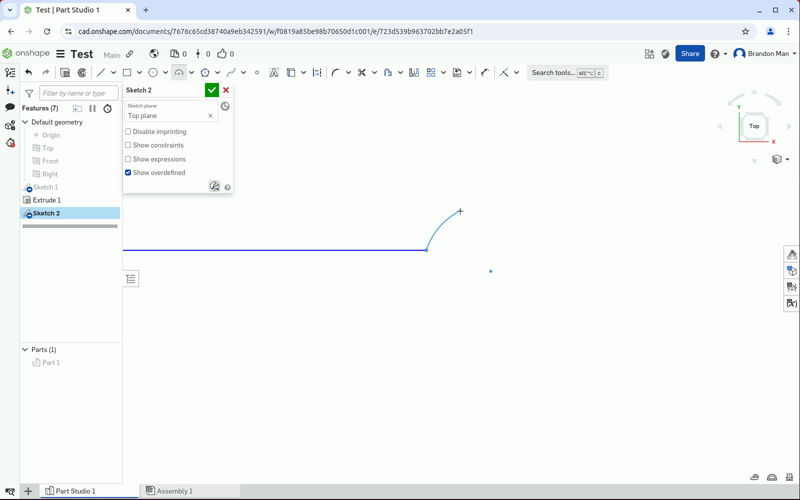
click(460, 210)
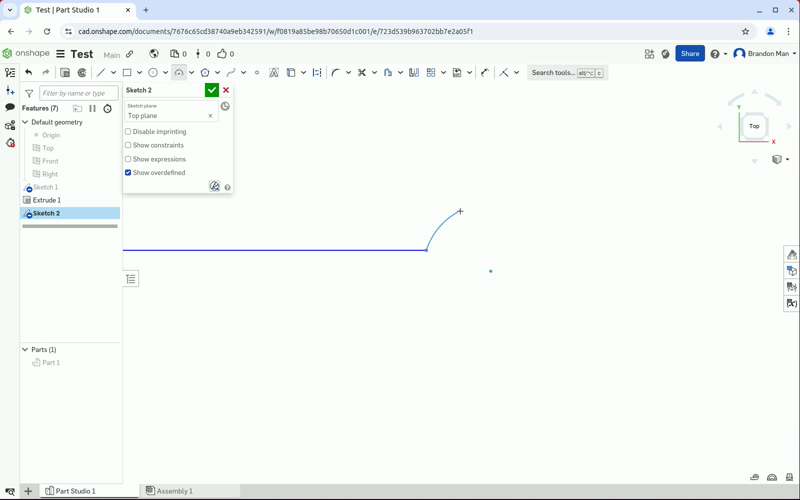
scroll(-6)
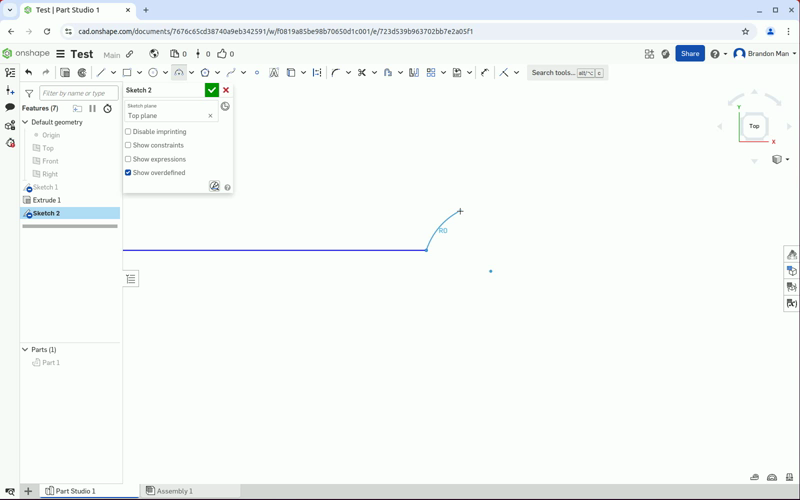
scroll(-6)
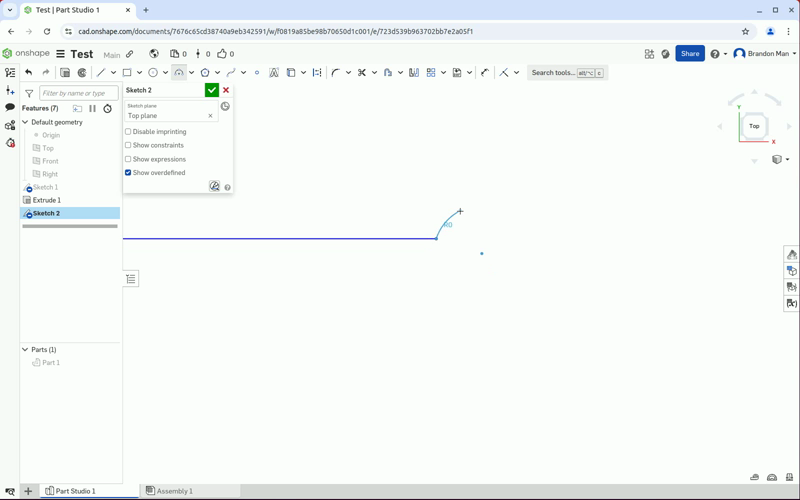
scroll(-6)
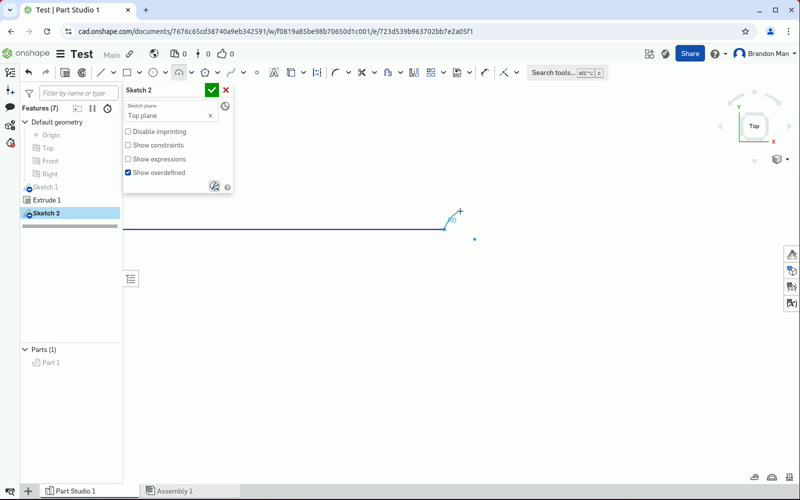
scroll(-6)
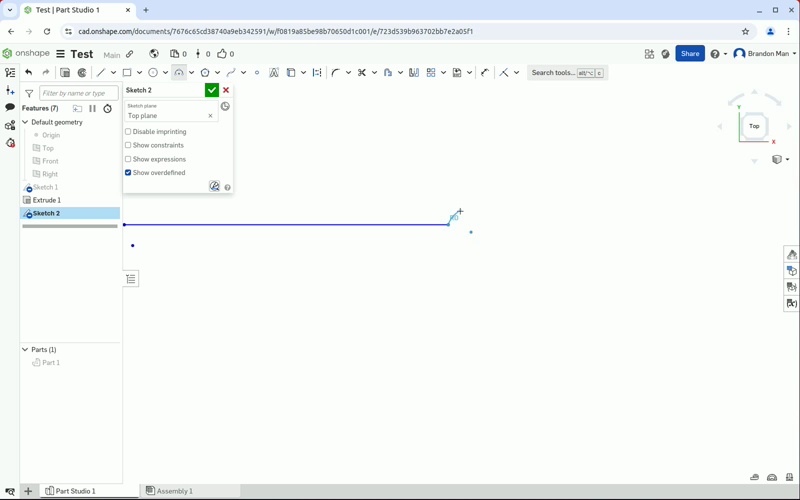
scroll(-6)
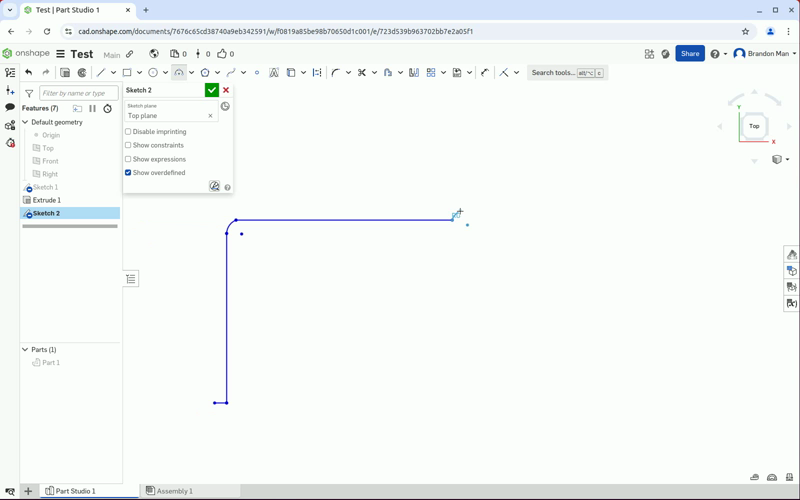
scroll(-6)
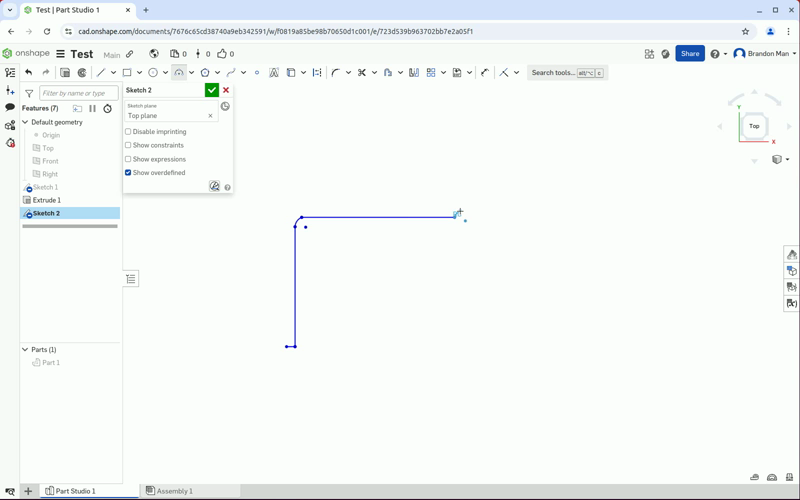
scroll(-6)
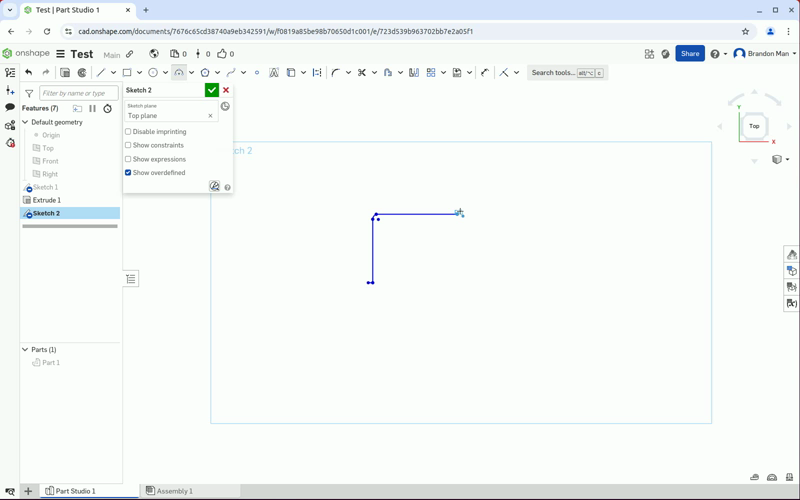
mouse_move(459, 213)
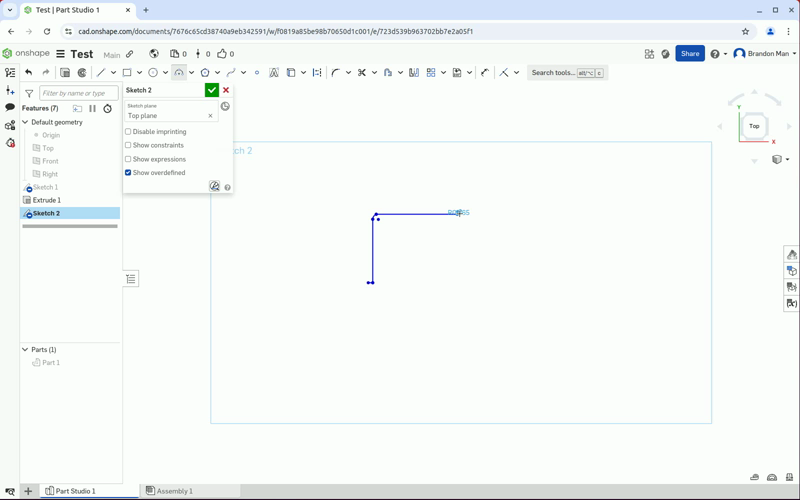
scroll(6)
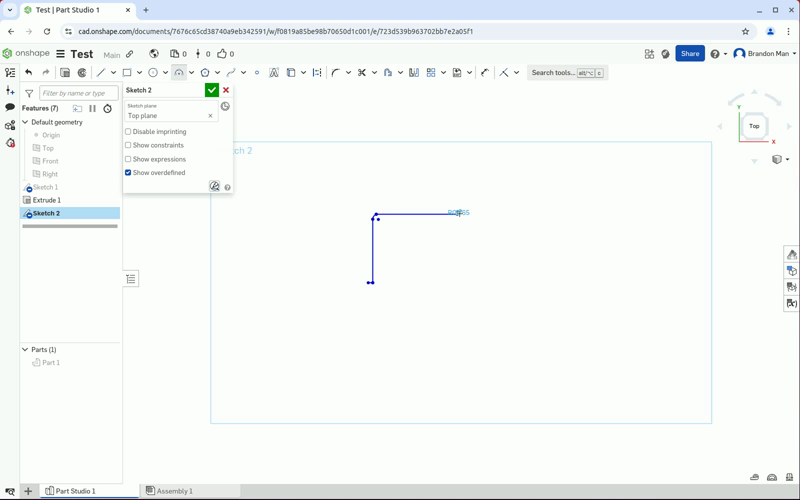
scroll(6)
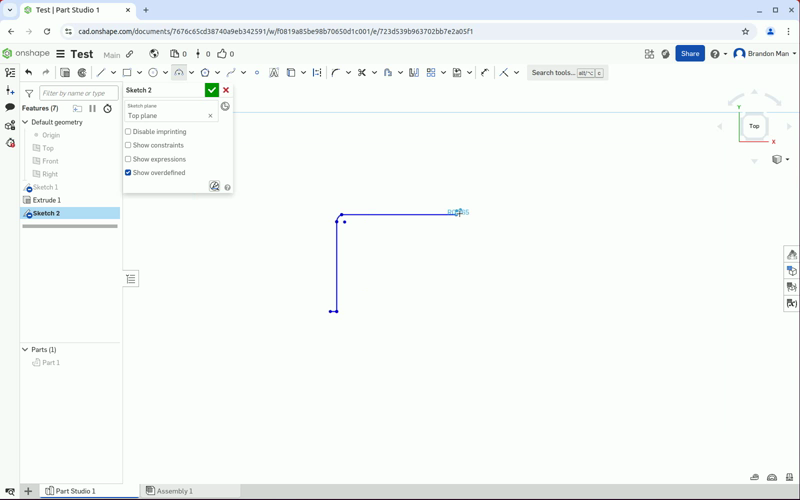
scroll(6)
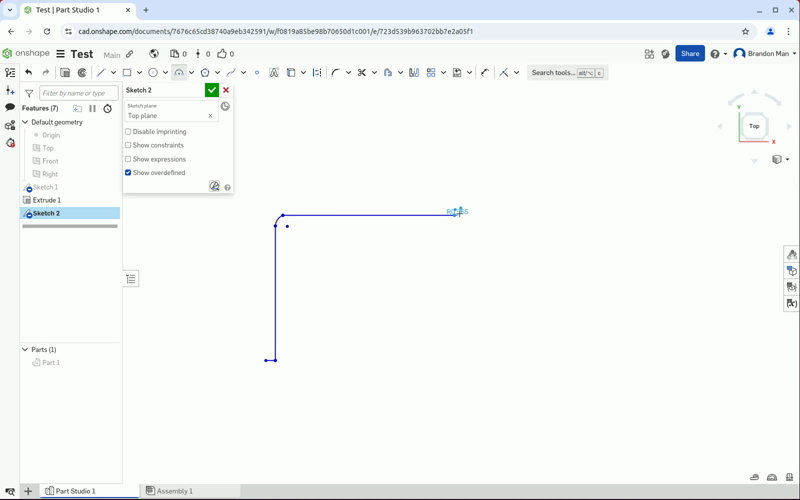
scroll(6)
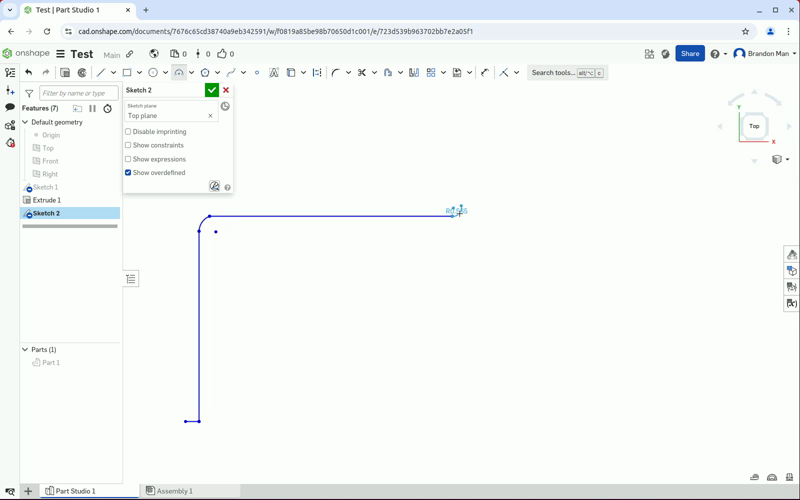
scroll(6)
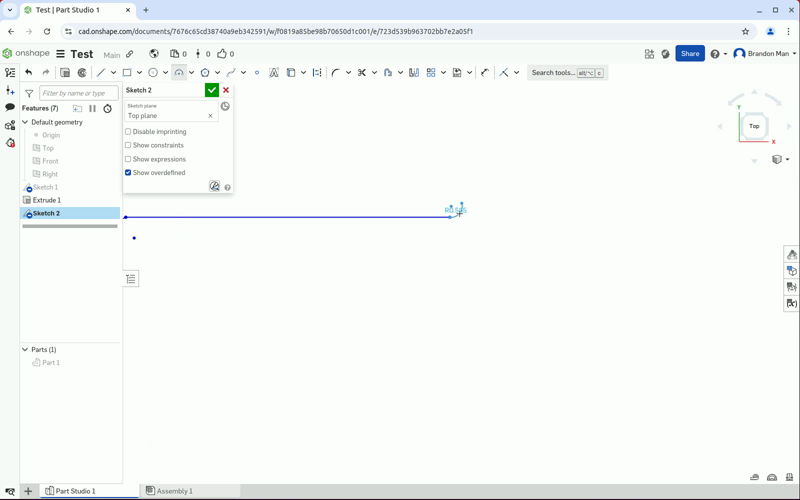
scroll(6)
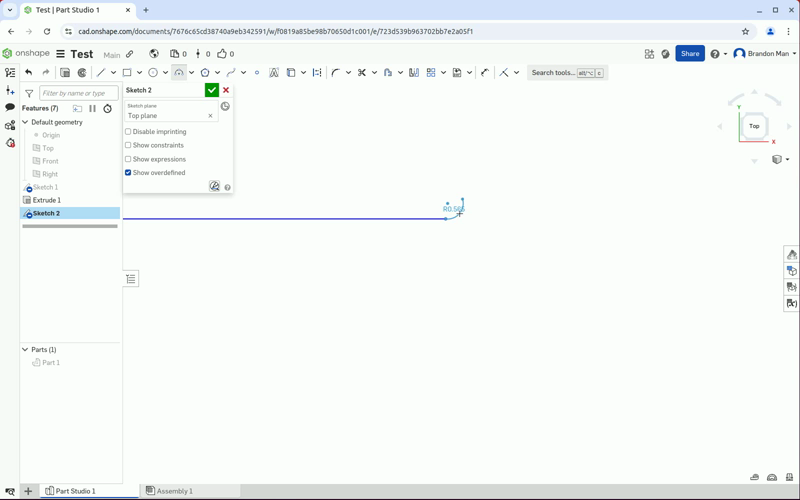
scroll(6)
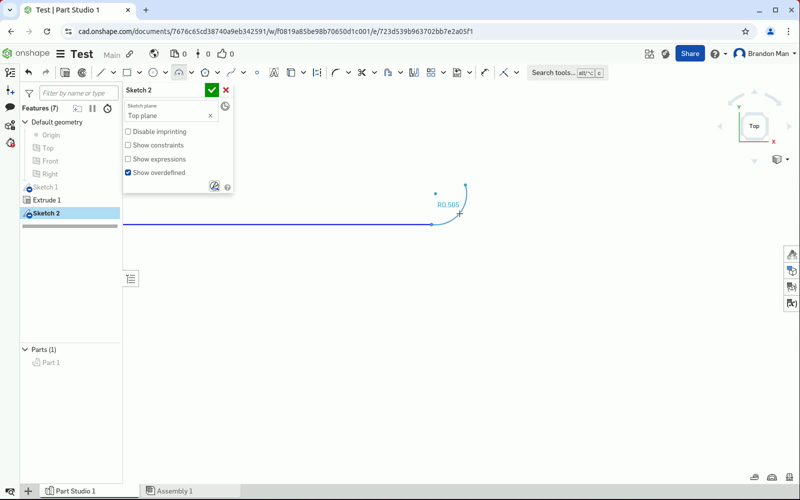
click(459, 213)
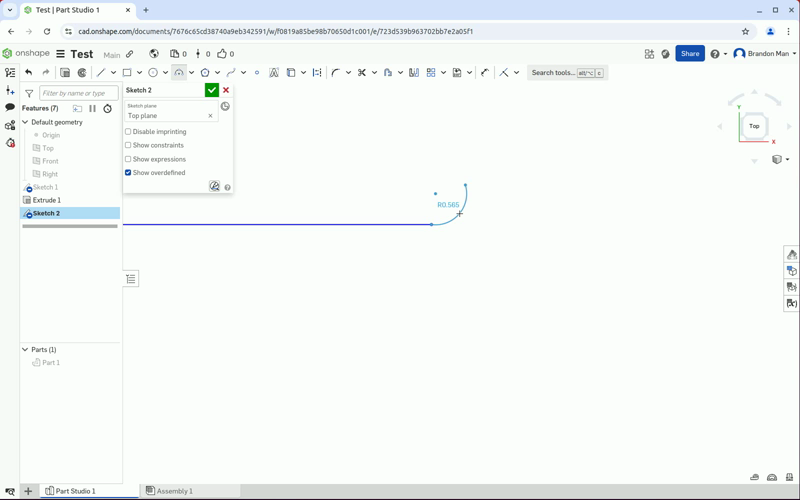
scroll(-6)
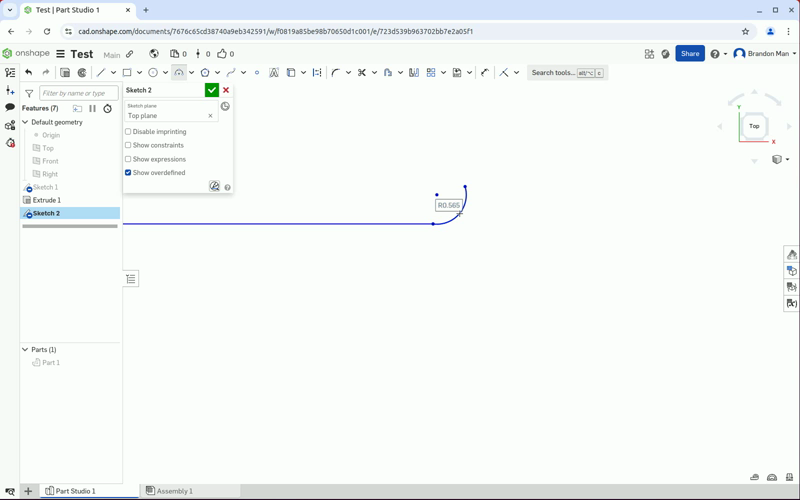
scroll(-6)
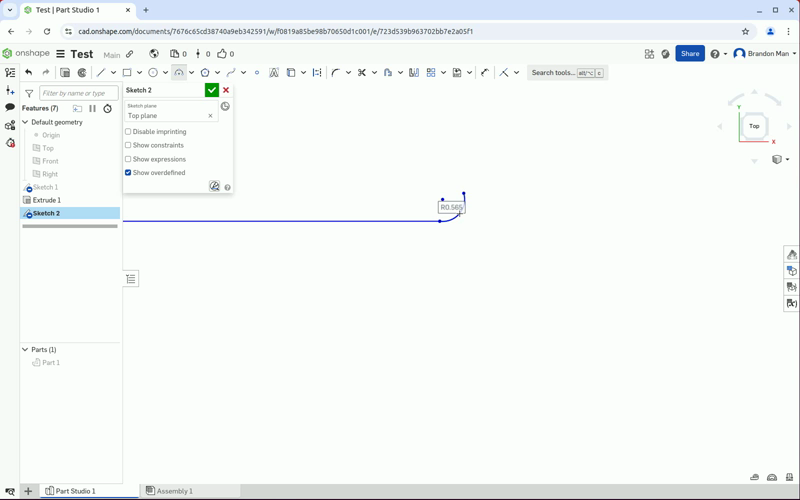
scroll(-6)
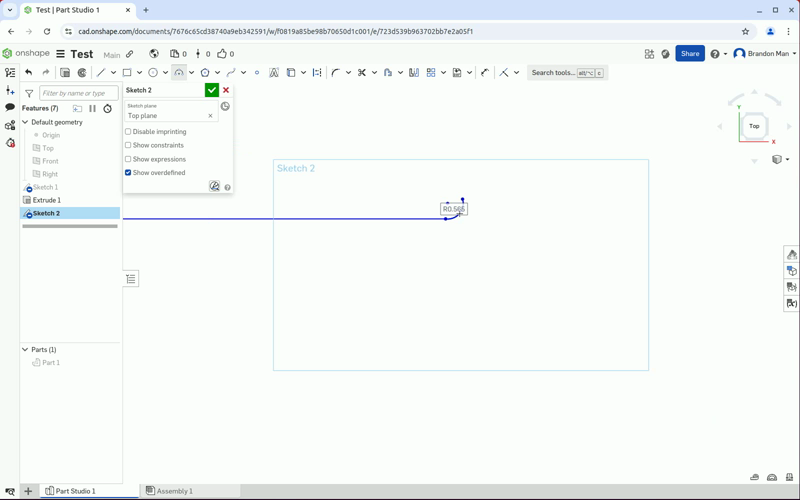
scroll(-6)
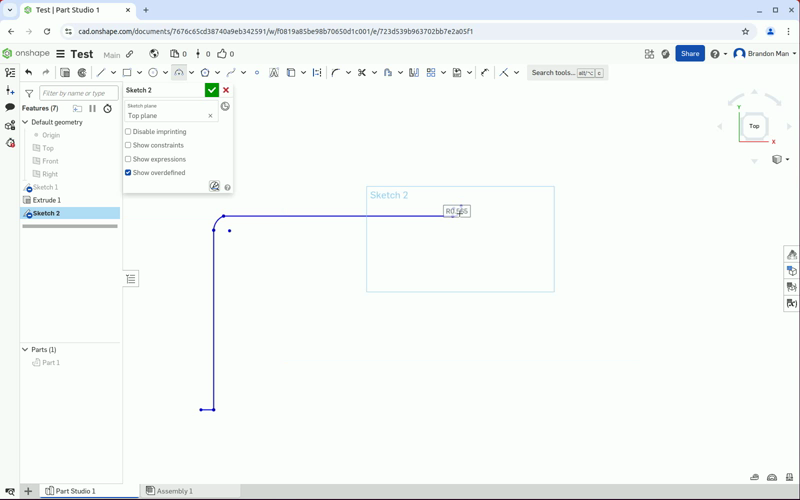
scroll(-6)
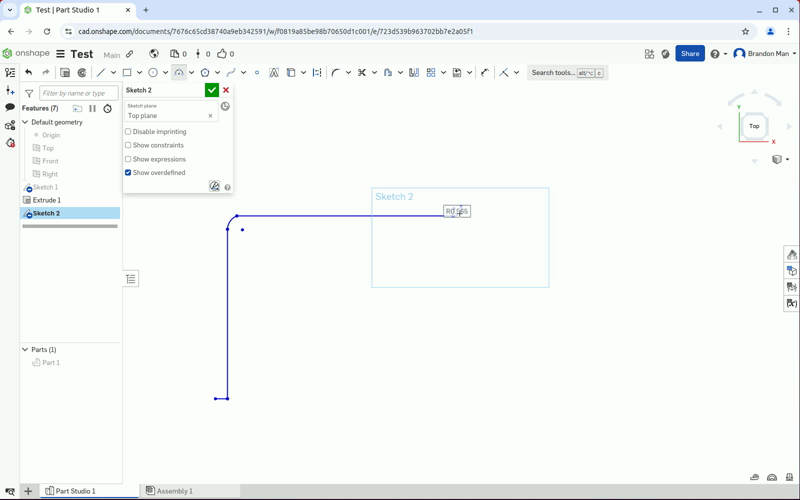
scroll(-6)
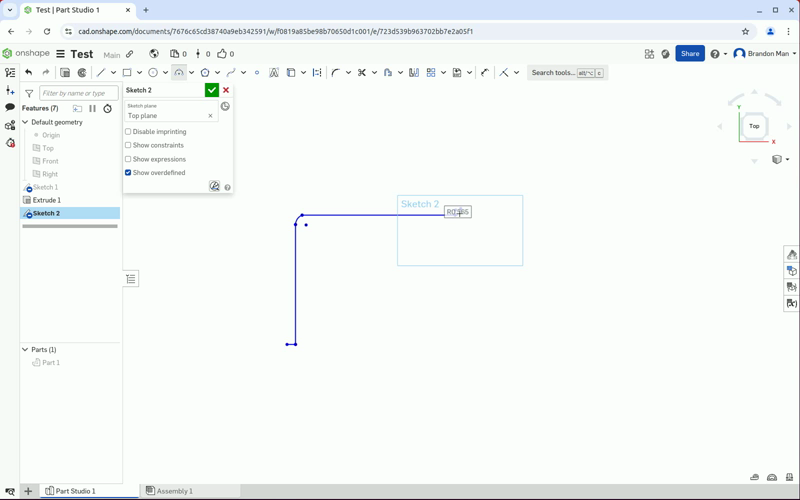
scroll(-6)
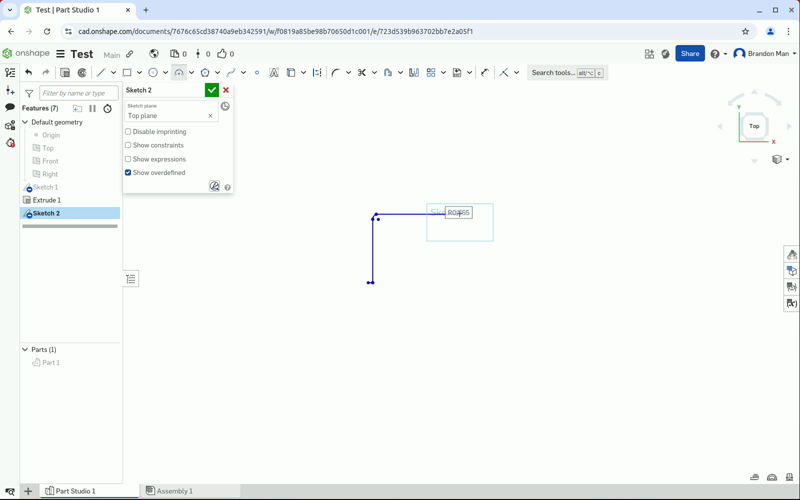
key_up(shift)
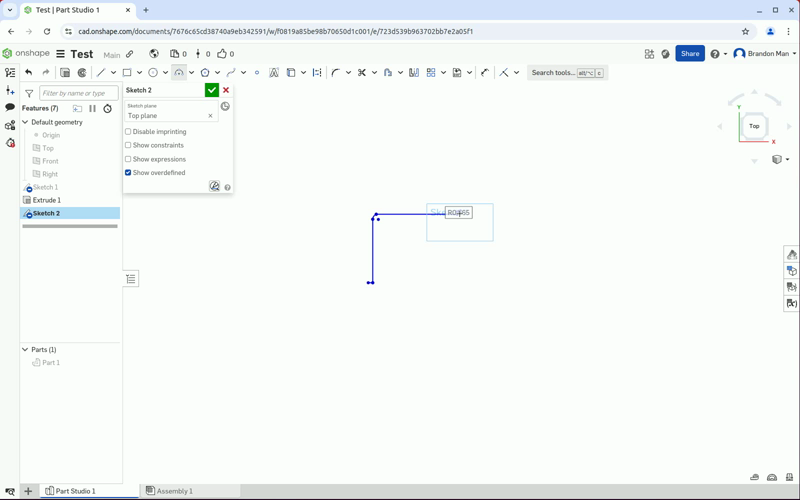
key(esc)
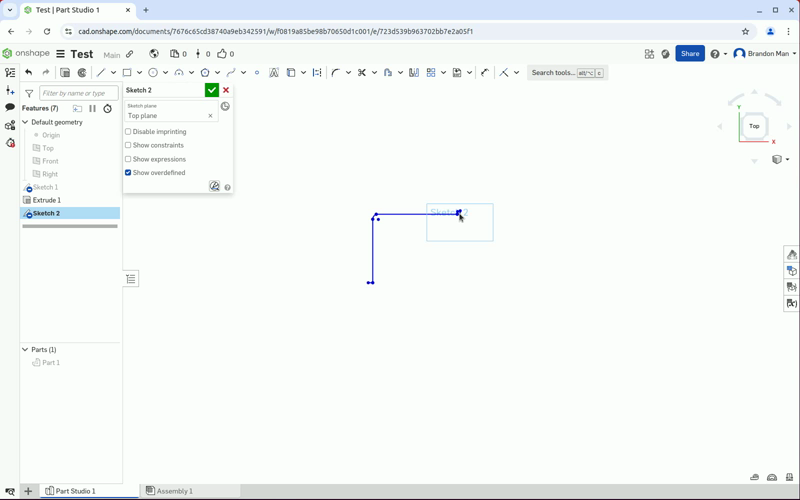
key(l)
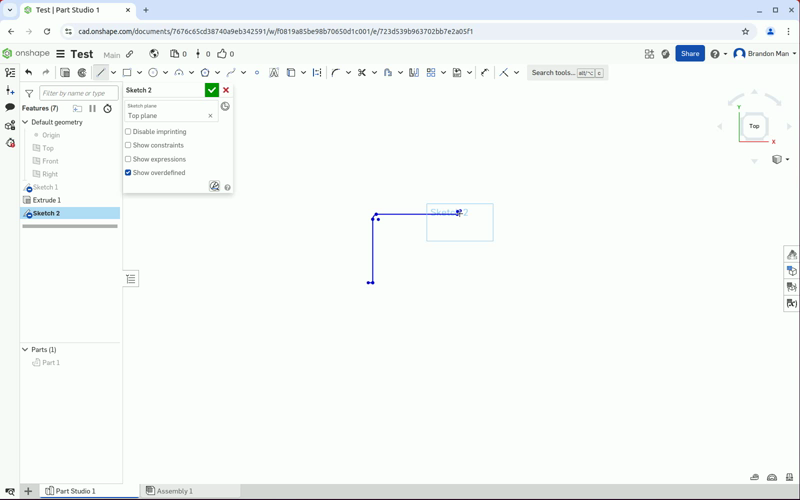
mouse_move(460, 210)
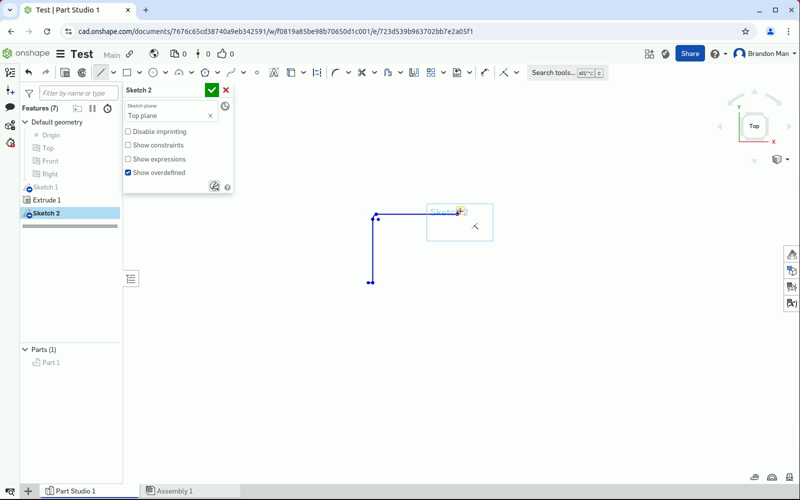
scroll(6)
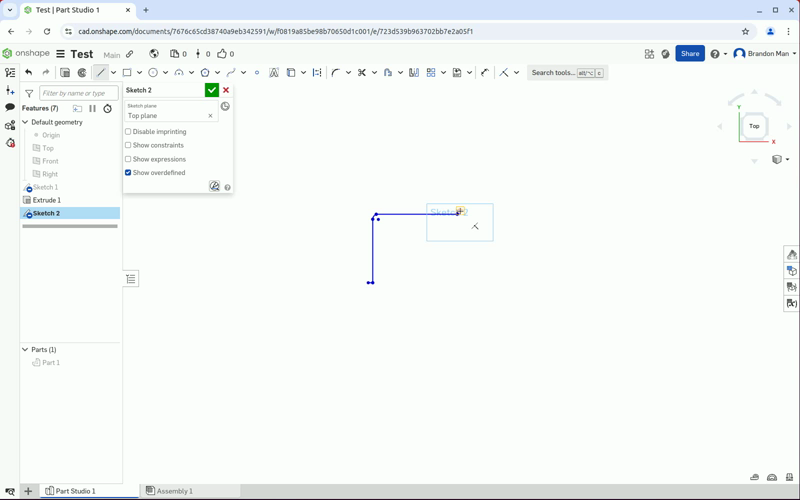
scroll(6)
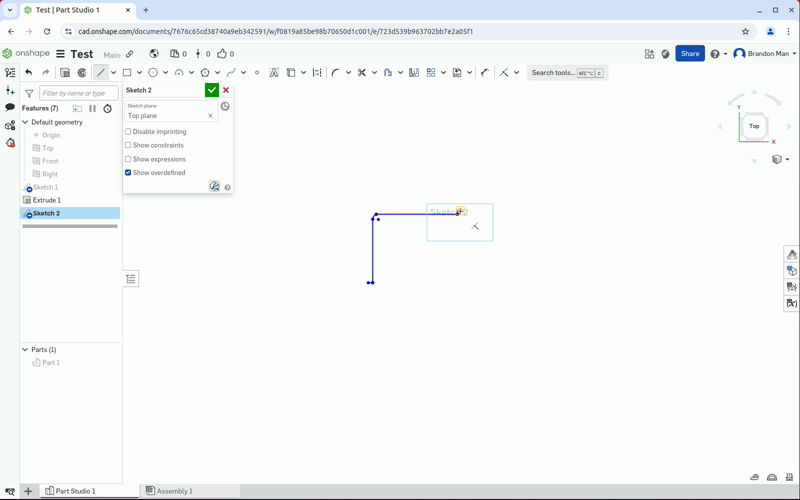
scroll(6)
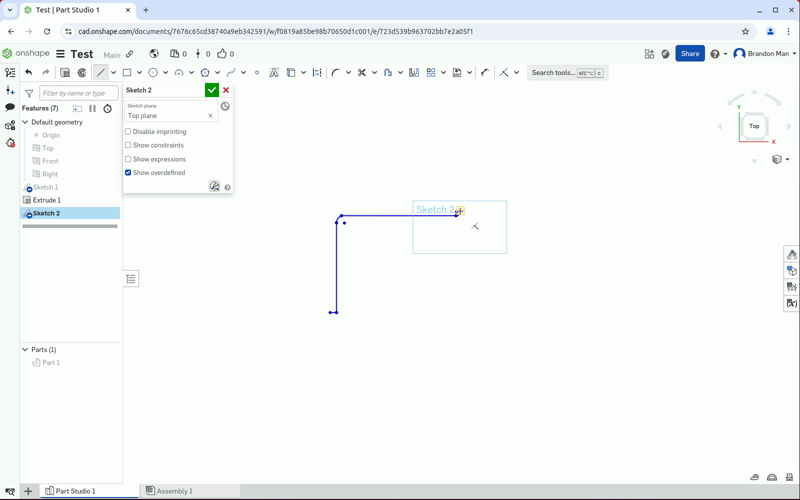
scroll(6)
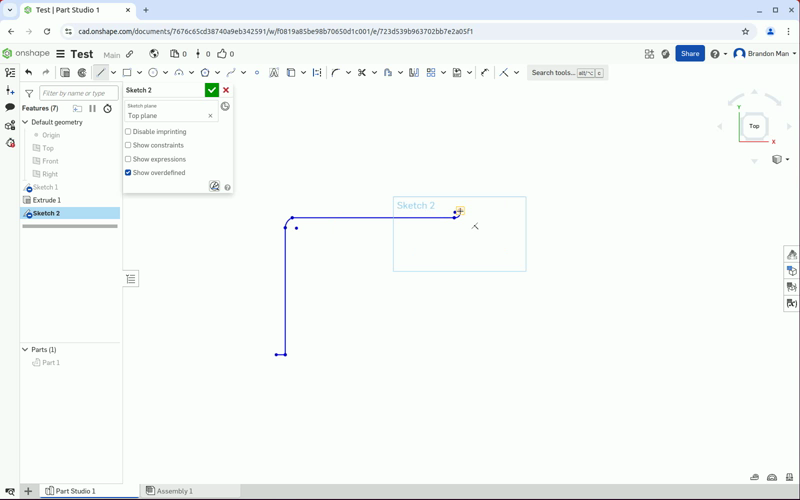
scroll(6)
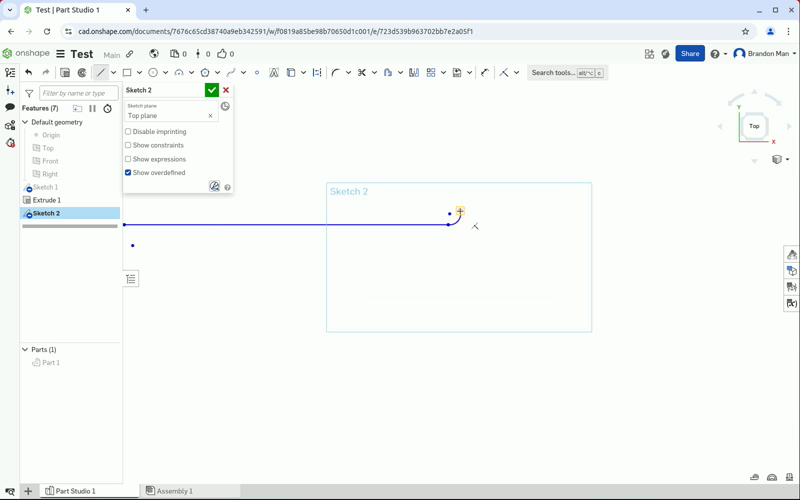
scroll(6)
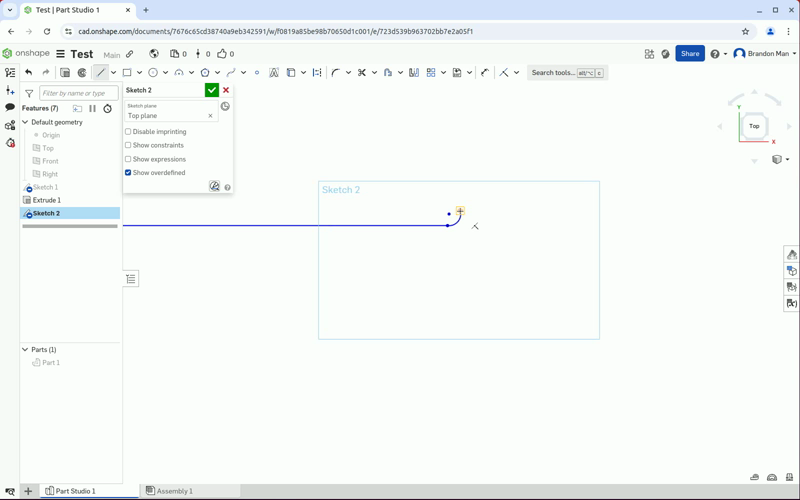
scroll(6)
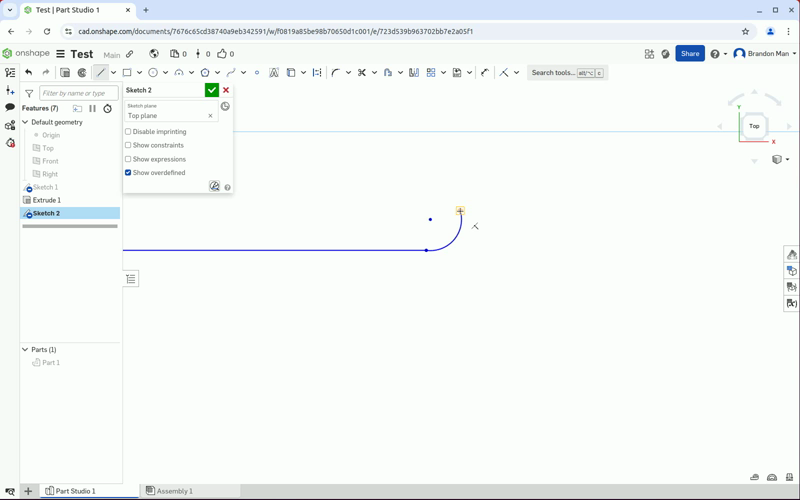
click(460, 210)
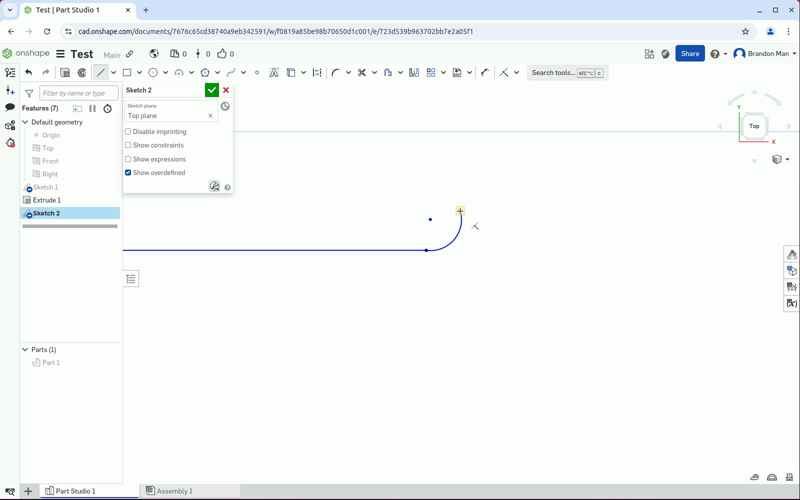
scroll(-6)
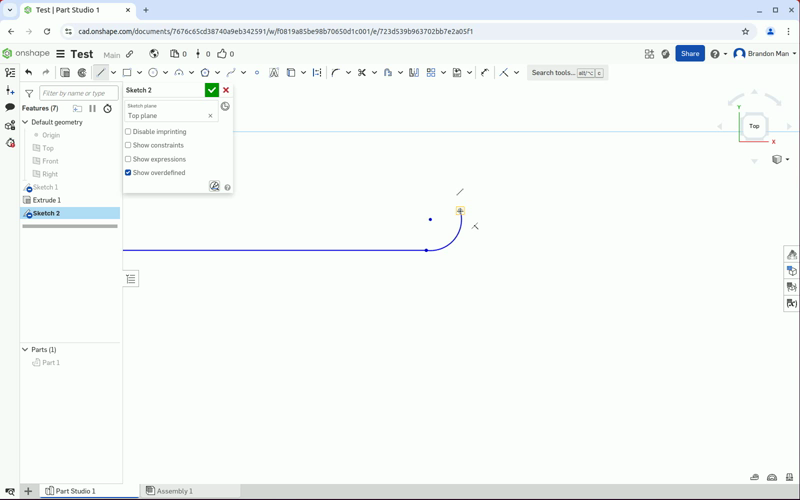
scroll(-6)
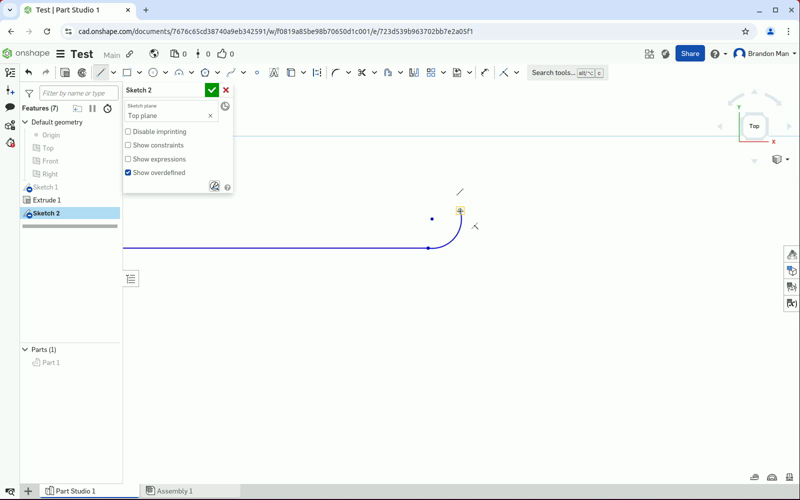
scroll(-6)
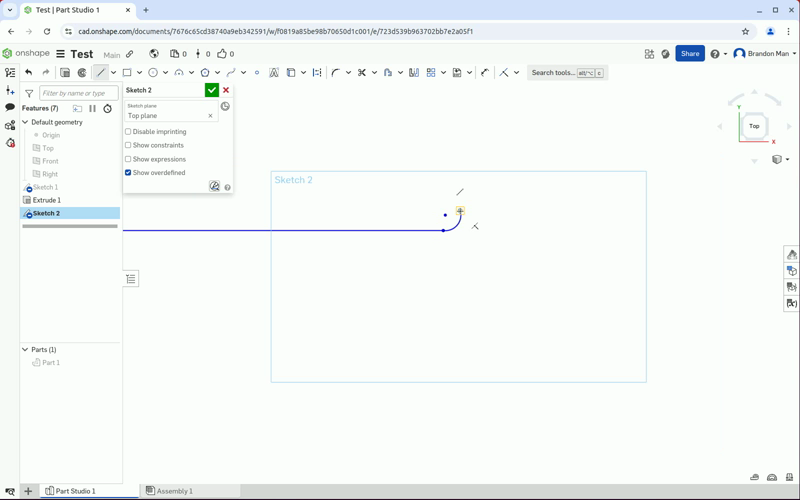
scroll(-6)
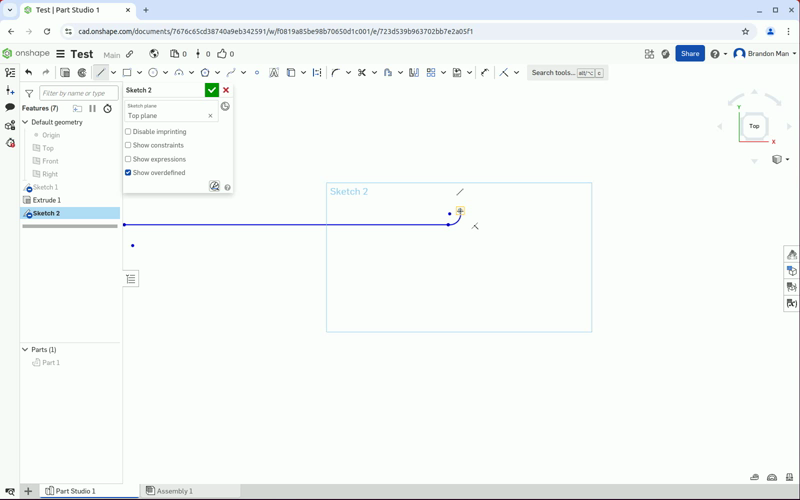
scroll(-6)
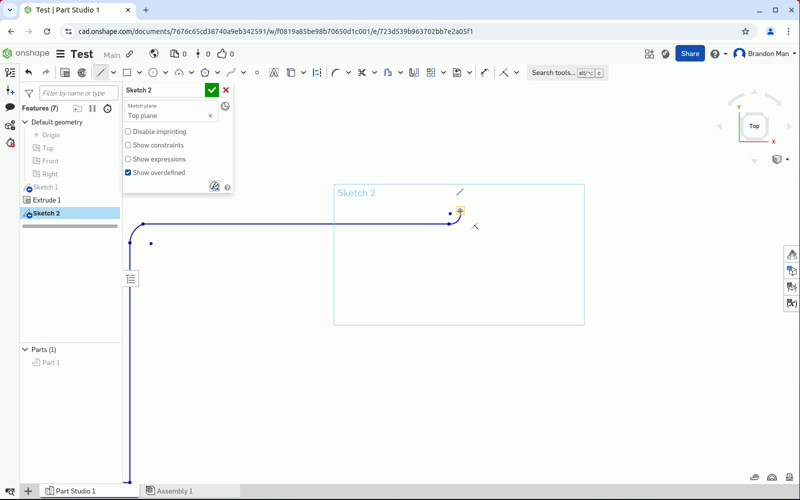
scroll(-6)
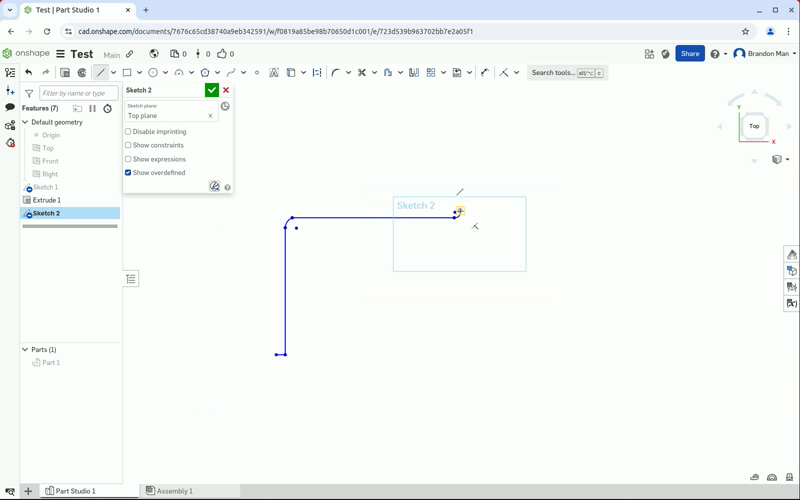
scroll(-6)
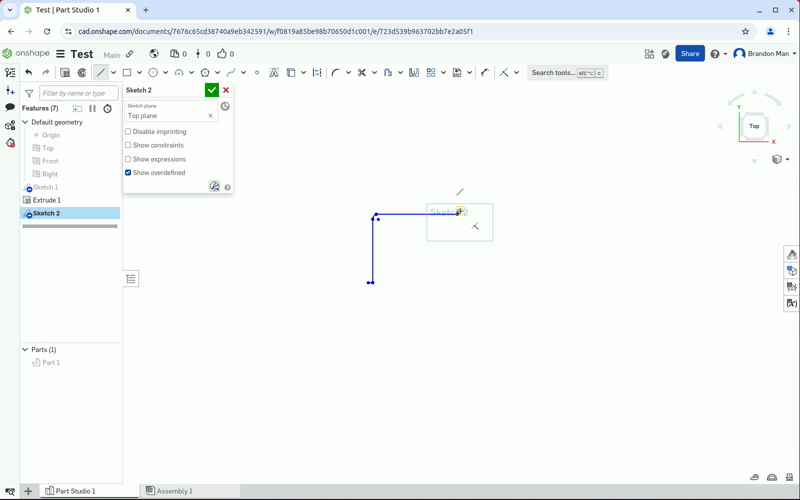
key_down(shift)
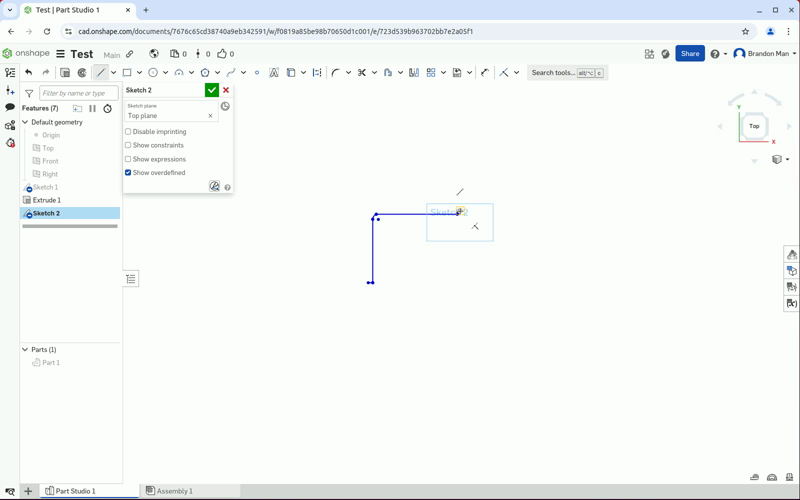
mouse_move(490, 210)
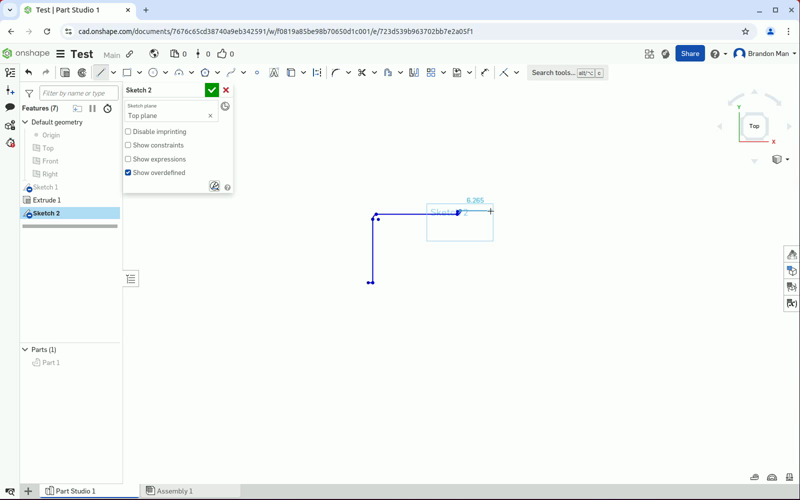
mouse_move(460, 170)
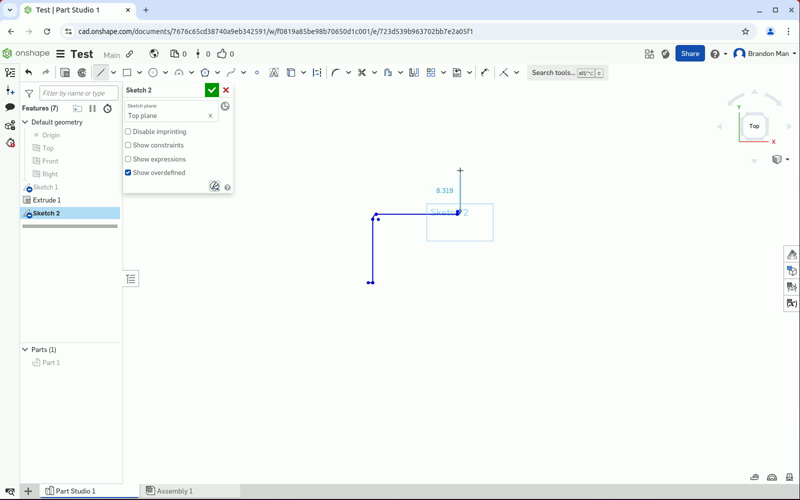
click(460, 170)
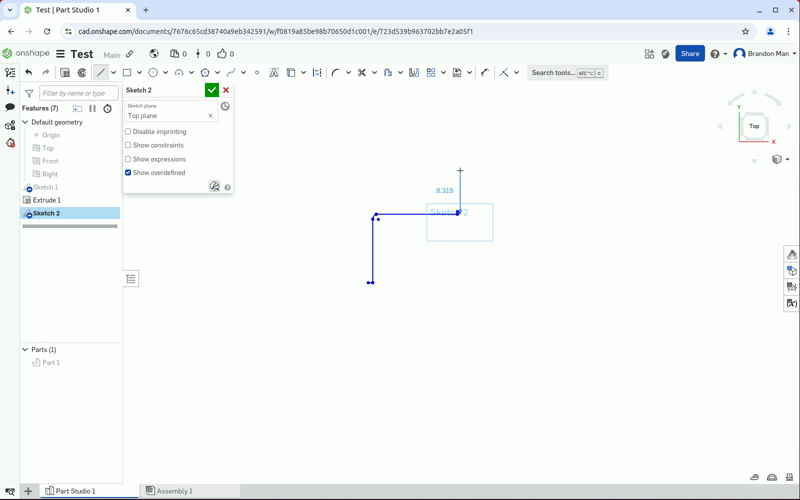
key_up(shift)
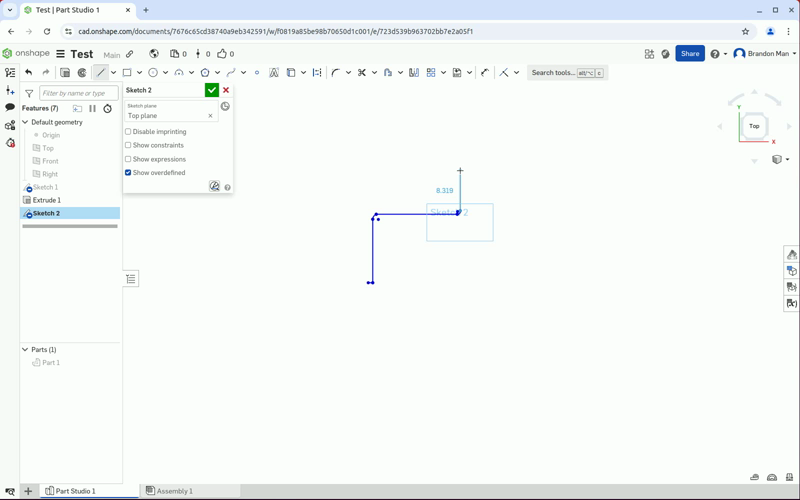
key_down(shift)
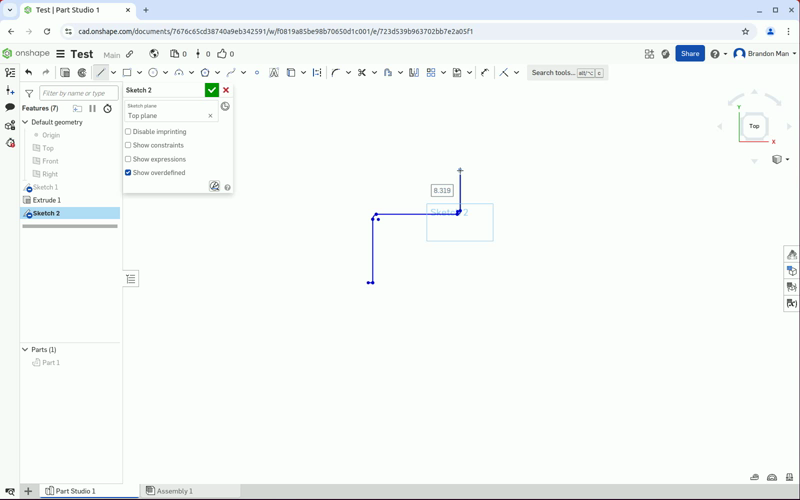
mouse_move(490, 170)
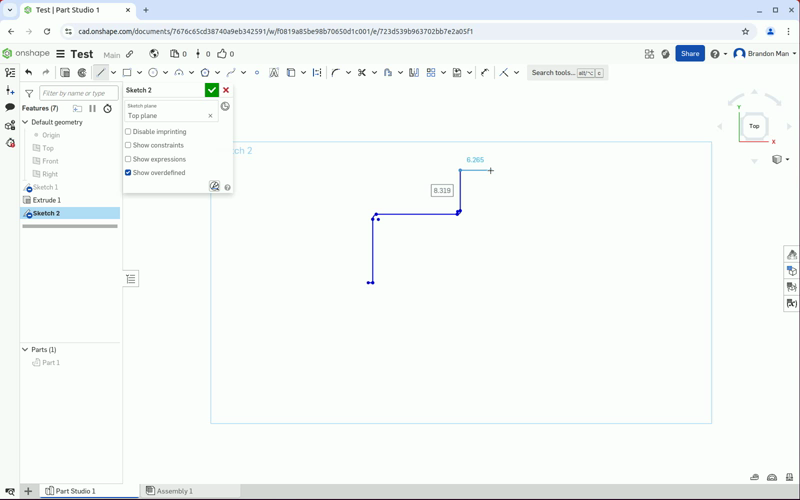
mouse_move(458, 170)
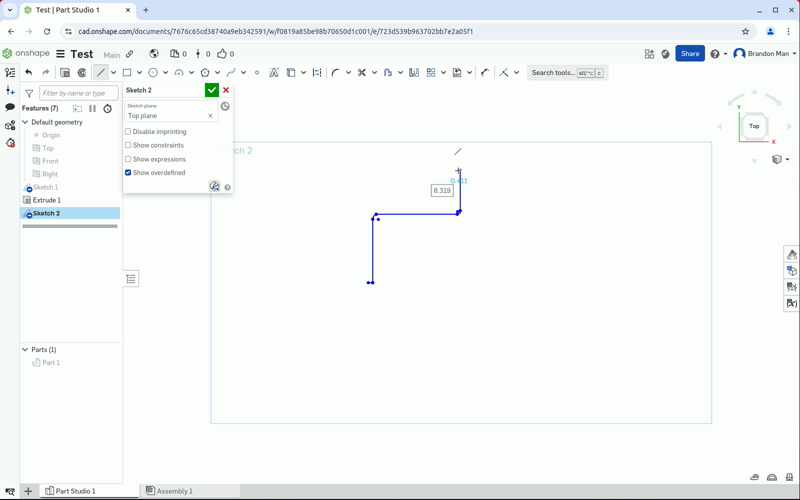
scroll(6)
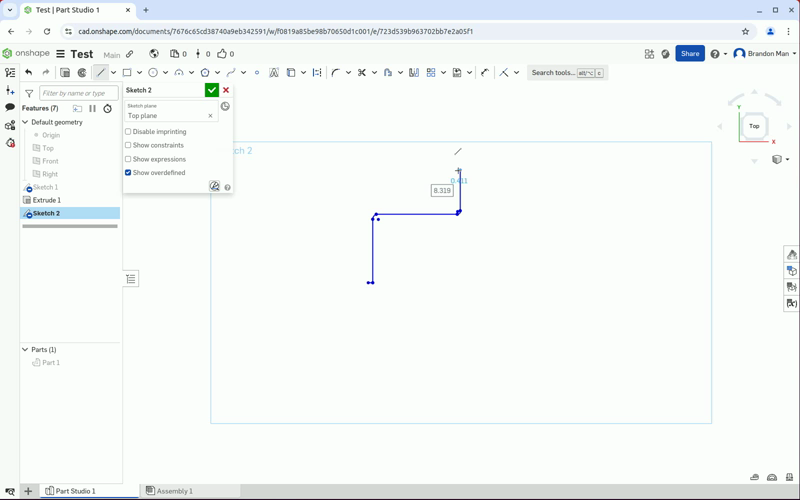
scroll(6)
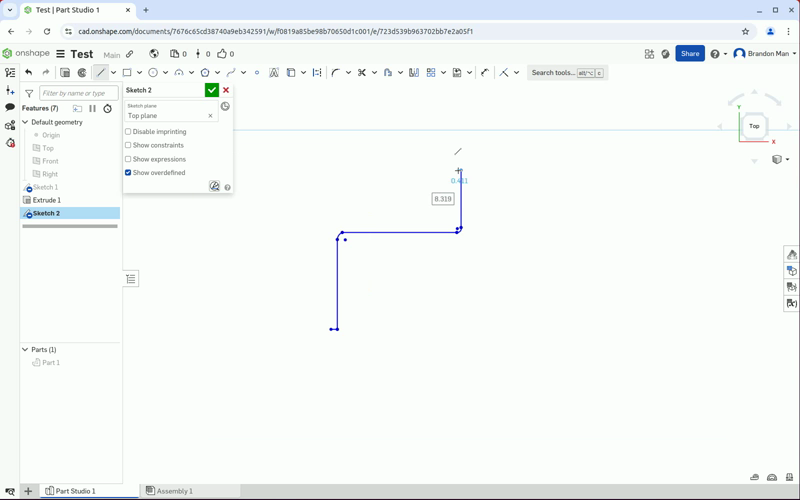
scroll(6)
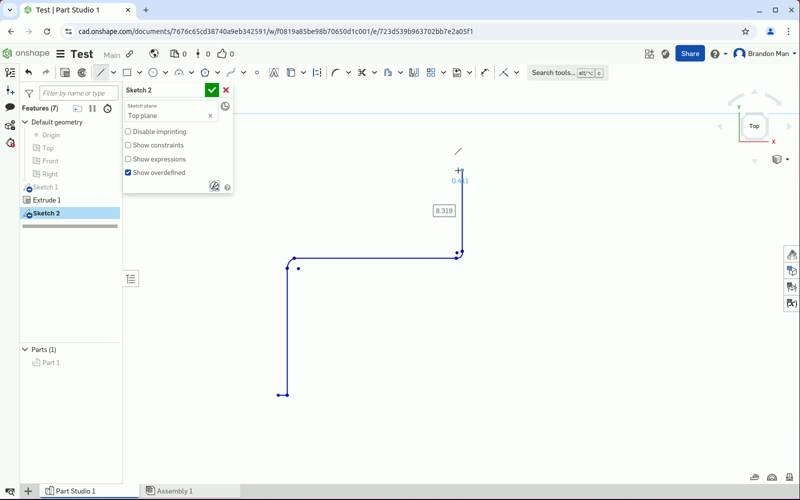
scroll(6)
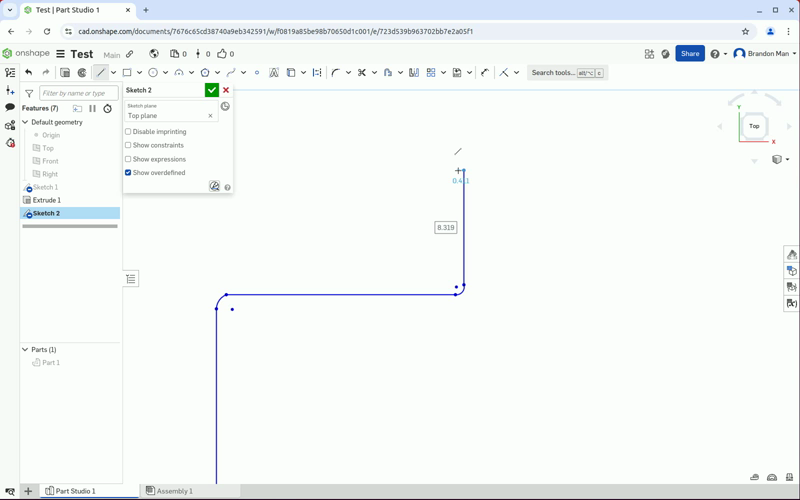
scroll(6)
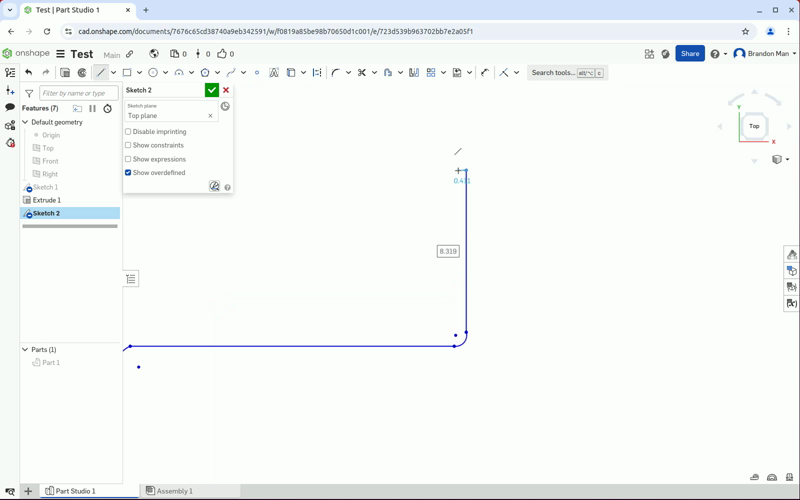
scroll(6)
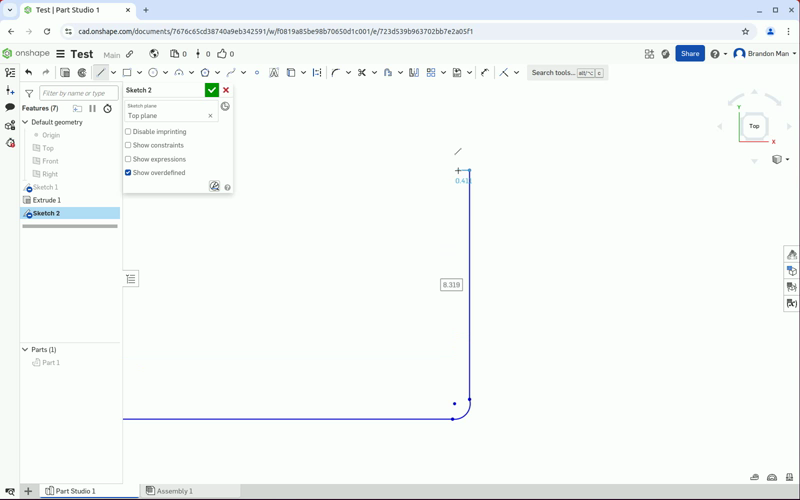
scroll(6)
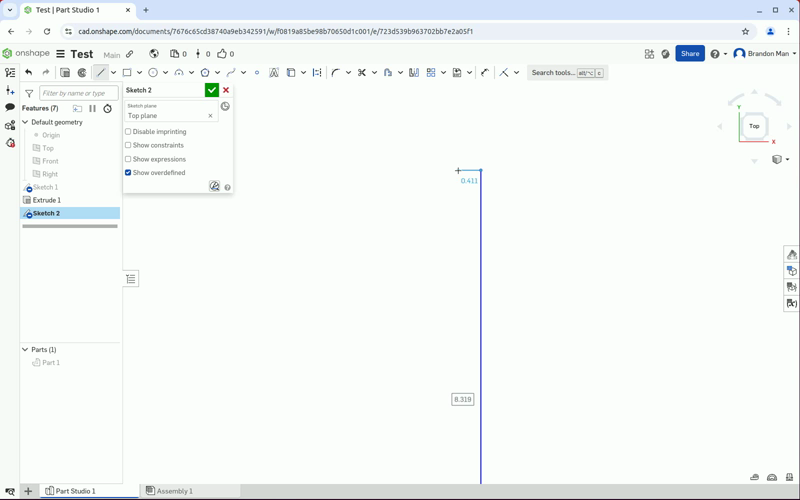
click(458, 170)
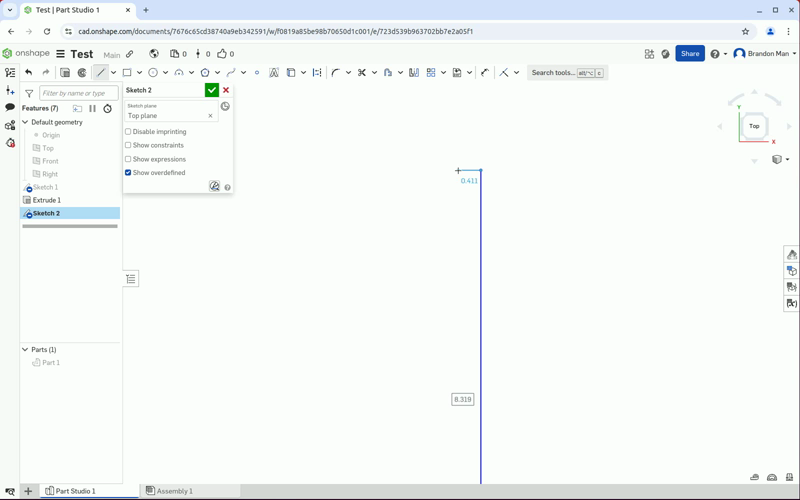
scroll(-6)
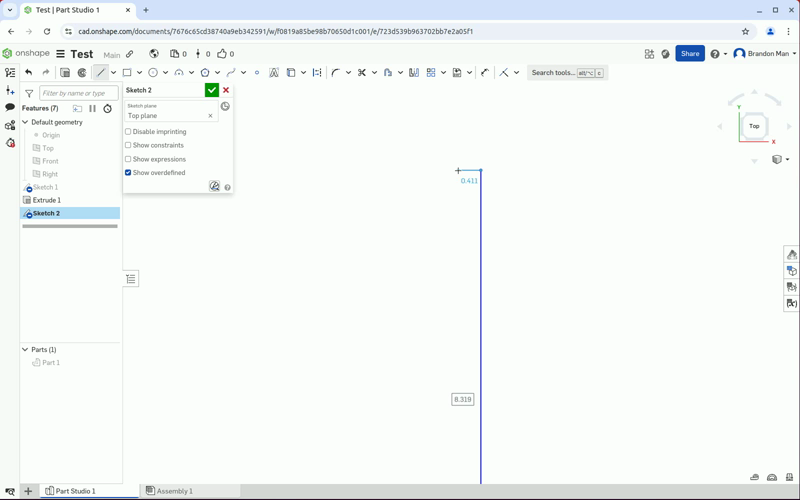
scroll(-6)
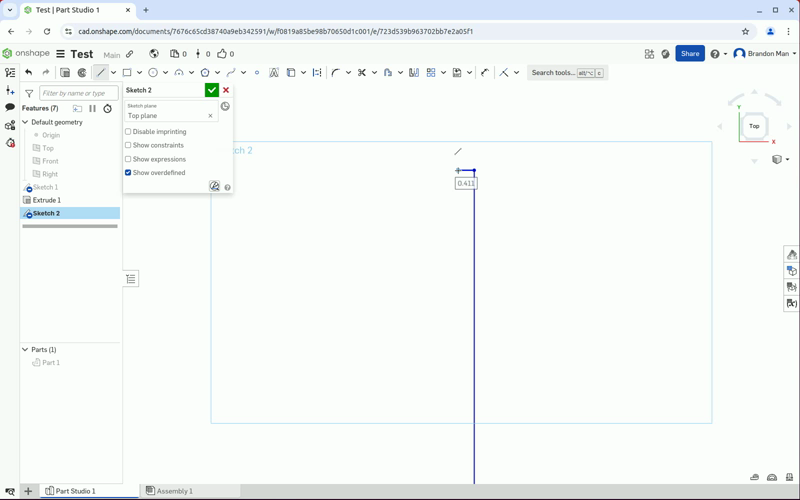
scroll(-6)
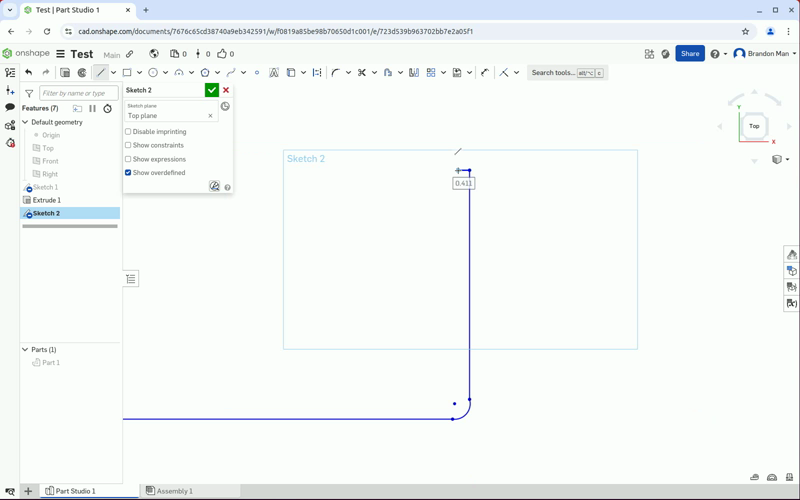
scroll(-6)
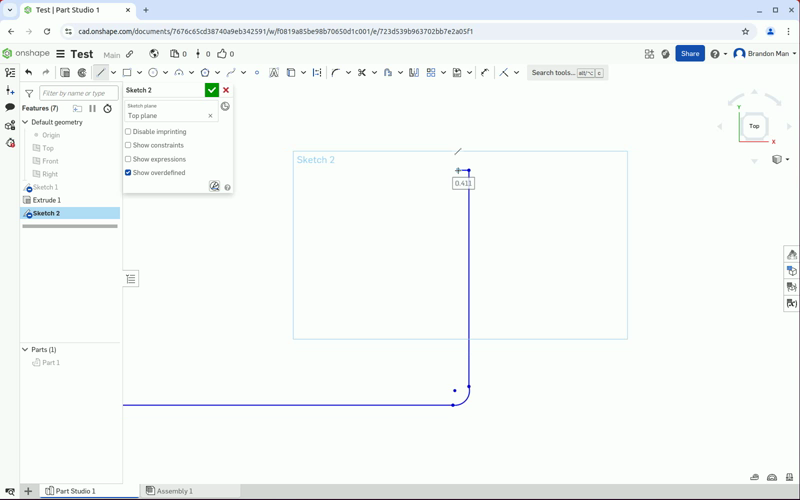
scroll(-6)
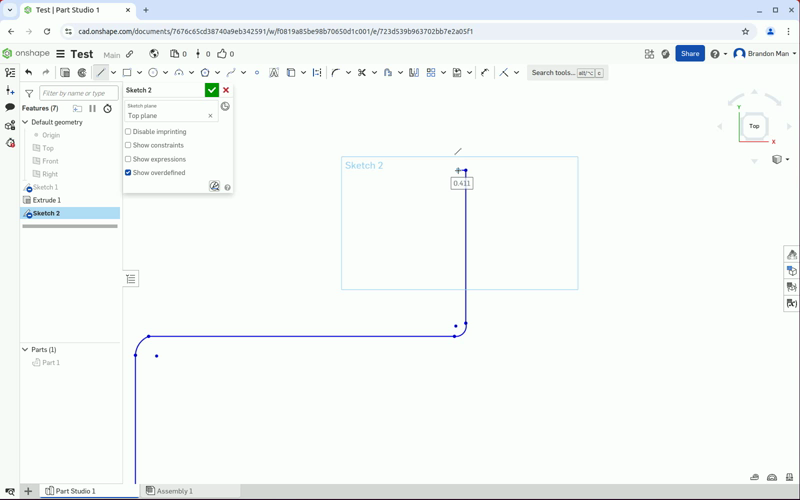
scroll(-6)
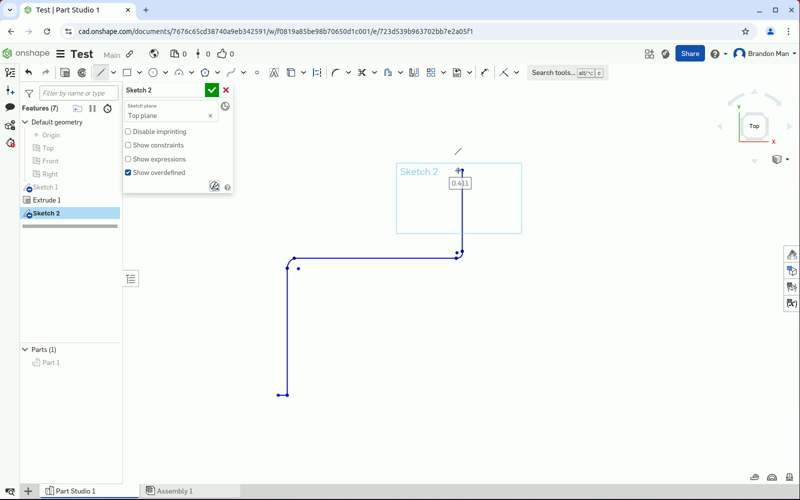
scroll(-6)
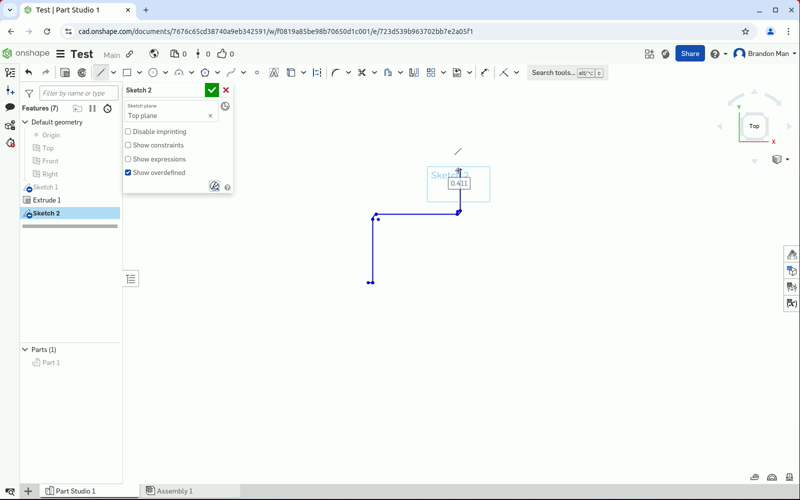
key_up(shift)
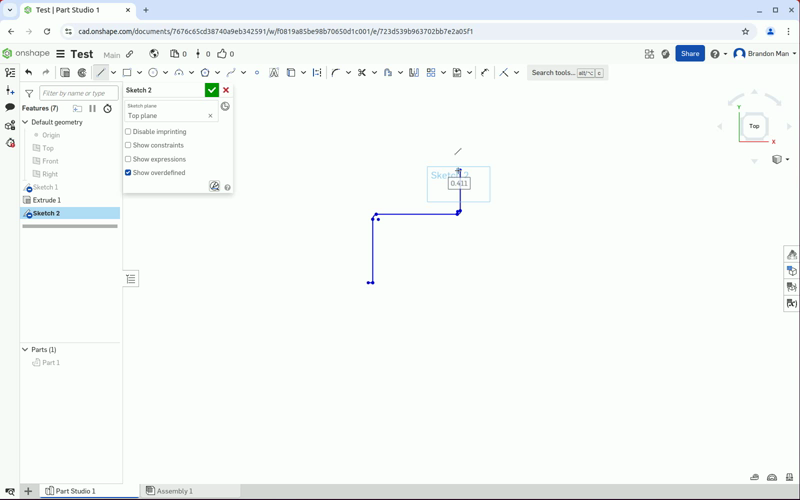
key(esc)
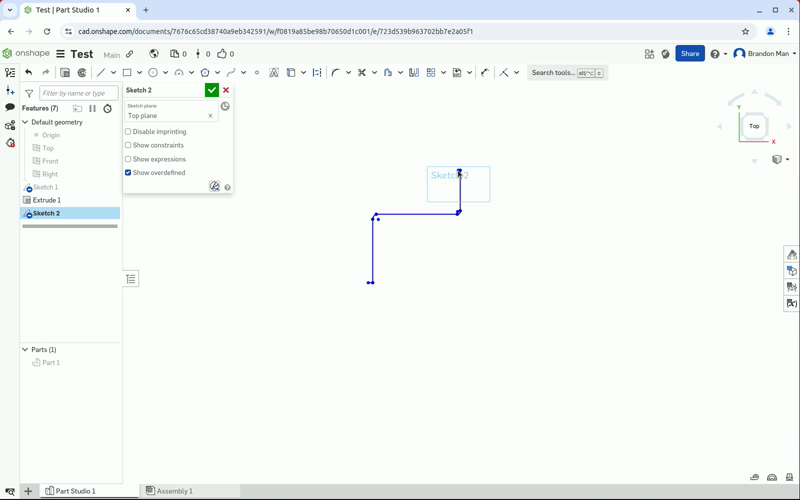
key(a)
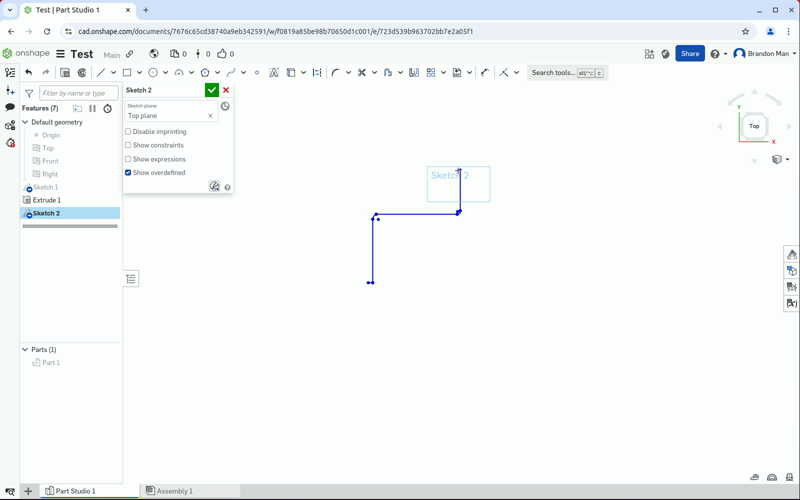
mouse_move(458, 170)
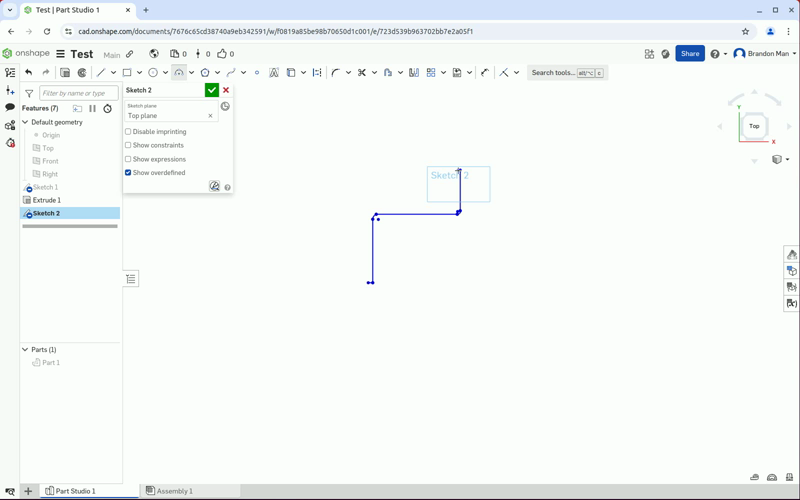
scroll(6)
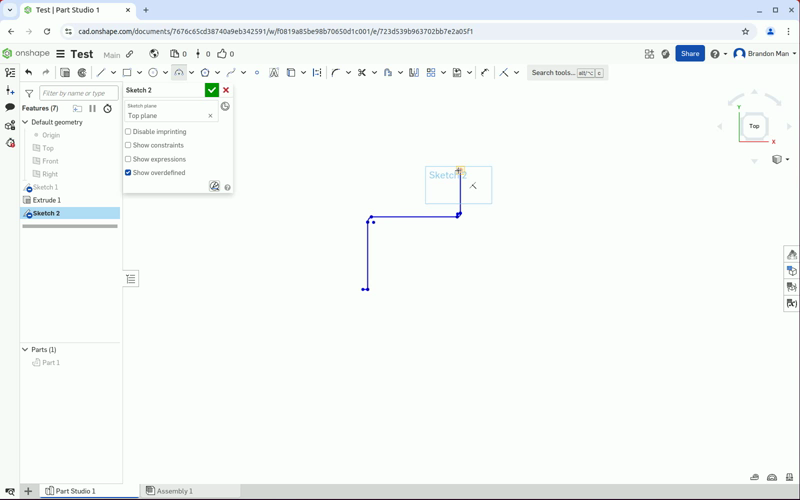
scroll(6)
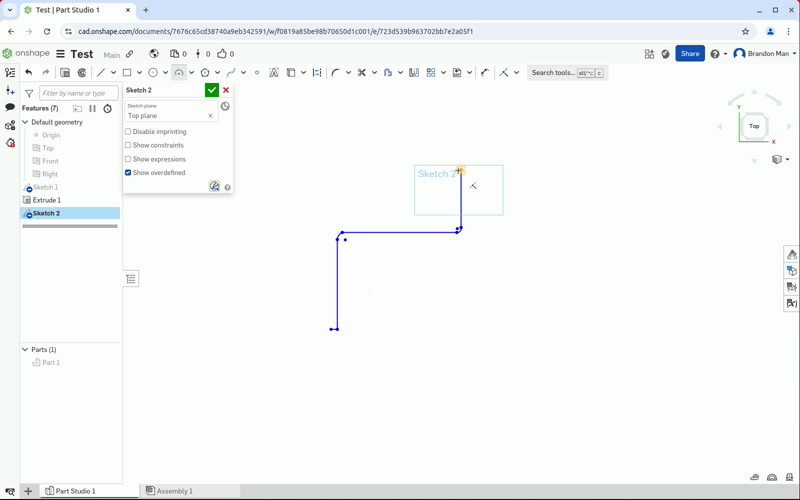
scroll(6)
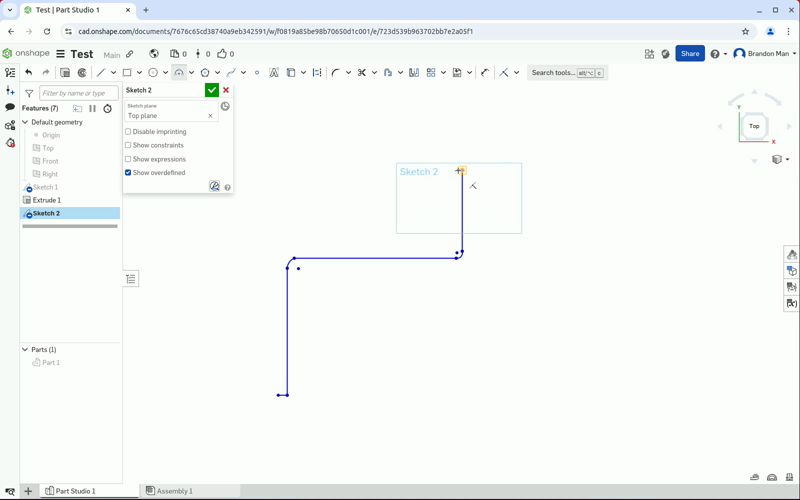
scroll(6)
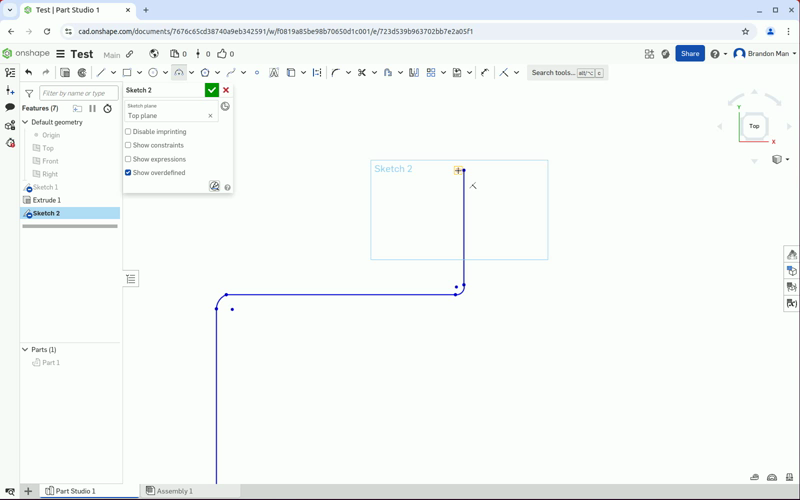
scroll(6)
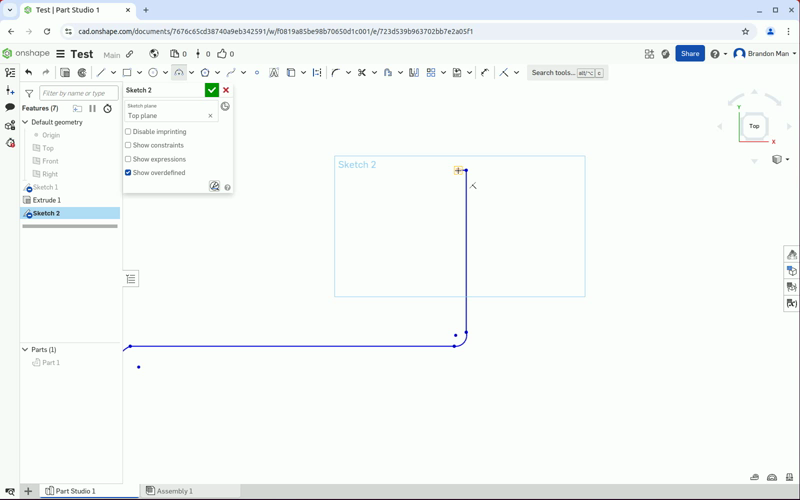
scroll(6)
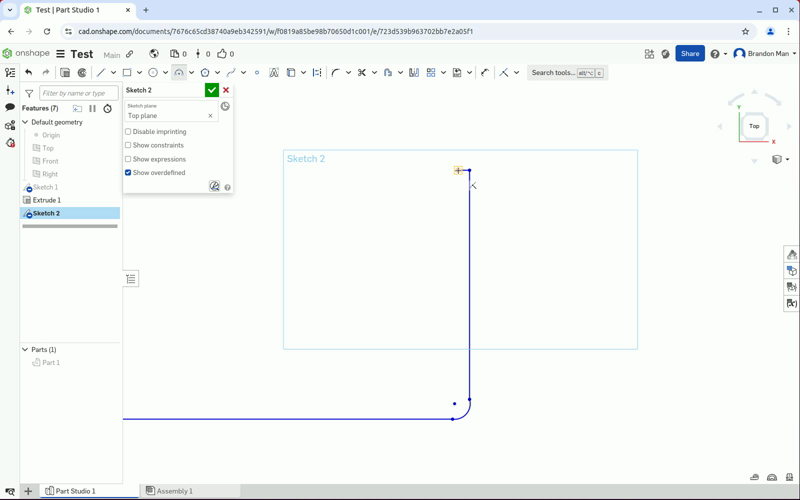
scroll(6)
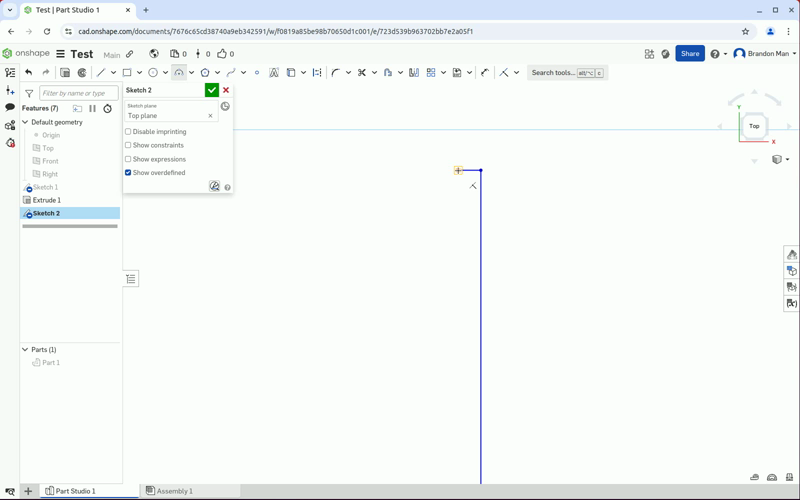
click(458, 170)
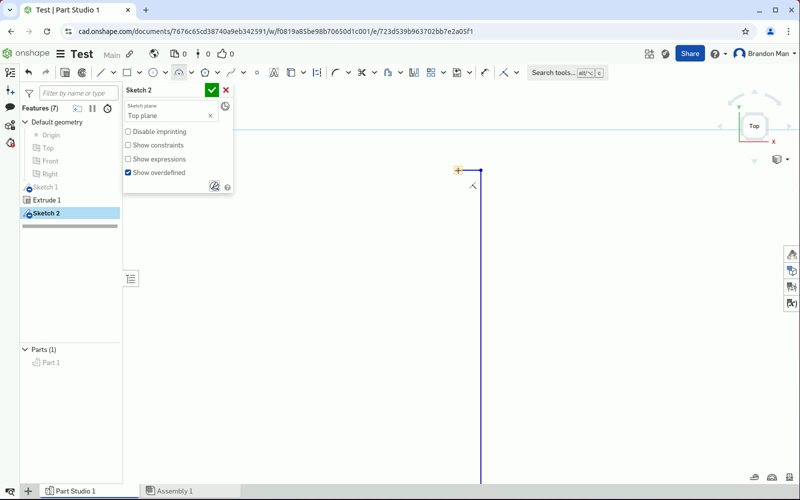
scroll(-6)
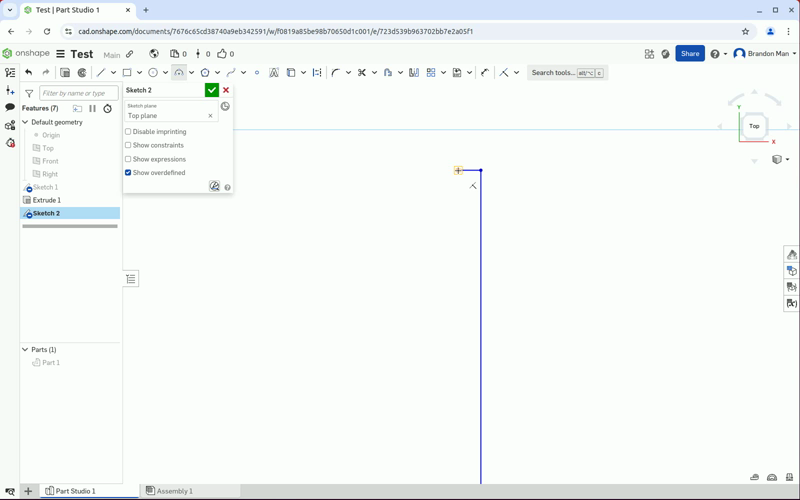
scroll(-6)
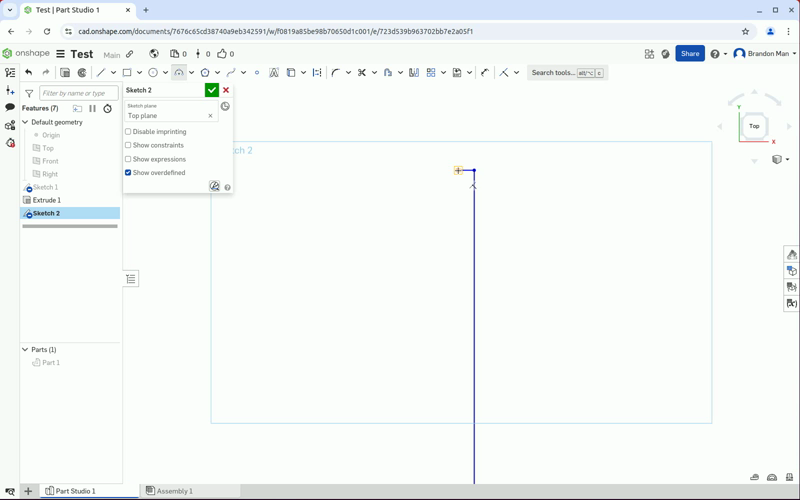
scroll(-6)
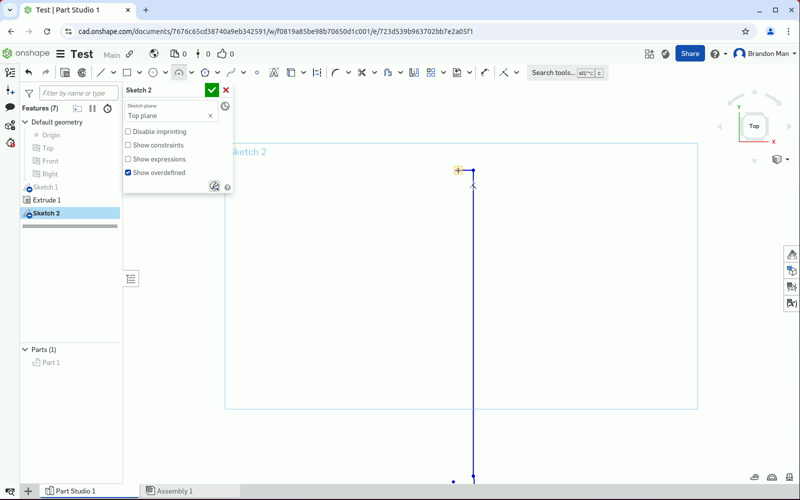
scroll(-6)
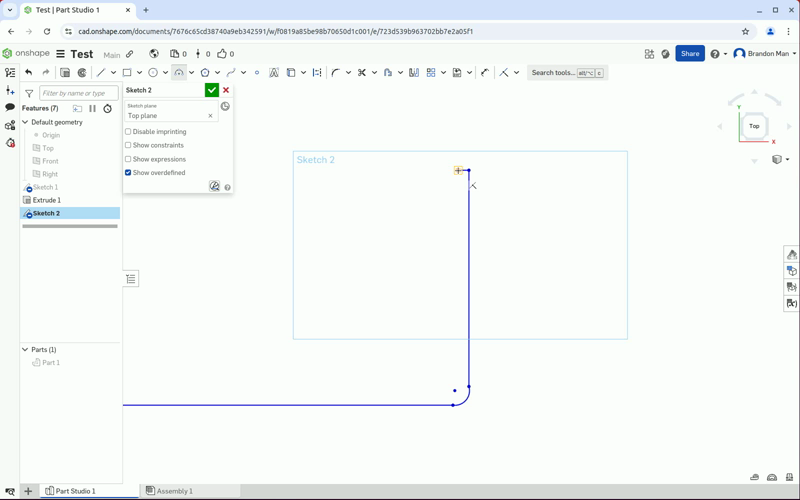
scroll(-6)
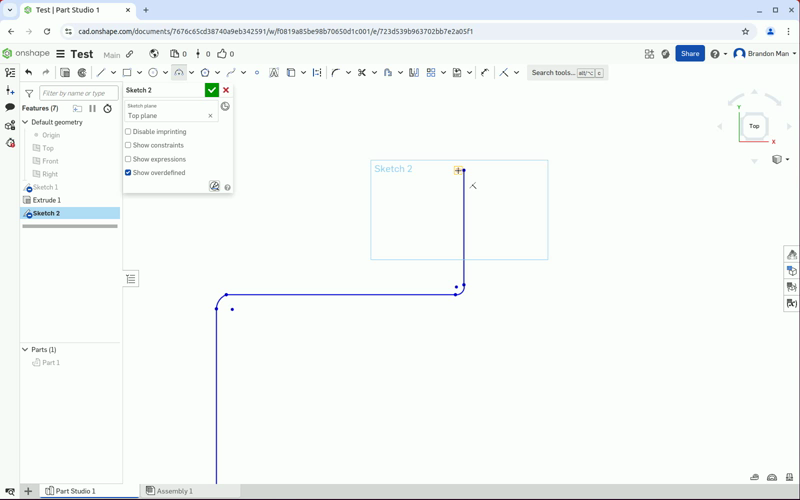
scroll(-6)
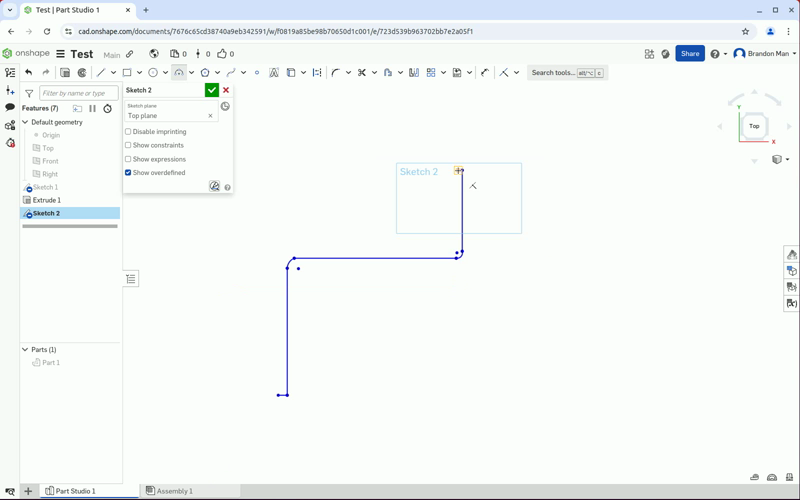
scroll(-6)
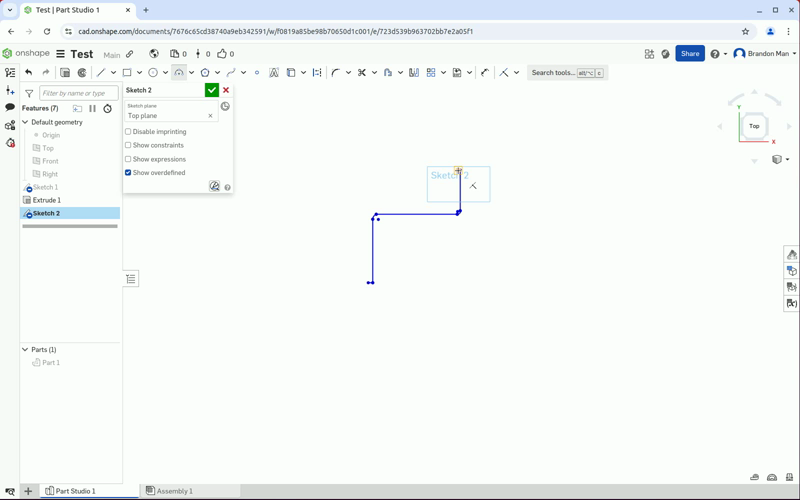
key_down(shift)
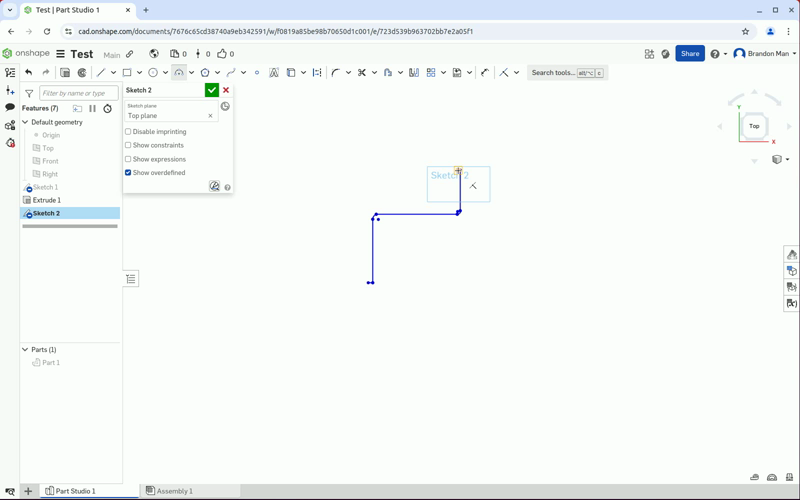
mouse_move(457, 171)
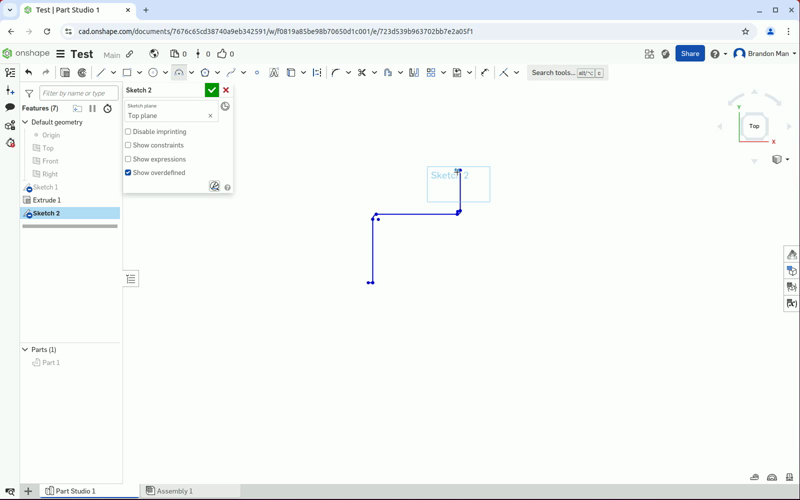
scroll(6)
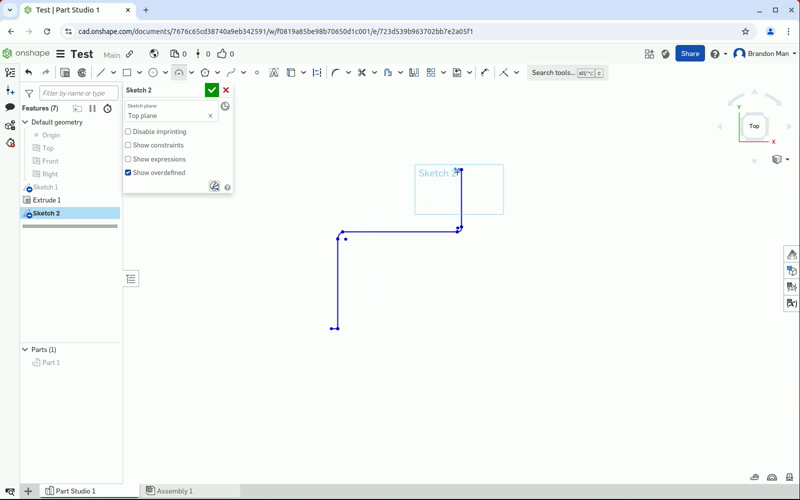
scroll(6)
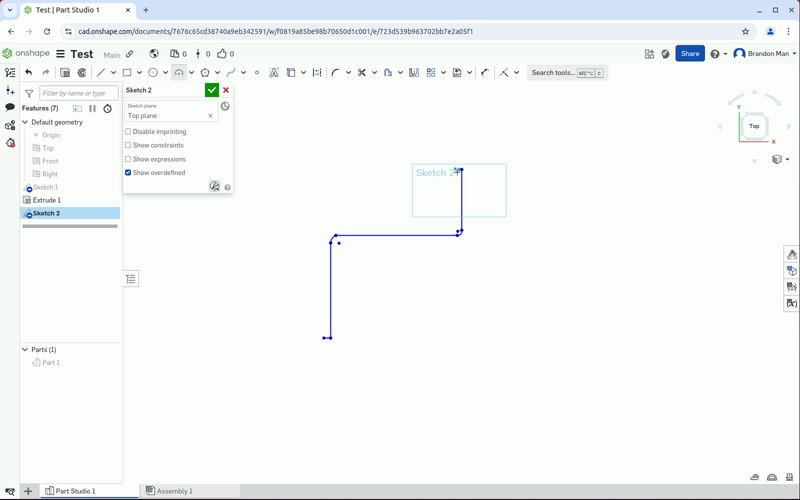
scroll(6)
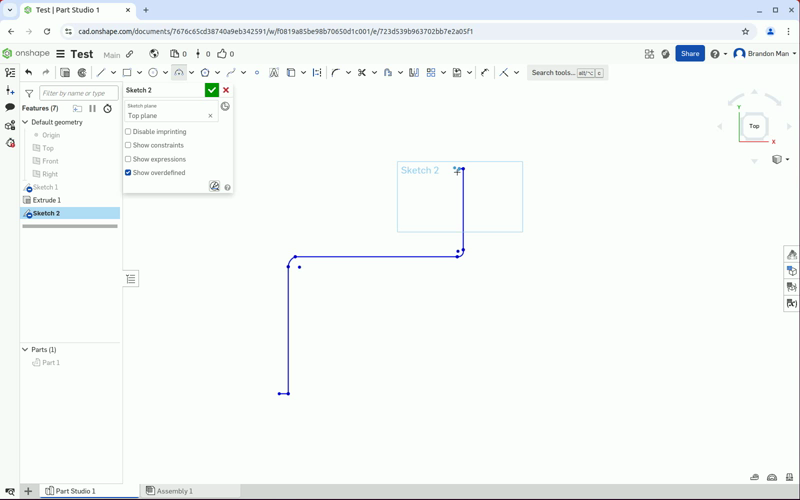
scroll(6)
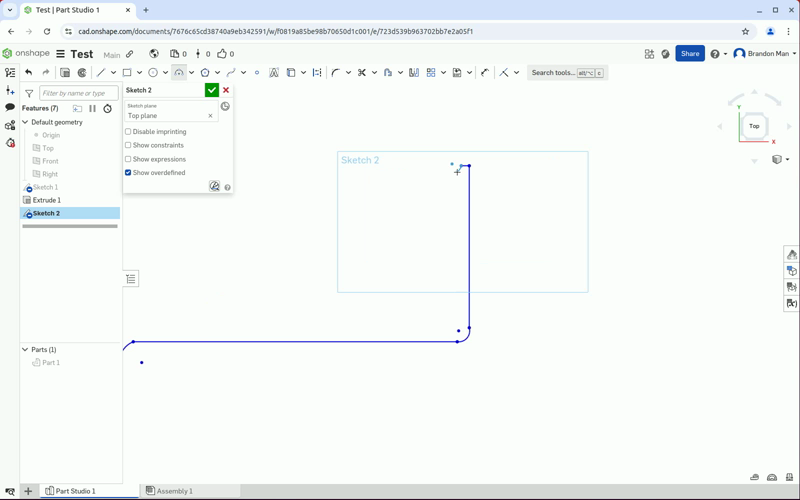
scroll(6)
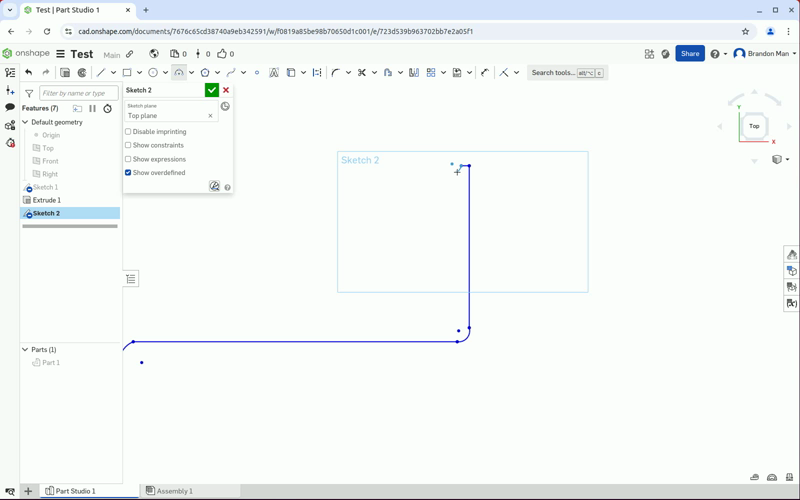
scroll(6)
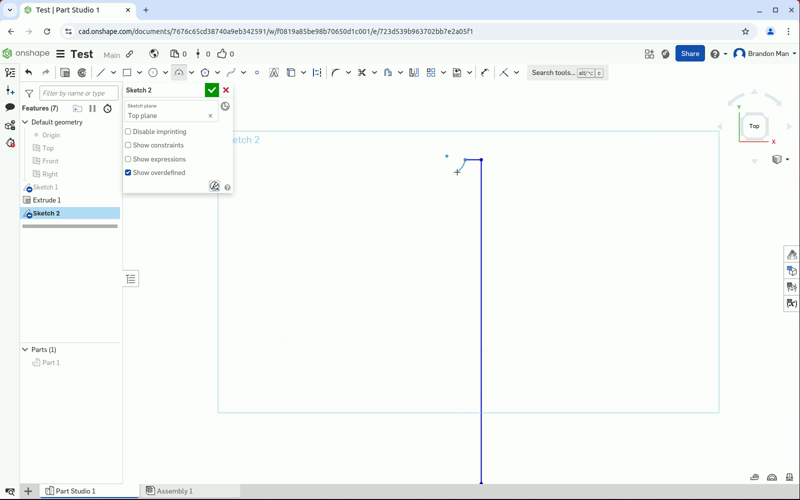
scroll(6)
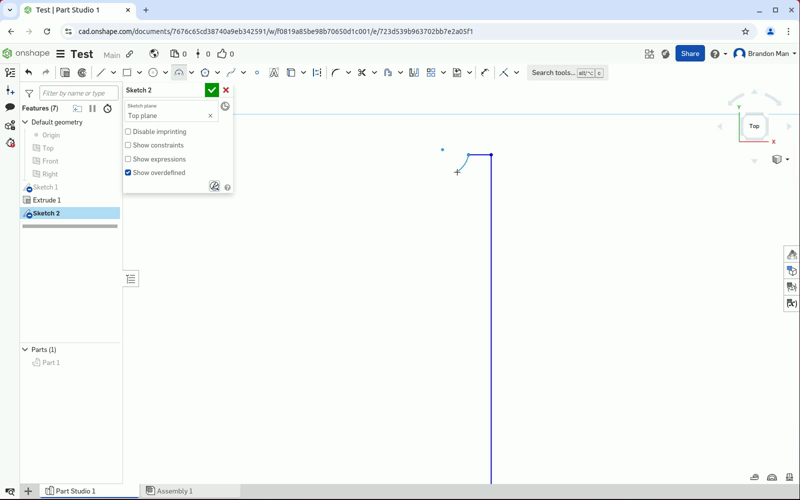
click(457, 171)
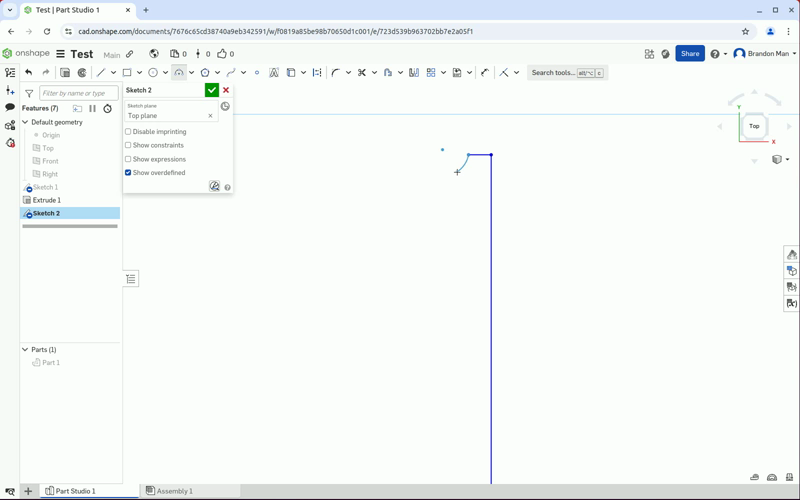
scroll(-6)
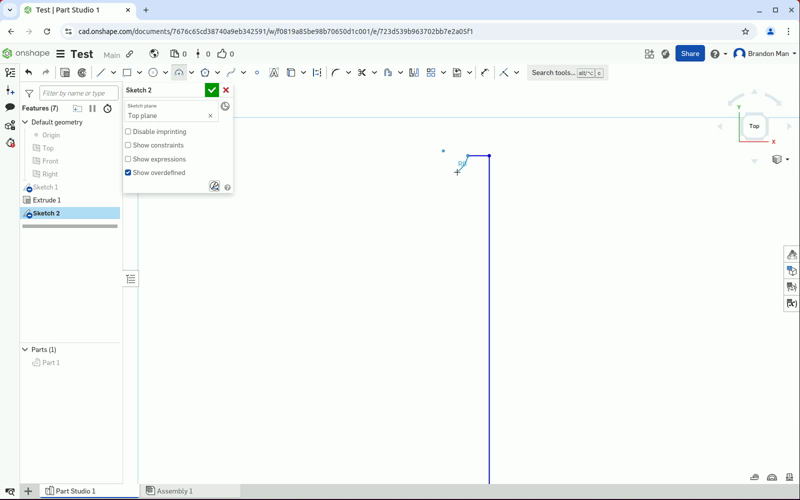
scroll(-6)
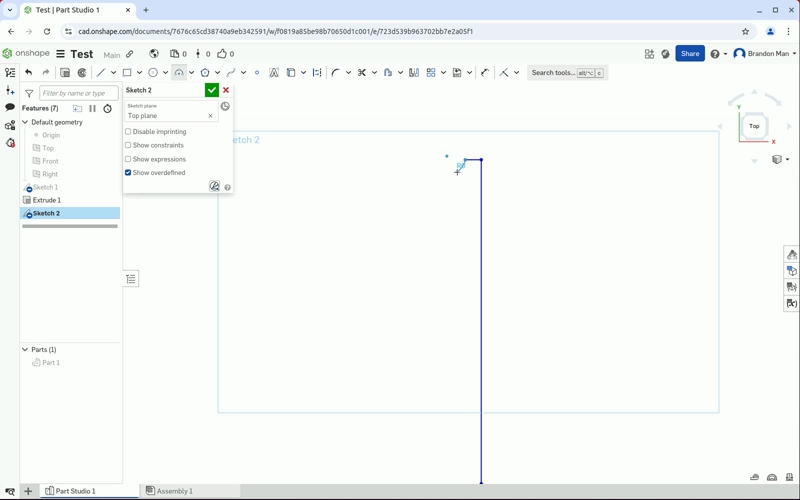
scroll(-6)
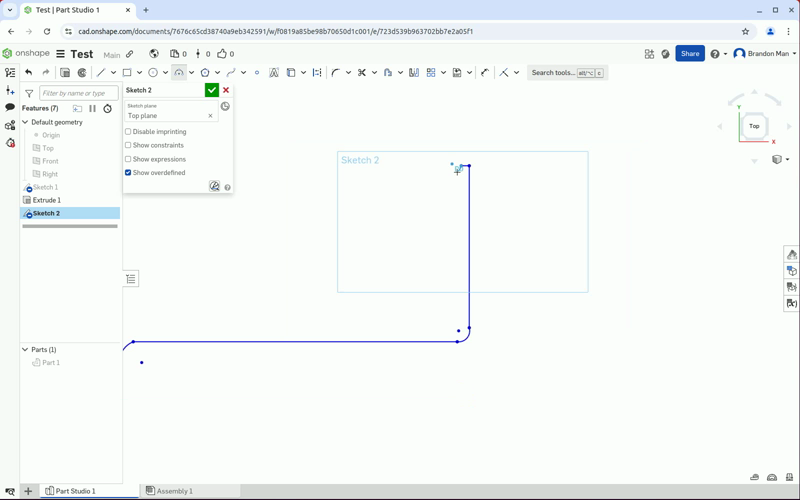
scroll(-6)
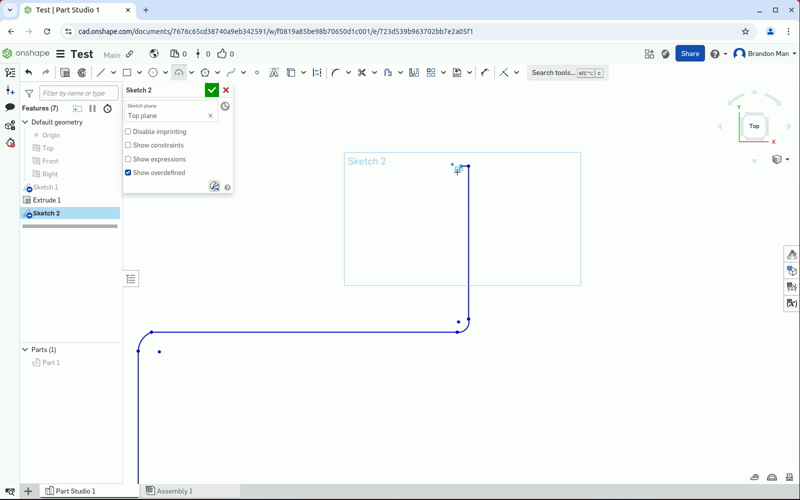
scroll(-6)
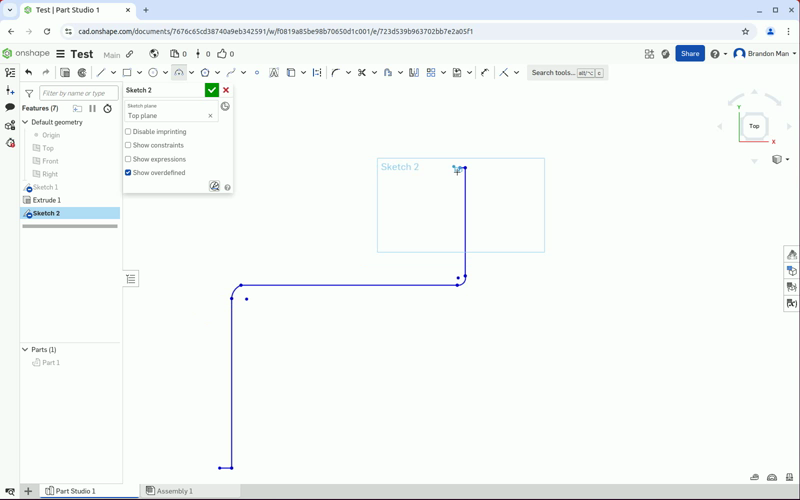
scroll(-6)
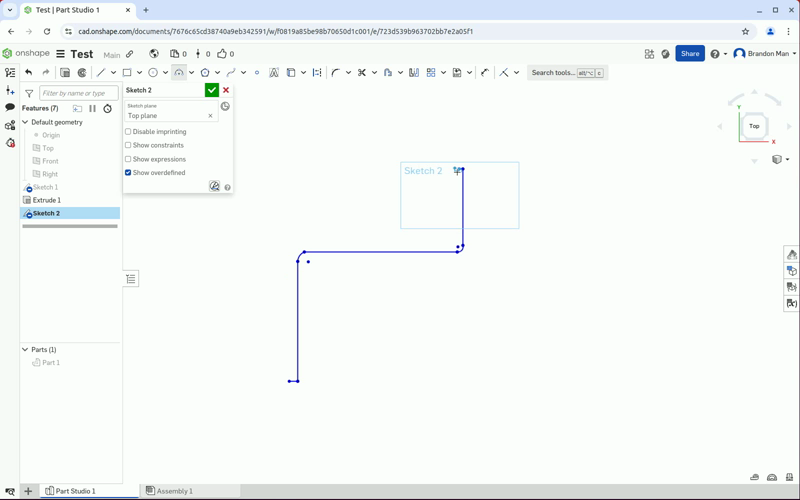
scroll(-6)
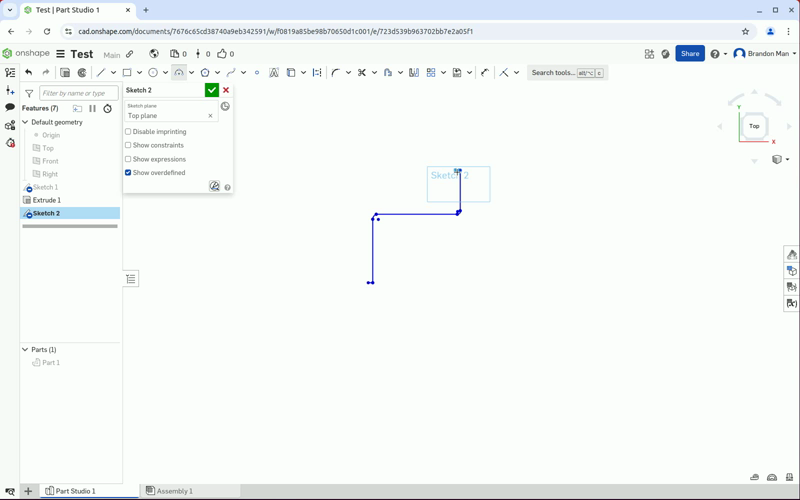
mouse_move(457, 170)
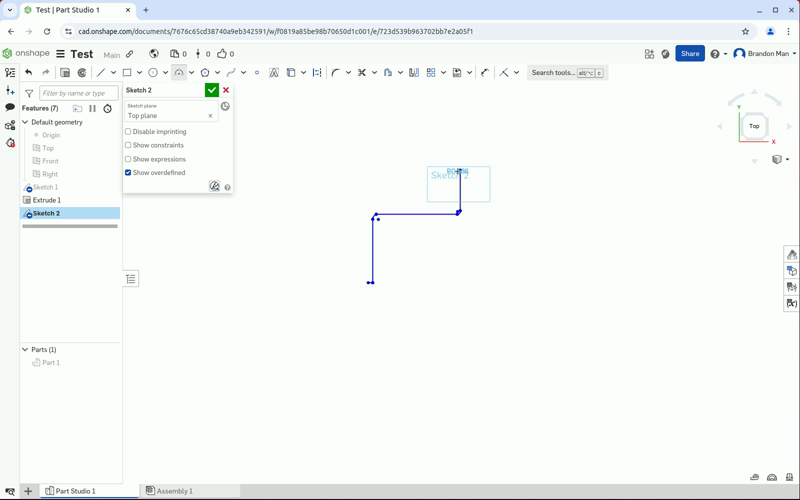
scroll(6)
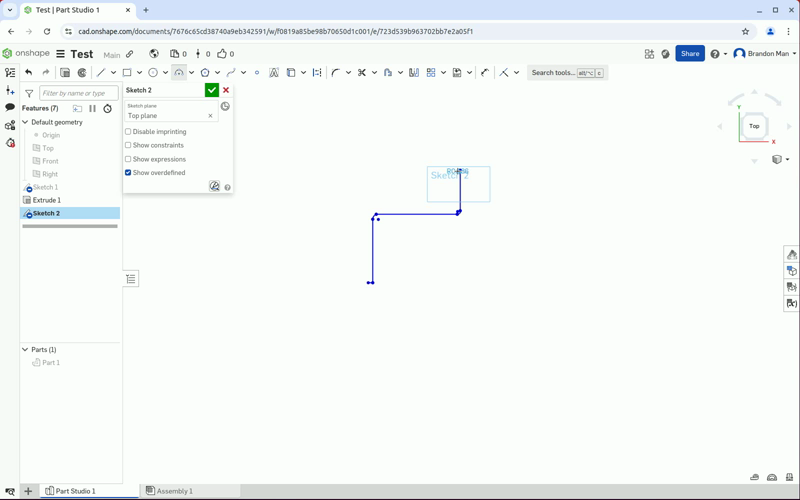
scroll(6)
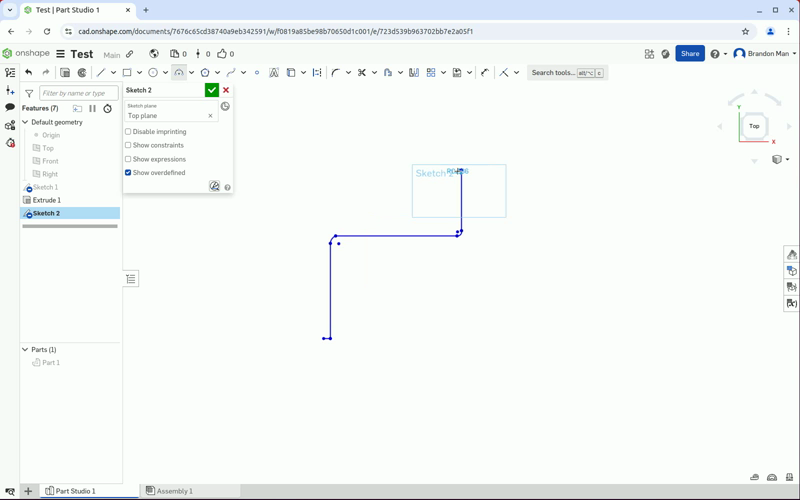
scroll(6)
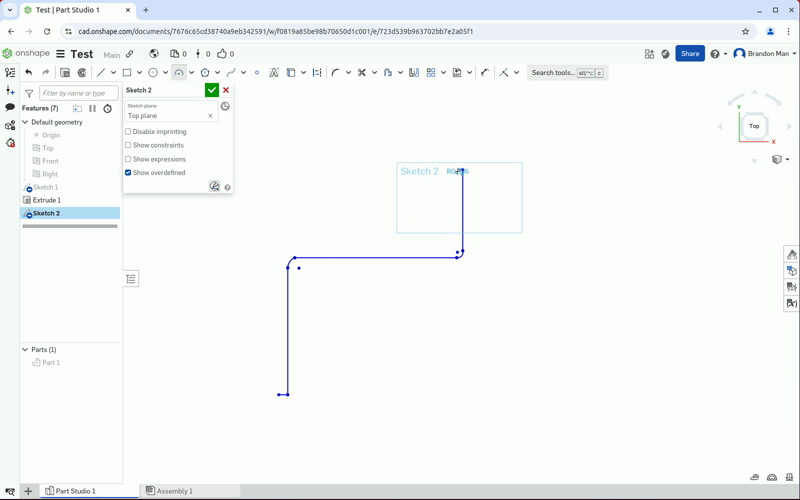
scroll(6)
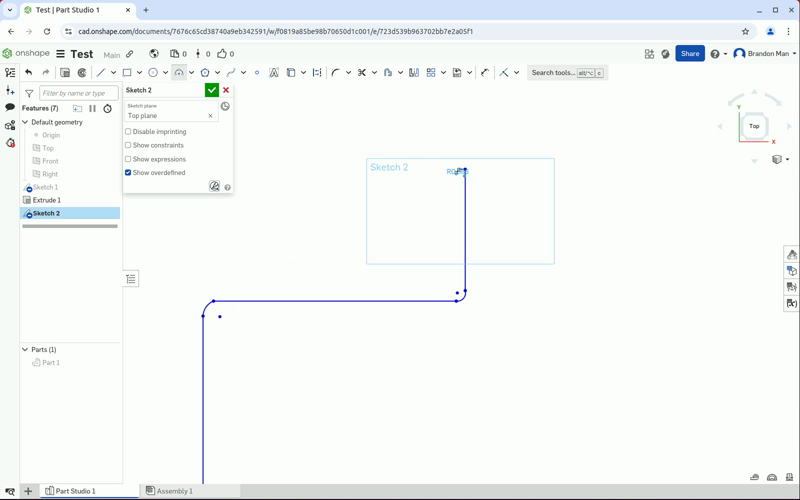
scroll(6)
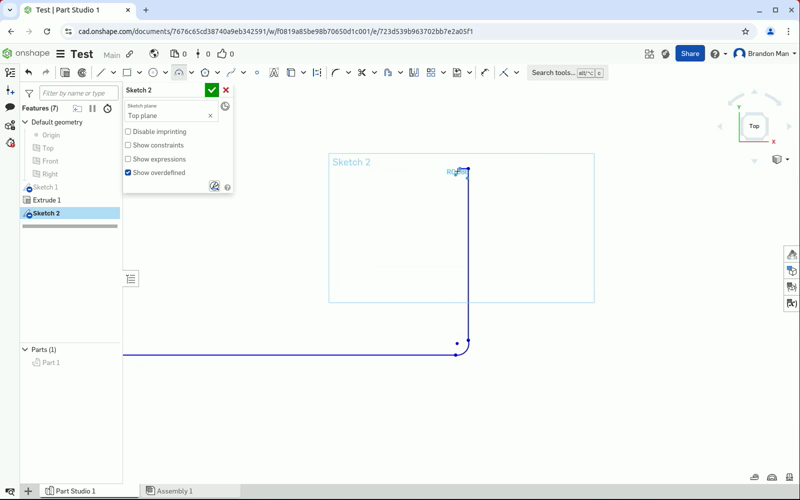
scroll(6)
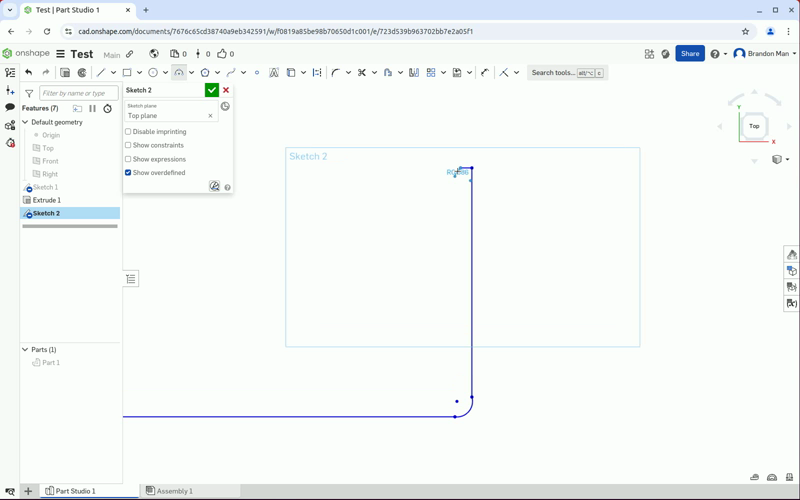
scroll(6)
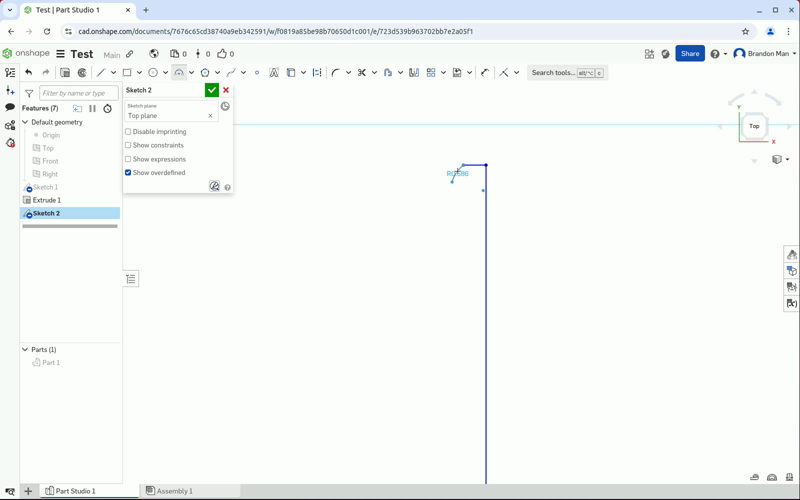
click(457, 170)
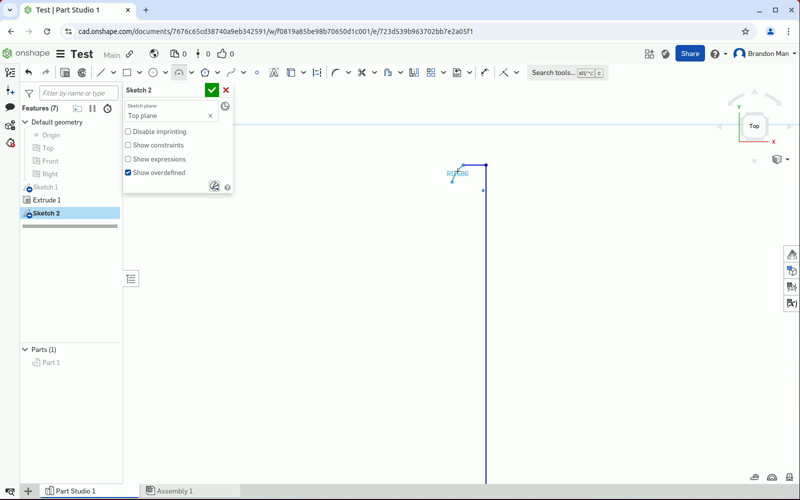
scroll(-6)
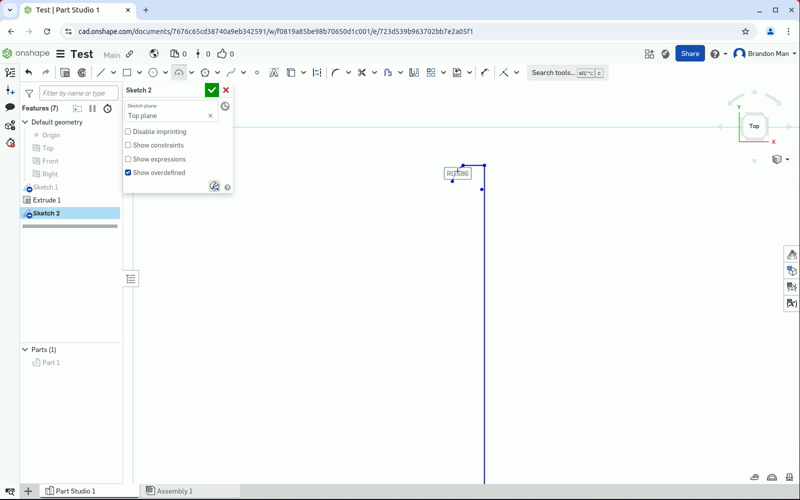
scroll(-6)
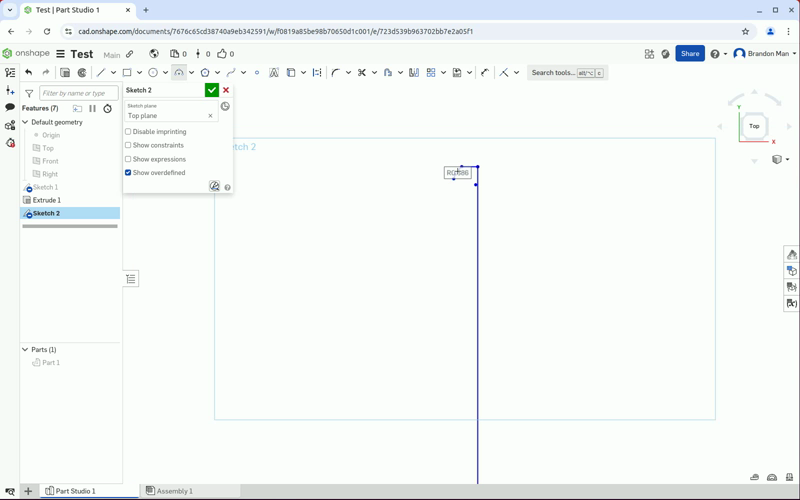
scroll(-6)
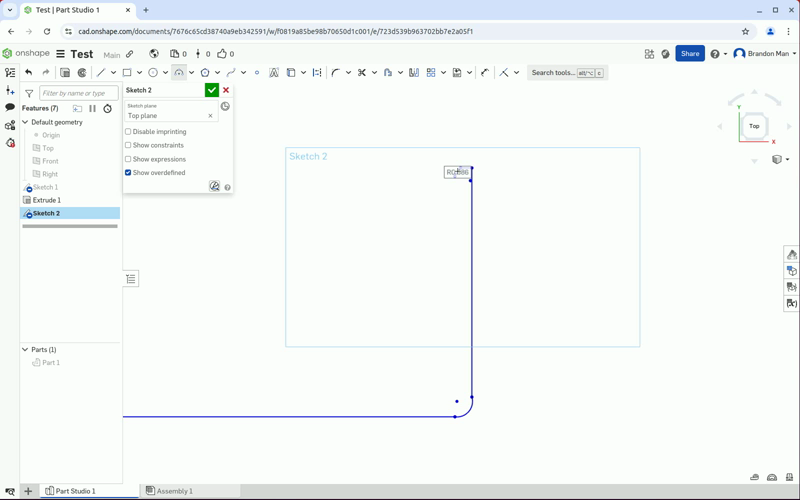
scroll(-6)
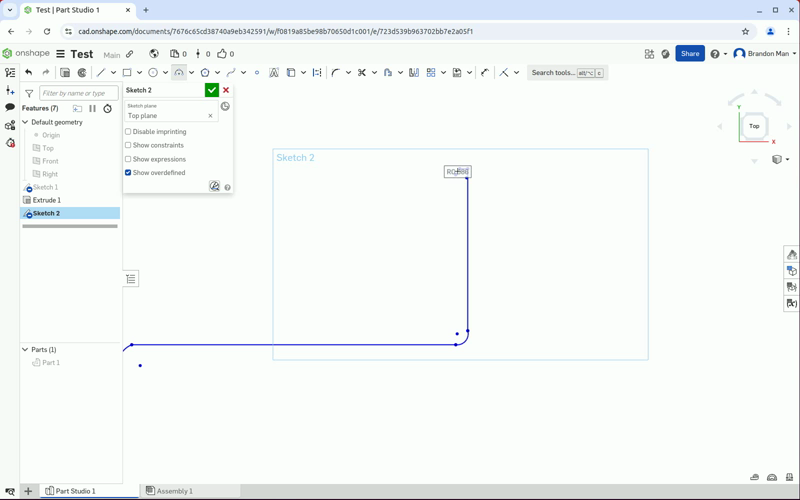
scroll(-6)
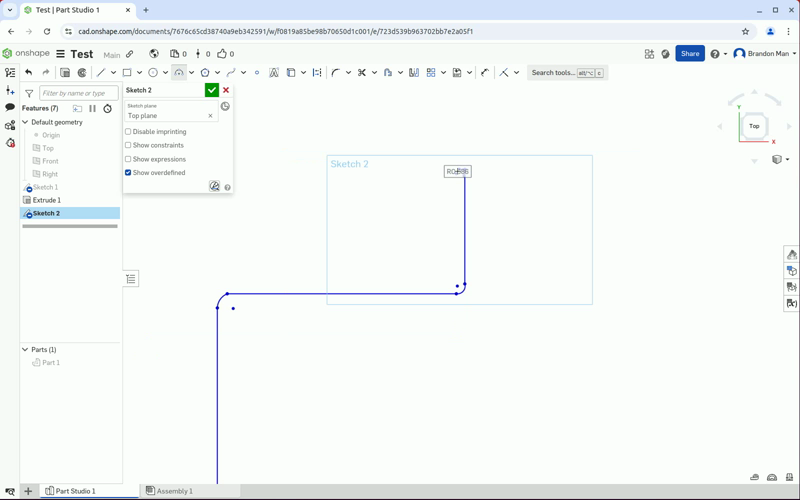
scroll(-6)
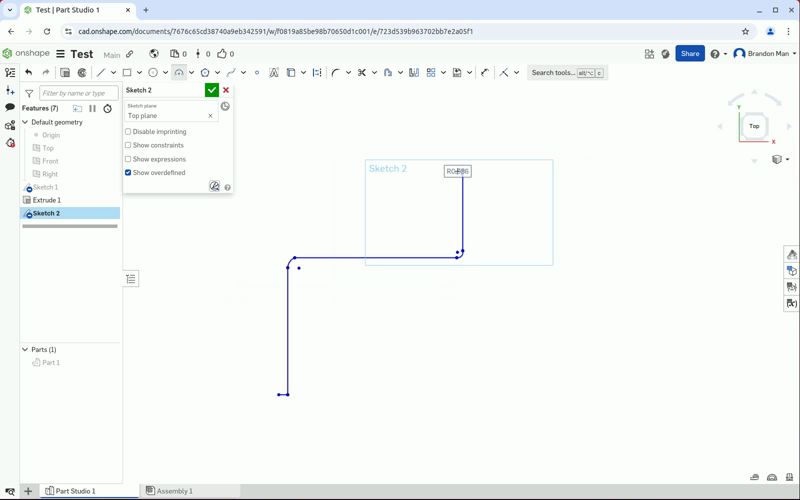
scroll(-6)
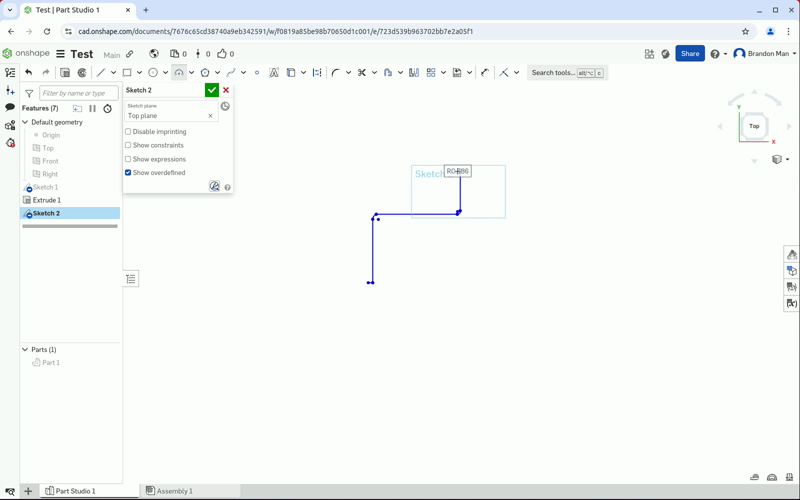
key_up(shift)
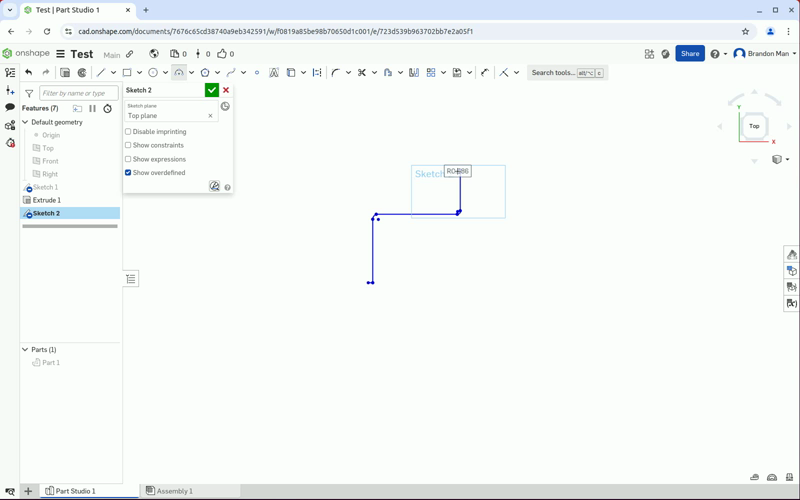
key(esc)
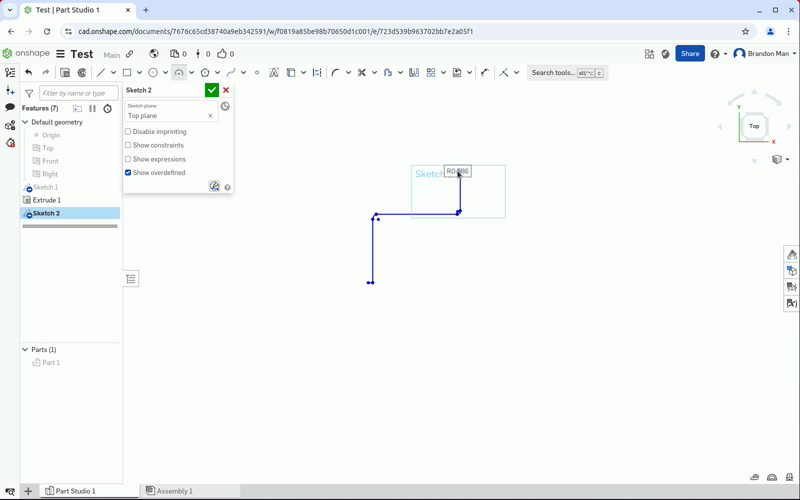
key(l)
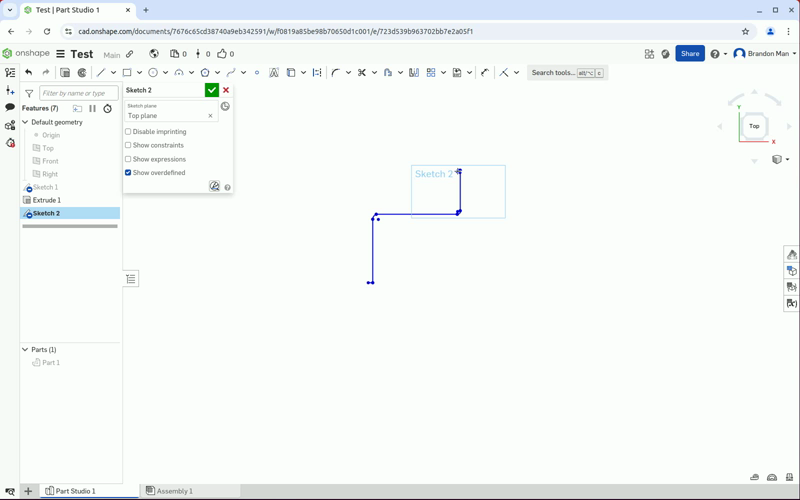
mouse_move(457, 171)
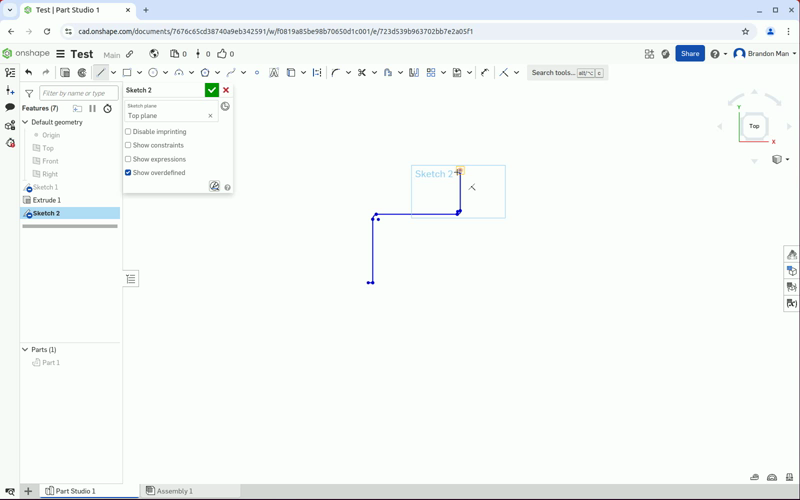
scroll(6)
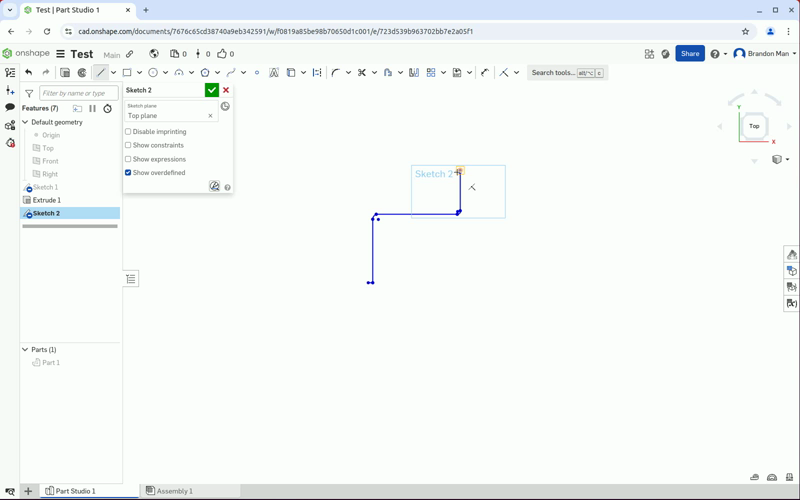
scroll(6)
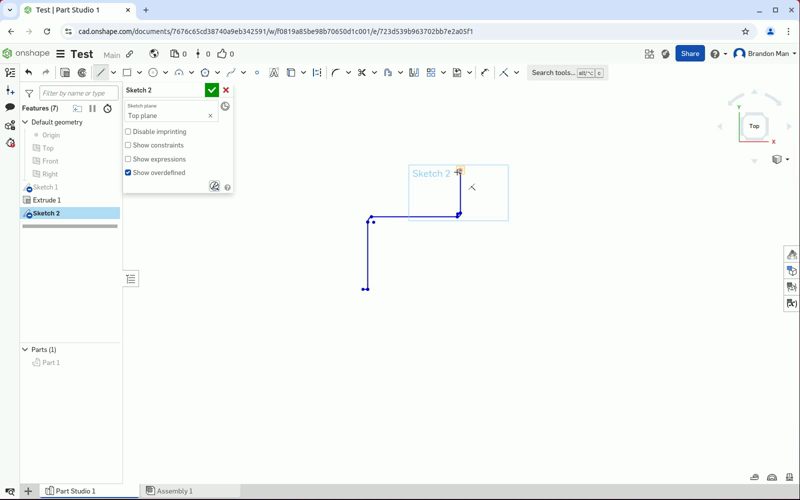
scroll(6)
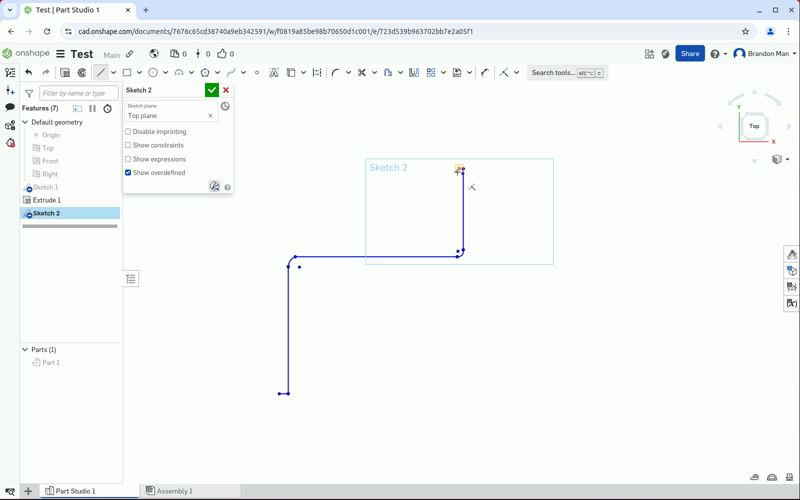
scroll(6)
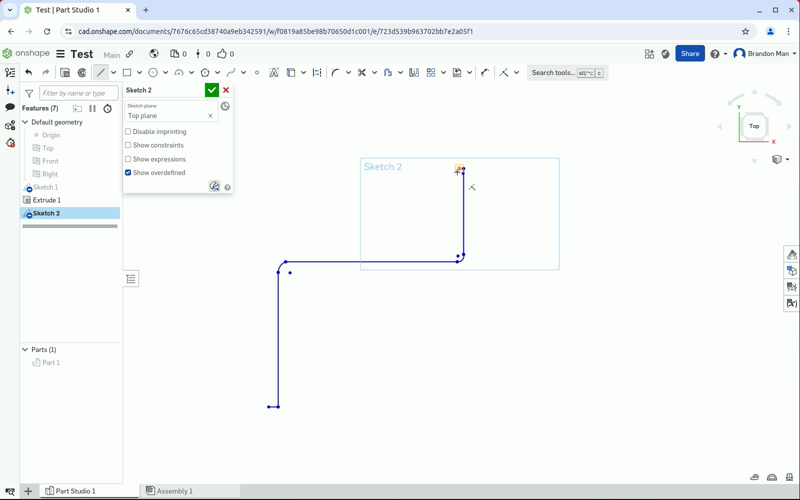
scroll(6)
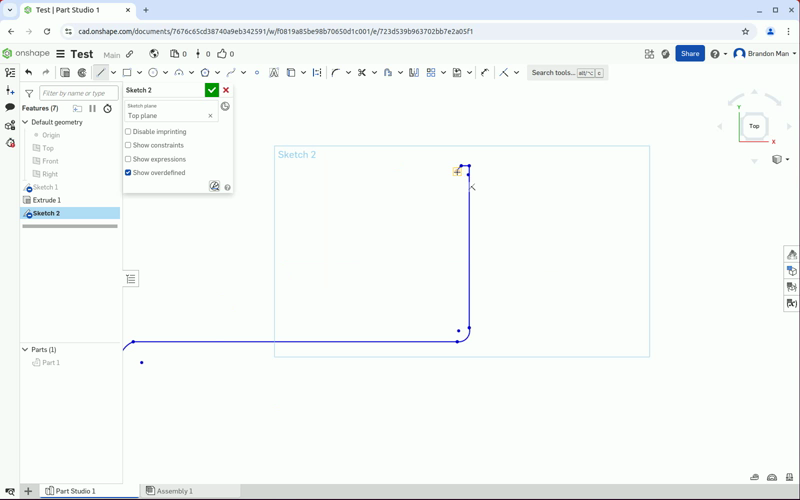
scroll(6)
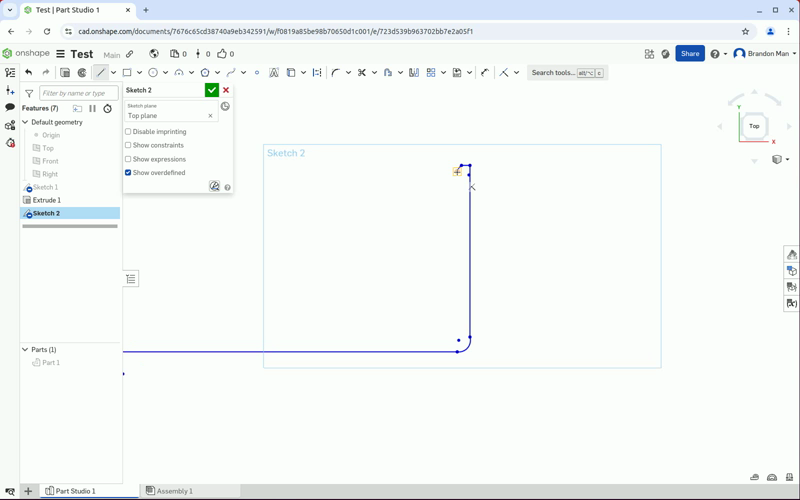
scroll(6)
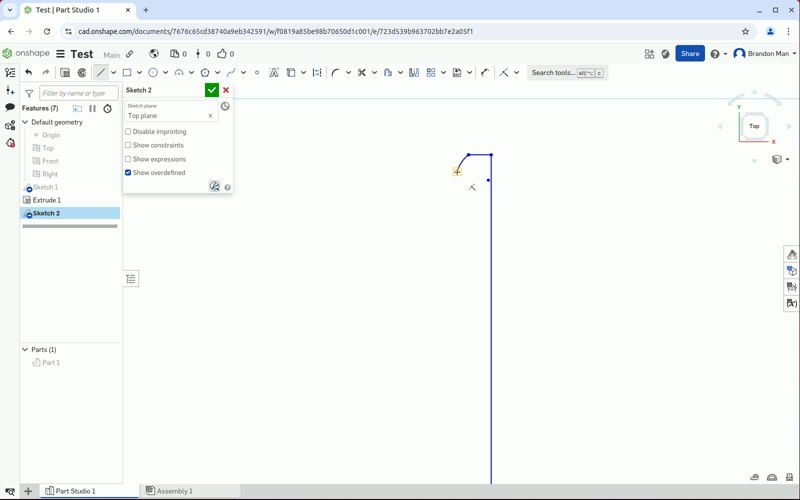
click(457, 171)
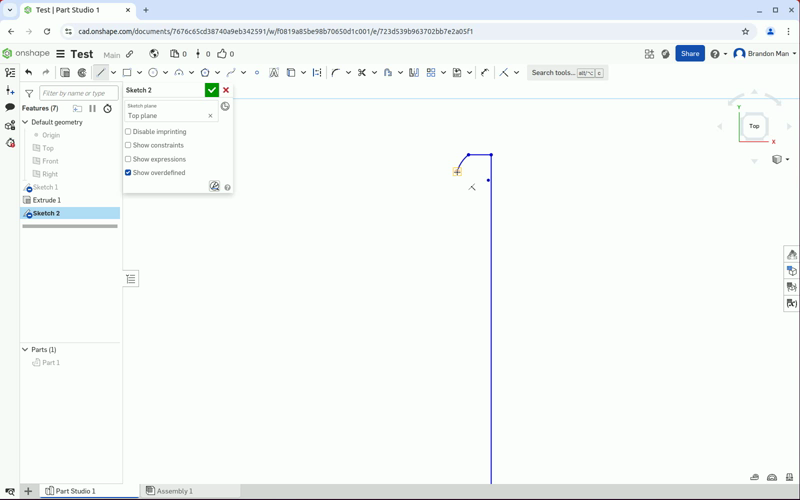
scroll(-6)
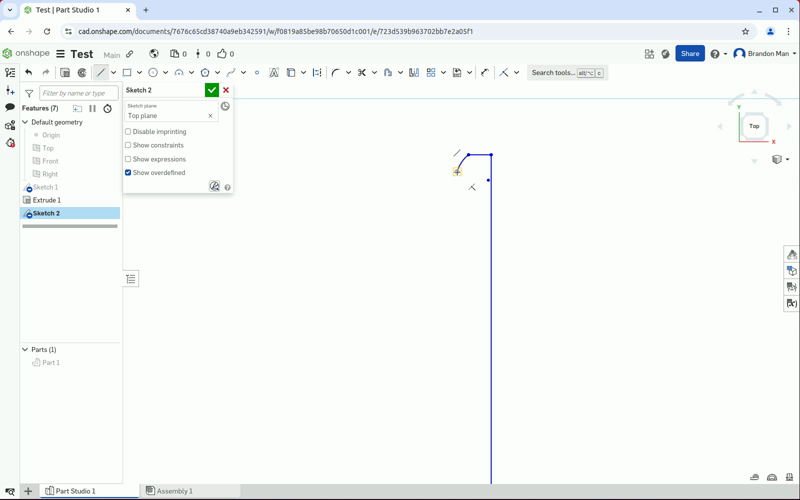
scroll(-6)
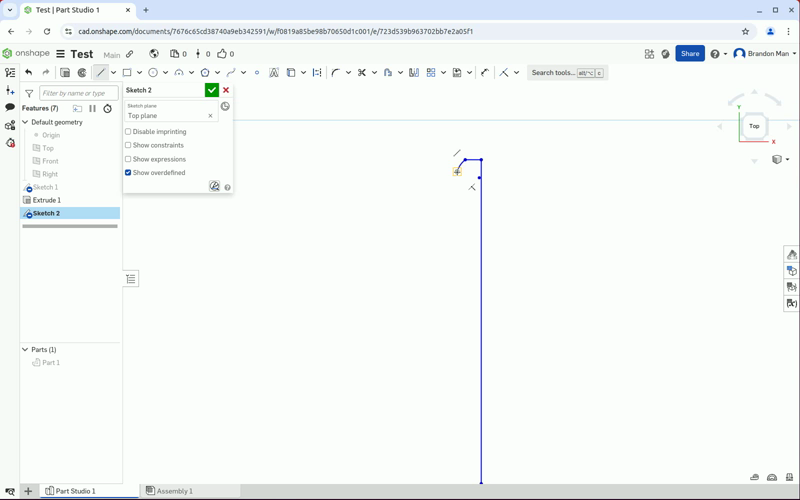
scroll(-6)
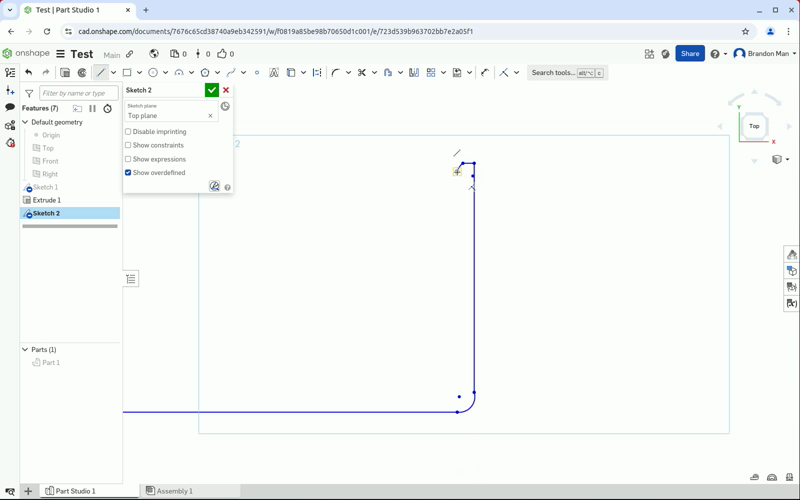
scroll(-6)
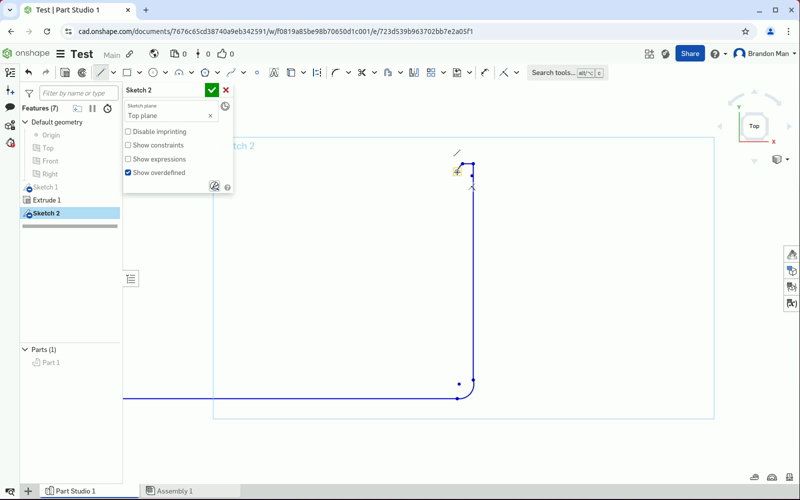
scroll(-6)
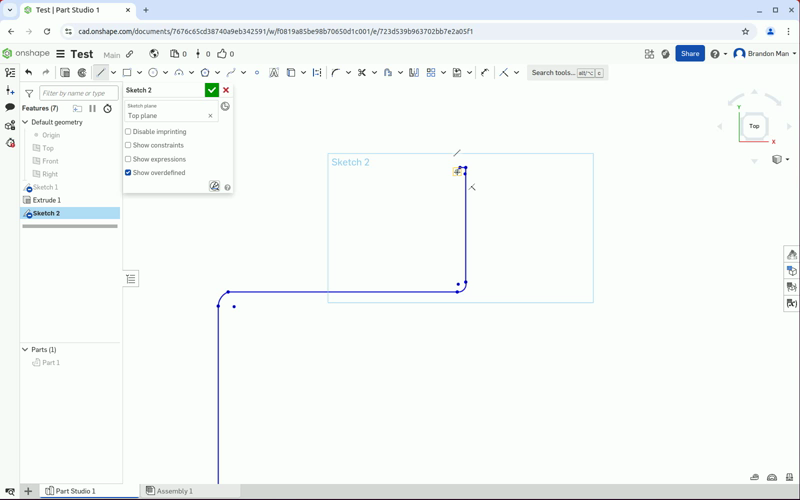
scroll(-6)
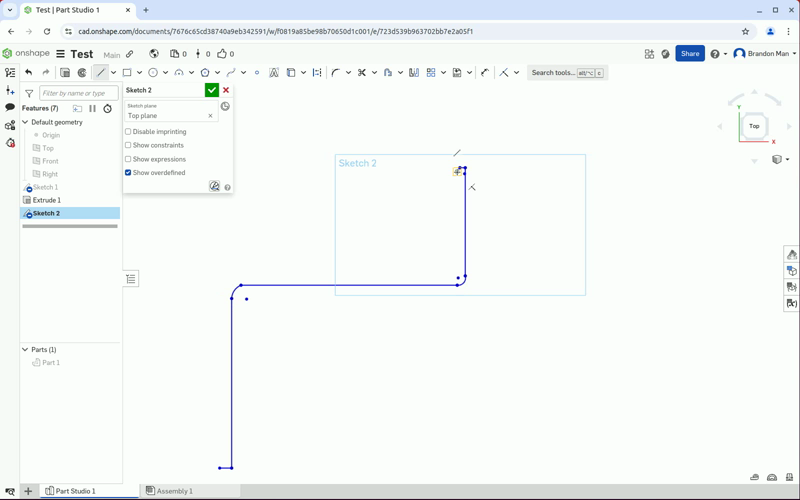
scroll(-6)
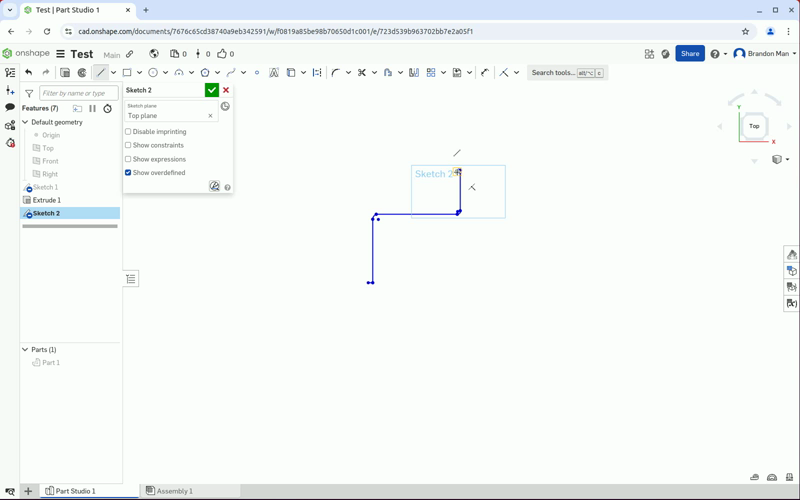
key_down(shift)
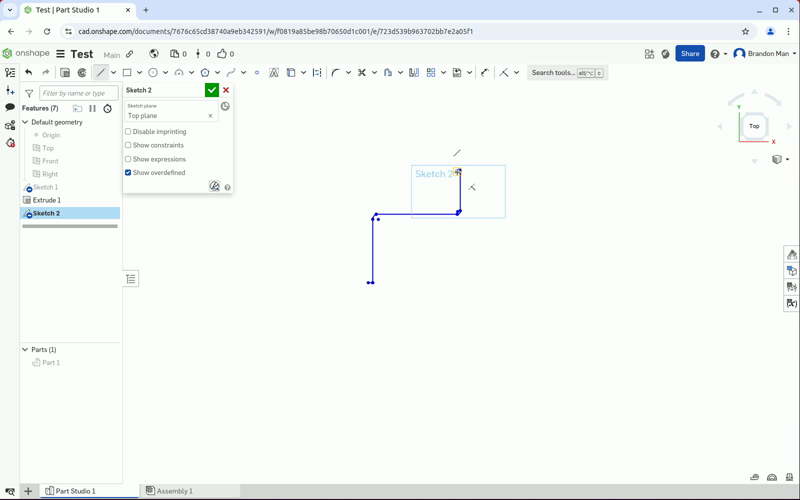
mouse_move(487, 171)
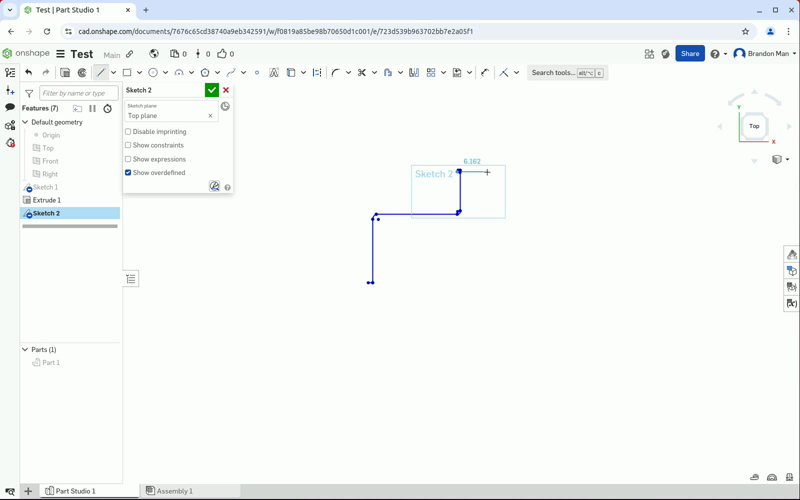
mouse_move(457, 205)
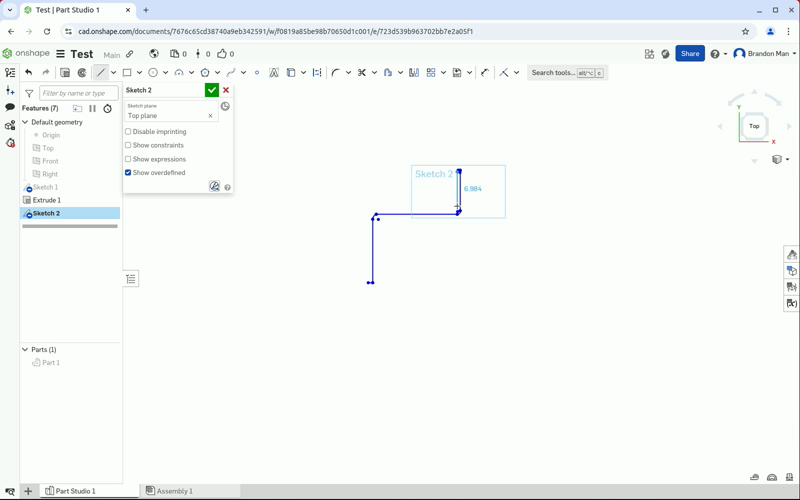
click(457, 205)
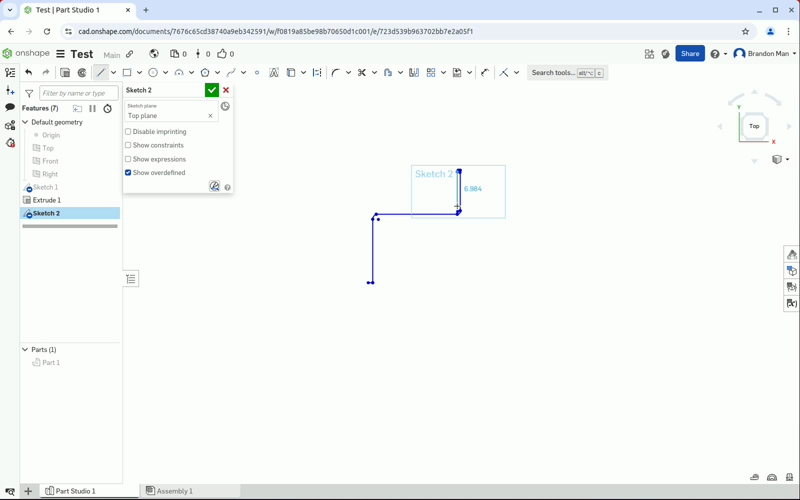
key_up(shift)
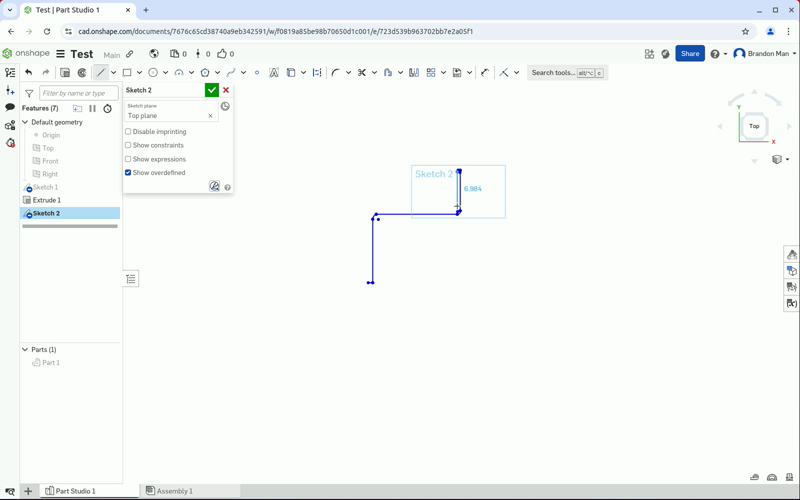
key(esc)
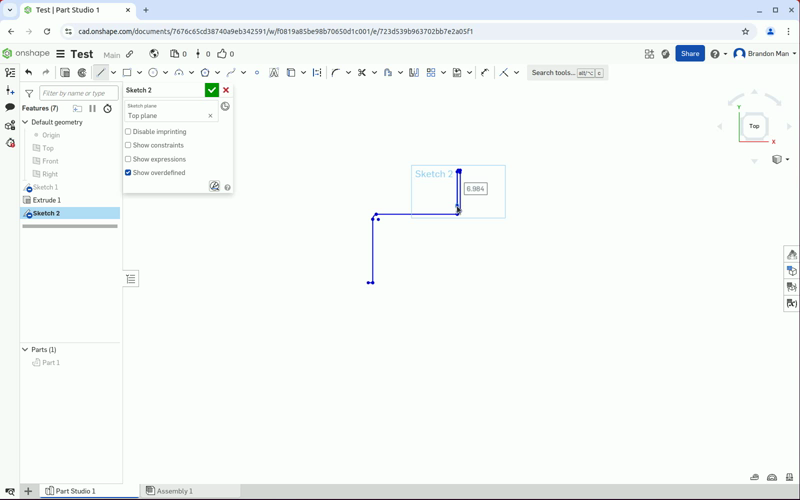
key(a)
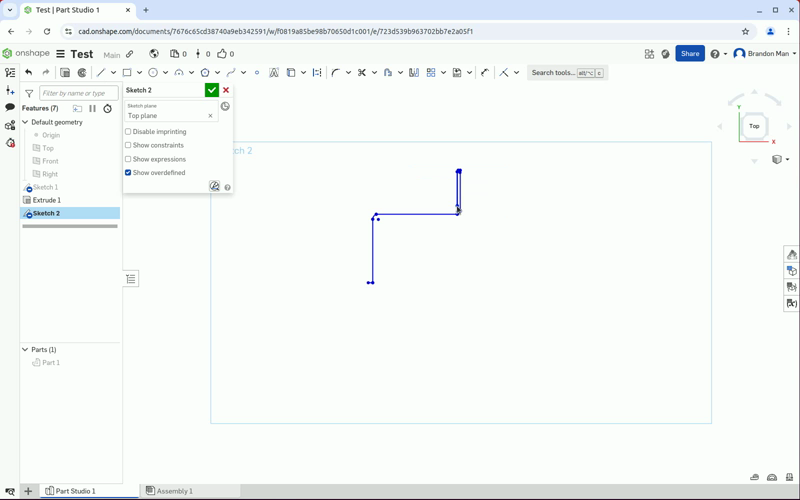
mouse_move(457, 205)
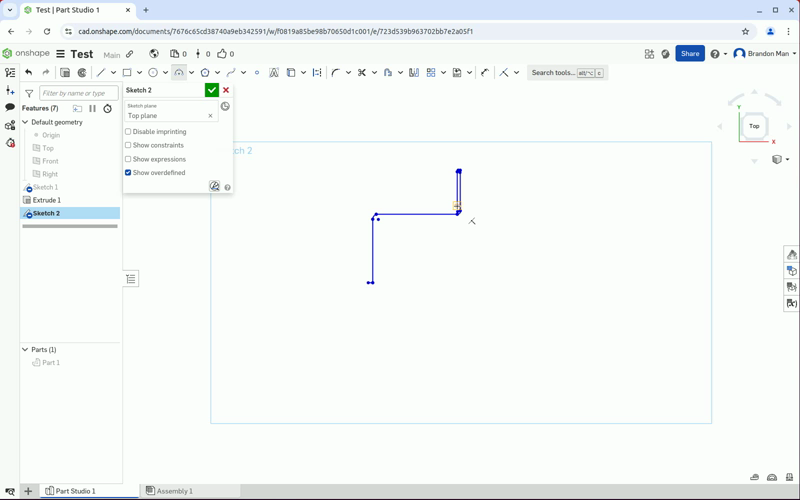
click(457, 205)
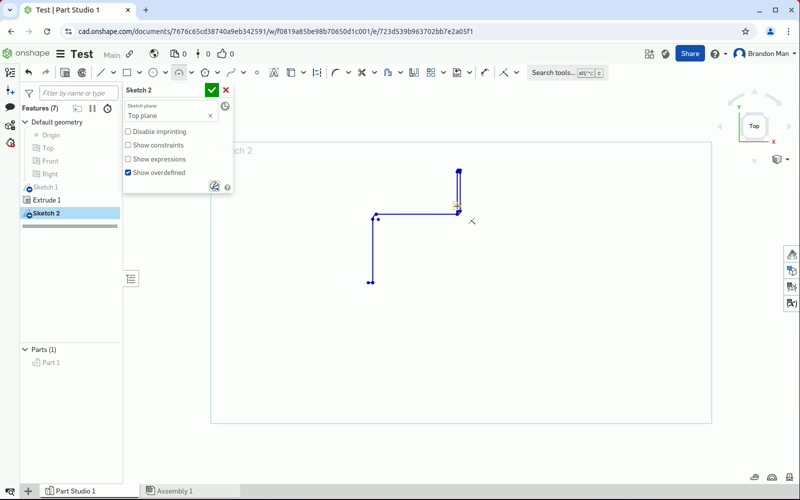
key_down(shift)
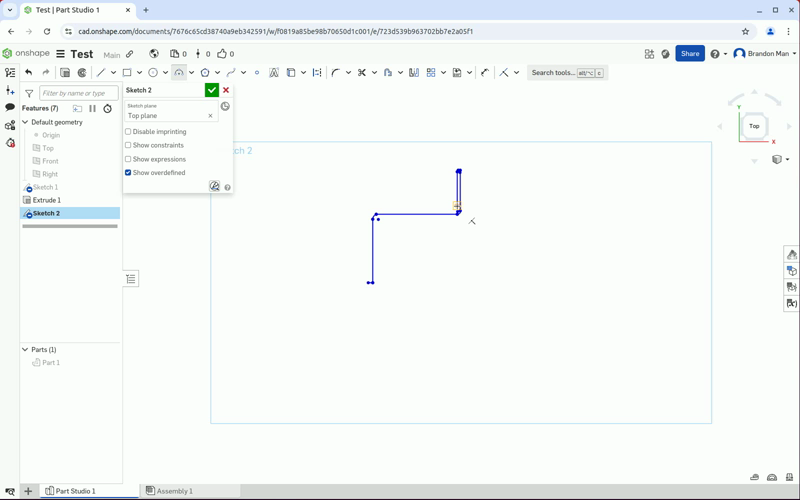
mouse_move(452, 210)
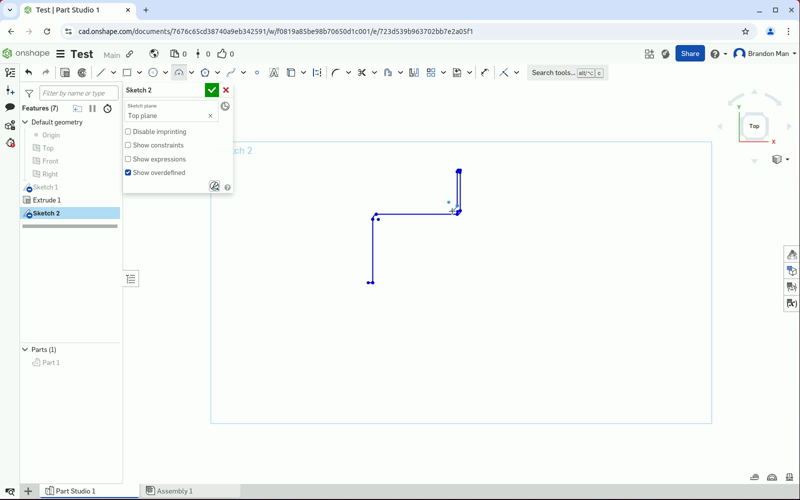
scroll(6)
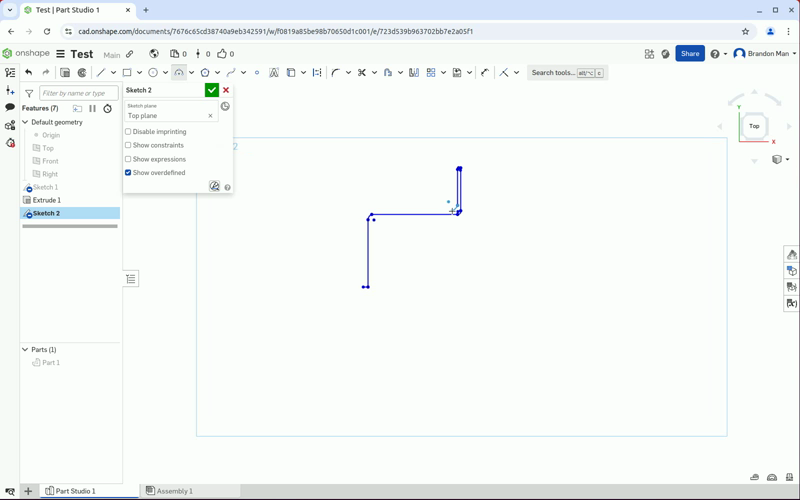
scroll(6)
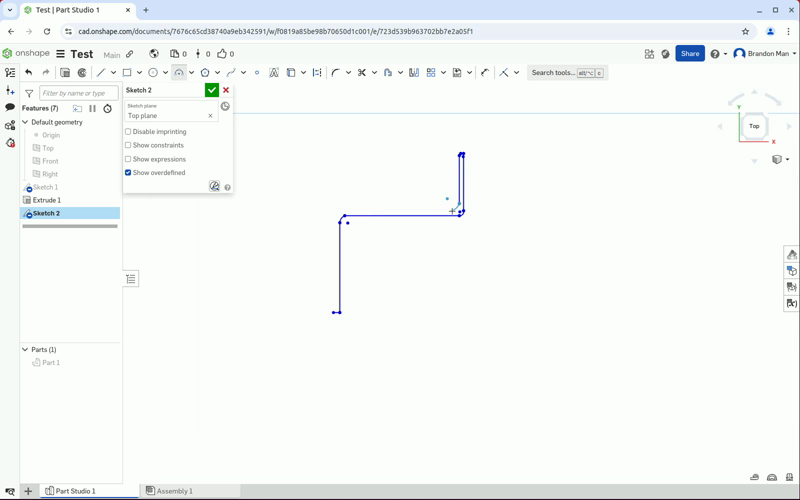
scroll(6)
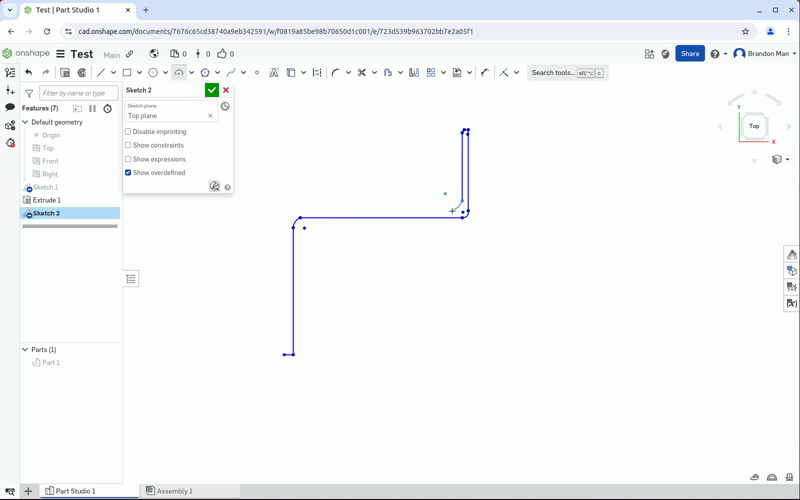
scroll(6)
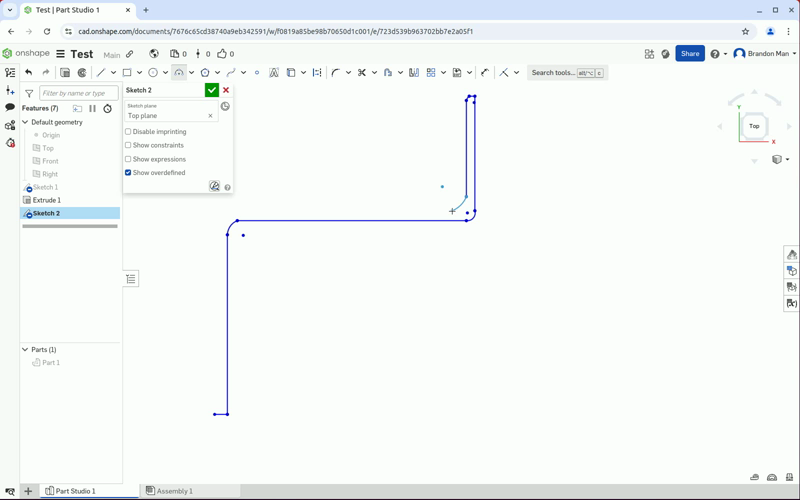
scroll(6)
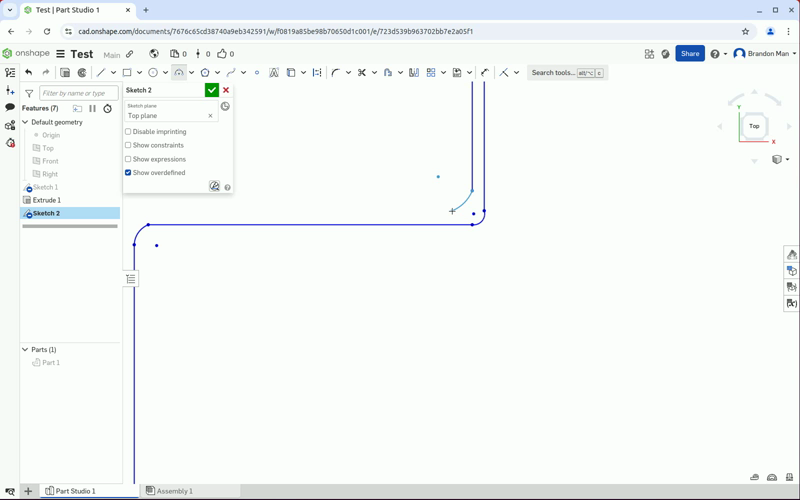
scroll(6)
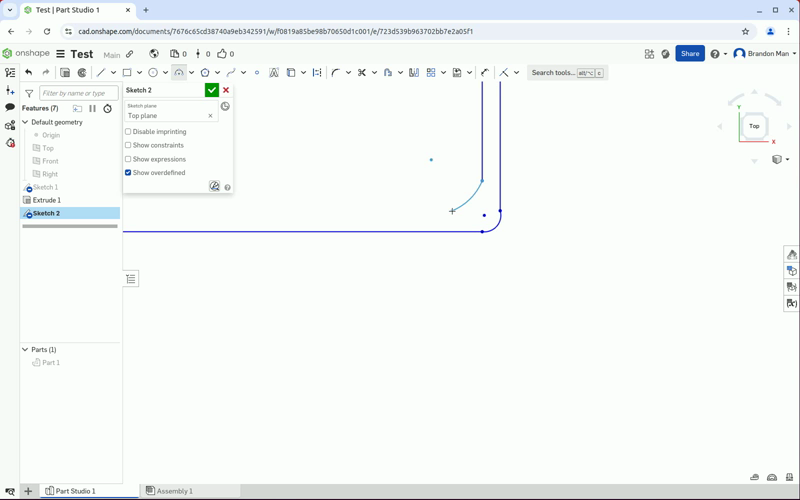
scroll(6)
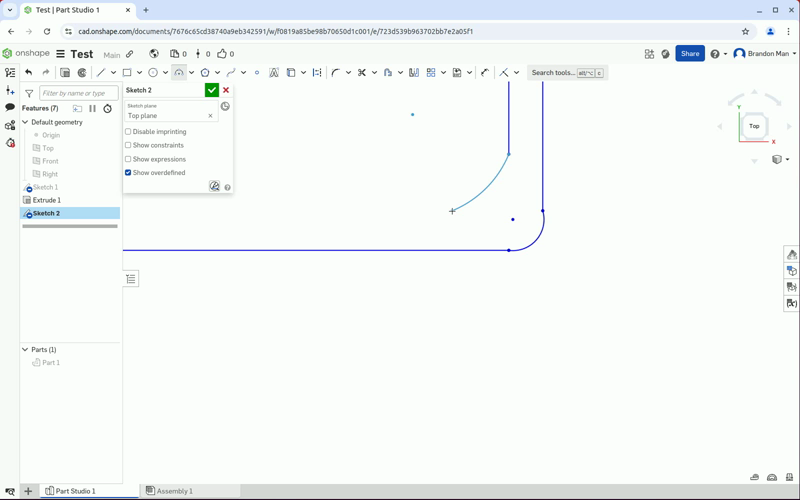
click(452, 210)
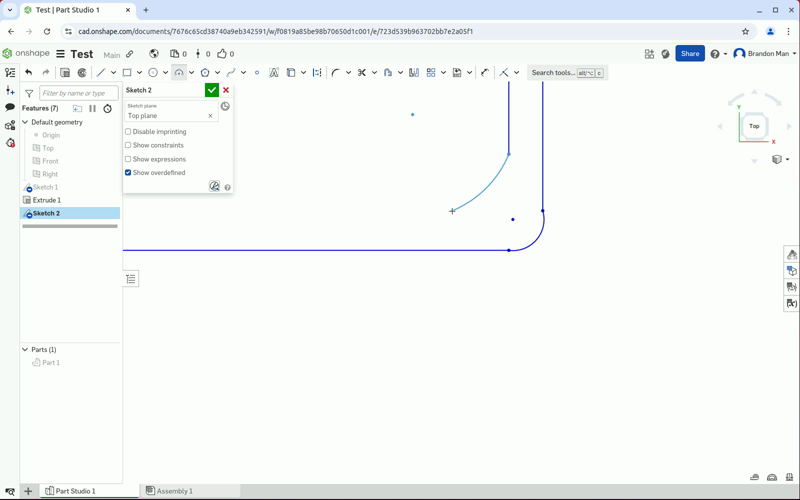
scroll(-6)
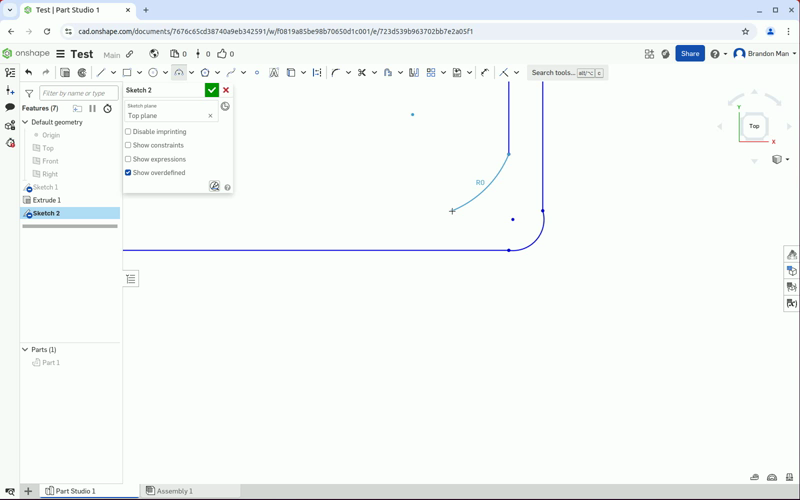
scroll(-6)
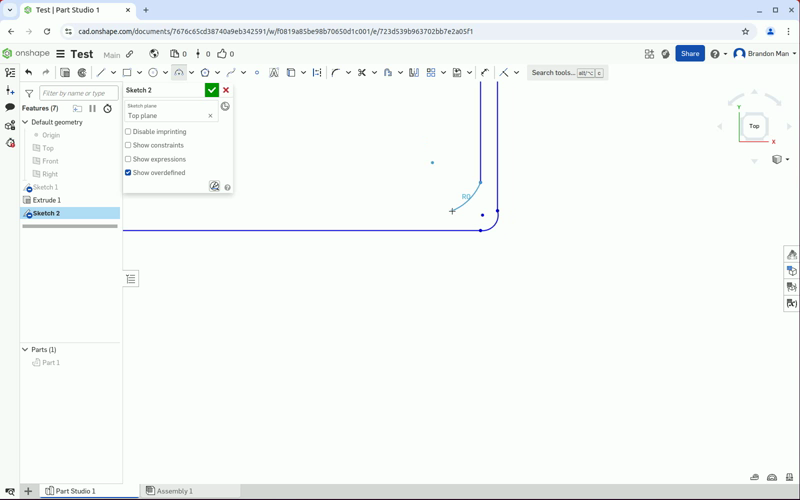
scroll(-6)
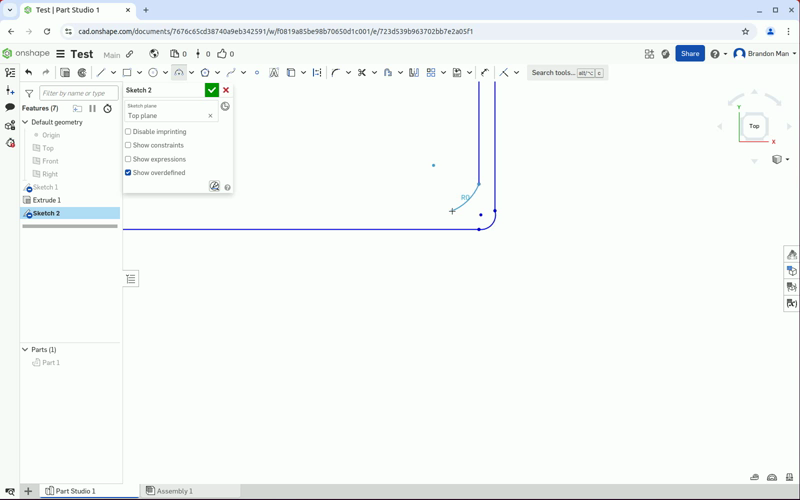
scroll(-6)
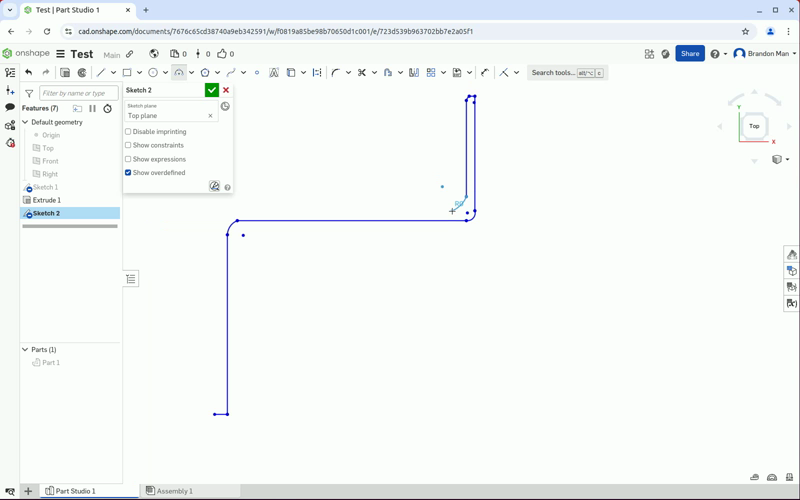
scroll(-6)
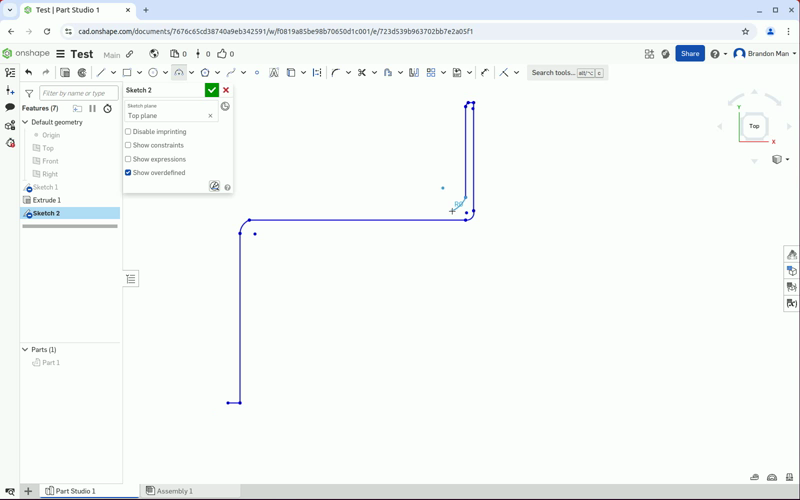
scroll(-6)
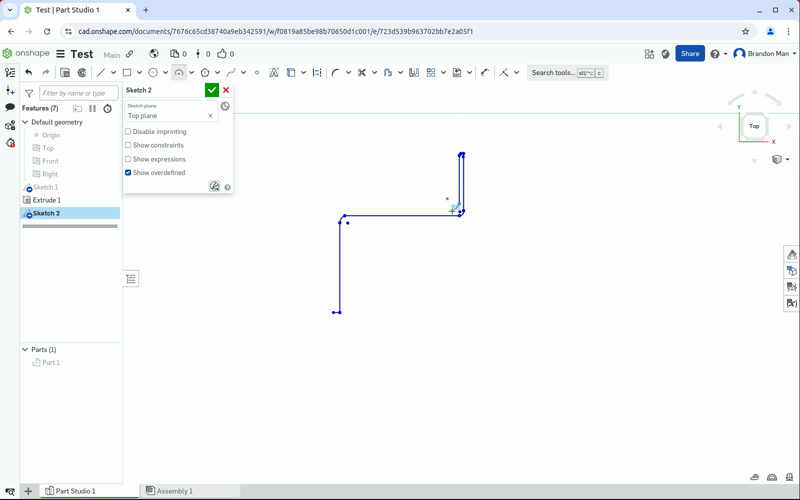
scroll(-6)
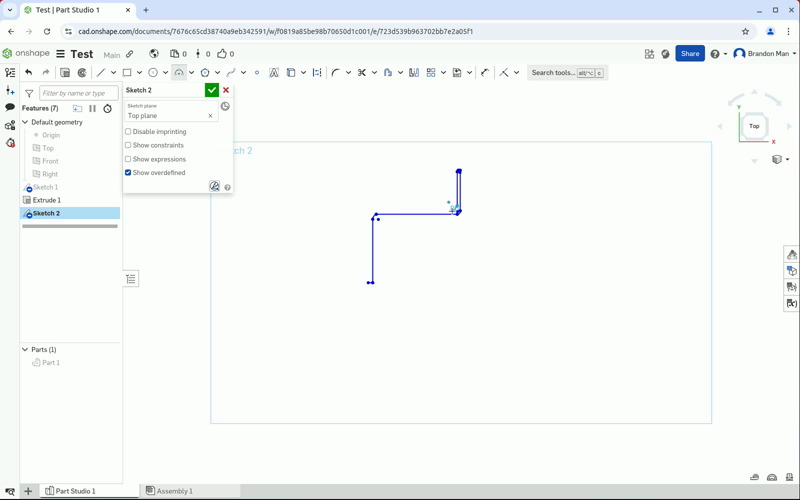
mouse_move(453, 207)
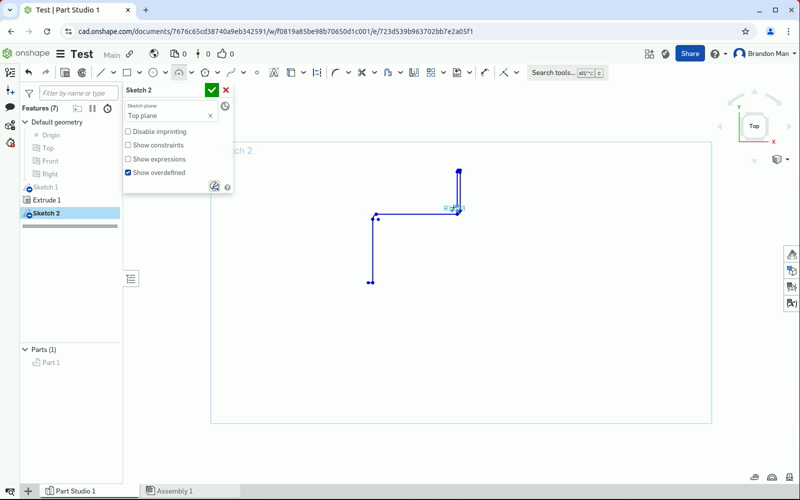
scroll(6)
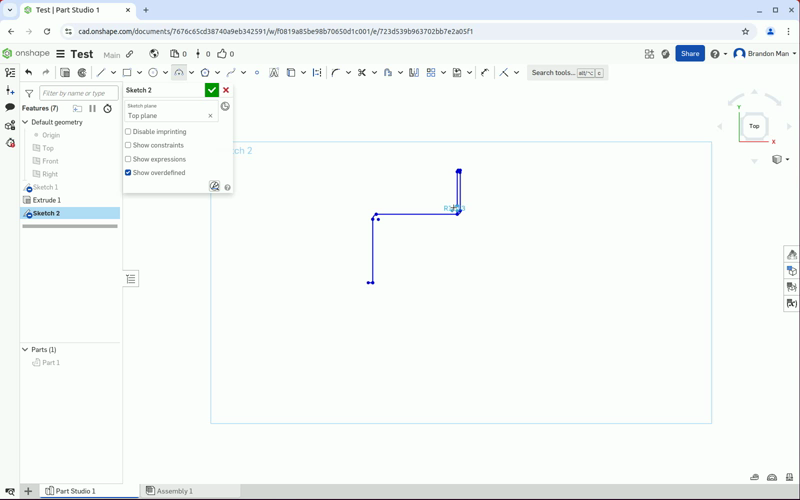
scroll(6)
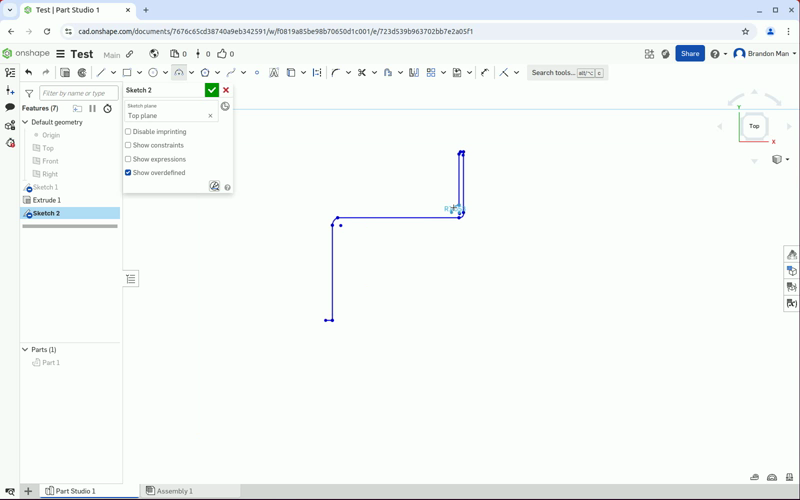
scroll(6)
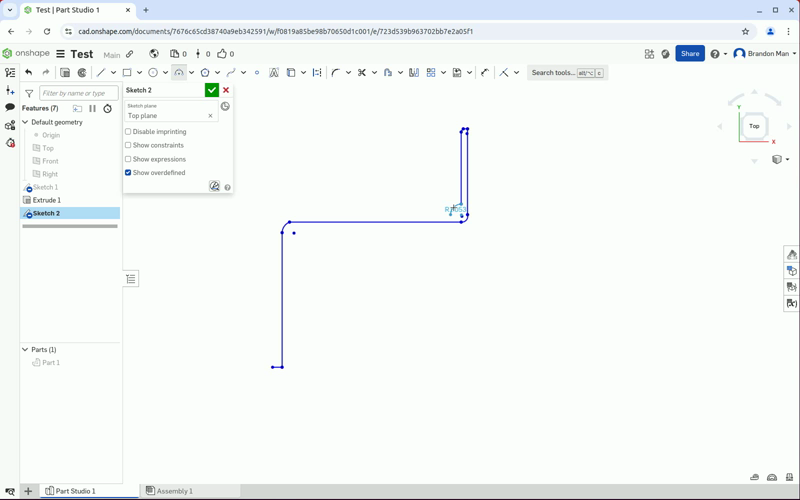
scroll(6)
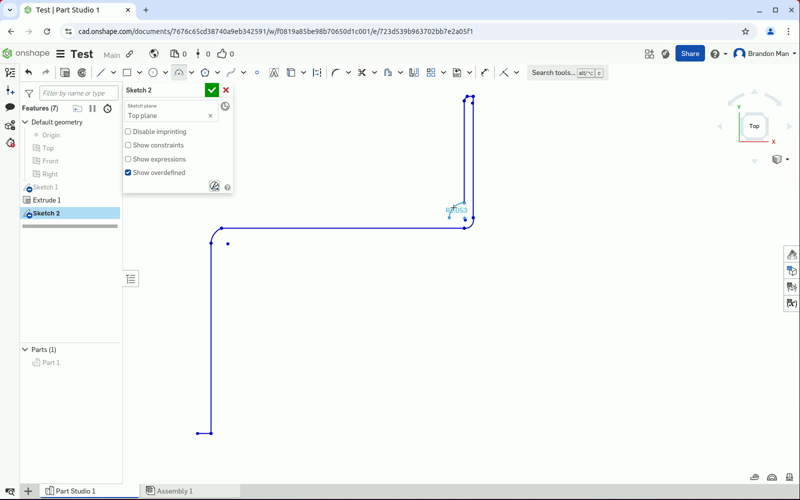
scroll(6)
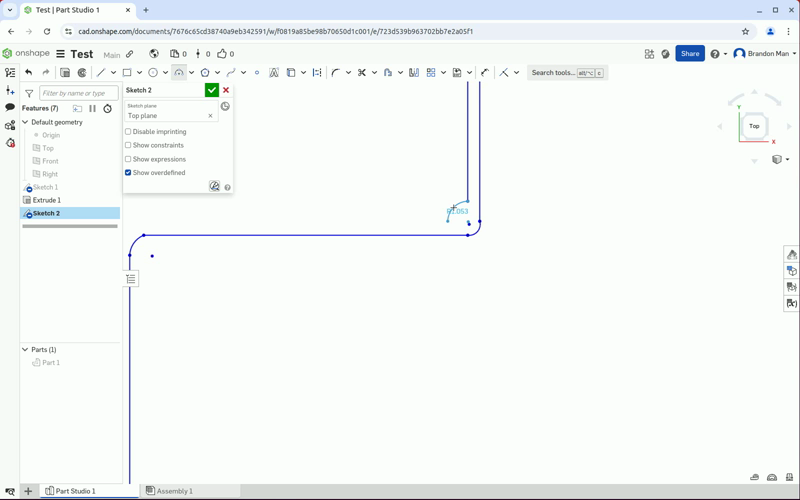
scroll(6)
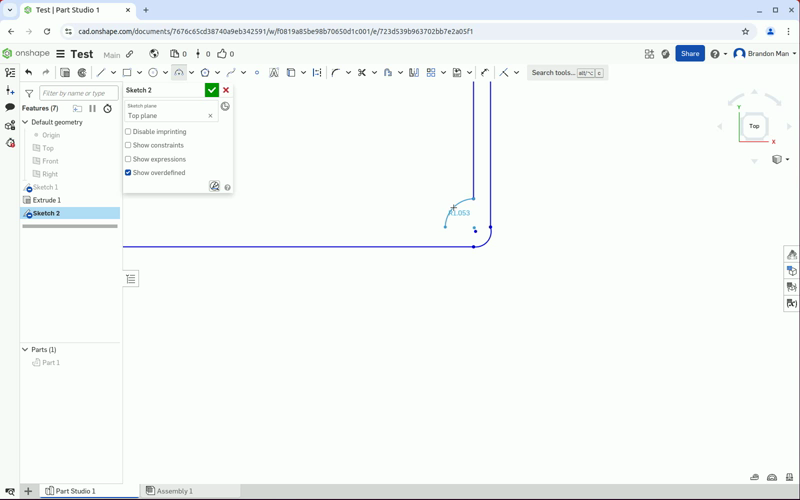
scroll(6)
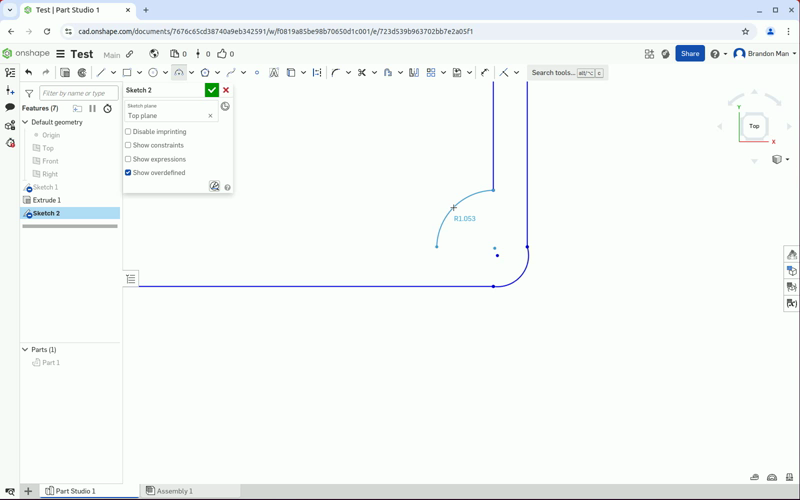
click(453, 207)
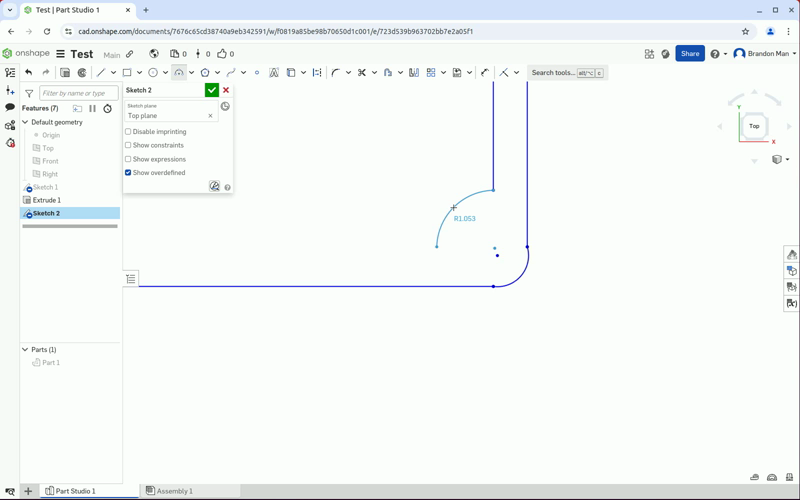
scroll(-6)
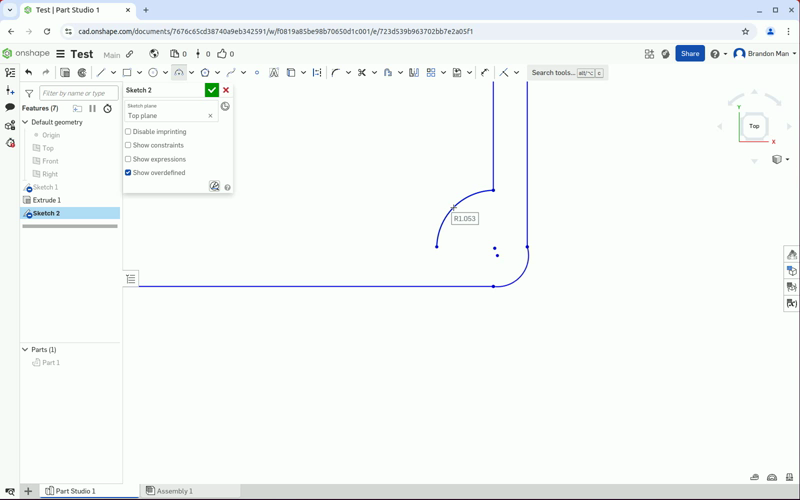
scroll(-6)
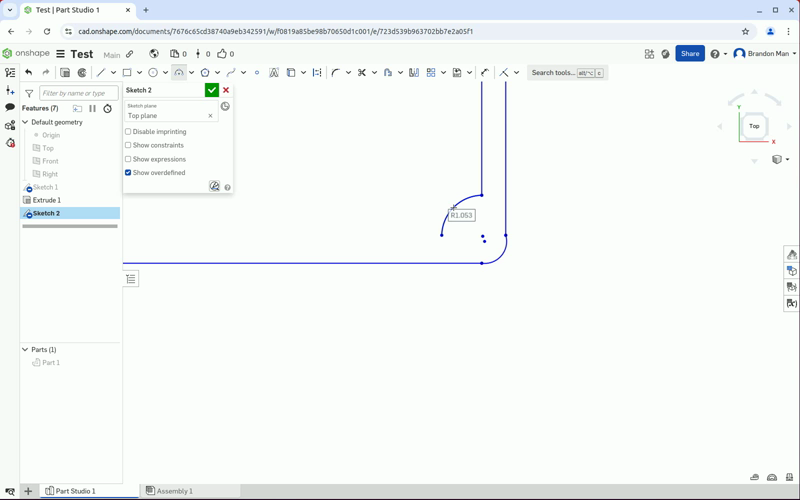
scroll(-6)
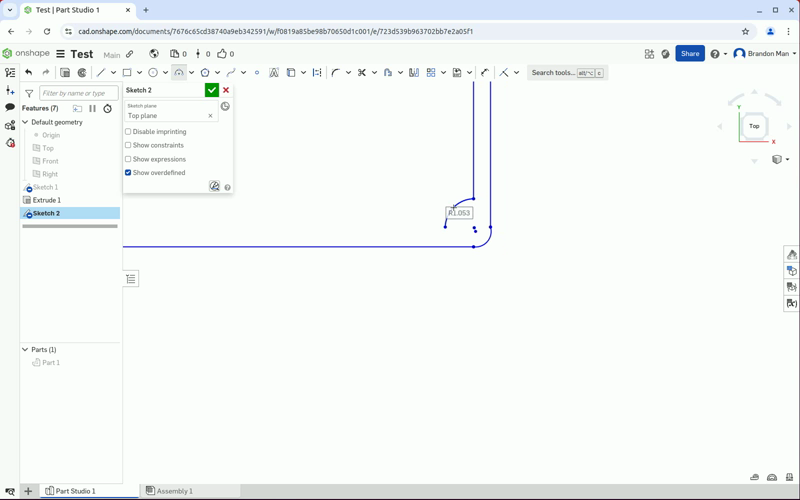
scroll(-6)
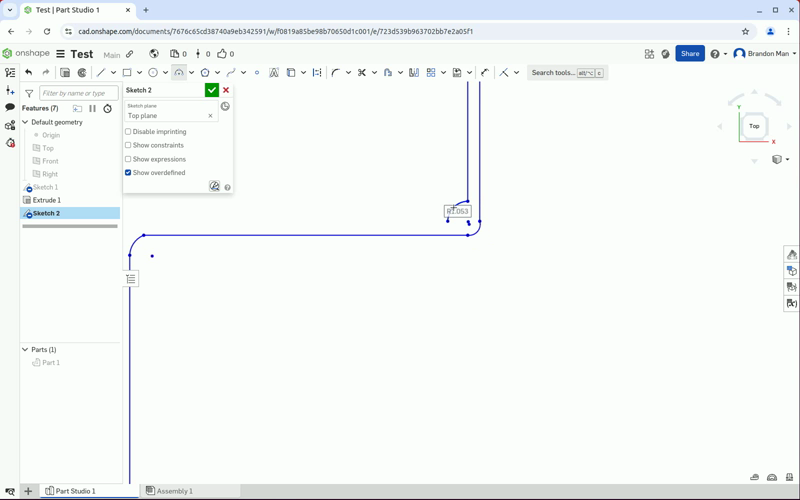
scroll(-6)
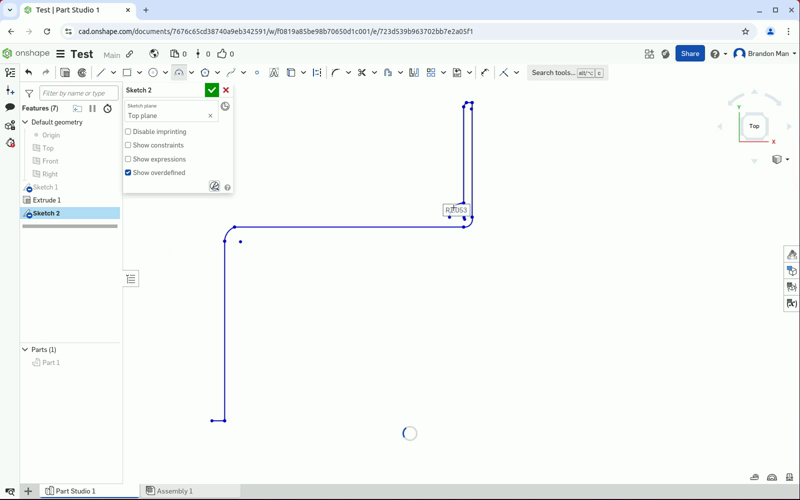
scroll(-6)
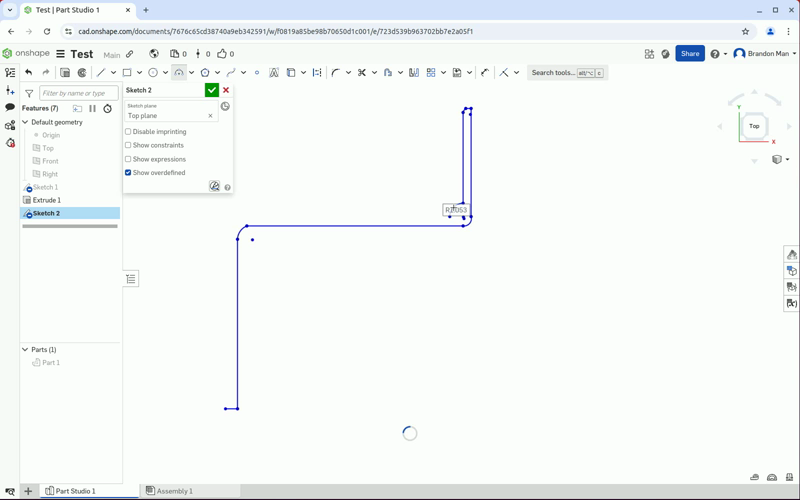
scroll(-6)
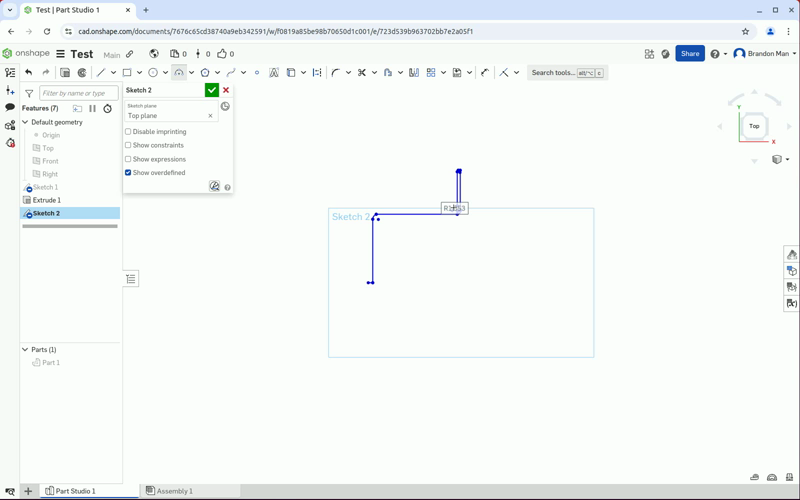
key_up(shift)
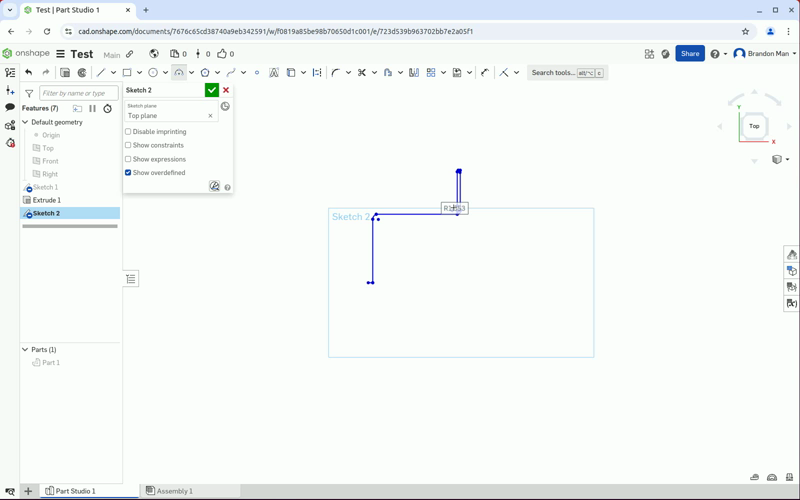
key(esc)
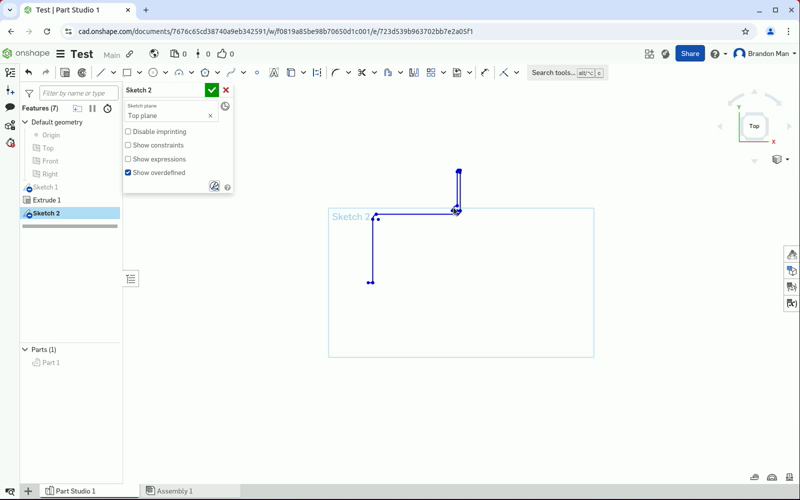
key(l)
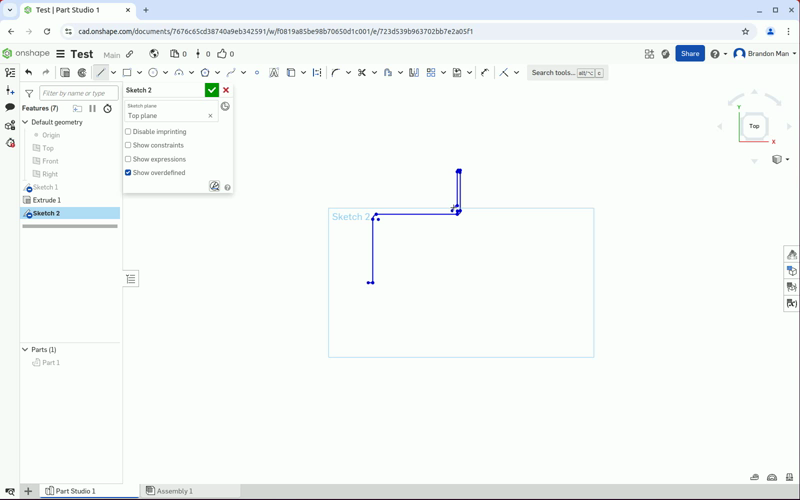
mouse_move(452, 210)
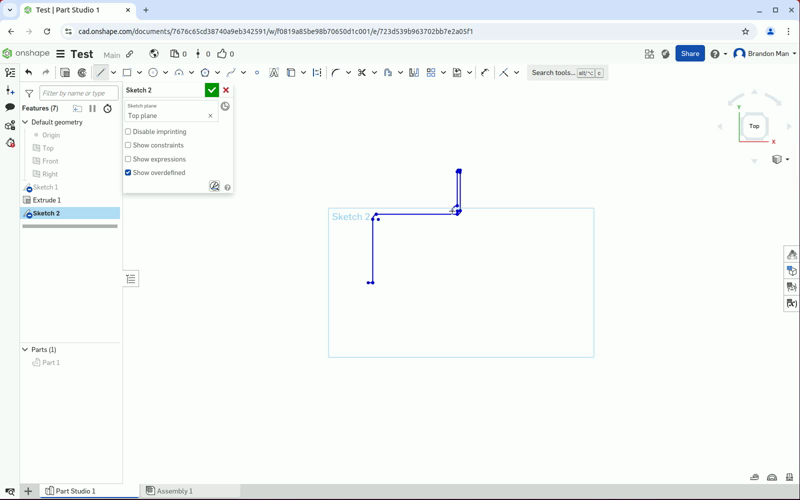
scroll(6)
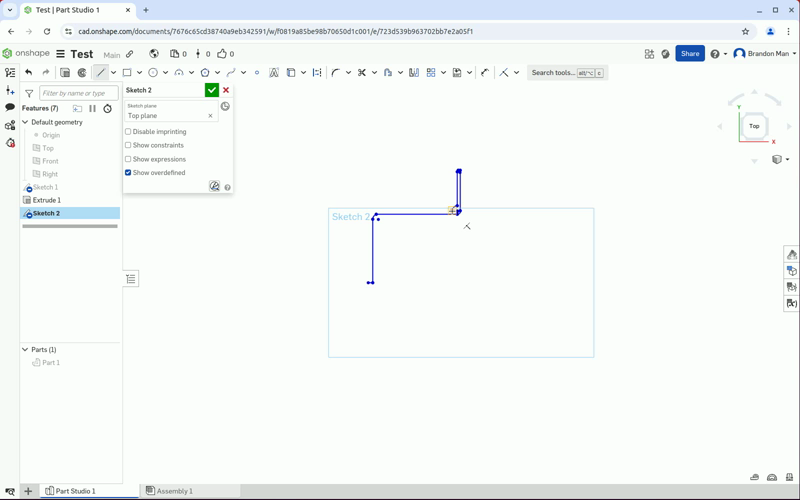
scroll(6)
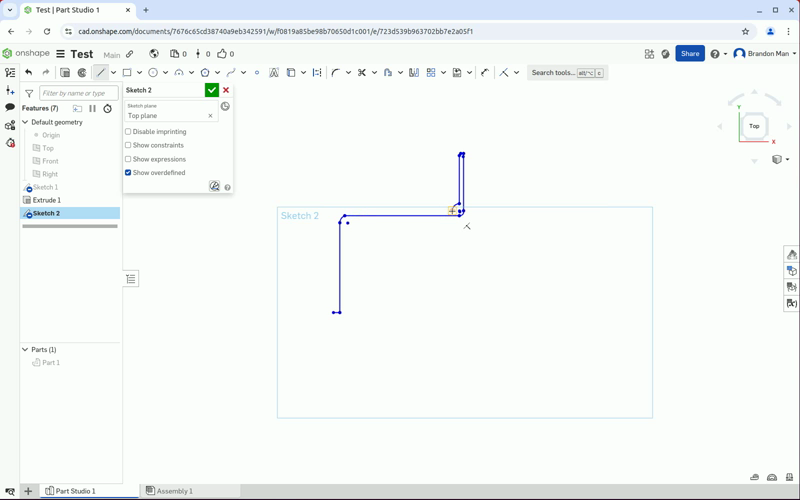
scroll(6)
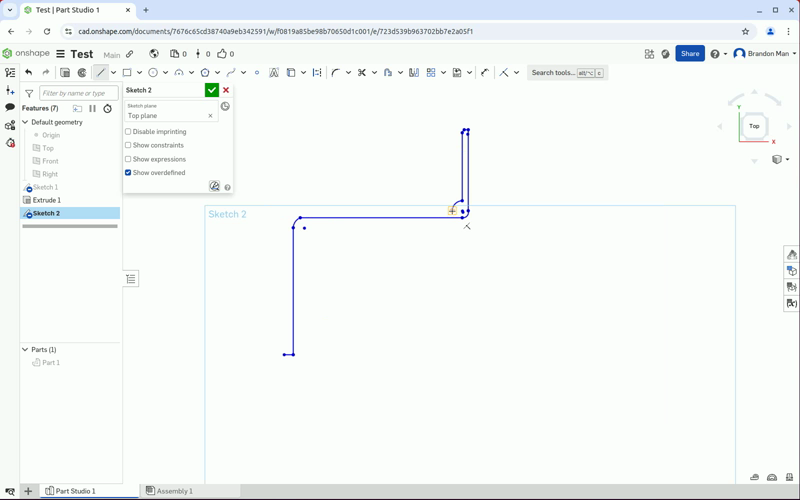
scroll(6)
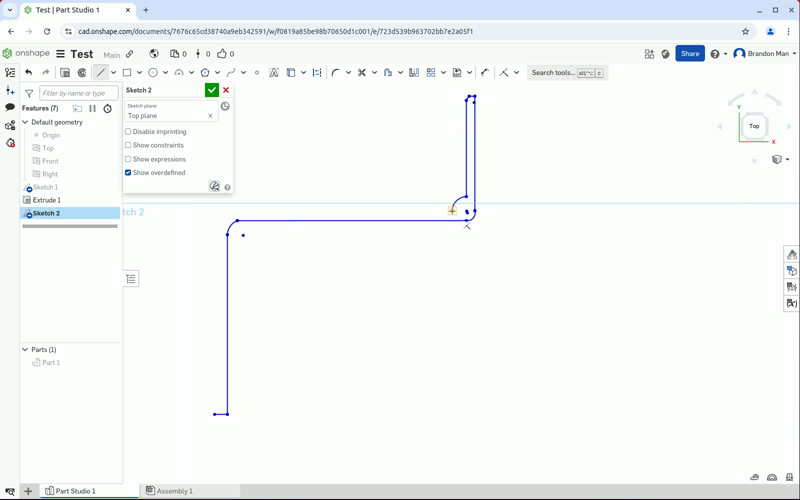
scroll(6)
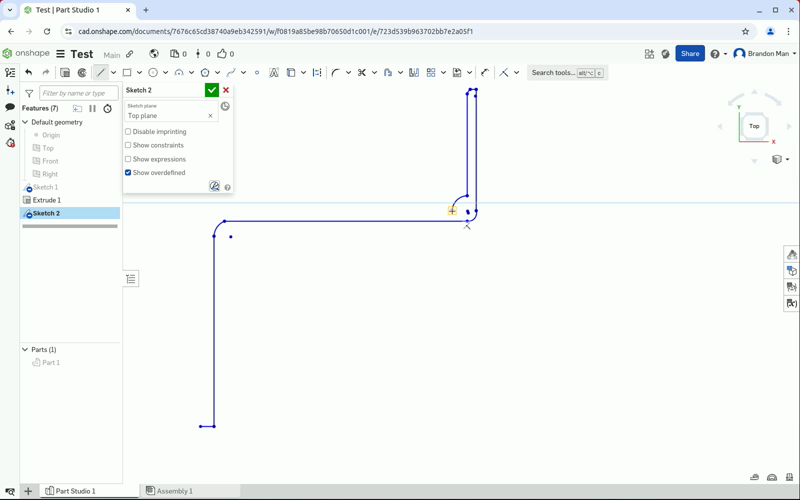
scroll(6)
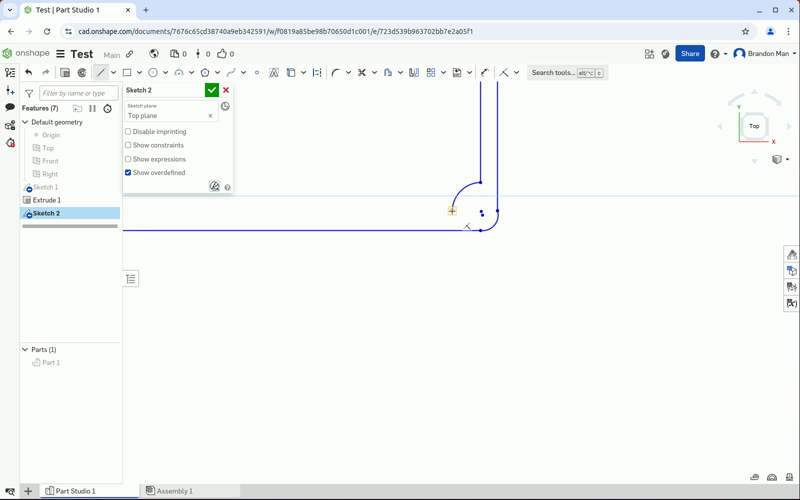
scroll(6)
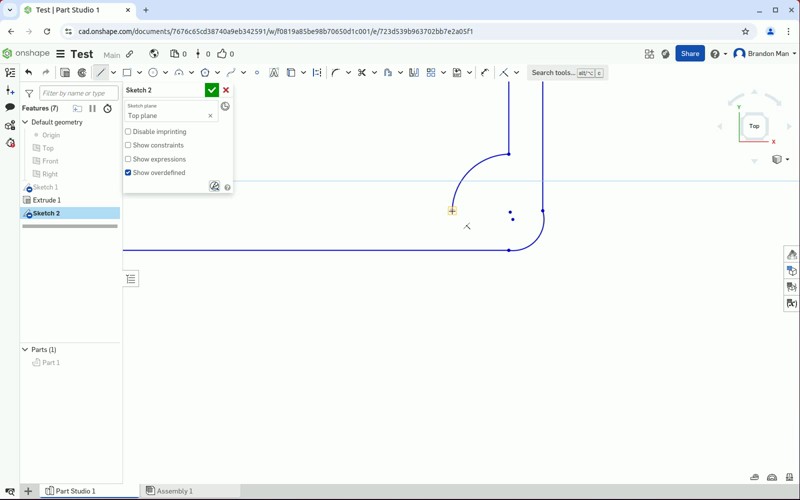
click(452, 210)
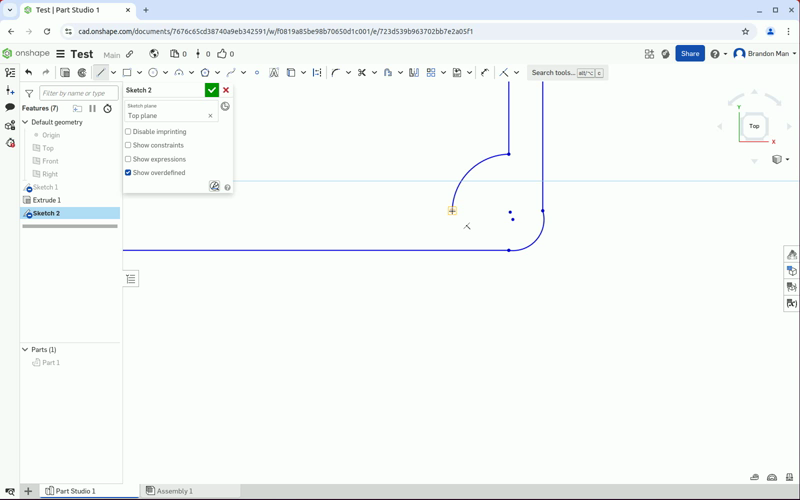
scroll(-6)
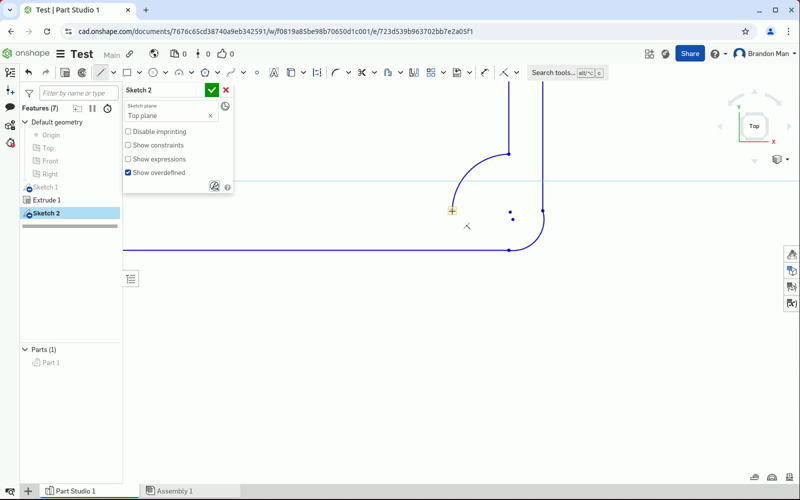
scroll(-6)
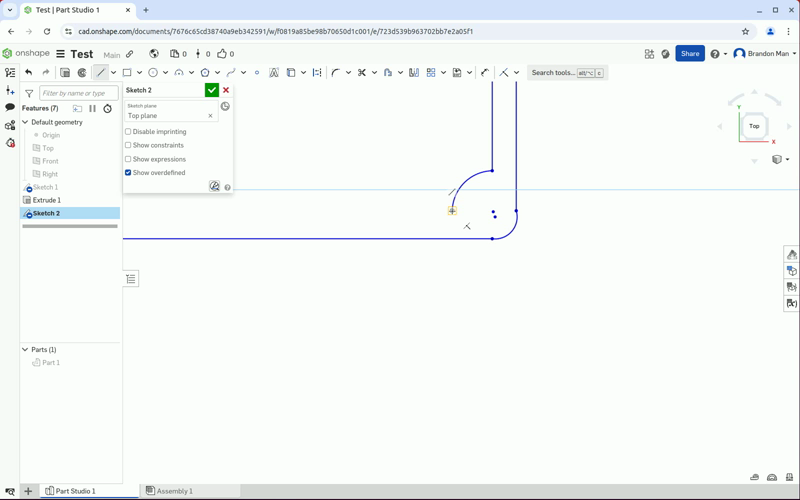
scroll(-6)
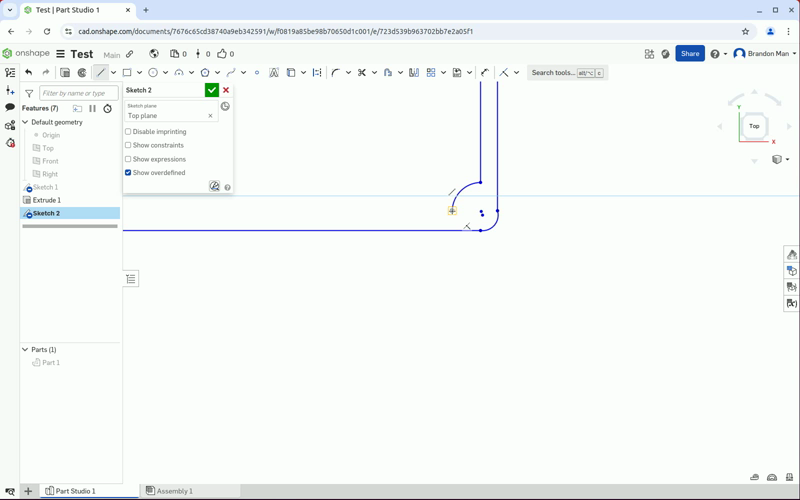
scroll(-6)
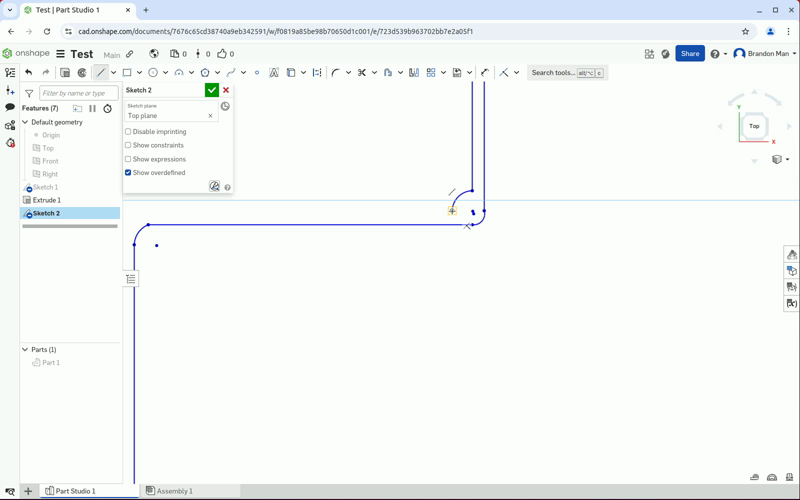
scroll(-6)
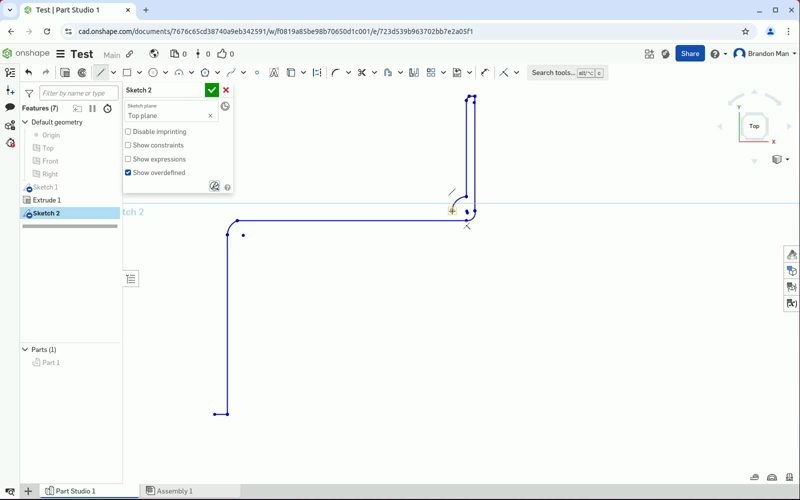
scroll(-6)
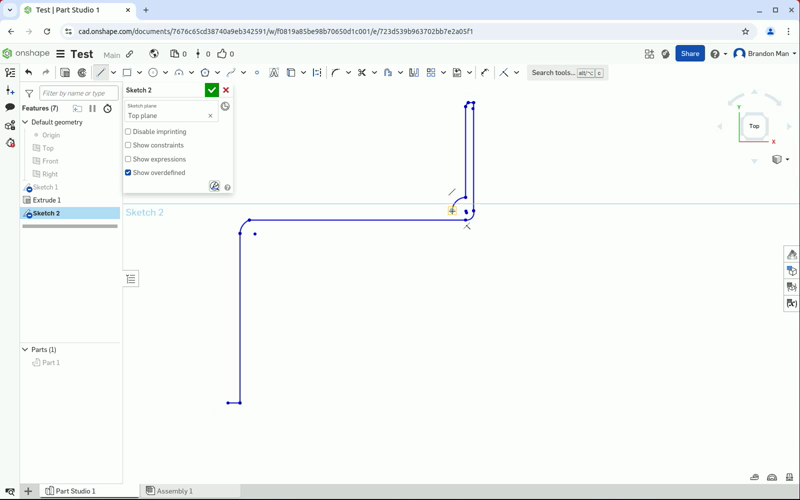
scroll(-6)
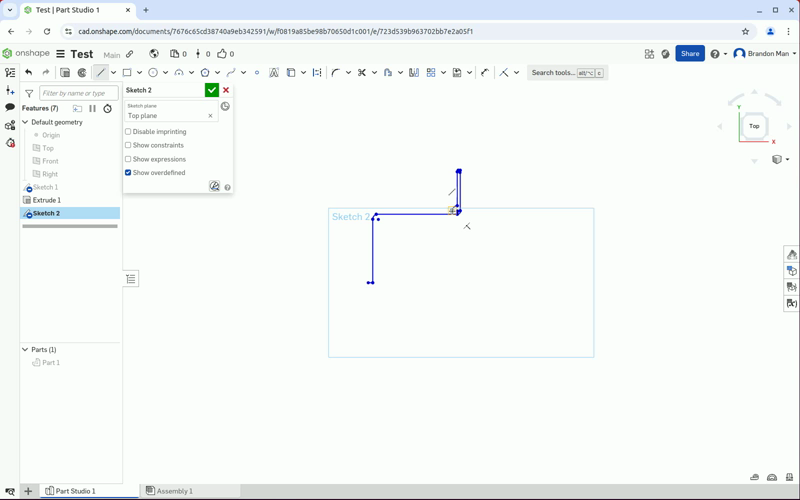
key_down(shift)
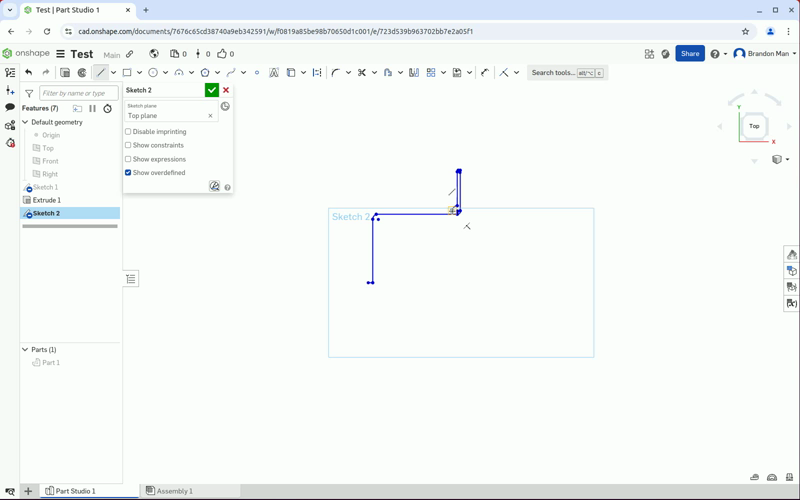
mouse_move(372, 210)
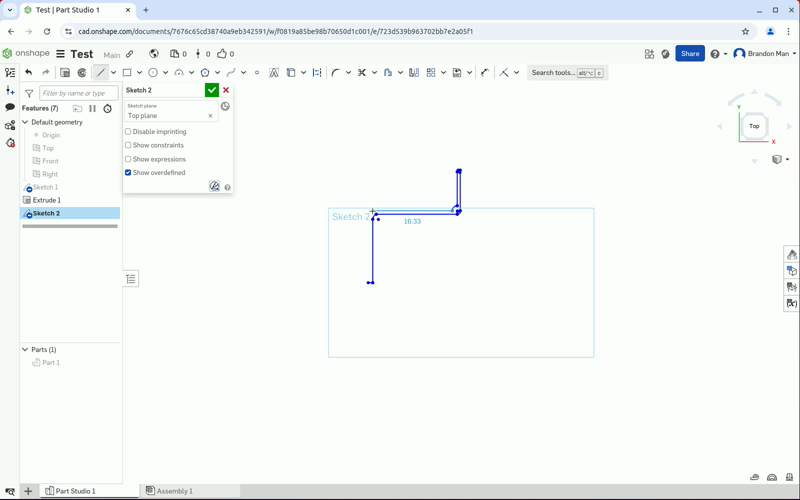
click(372, 210)
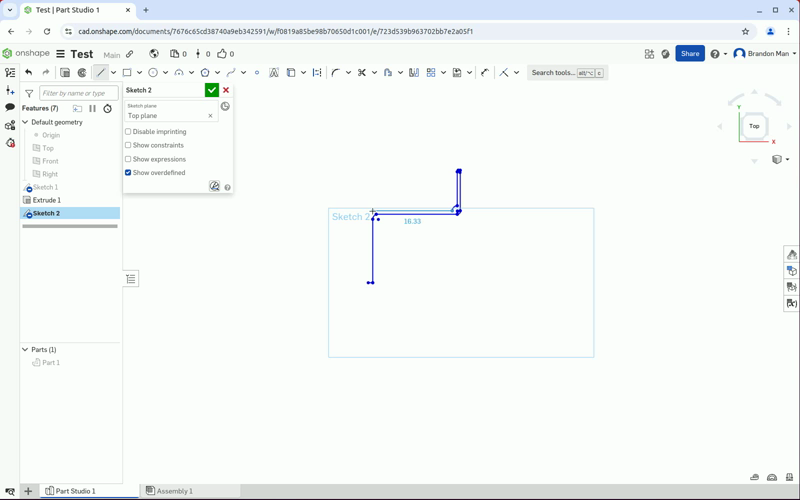
key_up(shift)
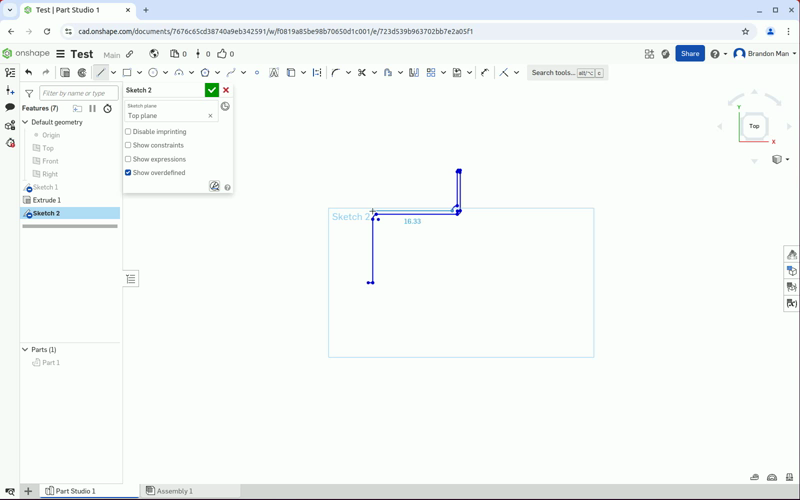
key(esc)
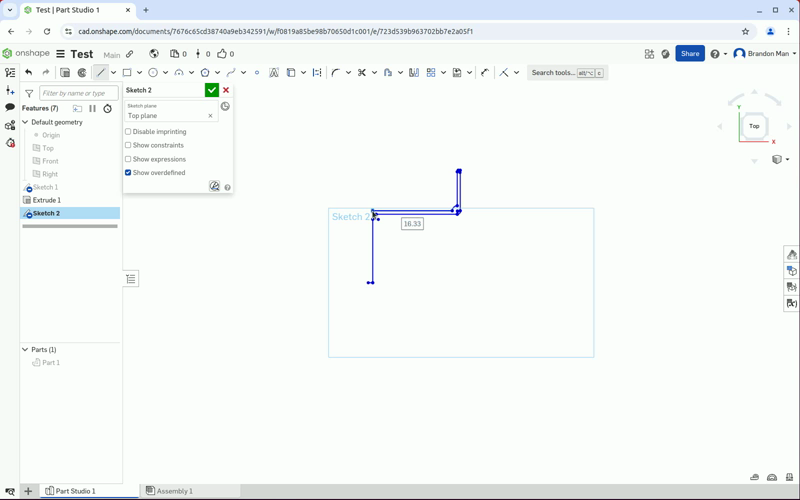
key(a)
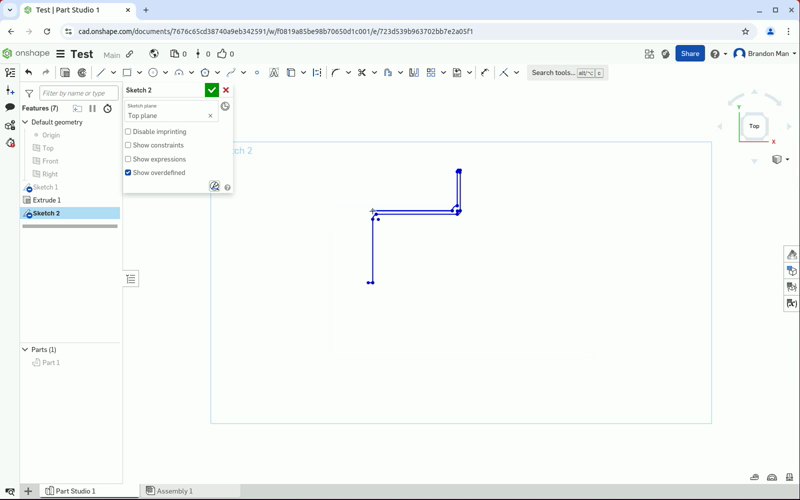
mouse_move(372, 210)
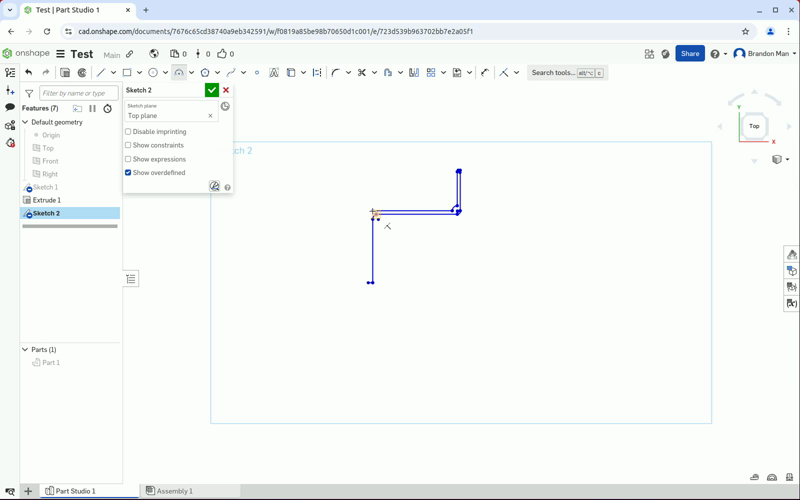
click(372, 210)
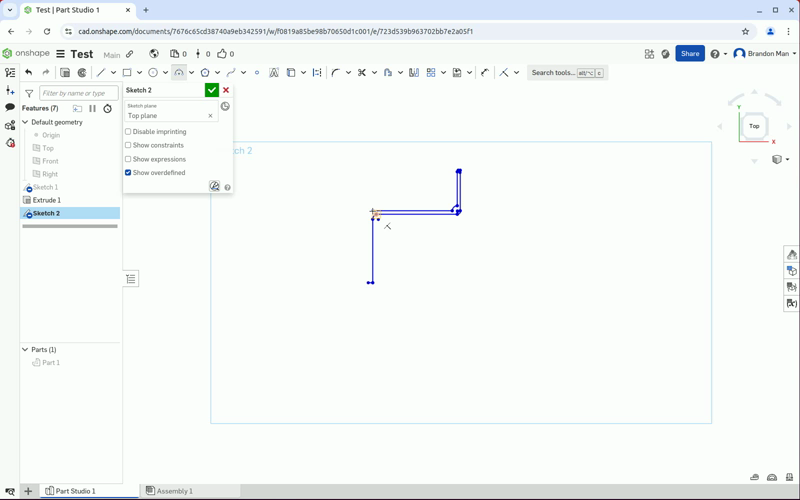
key_down(shift)
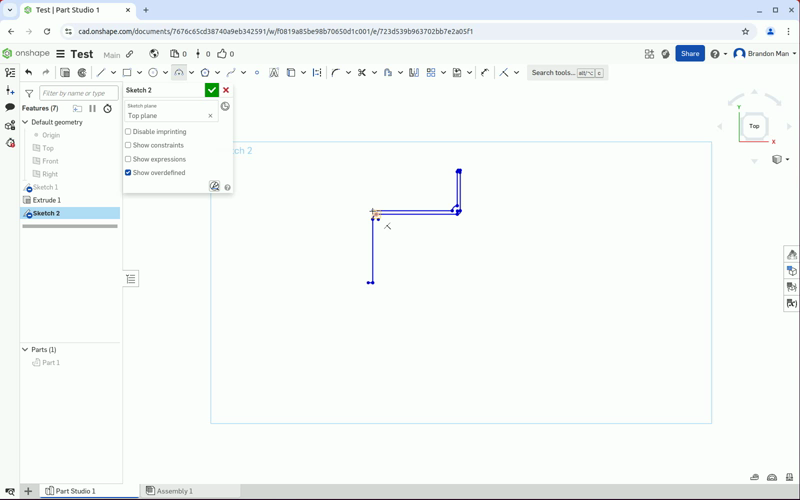
mouse_move(368, 214)
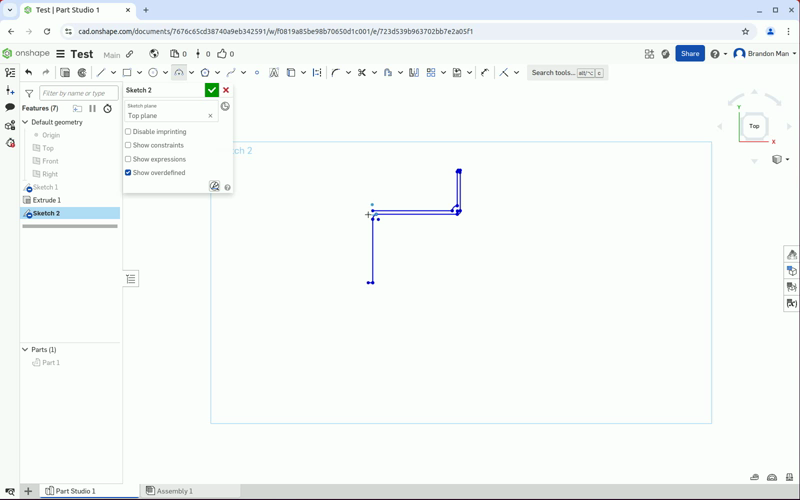
scroll(6)
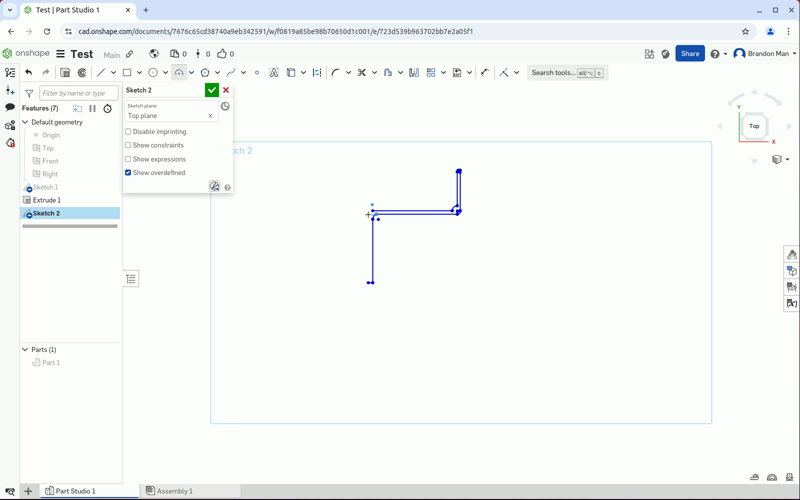
scroll(6)
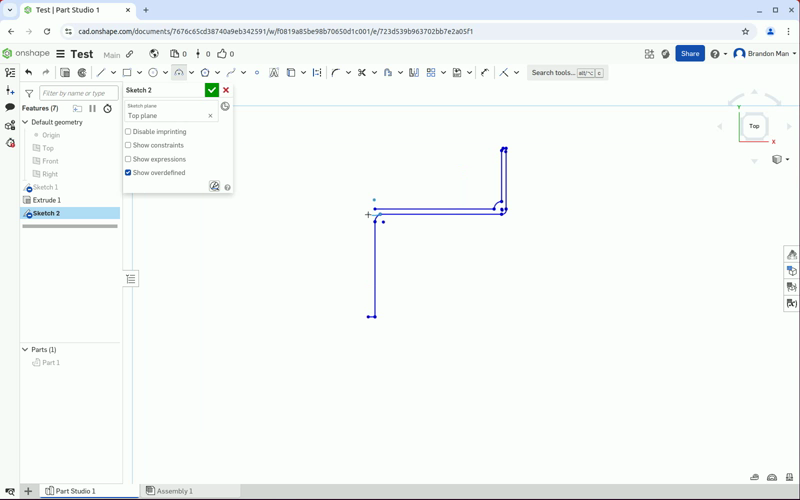
scroll(6)
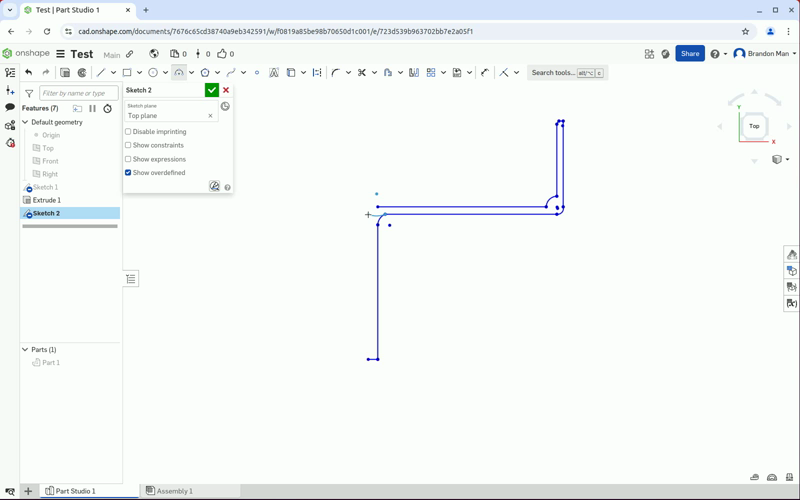
scroll(6)
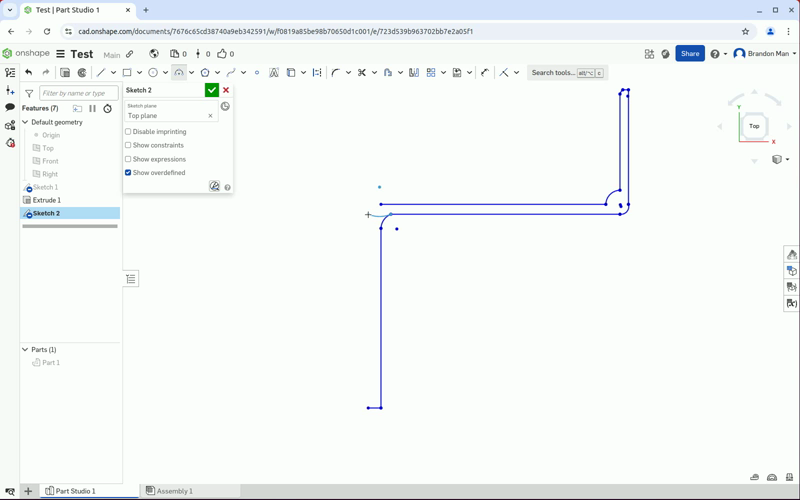
scroll(6)
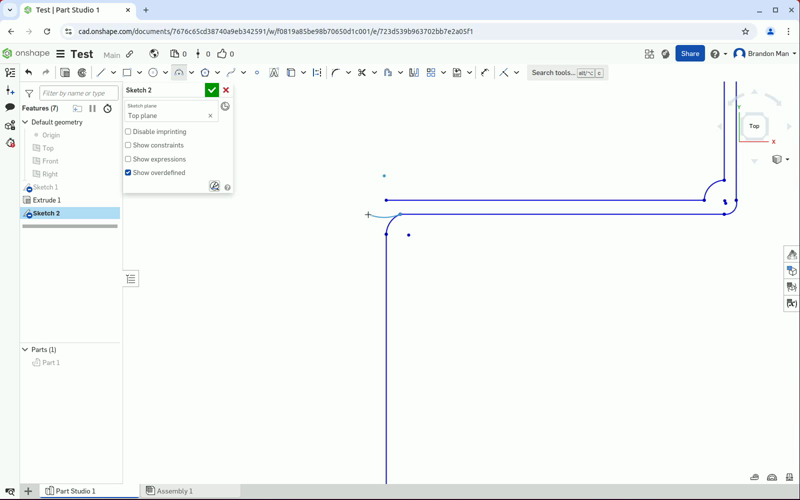
scroll(6)
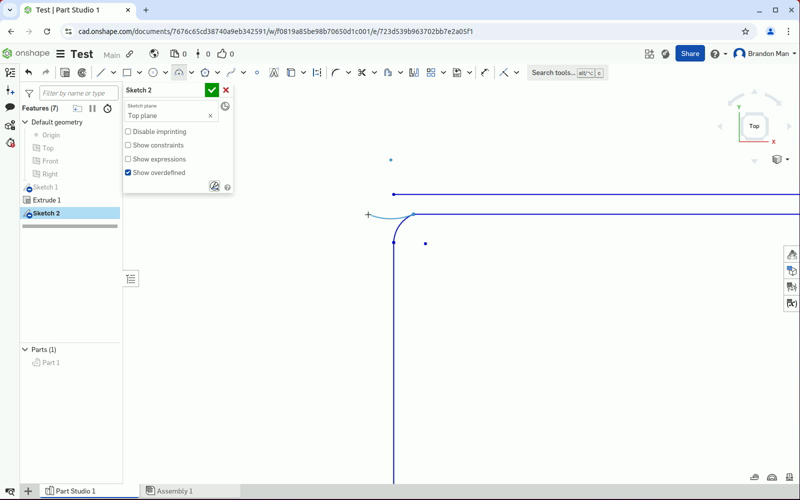
scroll(6)
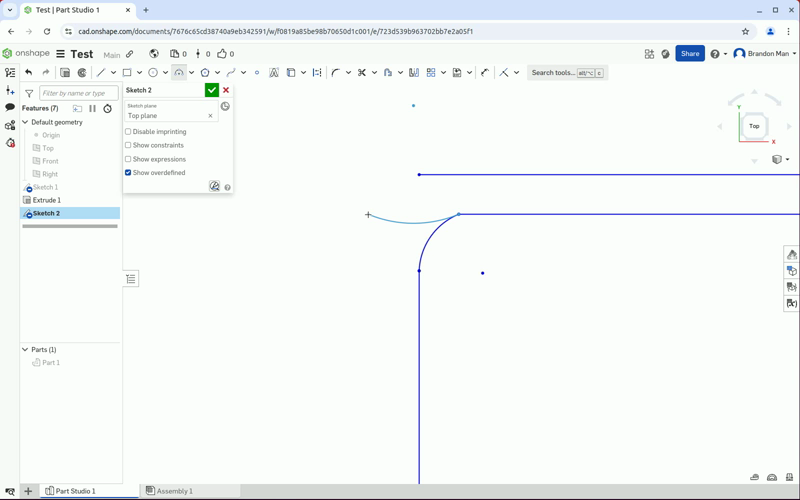
click(368, 214)
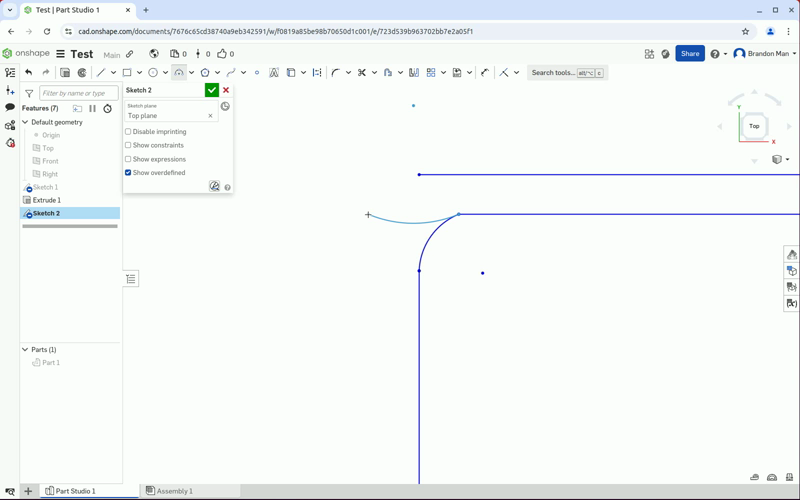
scroll(-6)
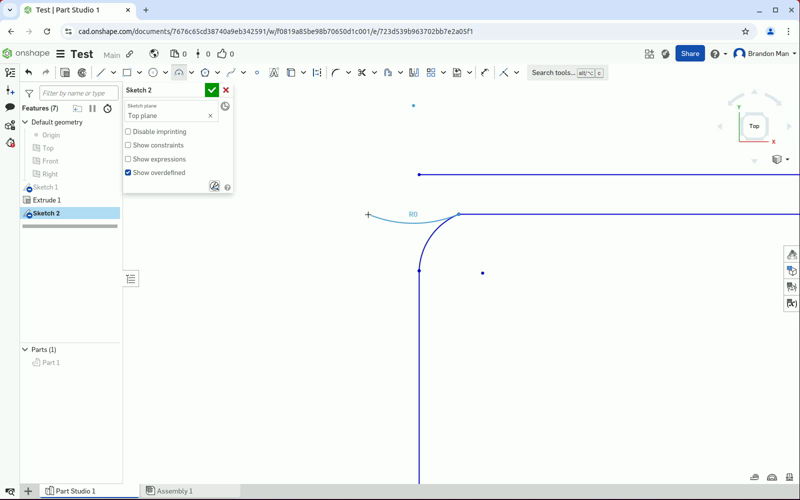
scroll(-6)
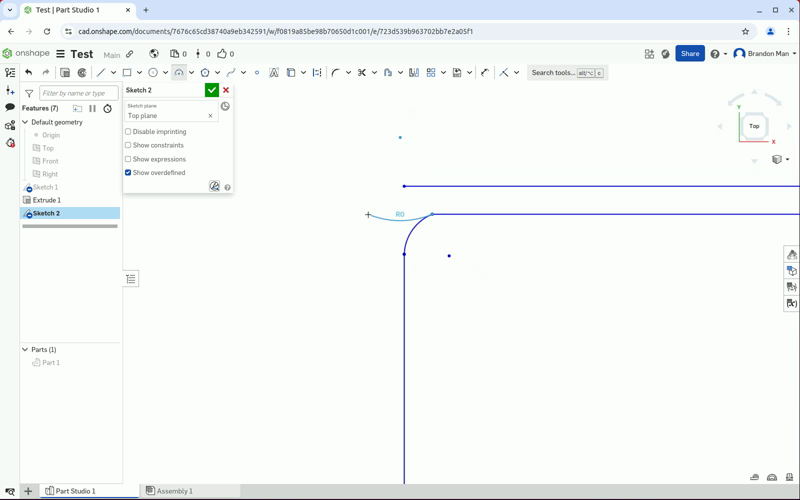
scroll(-6)
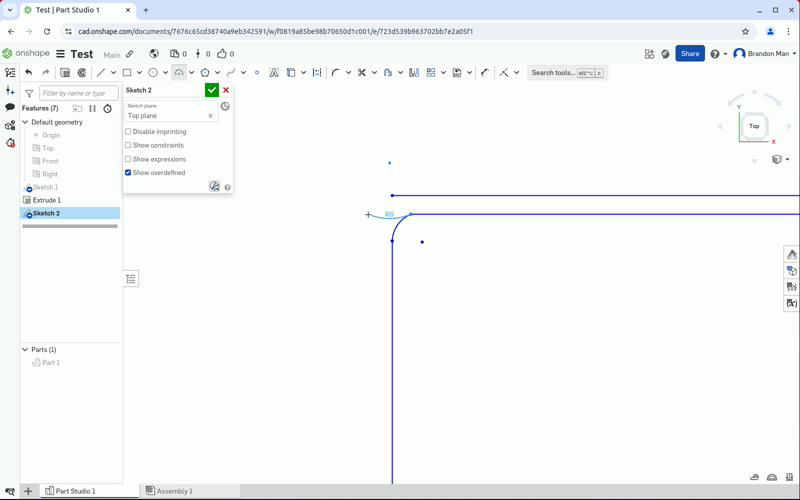
scroll(-6)
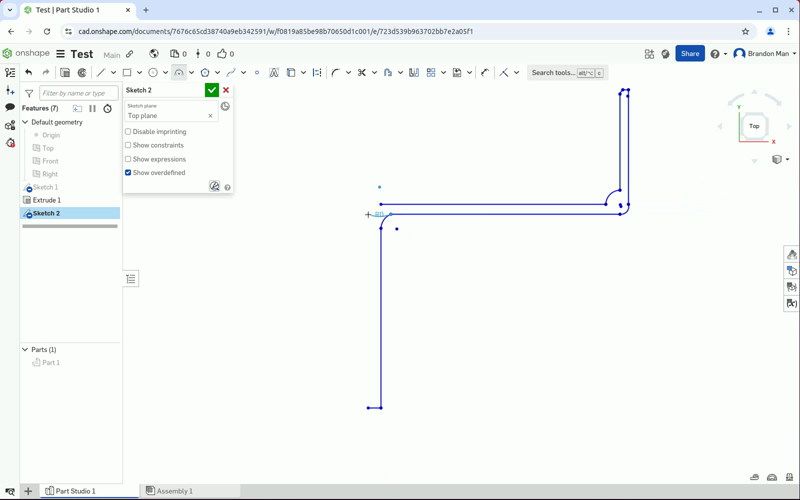
scroll(-6)
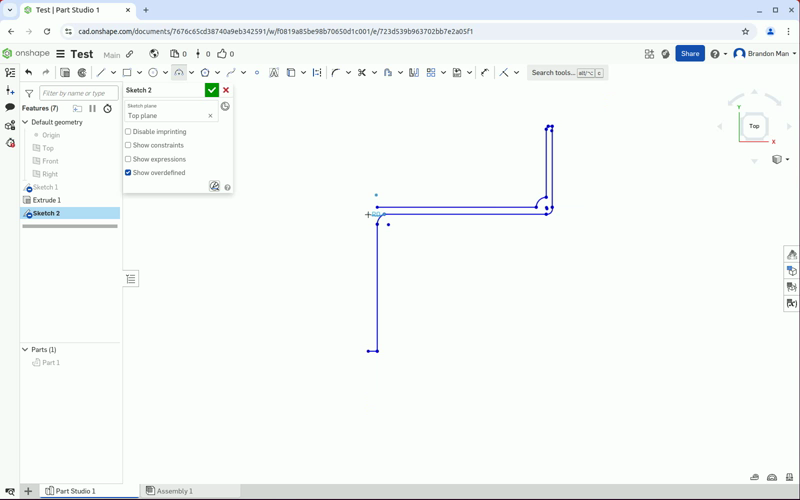
scroll(-6)
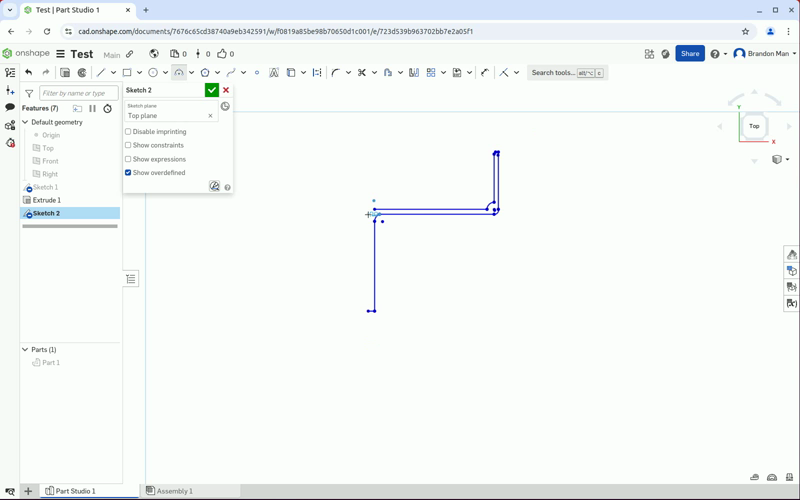
scroll(-6)
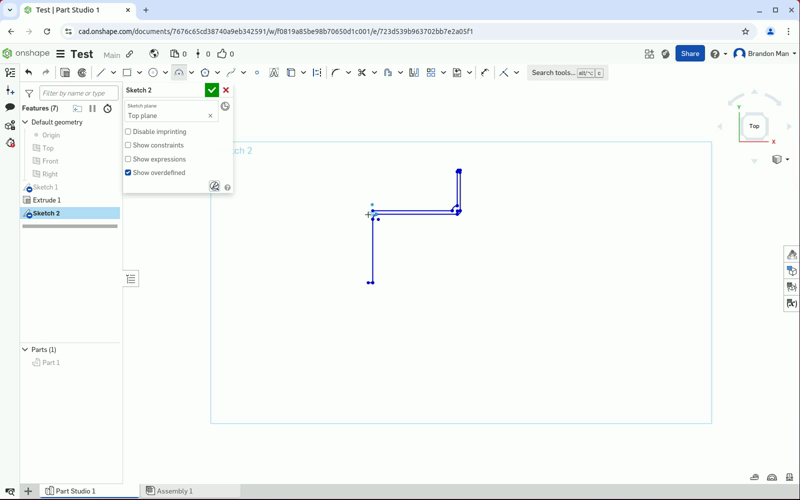
mouse_move(369, 211)
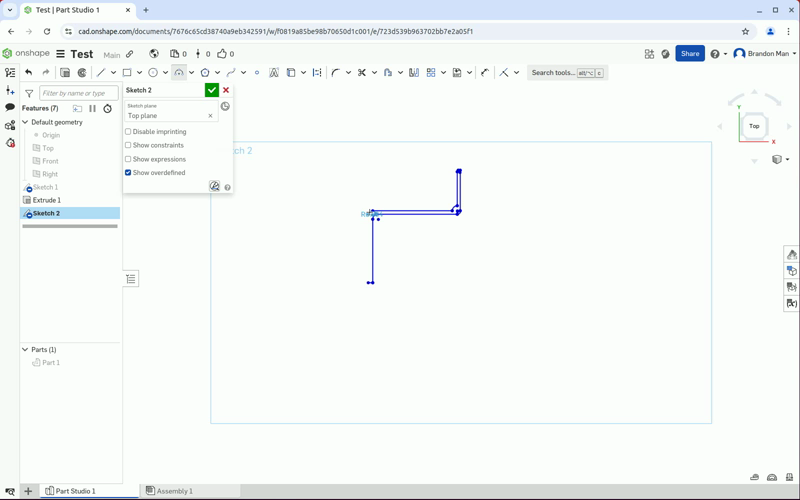
scroll(6)
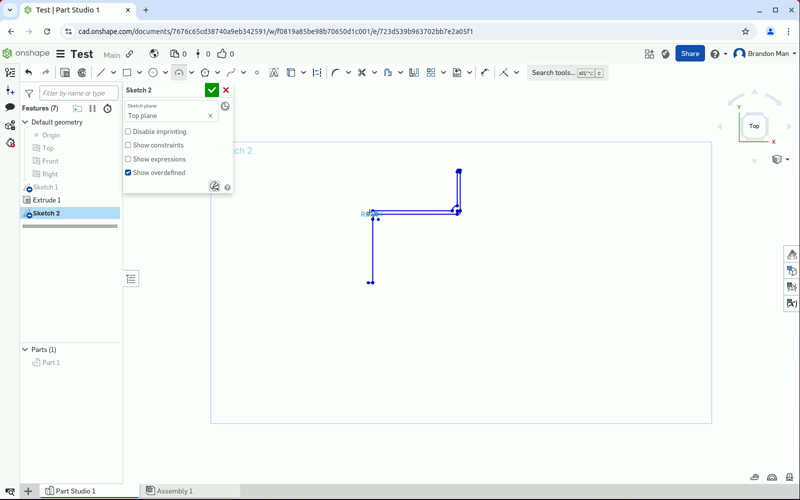
scroll(6)
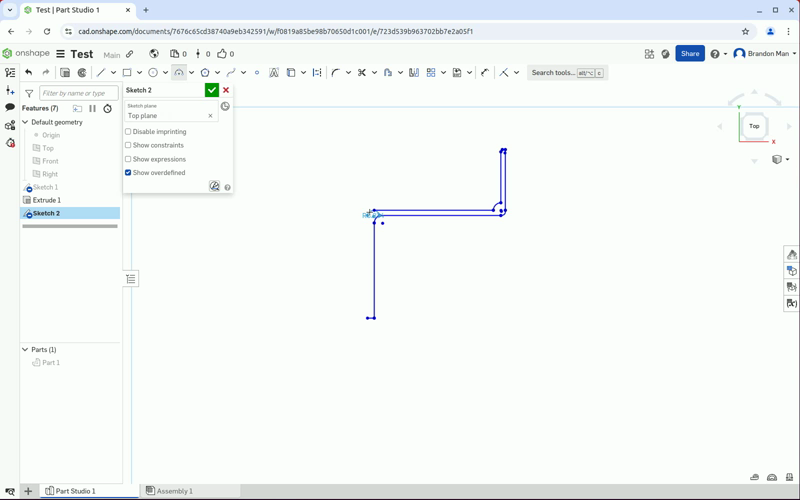
scroll(6)
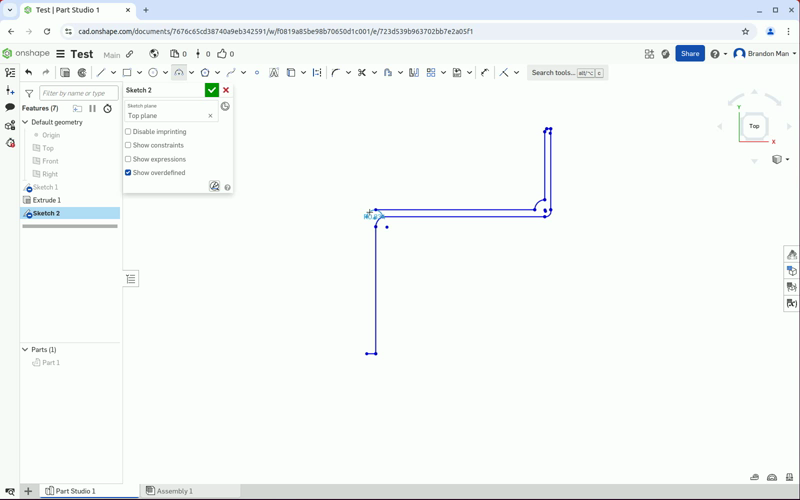
scroll(6)
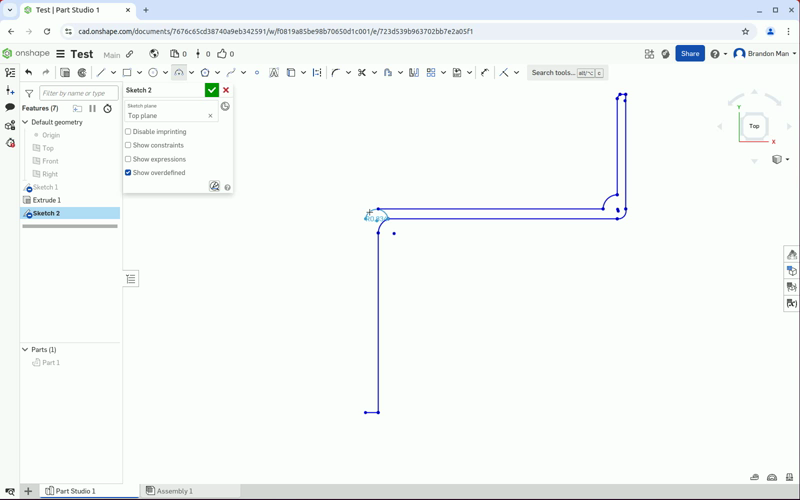
scroll(6)
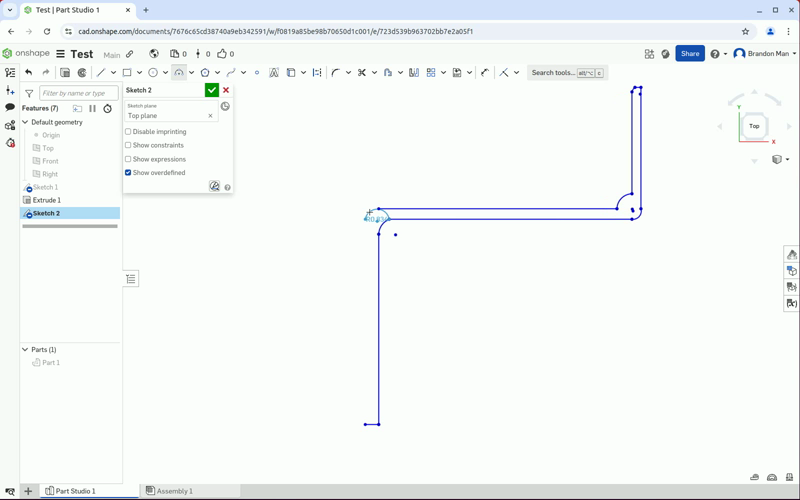
scroll(6)
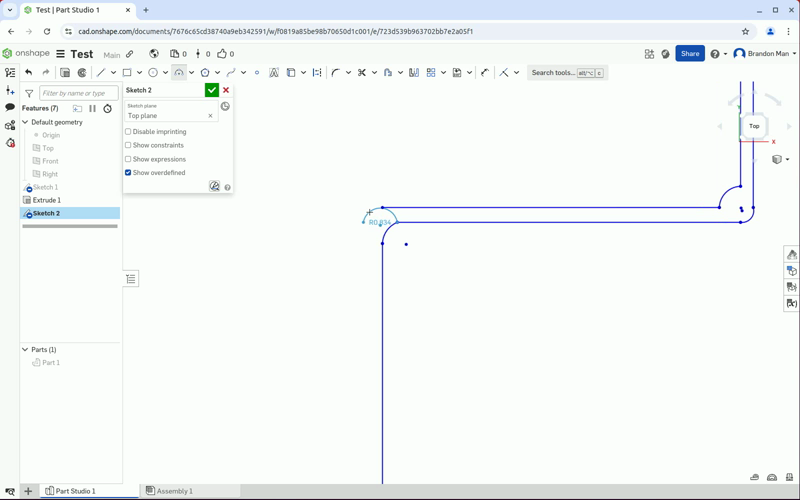
scroll(6)
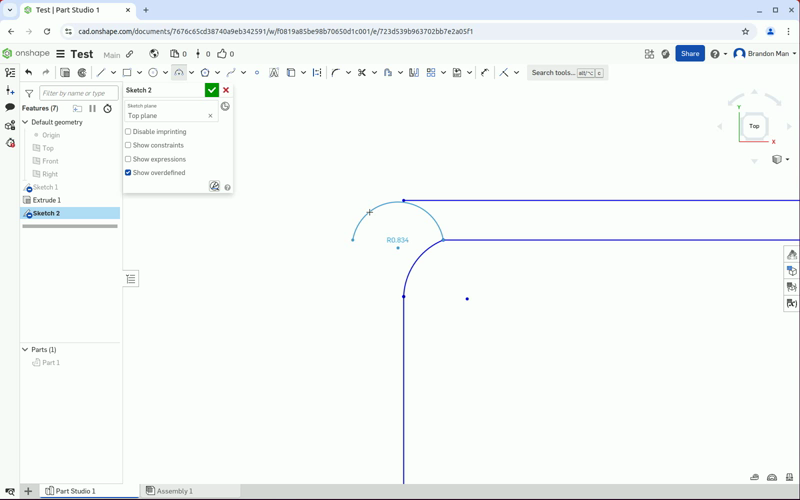
click(369, 211)
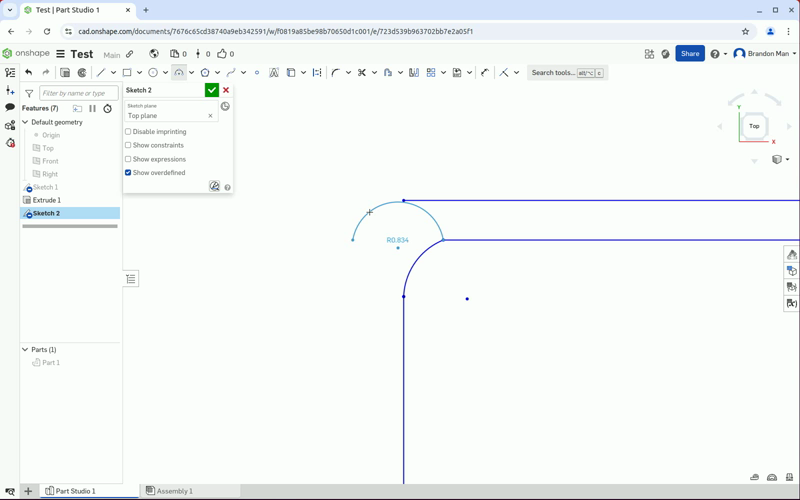
scroll(-6)
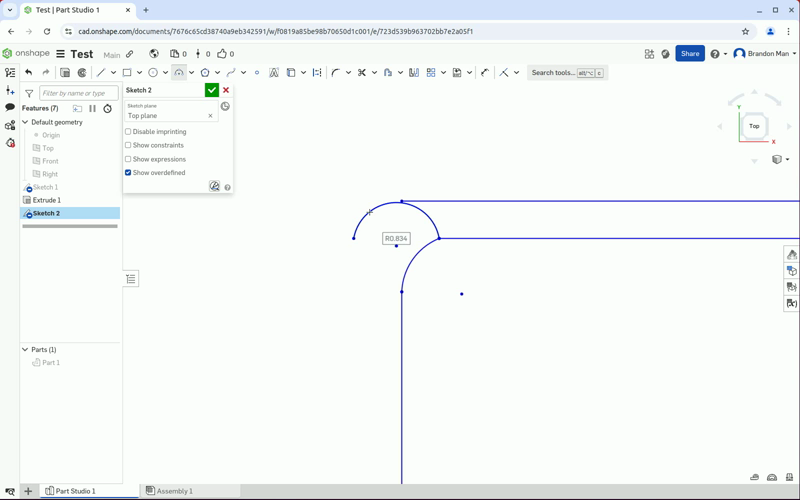
scroll(-6)
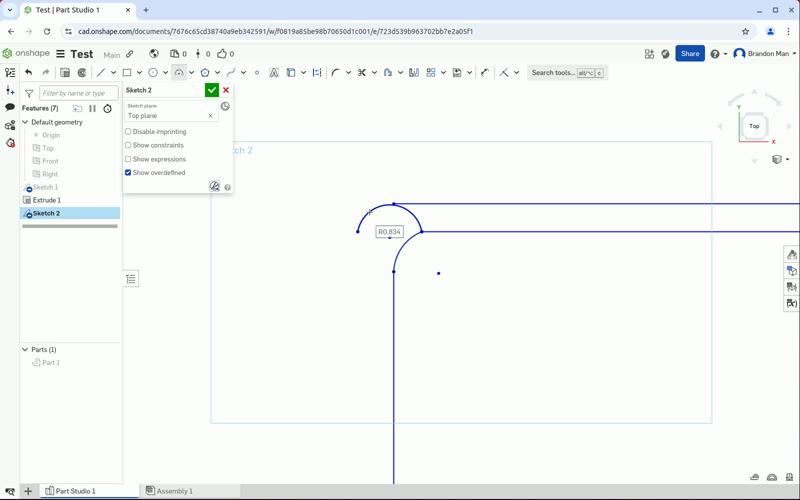
scroll(-6)
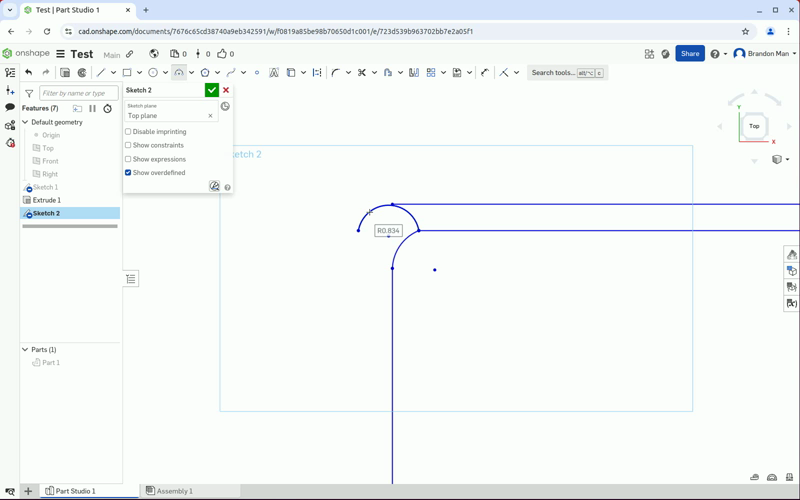
scroll(-6)
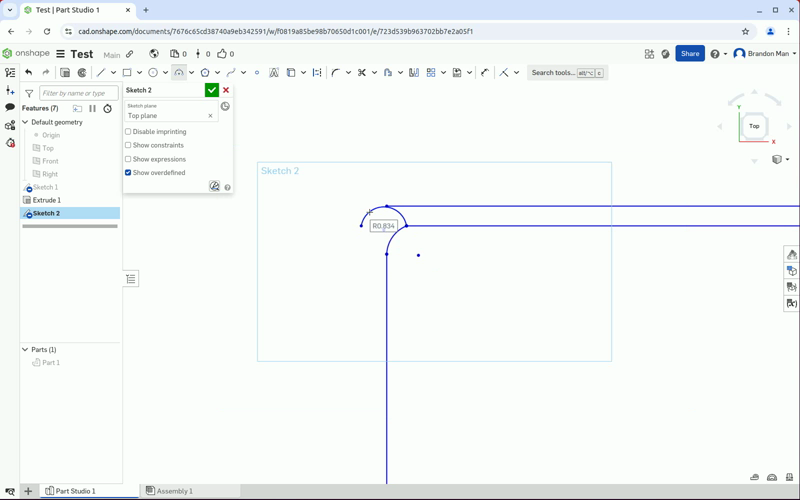
scroll(-6)
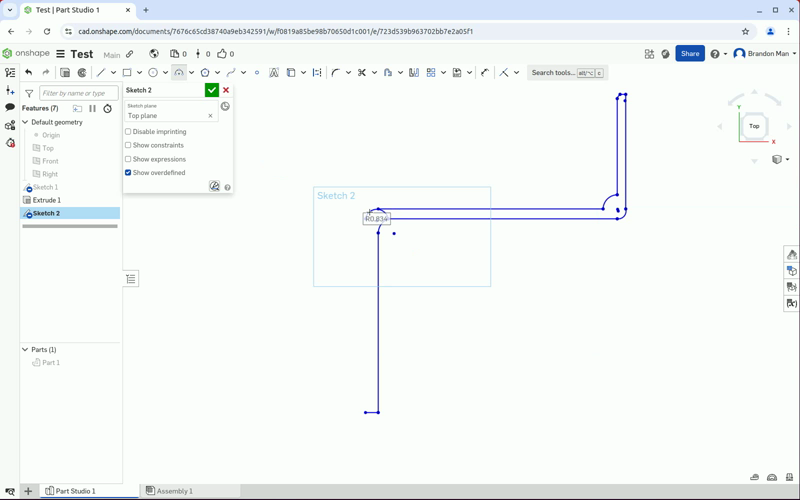
scroll(-6)
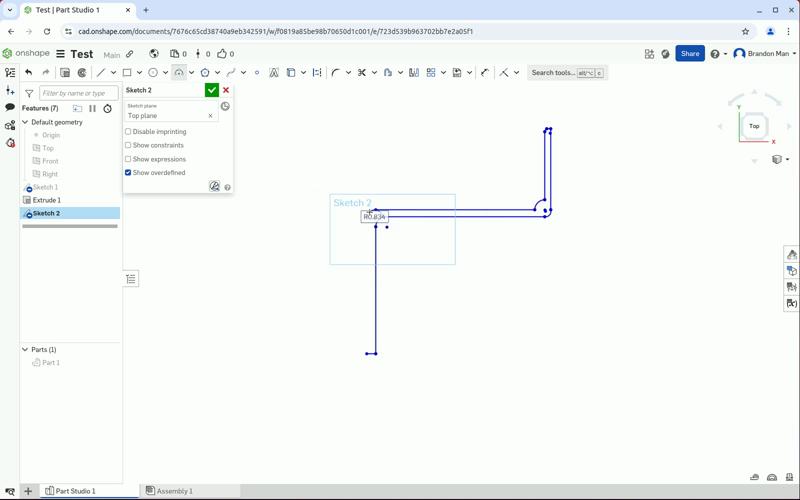
scroll(-6)
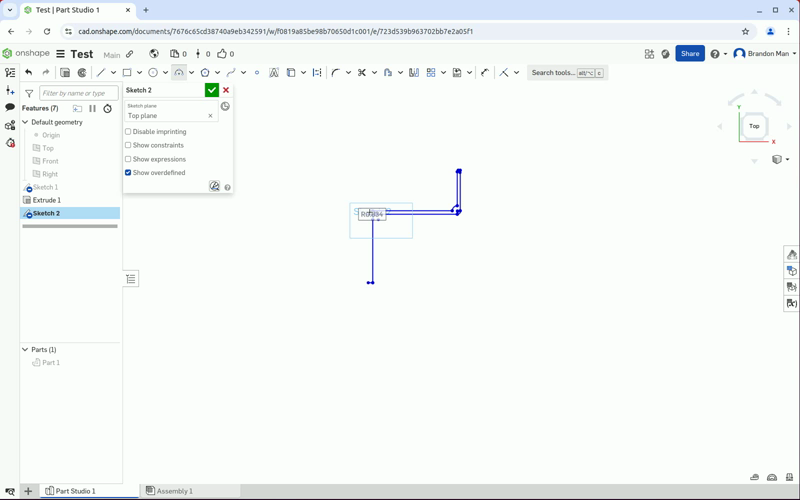
key_up(shift)
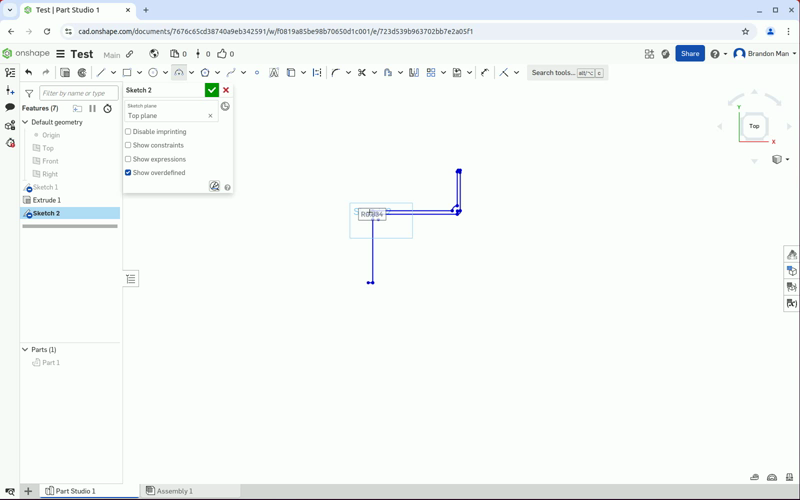
key(esc)
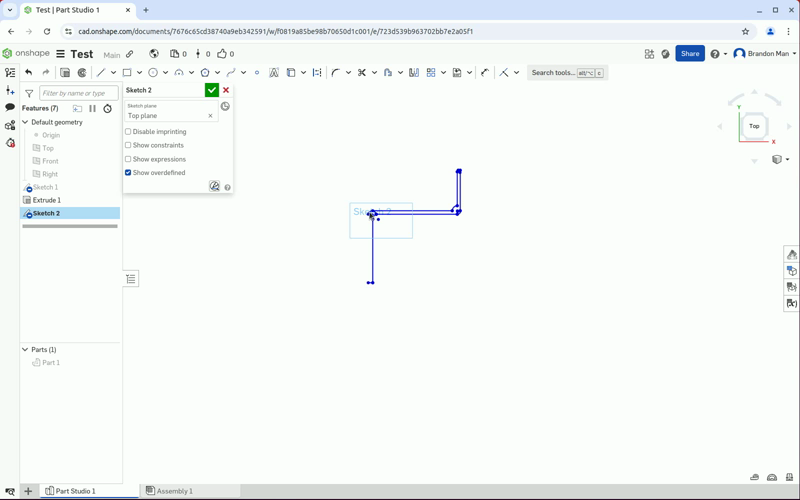
key(l)
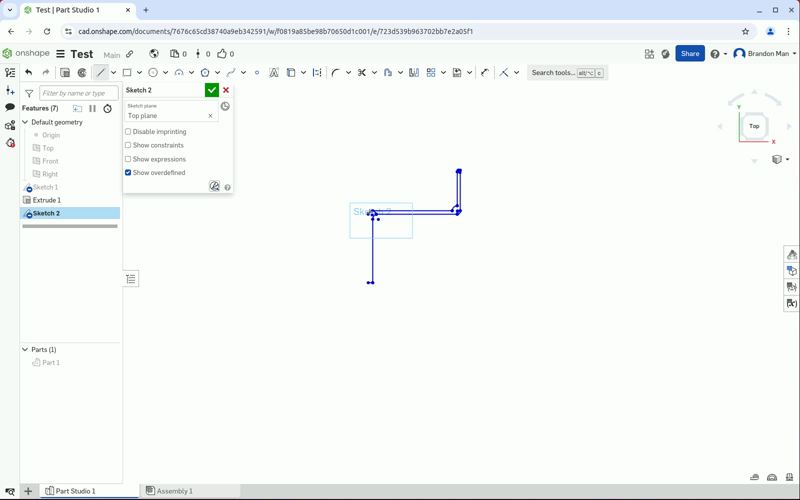
mouse_move(368, 214)
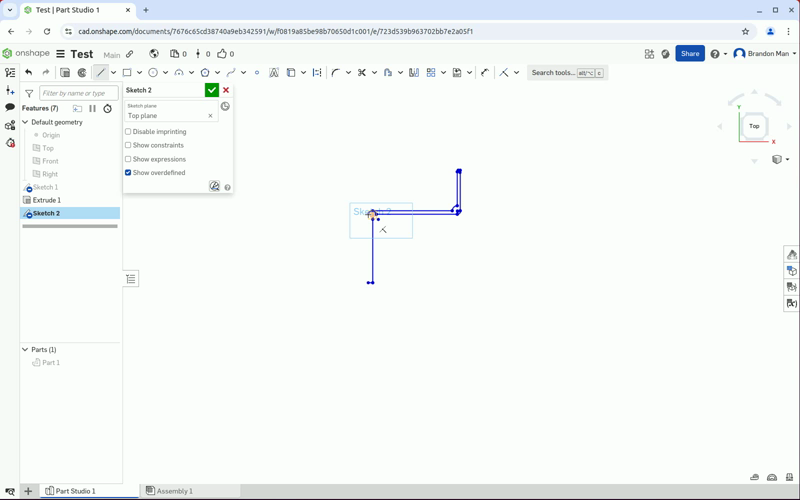
scroll(6)
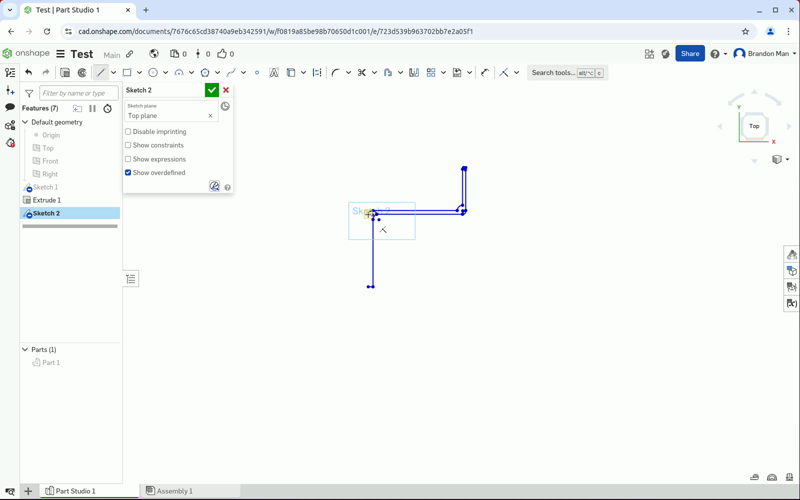
scroll(6)
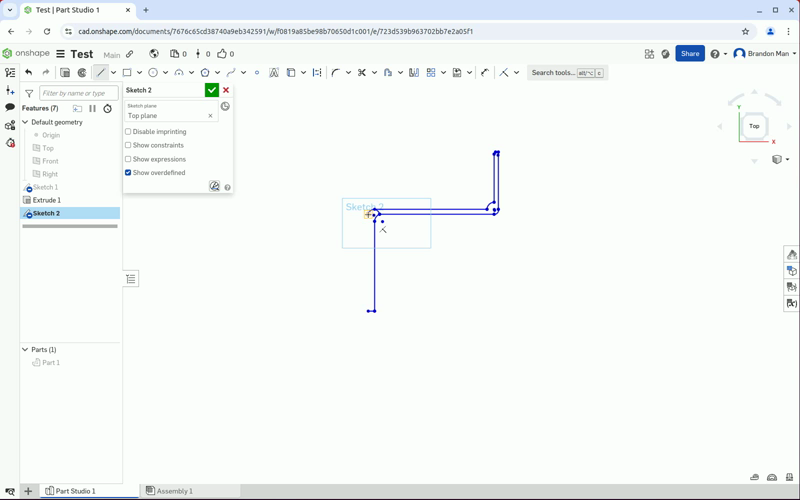
scroll(6)
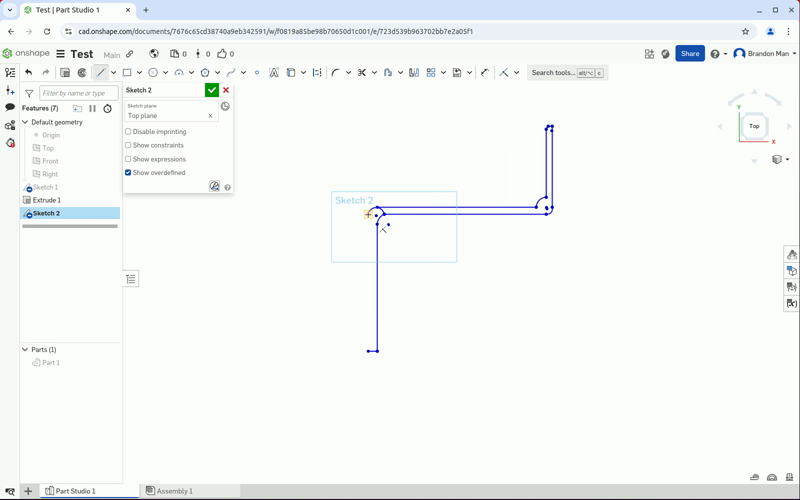
scroll(6)
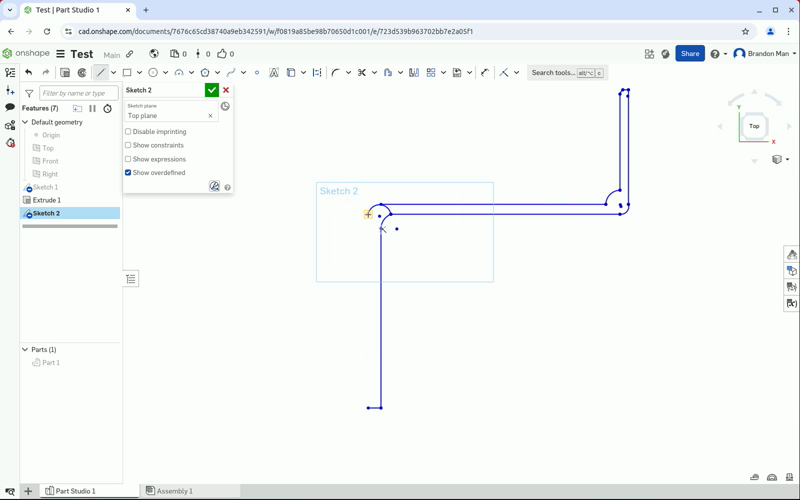
scroll(6)
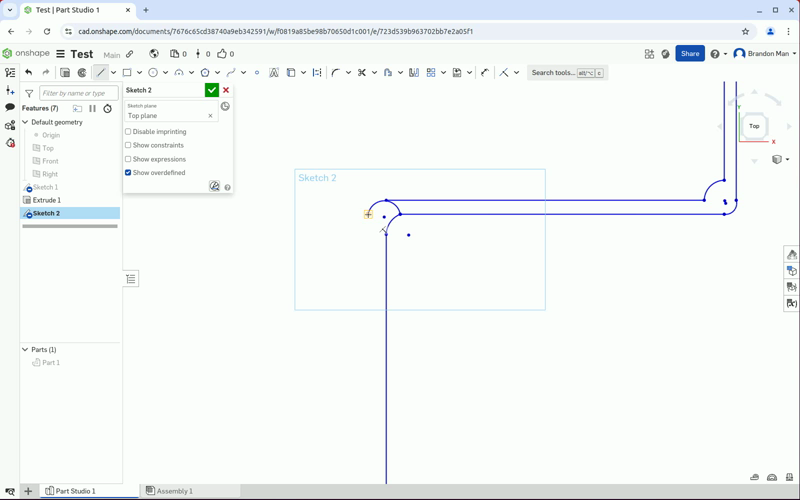
scroll(6)
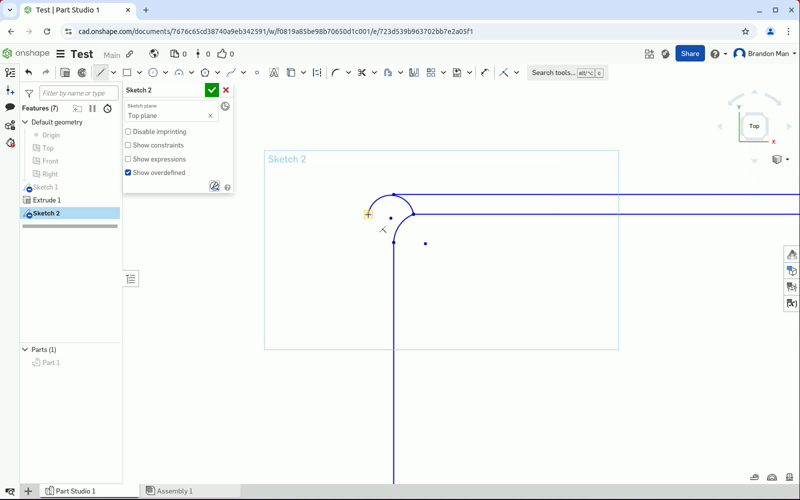
scroll(6)
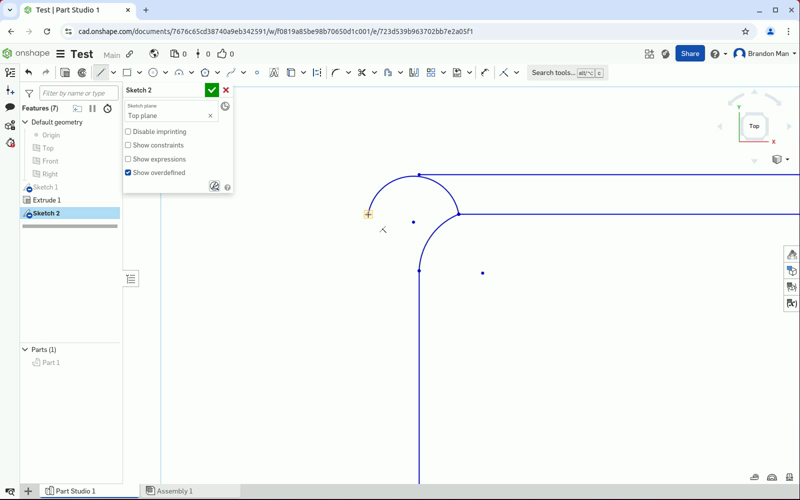
click(368, 214)
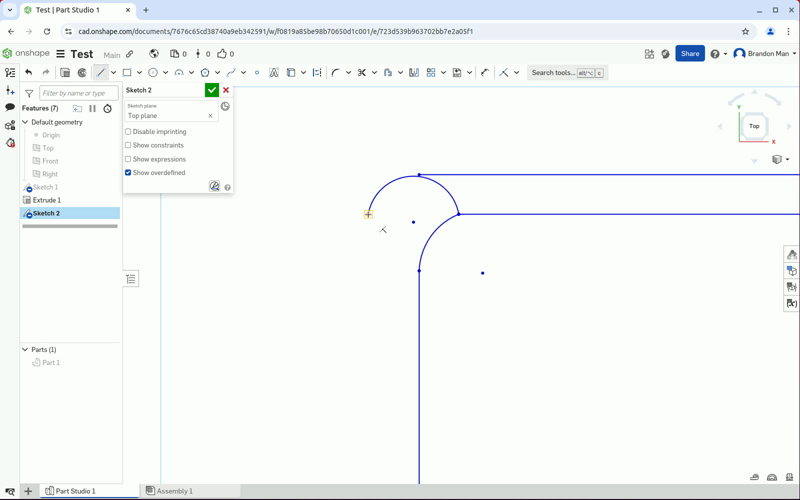
scroll(-6)
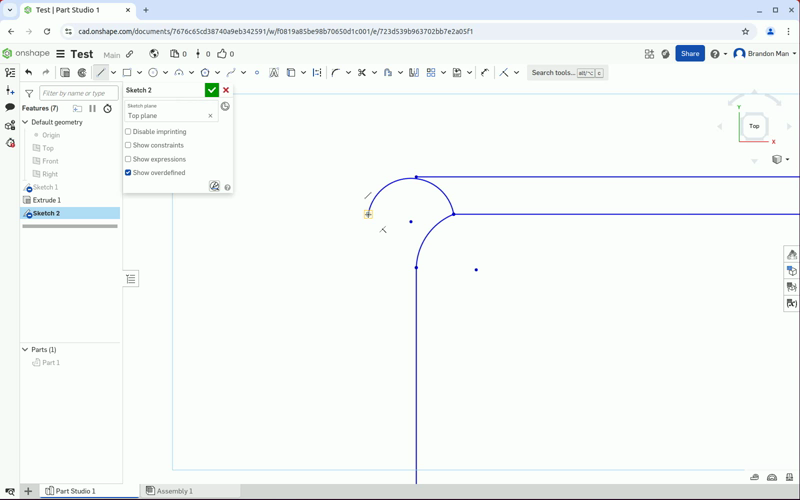
scroll(-6)
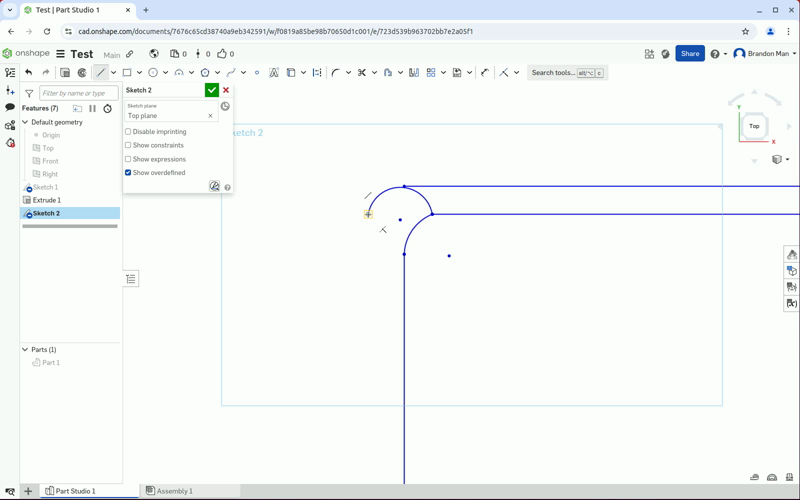
scroll(-6)
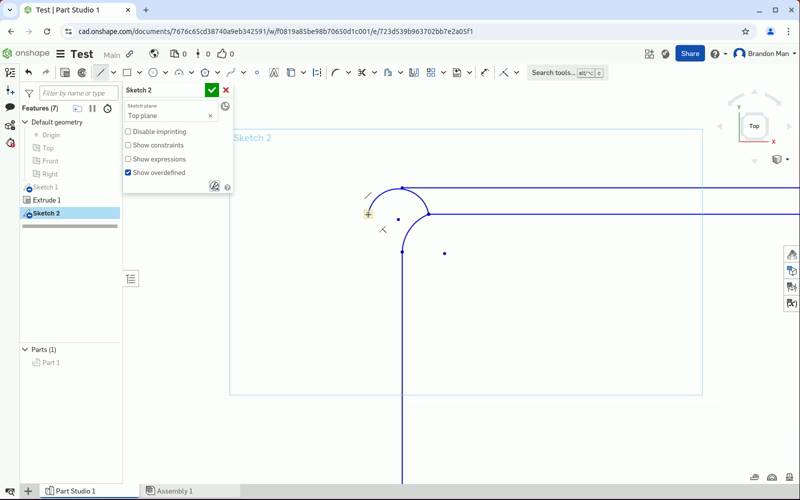
scroll(-6)
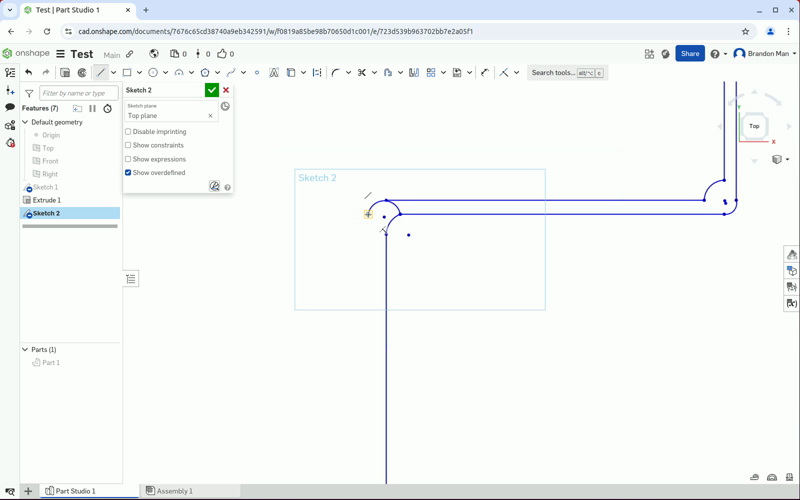
scroll(-6)
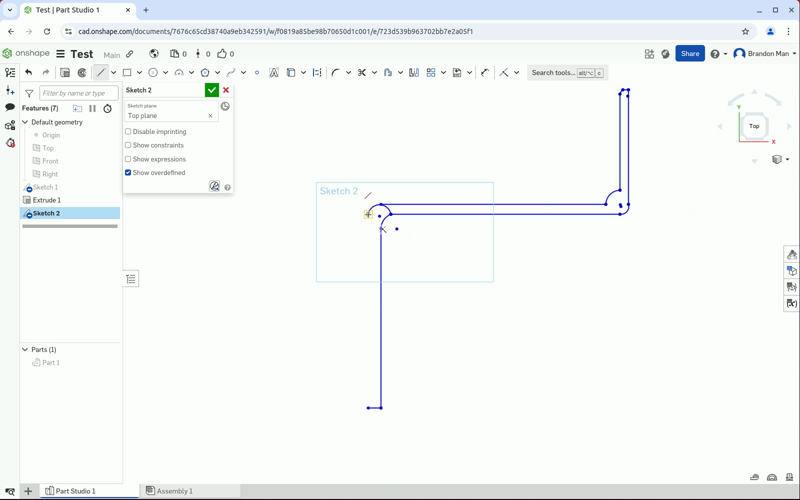
scroll(-6)
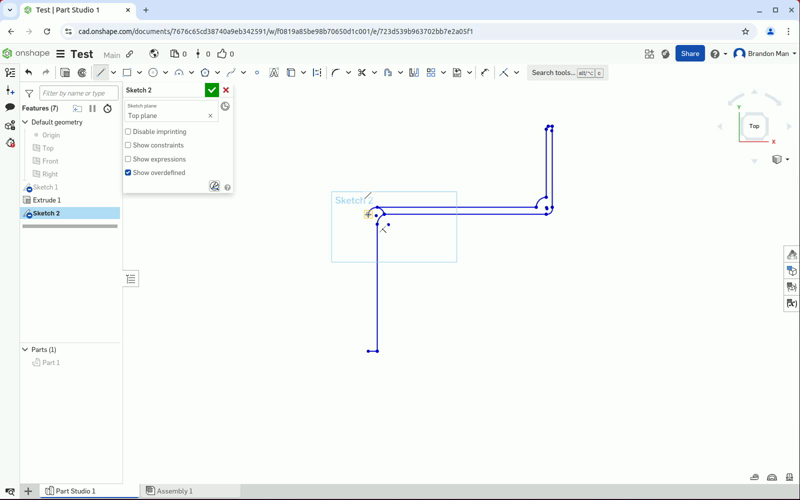
scroll(-6)
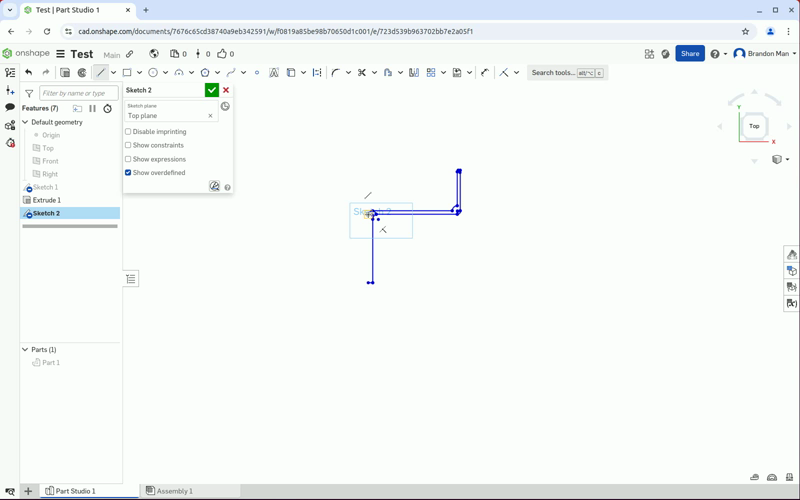
key_down(shift)
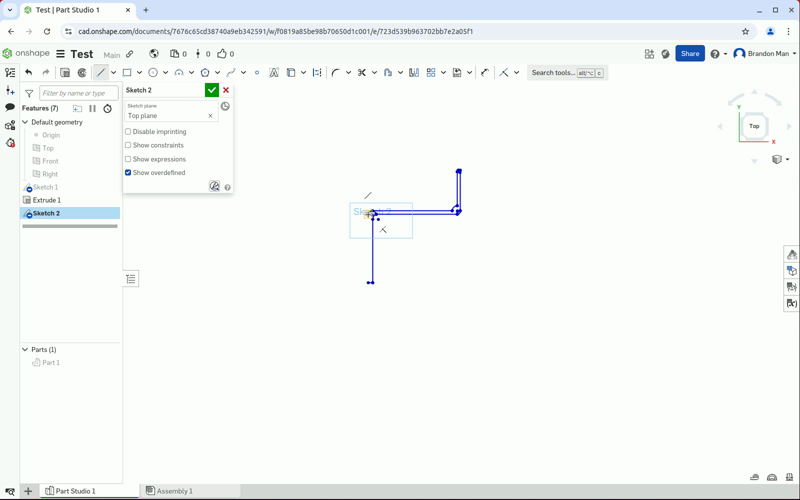
mouse_move(368, 282)
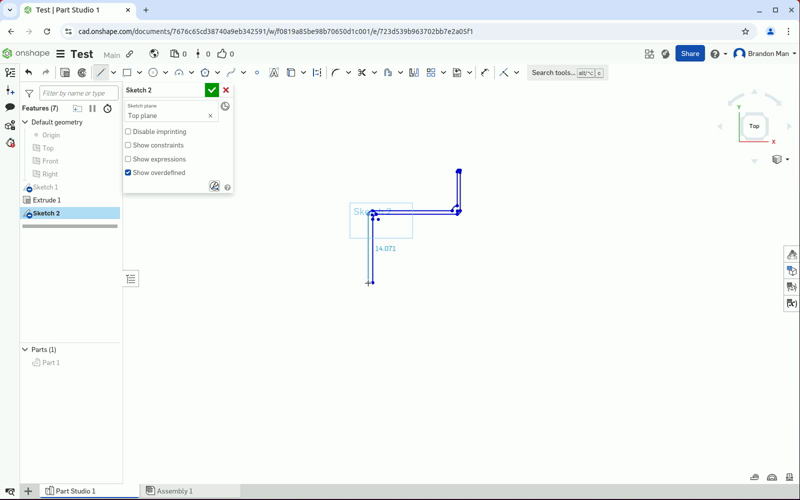
key_up(shift)
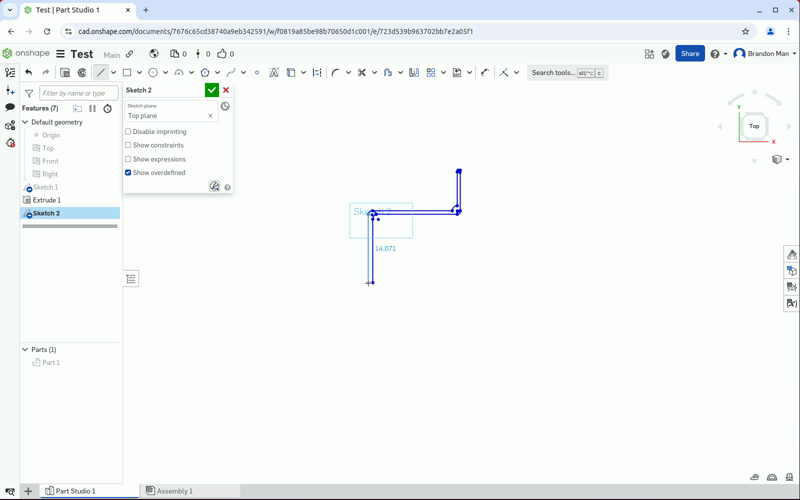
click(368, 282)
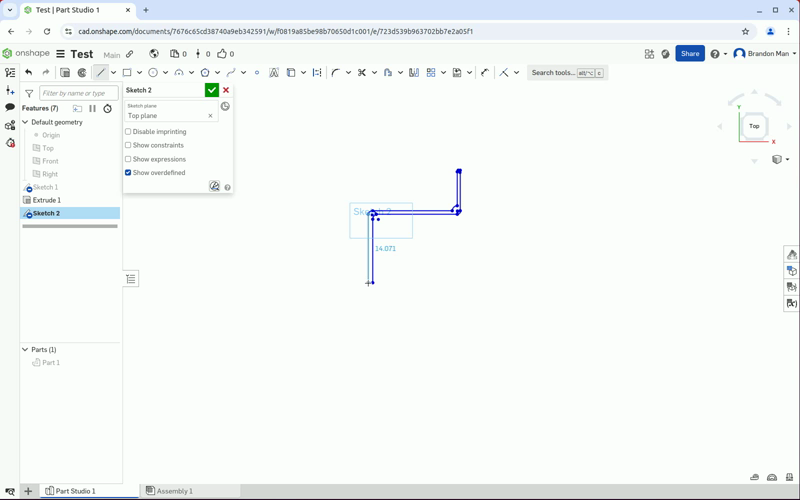
key(esc)
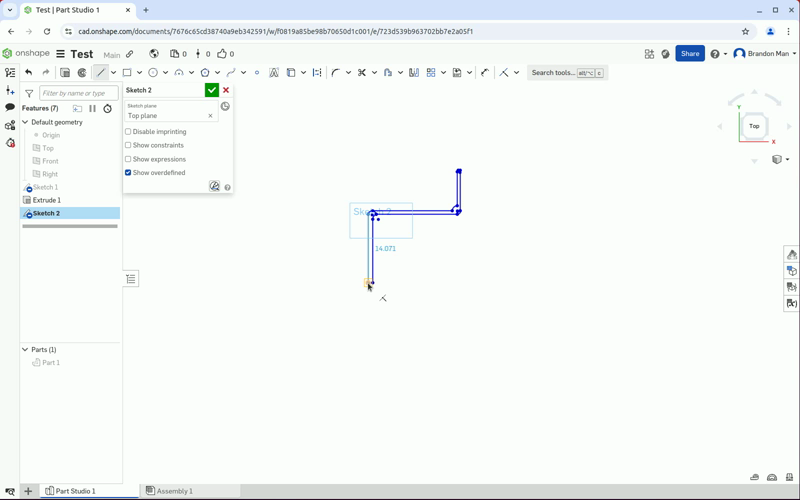
mouse_move(371, 229)
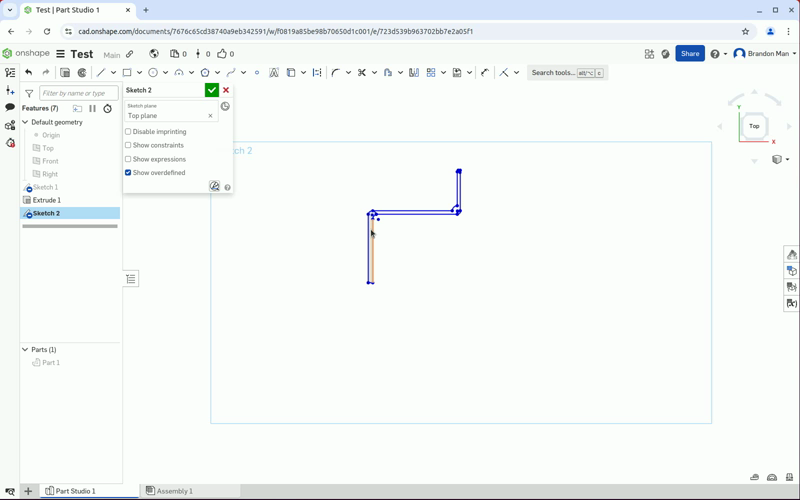
scroll(6)
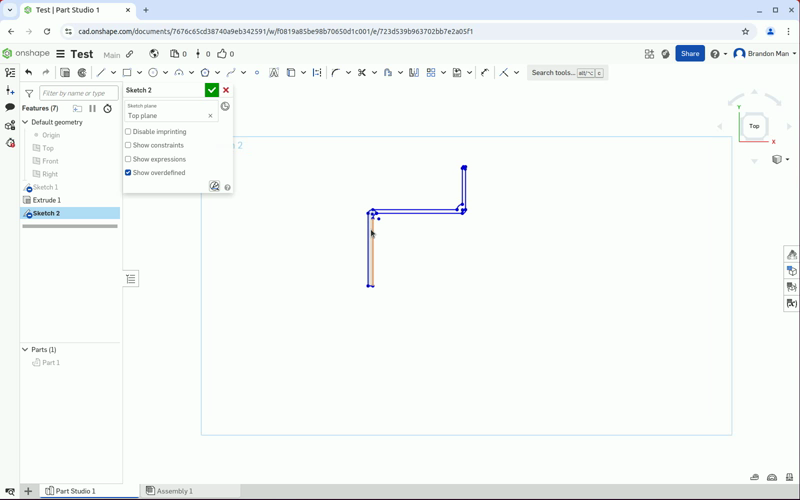
scroll(6)
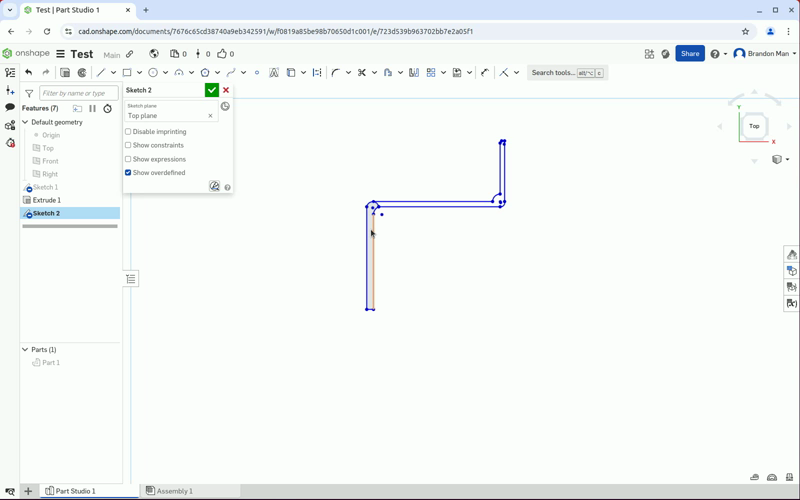
scroll(6)
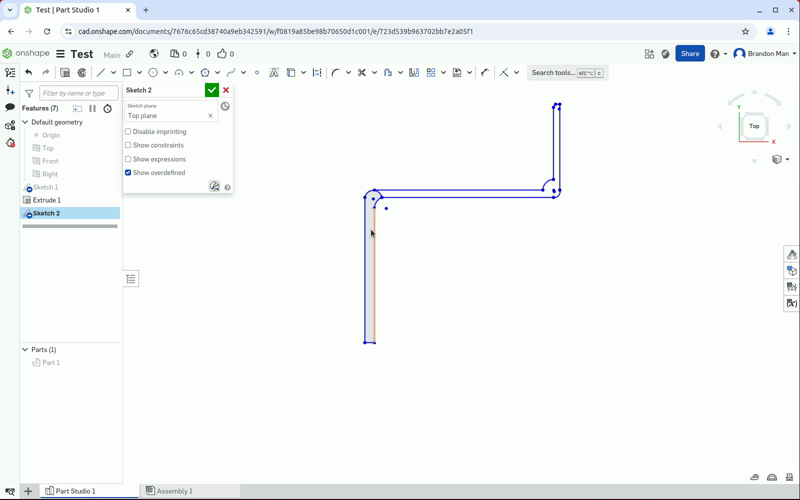
scroll(6)
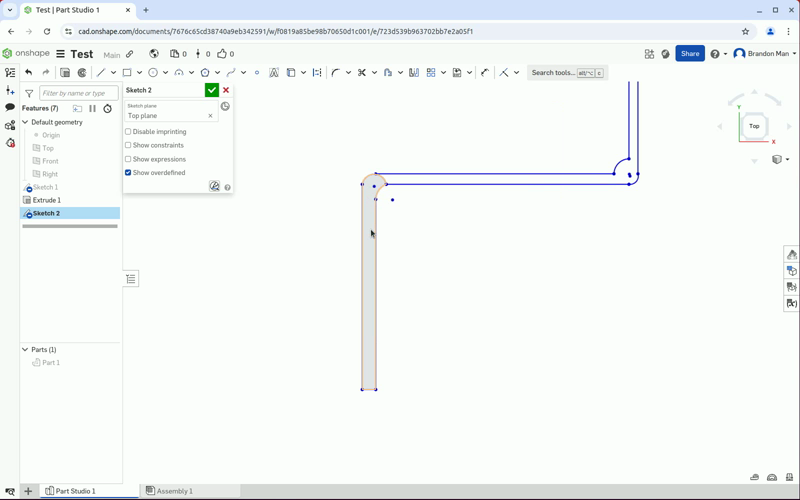
scroll(6)
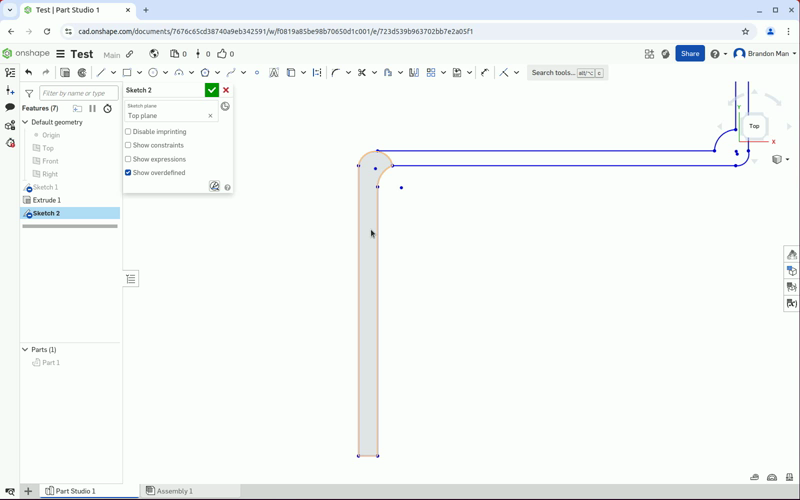
scroll(6)
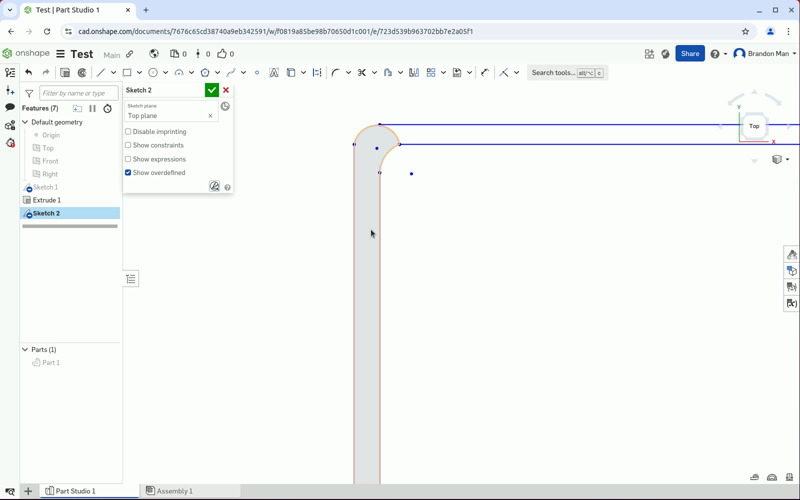
scroll(6)
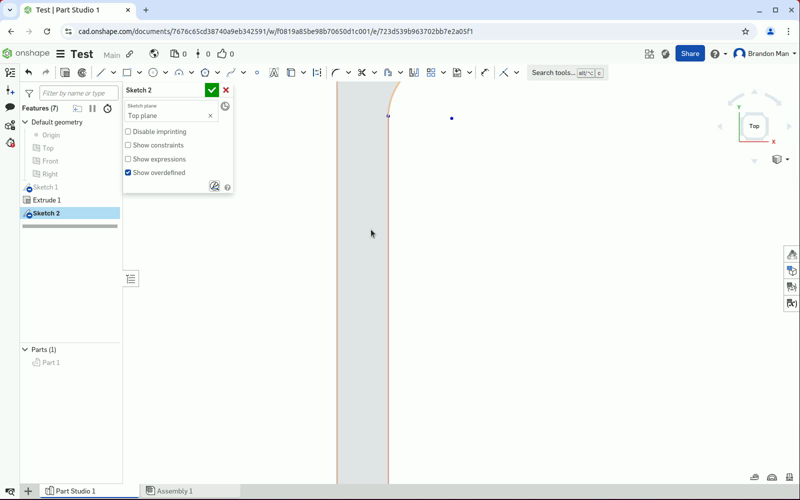
click(371, 229)
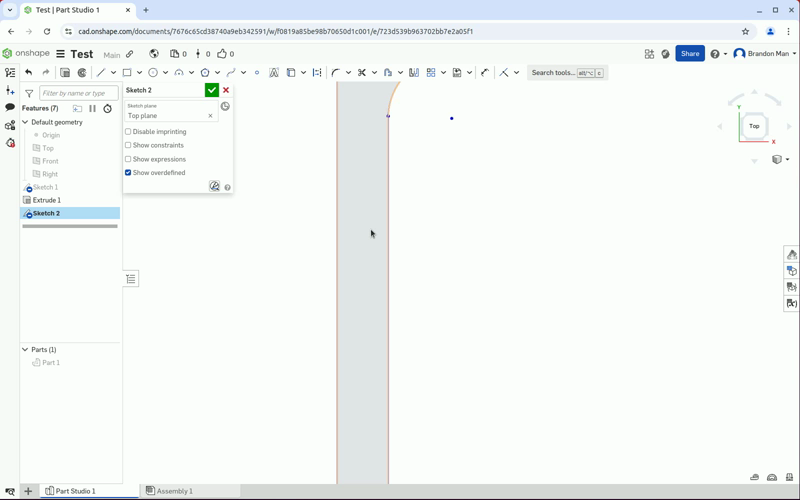
scroll(-6)
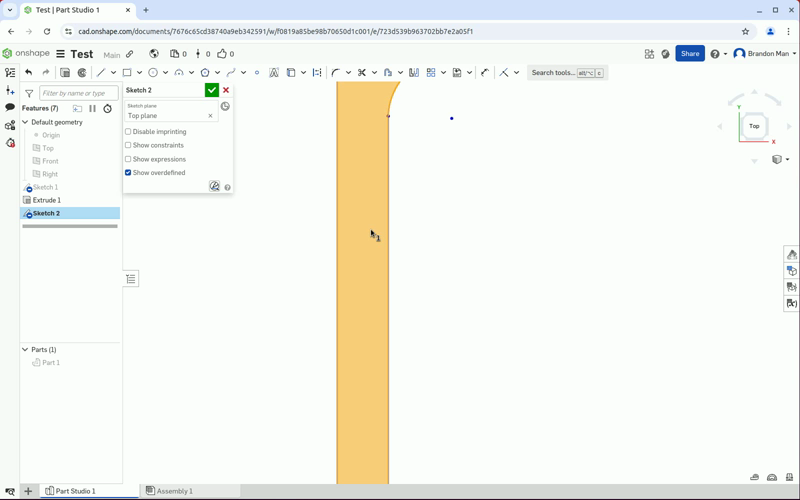
scroll(-6)
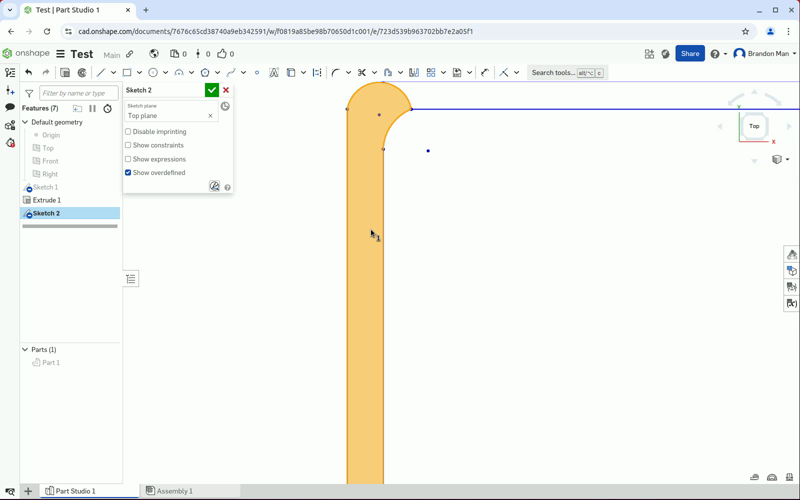
scroll(-6)
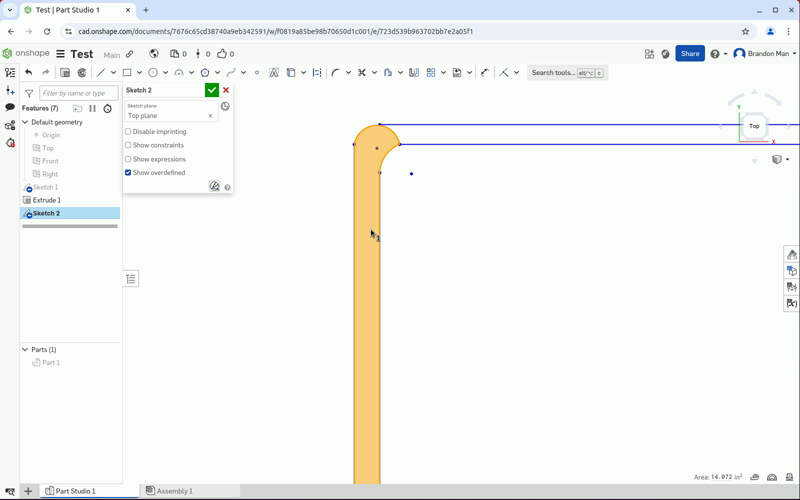
scroll(-6)
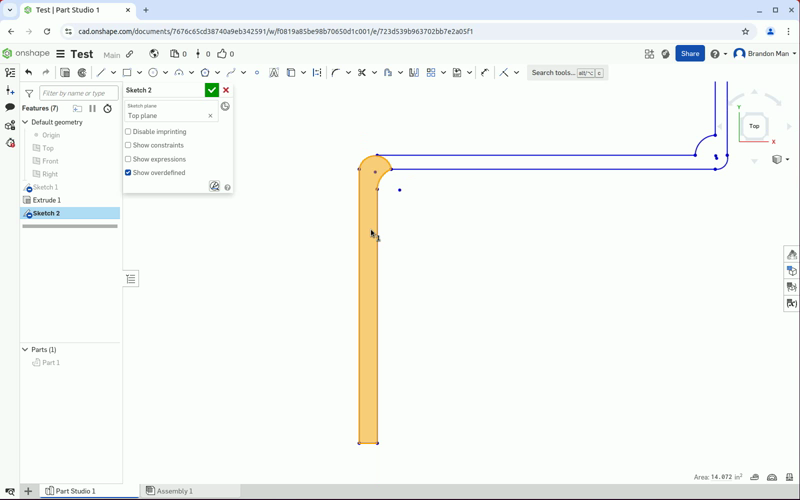
scroll(-6)
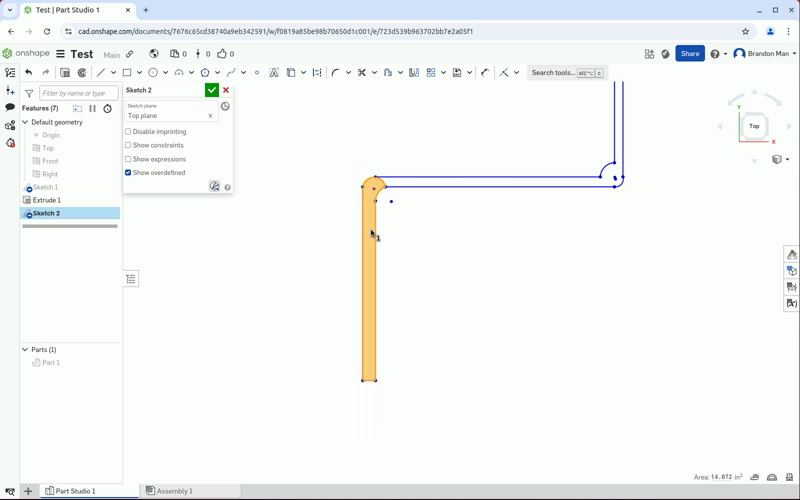
scroll(-6)
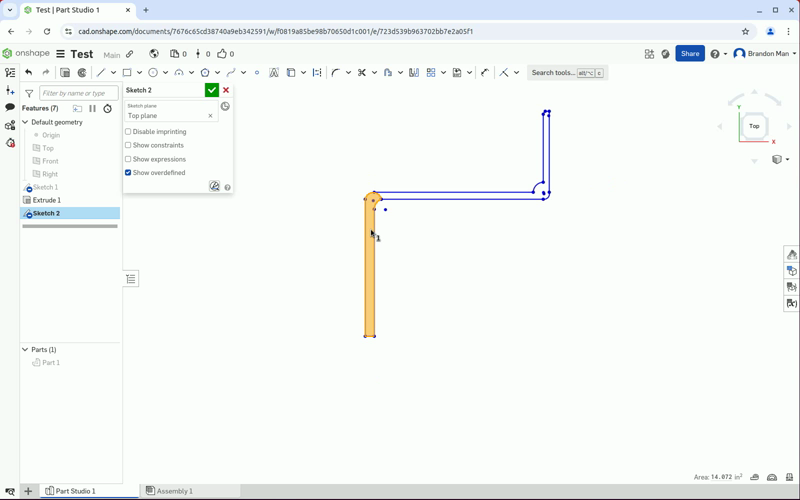
scroll(-6)
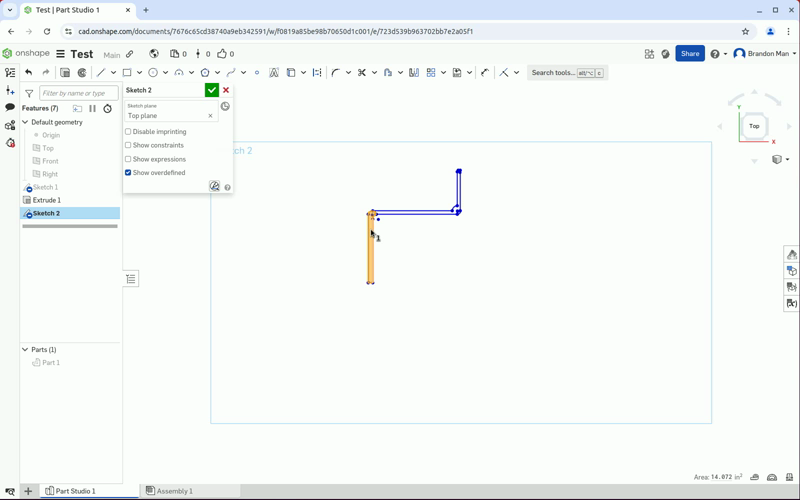
mouse_move(73, 352)
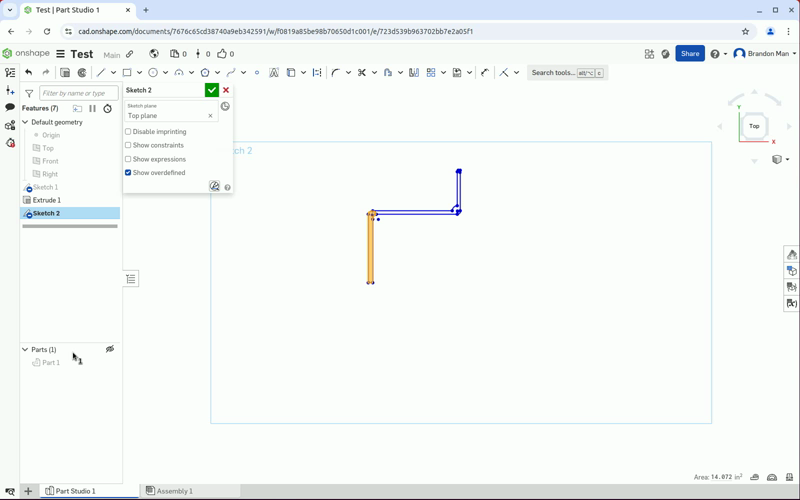
key(shift+y)
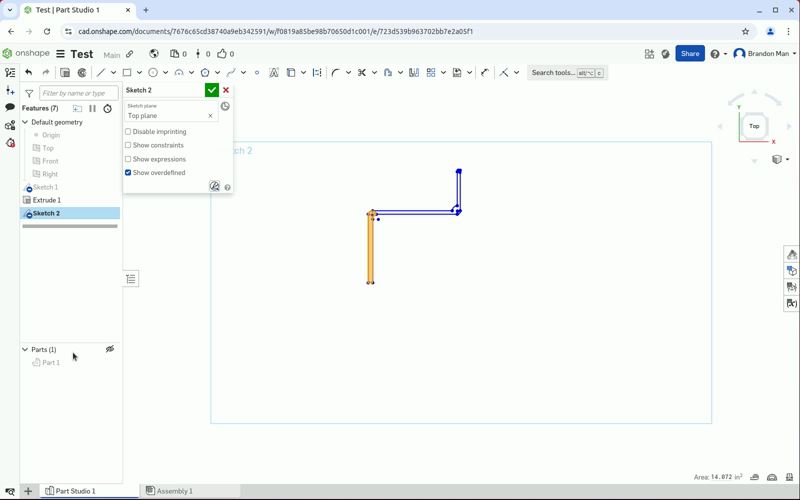
key(shift+e)
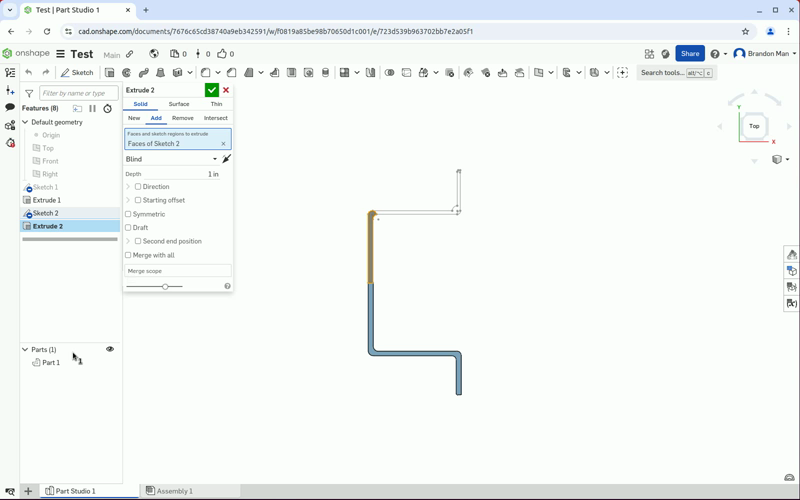
mouse_move(143, 106)
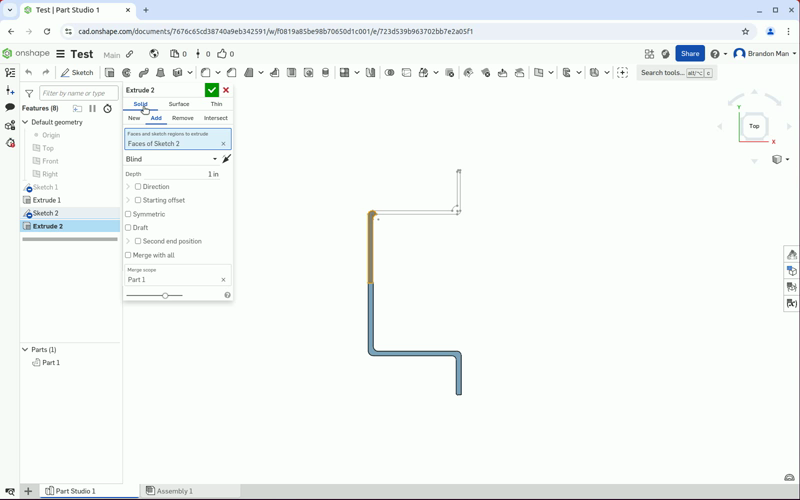
click(143, 106)
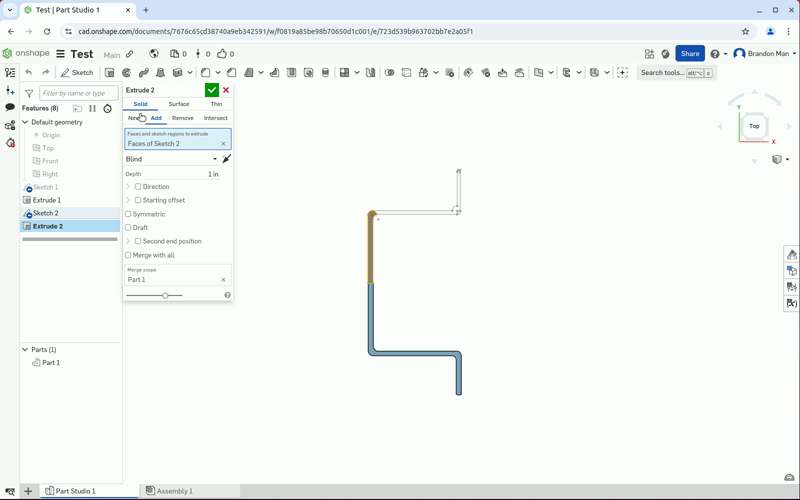
mouse_move(137, 120)
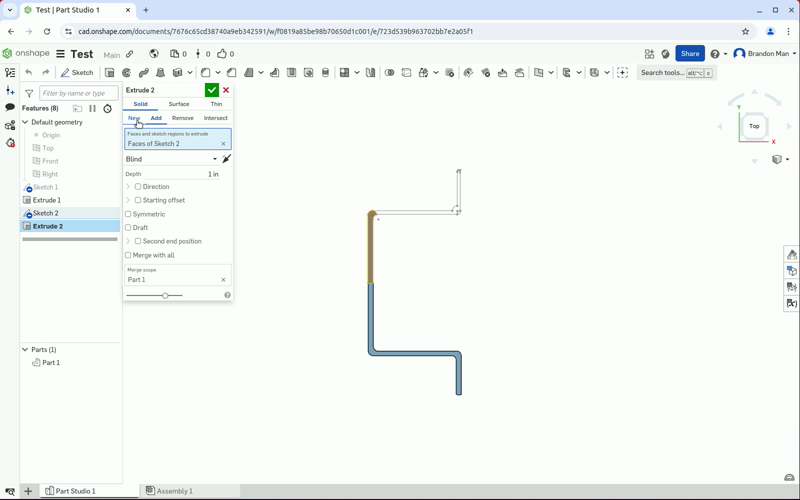
click(137, 120)
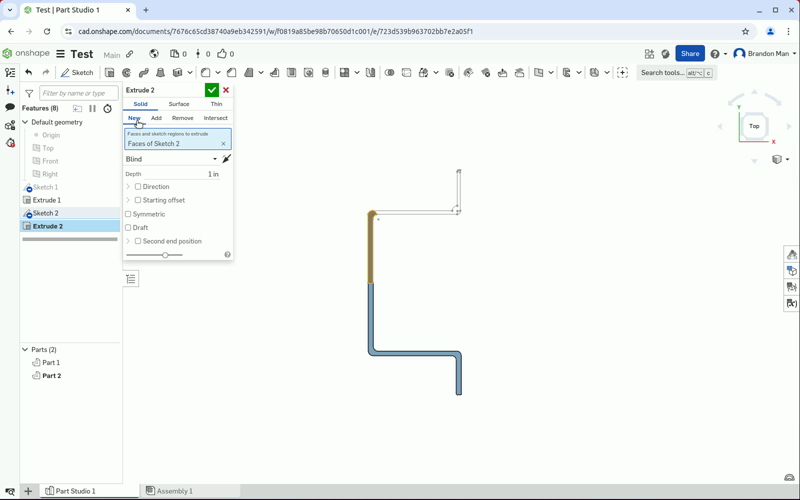
key(tab, 4)
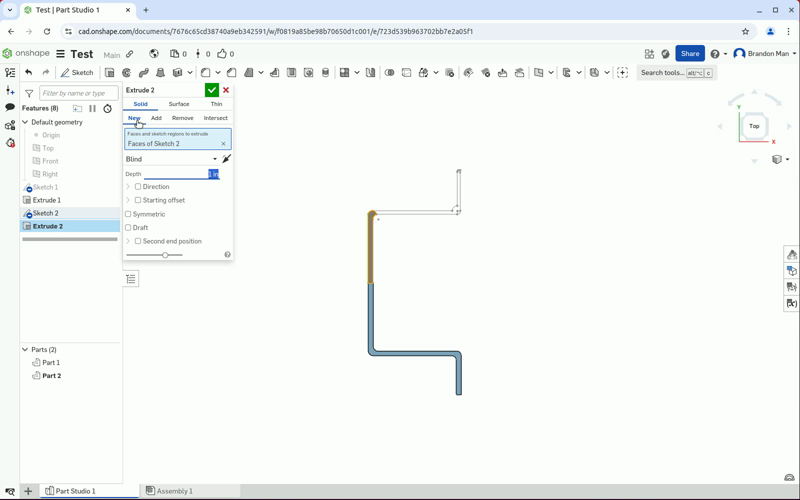
text(-11.554)
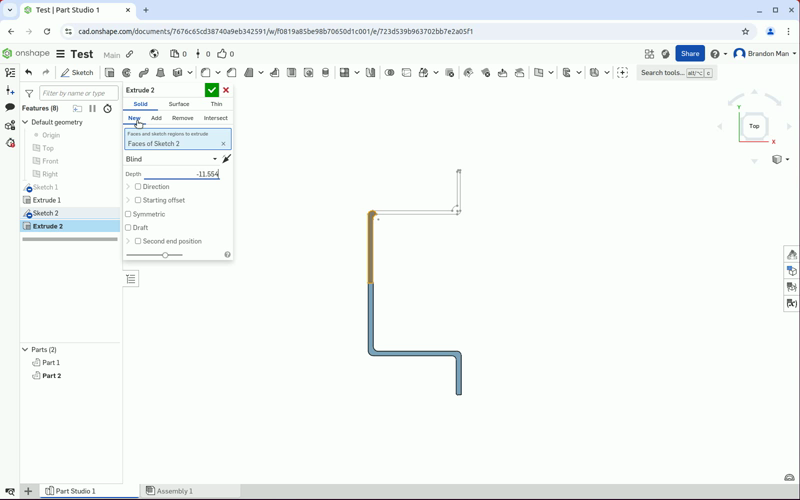
key(tab, 3)
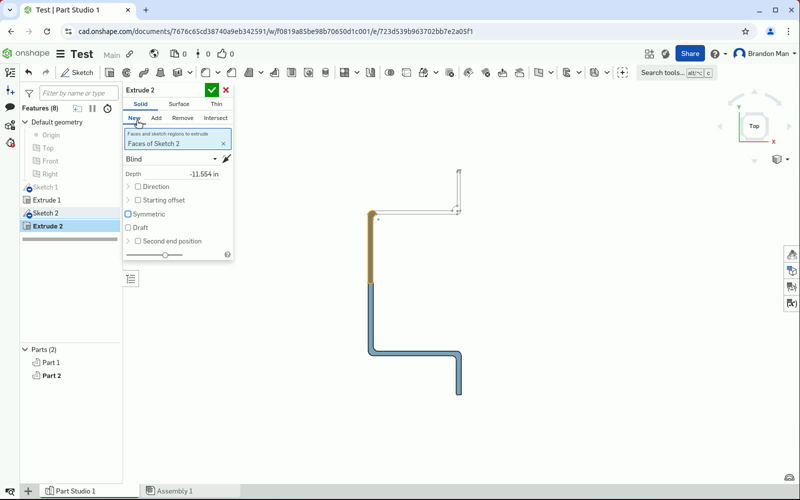
key(space)
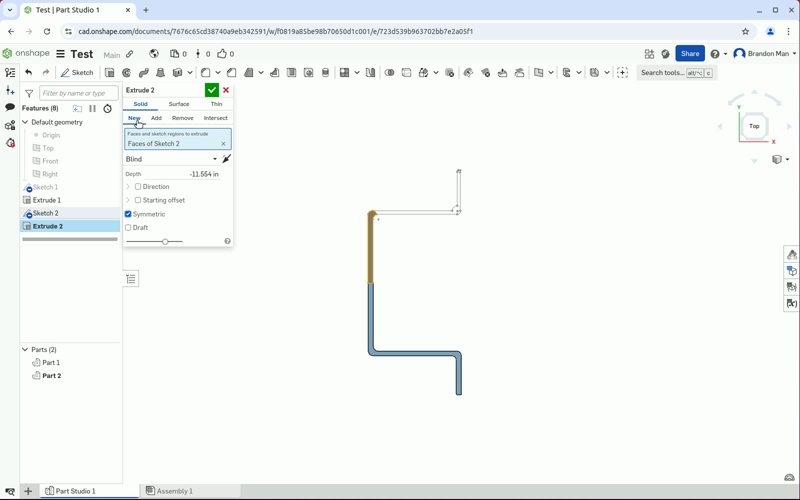
key(enter)
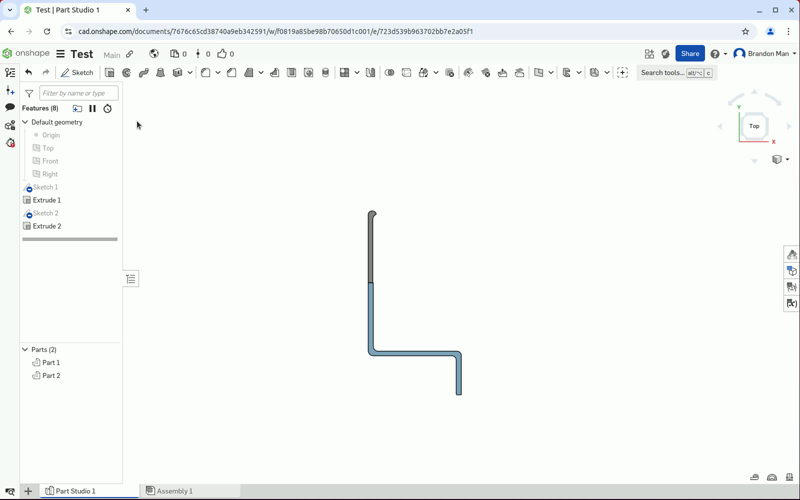
key(shift+h)
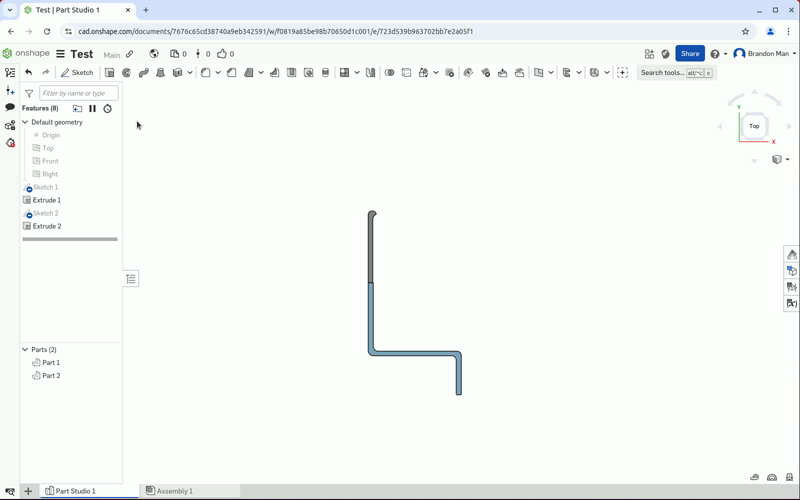
key(shift+h)
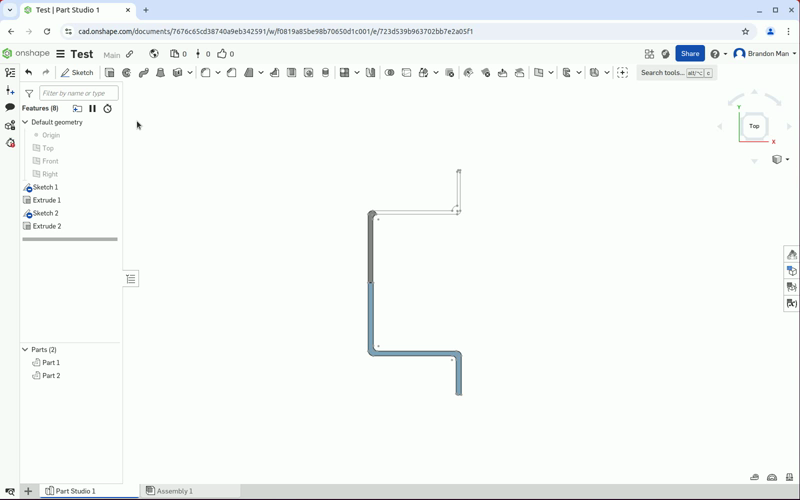
key(shift+7)
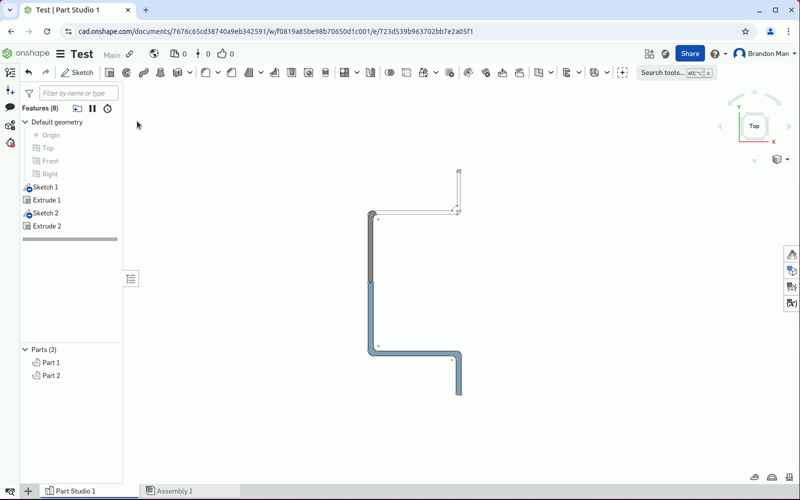
key(up, 3)
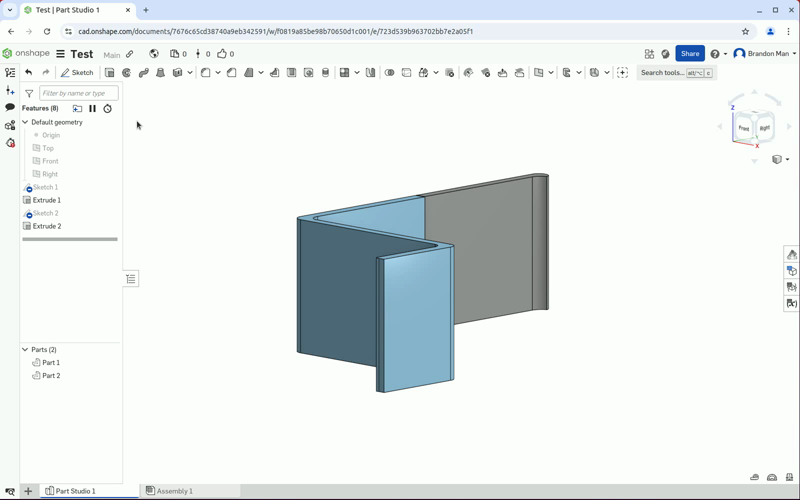
key(left, 3)
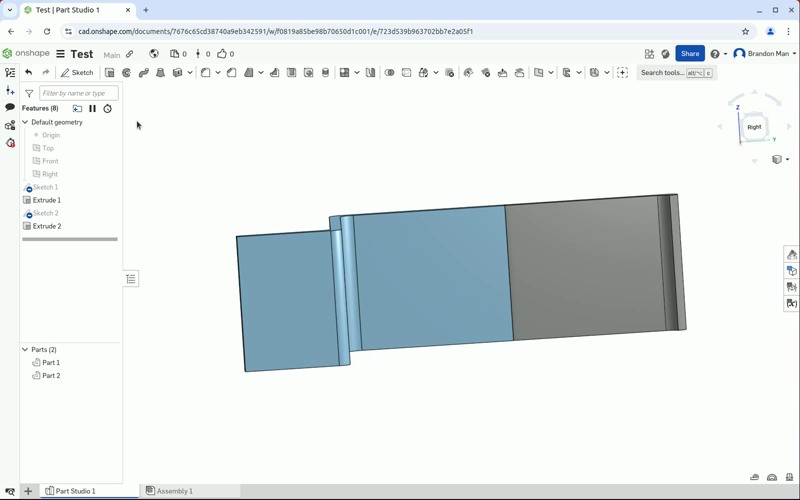
key(right, 3)
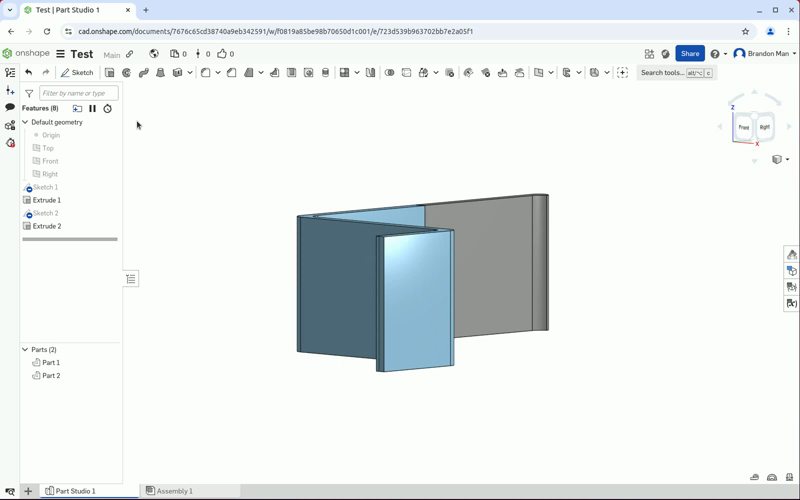
key(down, 3)
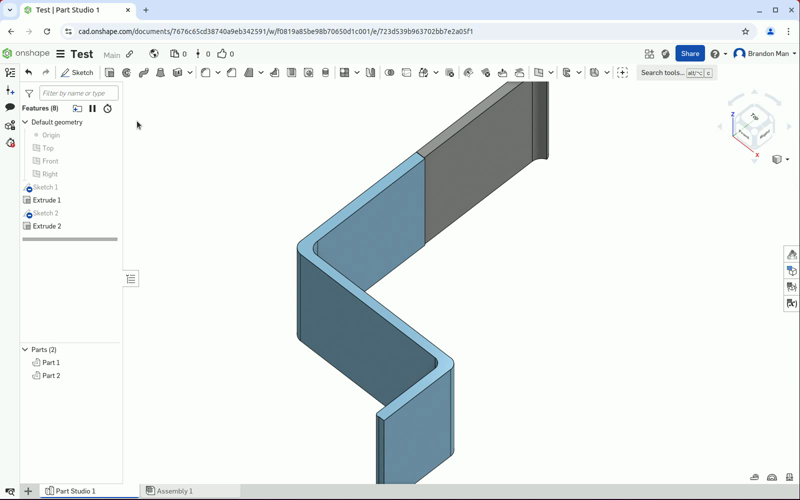
mouse_move(73, 189)
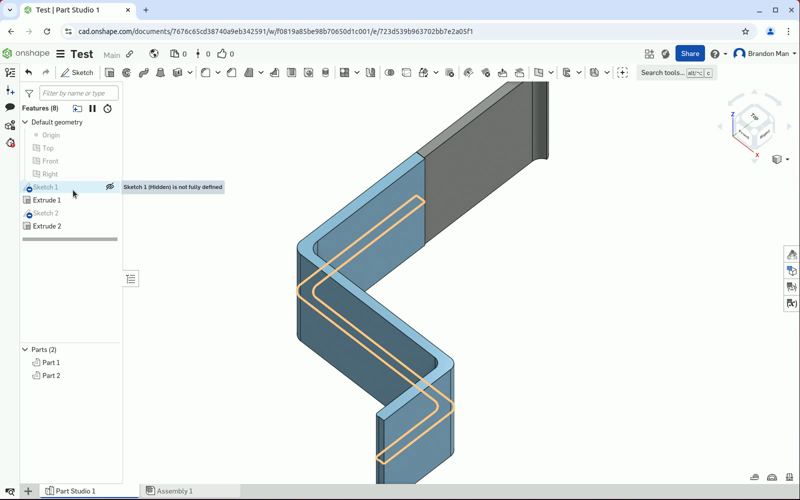
click(73, 189)